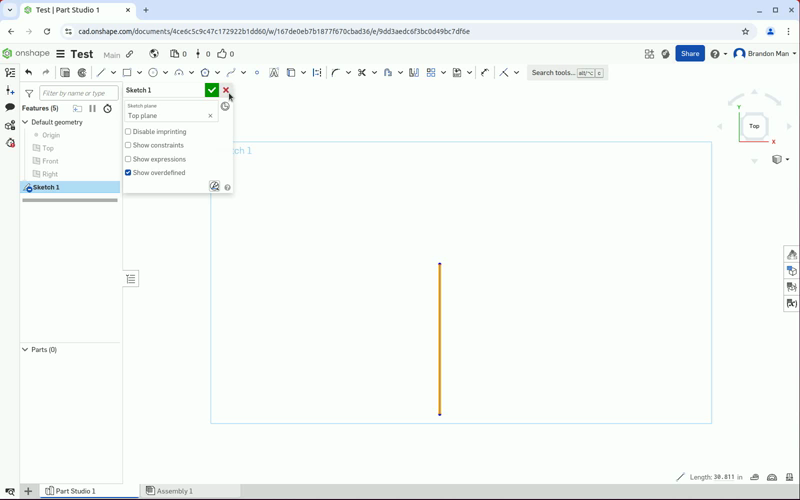
key(shift+h)
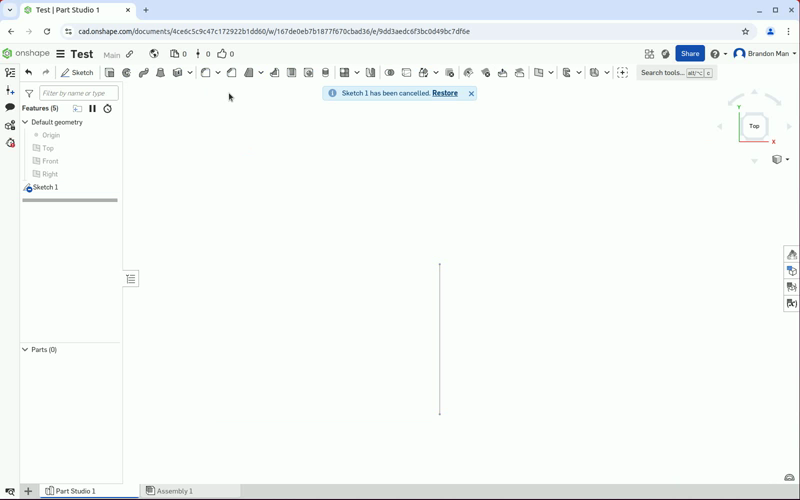
key(shift+s)
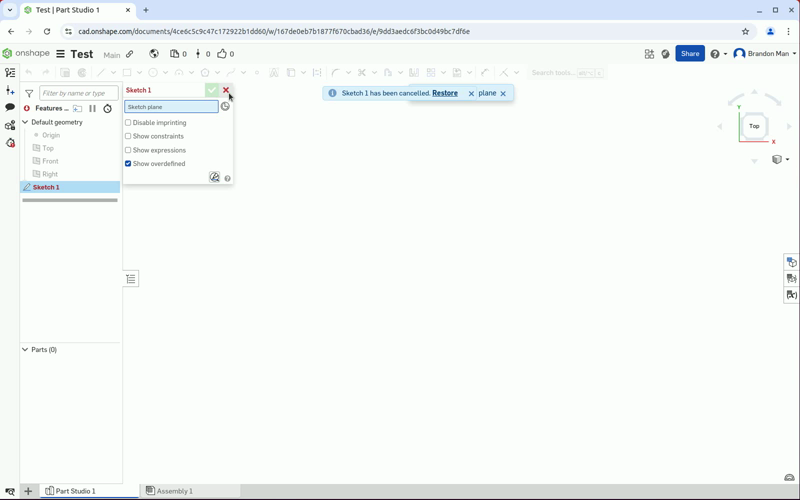
mouse_move(73, 150)
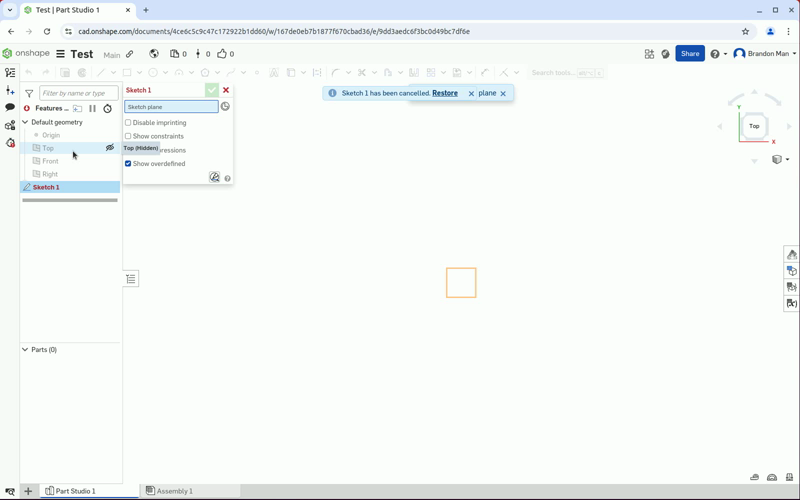
click(73, 150)
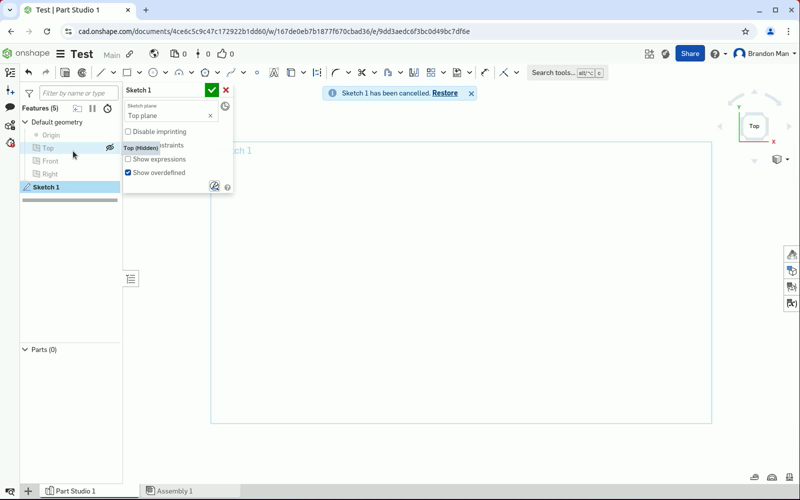
mouse_move(73, 352)
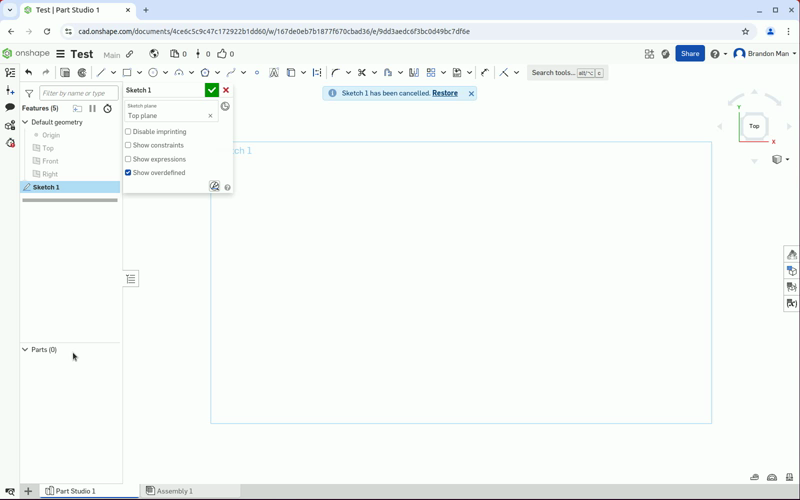
key(y)
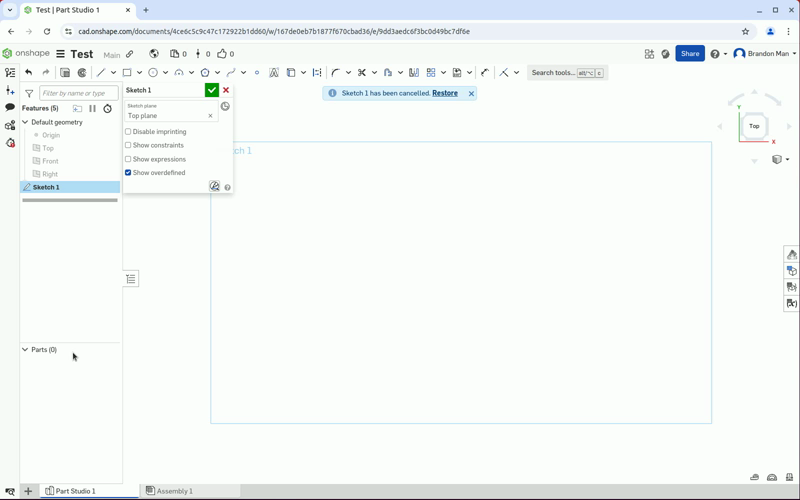
key(l)
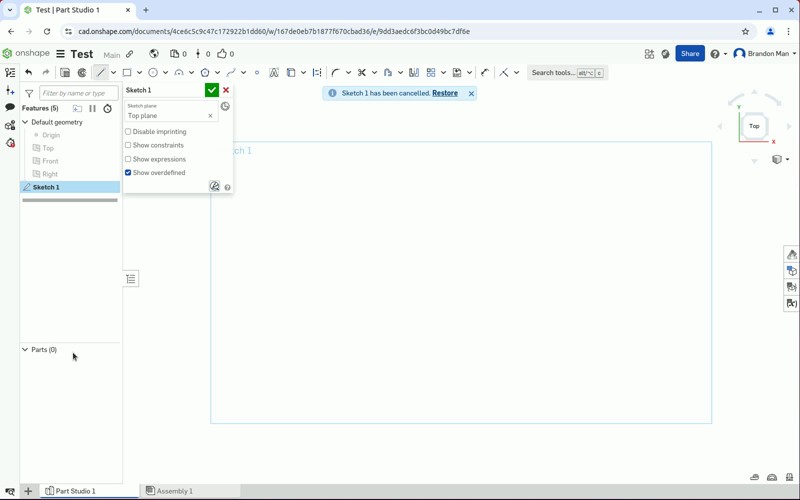
key_down(shift)
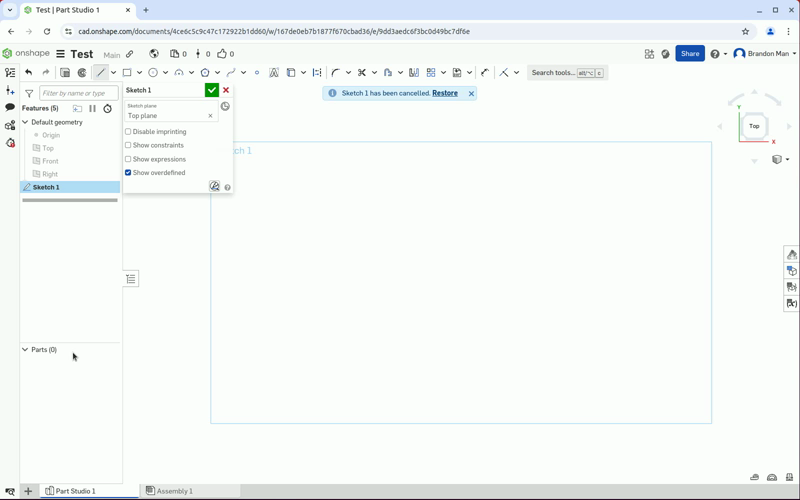
mouse_move(456, 327)
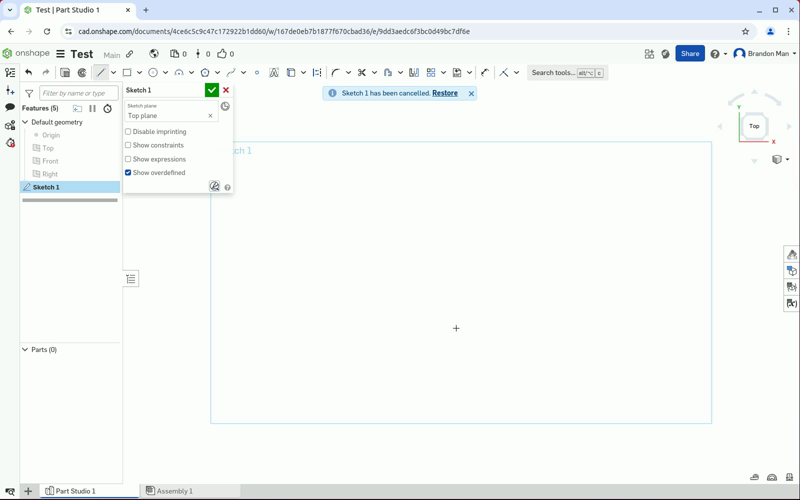
click(456, 327)
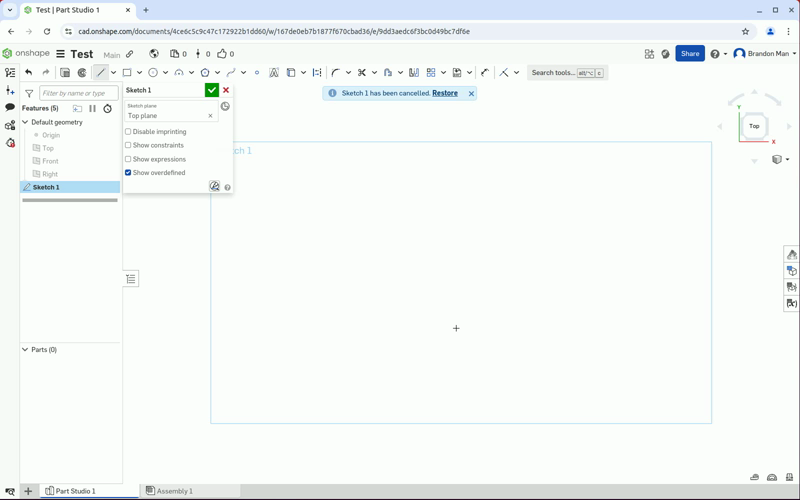
key_up(shift)
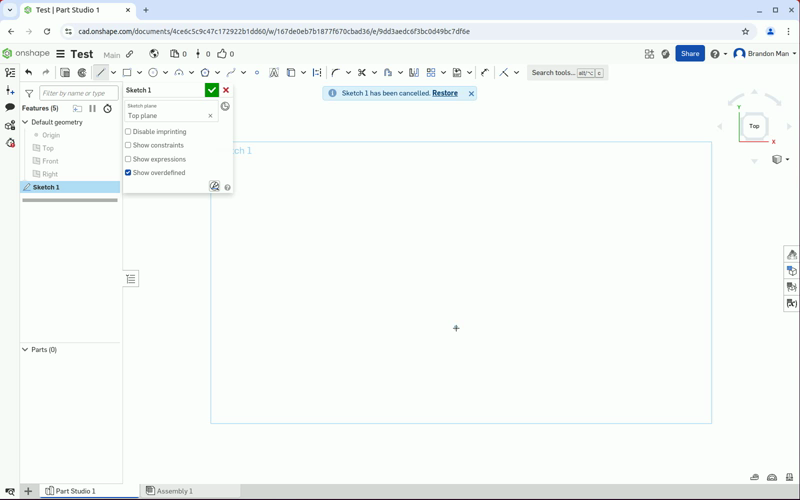
key_down(shift)
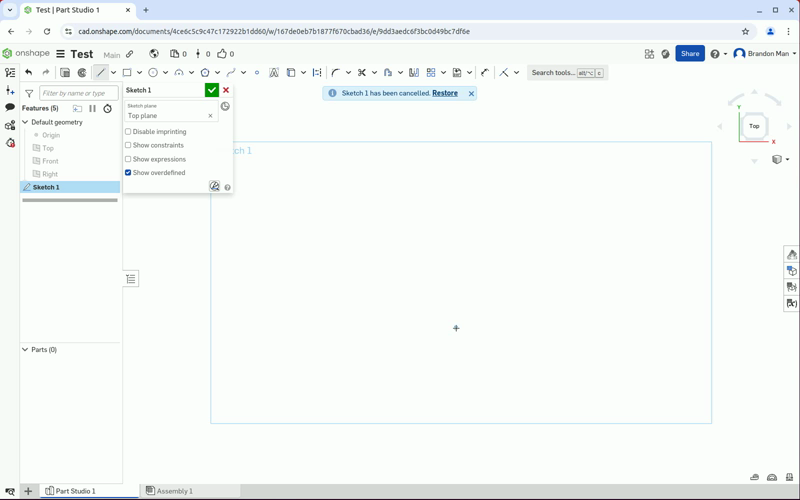
mouse_move(486, 327)
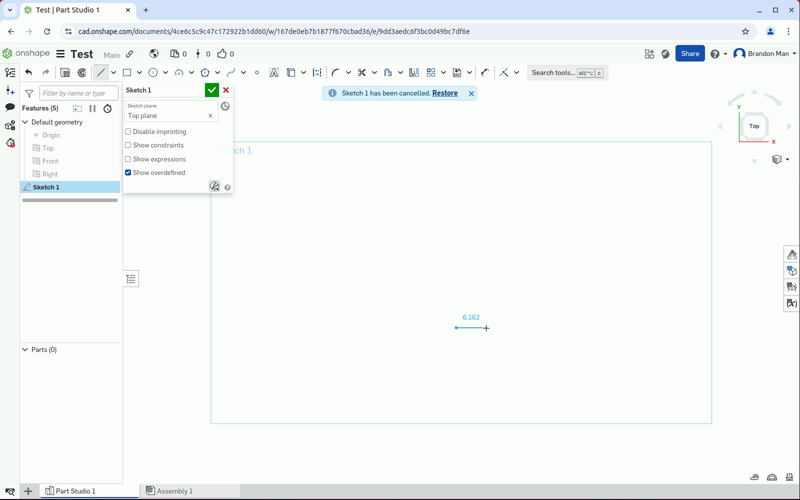
mouse_move(465, 327)
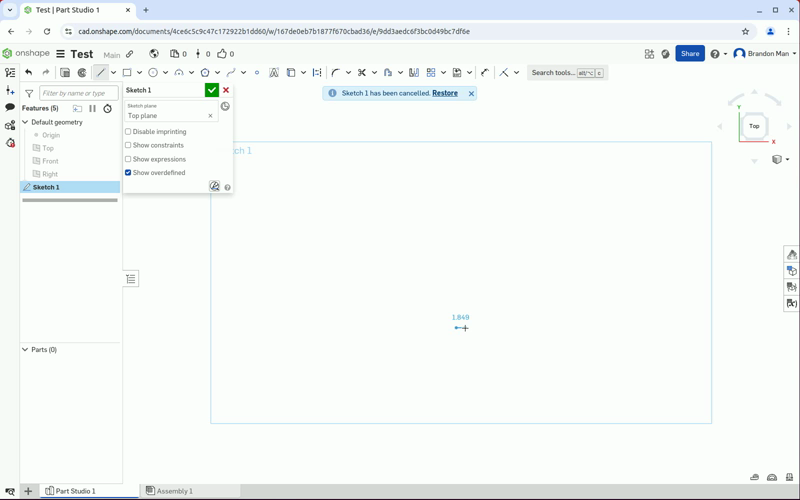
click(465, 327)
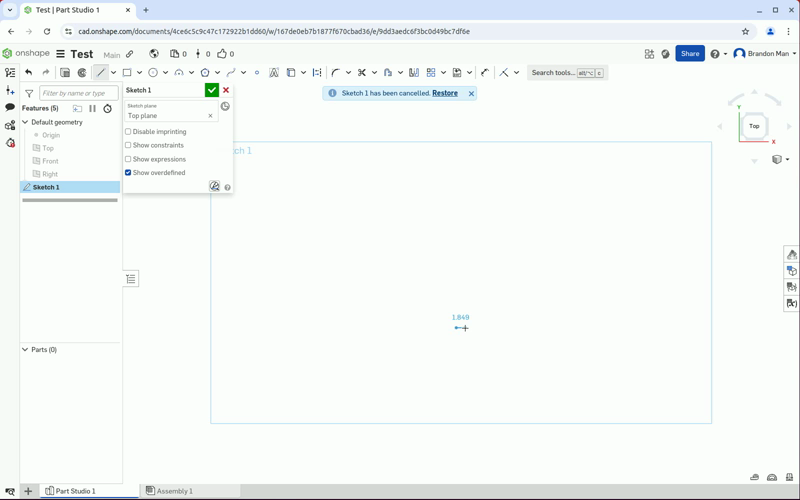
key_up(shift)
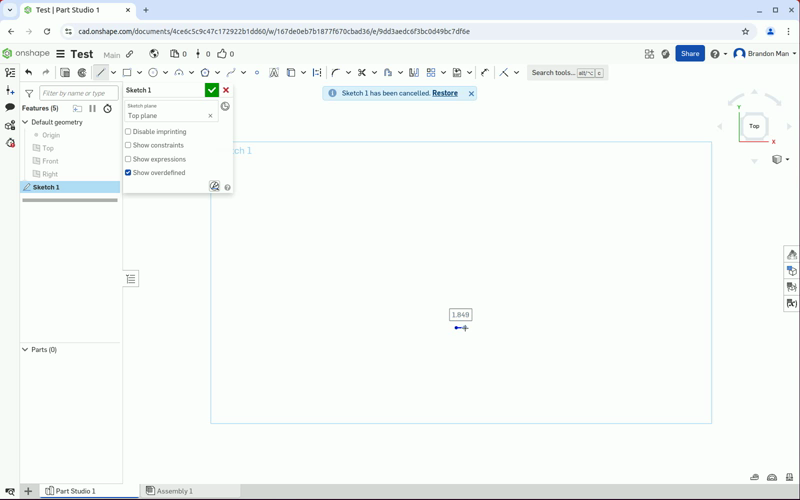
key_down(shift)
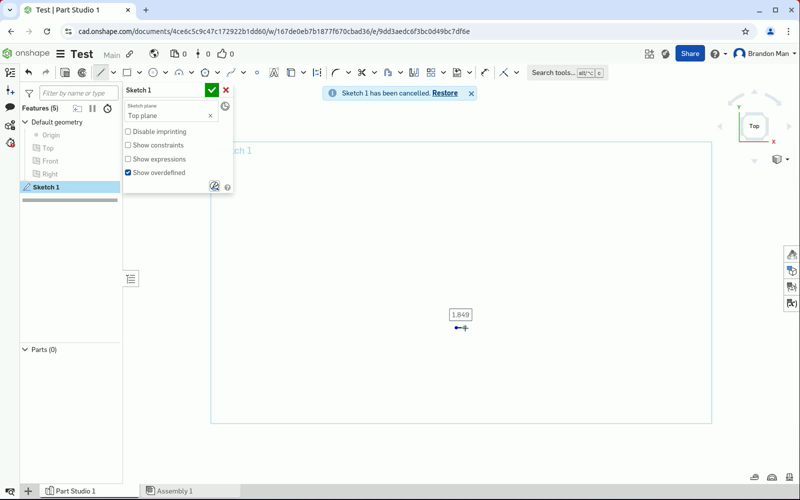
mouse_move(465, 239)
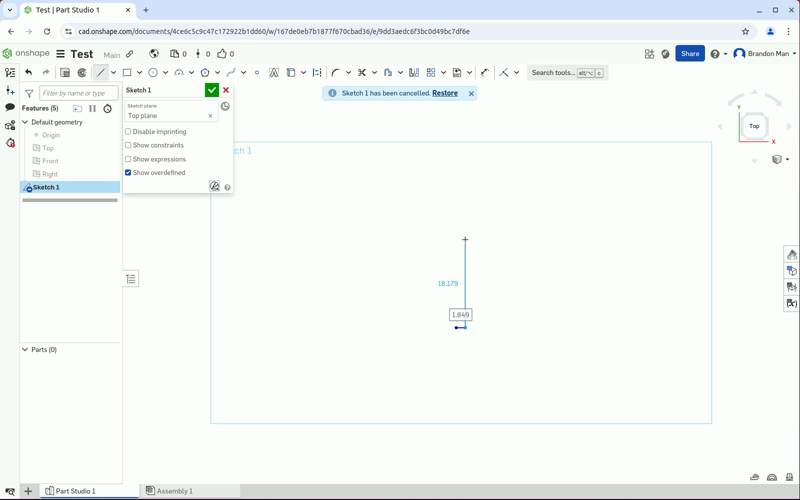
click(465, 239)
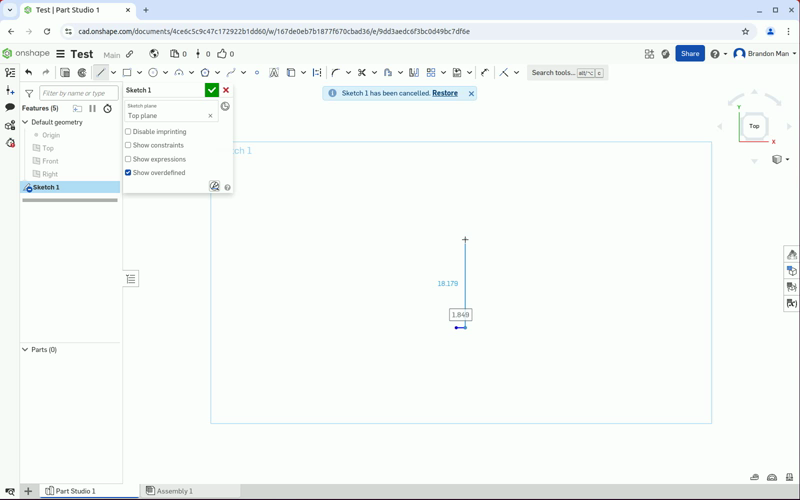
key_up(shift)
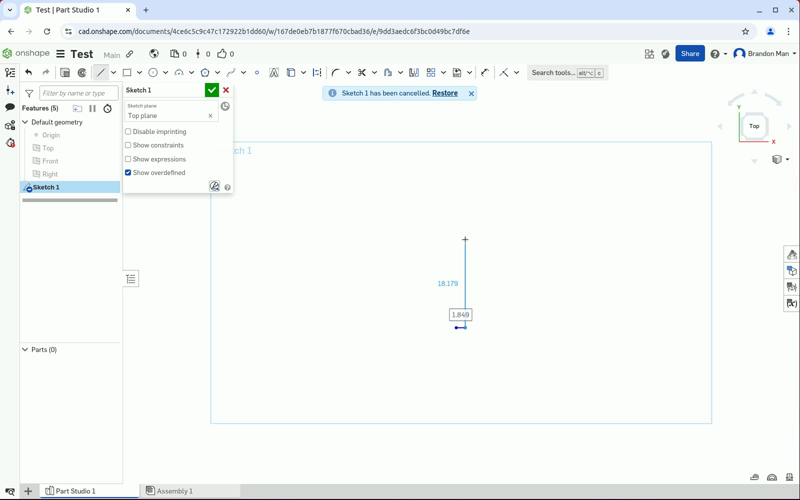
key_down(shift)
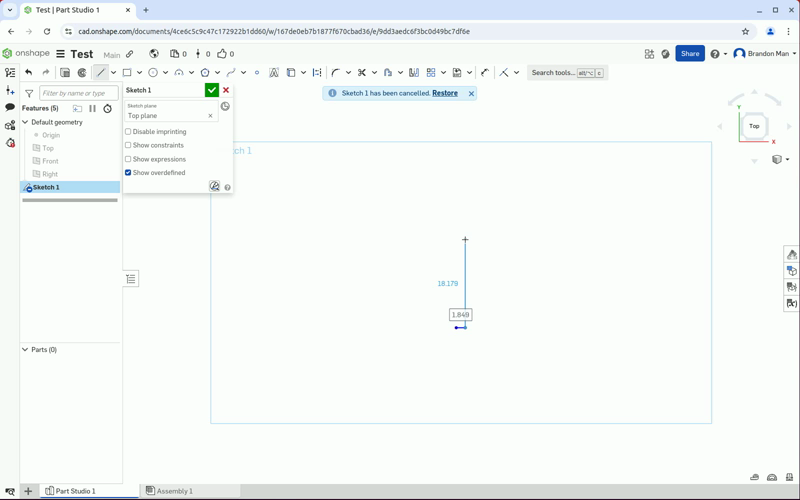
mouse_move(495, 239)
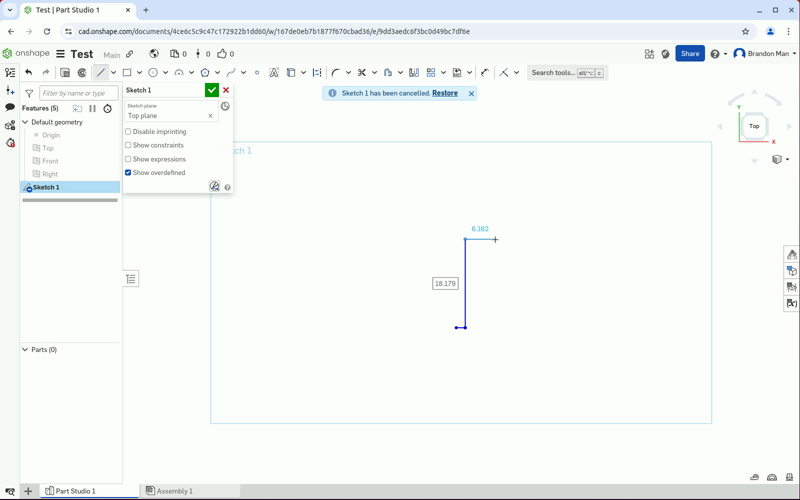
mouse_move(456, 239)
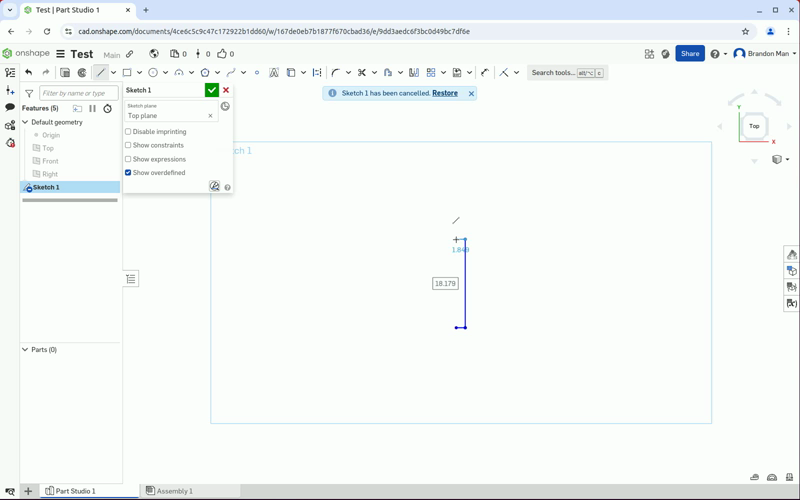
click(456, 239)
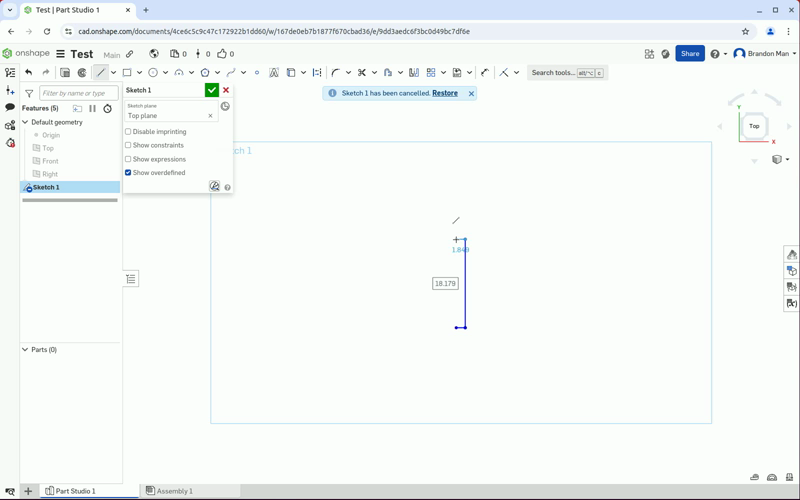
key_up(shift)
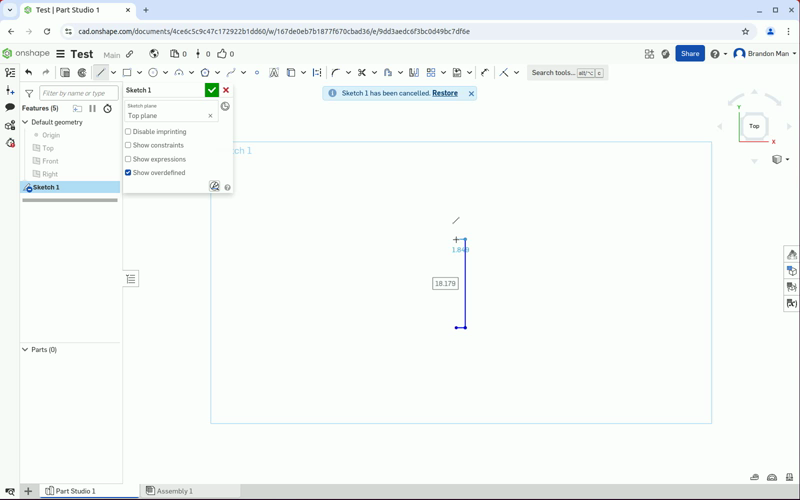
key_down(shift)
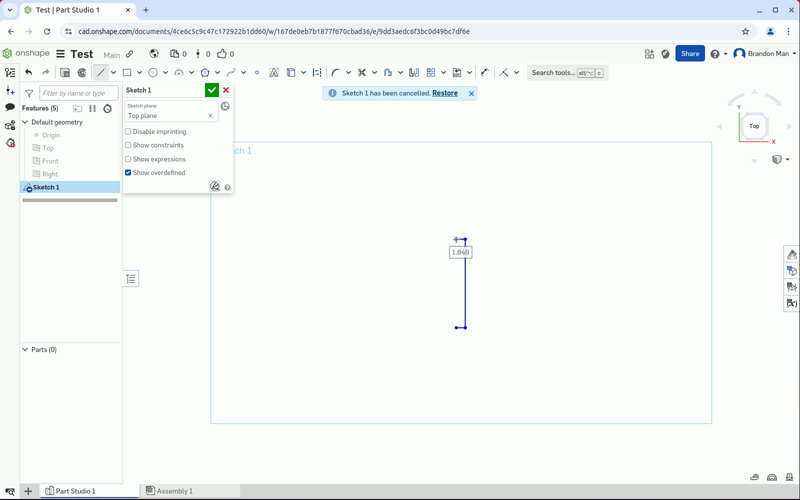
mouse_move(456, 327)
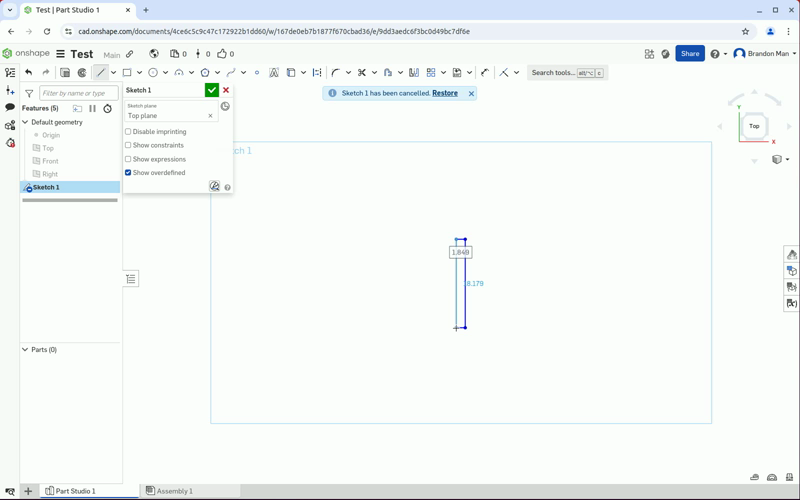
key_up(shift)
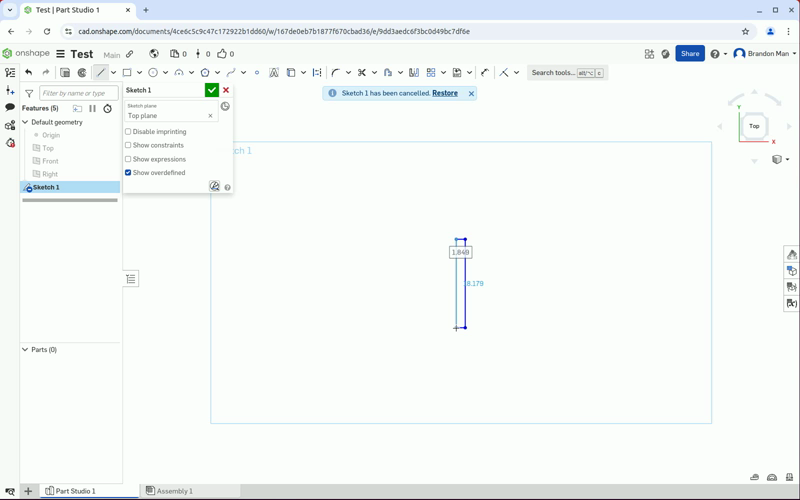
click(456, 327)
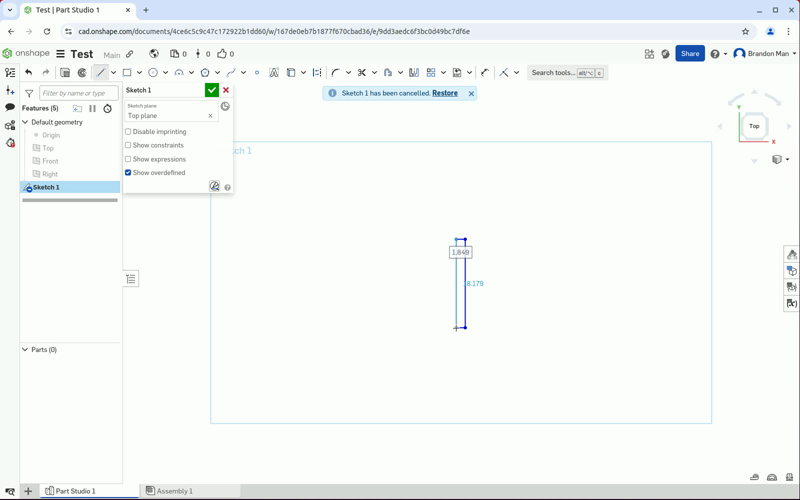
key(esc)
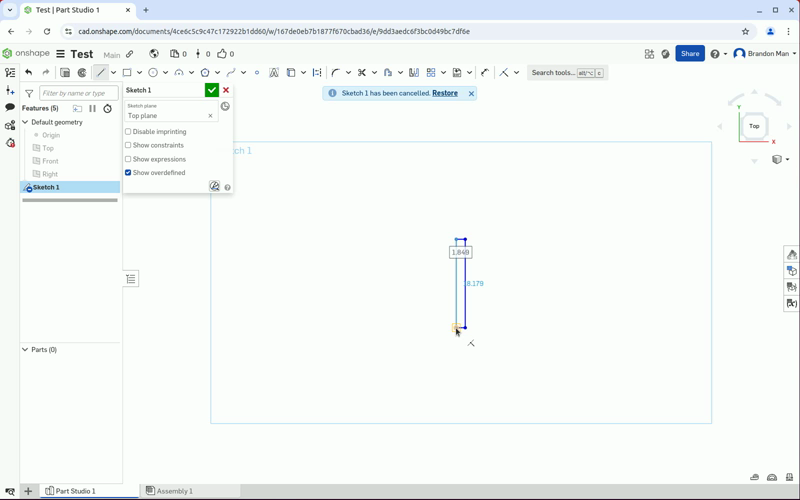
mouse_move(457, 261)
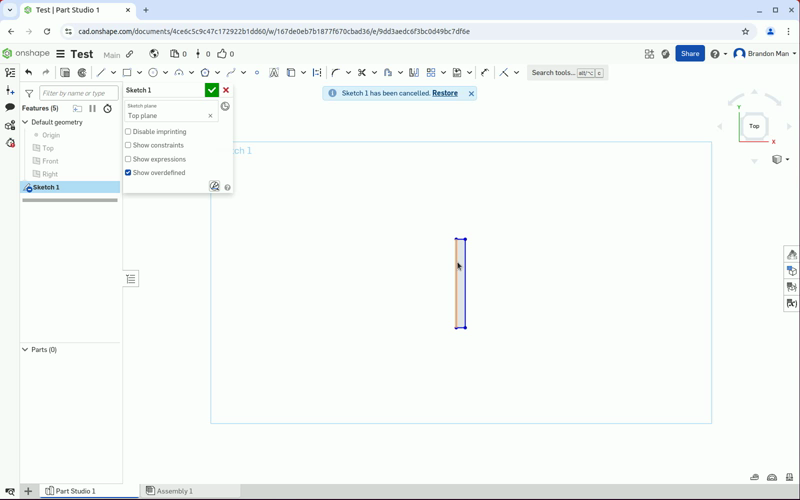
scroll(6)
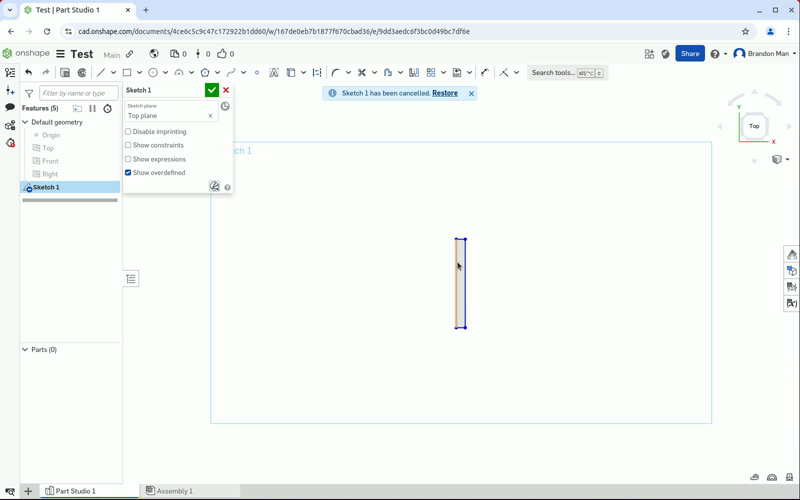
scroll(6)
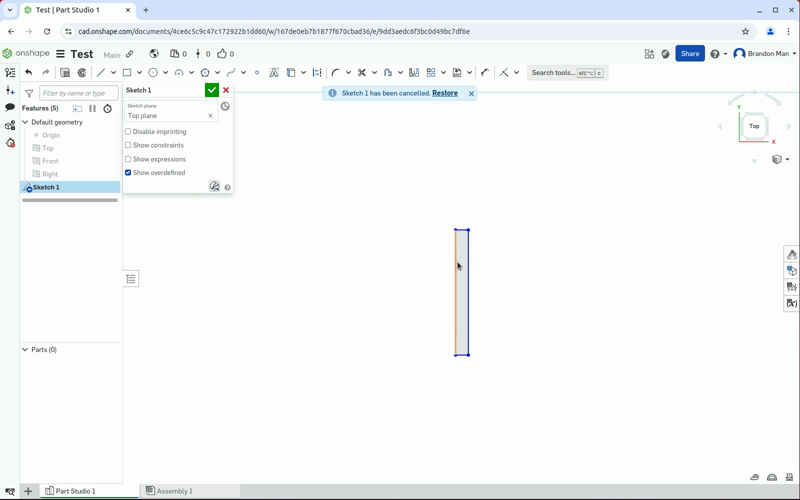
scroll(6)
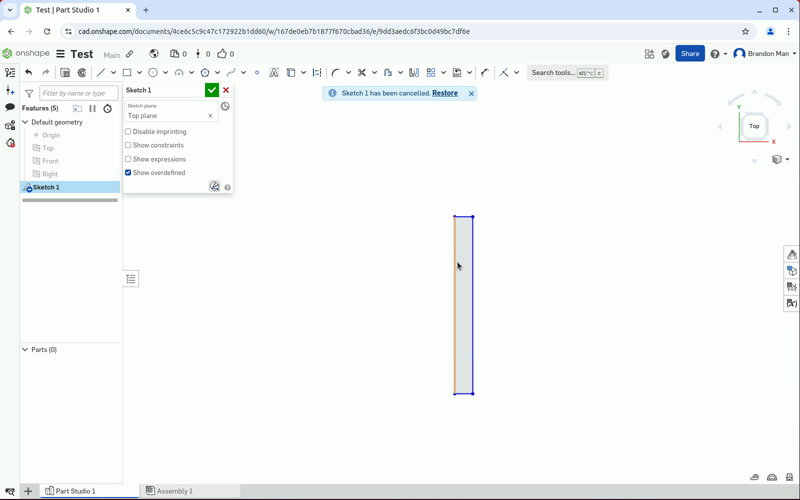
scroll(6)
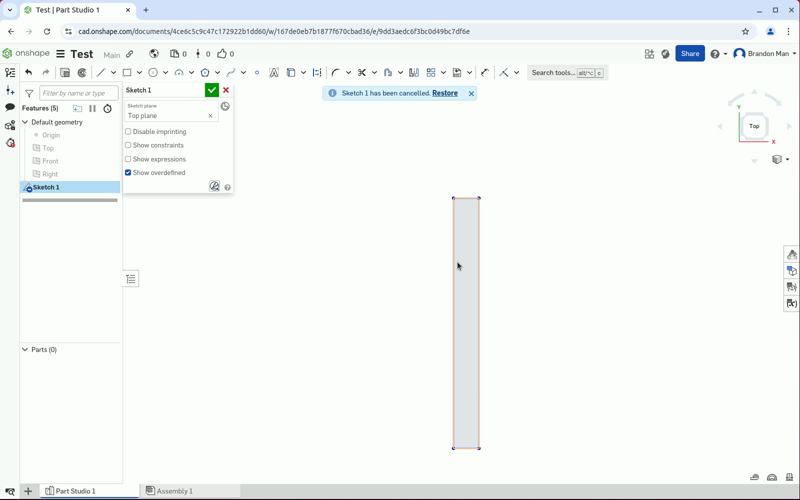
scroll(6)
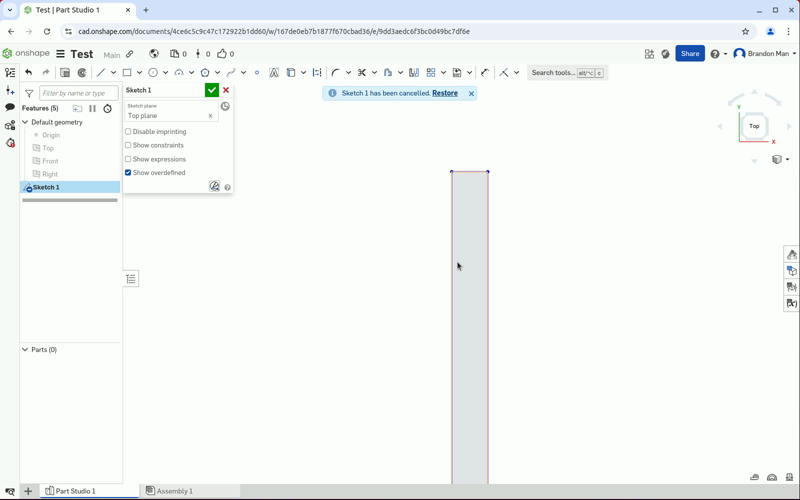
scroll(6)
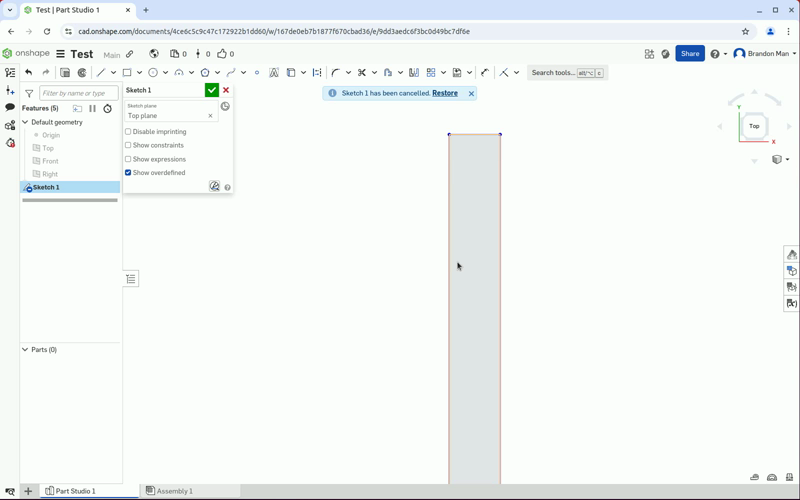
scroll(6)
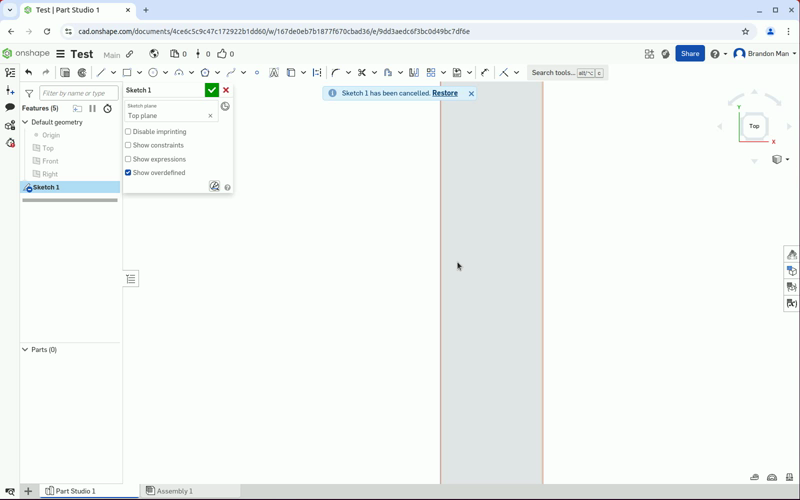
click(457, 261)
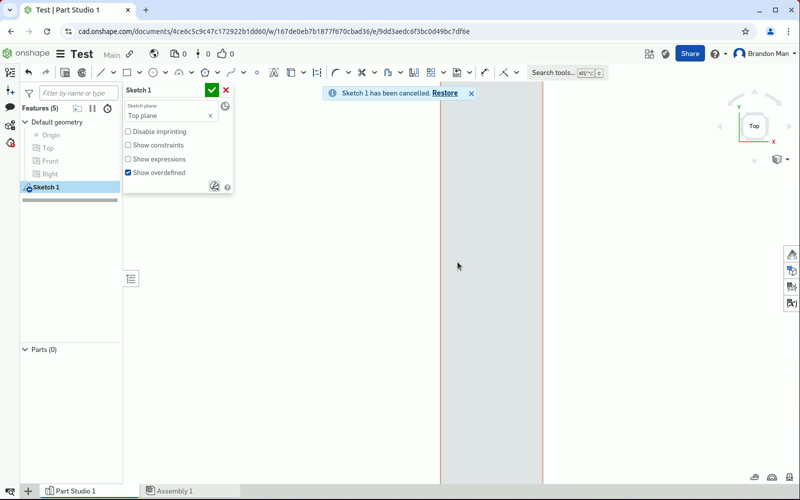
scroll(-6)
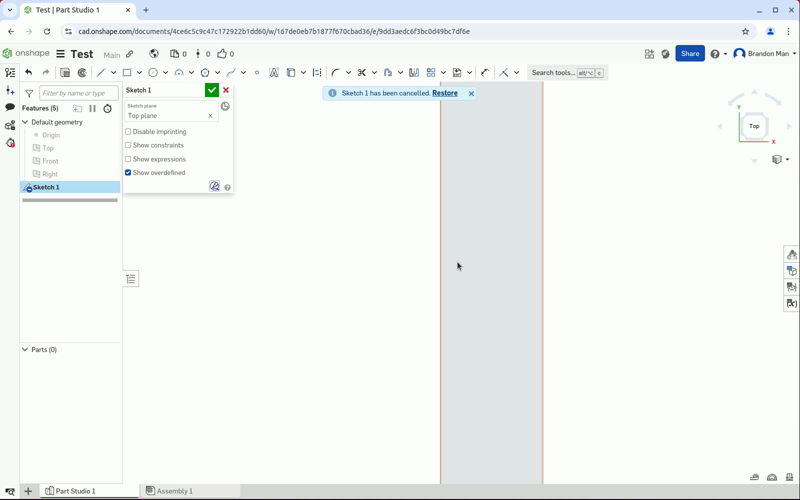
scroll(-6)
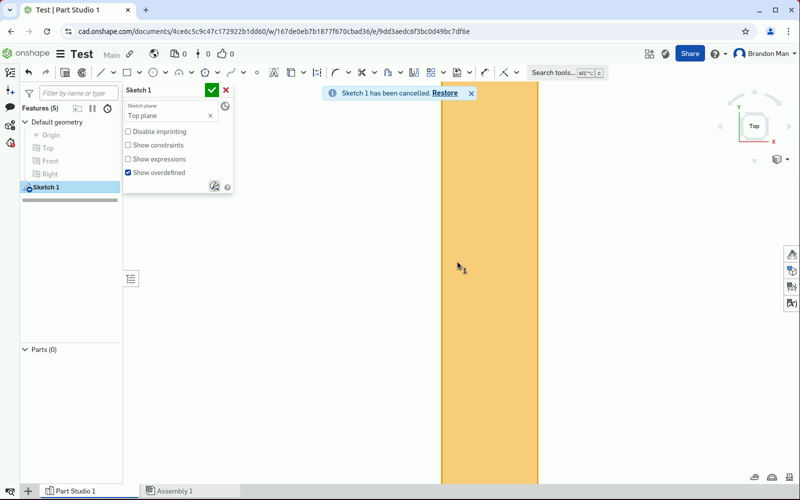
scroll(-6)
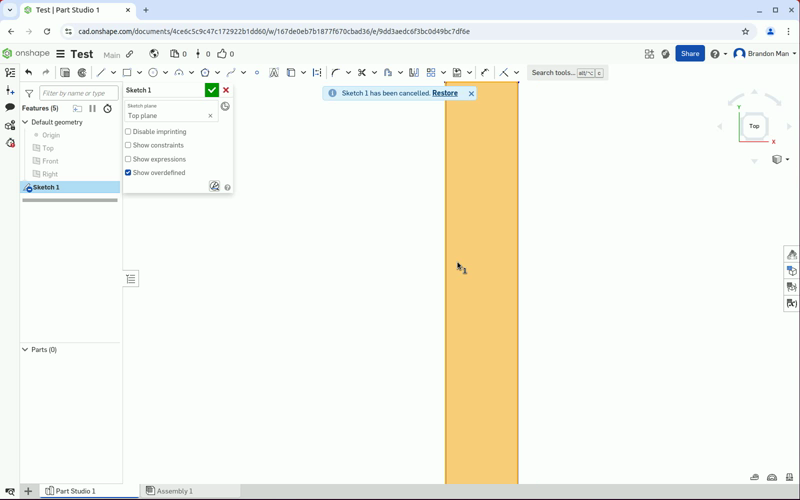
scroll(-6)
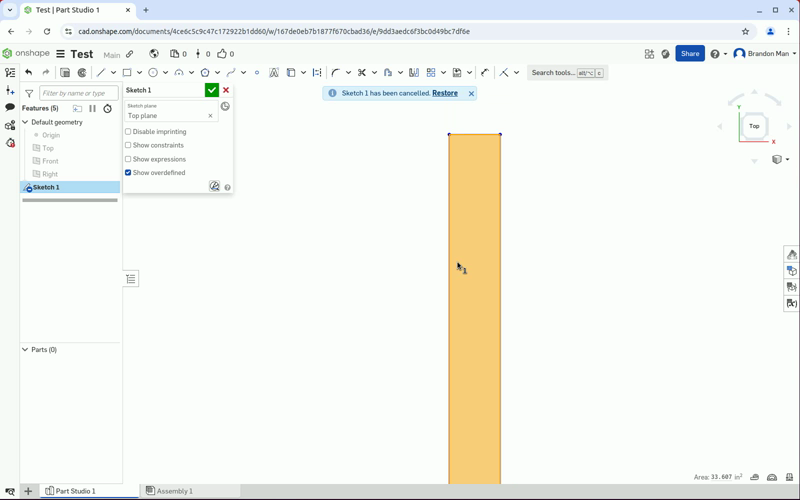
scroll(-6)
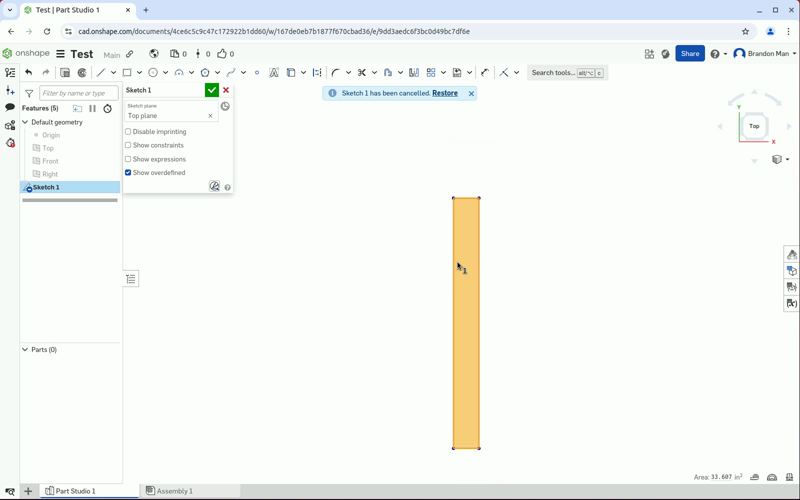
scroll(-6)
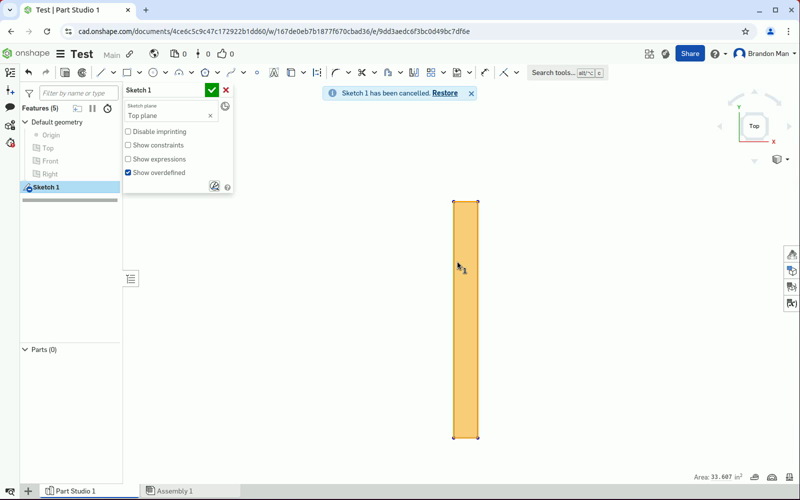
scroll(-6)
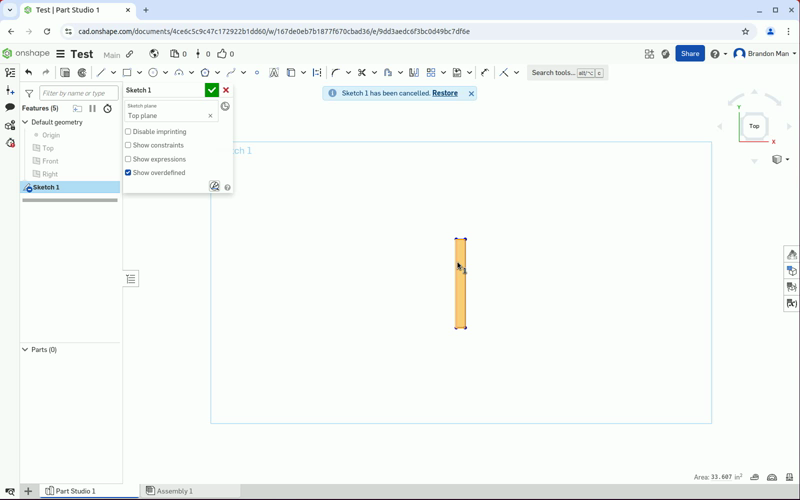
mouse_move(73, 352)
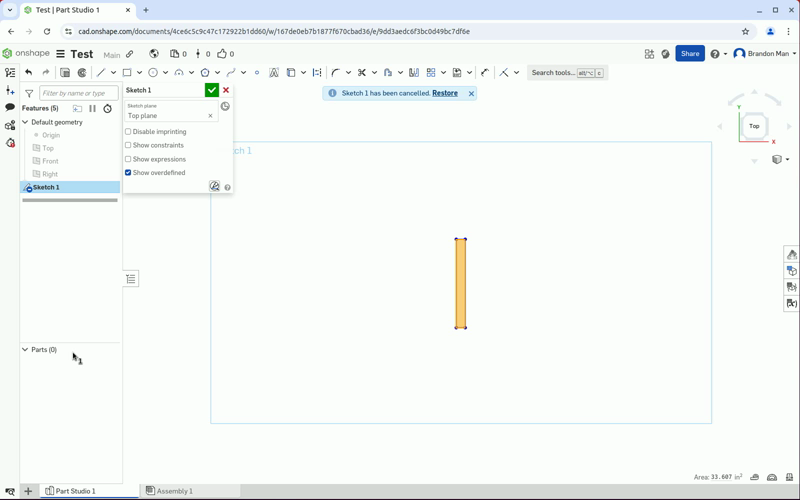
key(shift+y)
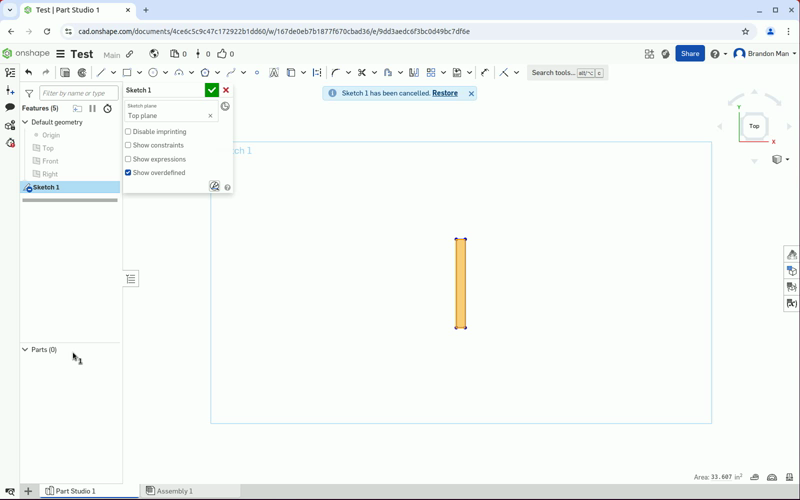
key(shift+e)
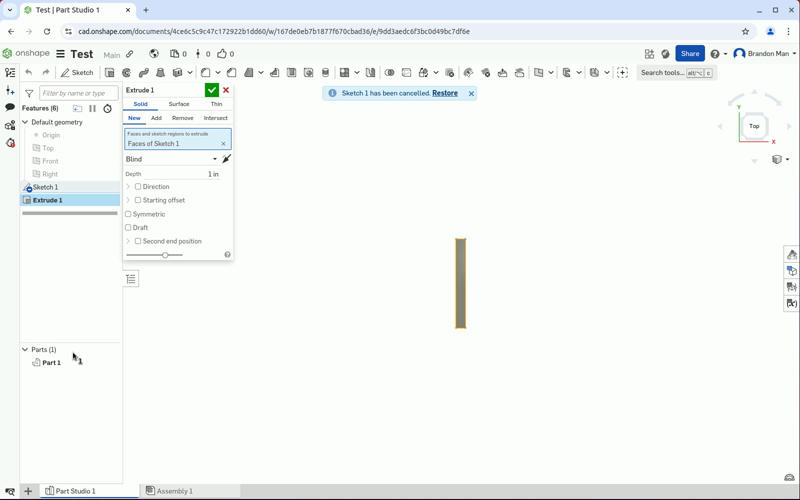
mouse_move(143, 106)
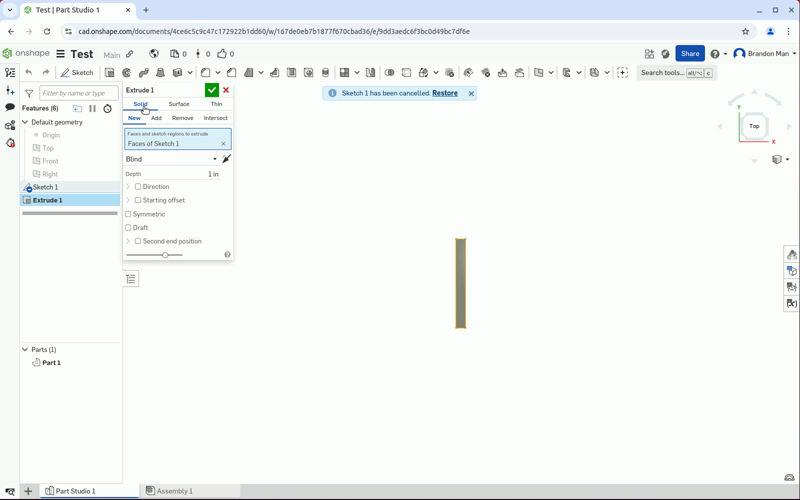
click(143, 106)
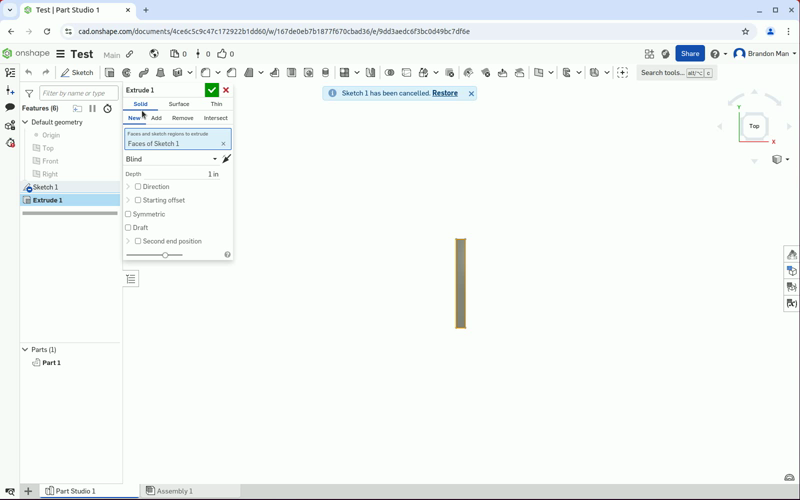
mouse_move(137, 120)
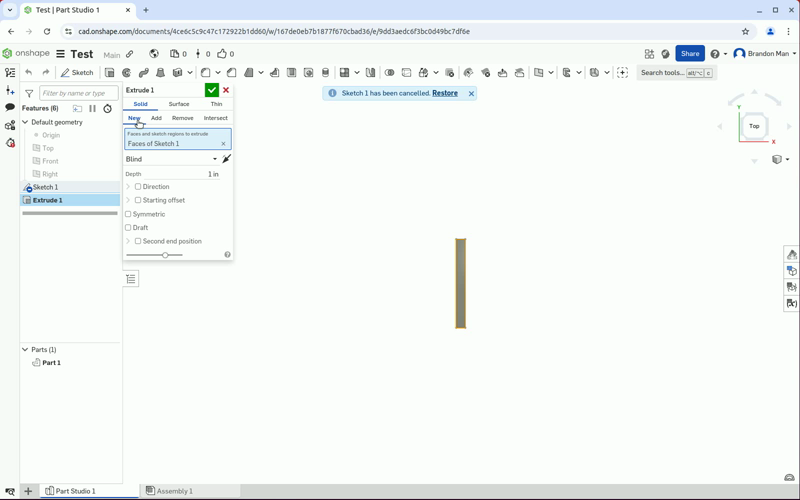
click(137, 120)
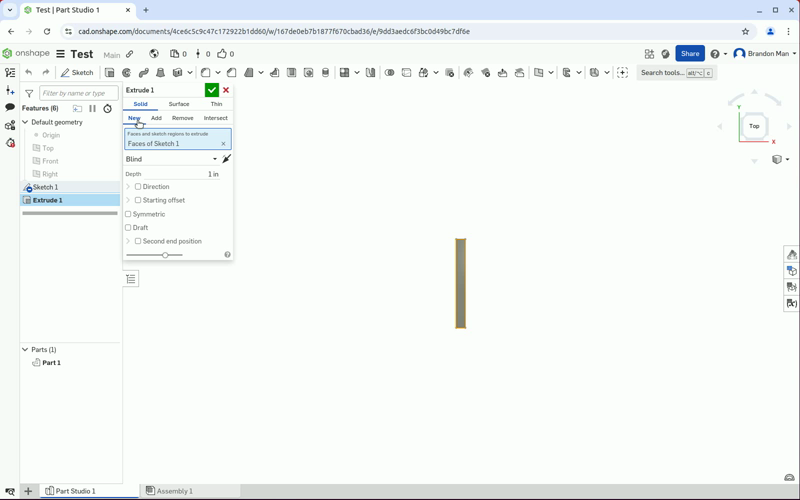
key(tab, 4)
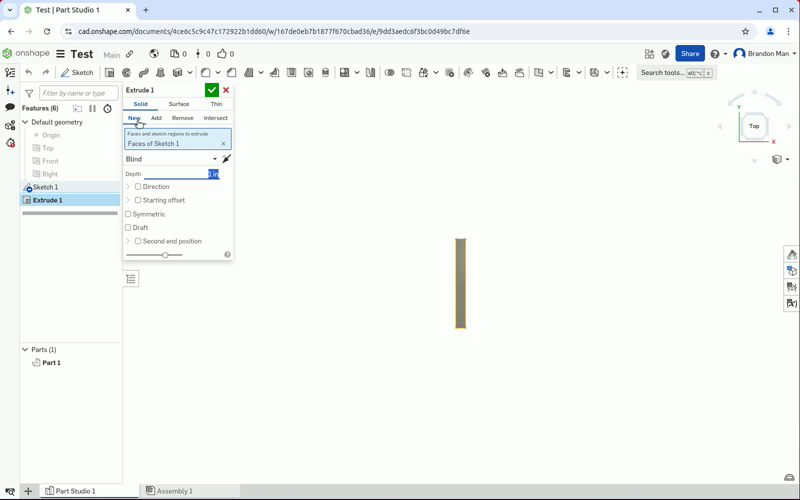
text(-0.722)
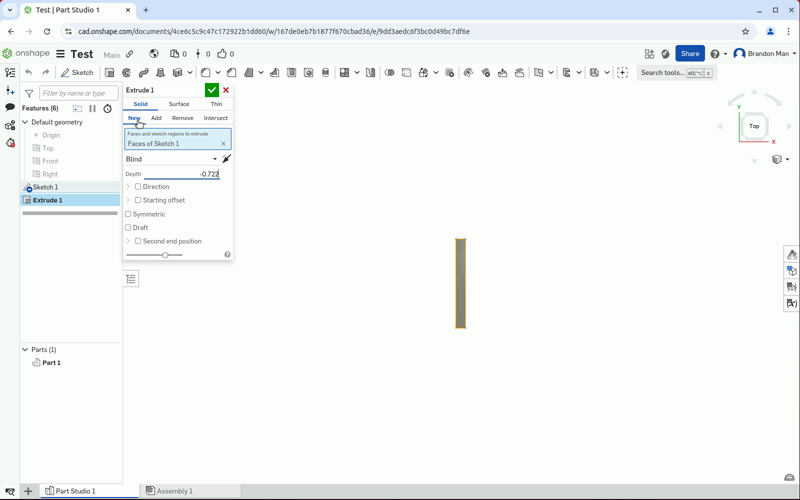
key(enter)
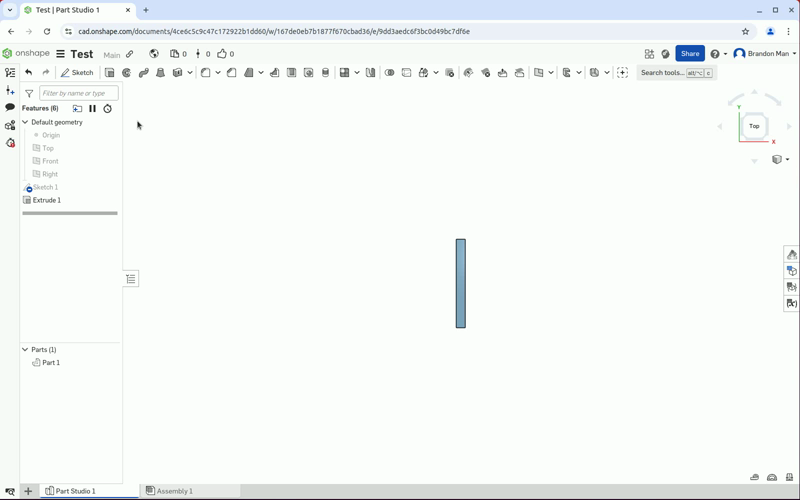
key(shift+h)
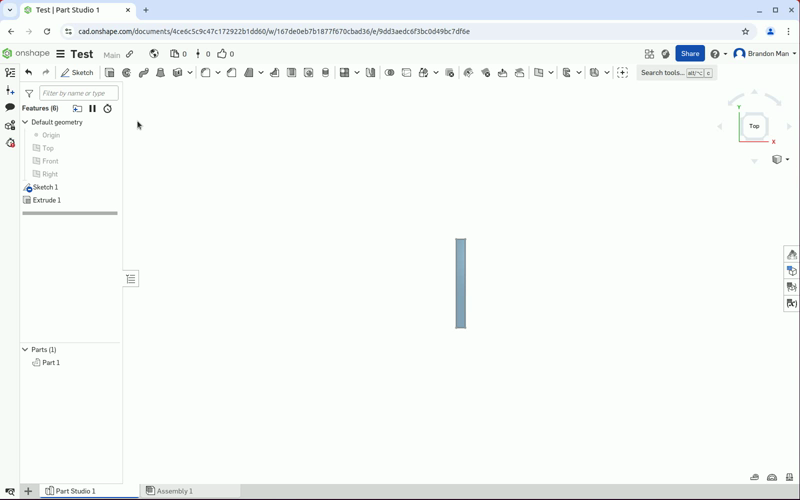
key(shift+h)
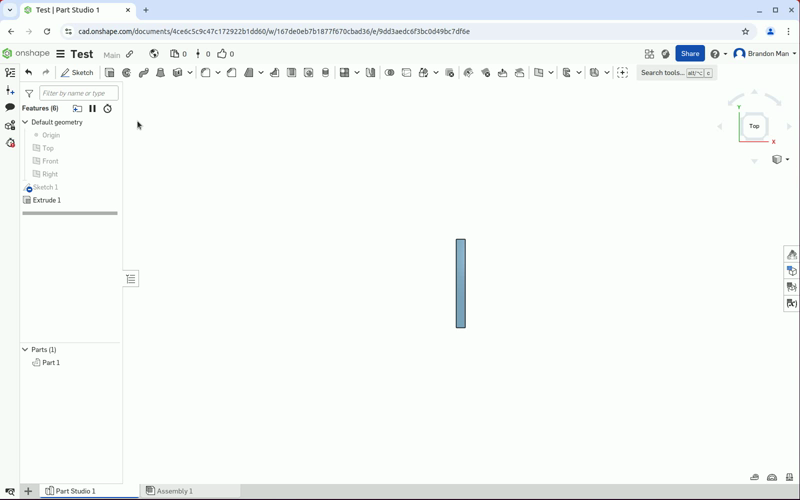
mouse_move(73, 189)
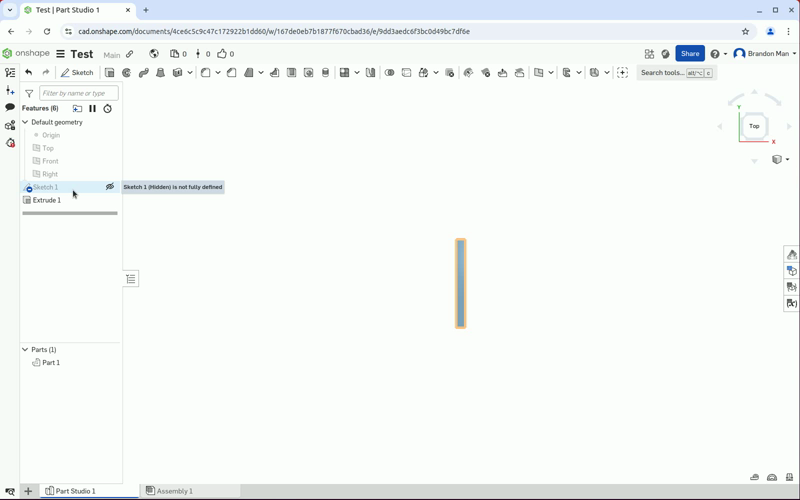
click(73, 189)
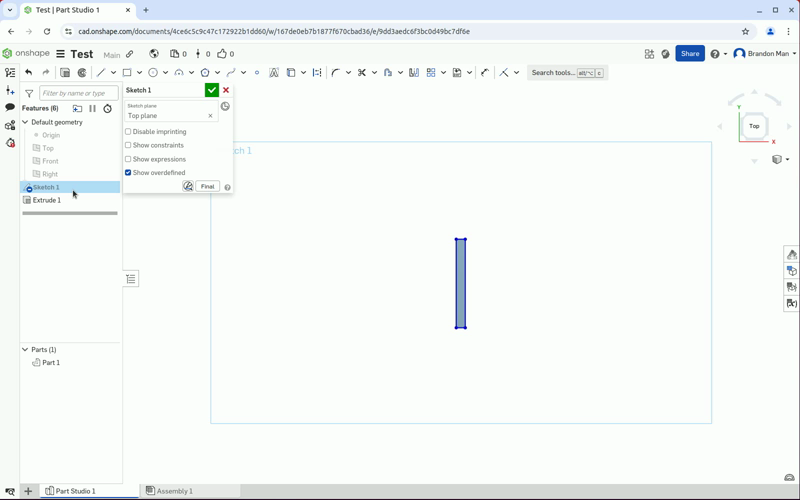
mouse_move(229, 92)
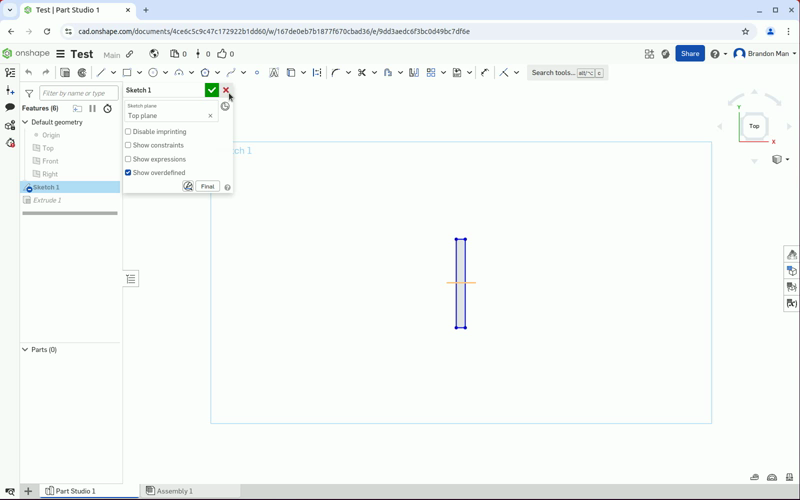
click(229, 92)
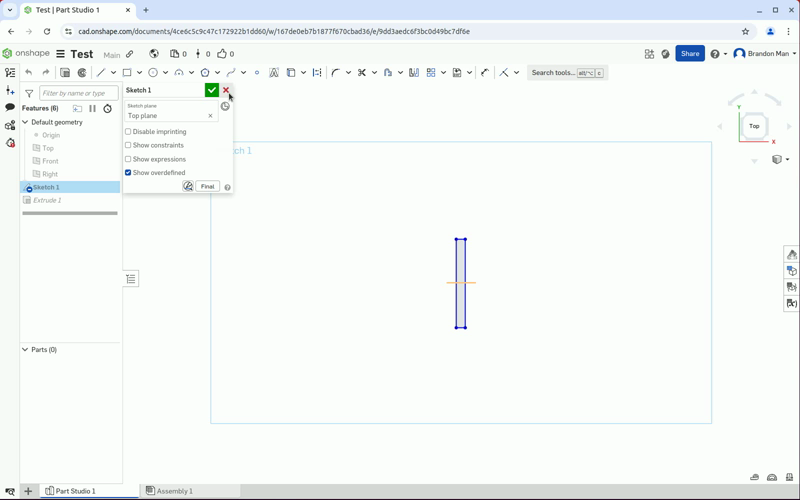
key(shift+s)
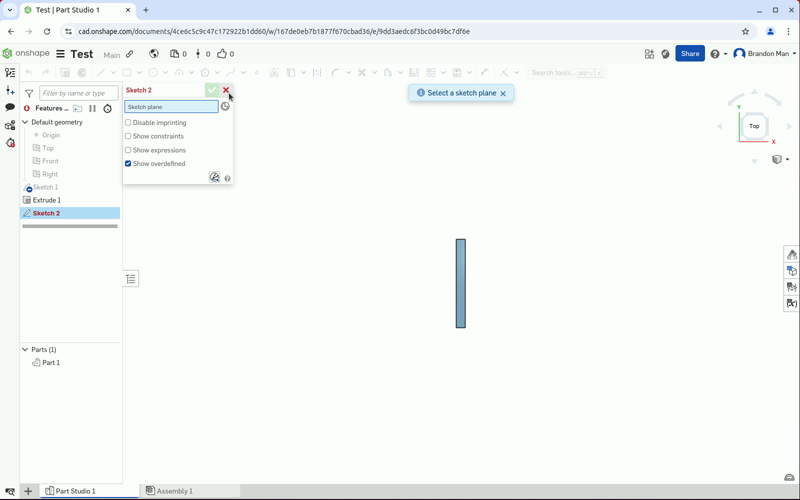
mouse_move(73, 150)
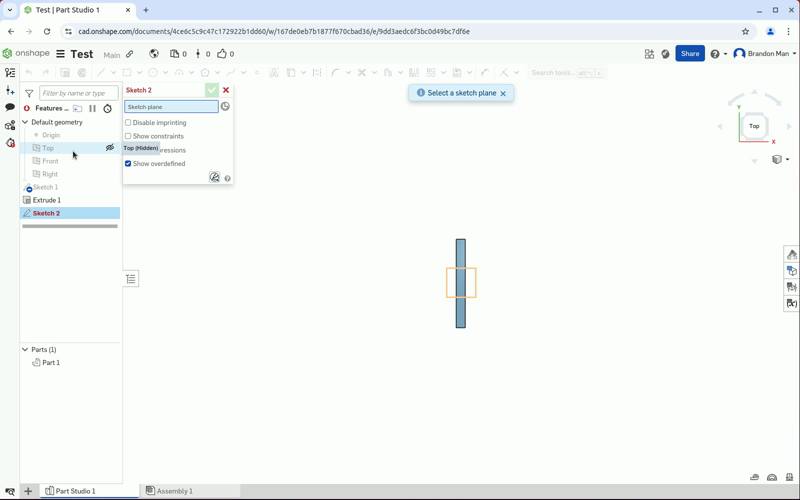
click(73, 150)
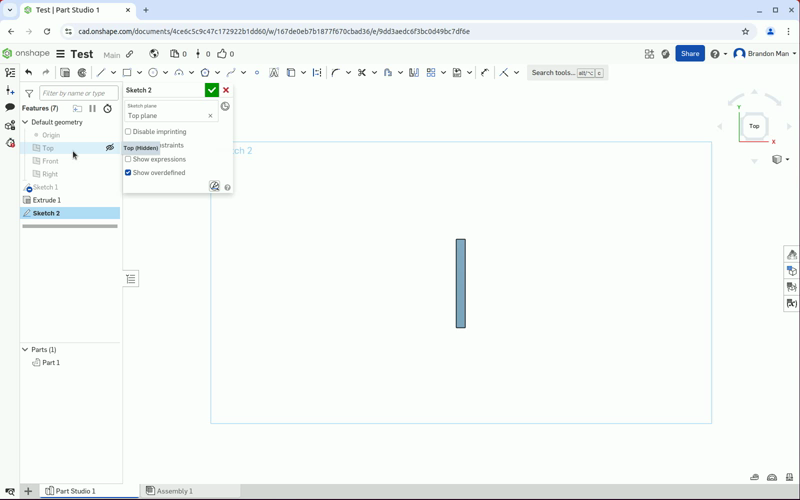
mouse_move(73, 352)
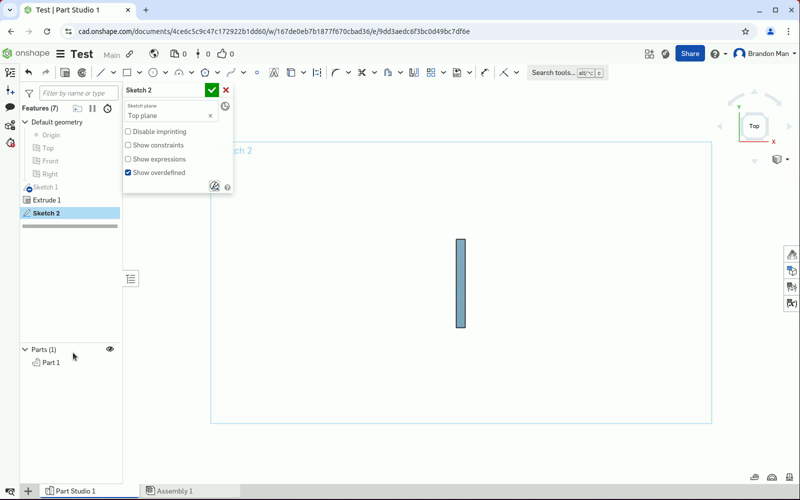
key(y)
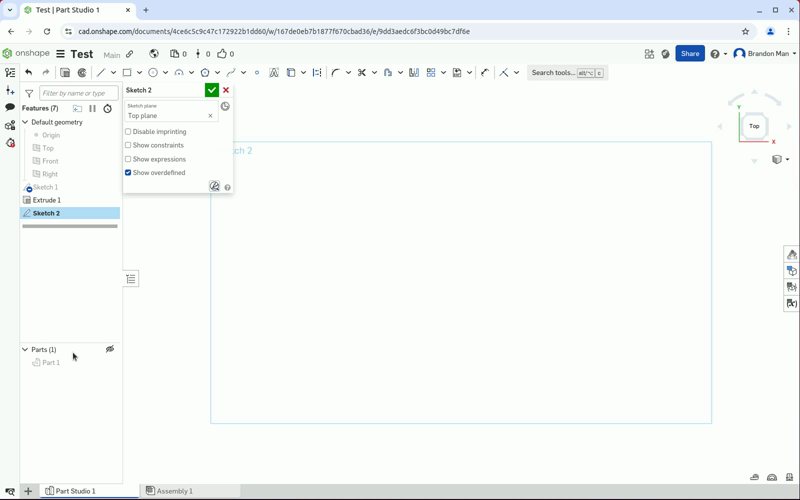
key(l)
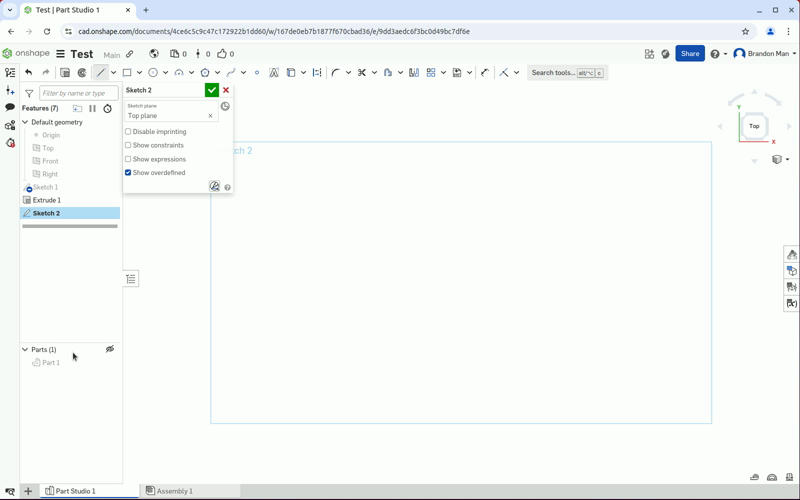
key_down(shift)
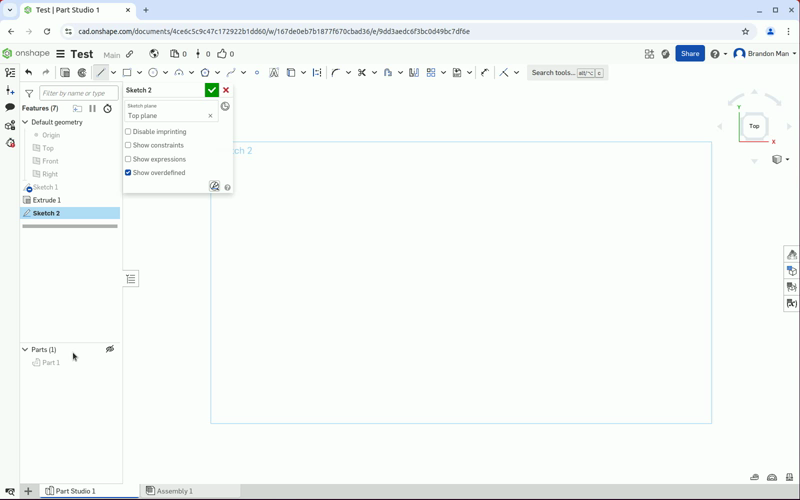
mouse_move(407, 327)
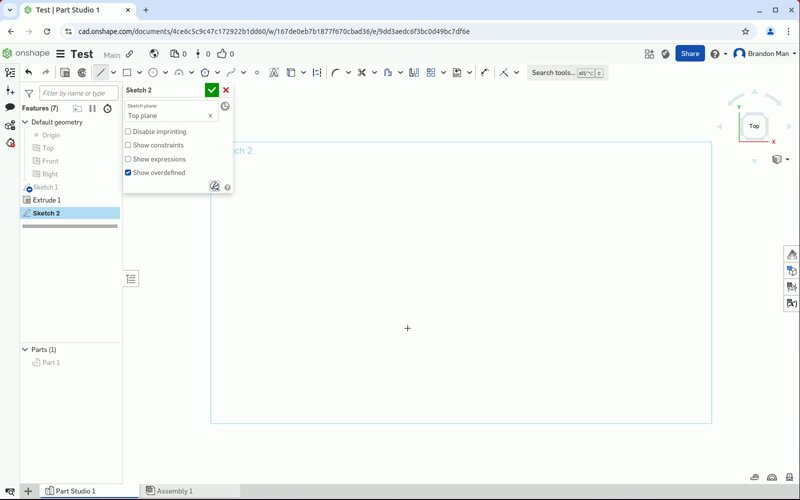
click(407, 327)
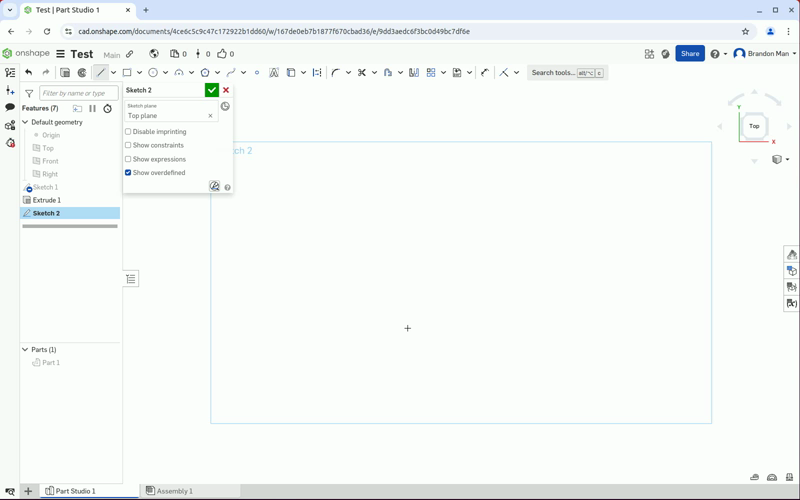
key_up(shift)
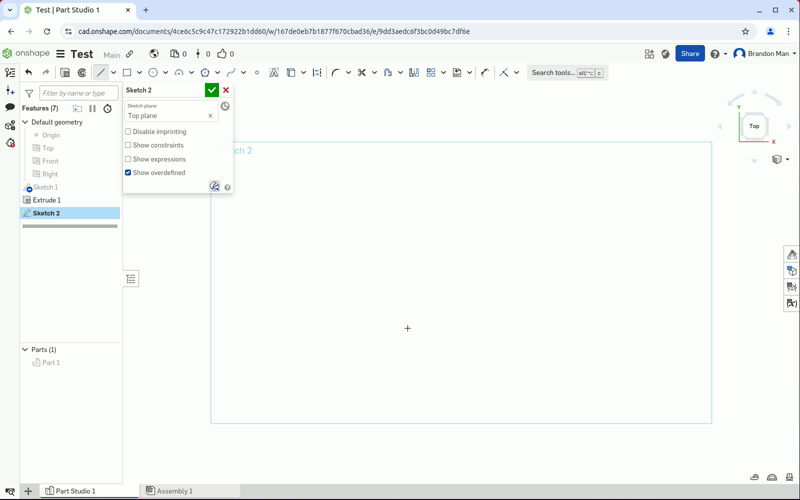
key_down(shift)
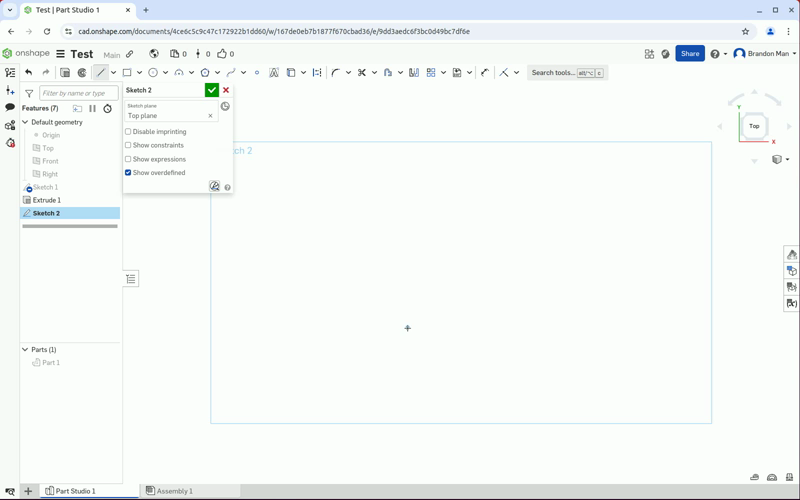
mouse_move(437, 327)
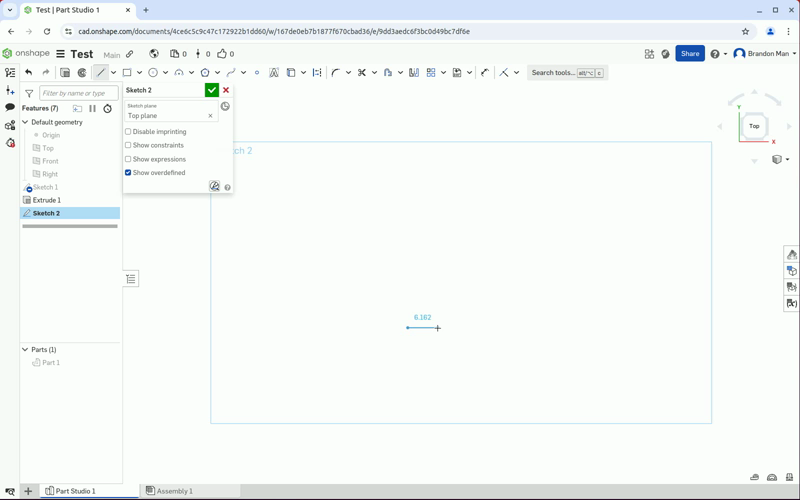
mouse_move(417, 327)
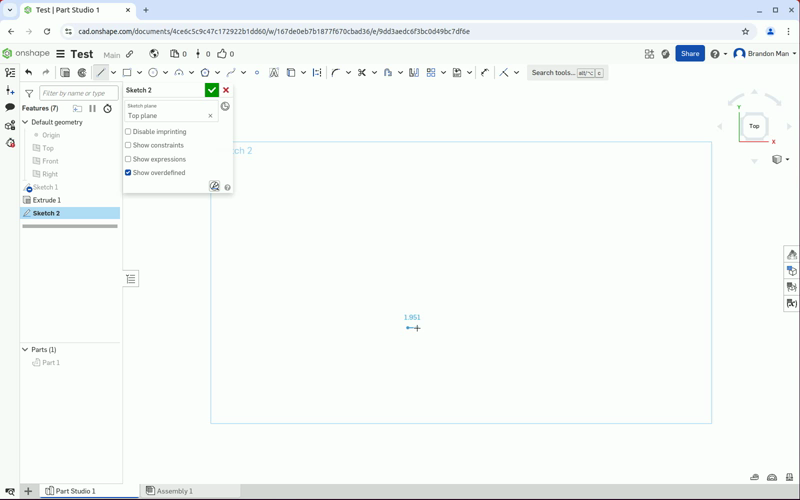
click(417, 327)
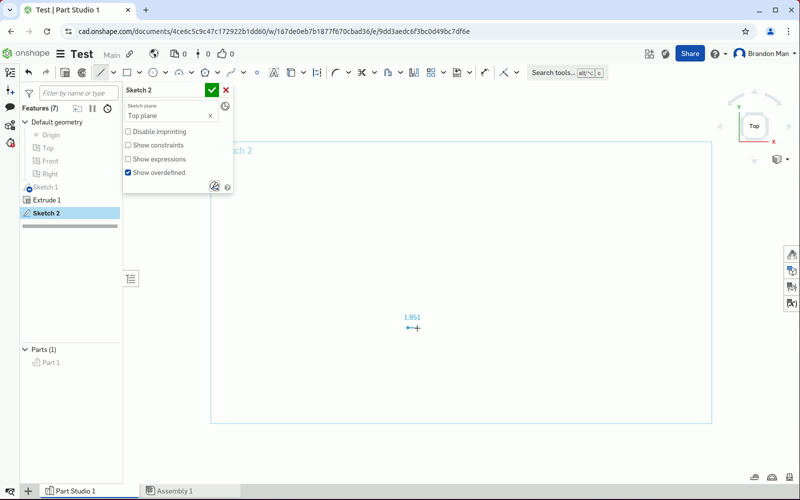
key_up(shift)
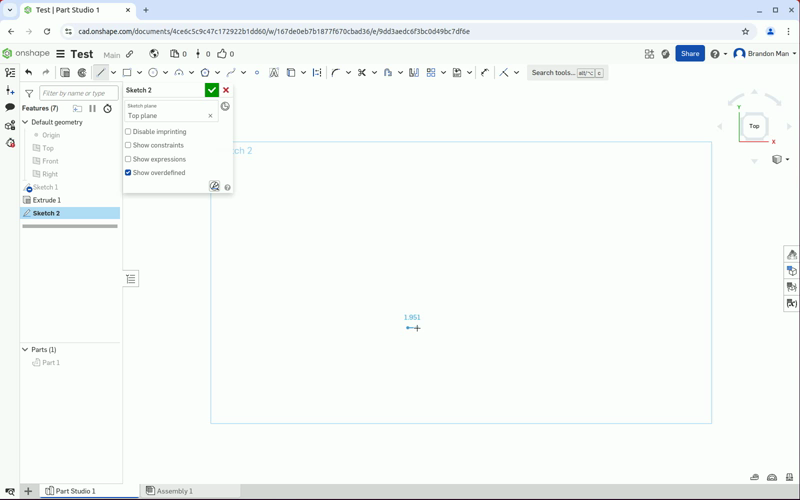
key_down(shift)
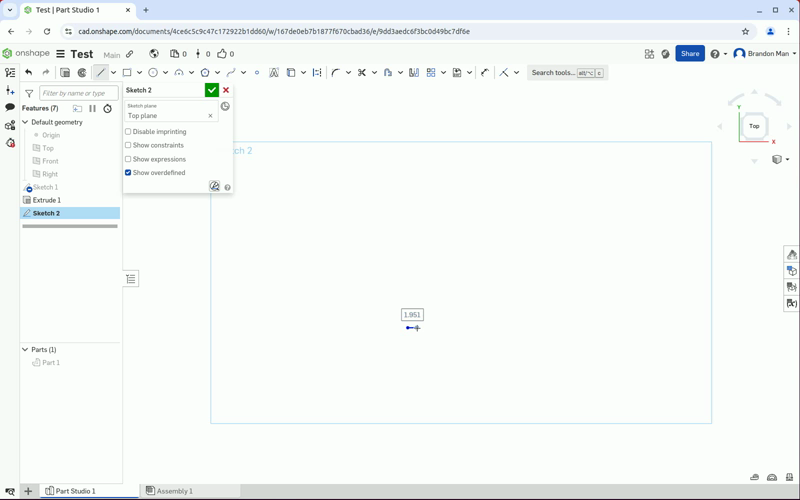
mouse_move(417, 239)
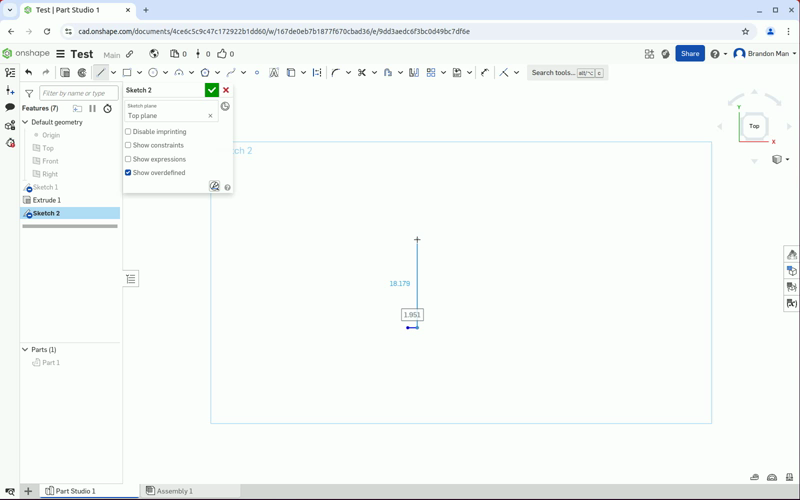
click(417, 239)
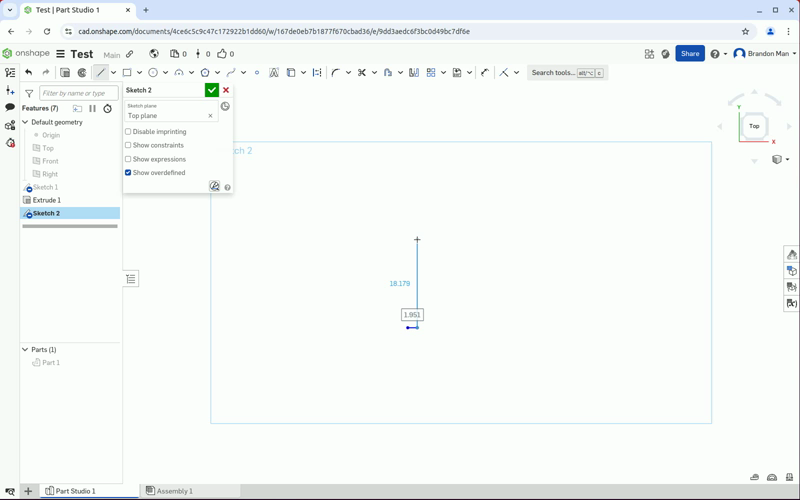
key_up(shift)
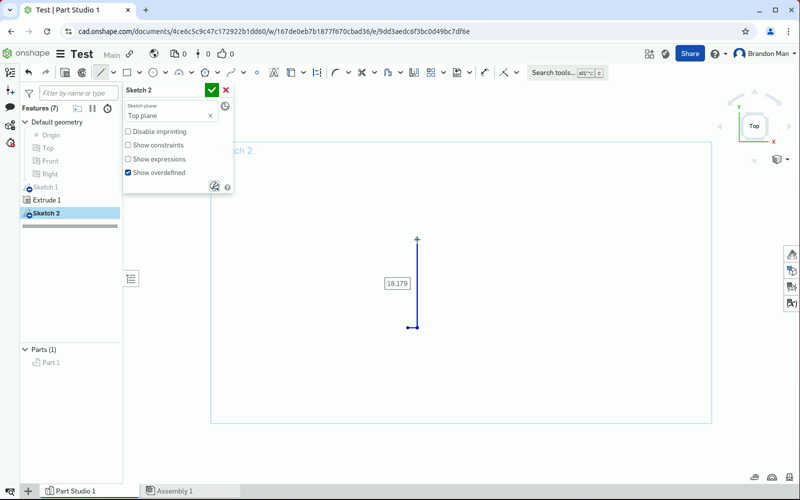
key_down(shift)
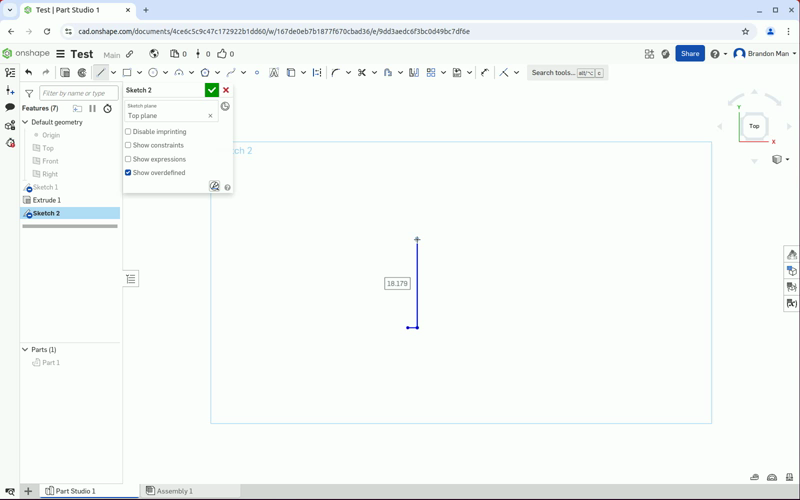
mouse_move(447, 239)
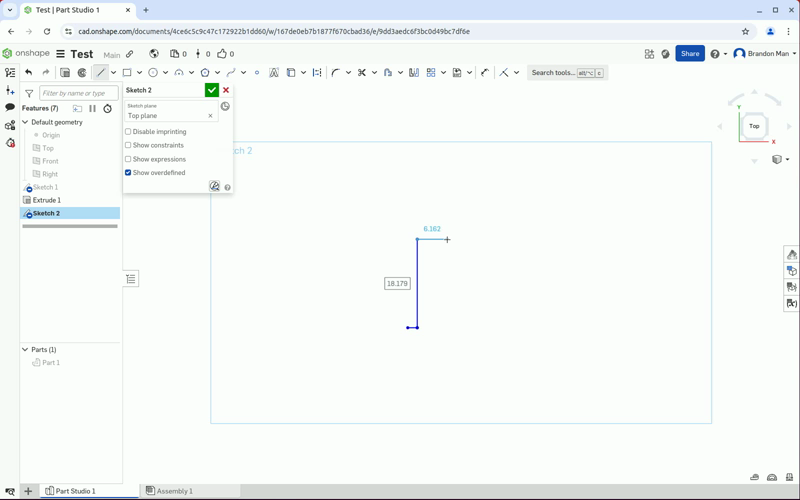
mouse_move(407, 239)
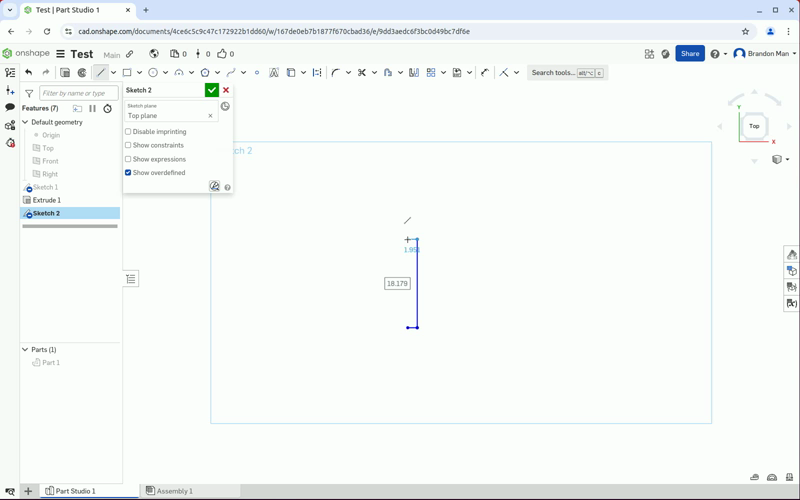
click(407, 239)
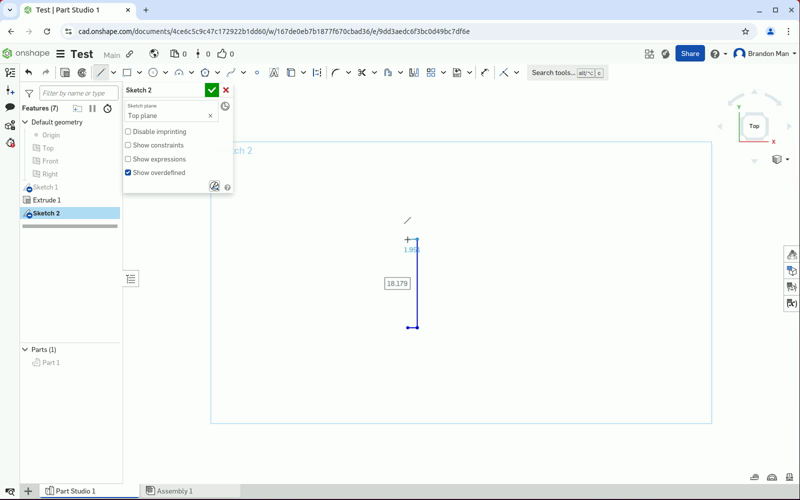
key_up(shift)
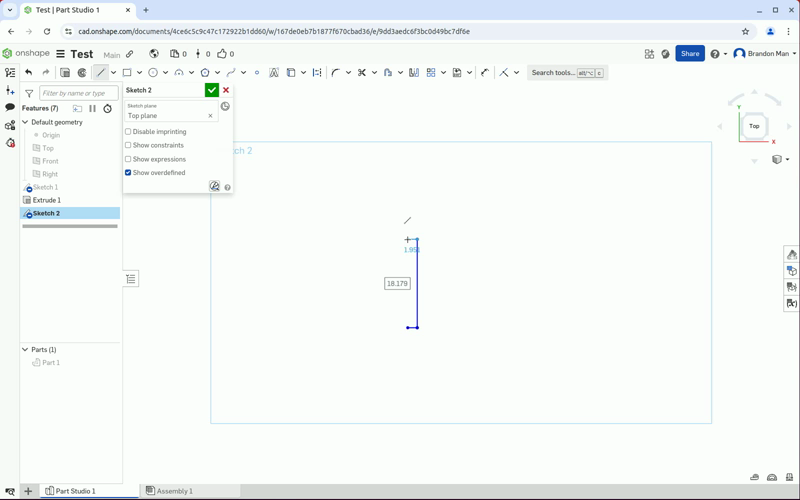
key_down(shift)
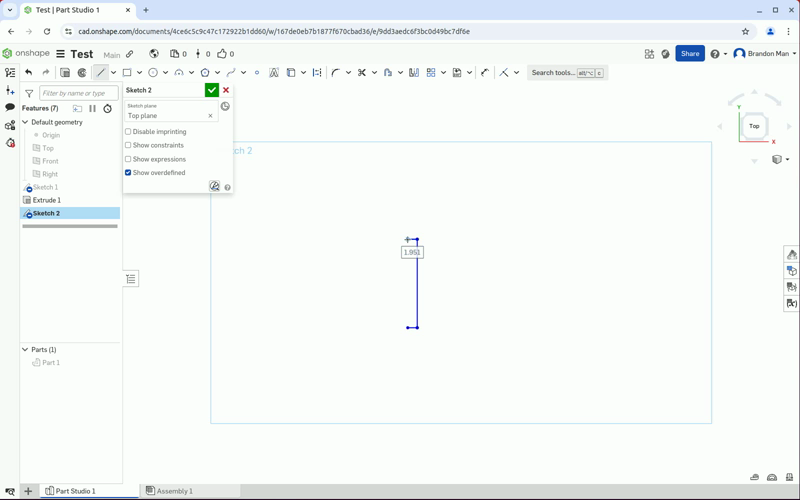
mouse_move(407, 327)
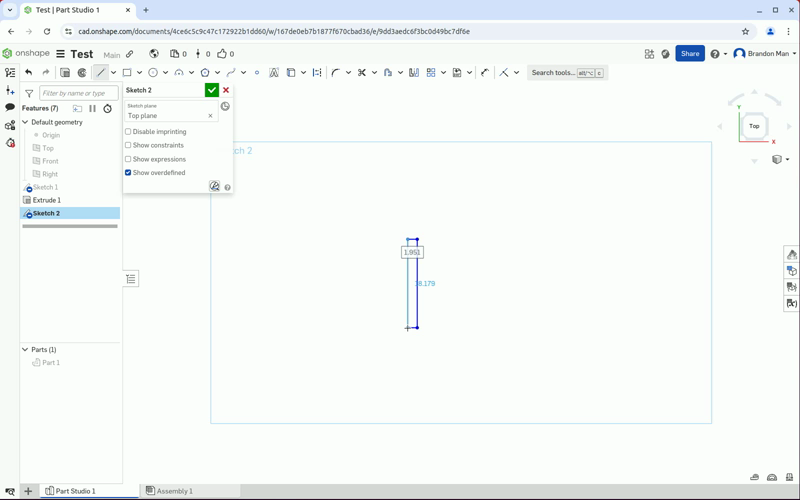
key_up(shift)
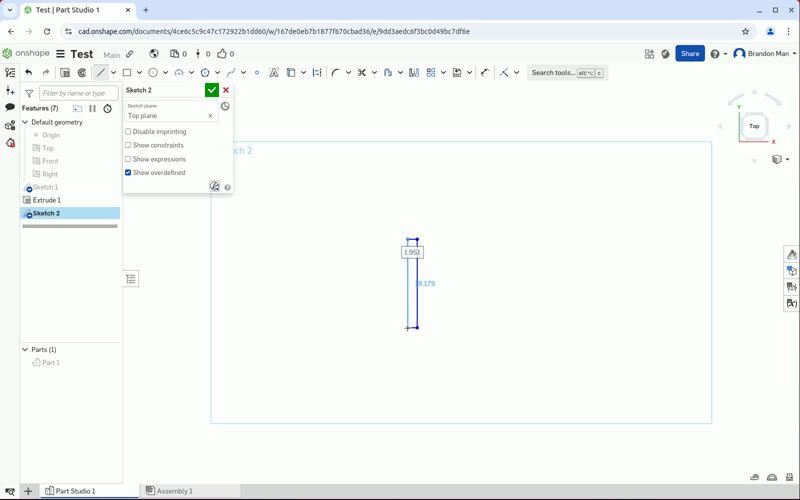
click(407, 327)
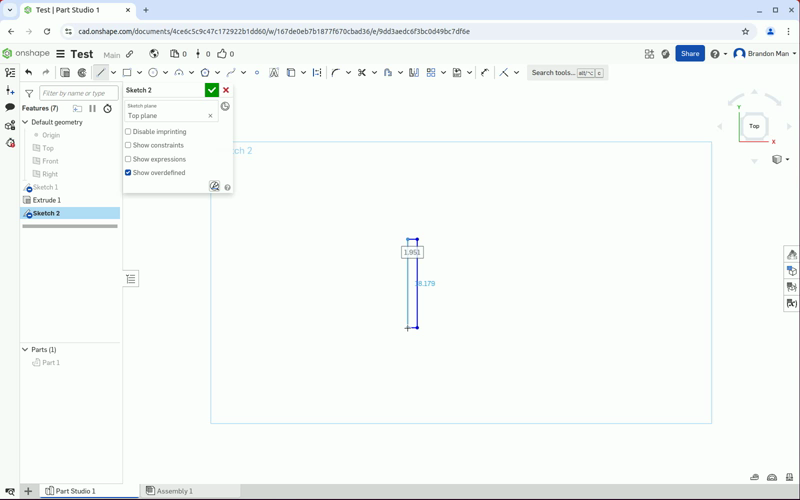
key(esc)
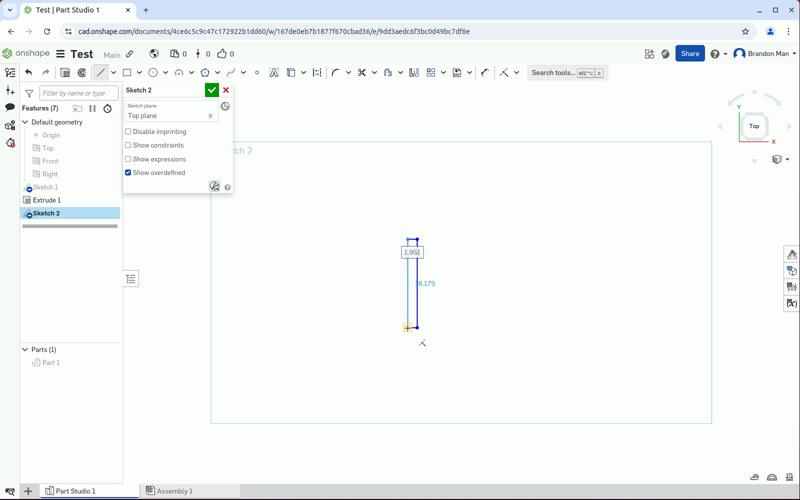
mouse_move(410, 240)
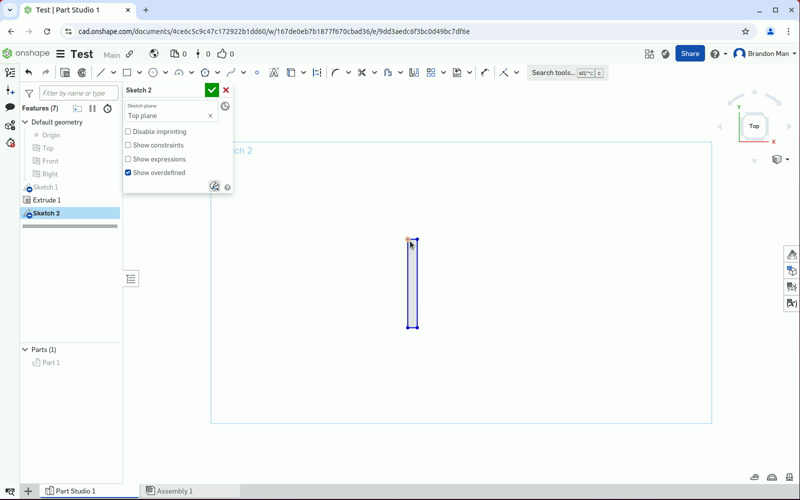
scroll(6)
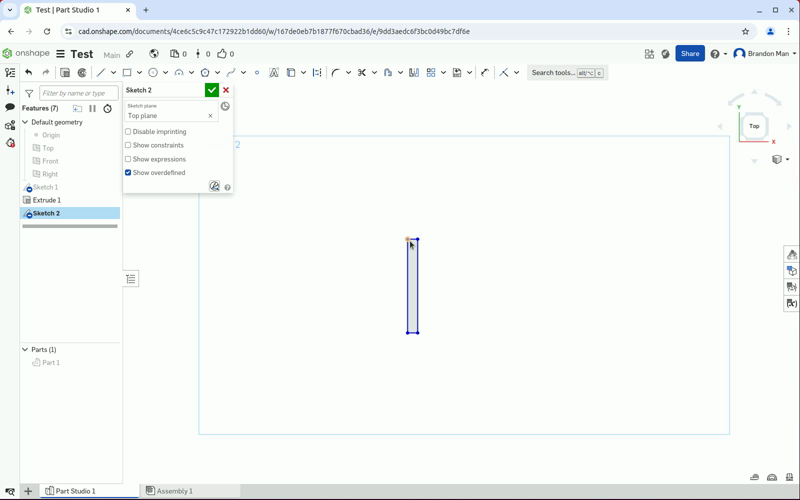
scroll(6)
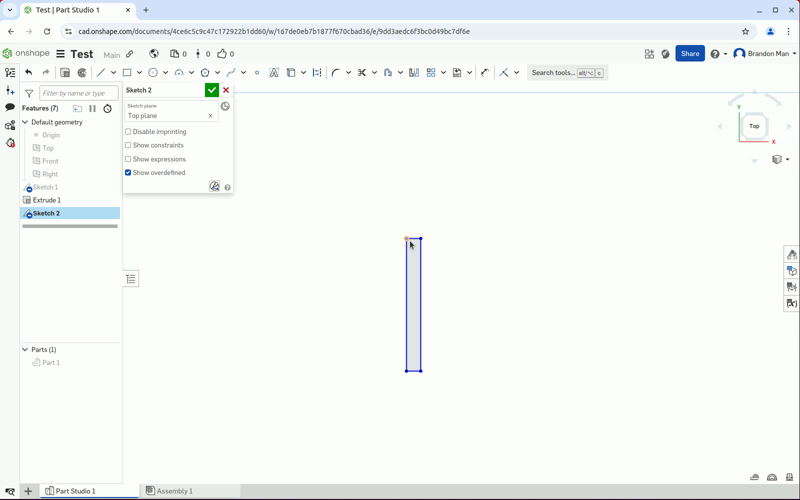
scroll(6)
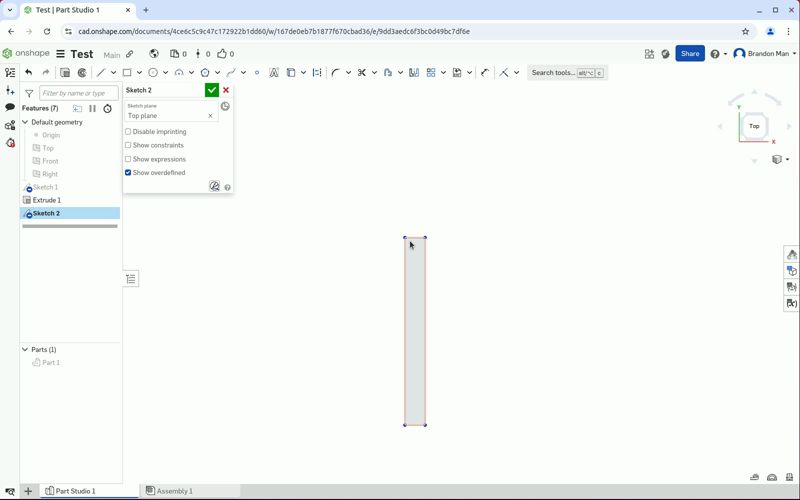
scroll(6)
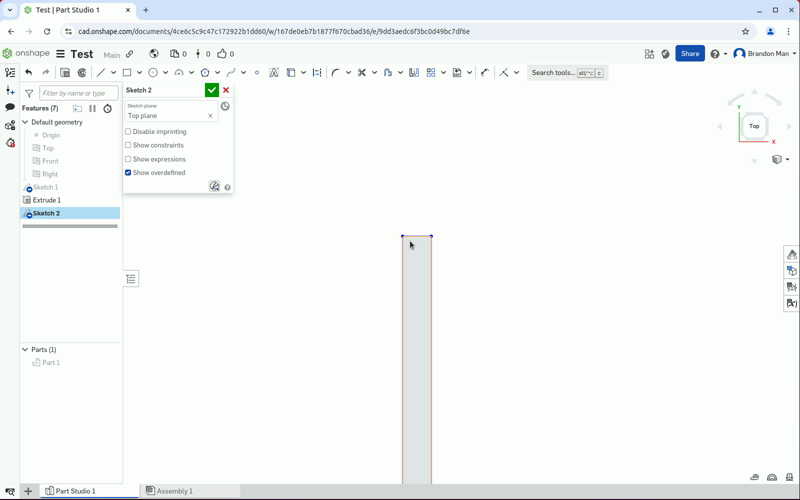
scroll(6)
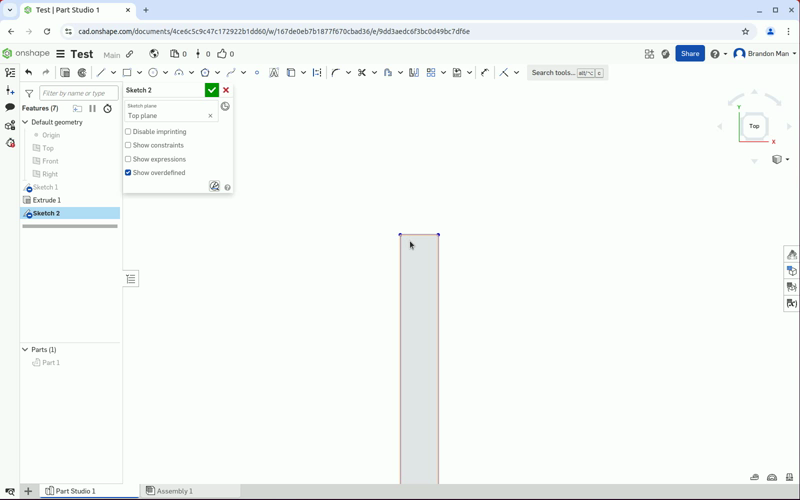
scroll(6)
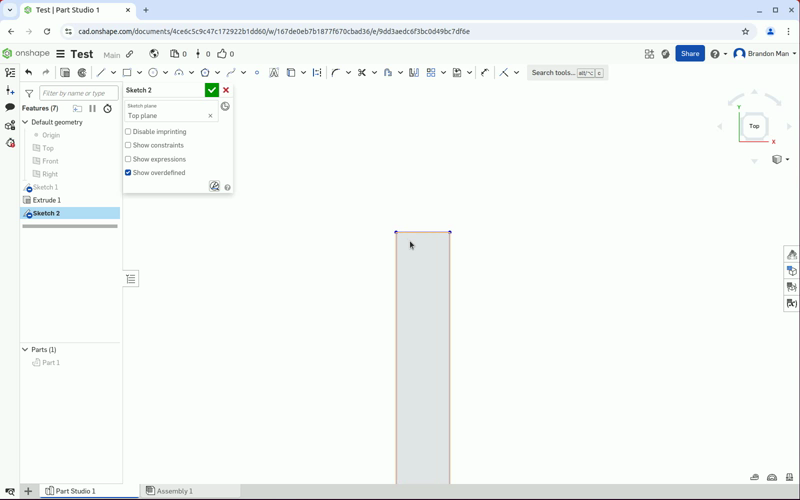
scroll(6)
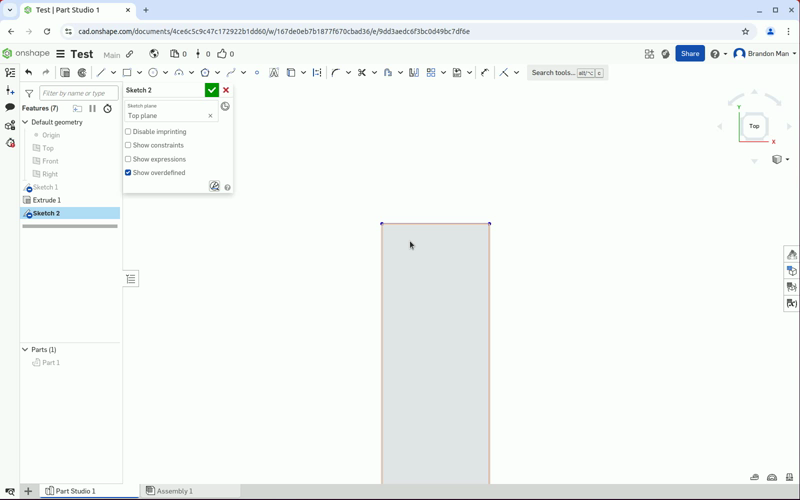
click(410, 240)
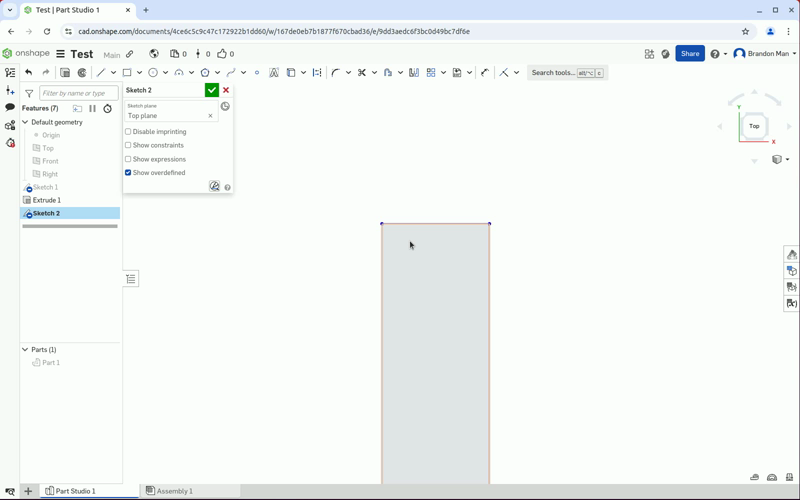
scroll(-6)
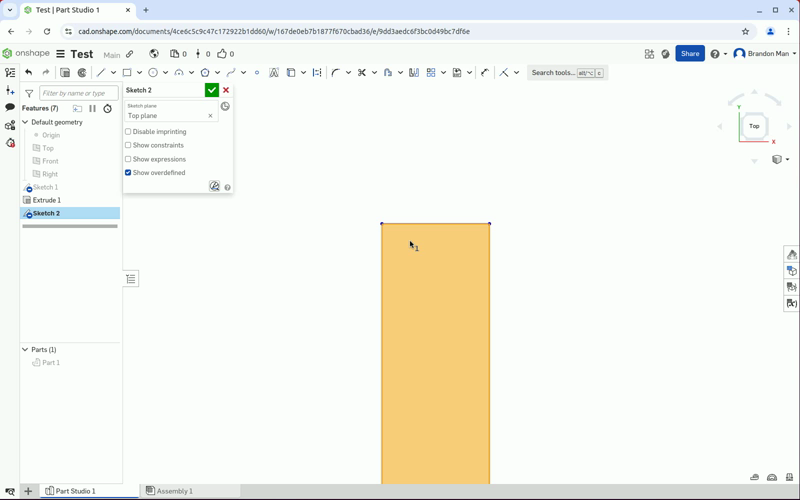
scroll(-6)
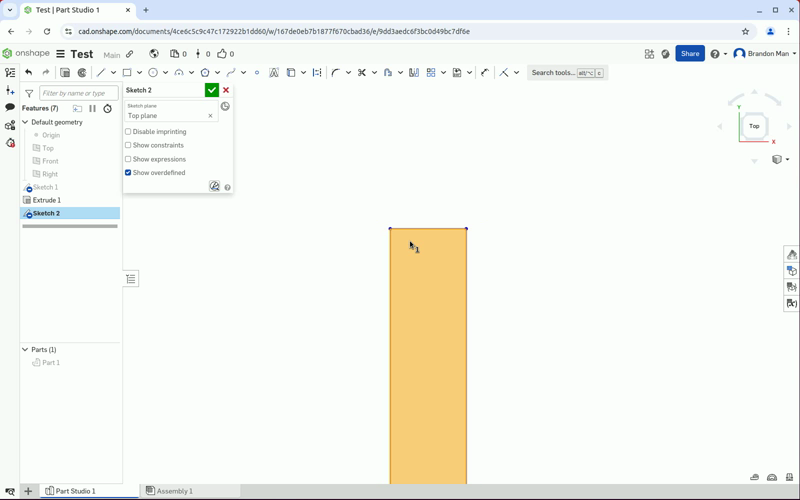
scroll(-6)
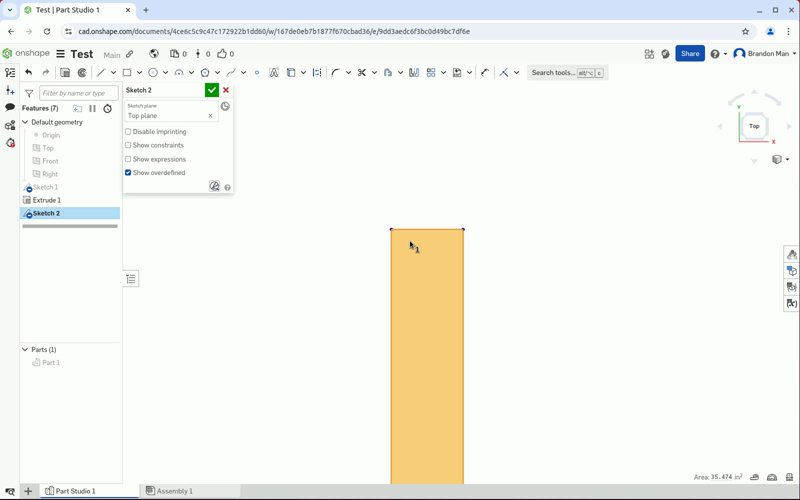
scroll(-6)
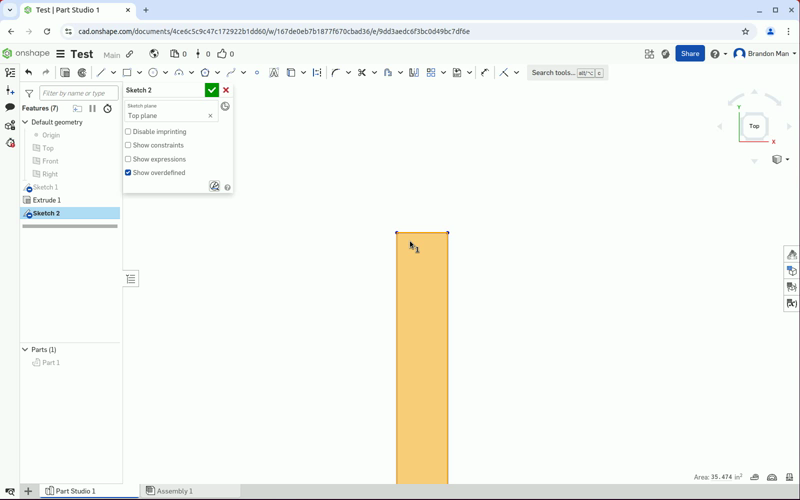
scroll(-6)
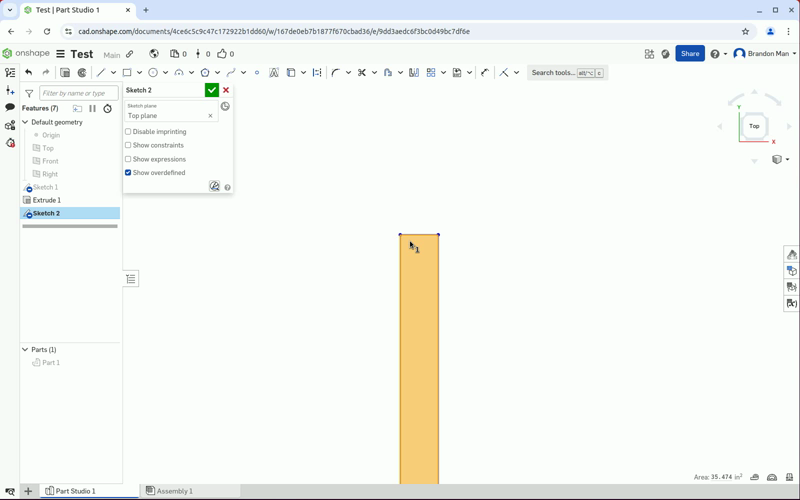
scroll(-6)
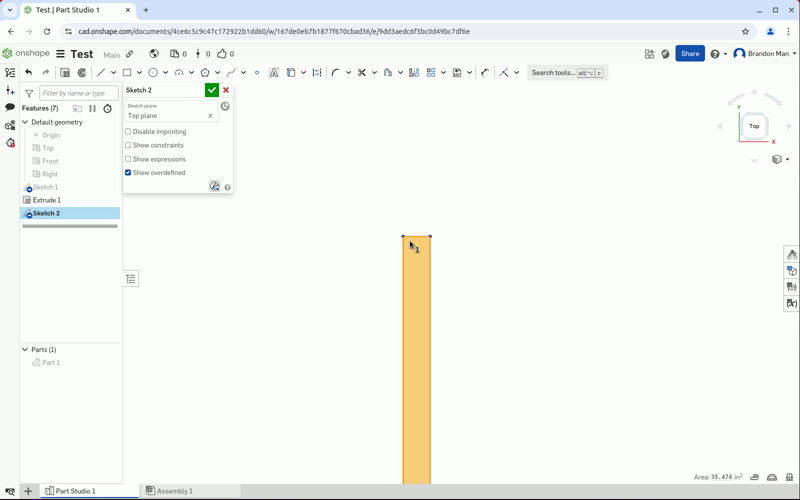
scroll(-6)
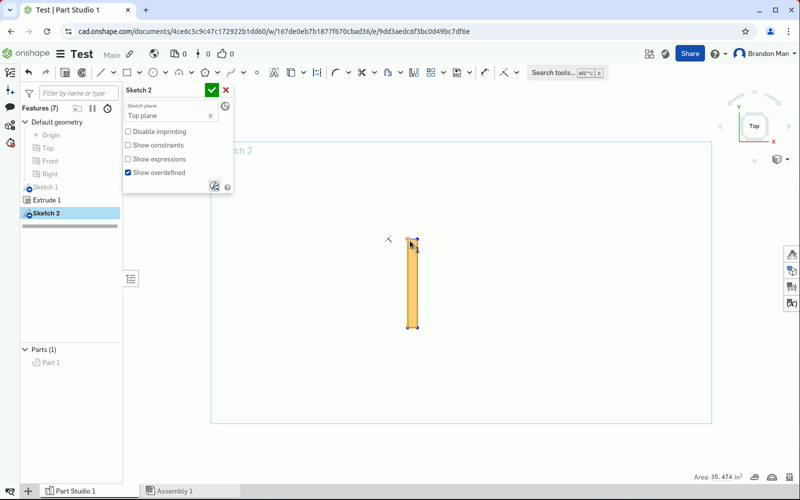
mouse_move(73, 352)
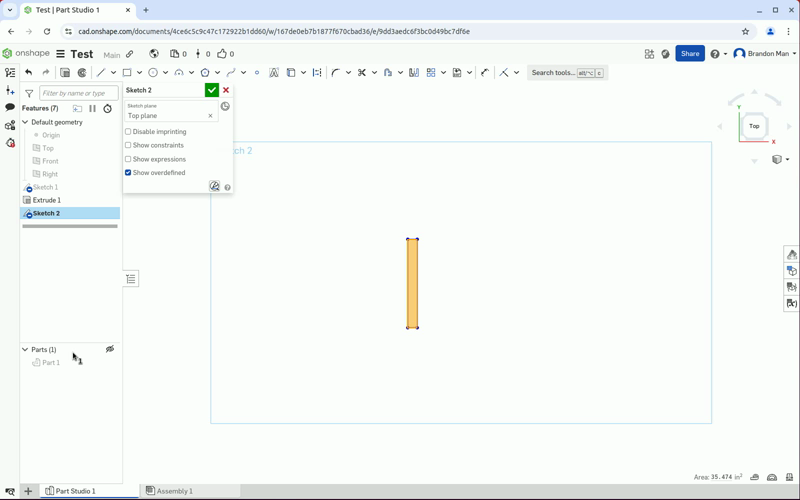
key(shift+y)
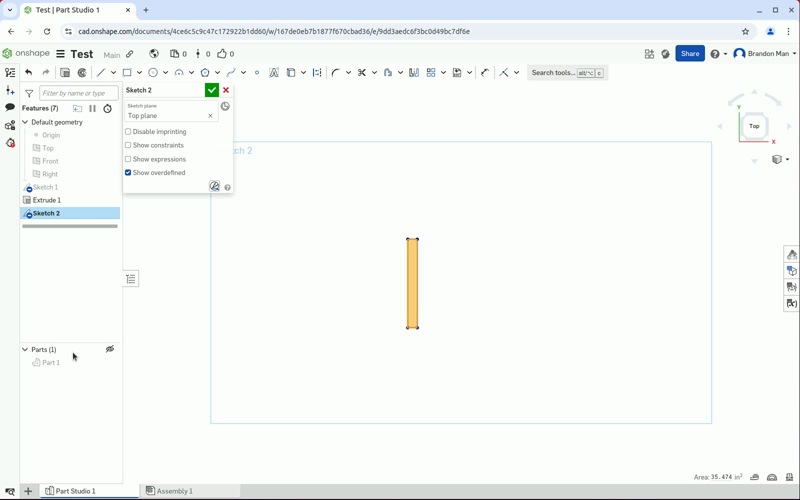
key(shift+e)
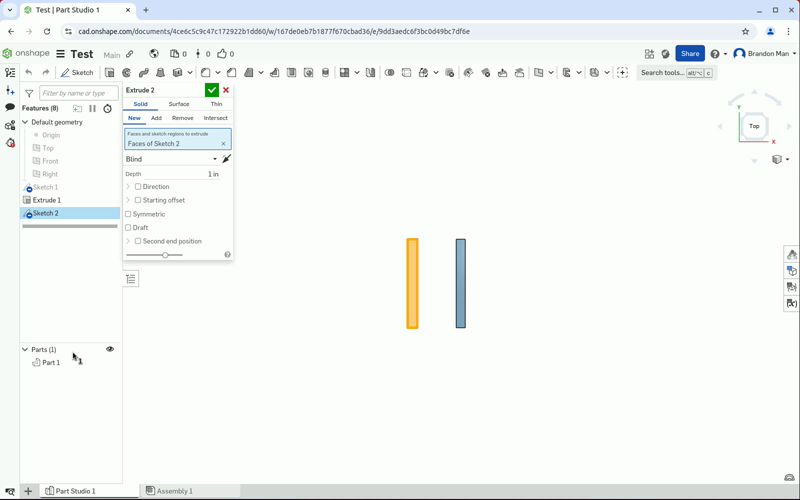
mouse_move(143, 106)
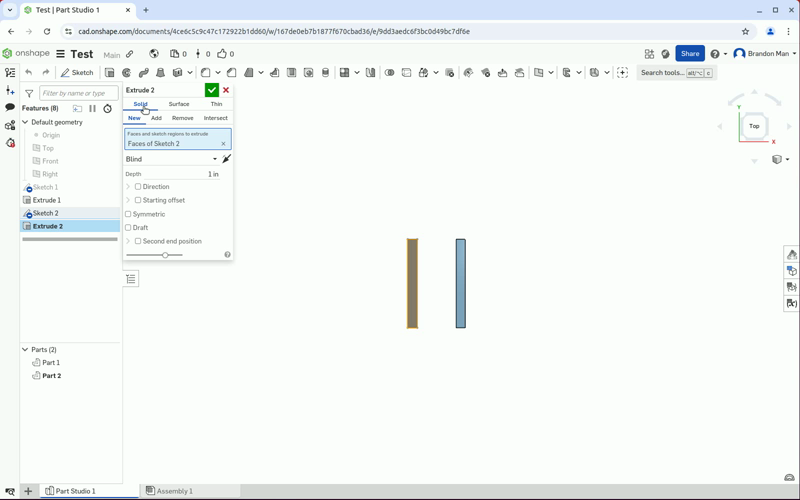
click(143, 106)
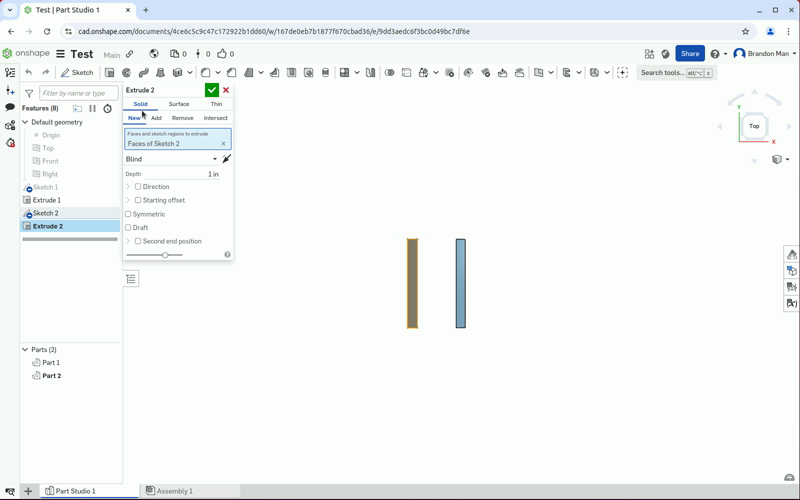
mouse_move(137, 120)
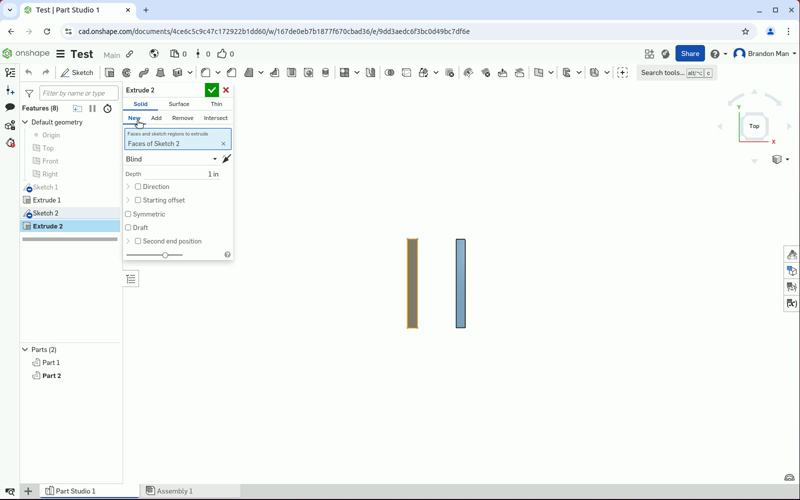
click(137, 120)
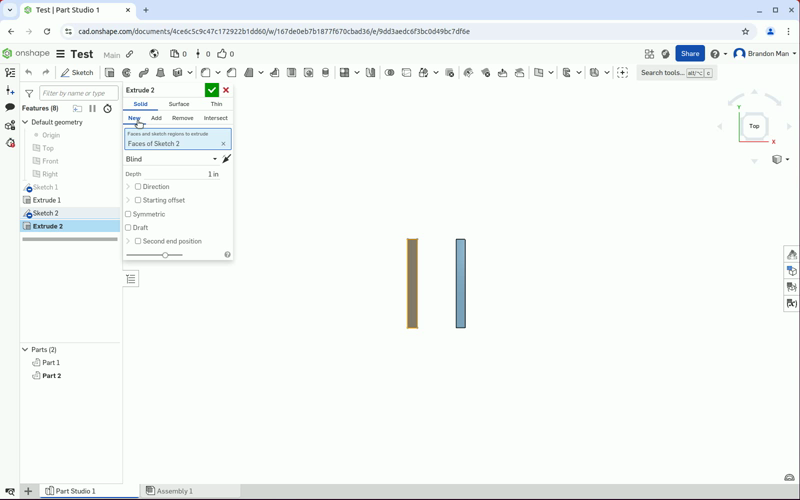
key(tab, 4)
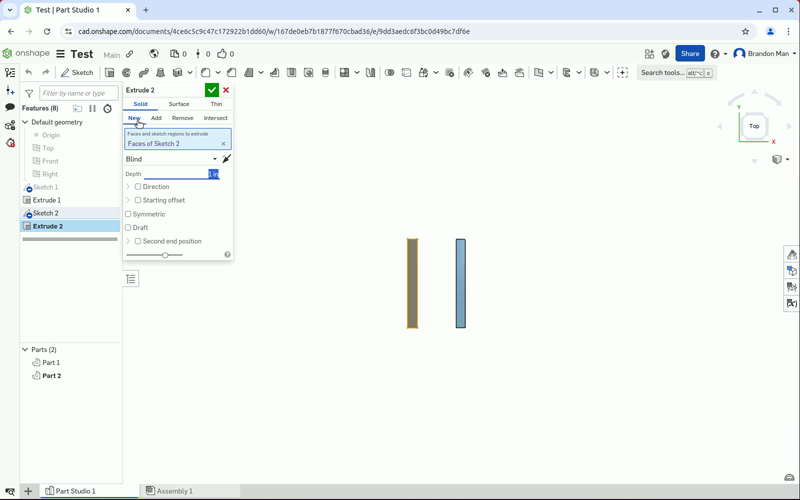
text(-0.722)
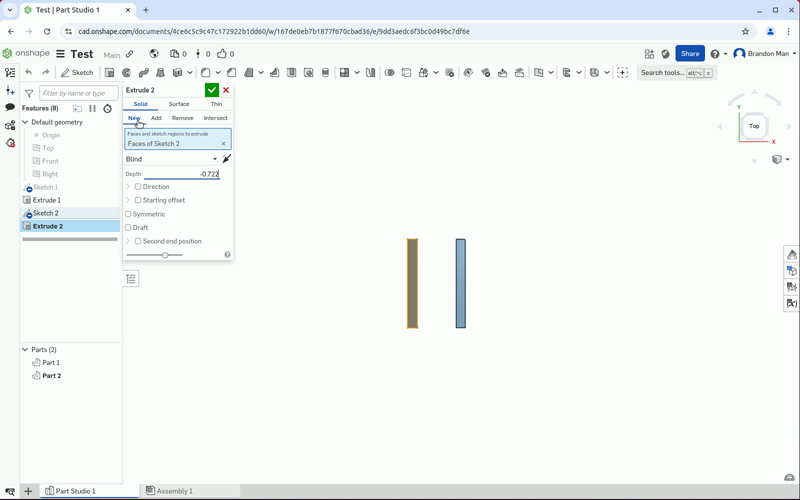
key(enter)
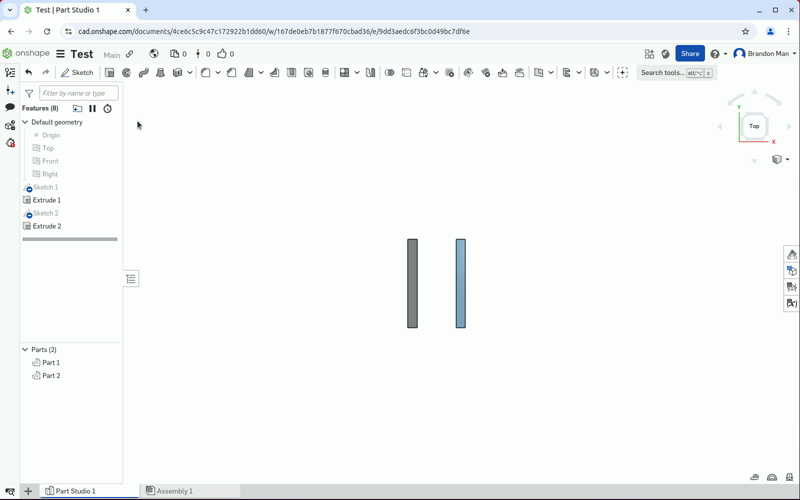
key(shift+h)
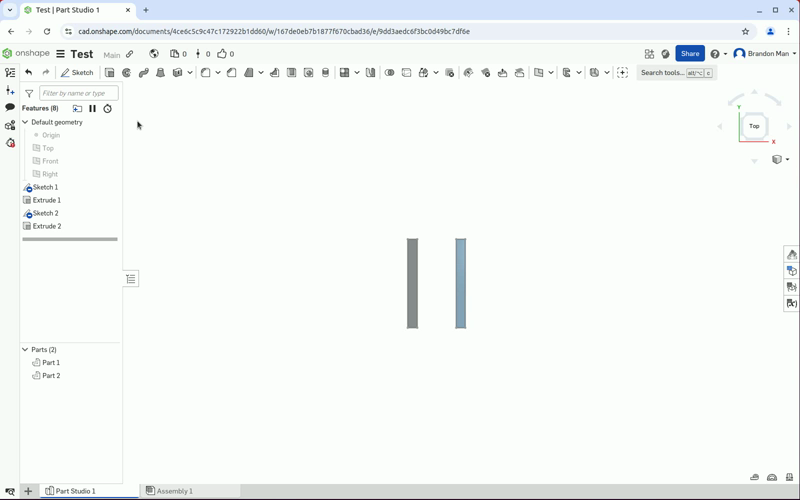
key(shift+h)
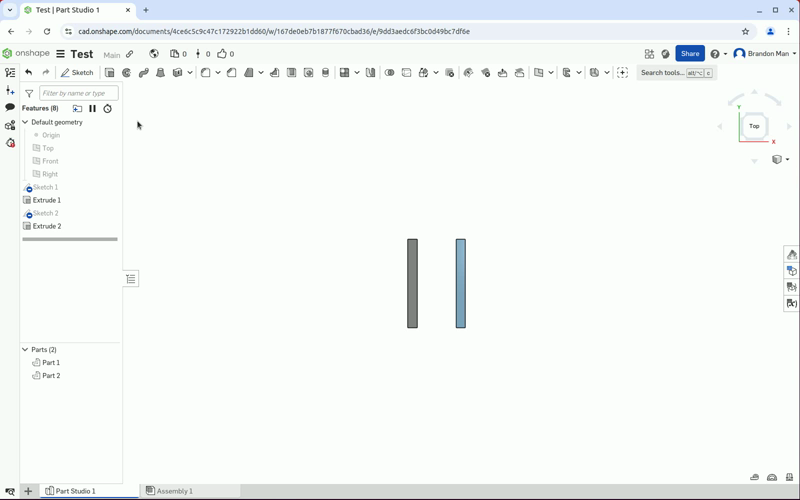
mouse_move(73, 189)
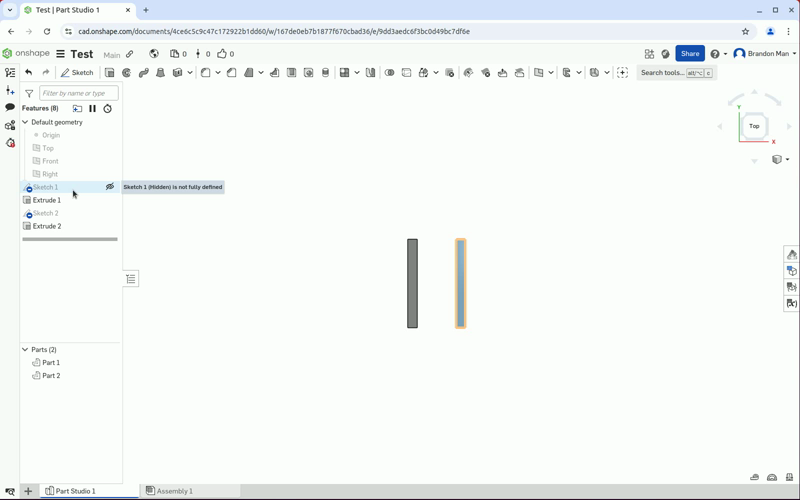
click(73, 189)
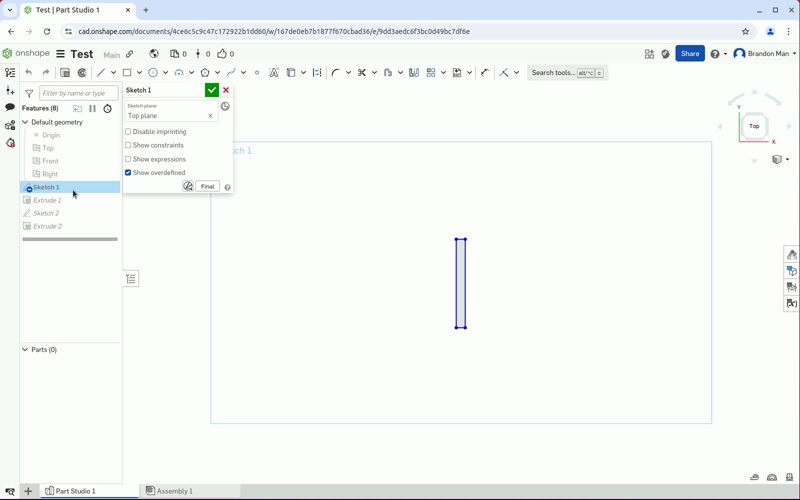
mouse_move(229, 92)
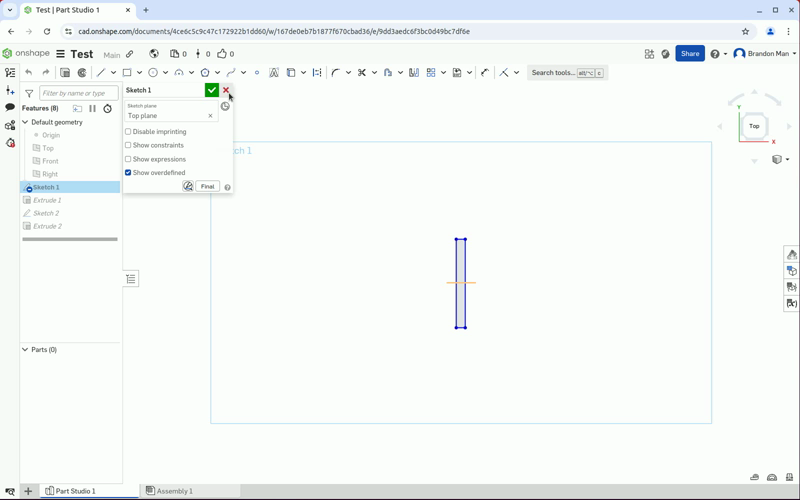
click(229, 92)
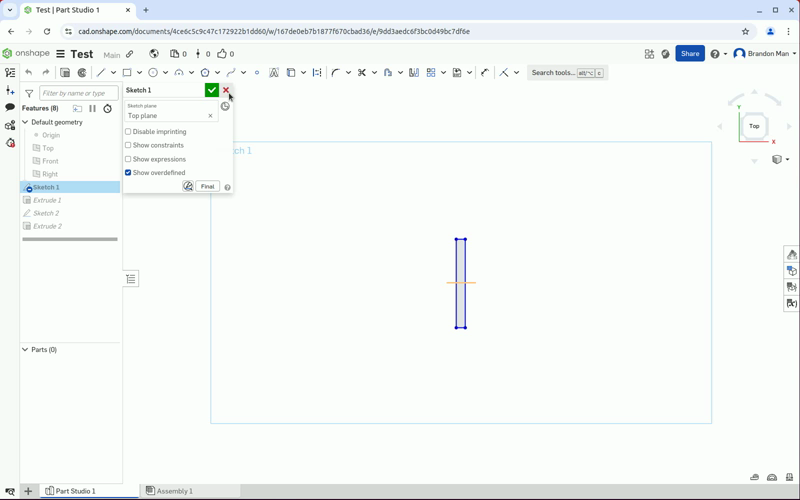
key(shift+s)
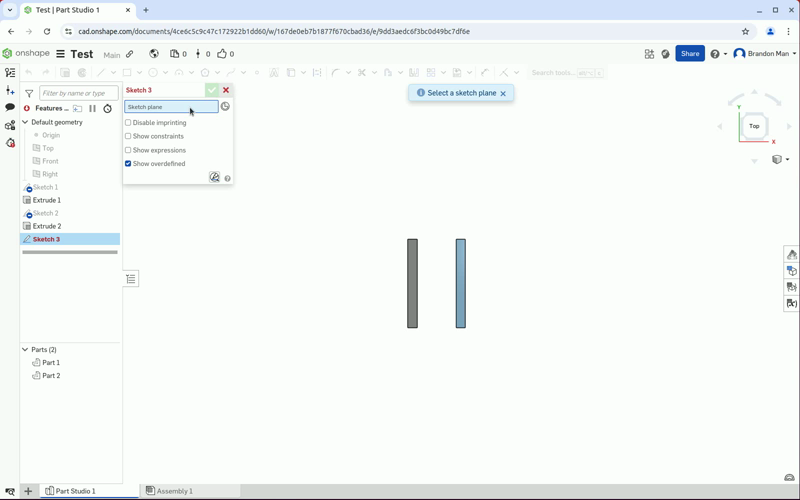
mouse_move(73, 150)
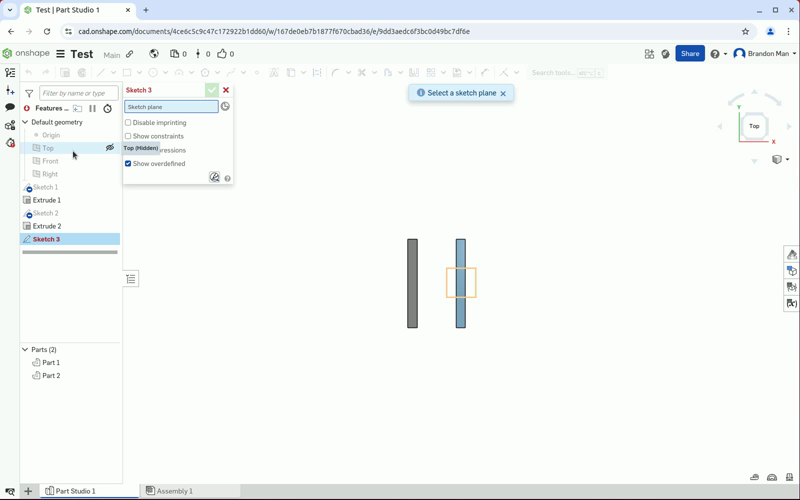
click(73, 150)
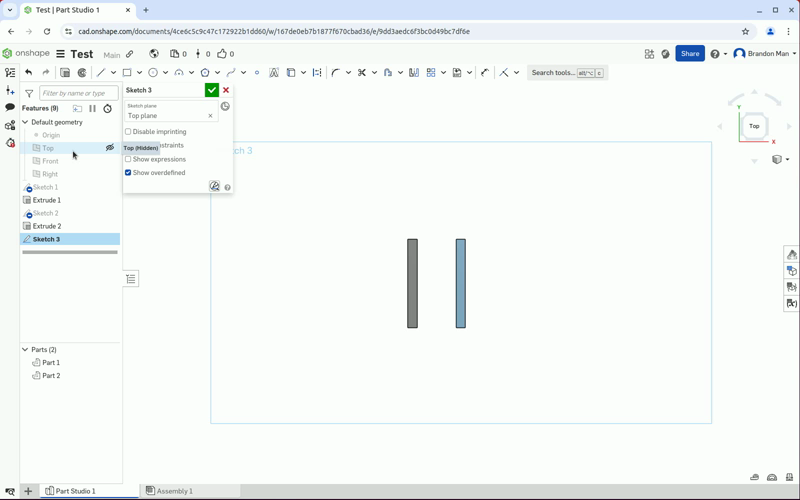
mouse_move(73, 352)
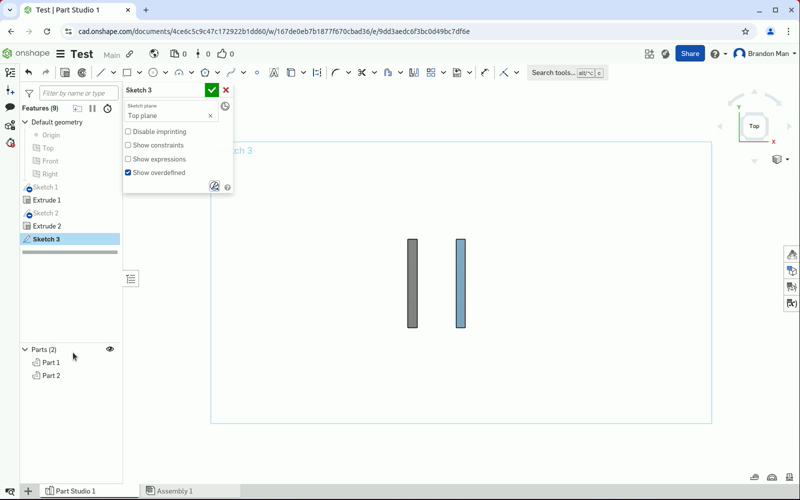
key(y)
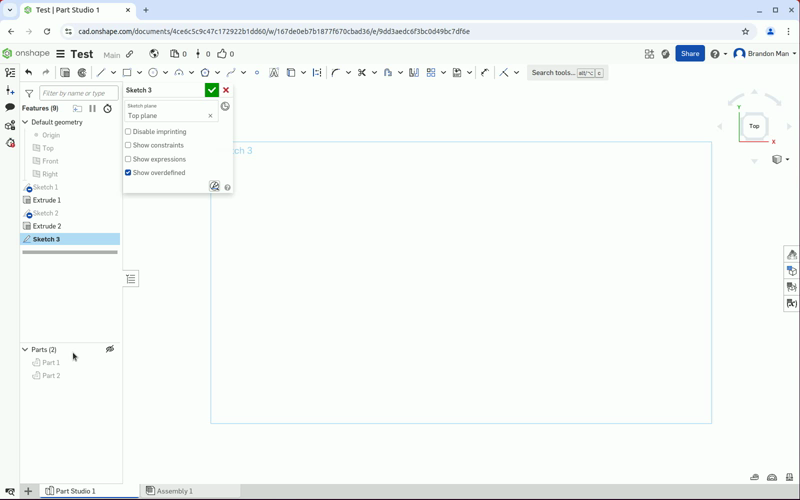
key(l)
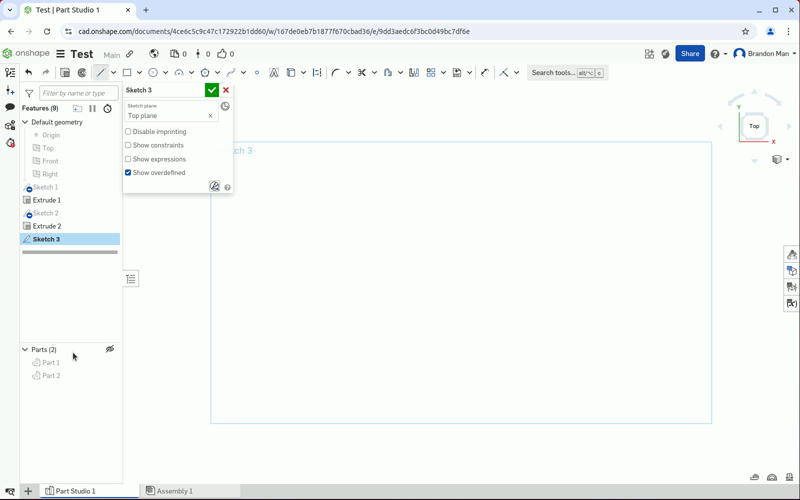
key_down(shift)
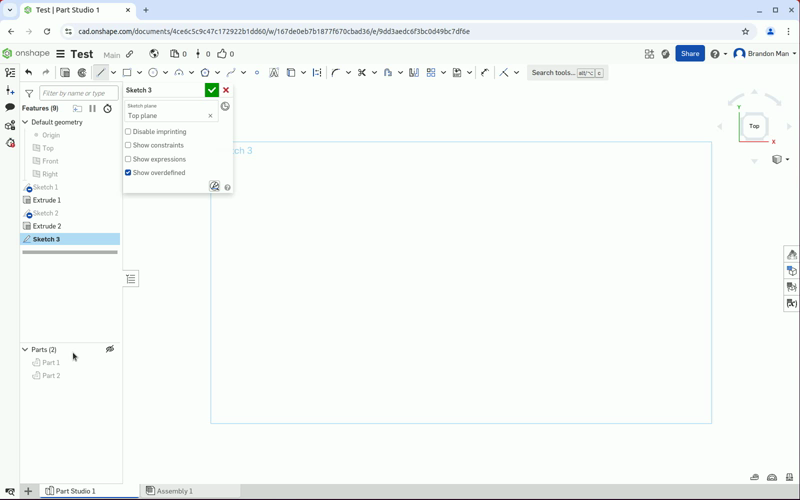
mouse_move(504, 327)
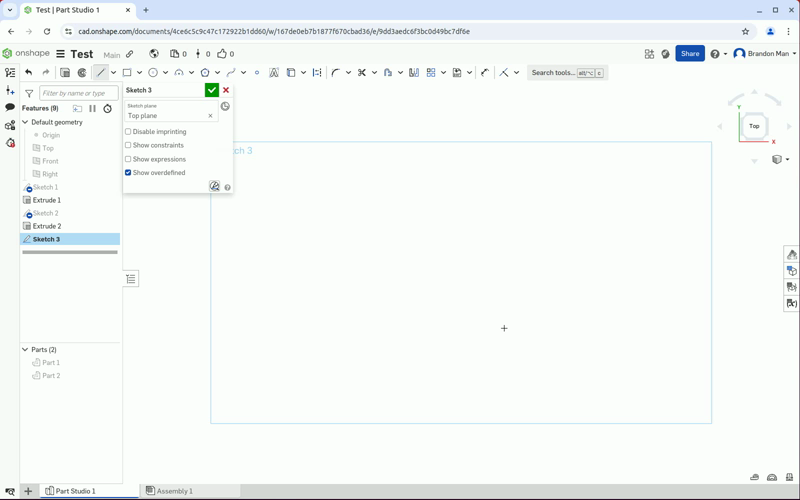
click(504, 327)
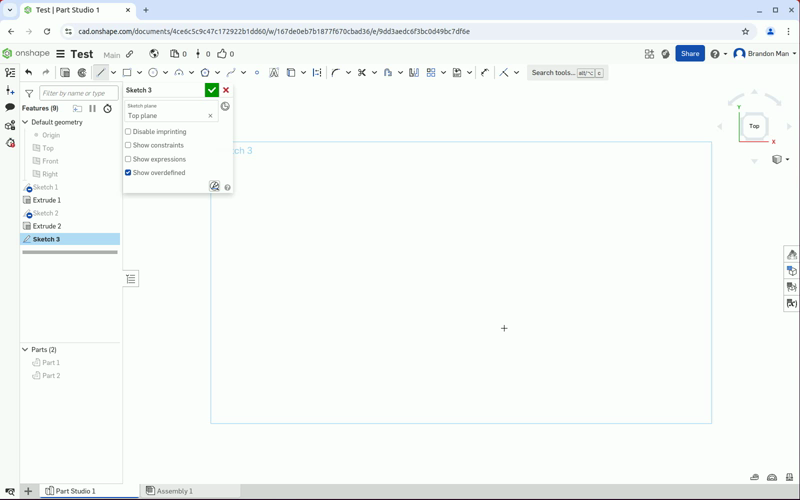
key_up(shift)
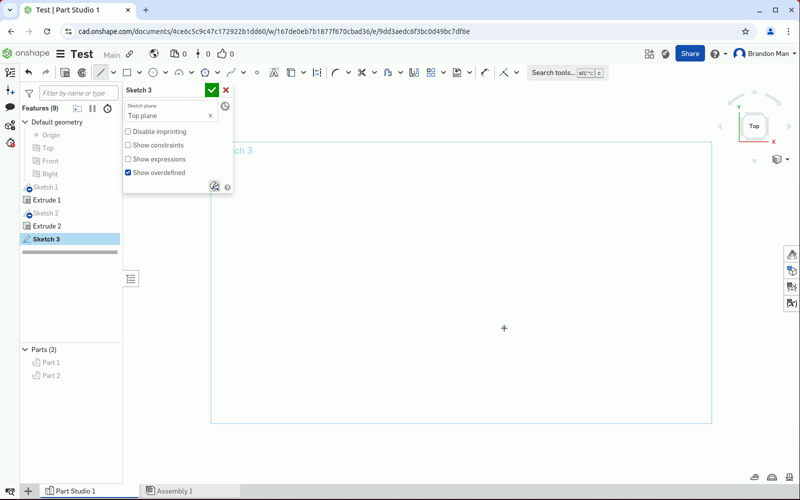
key_down(shift)
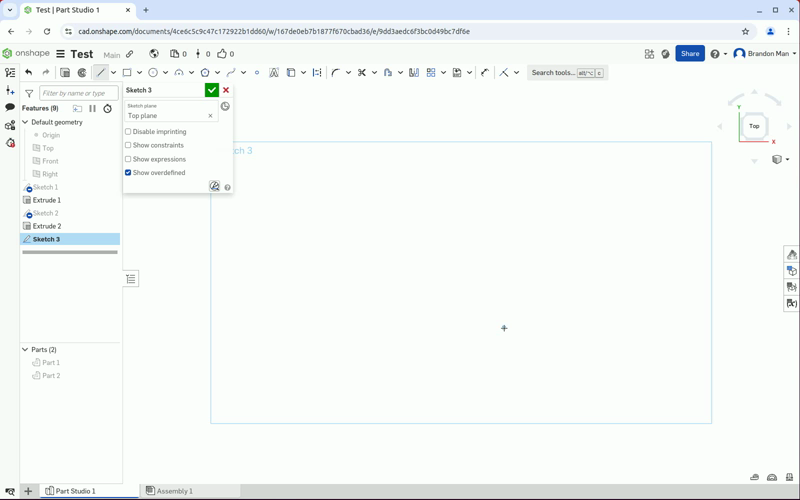
mouse_move(534, 327)
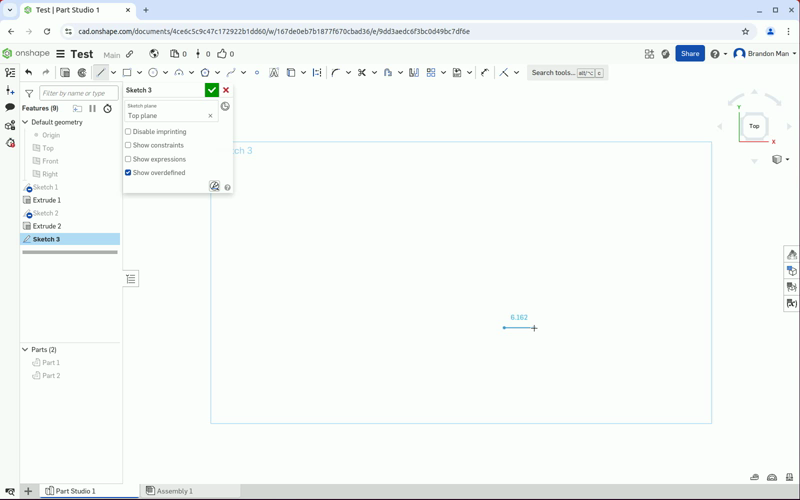
mouse_move(513, 327)
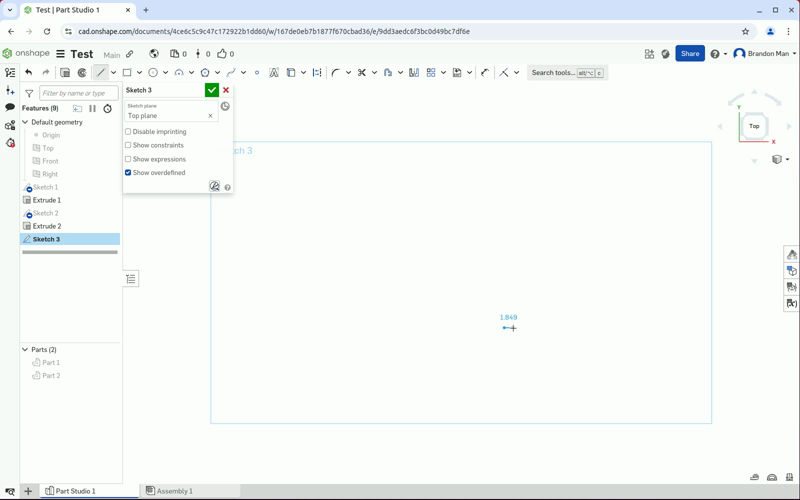
click(513, 327)
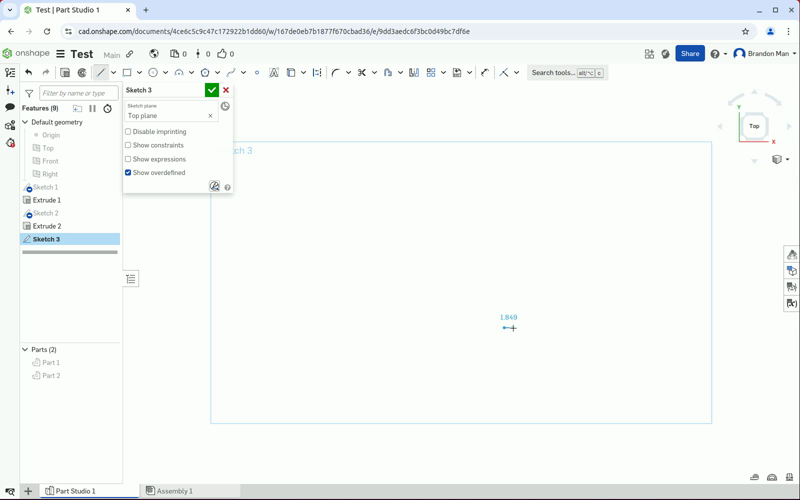
key_up(shift)
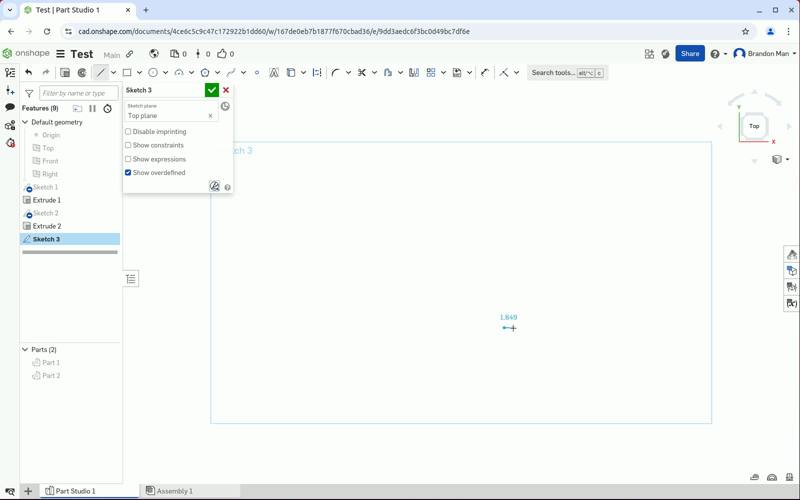
key_down(shift)
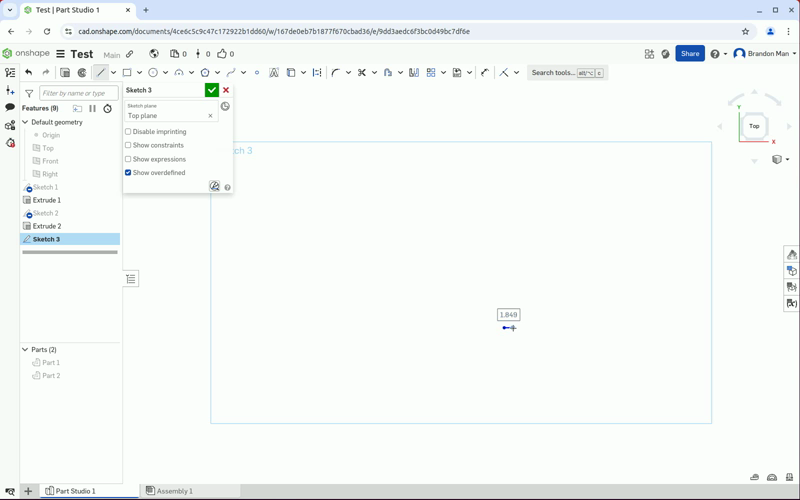
mouse_move(513, 239)
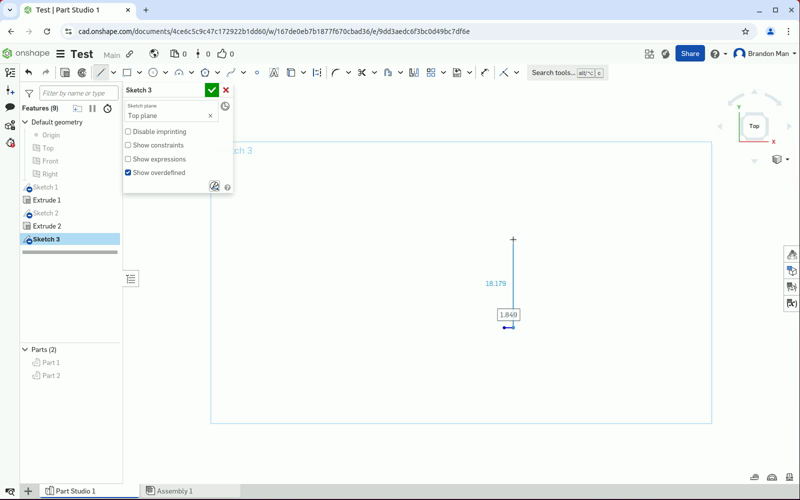
click(513, 239)
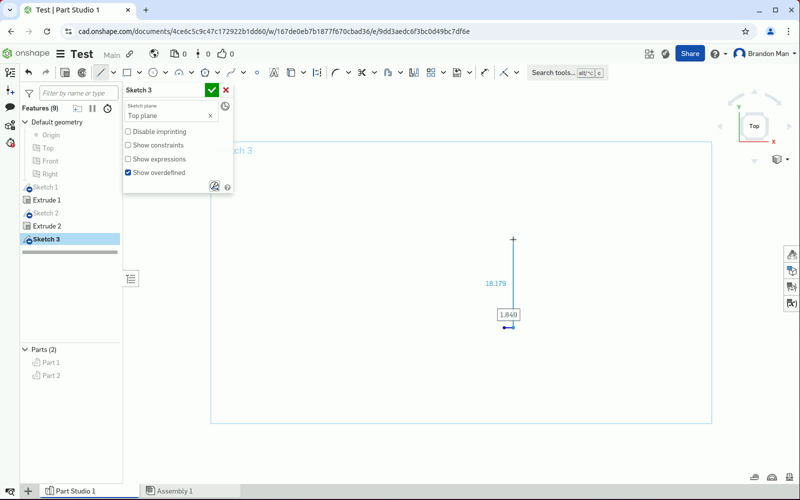
key_up(shift)
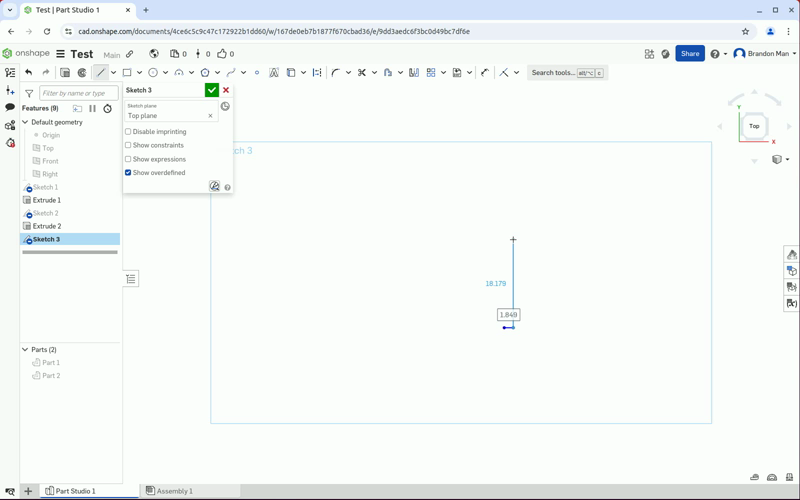
key_down(shift)
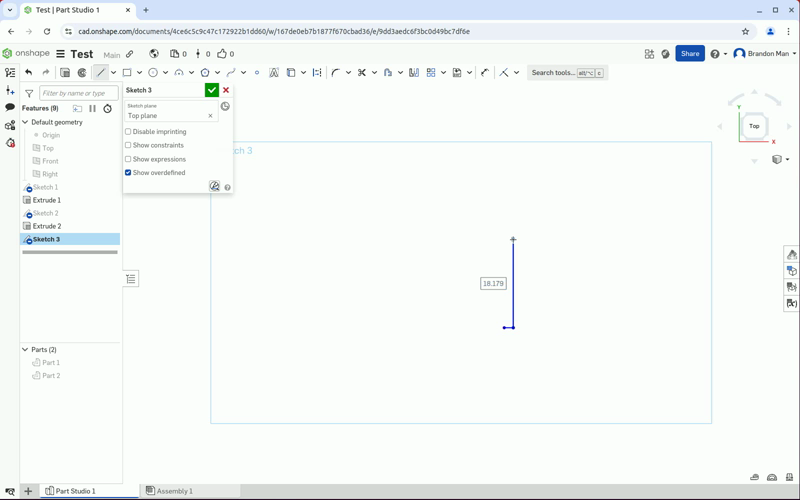
mouse_move(543, 239)
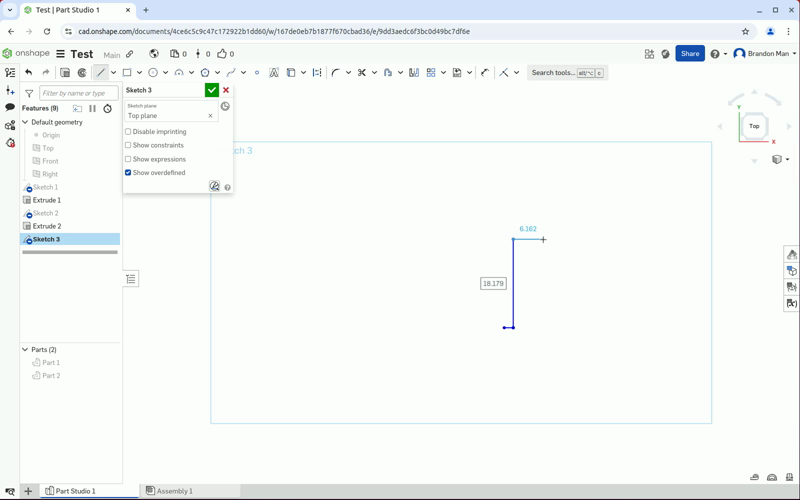
mouse_move(504, 239)
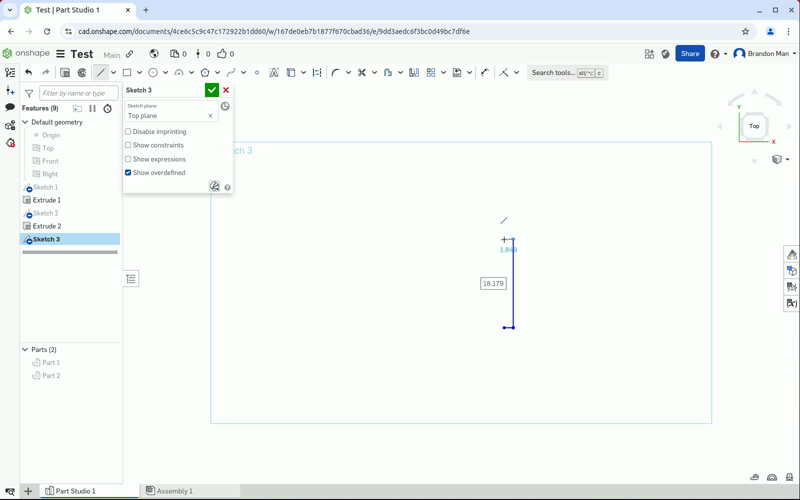
click(504, 239)
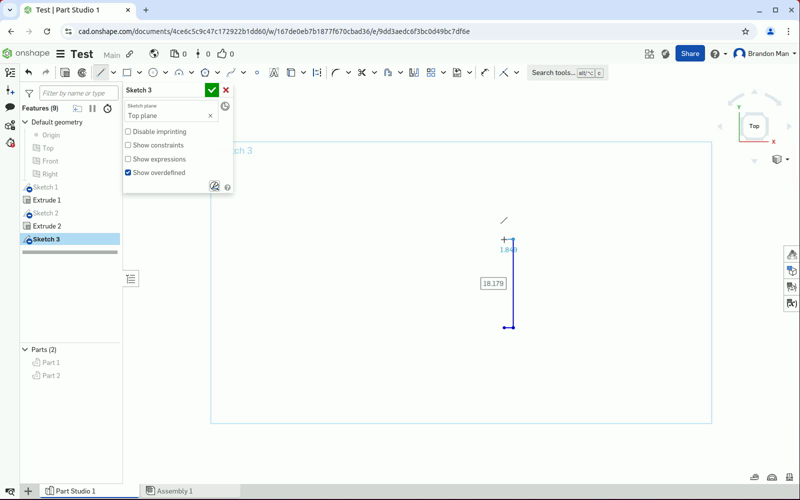
key_up(shift)
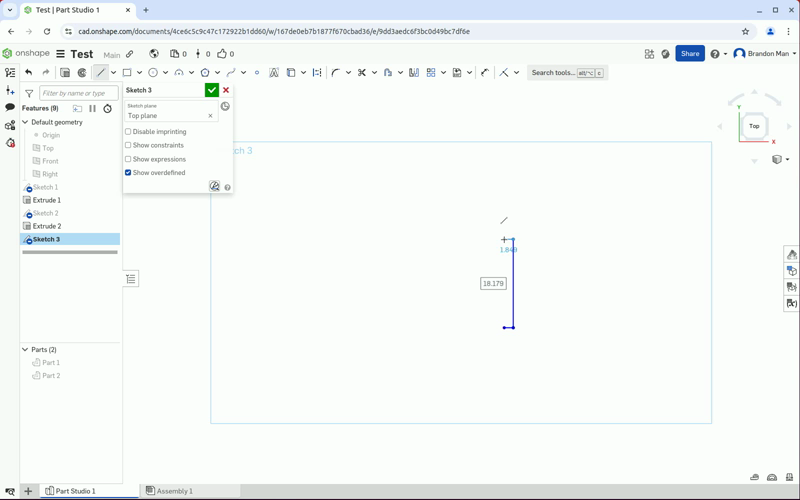
key_down(shift)
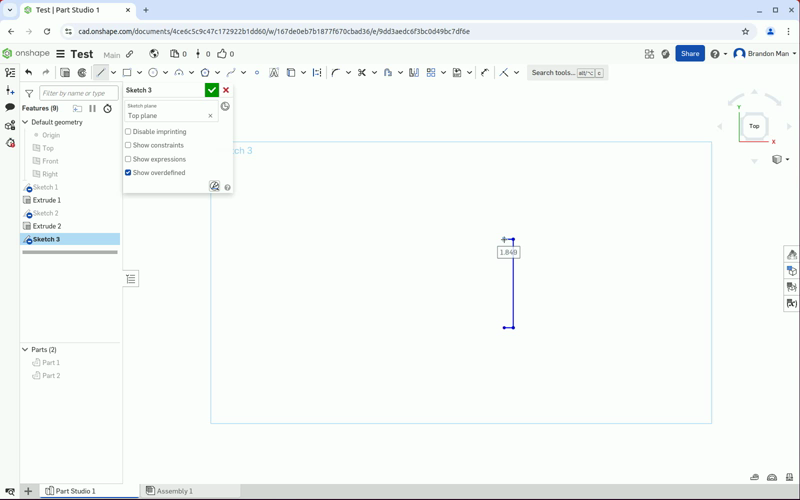
mouse_move(504, 327)
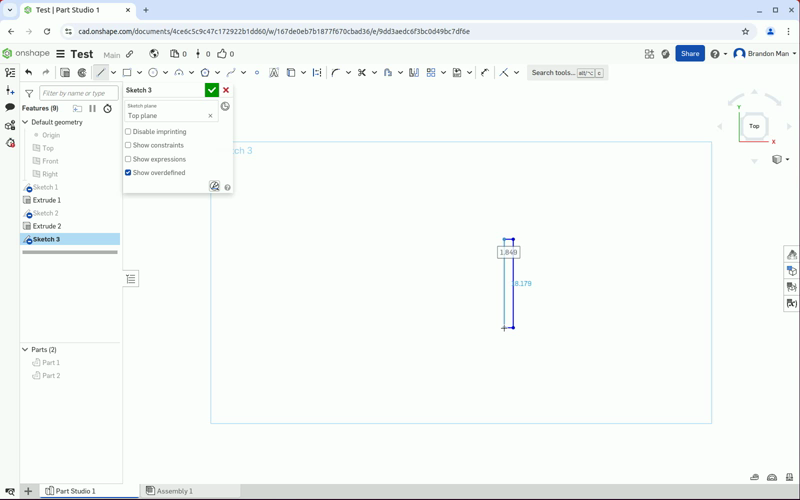
key_up(shift)
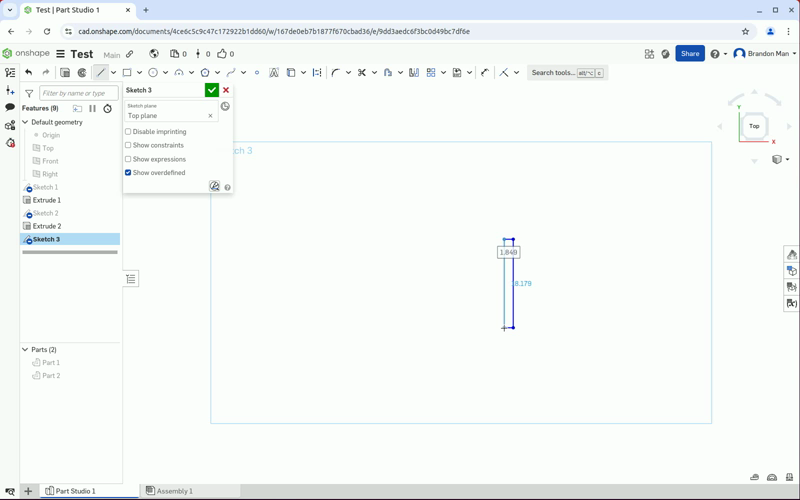
click(504, 327)
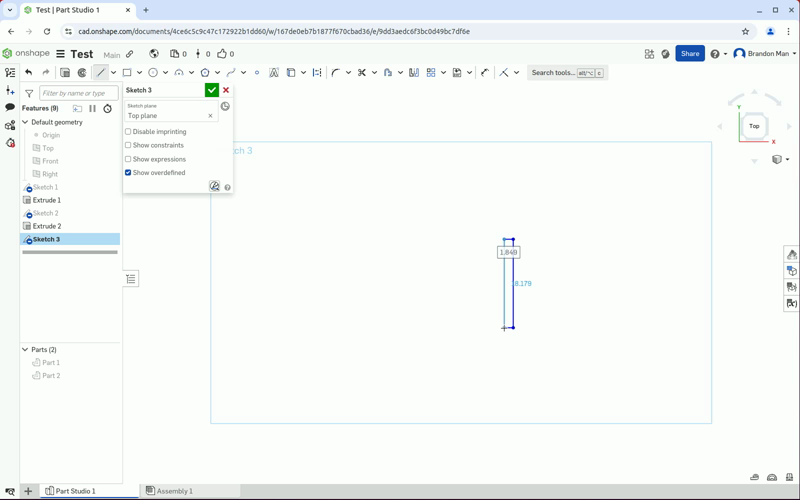
key(esc)
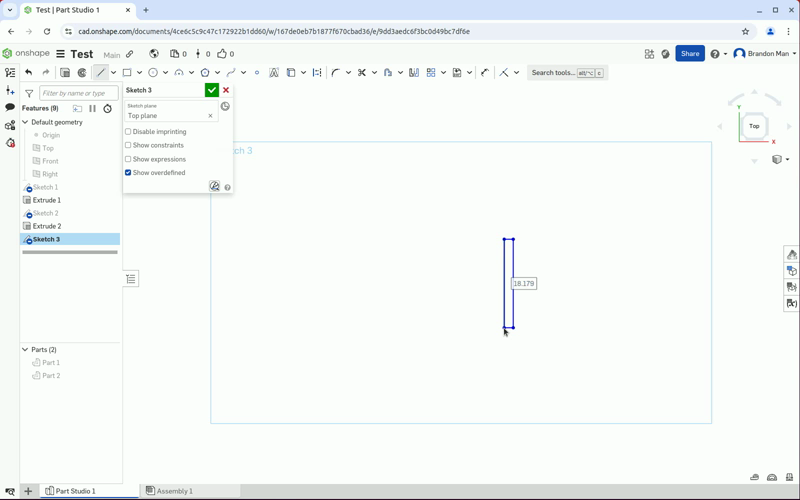
mouse_move(510, 295)
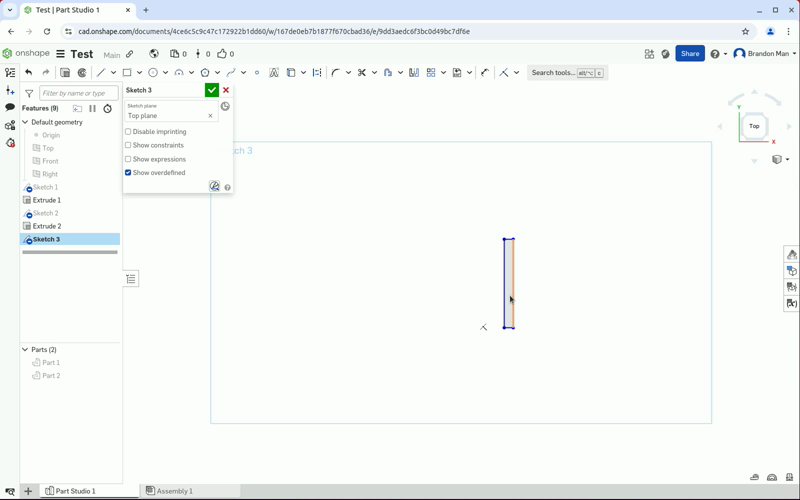
scroll(6)
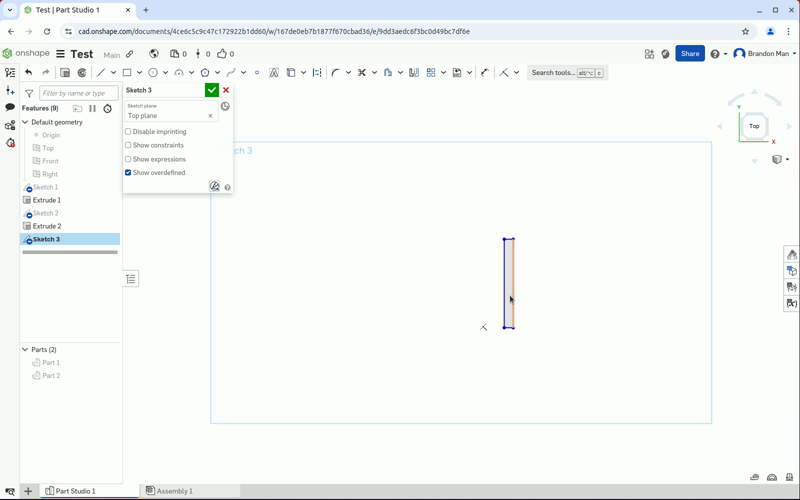
scroll(6)
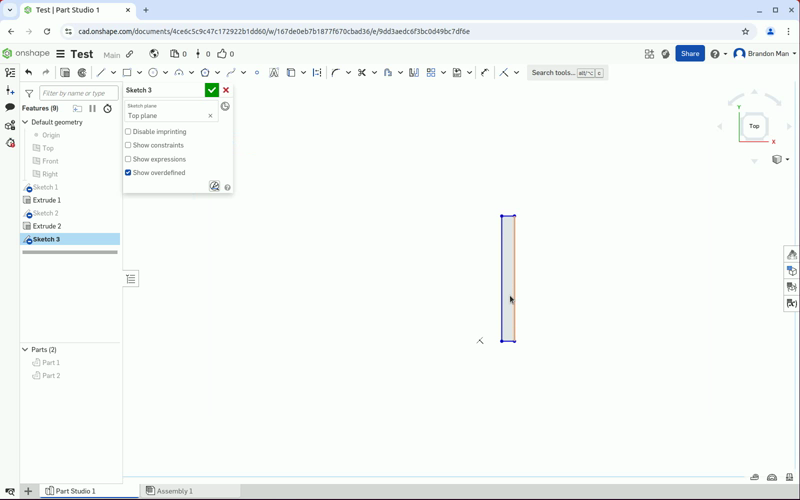
scroll(6)
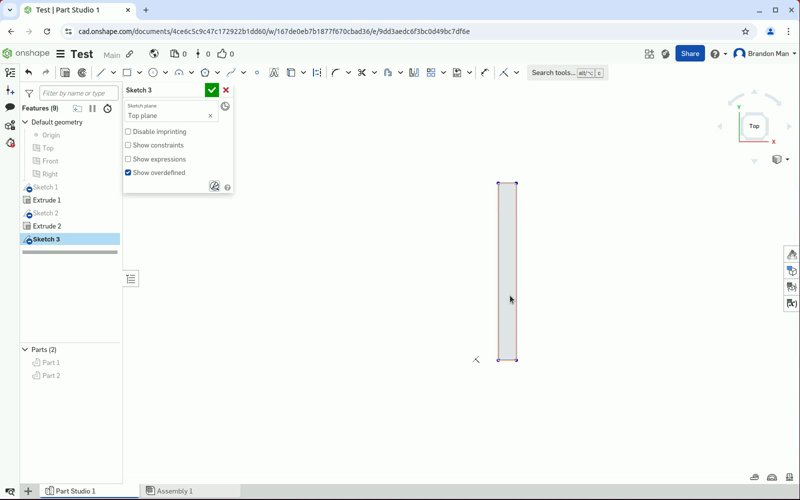
scroll(6)
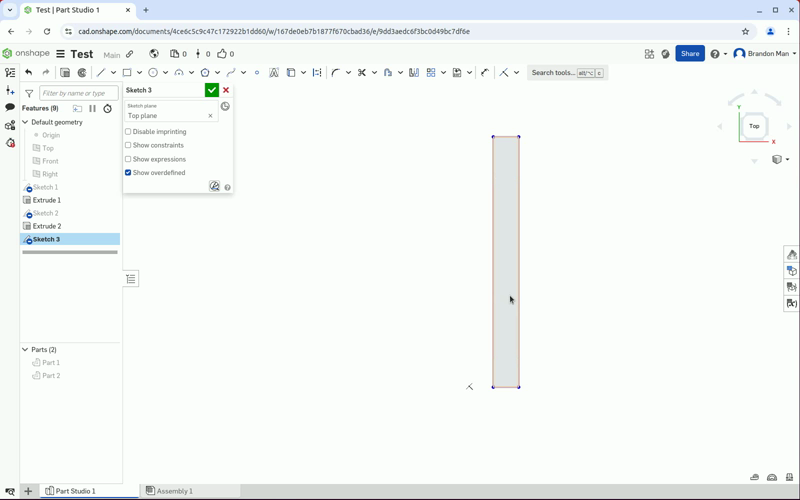
scroll(6)
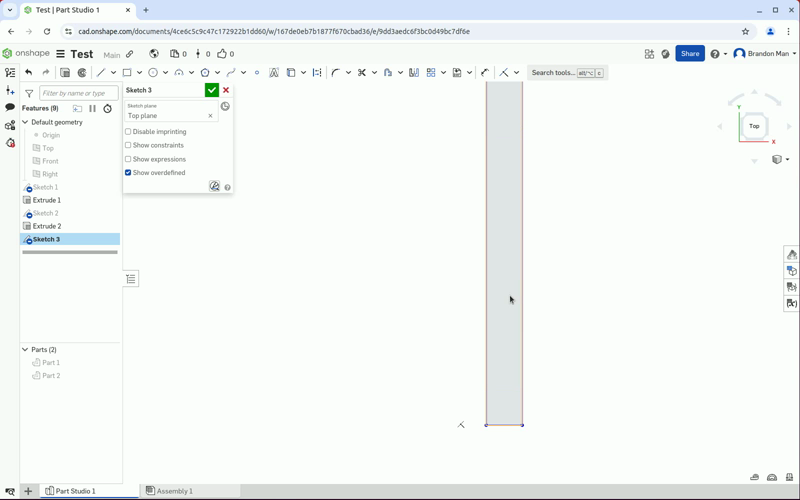
scroll(6)
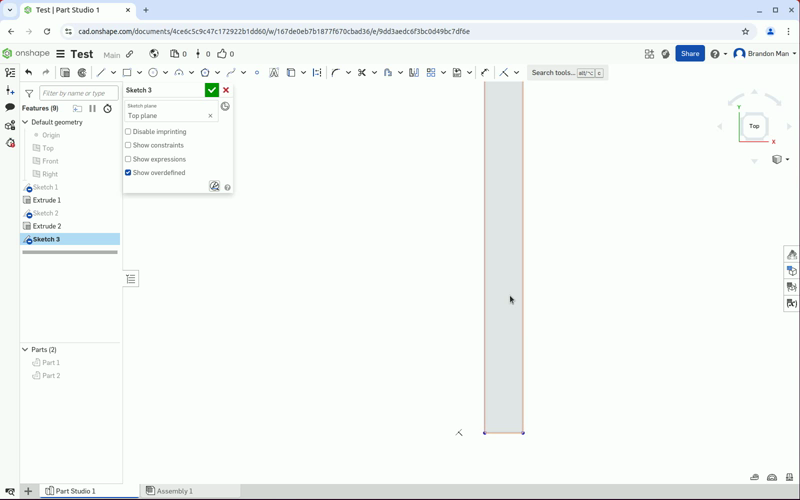
scroll(6)
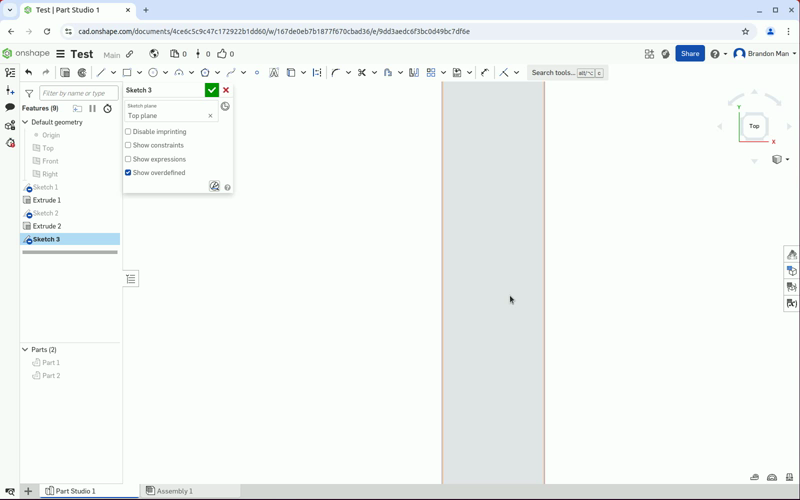
click(510, 295)
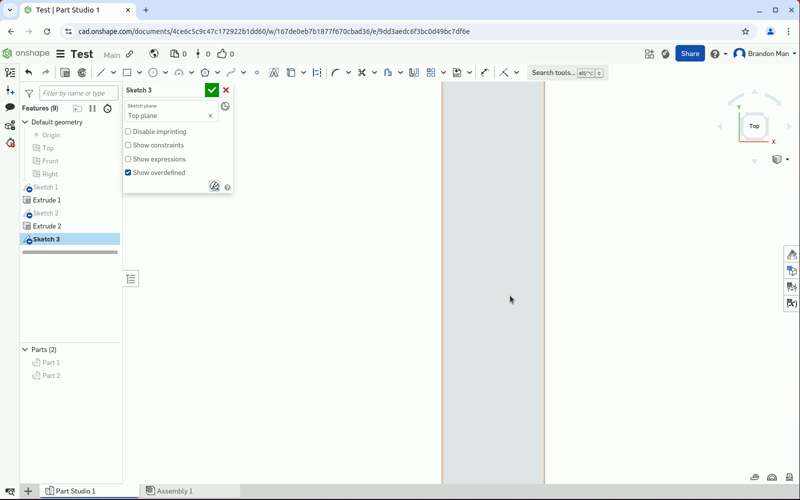
scroll(-6)
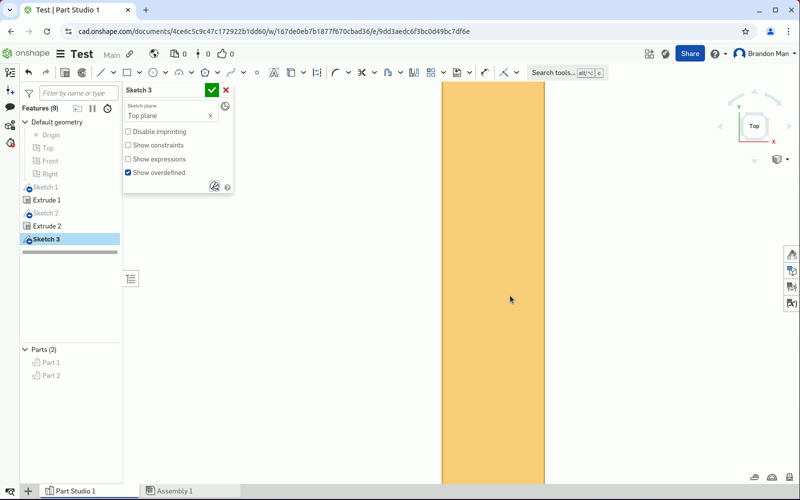
scroll(-6)
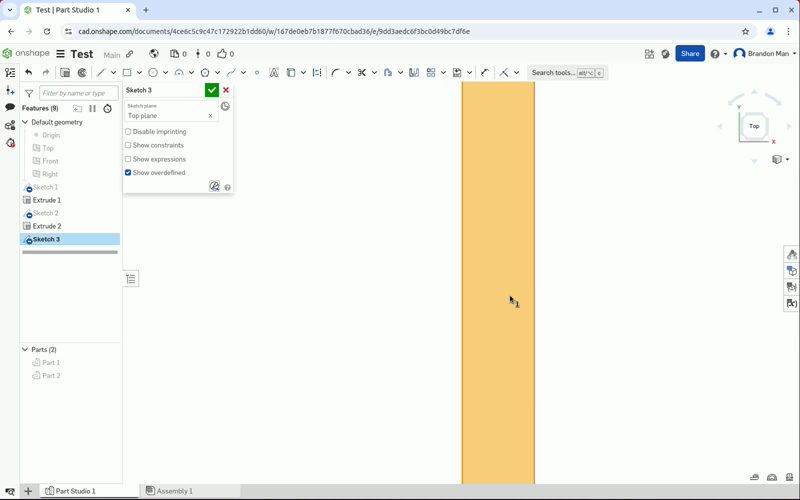
scroll(-6)
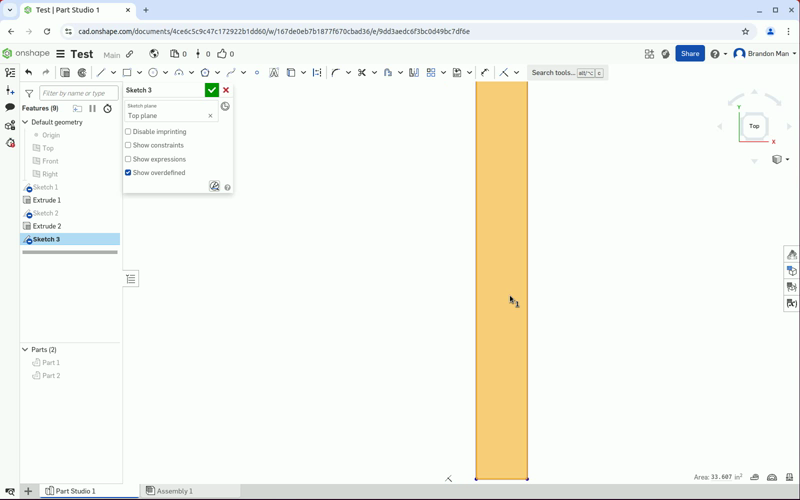
scroll(-6)
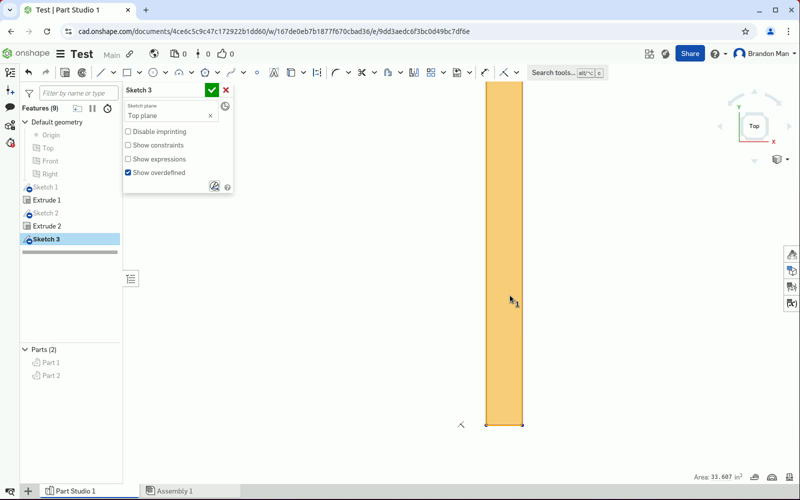
scroll(-6)
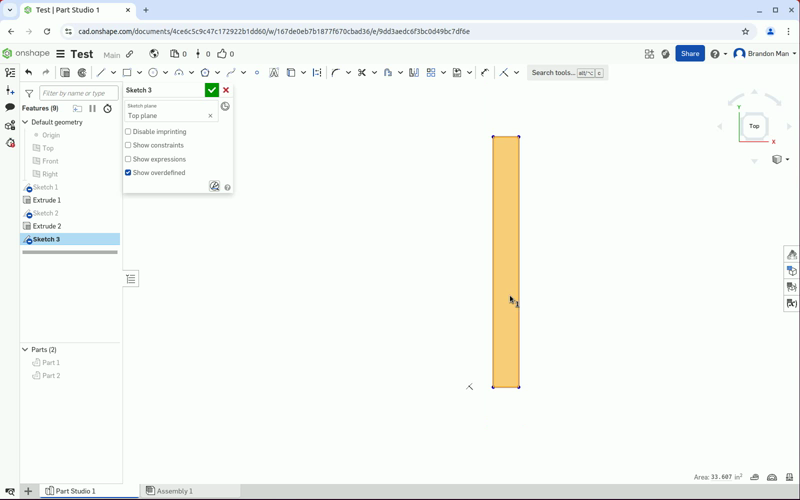
scroll(-6)
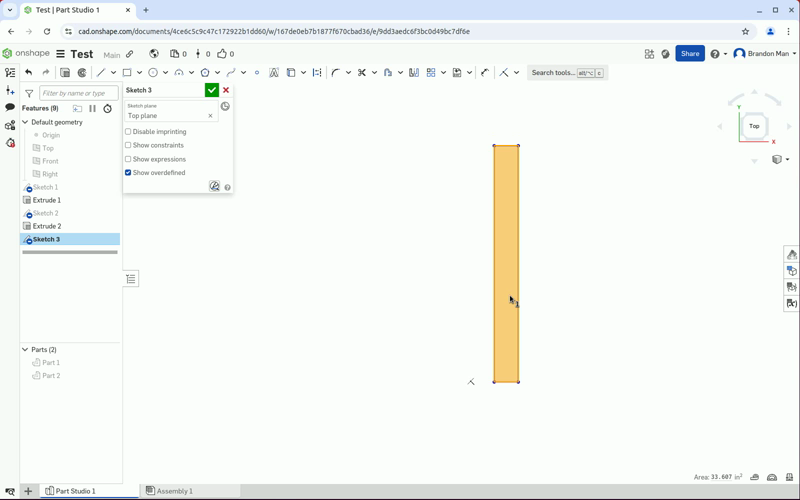
scroll(-6)
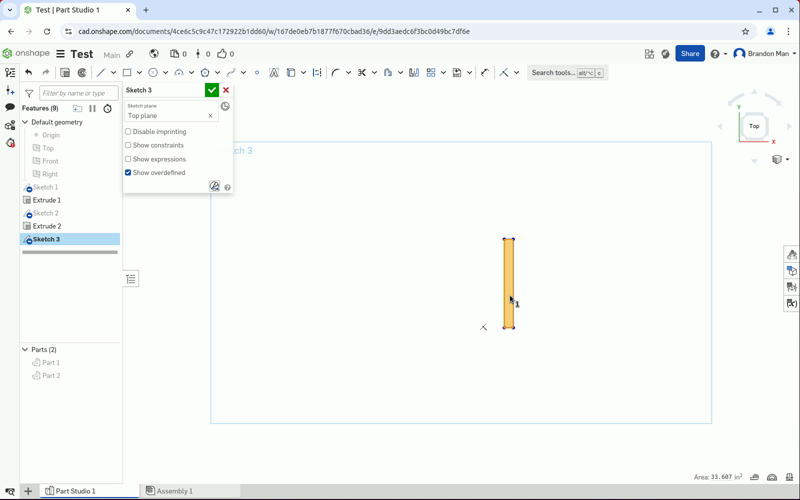
mouse_move(73, 352)
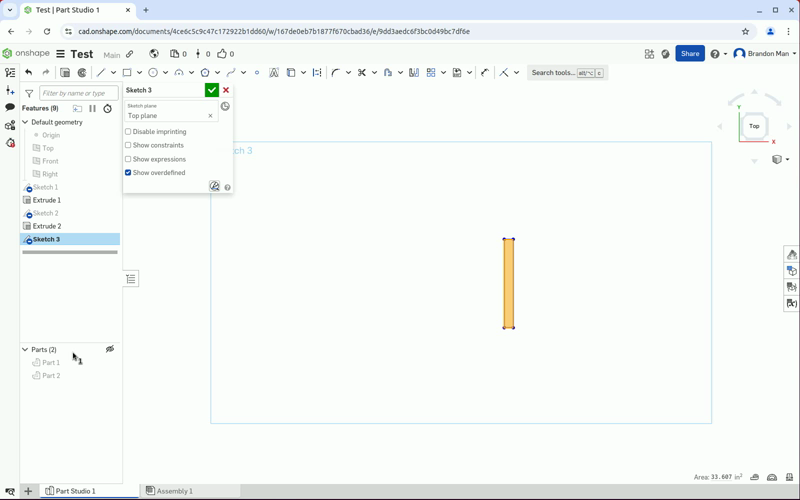
key(shift+y)
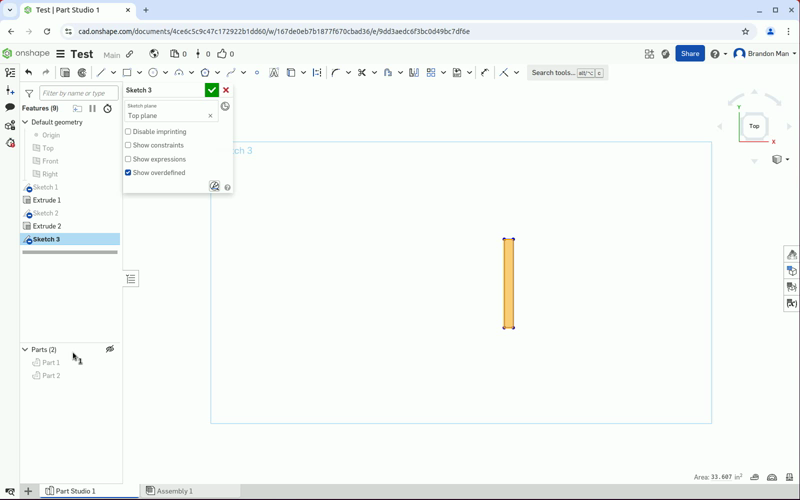
key(shift+e)
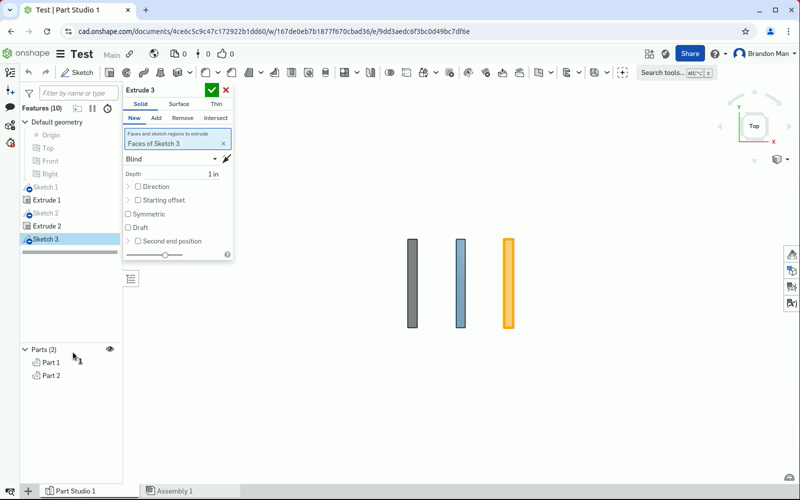
mouse_move(143, 106)
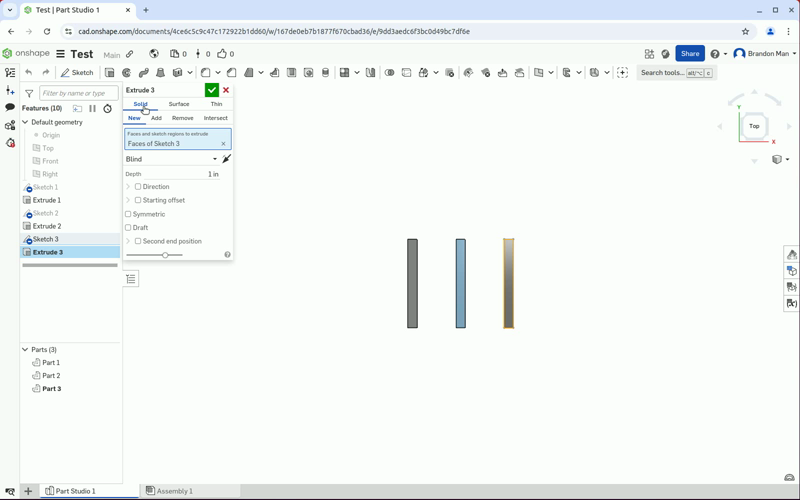
click(143, 106)
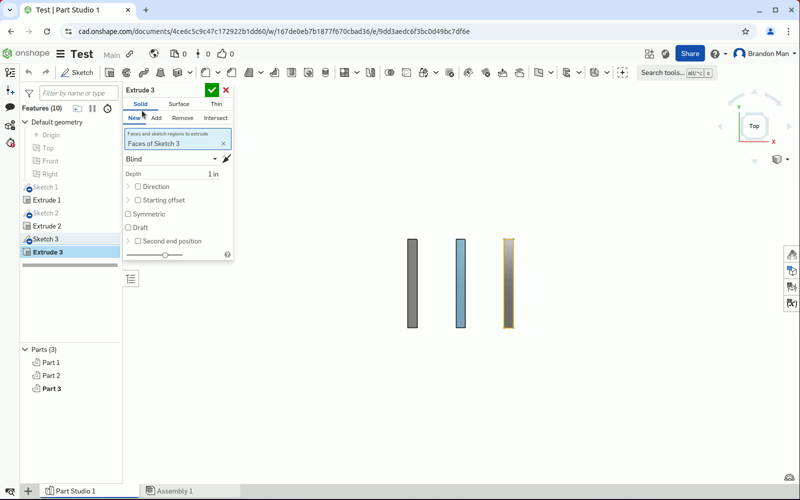
mouse_move(137, 120)
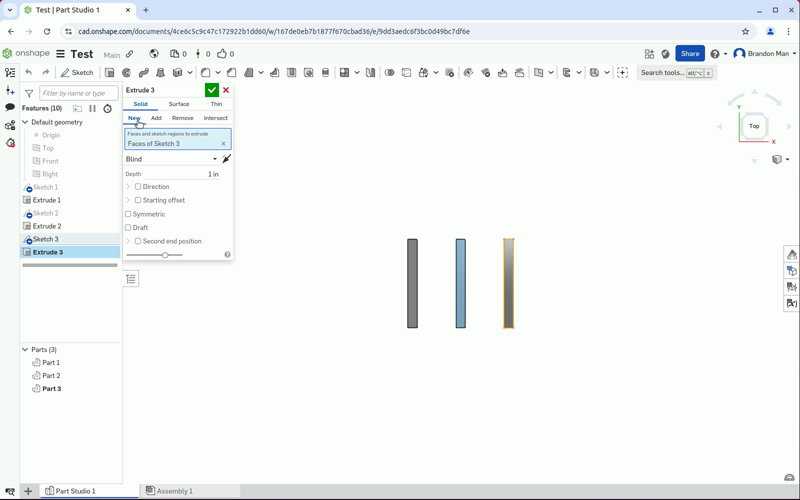
click(137, 120)
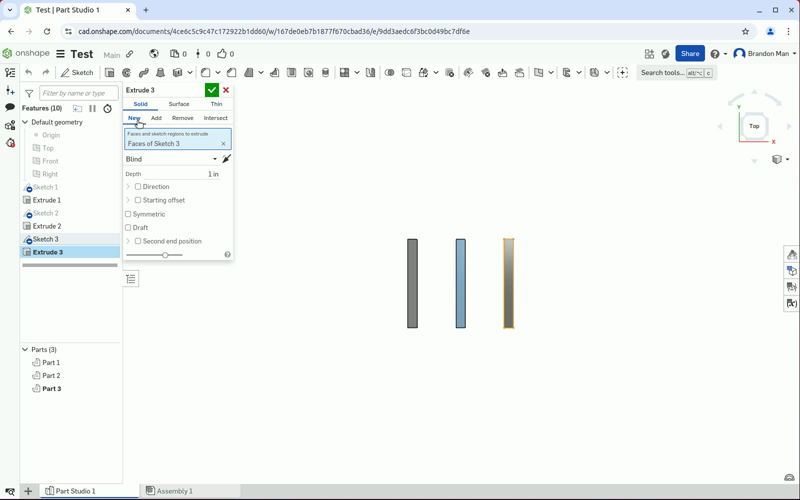
key(tab, 4)
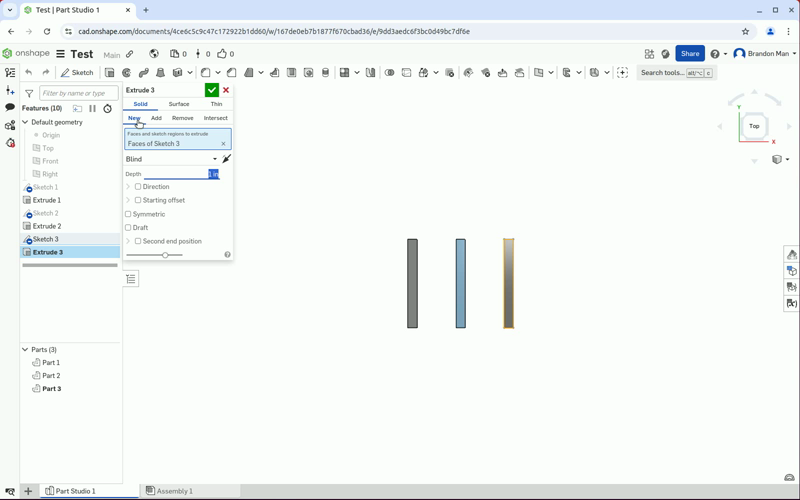
text(-0.722)
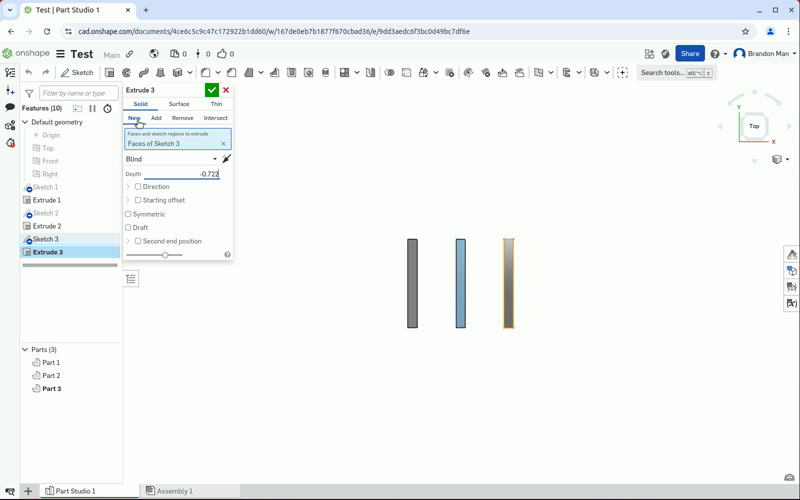
key(enter)
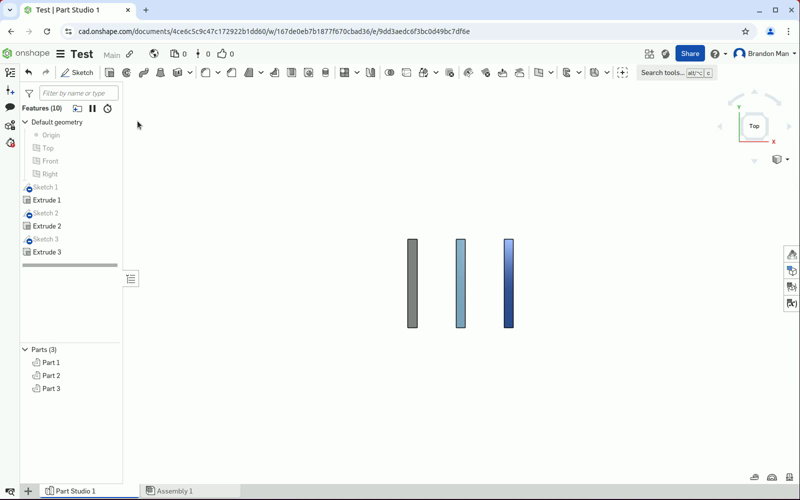
key(shift+h)
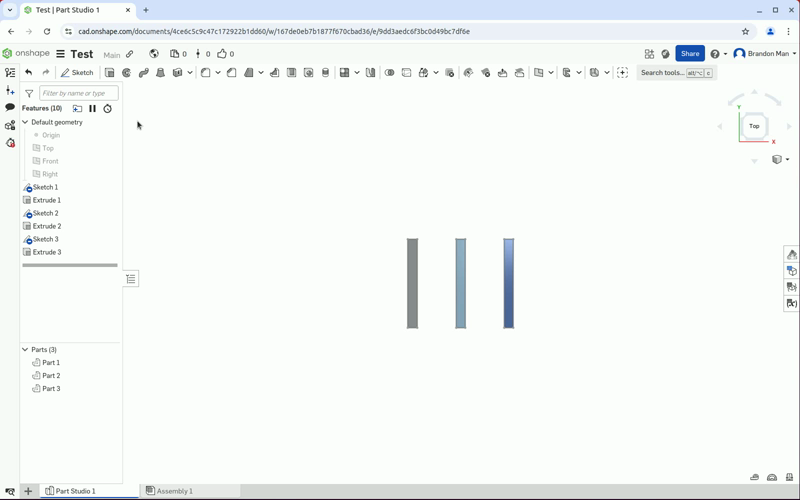
key(shift+h)
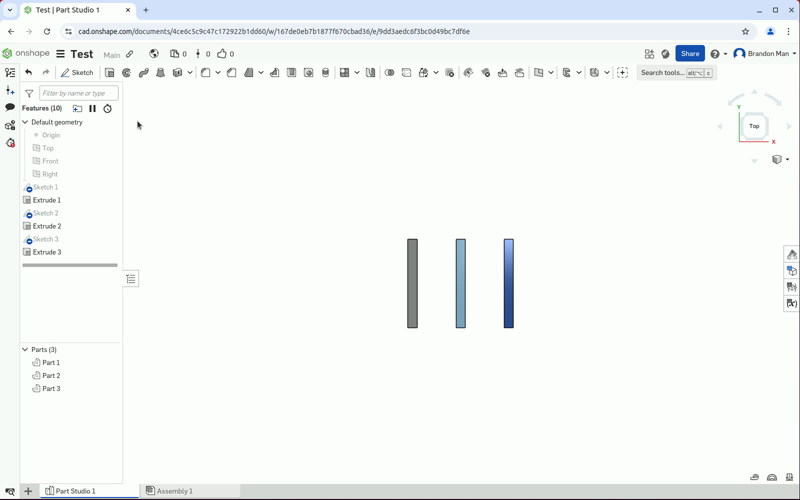
mouse_move(73, 189)
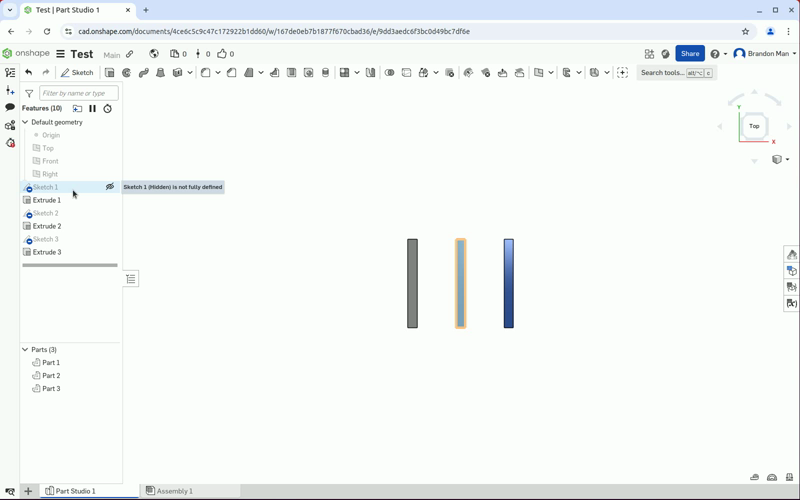
click(73, 189)
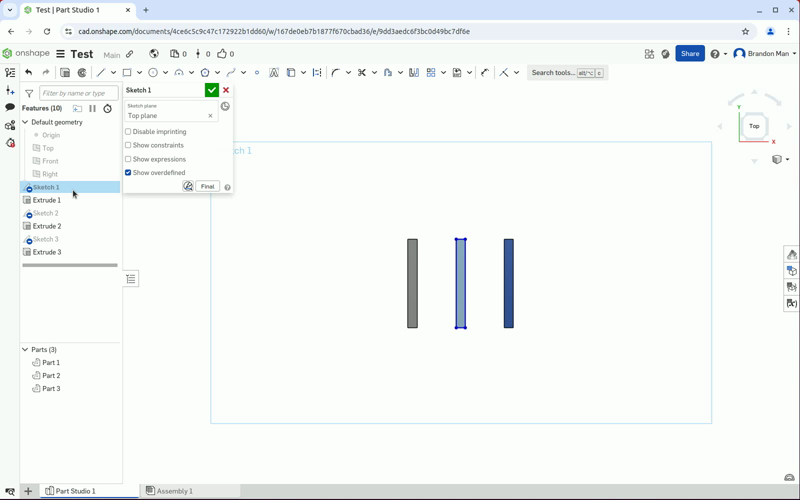
mouse_move(229, 92)
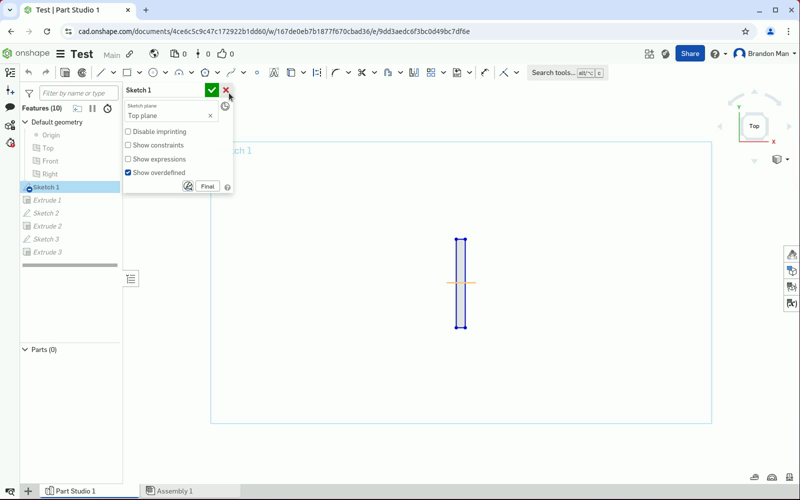
click(229, 92)
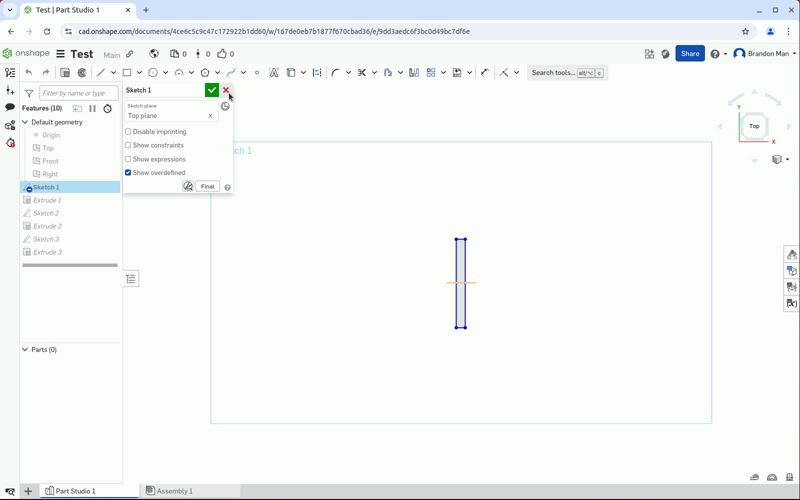
key(shift+s)
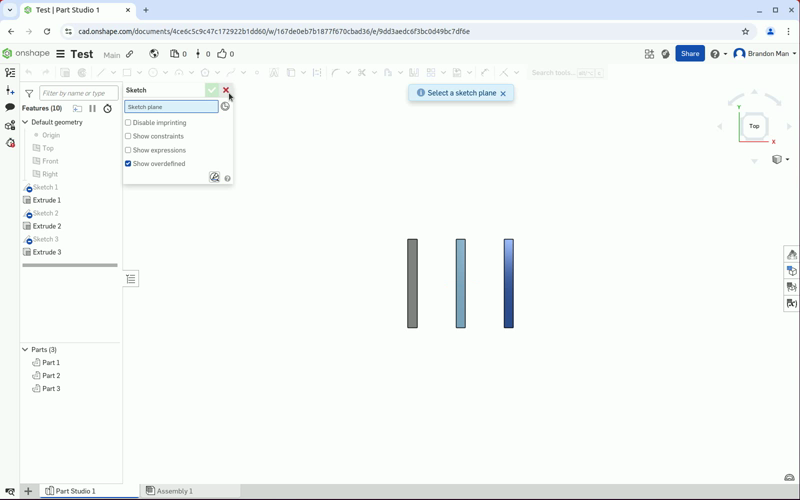
mouse_move(73, 150)
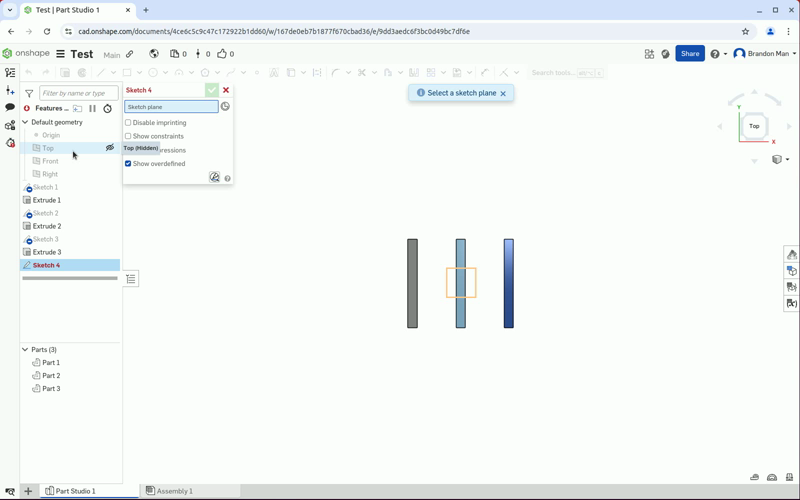
click(73, 150)
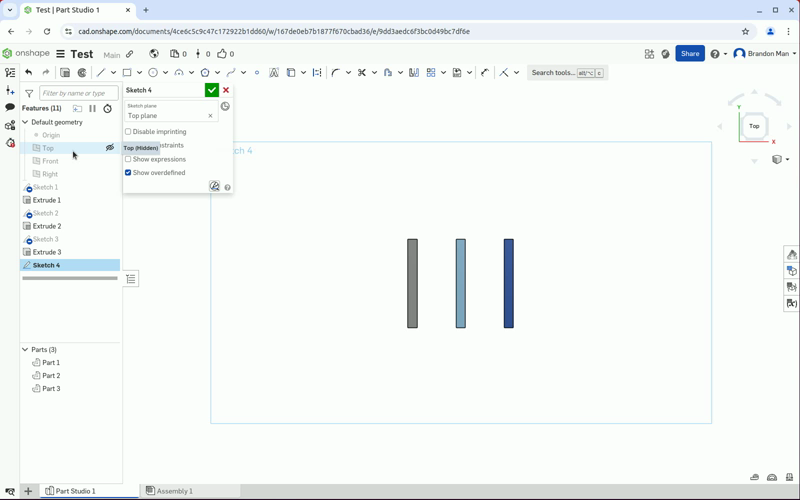
mouse_move(73, 352)
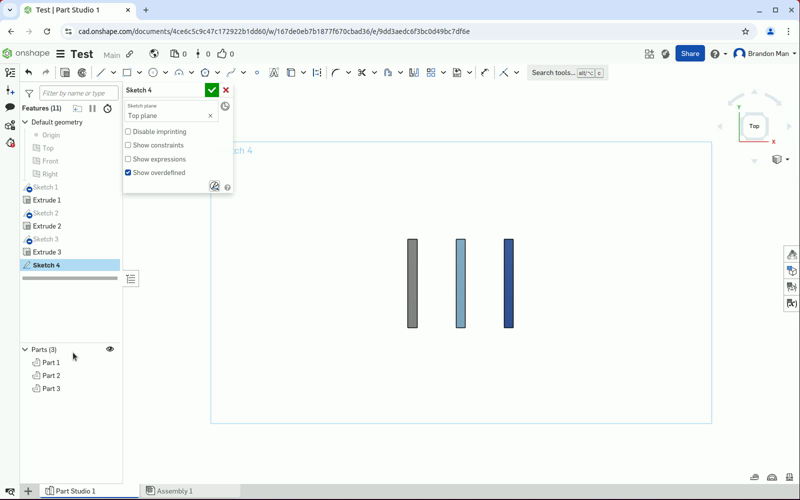
key(y)
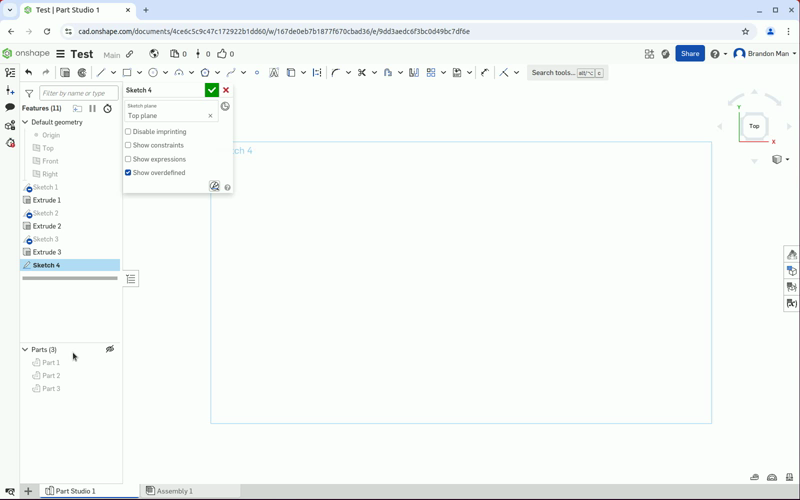
key(l)
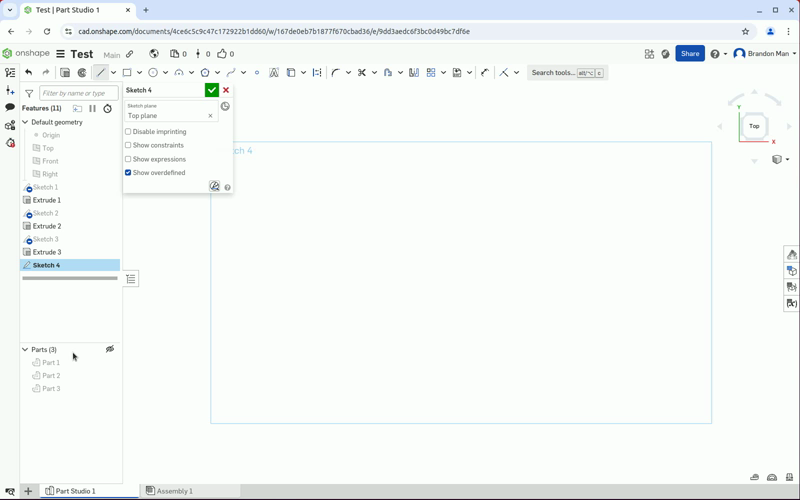
key_down(shift)
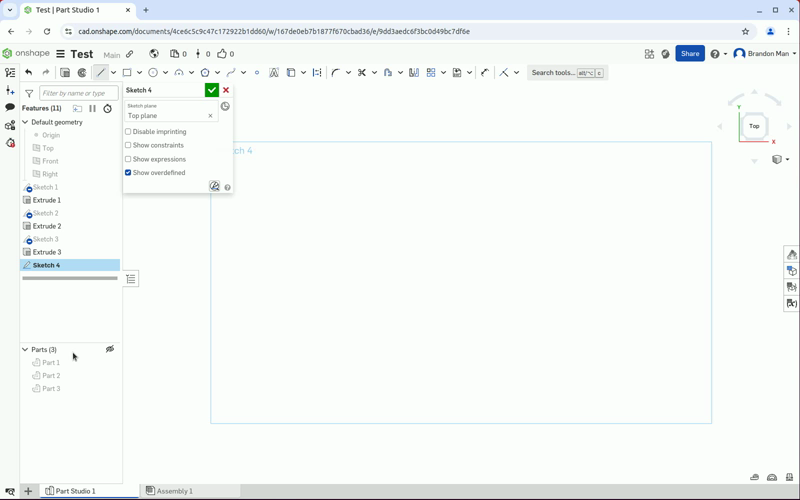
mouse_move(356, 330)
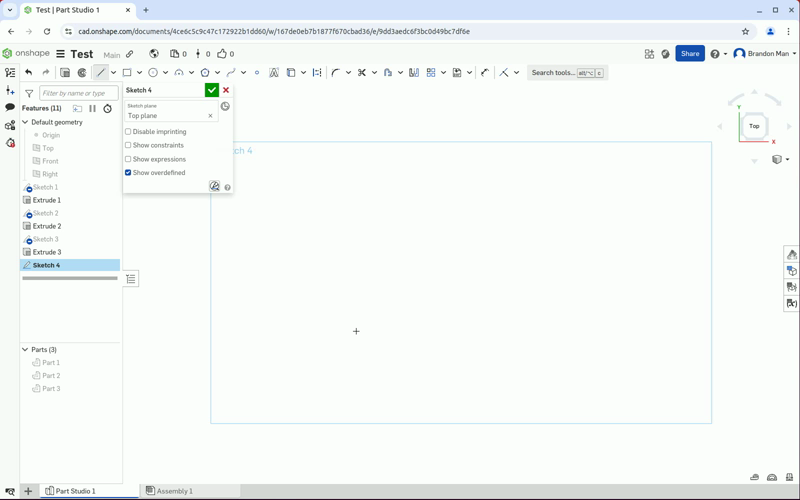
click(356, 330)
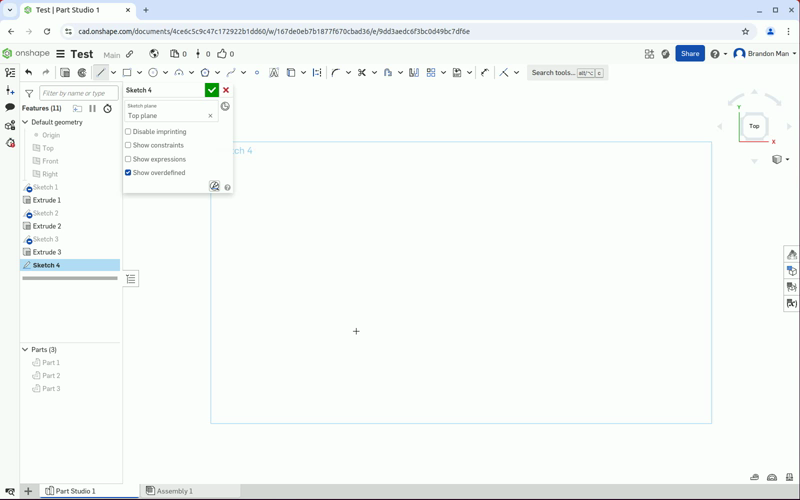
key_up(shift)
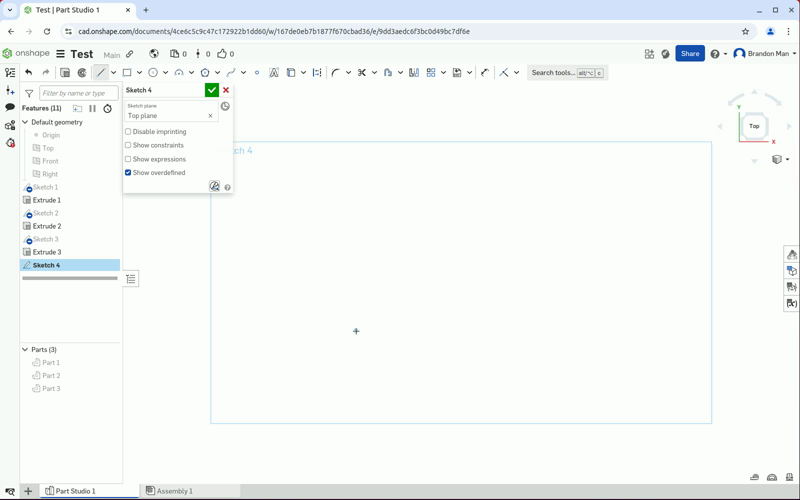
key_down(shift)
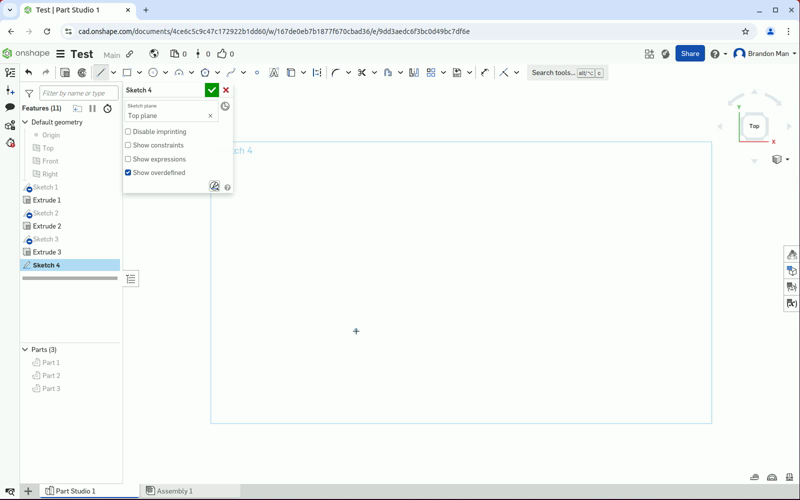
mouse_move(565, 330)
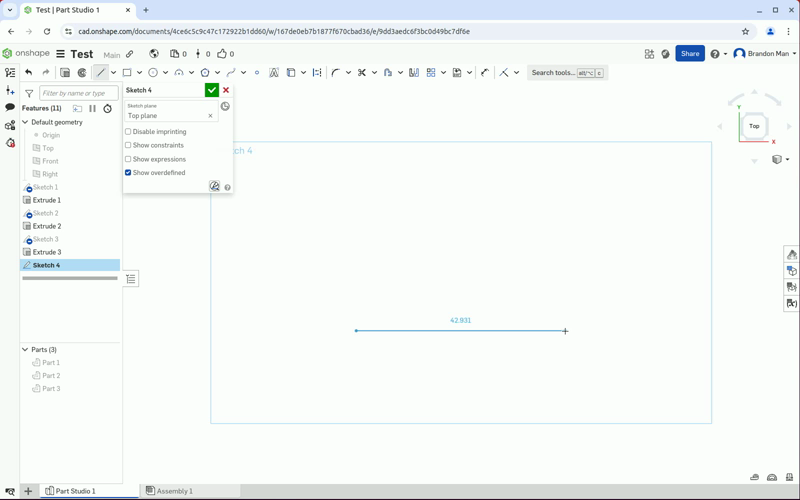
click(565, 330)
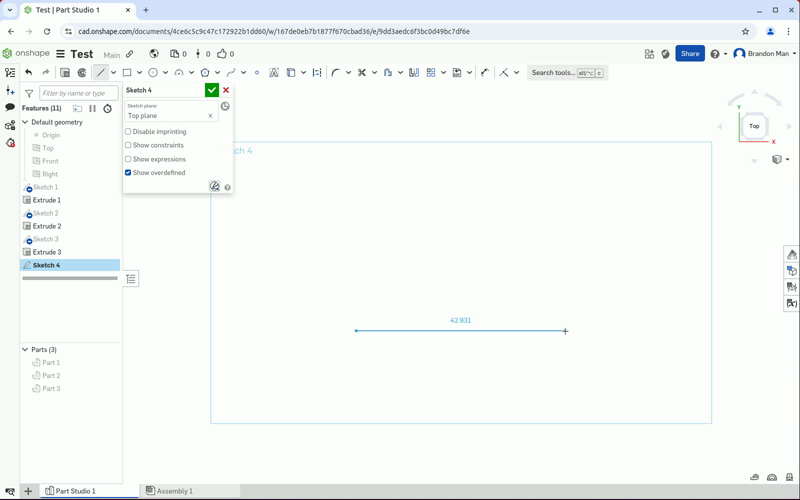
key_up(shift)
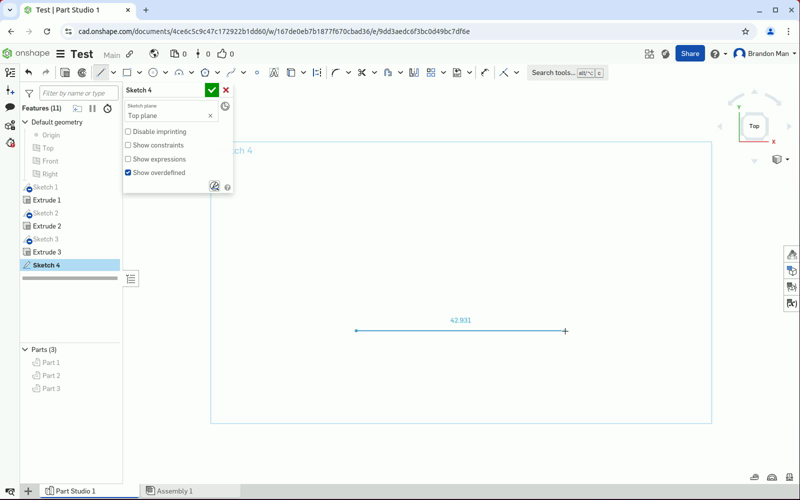
key_down(shift)
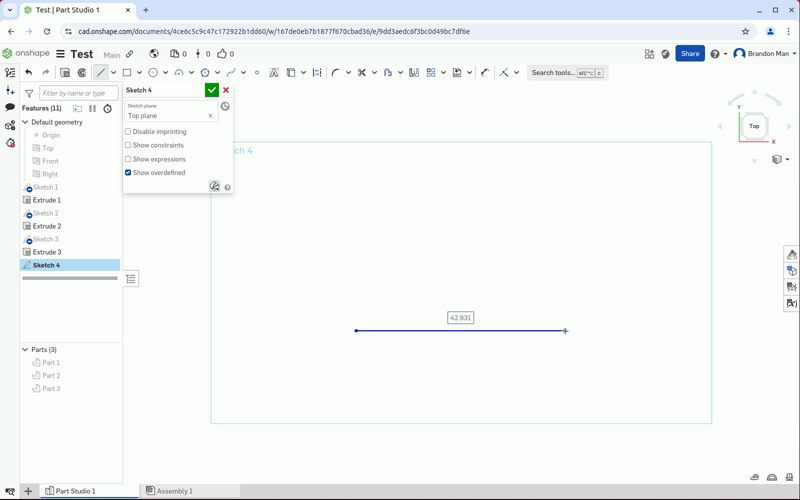
mouse_move(589, 330)
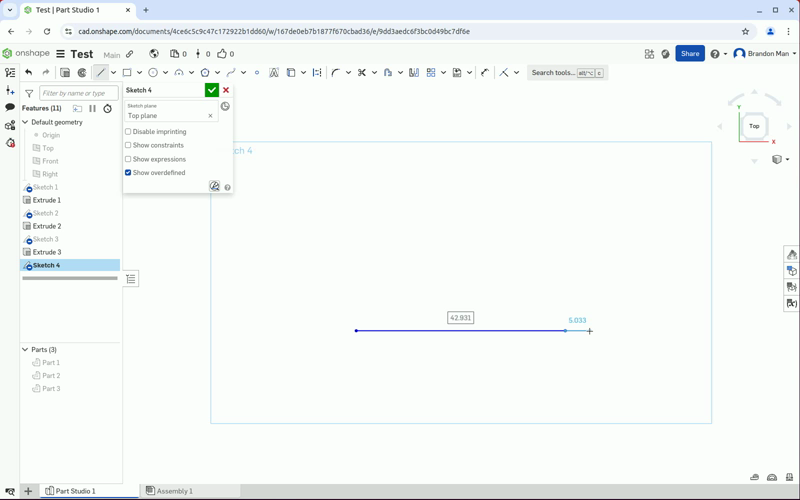
mouse_move(565, 326)
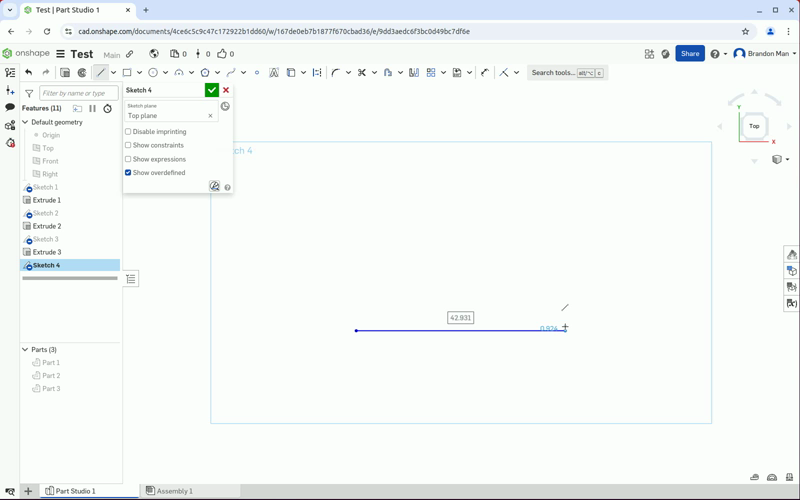
scroll(6)
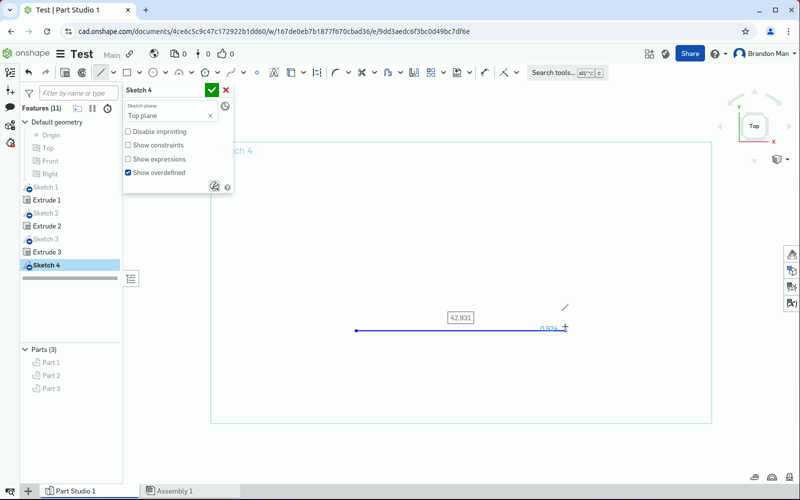
scroll(6)
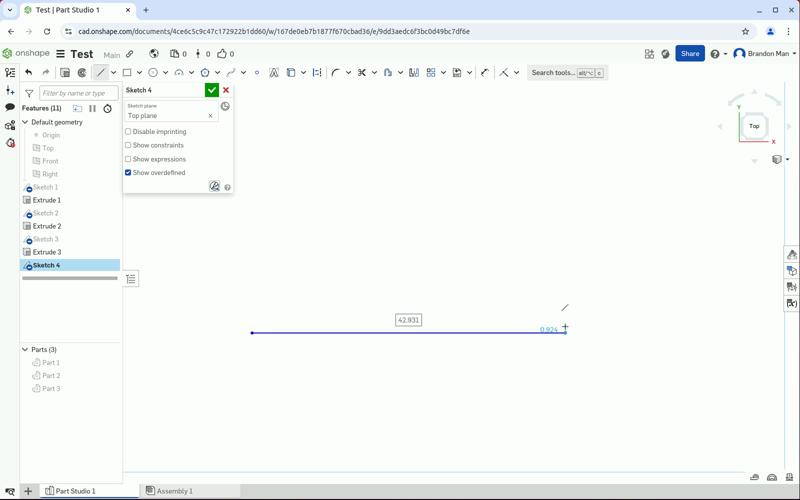
scroll(6)
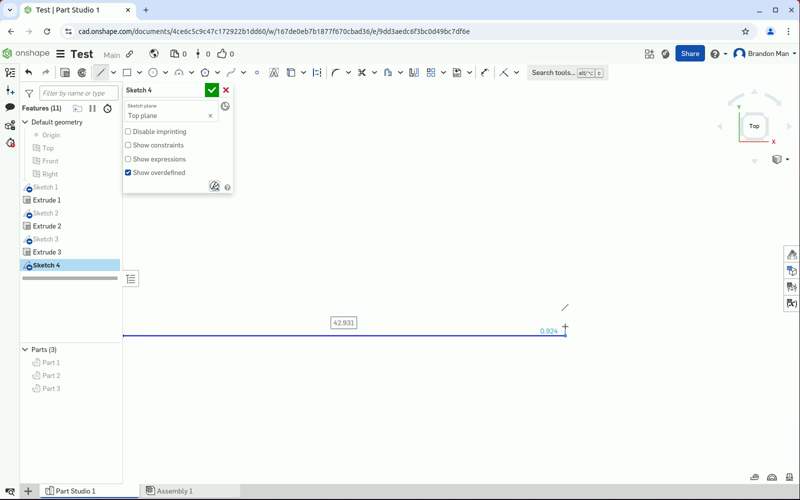
scroll(6)
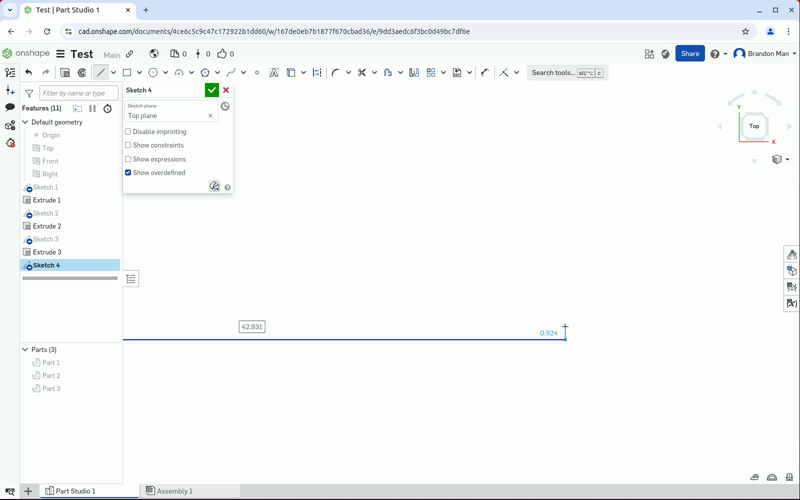
scroll(6)
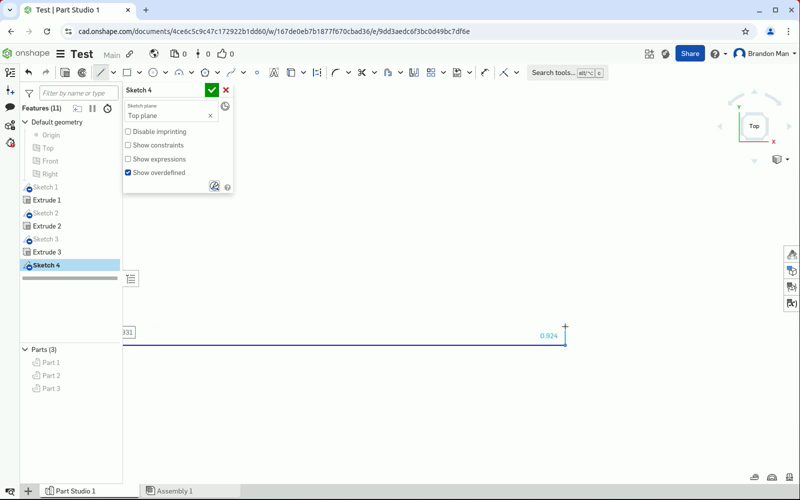
scroll(6)
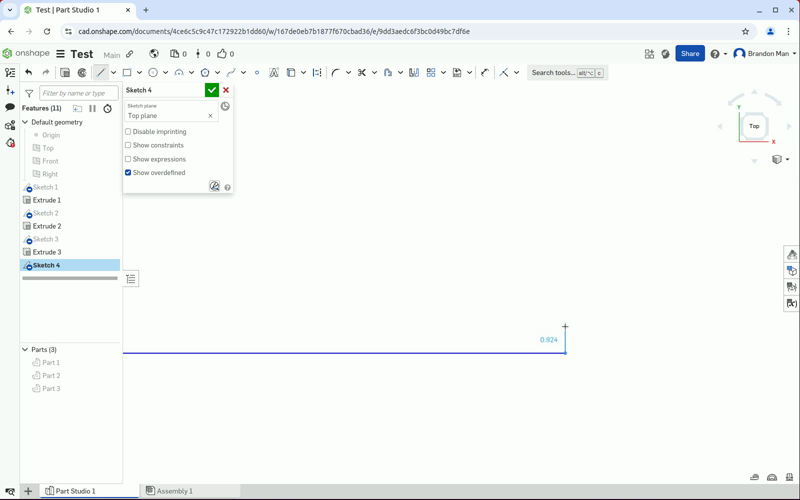
scroll(6)
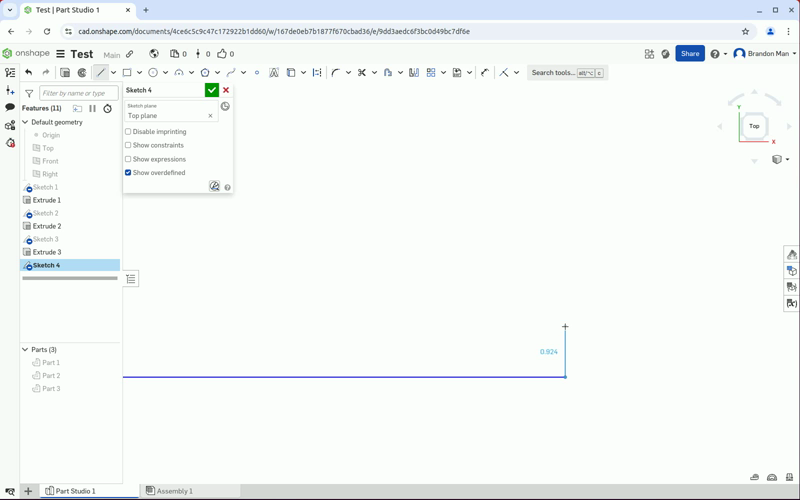
click(565, 326)
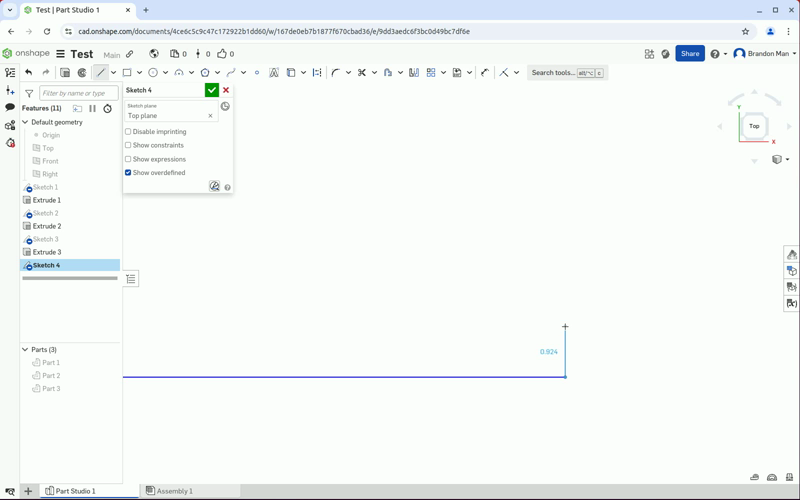
scroll(-6)
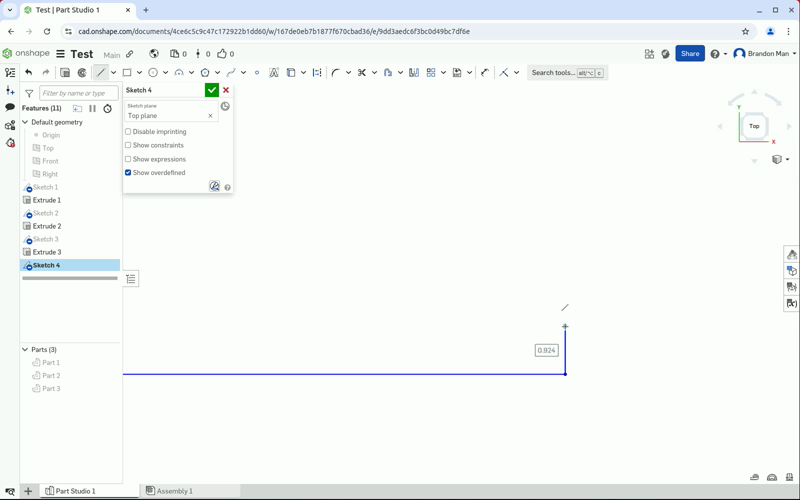
scroll(-6)
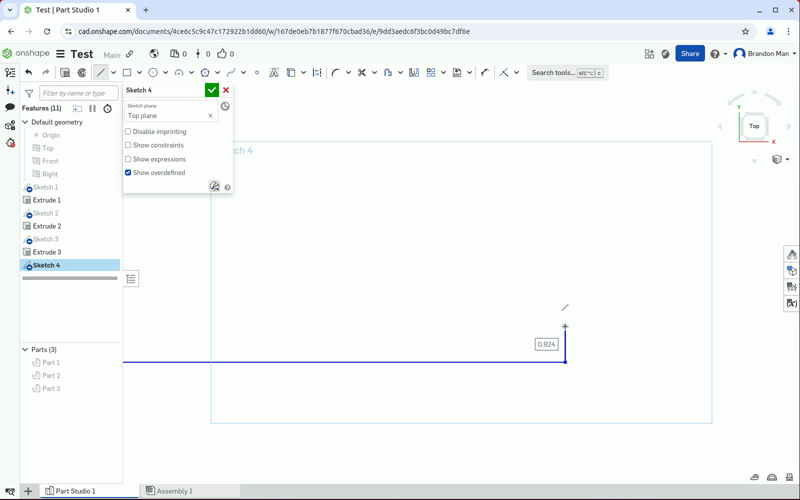
scroll(-6)
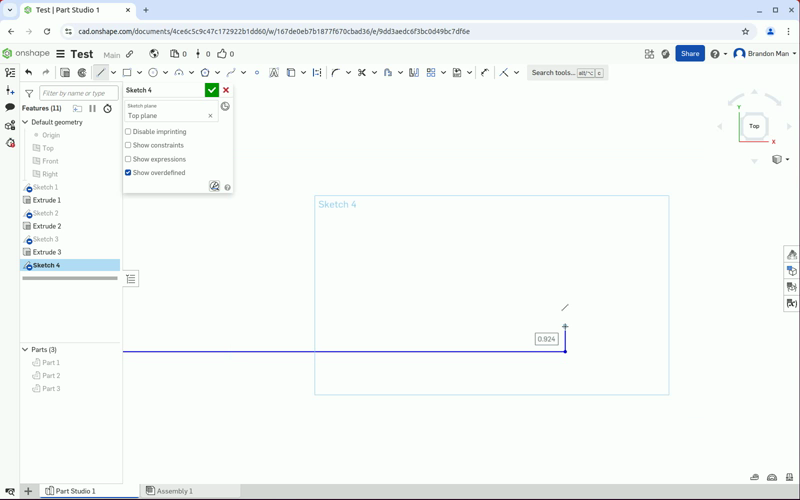
scroll(-6)
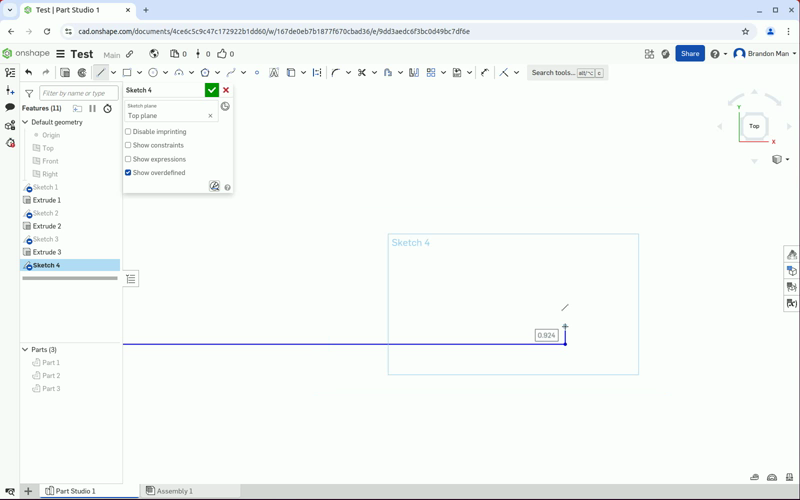
scroll(-6)
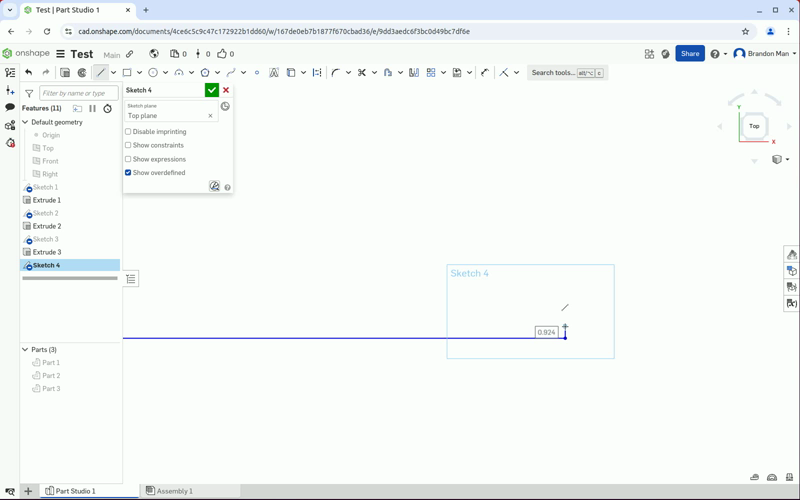
scroll(-6)
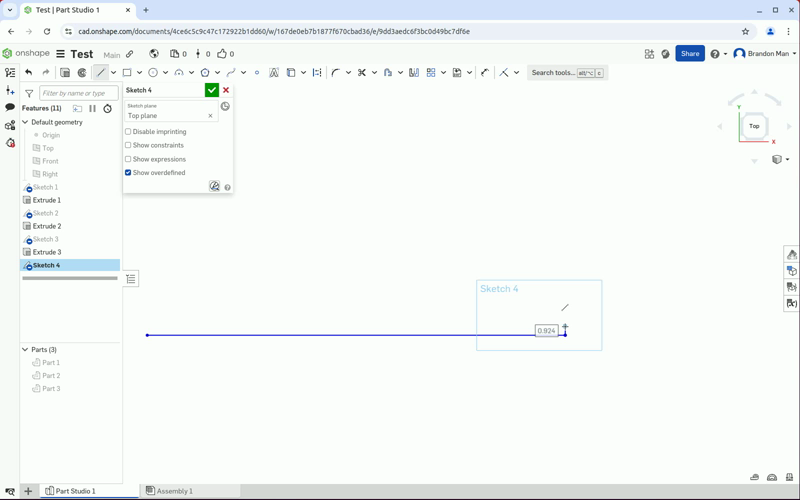
scroll(-6)
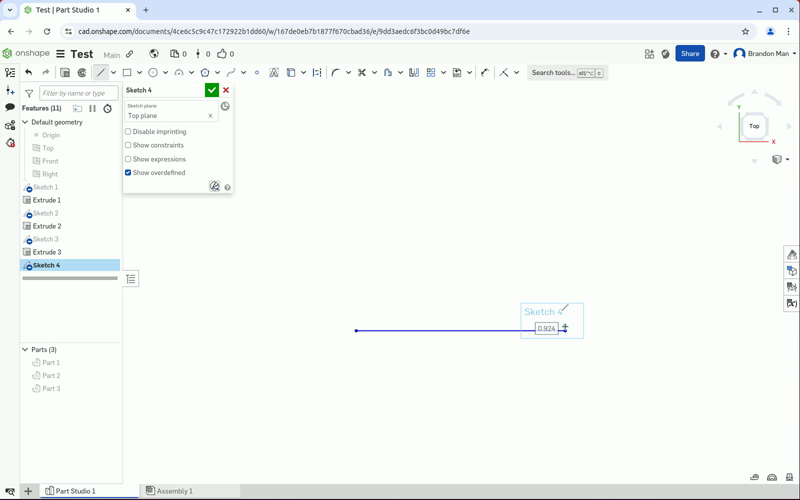
key_up(shift)
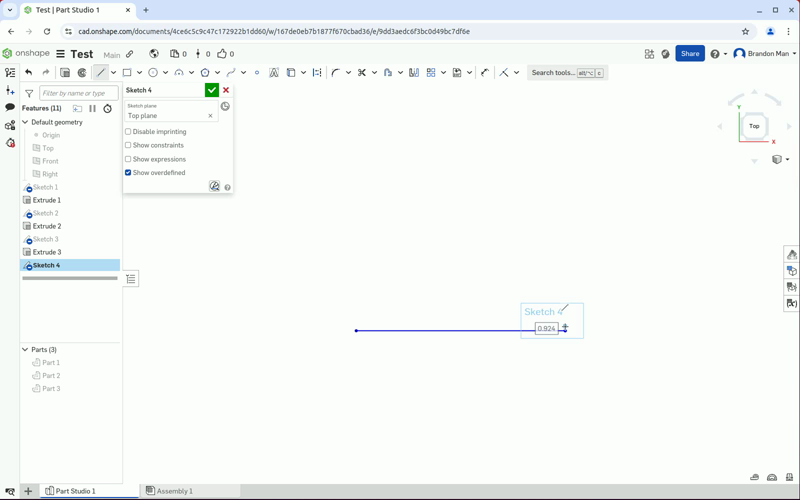
key_down(shift)
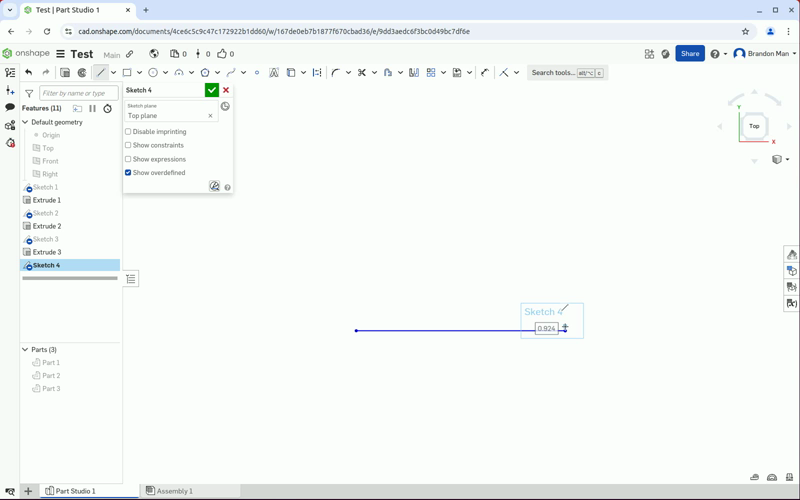
mouse_move(356, 326)
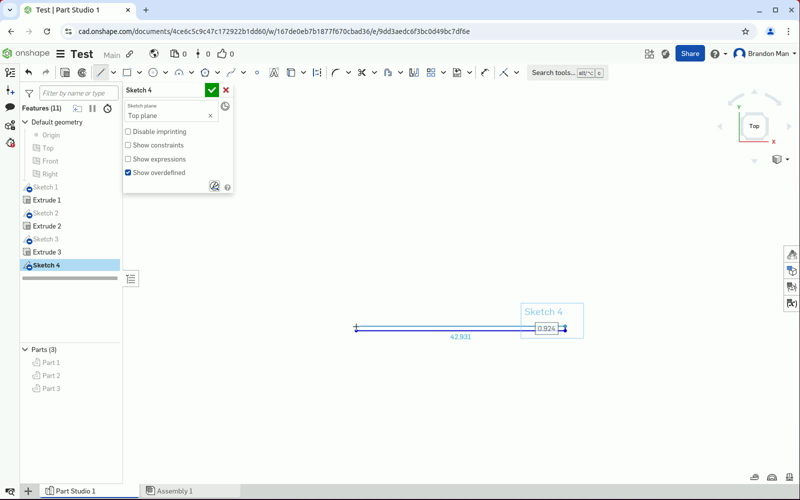
scroll(6)
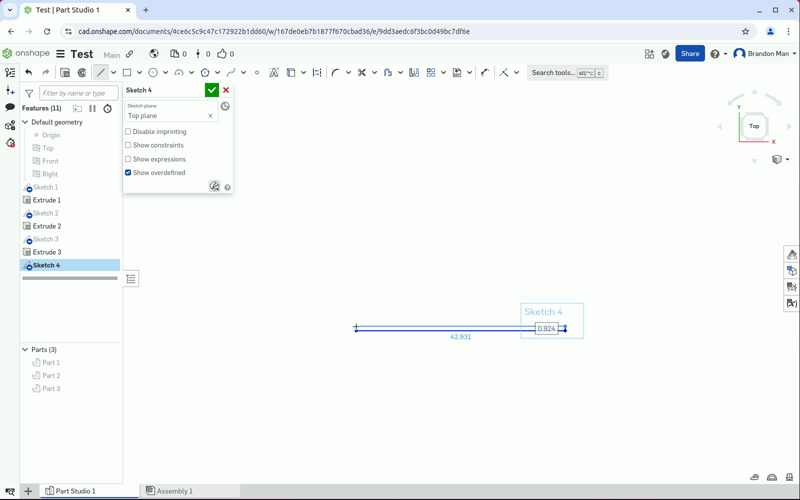
scroll(6)
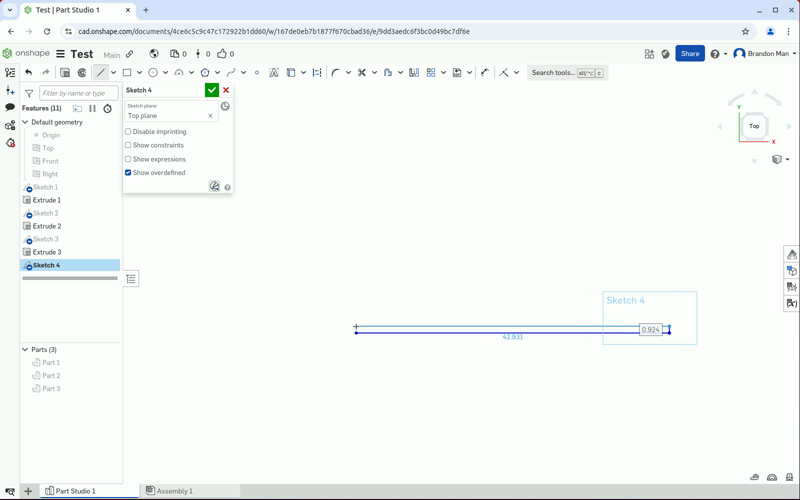
scroll(6)
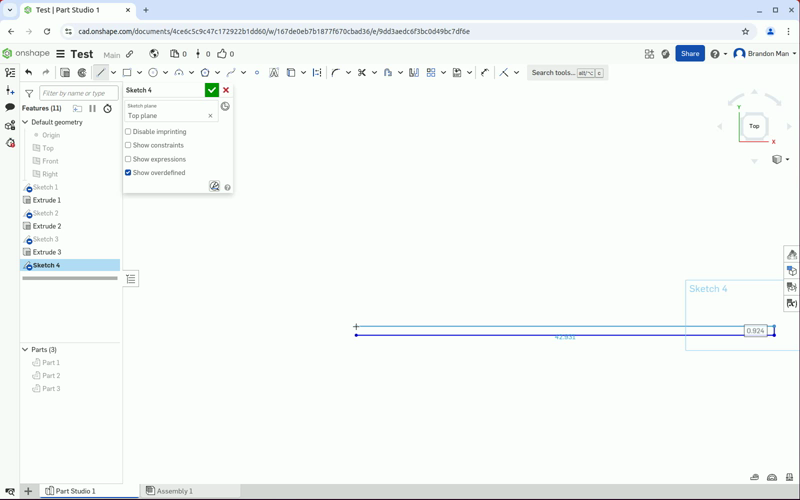
scroll(6)
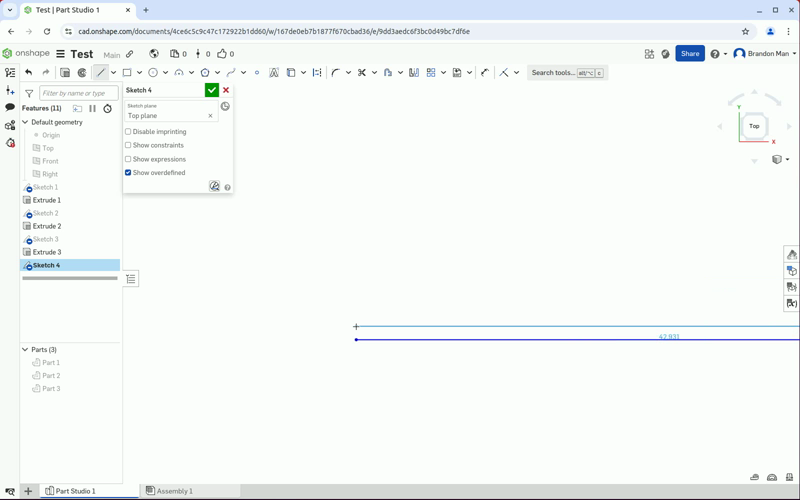
scroll(6)
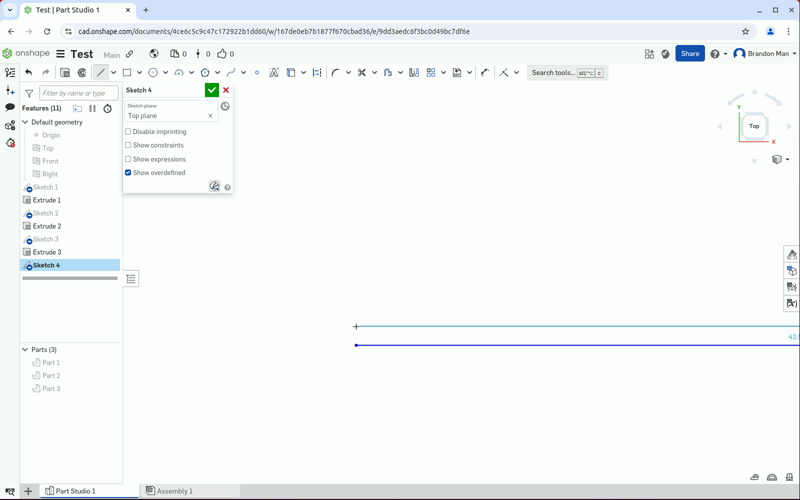
scroll(6)
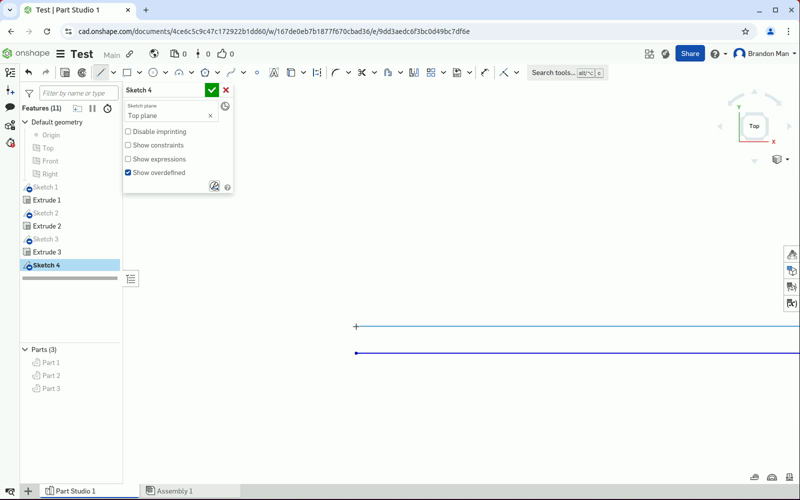
scroll(6)
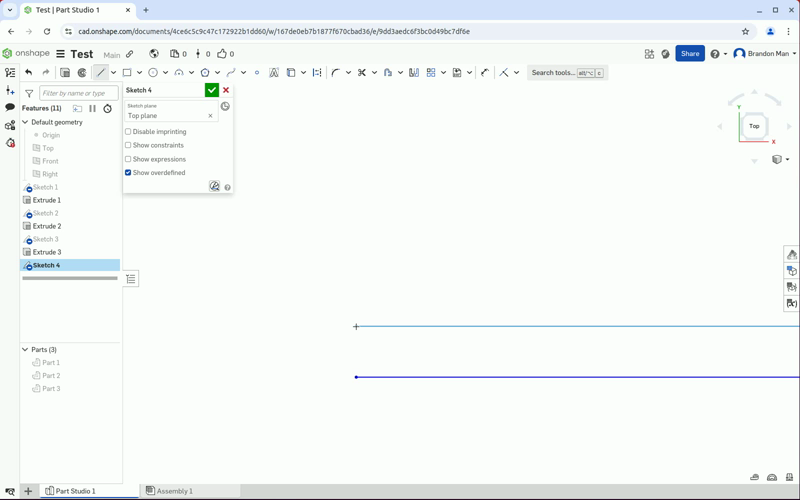
click(356, 326)
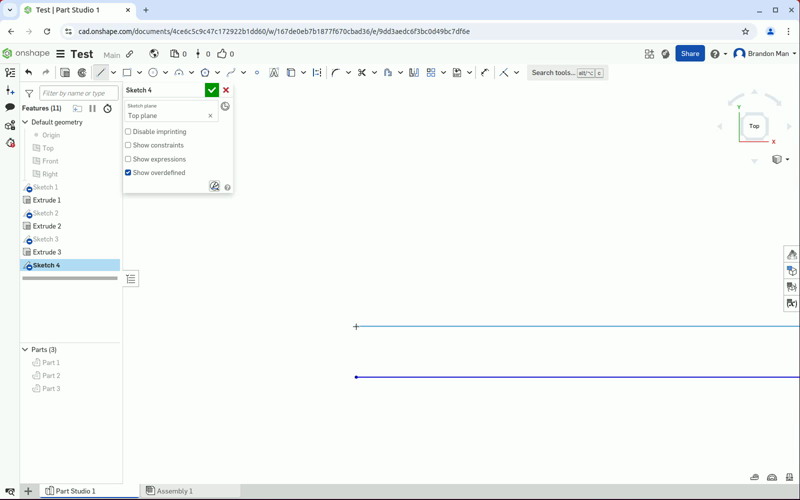
scroll(-6)
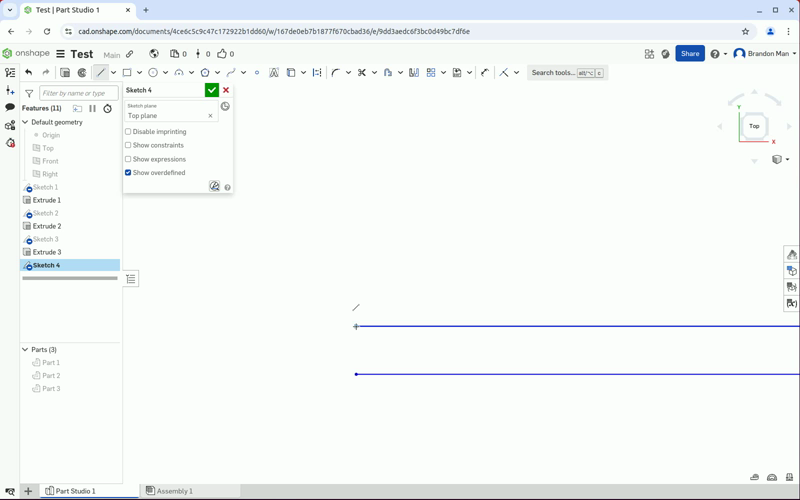
scroll(-6)
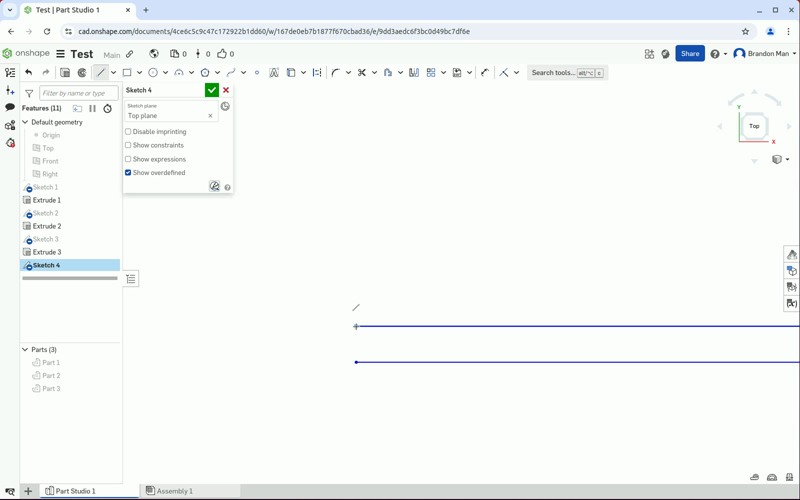
scroll(-6)
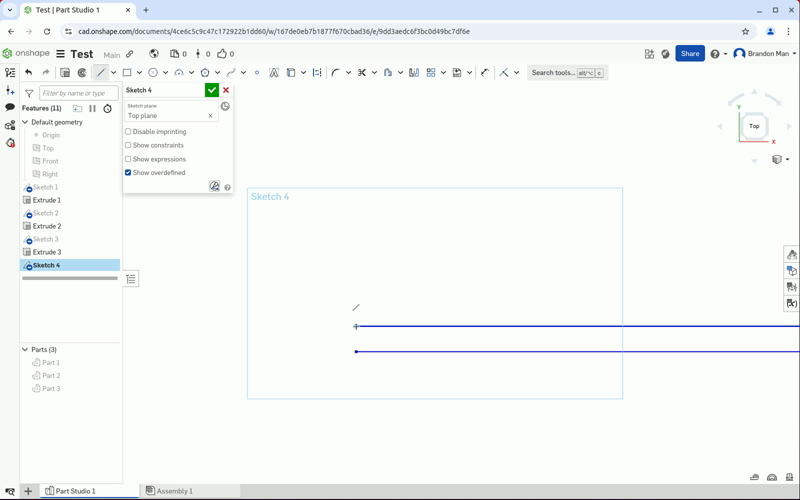
scroll(-6)
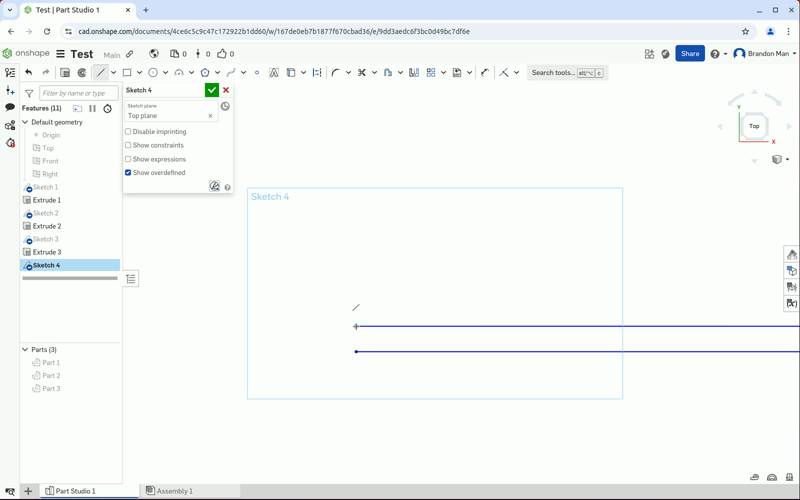
scroll(-6)
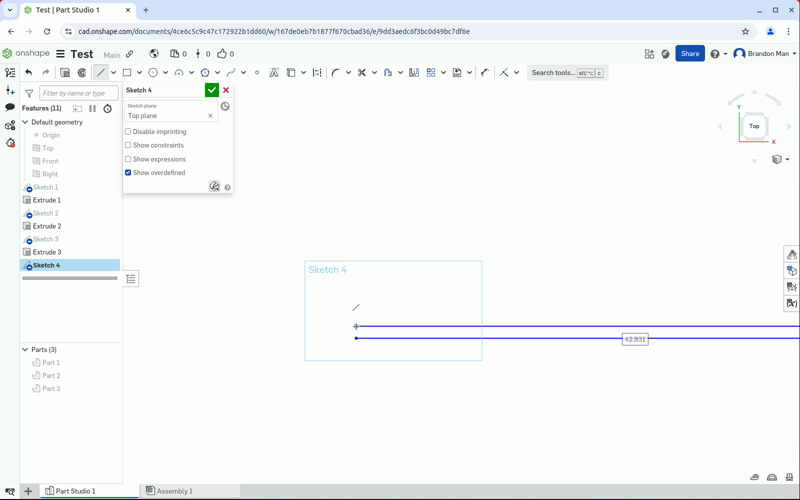
scroll(-6)
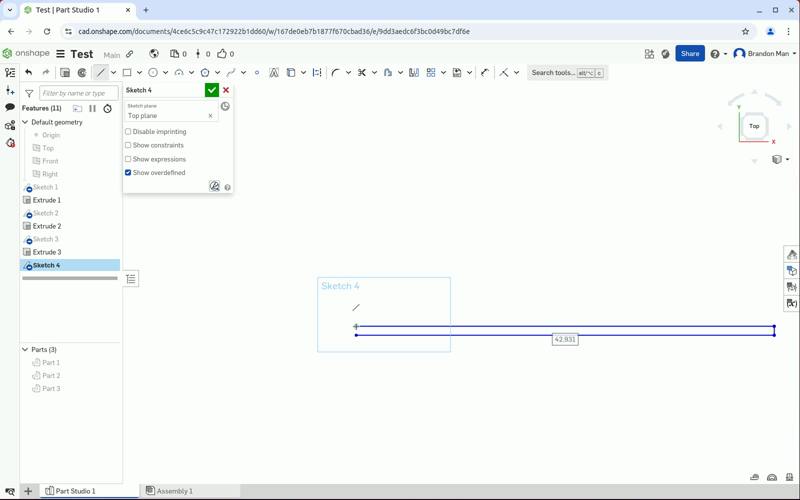
scroll(-6)
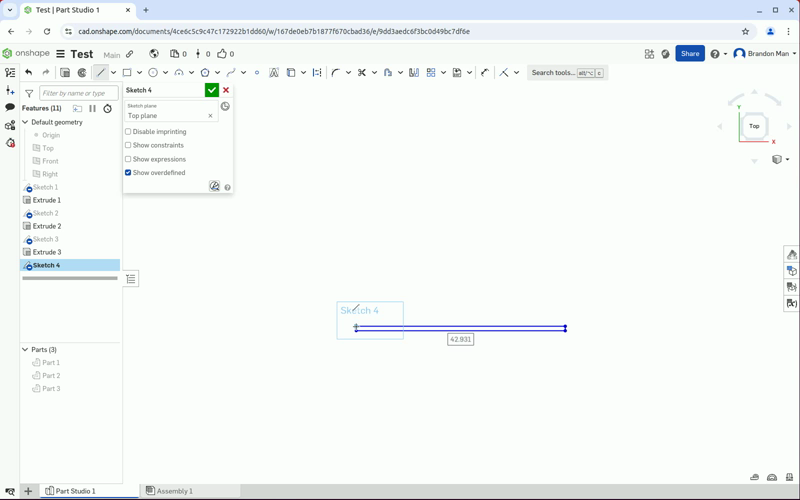
key_up(shift)
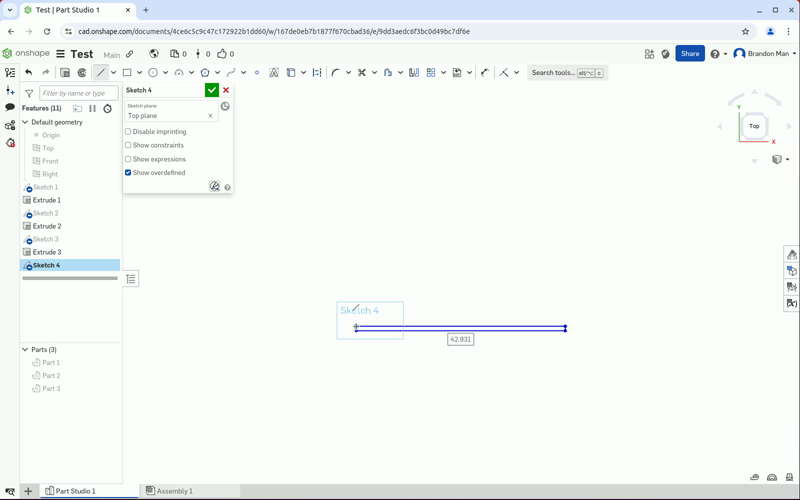
mouse_move(386, 326)
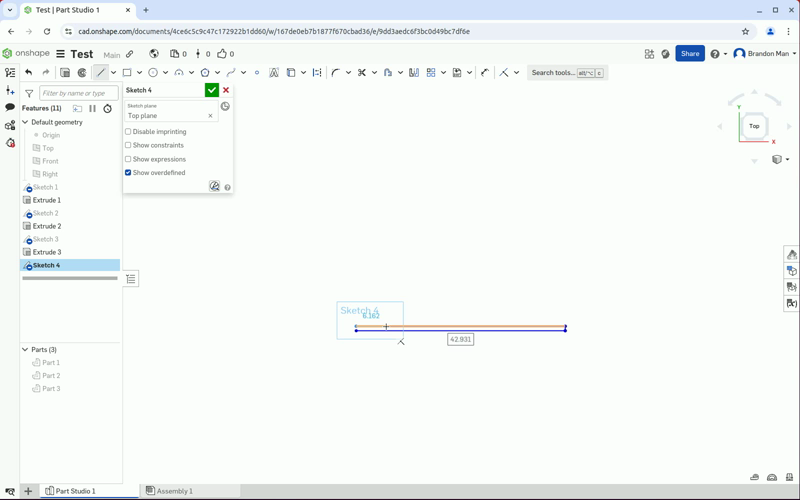
key_down(shift)
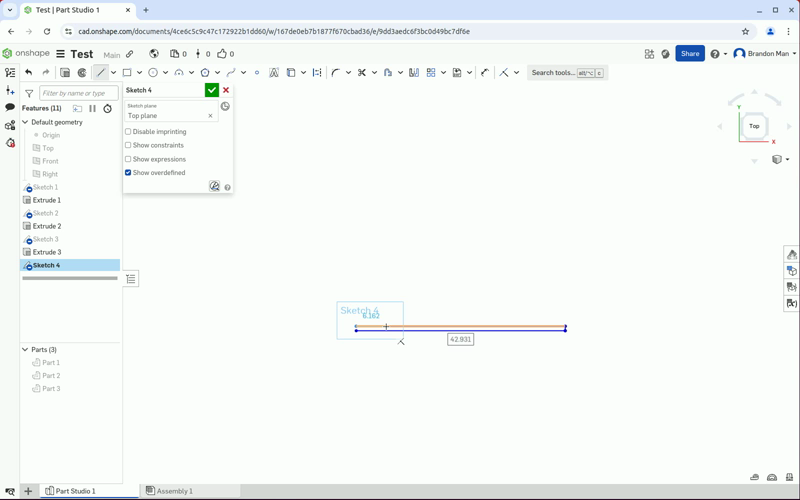
mouse_move(356, 330)
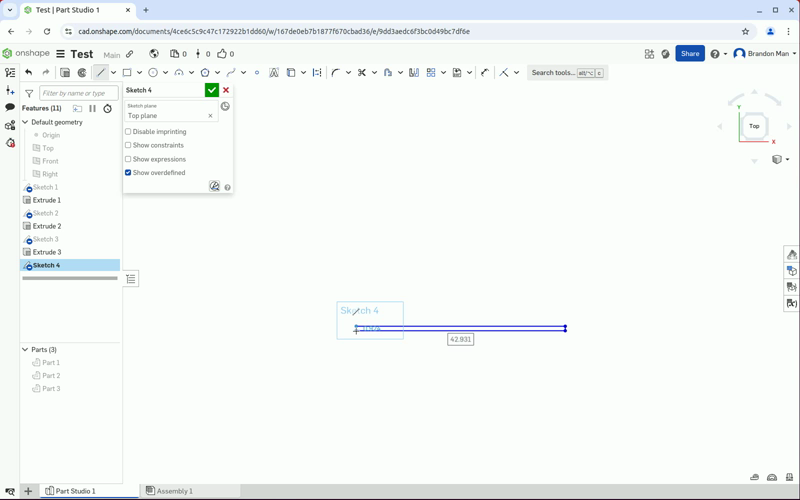
scroll(6)
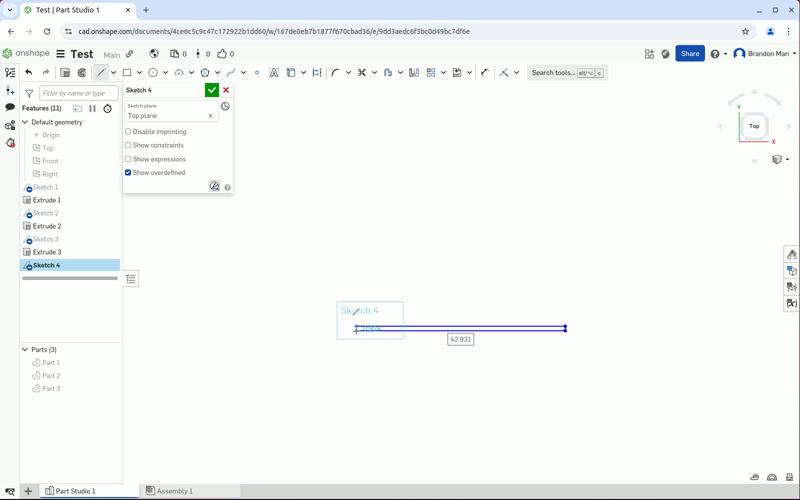
scroll(6)
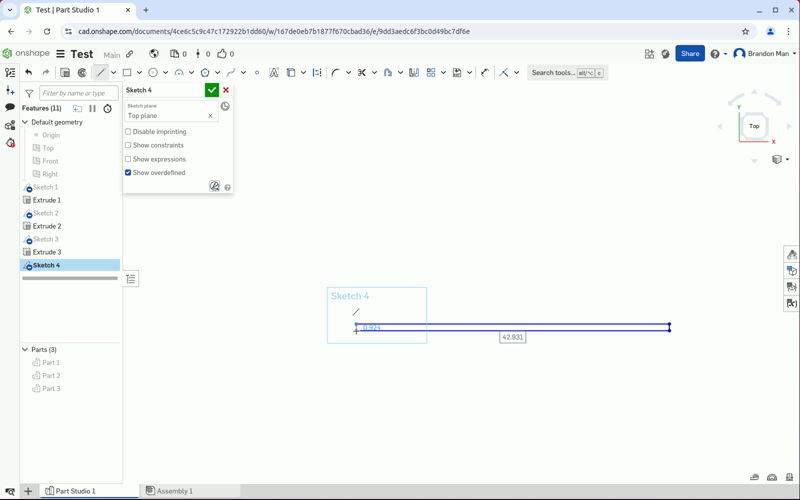
scroll(6)
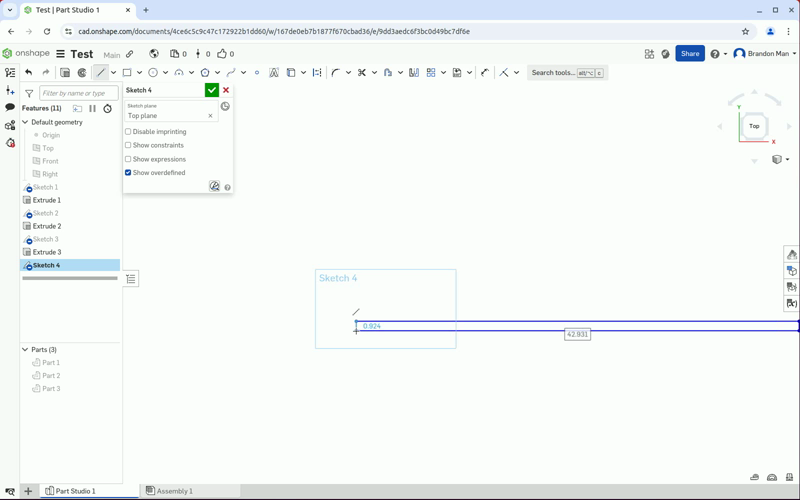
scroll(6)
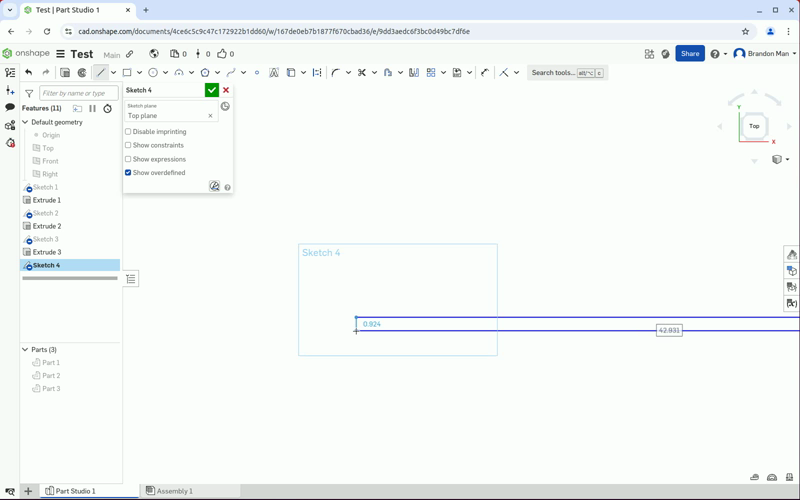
scroll(6)
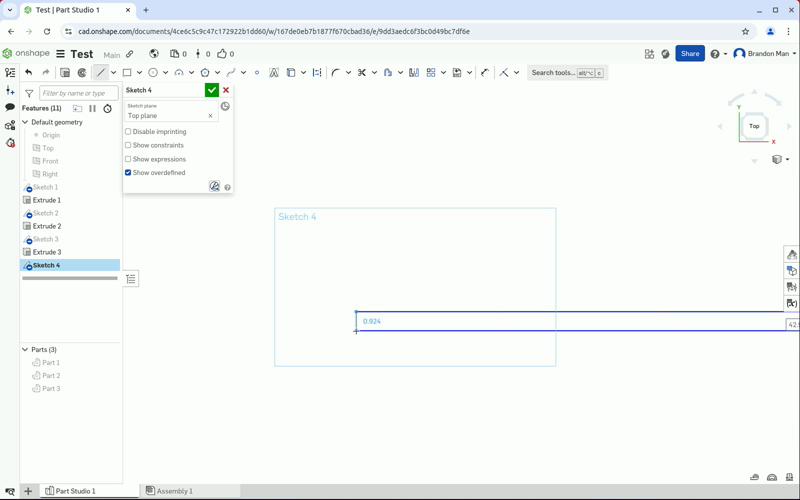
scroll(6)
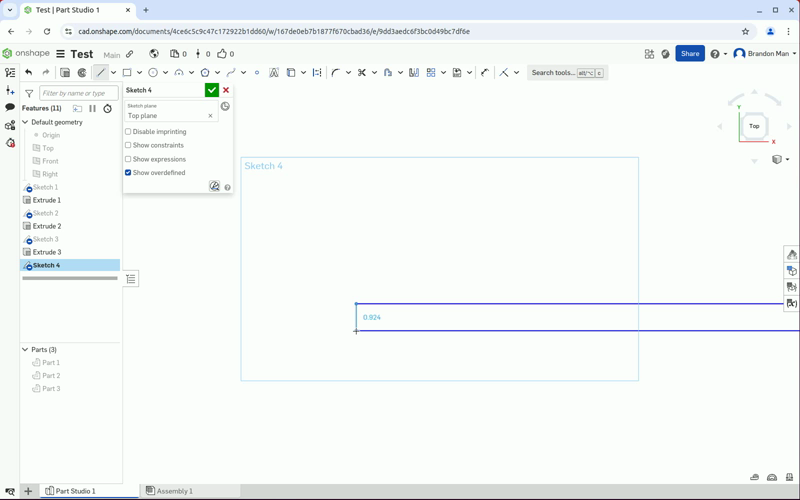
scroll(6)
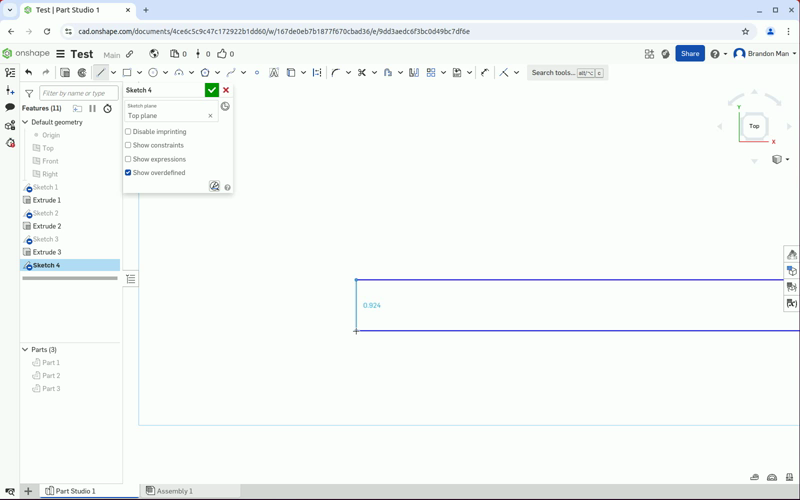
key_up(shift)
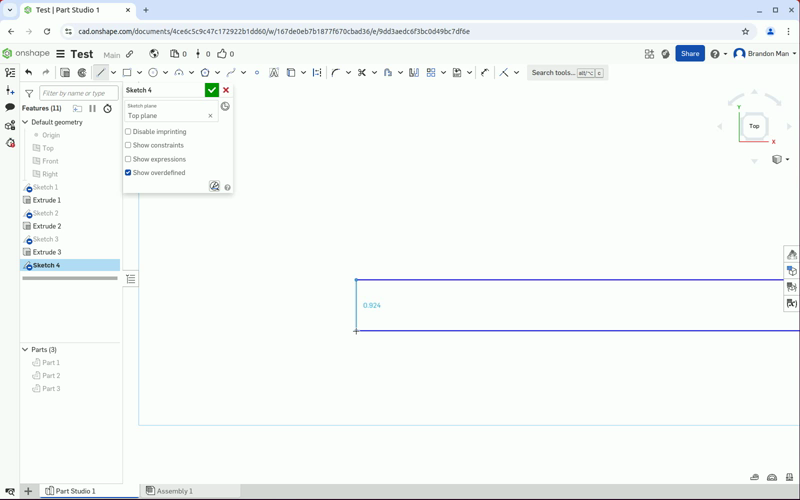
click(356, 330)
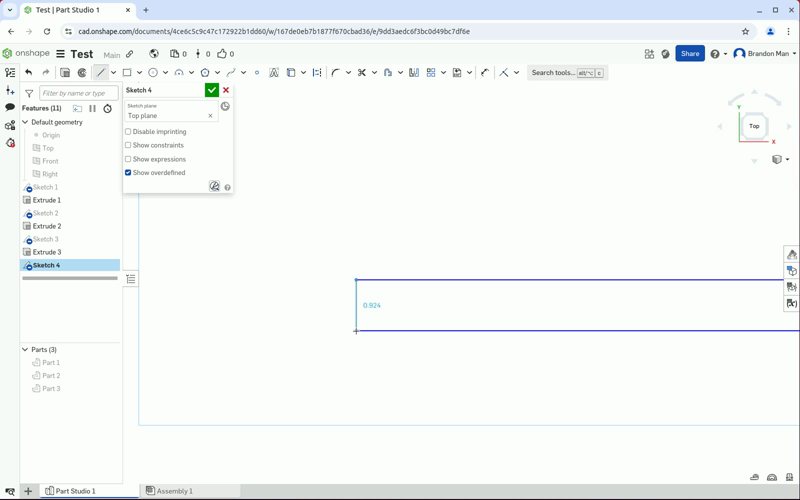
scroll(-6)
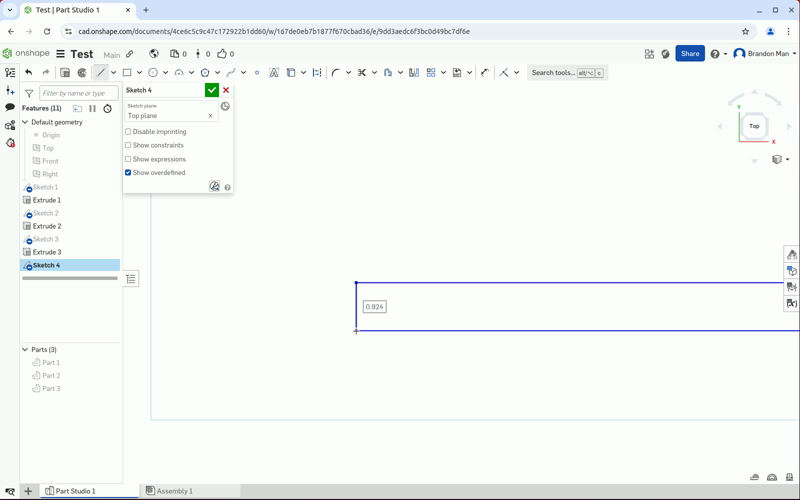
scroll(-6)
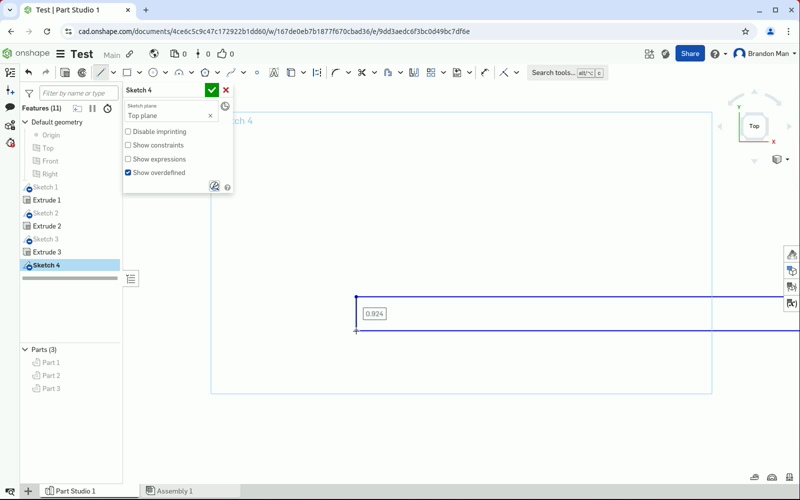
scroll(-6)
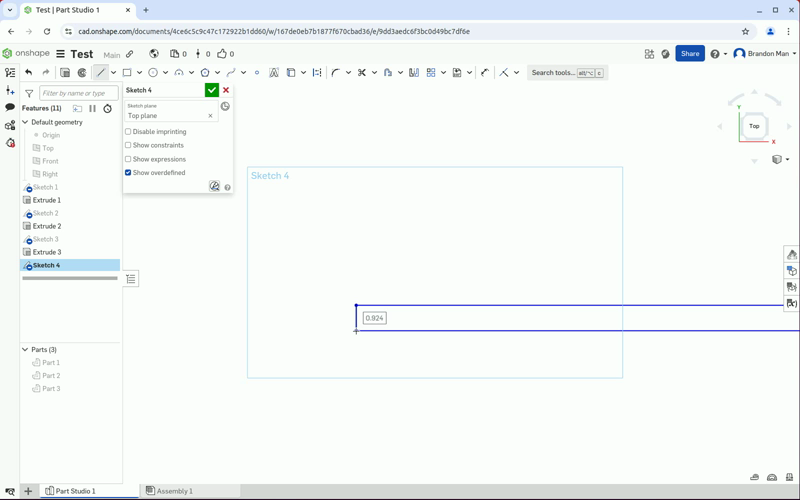
scroll(-6)
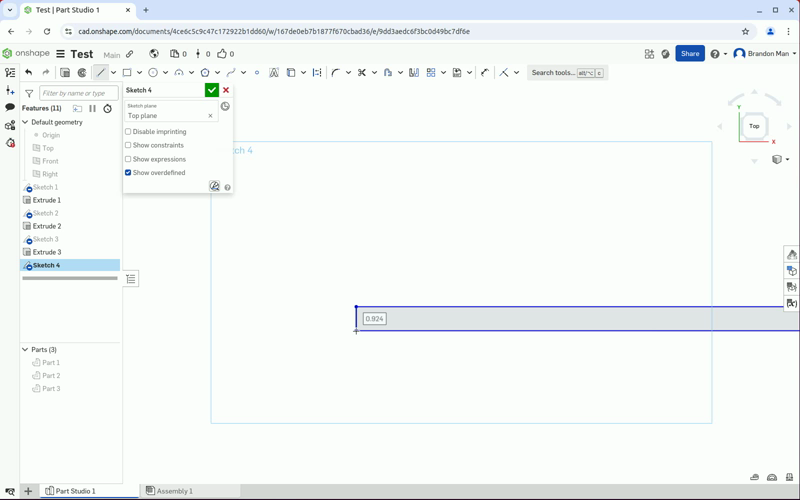
scroll(-6)
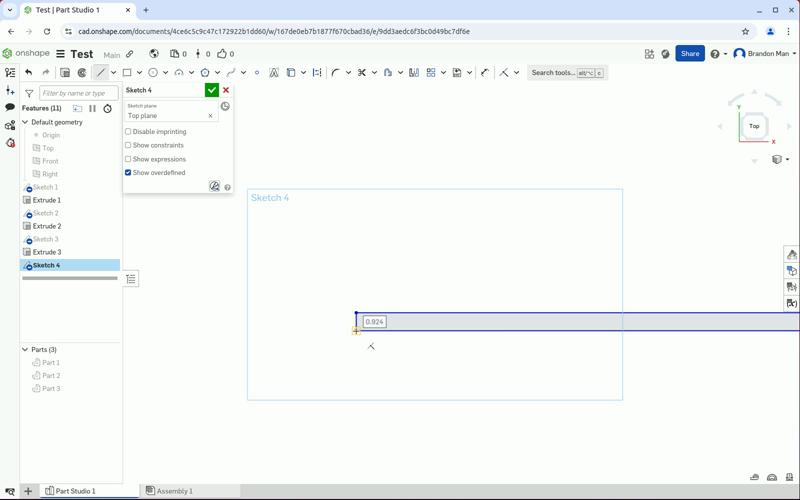
scroll(-6)
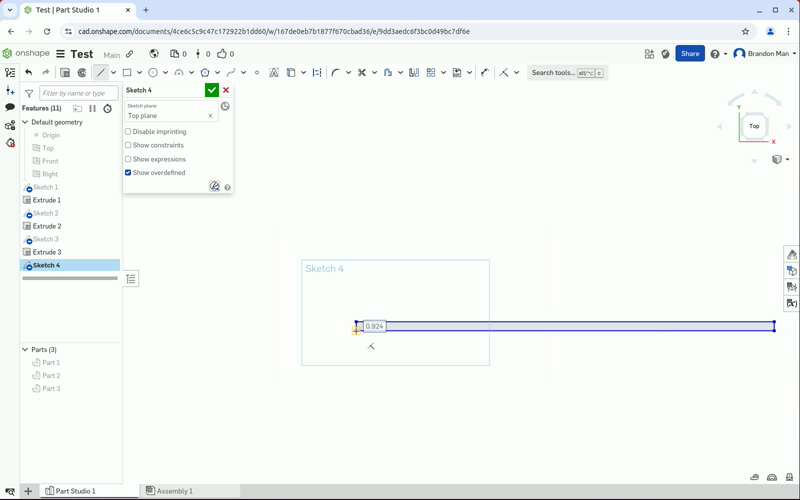
scroll(-6)
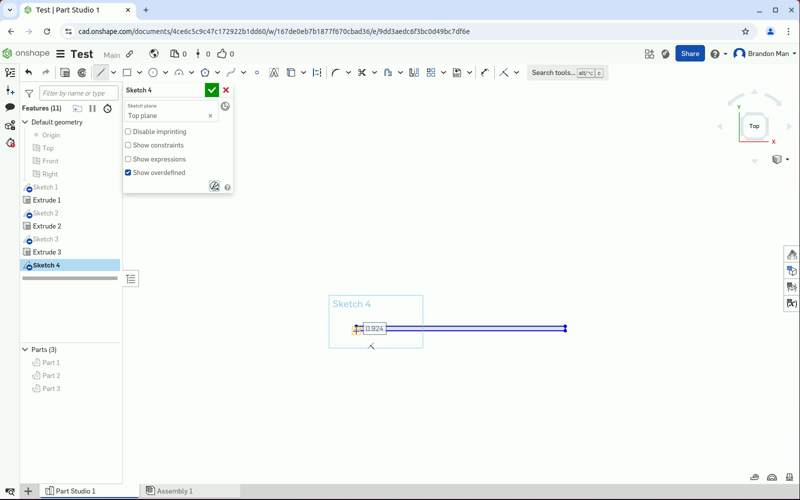
key(esc)
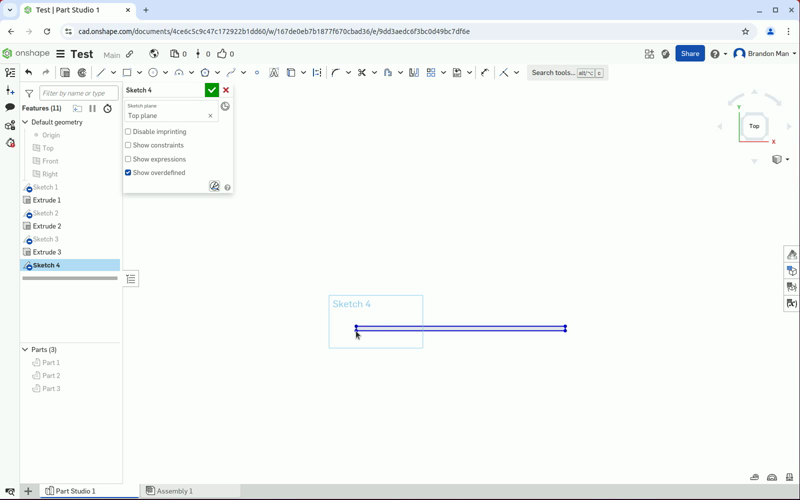
mouse_move(437, 329)
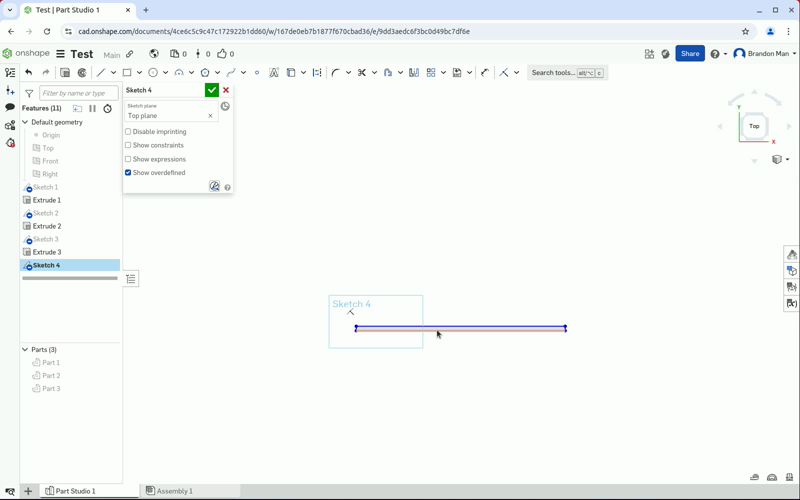
scroll(6)
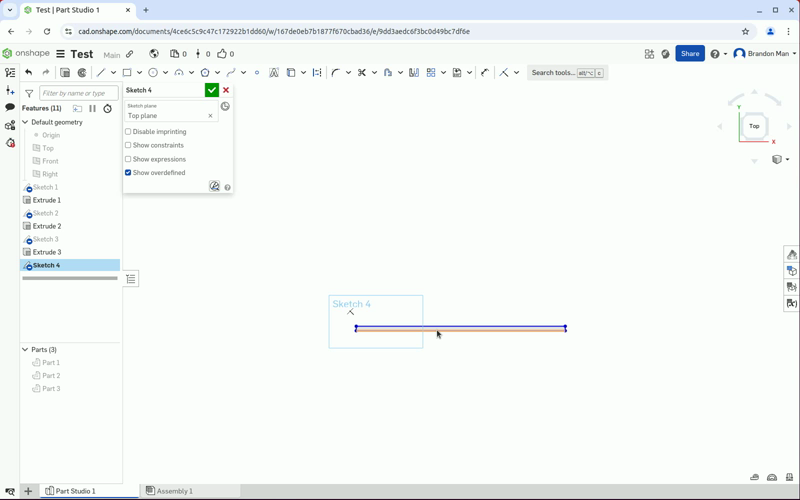
scroll(6)
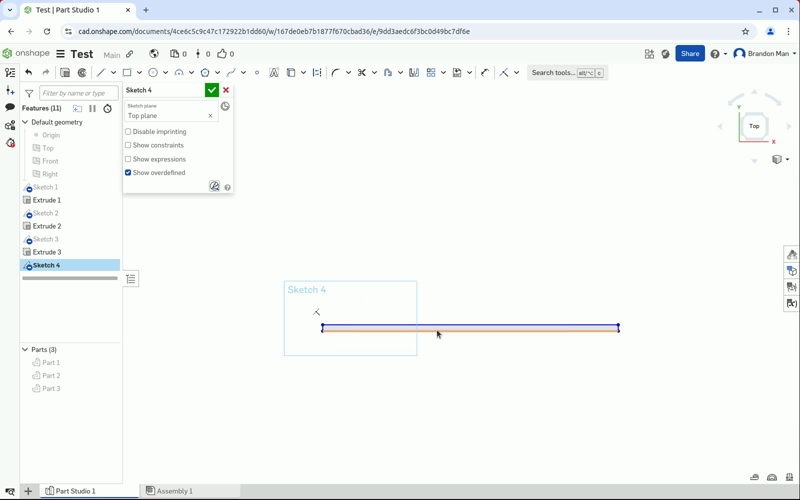
scroll(6)
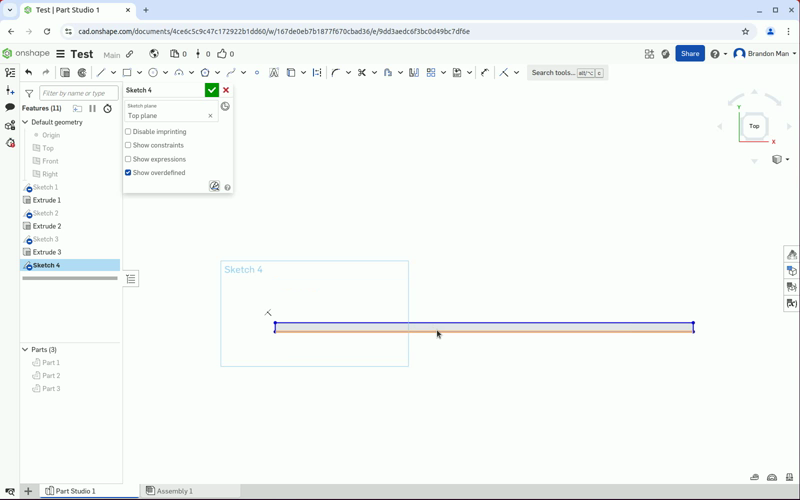
scroll(6)
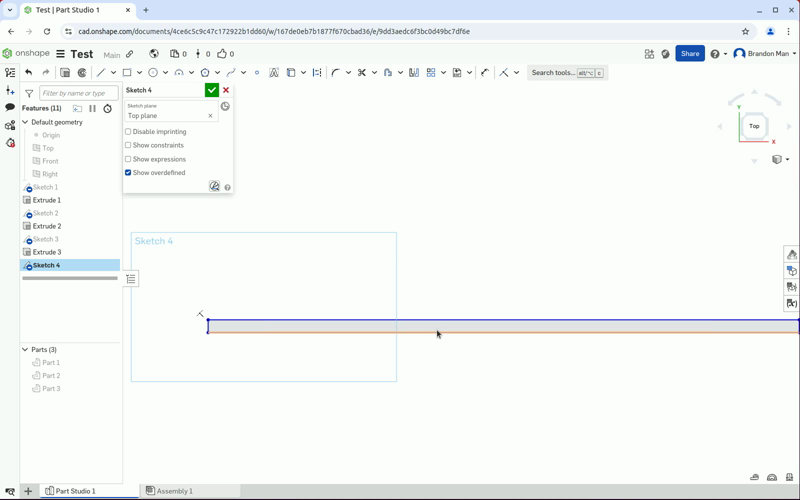
scroll(6)
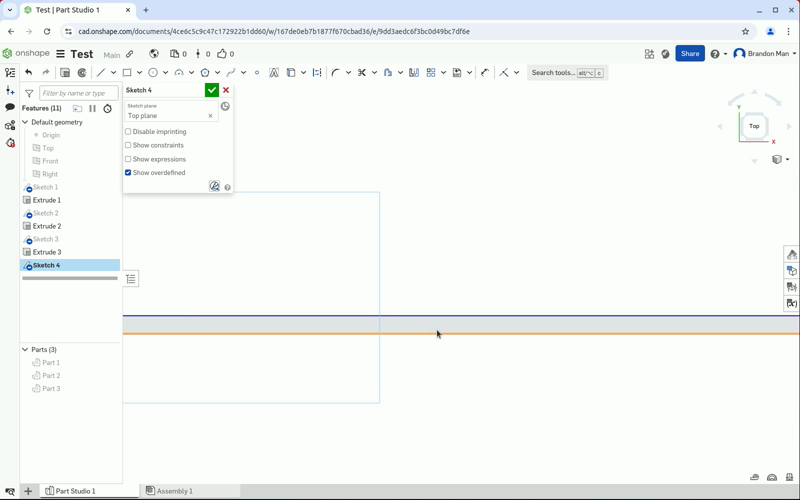
scroll(6)
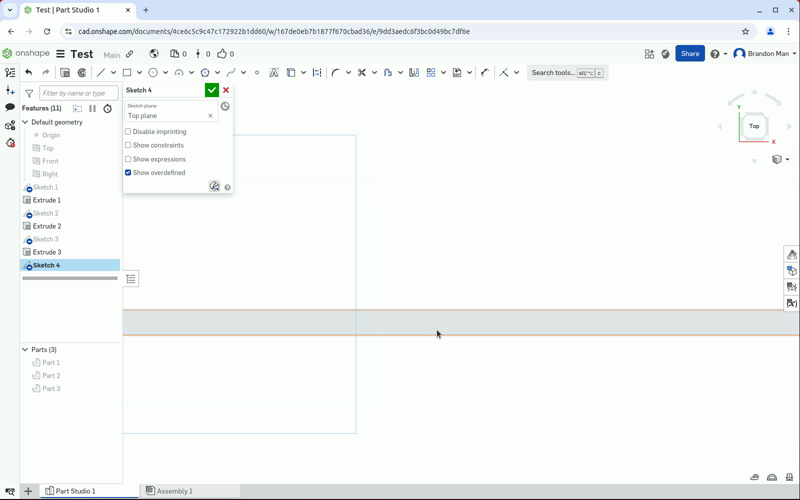
scroll(6)
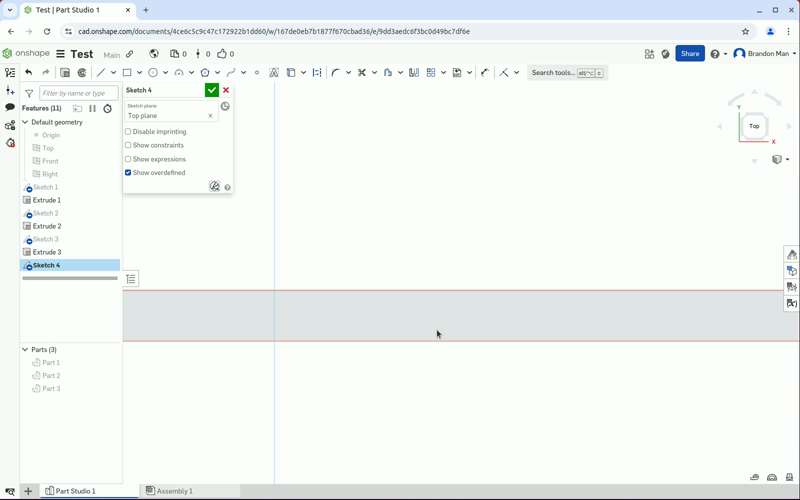
click(437, 329)
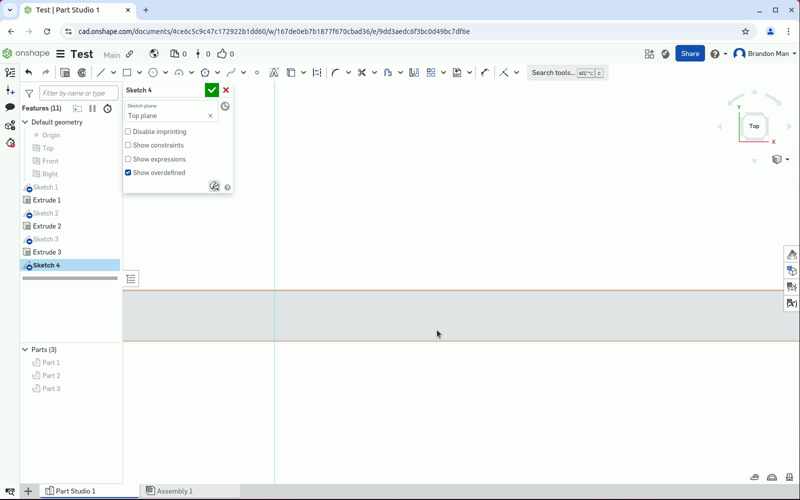
scroll(-6)
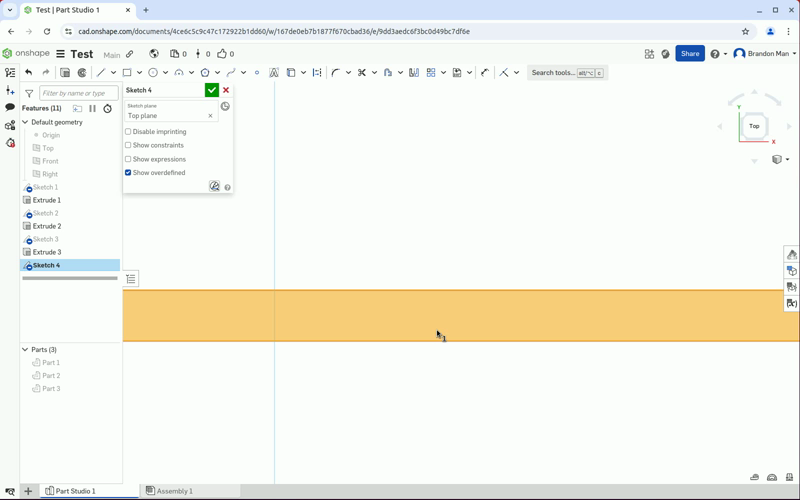
scroll(-6)
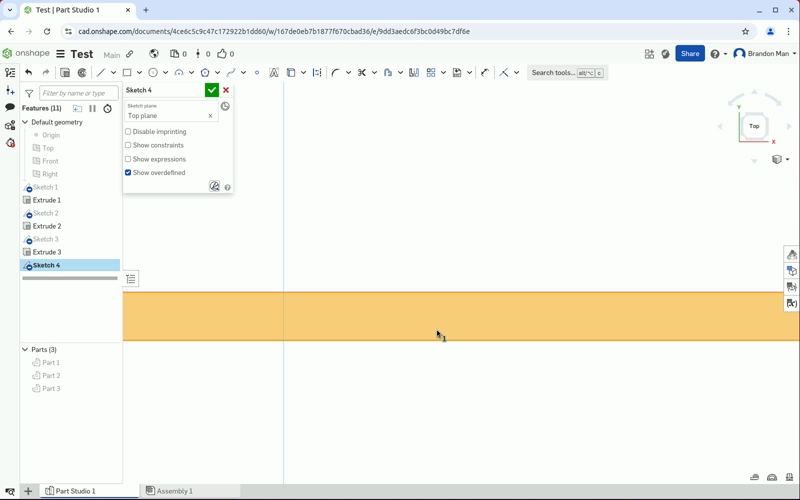
scroll(-6)
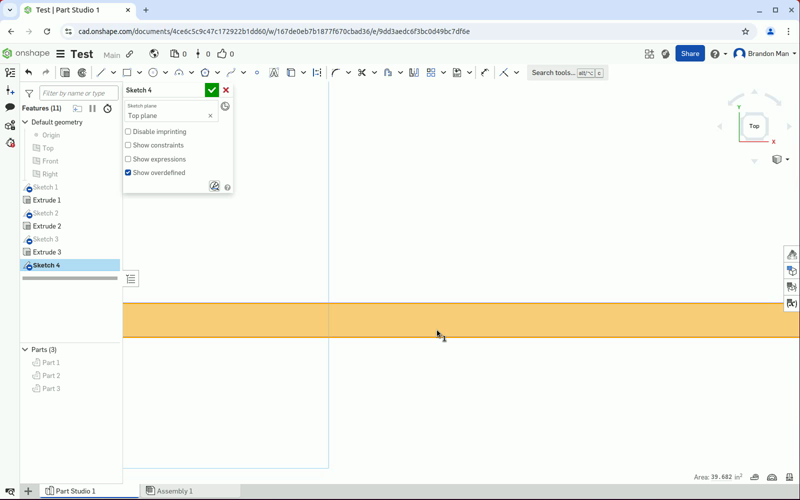
scroll(-6)
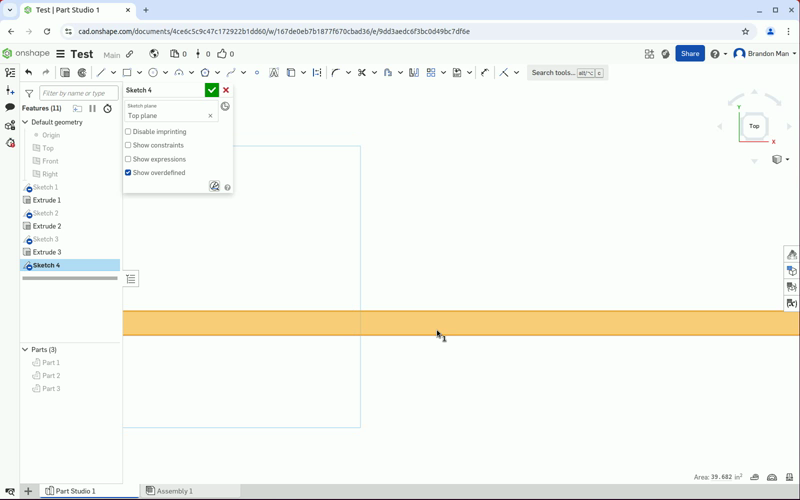
scroll(-6)
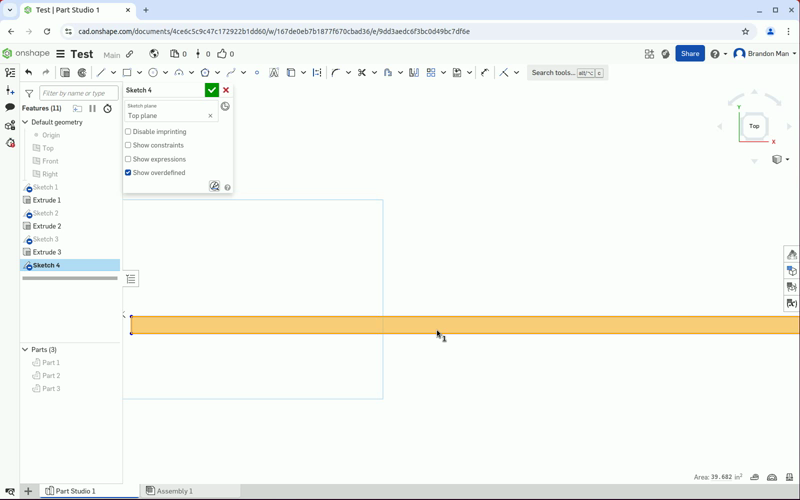
scroll(-6)
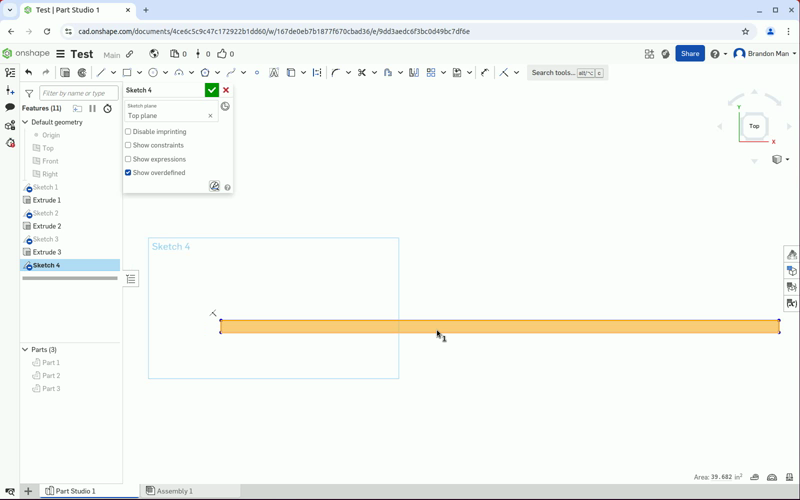
scroll(-6)
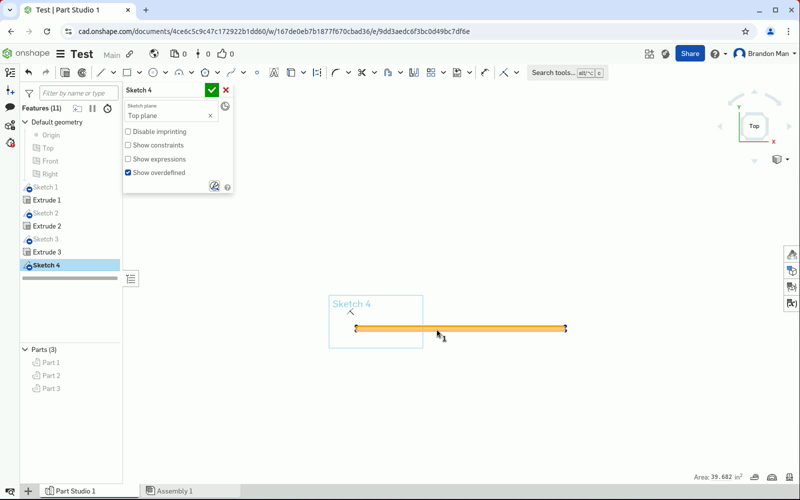
mouse_move(73, 352)
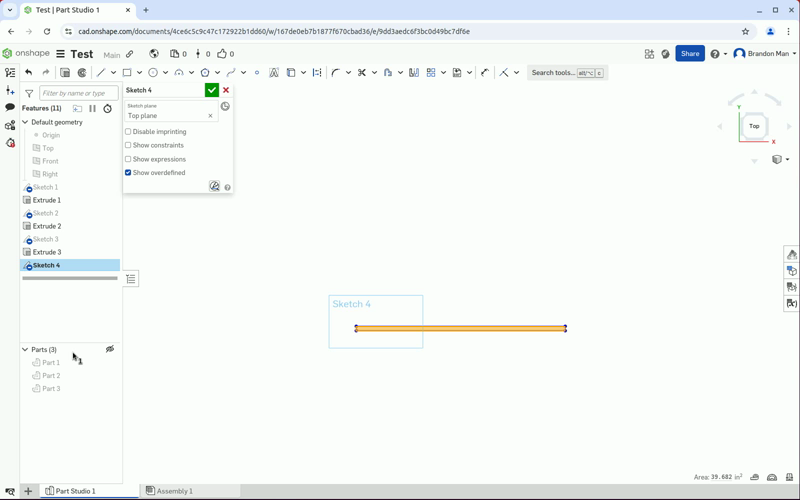
key(shift+y)
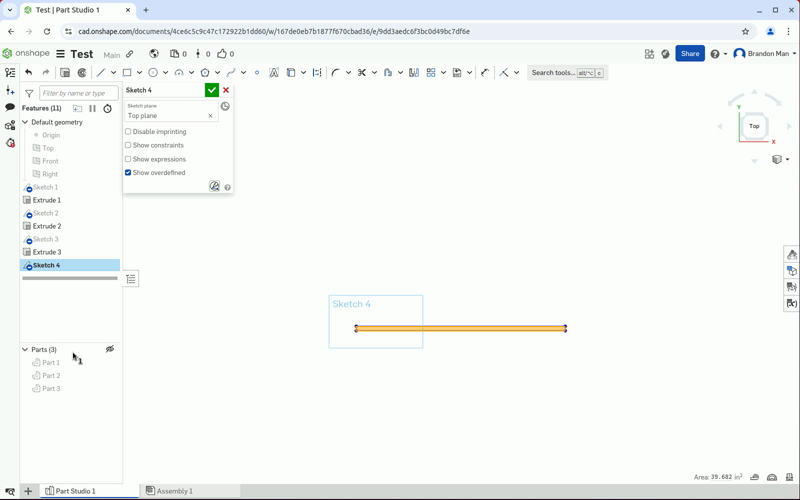
key(shift+e)
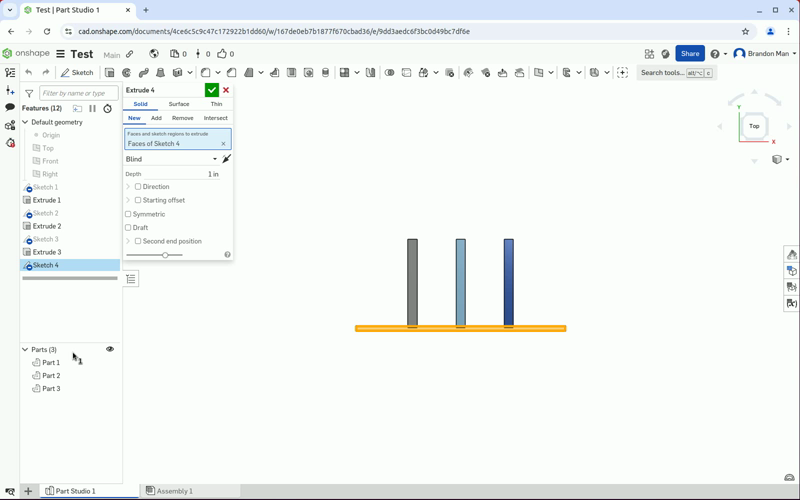
mouse_move(143, 106)
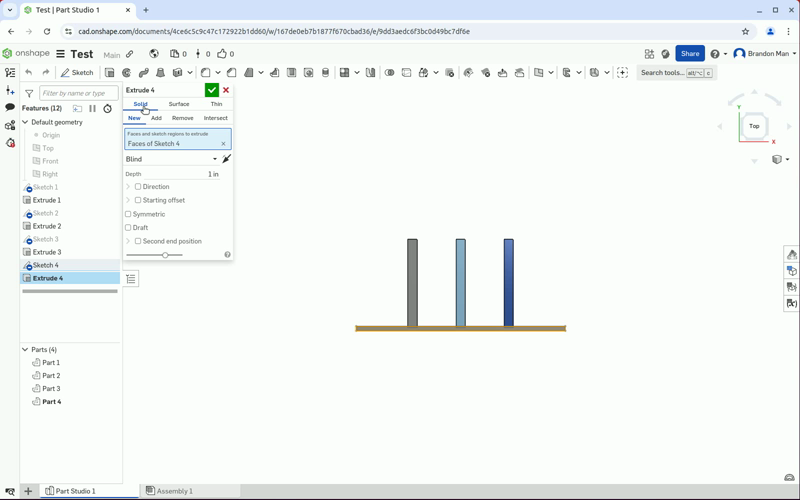
click(143, 106)
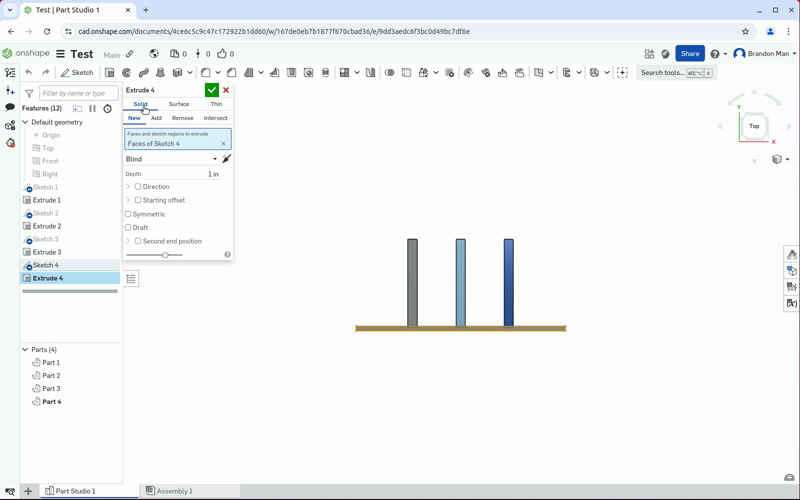
mouse_move(137, 120)
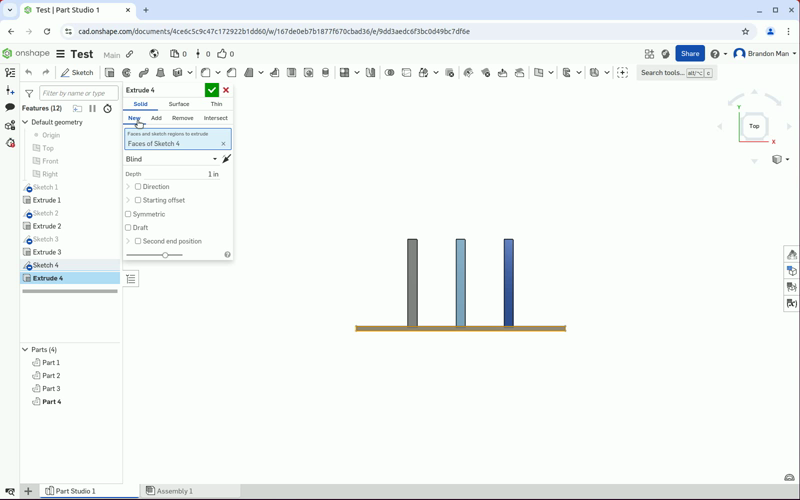
click(137, 120)
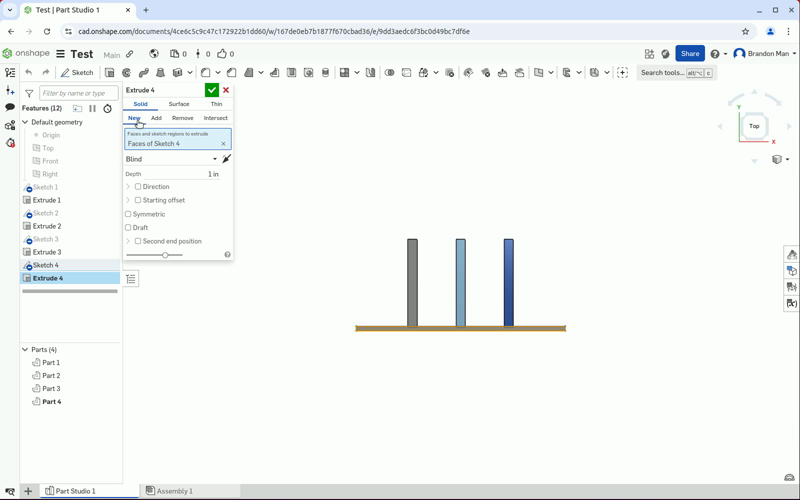
key(tab, 4)
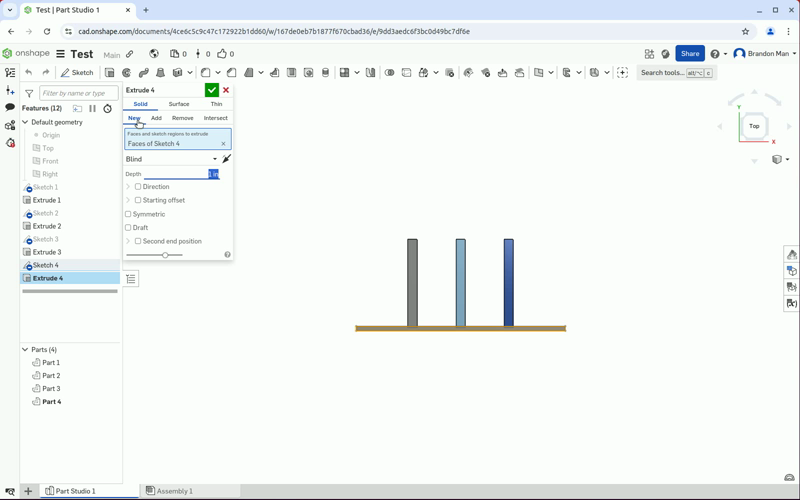
text(-1.926)
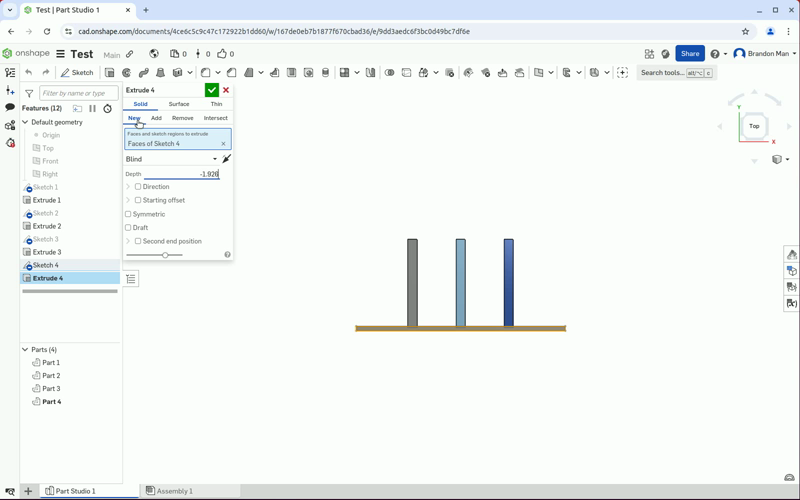
key(enter)
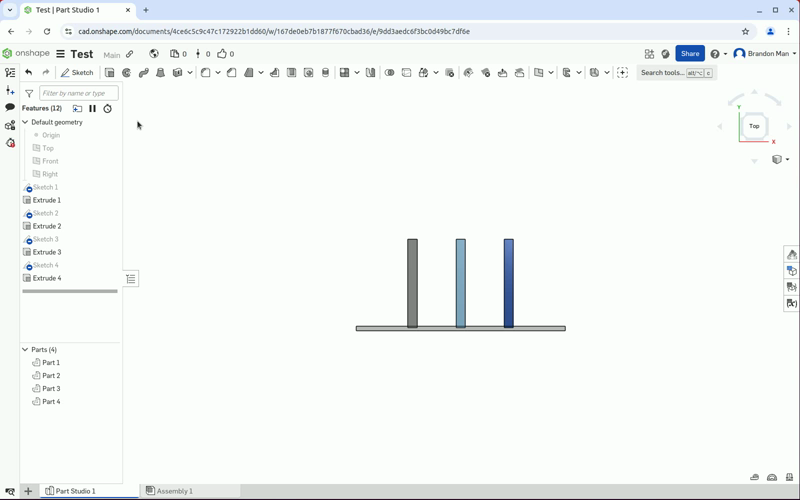
key(shift+h)
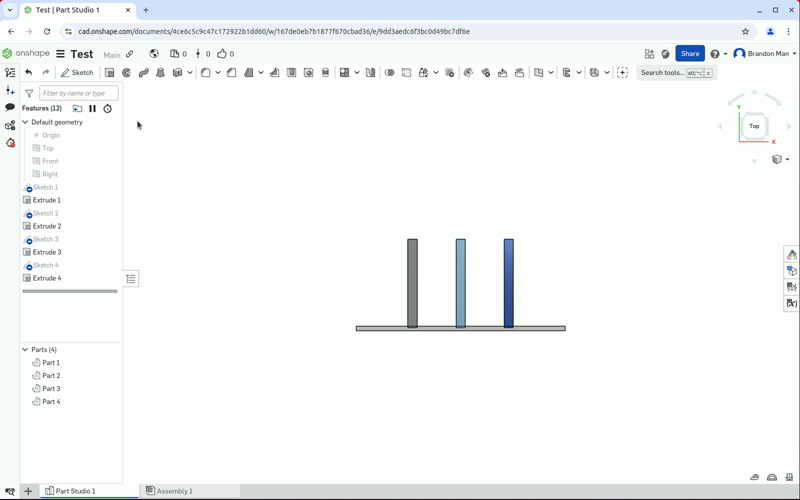
key(shift+h)
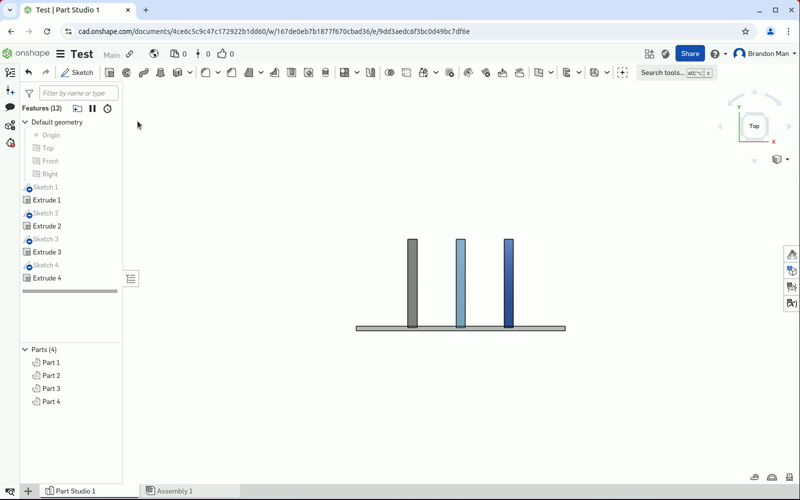
mouse_move(73, 189)
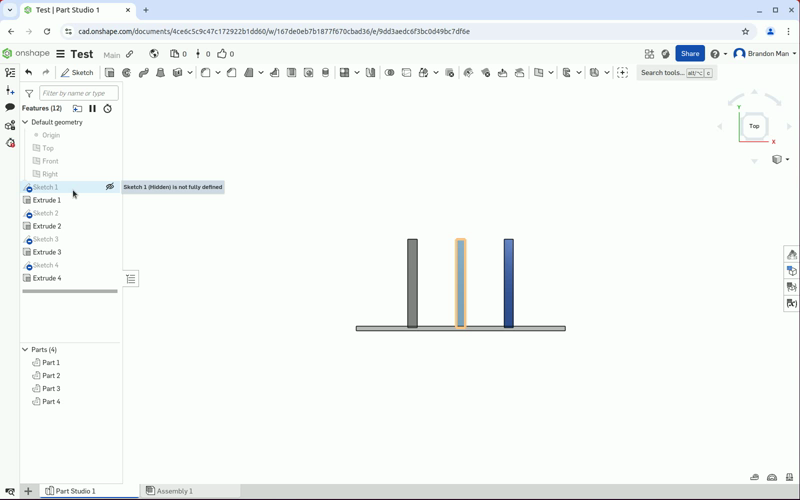
click(73, 189)
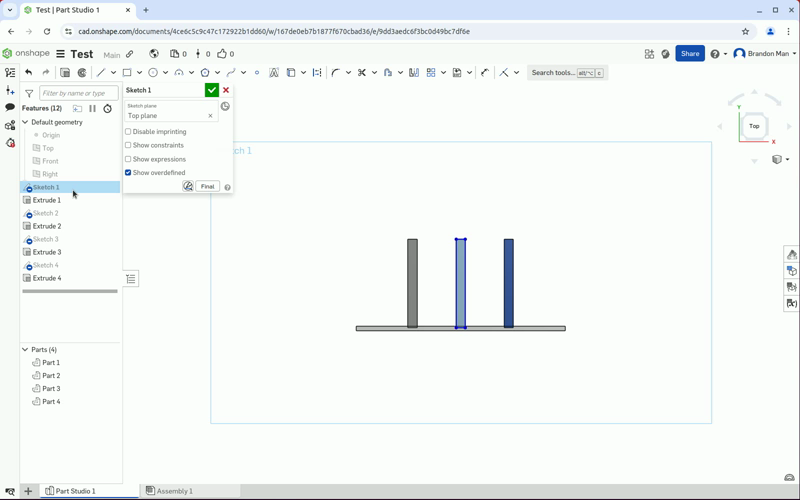
mouse_move(229, 92)
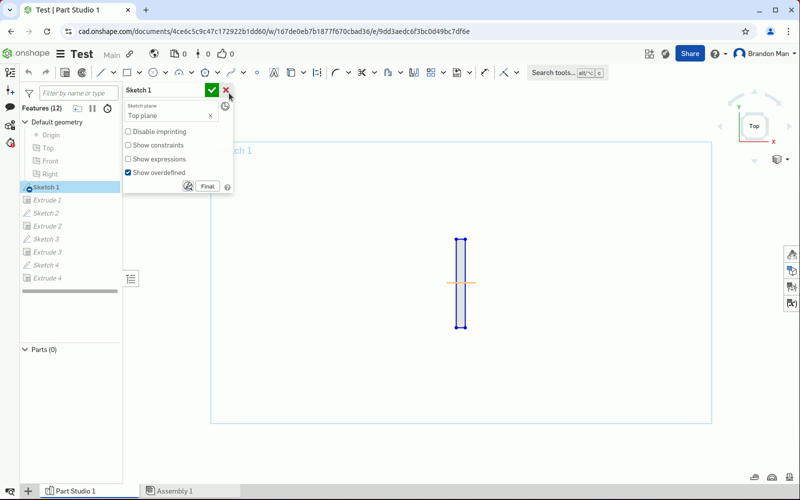
click(229, 92)
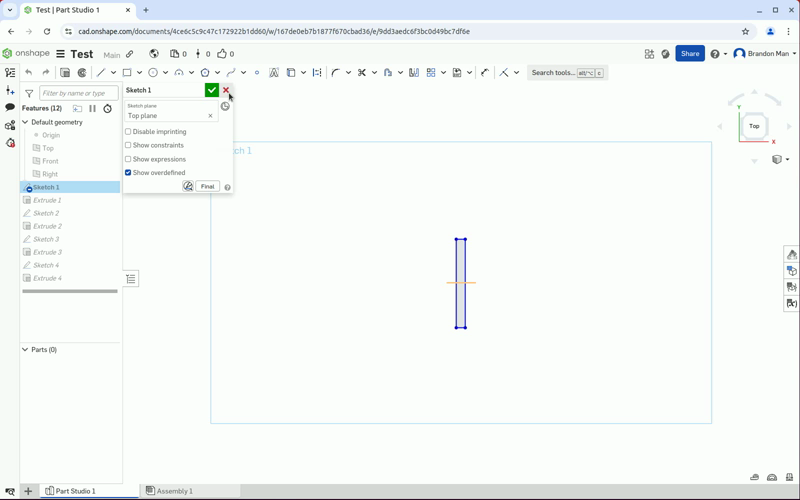
key(shift+s)
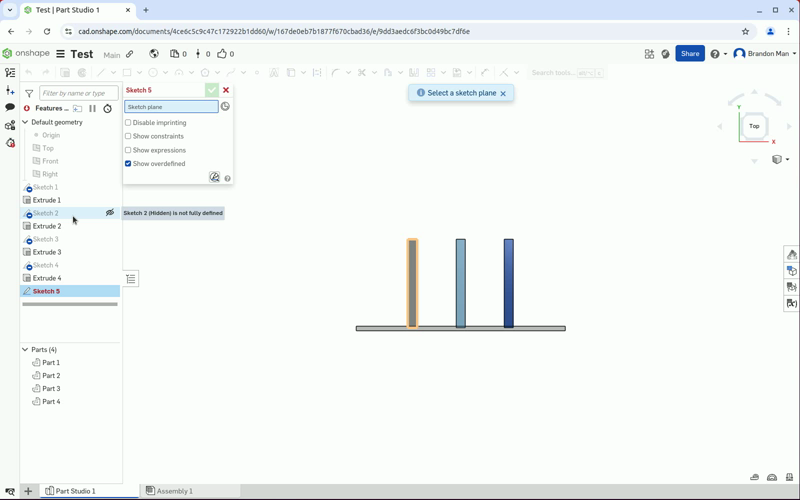
scroll(3)
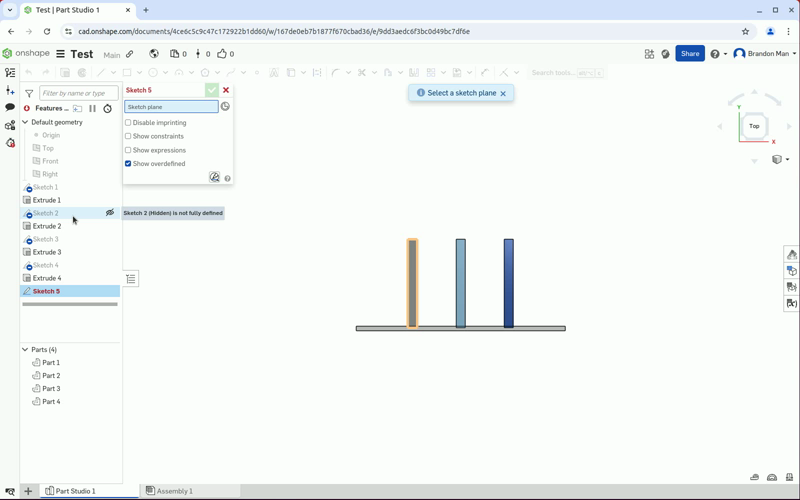
mouse_move(73, 150)
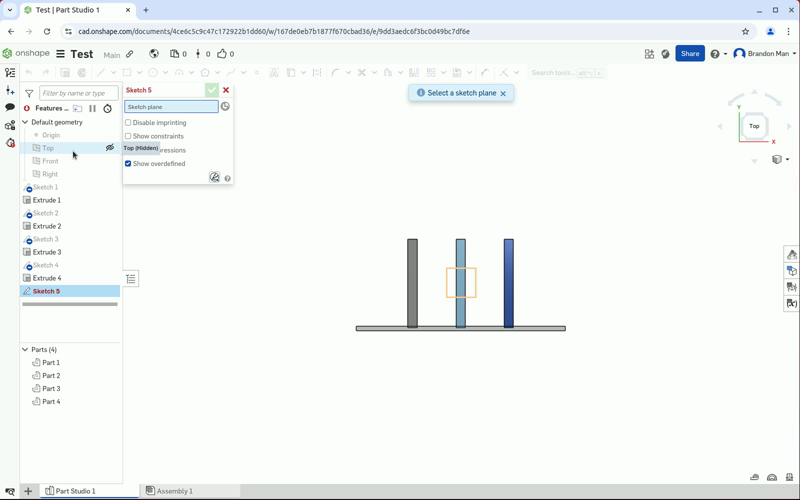
click(73, 150)
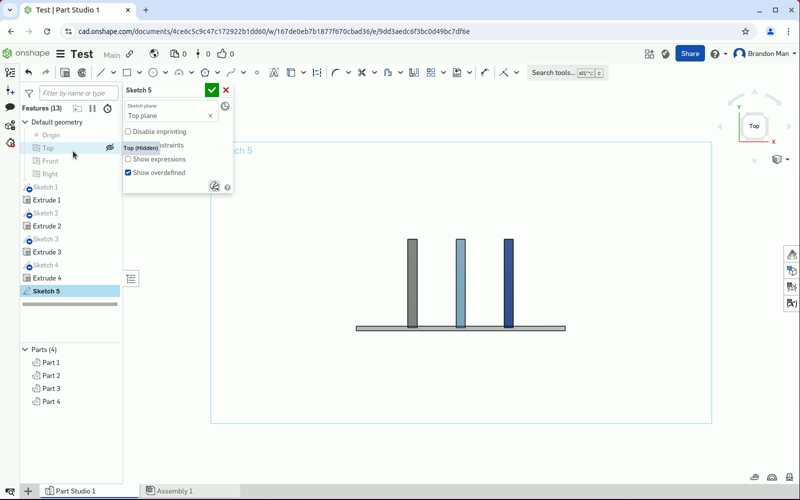
mouse_move(73, 352)
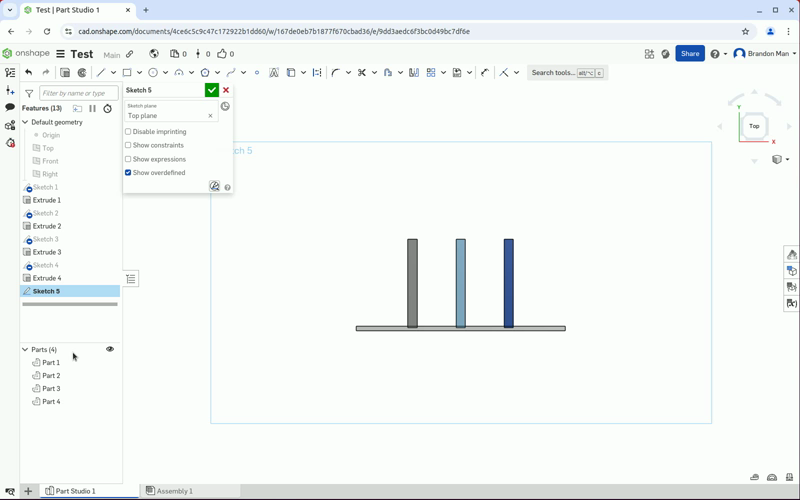
key(y)
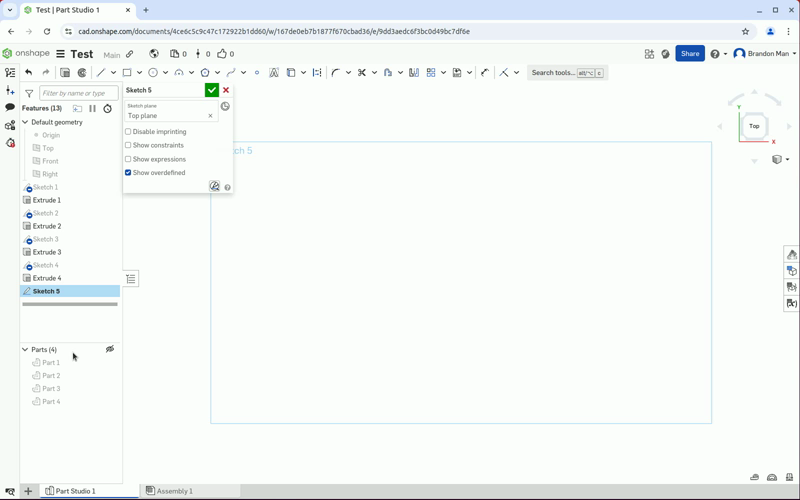
key(l)
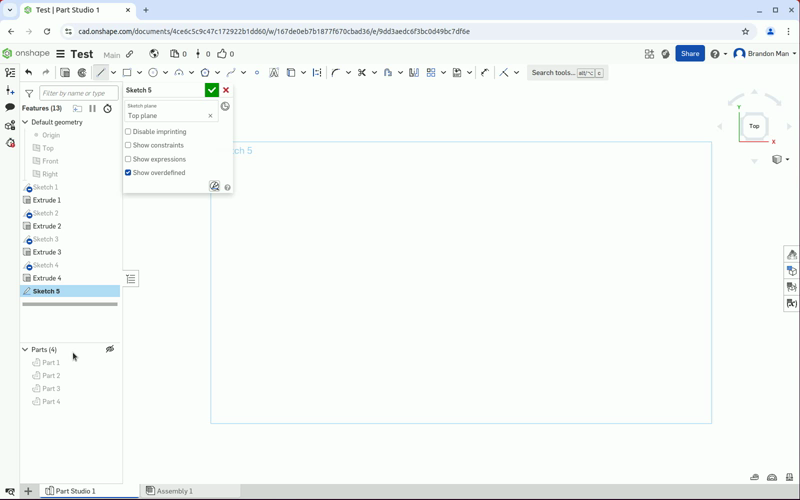
key_down(shift)
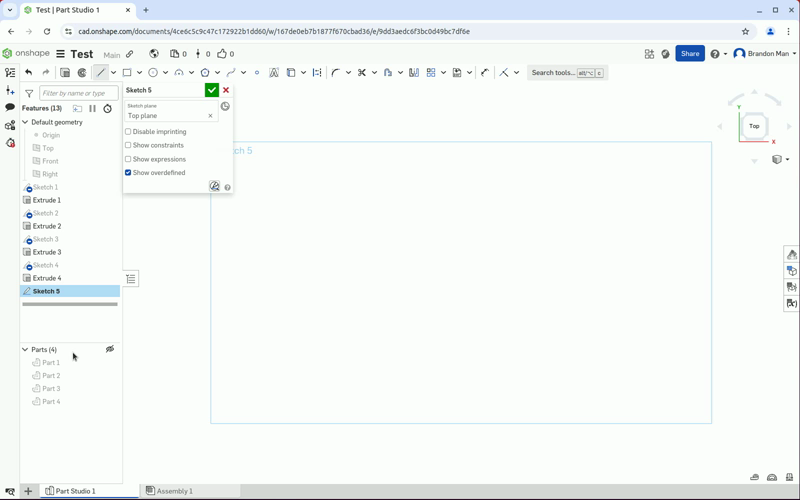
mouse_move(356, 238)
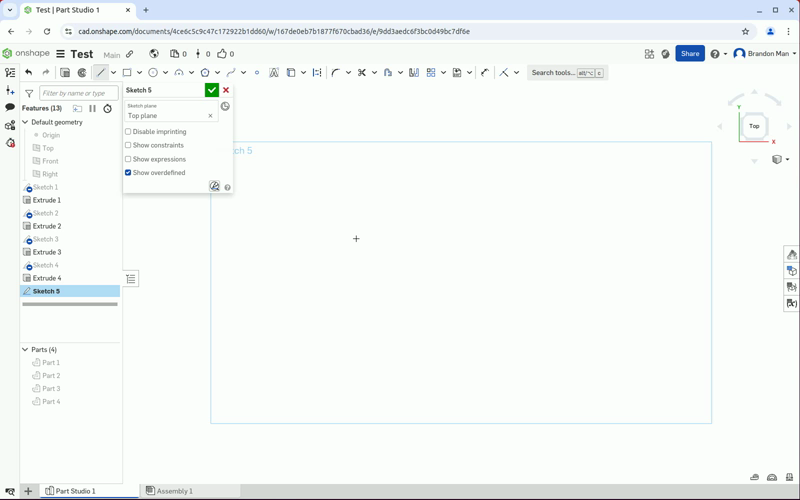
click(356, 238)
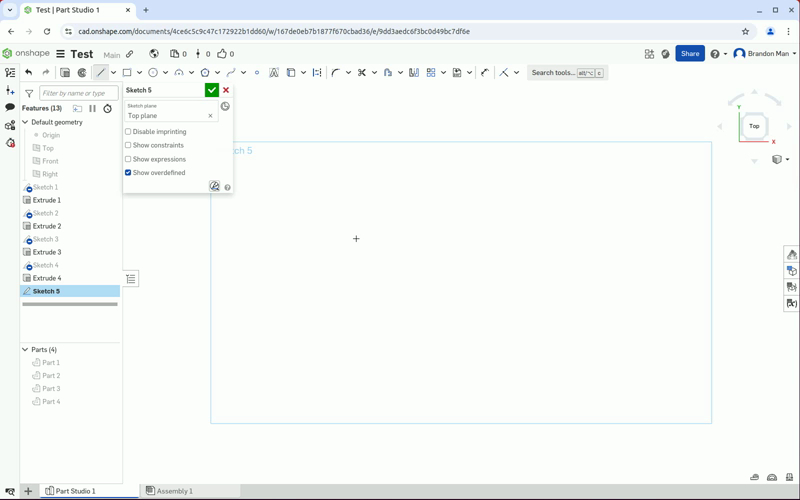
key_up(shift)
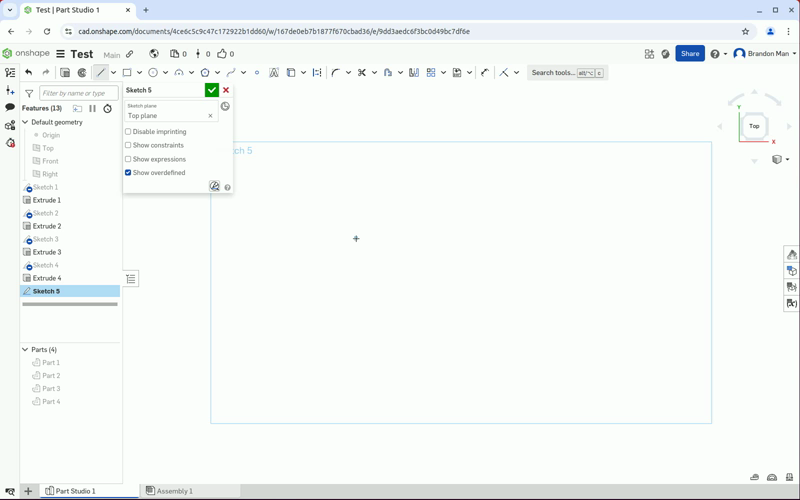
key_down(shift)
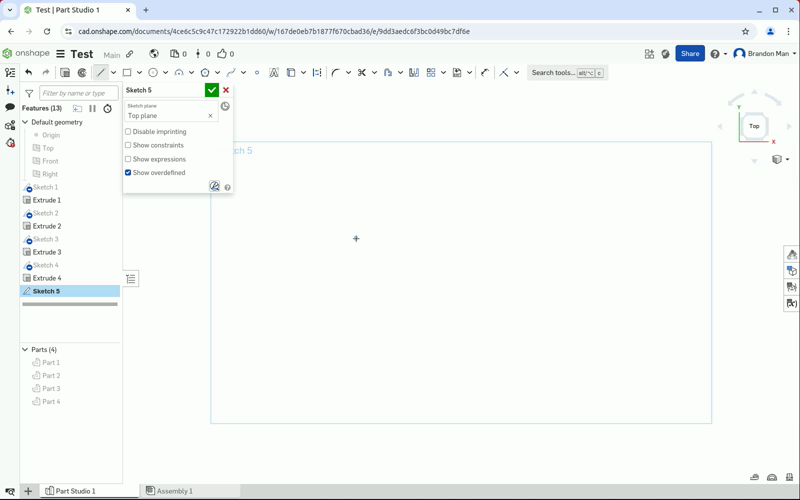
mouse_move(565, 238)
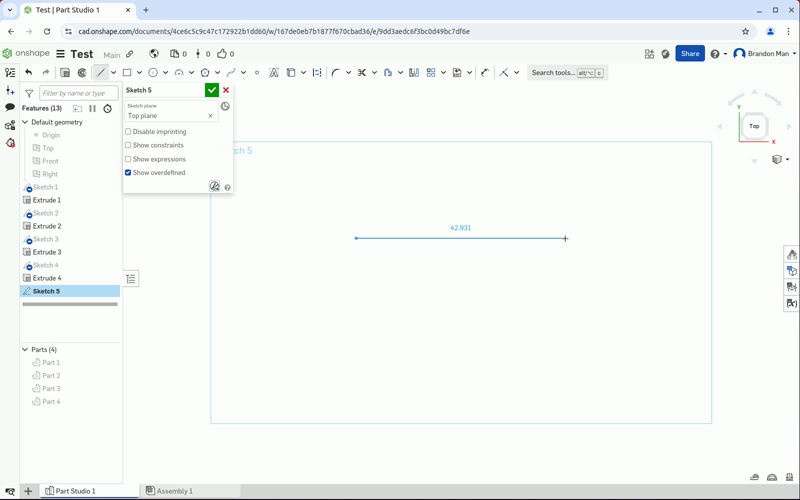
click(565, 238)
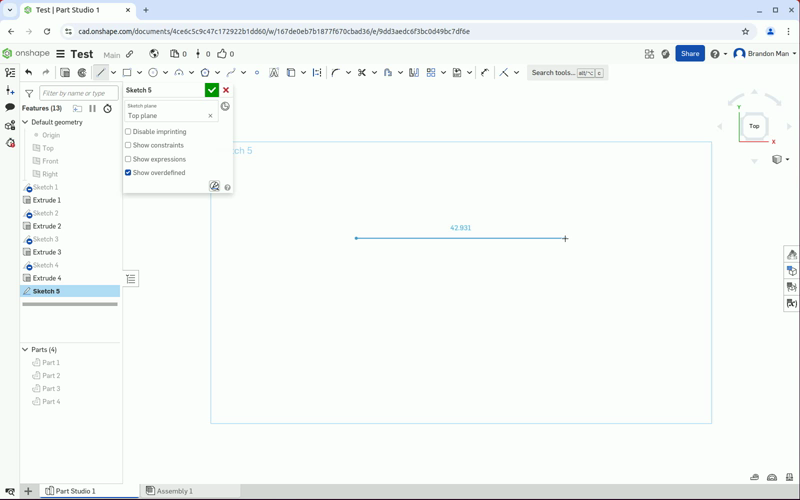
key_up(shift)
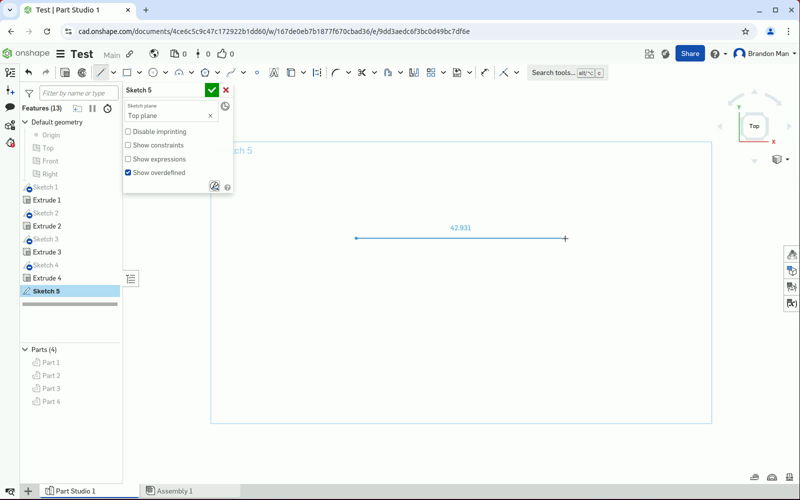
key_down(shift)
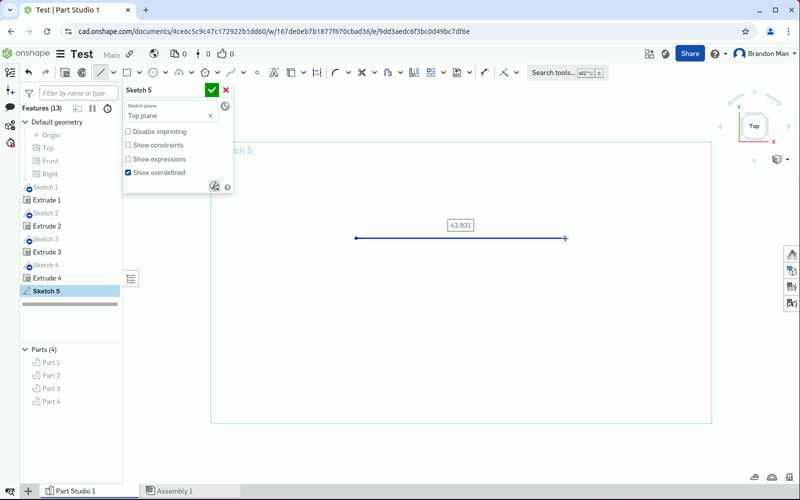
mouse_move(589, 238)
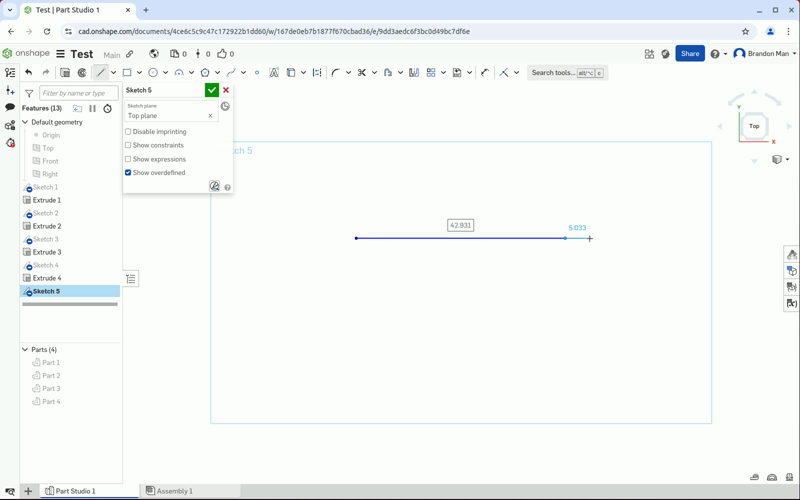
mouse_move(565, 234)
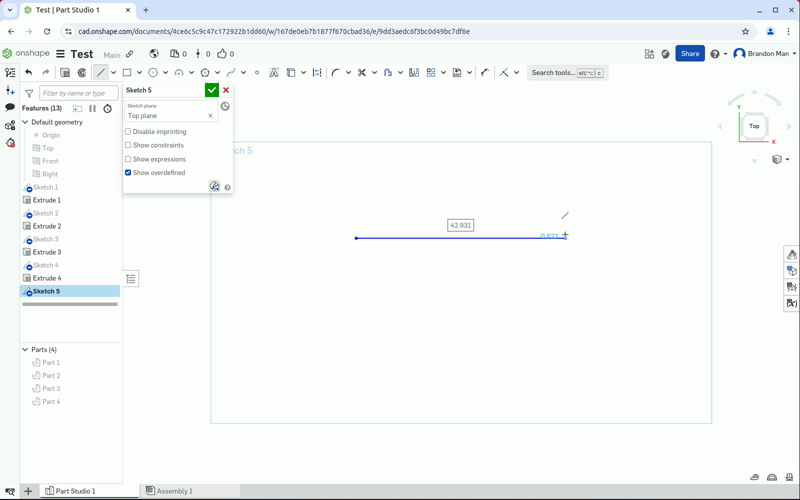
scroll(6)
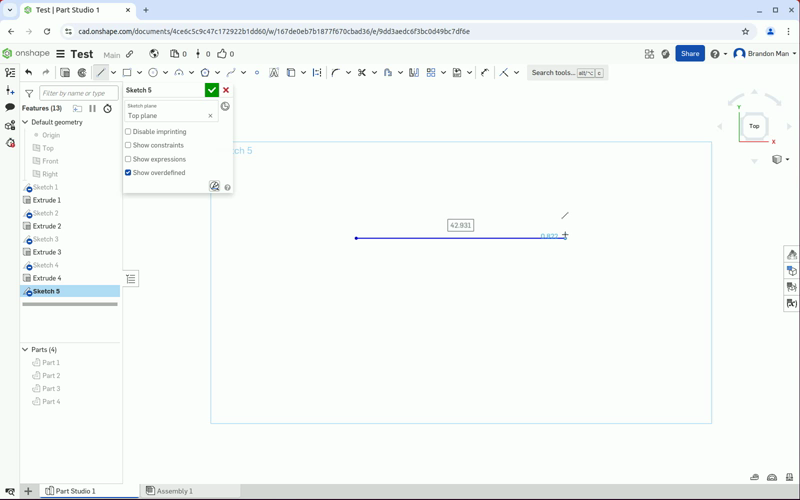
scroll(6)
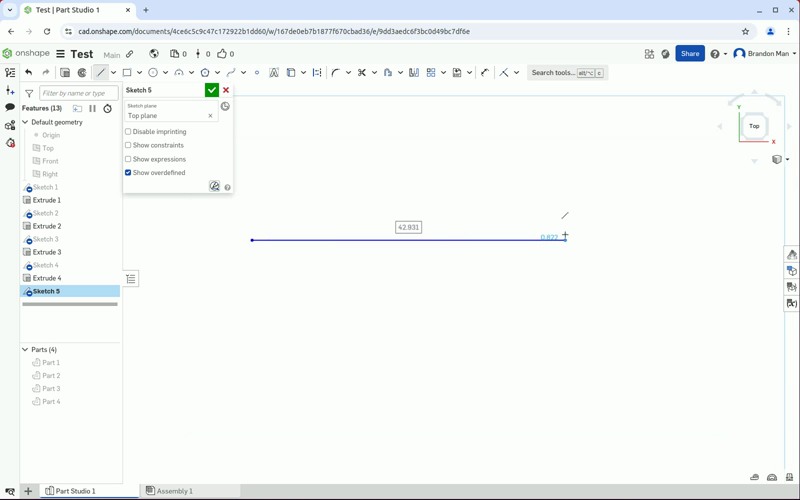
scroll(6)
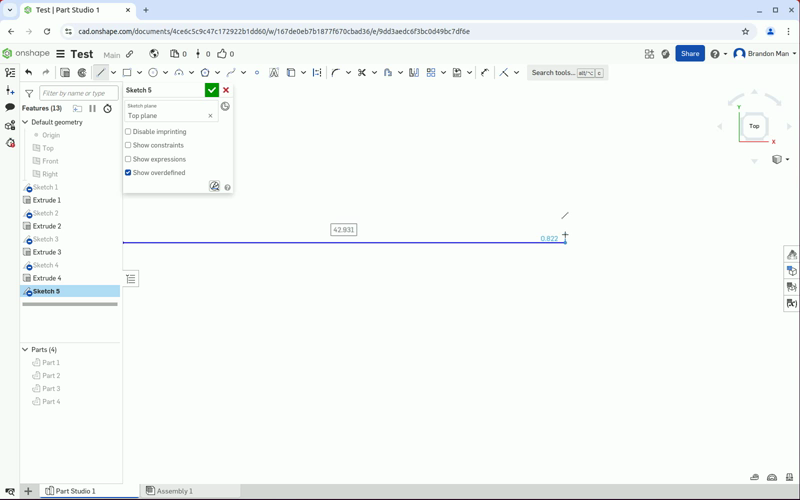
scroll(6)
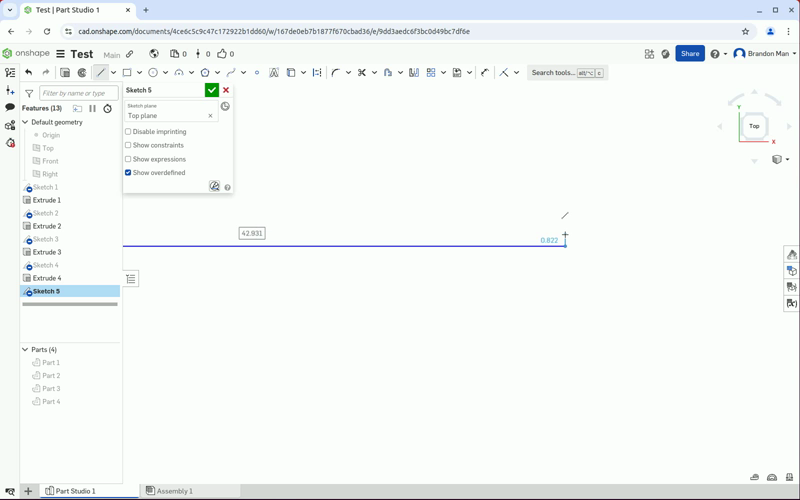
scroll(6)
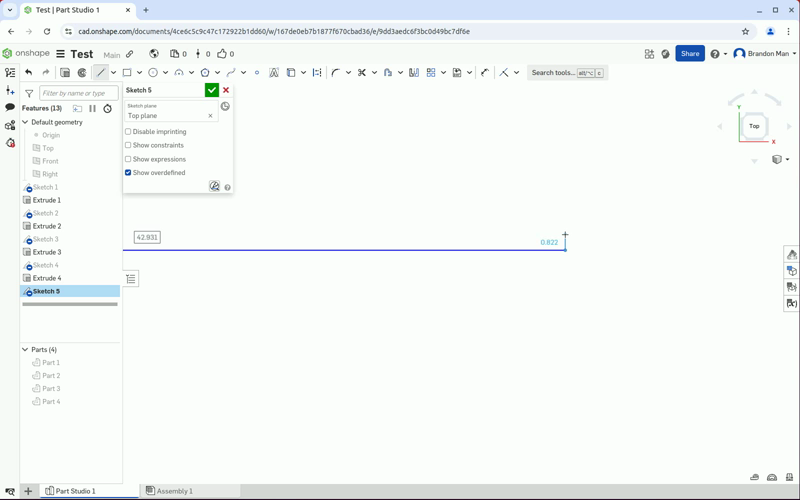
scroll(6)
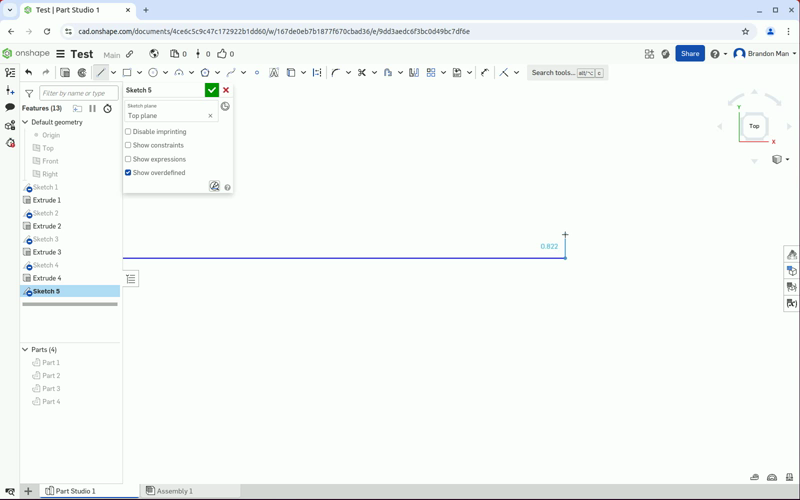
scroll(6)
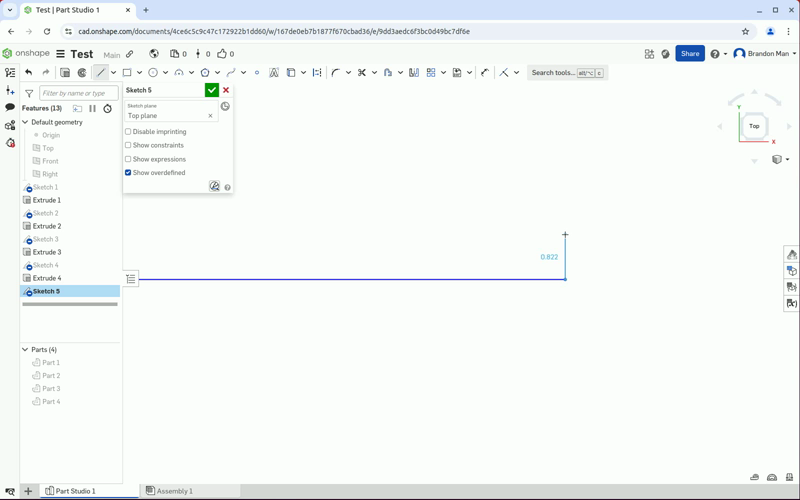
click(565, 234)
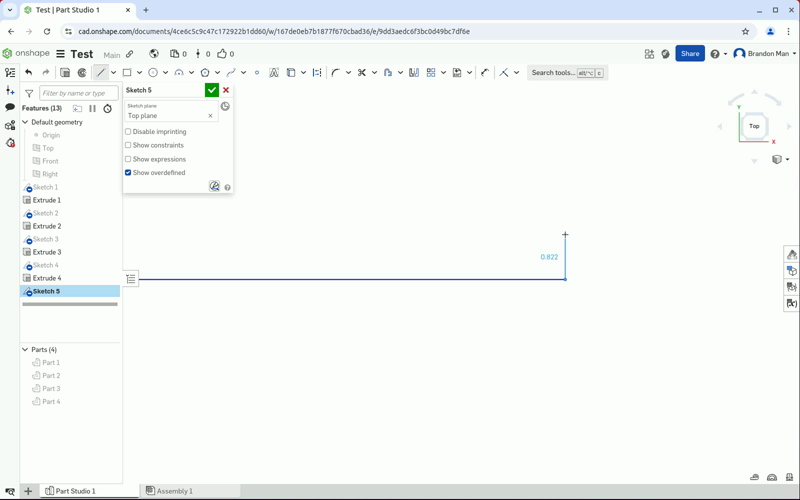
scroll(-6)
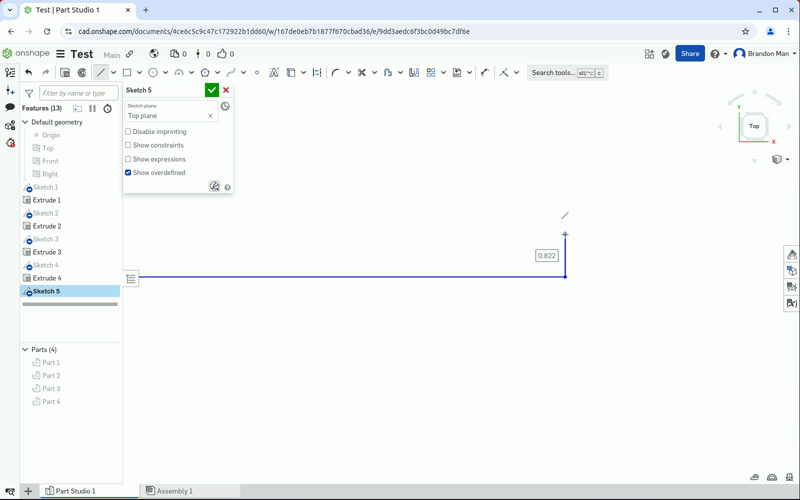
scroll(-6)
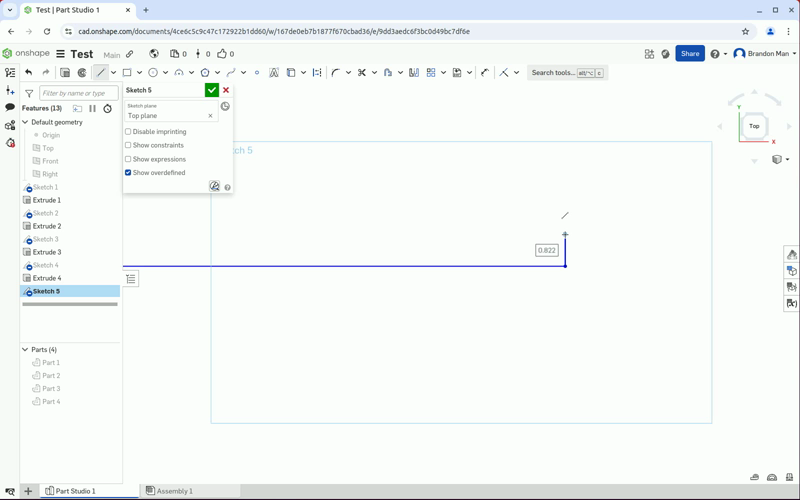
scroll(-6)
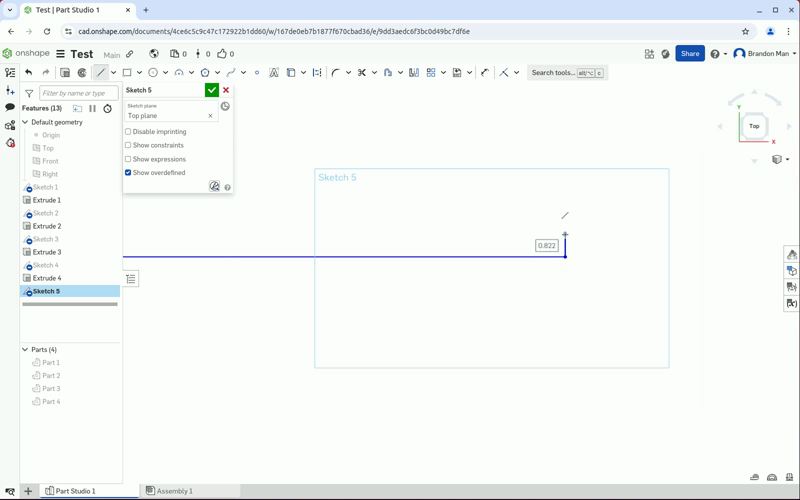
scroll(-6)
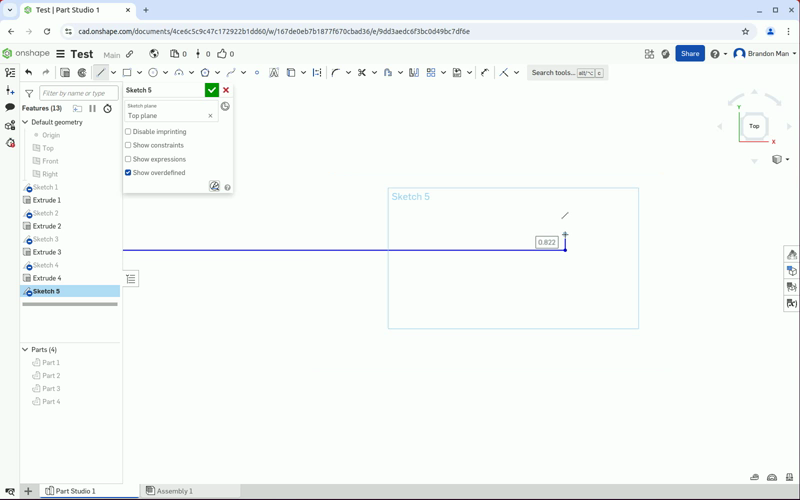
scroll(-6)
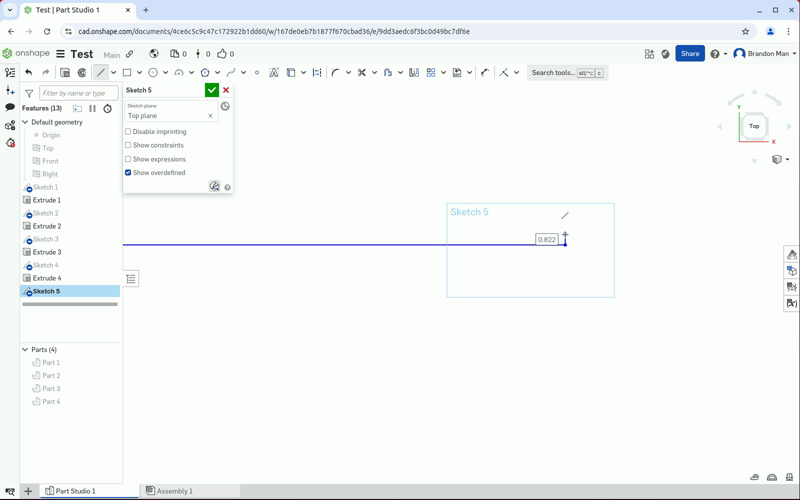
scroll(-6)
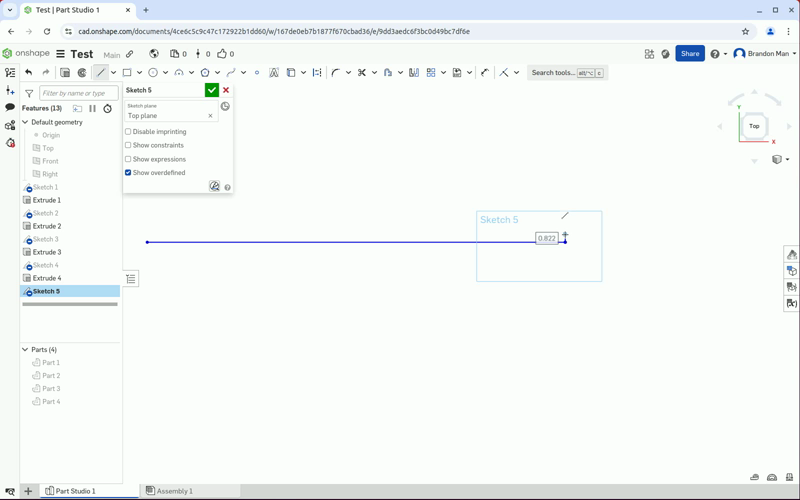
scroll(-6)
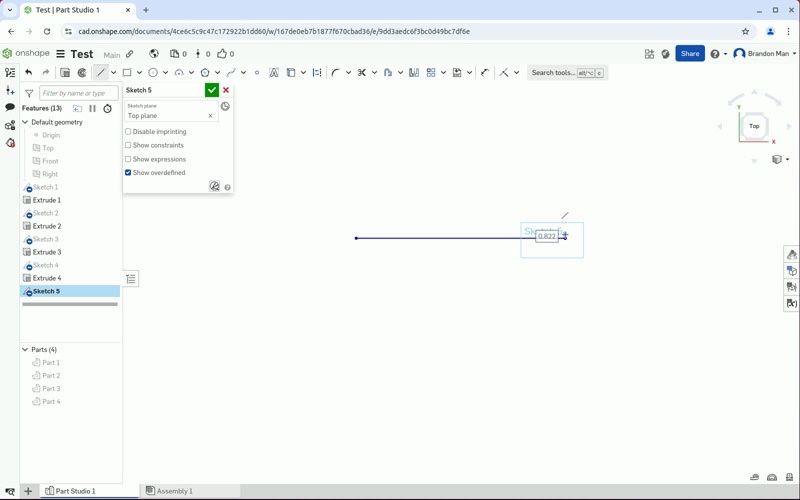
key_up(shift)
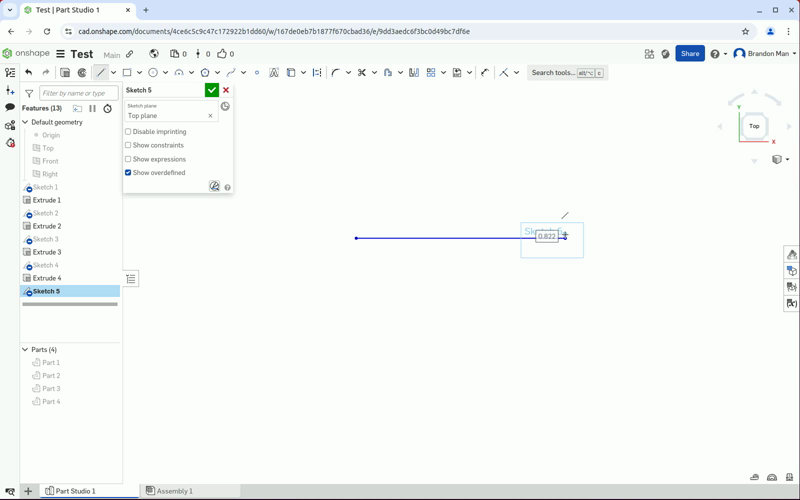
key_down(shift)
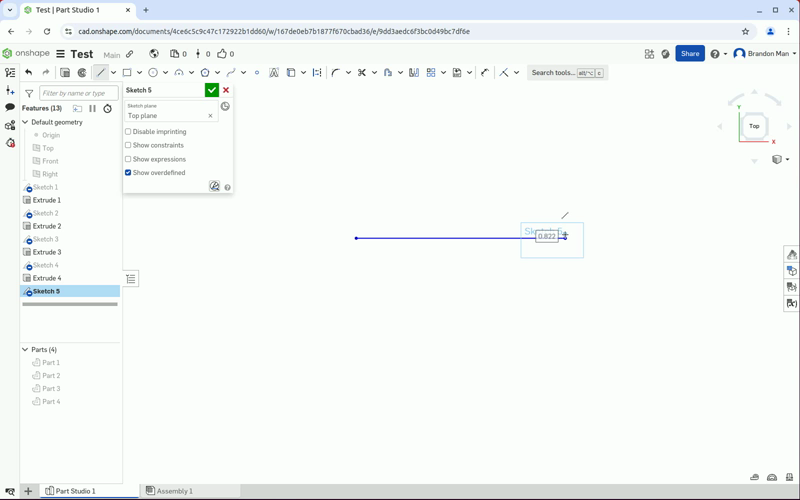
mouse_move(356, 234)
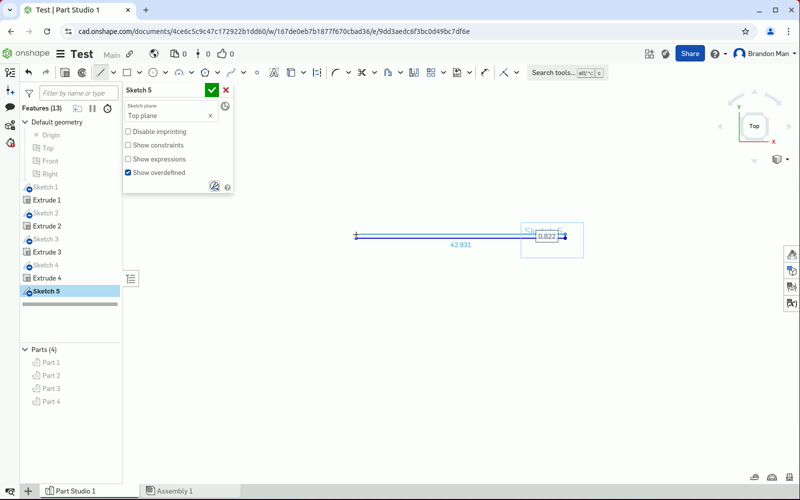
scroll(6)
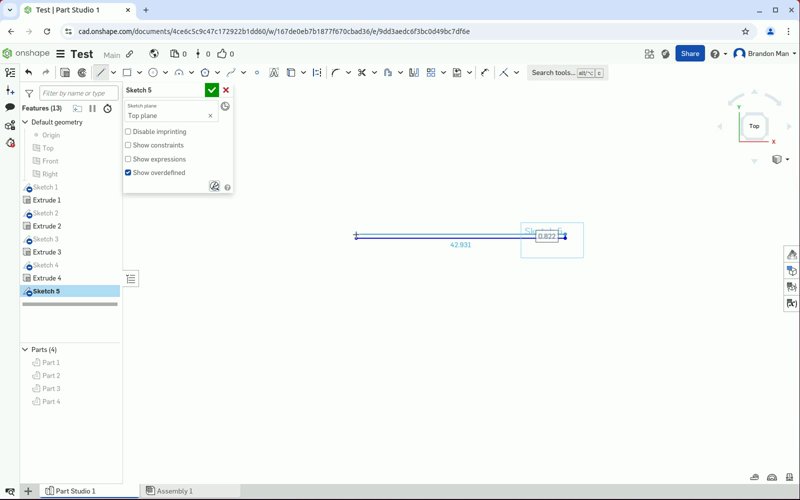
scroll(6)
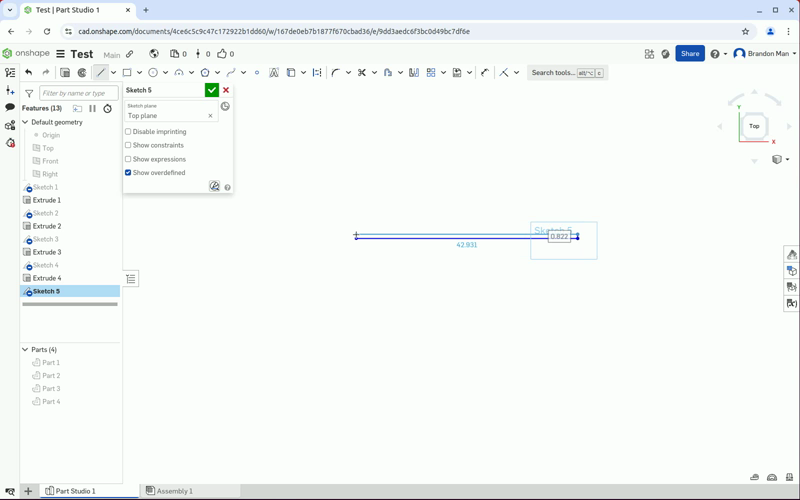
scroll(6)
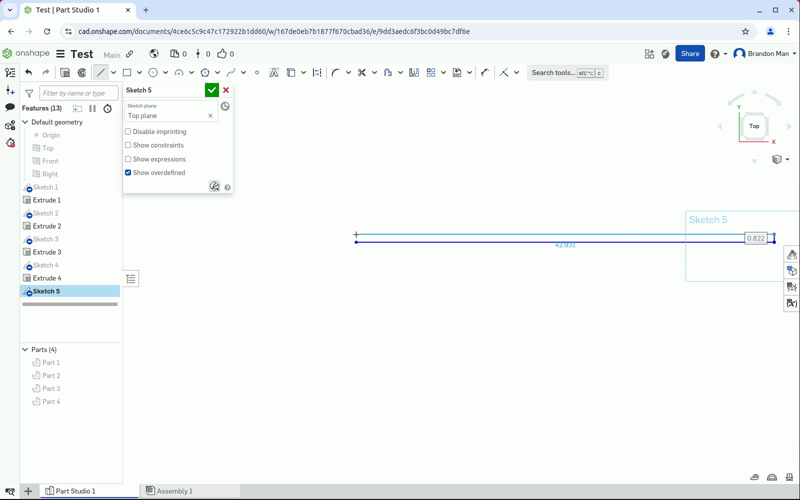
scroll(6)
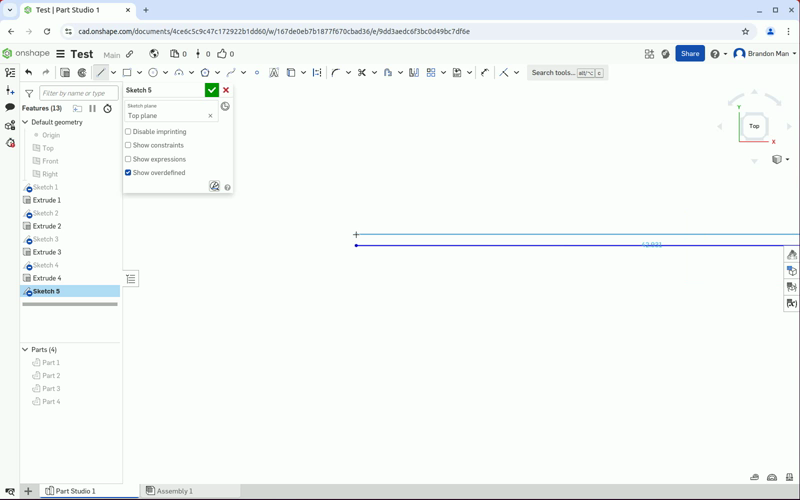
scroll(6)
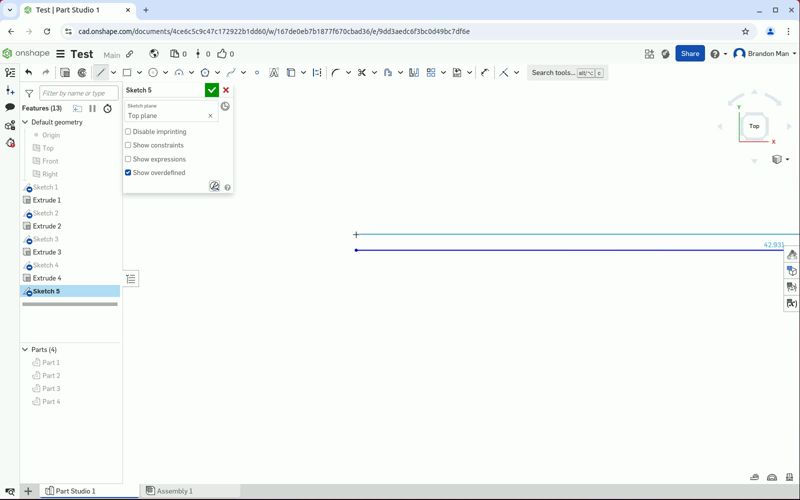
scroll(6)
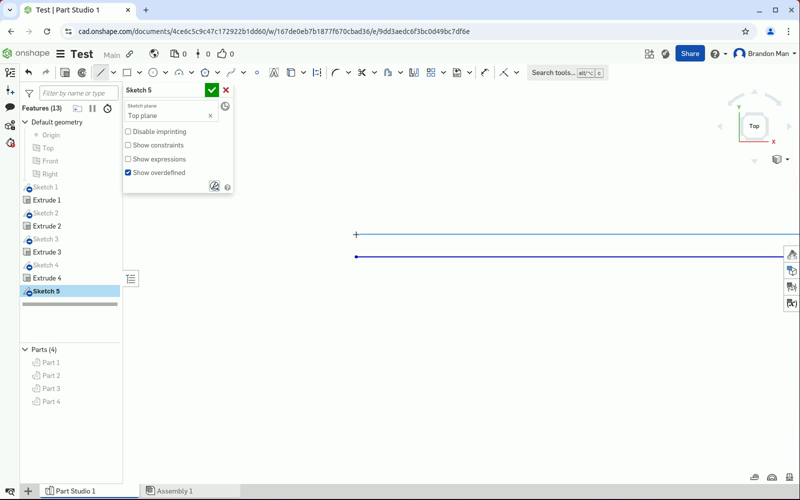
scroll(6)
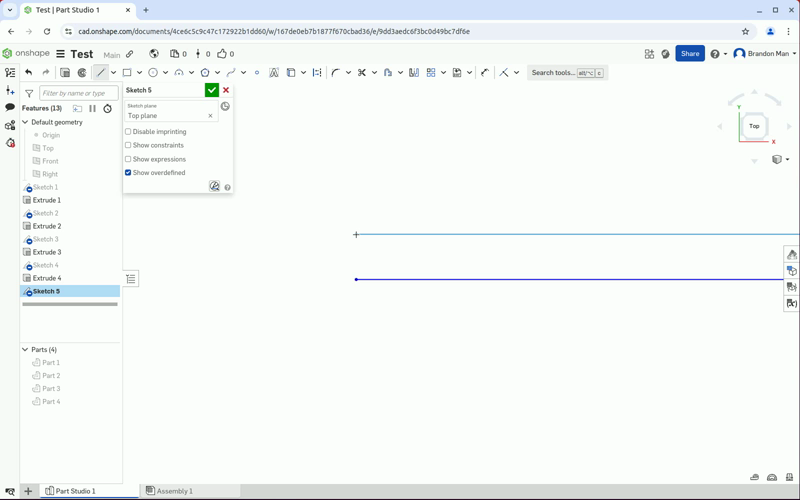
click(356, 234)
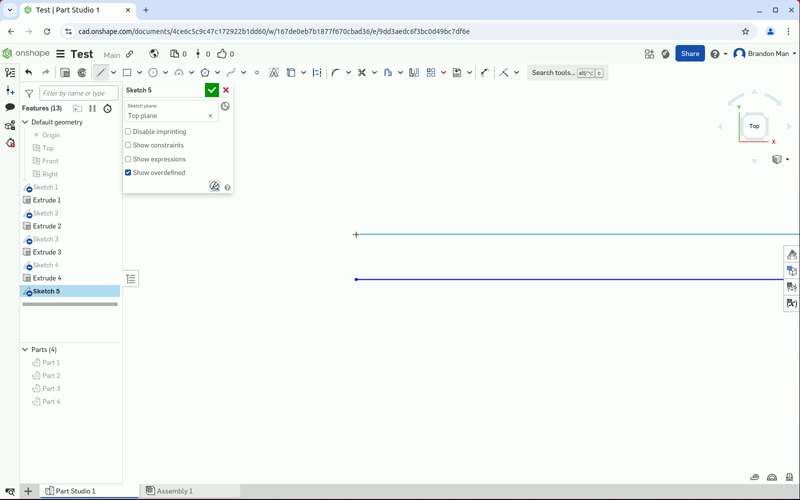
scroll(-6)
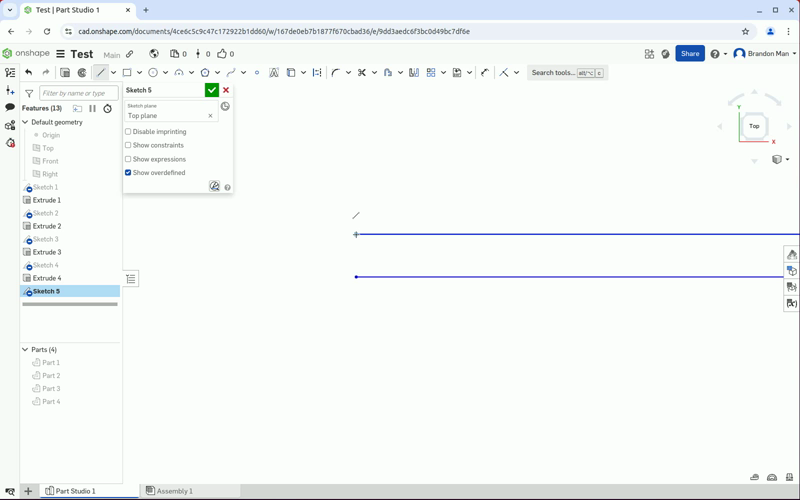
scroll(-6)
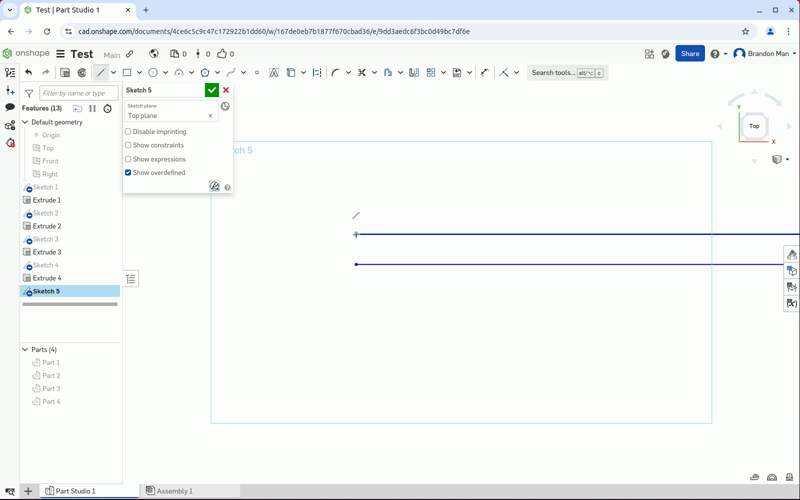
scroll(-6)
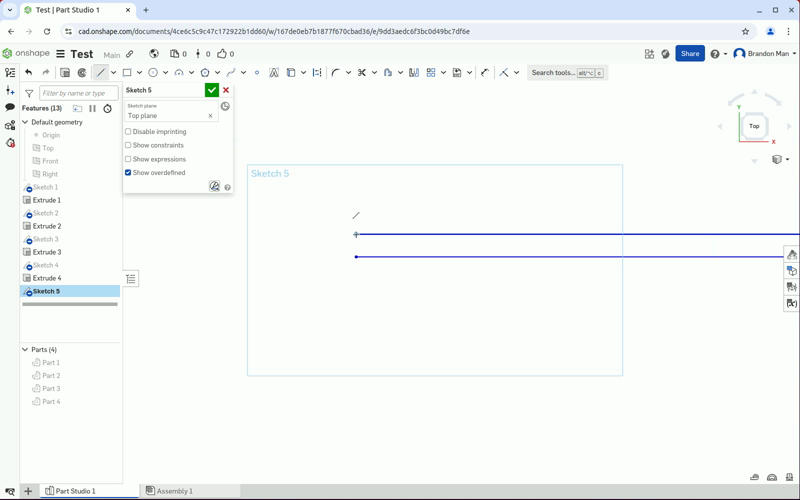
scroll(-6)
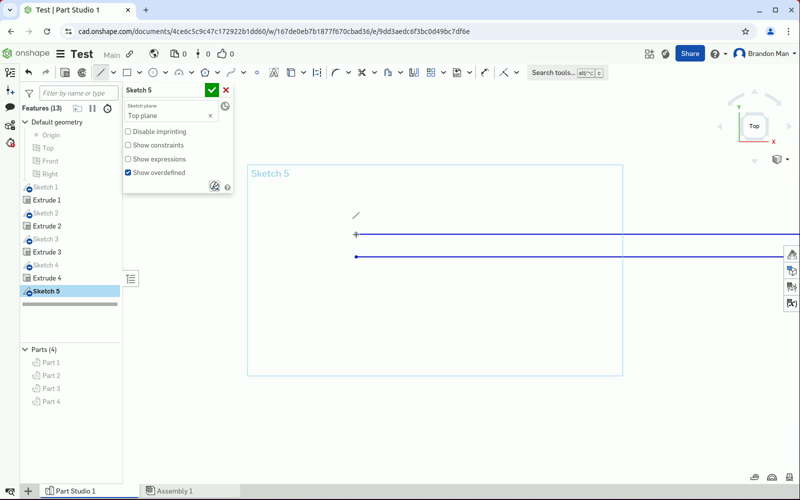
scroll(-6)
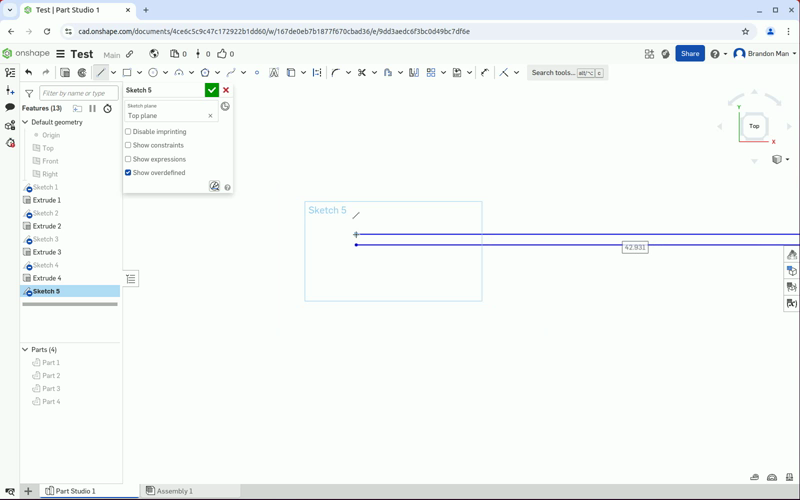
scroll(-6)
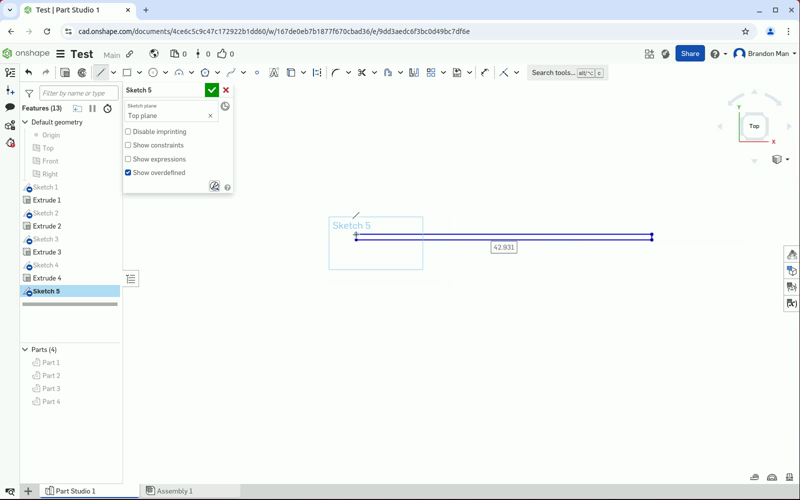
scroll(-6)
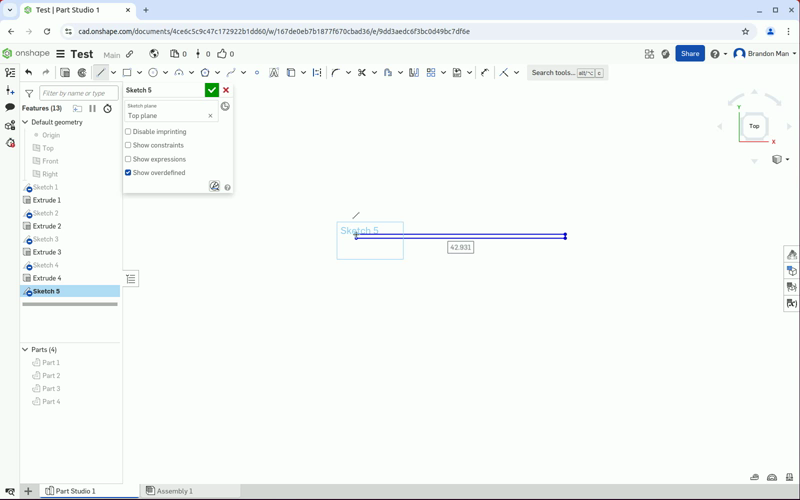
key_up(shift)
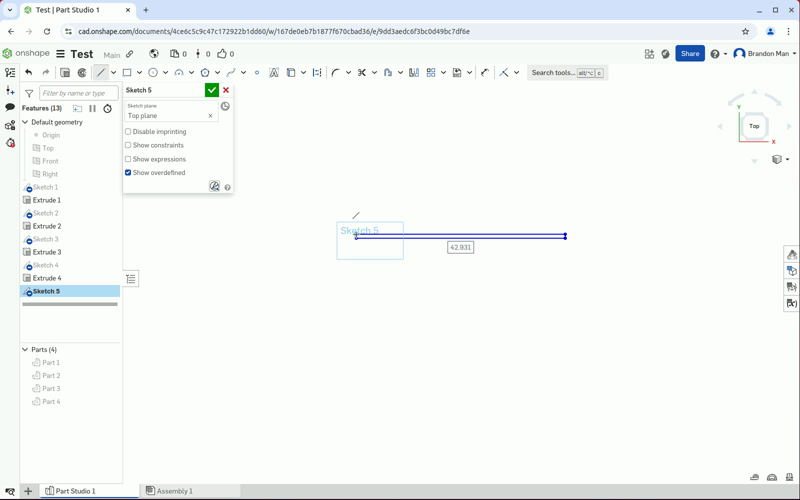
mouse_move(386, 234)
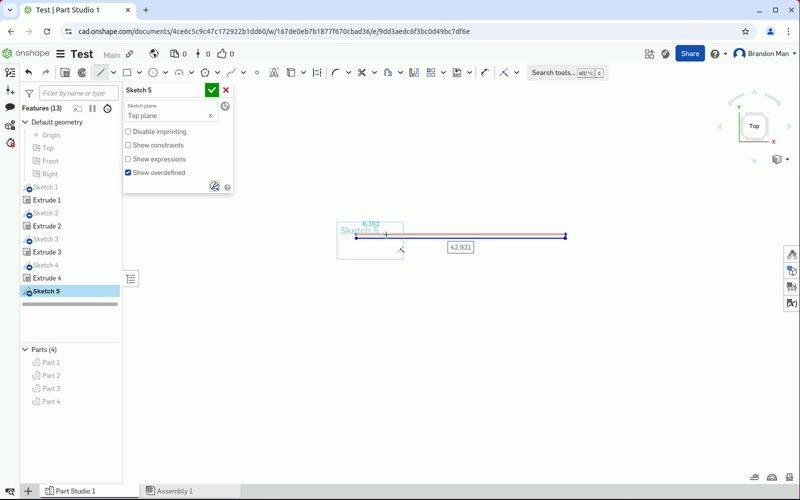
key_down(shift)
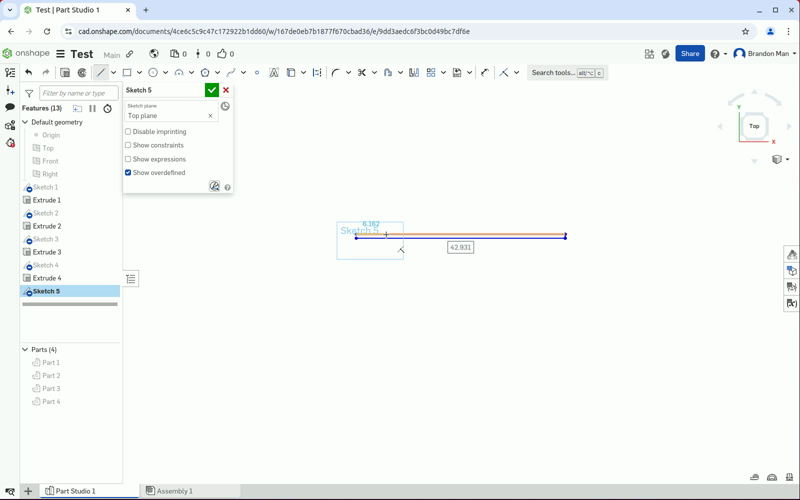
mouse_move(356, 238)
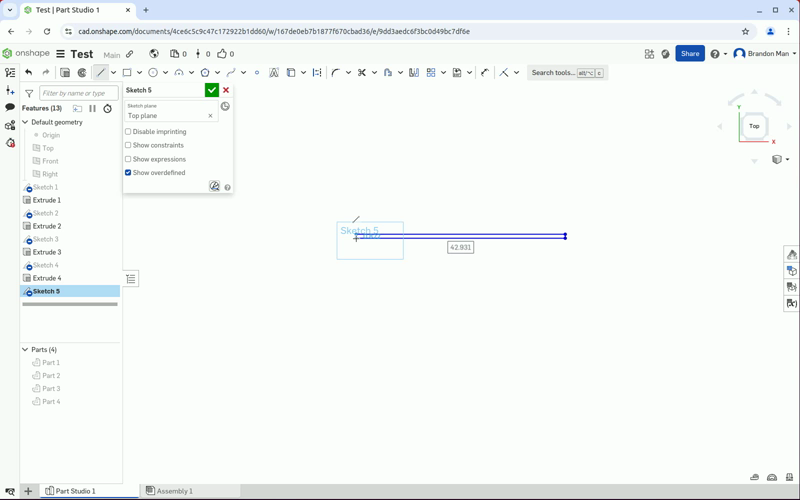
scroll(6)
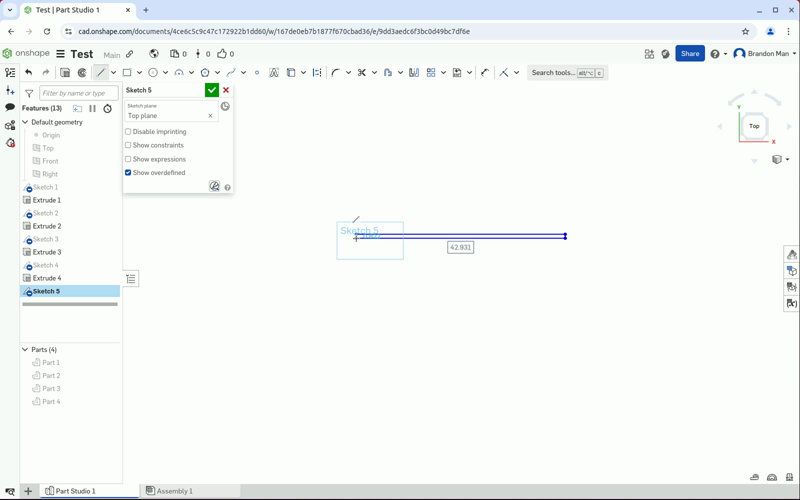
scroll(6)
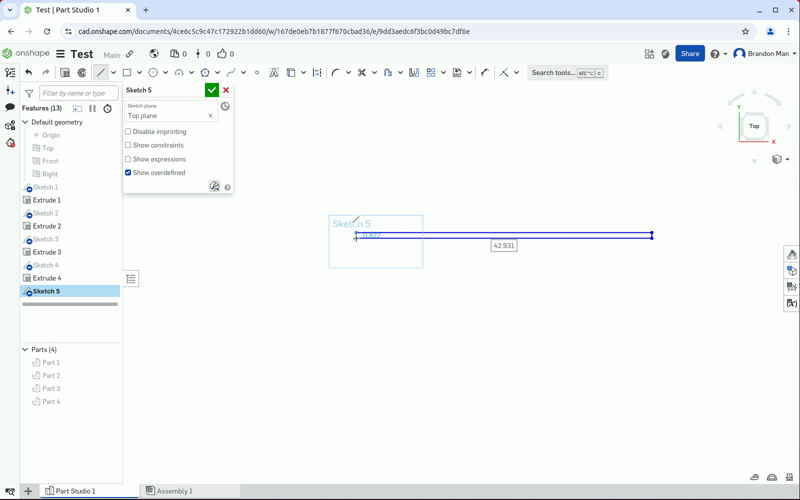
scroll(6)
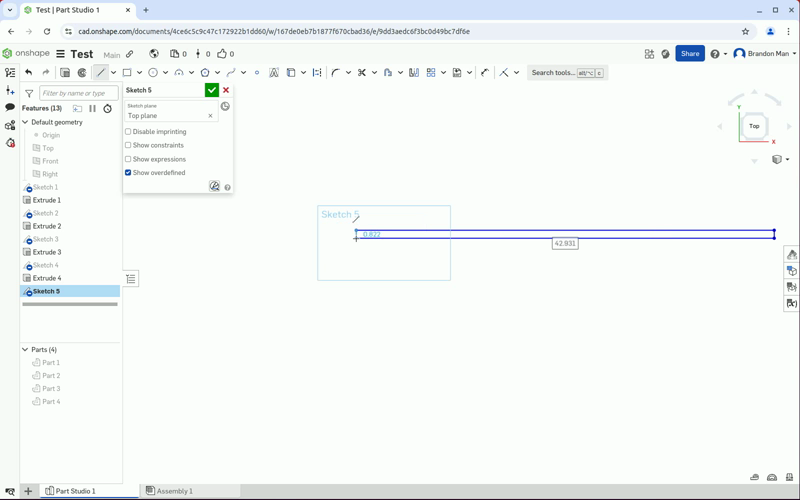
scroll(6)
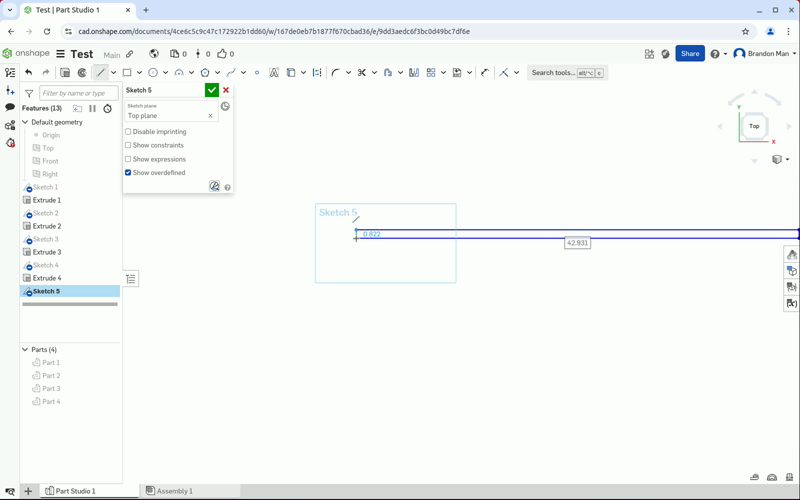
scroll(6)
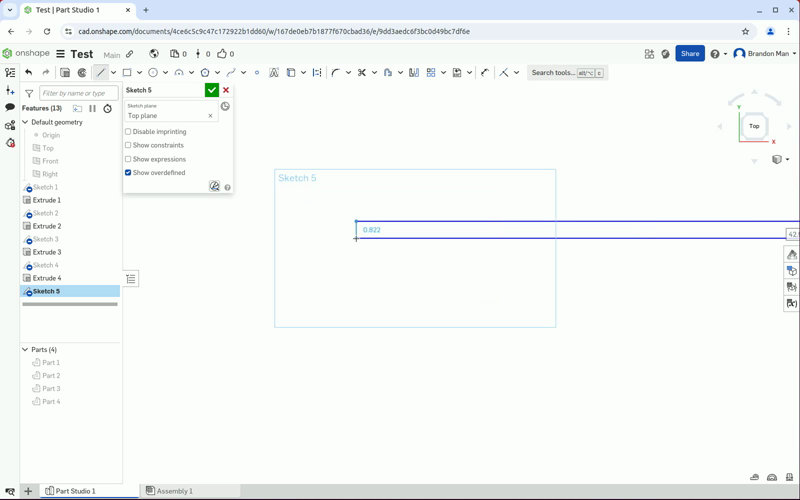
scroll(6)
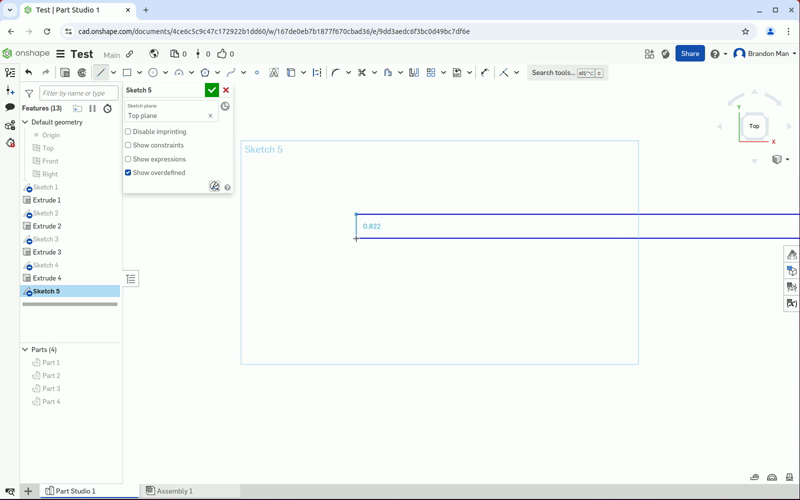
scroll(6)
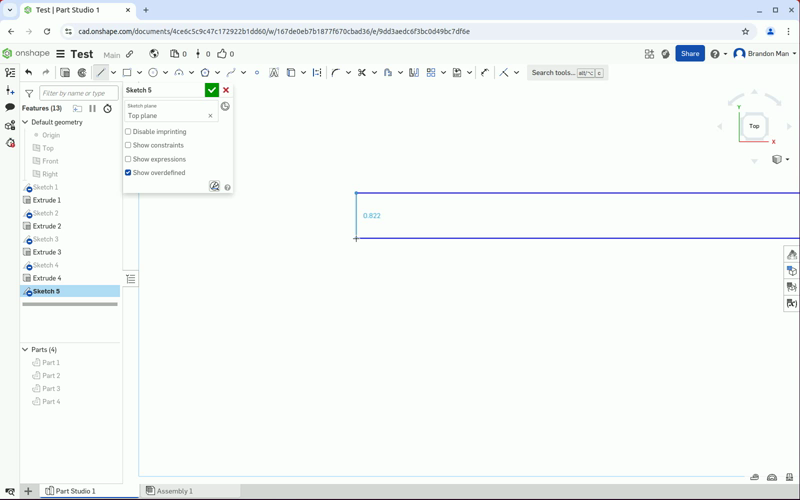
key_up(shift)
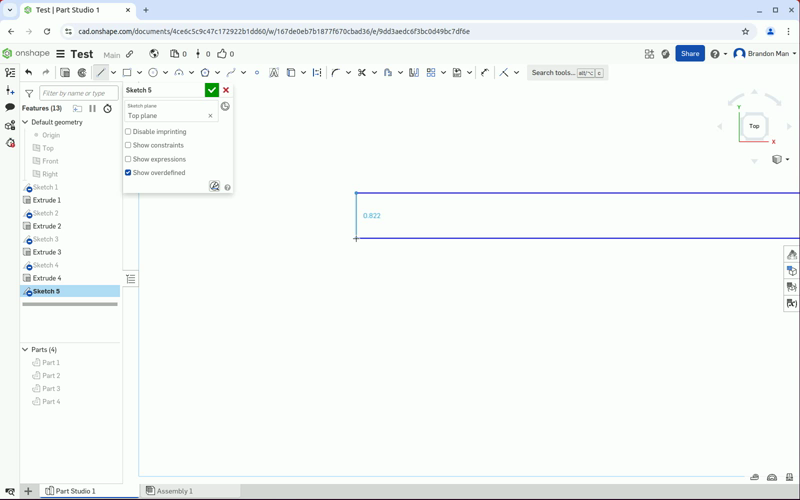
click(356, 238)
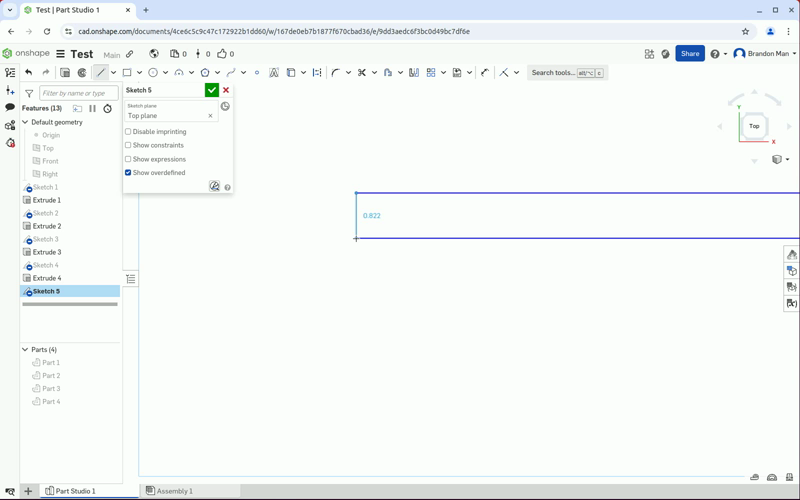
scroll(-6)
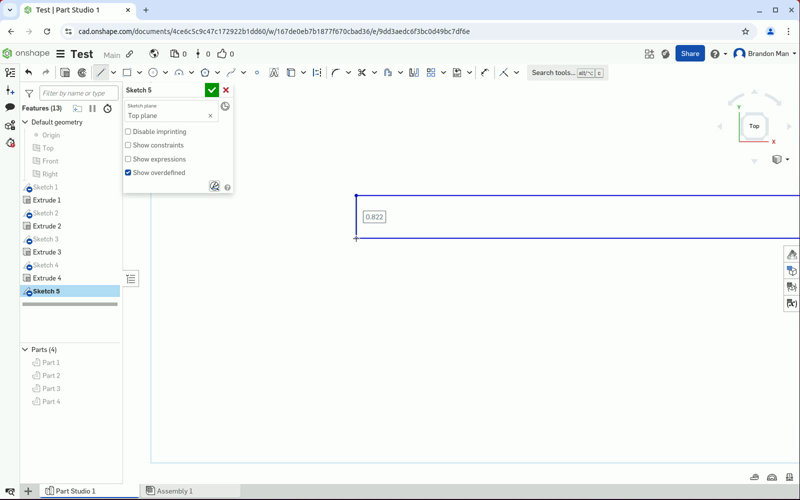
scroll(-6)
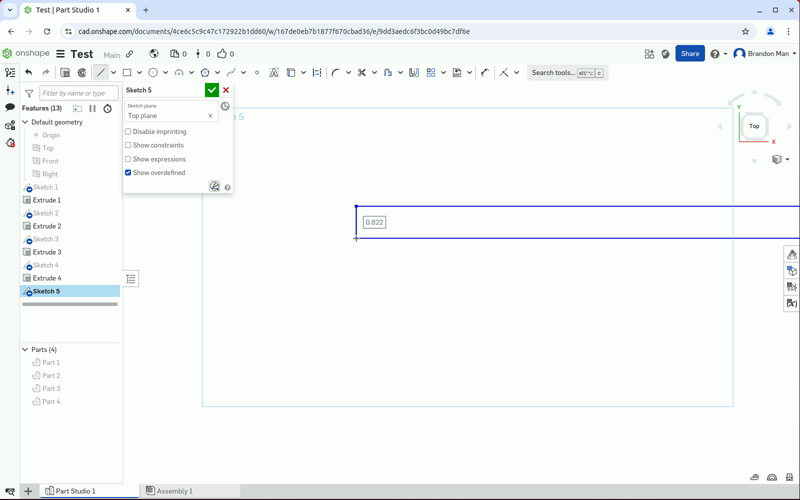
scroll(-6)
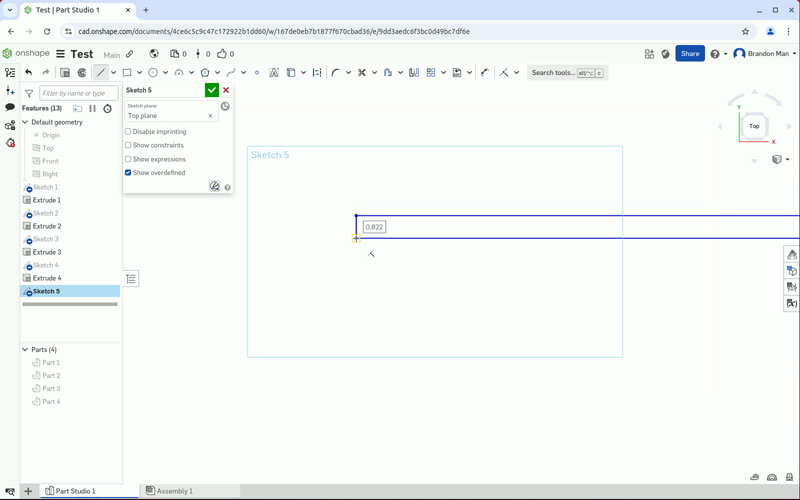
scroll(-6)
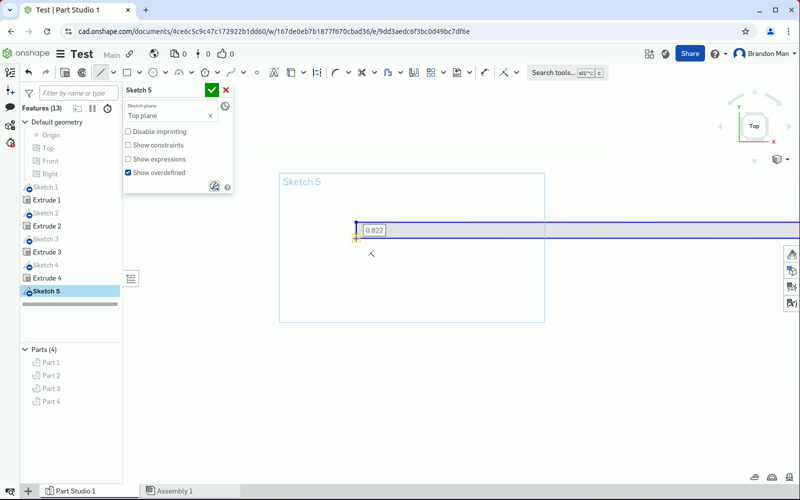
scroll(-6)
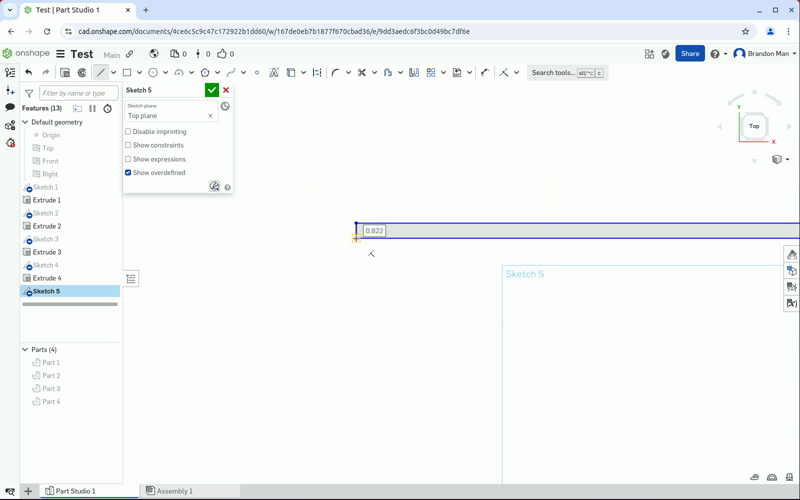
scroll(-6)
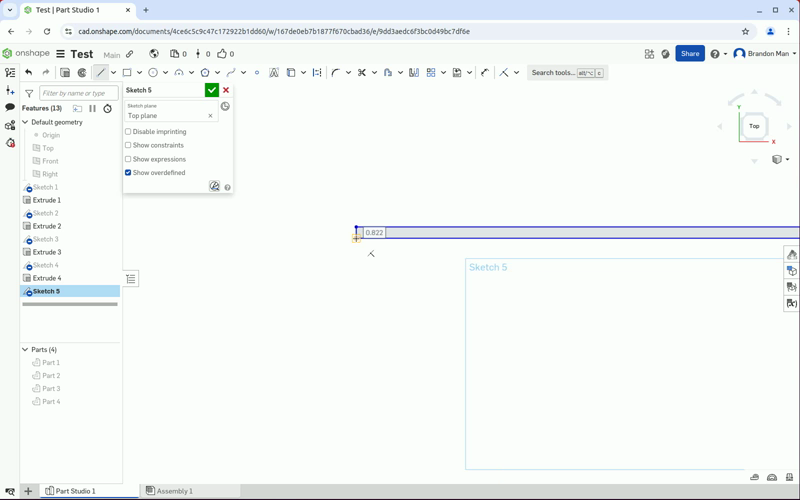
scroll(-6)
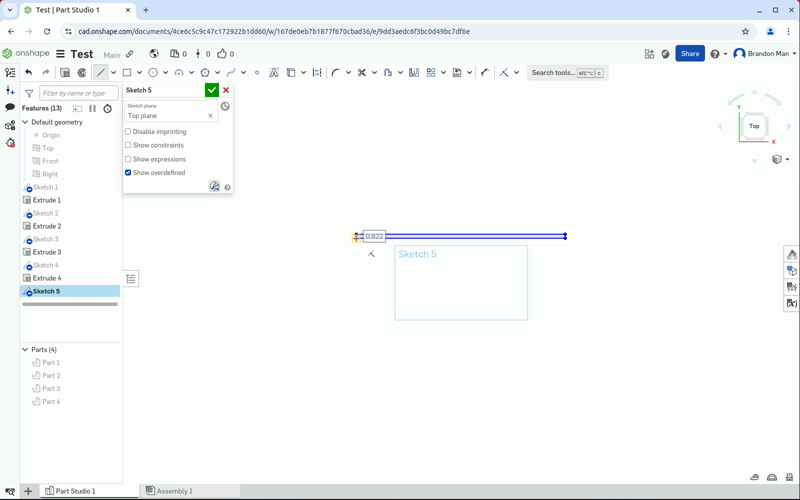
key(esc)
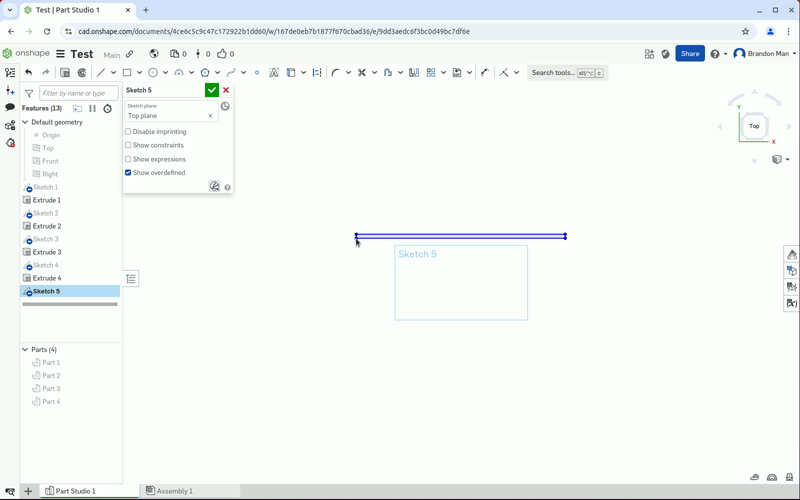
mouse_move(421, 236)
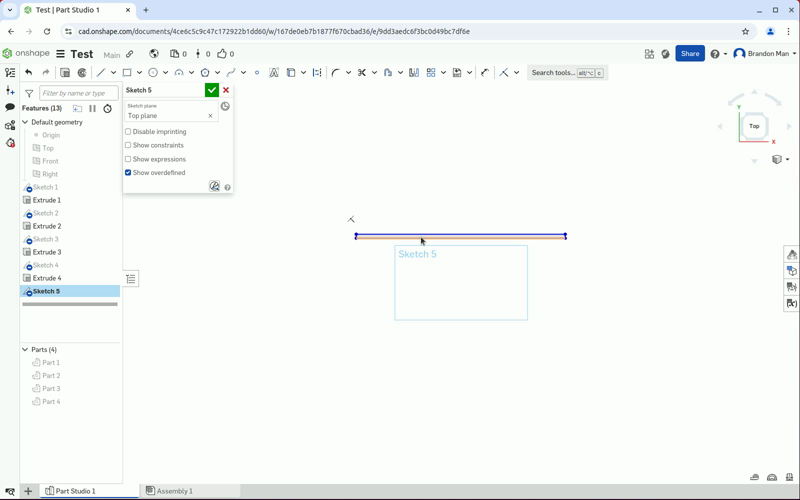
scroll(6)
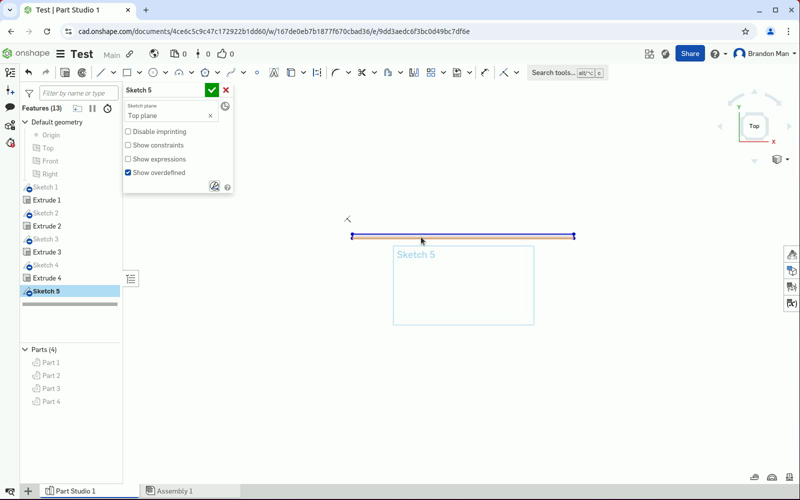
scroll(6)
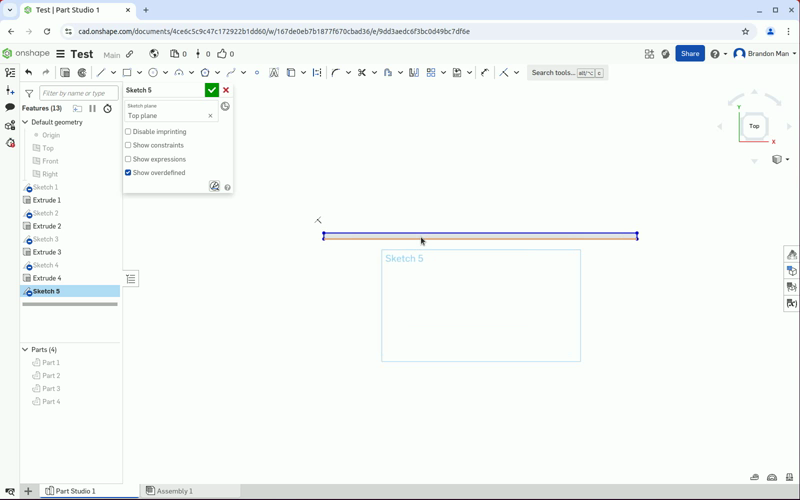
scroll(6)
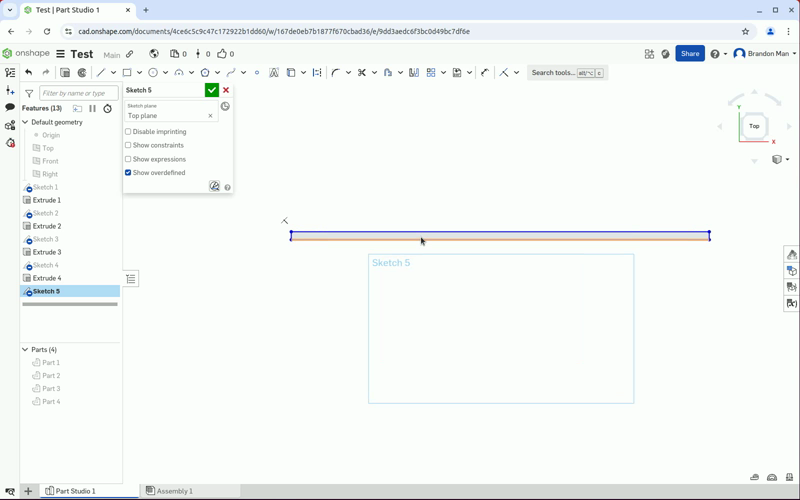
scroll(6)
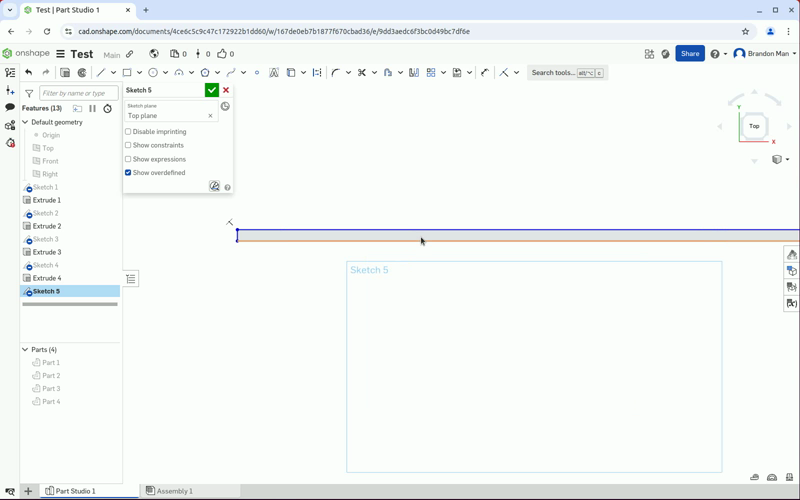
scroll(6)
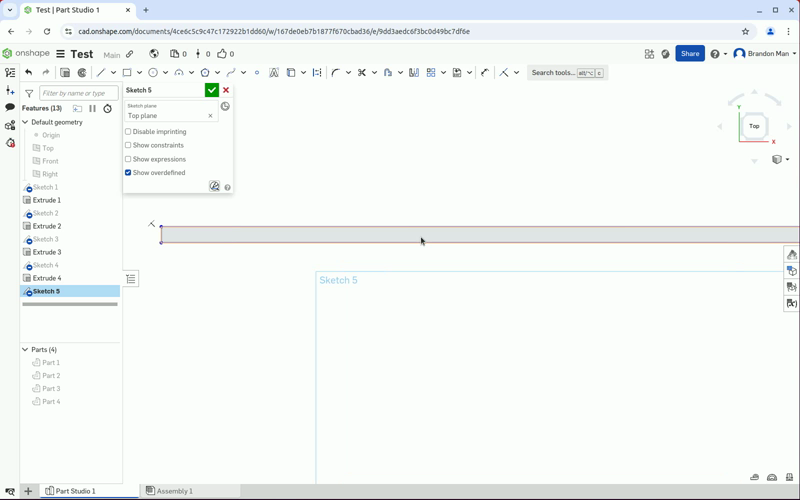
scroll(6)
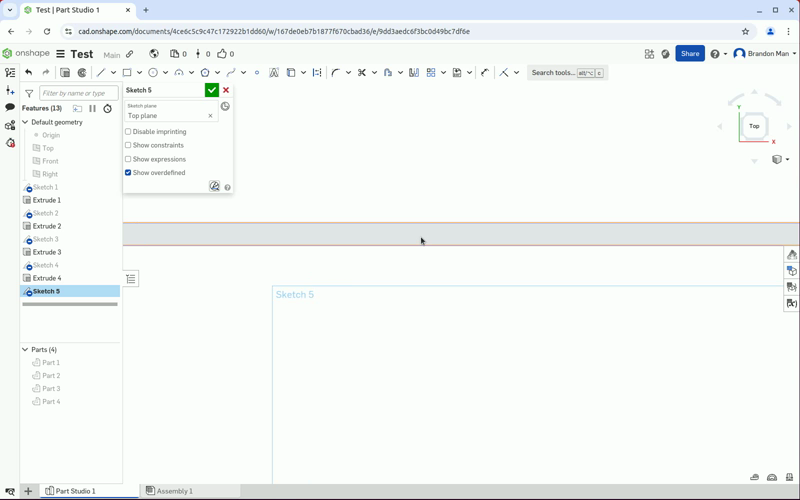
scroll(6)
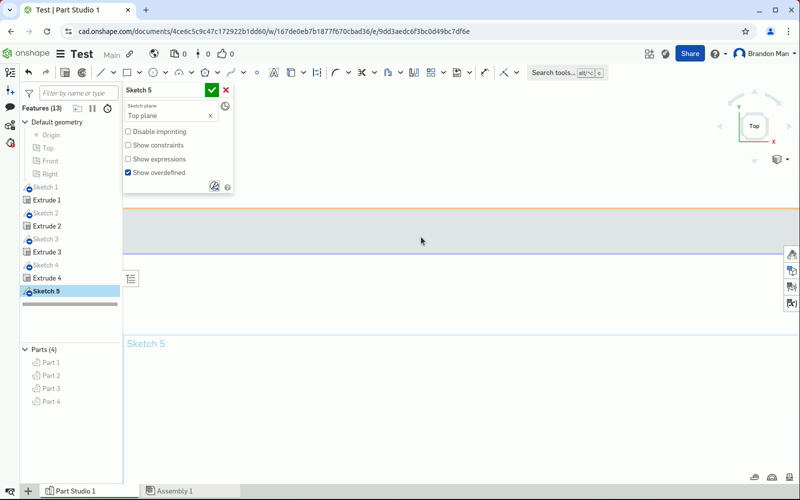
click(421, 236)
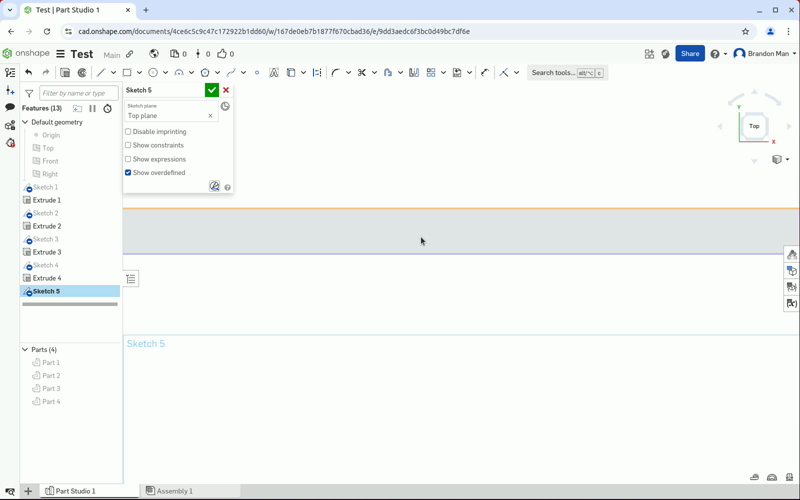
scroll(-6)
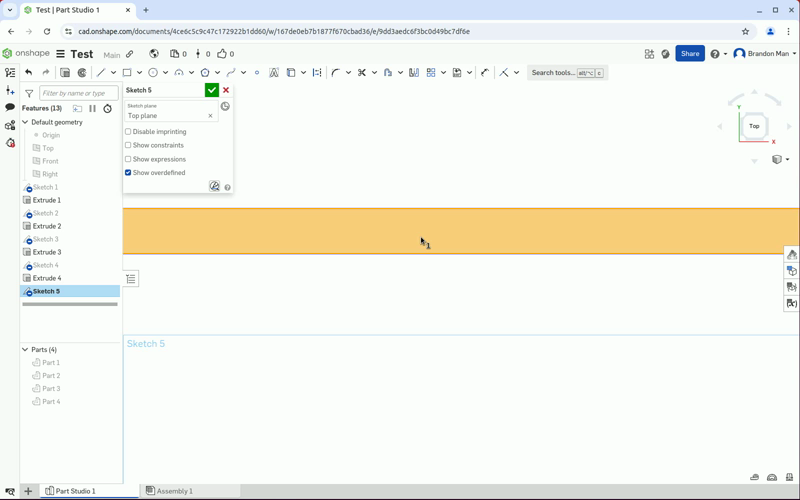
scroll(-6)
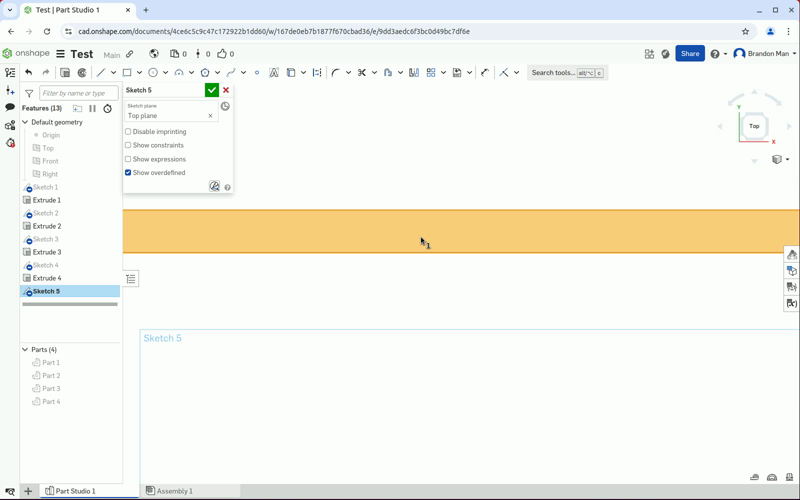
scroll(-6)
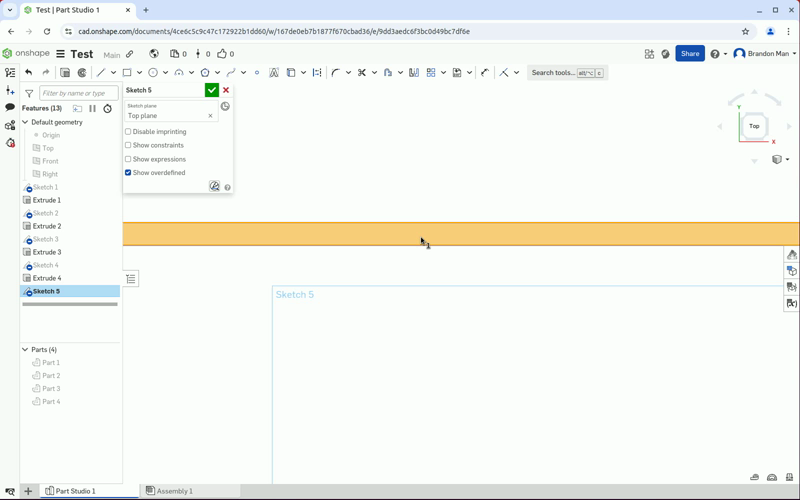
scroll(-6)
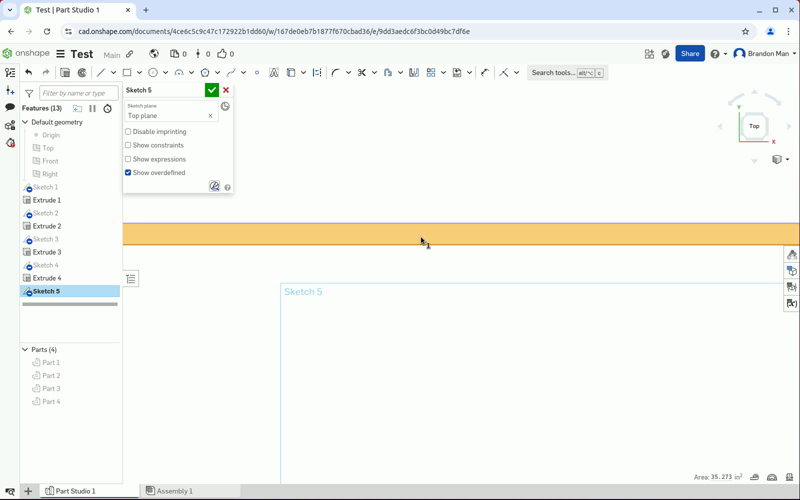
scroll(-6)
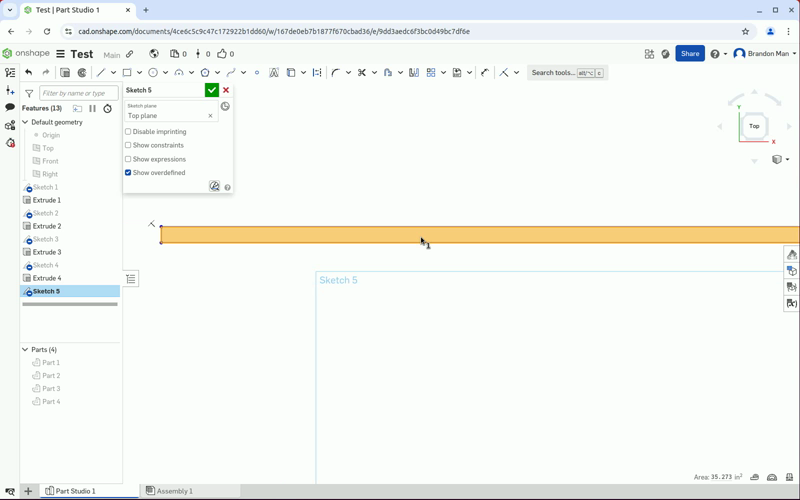
scroll(-6)
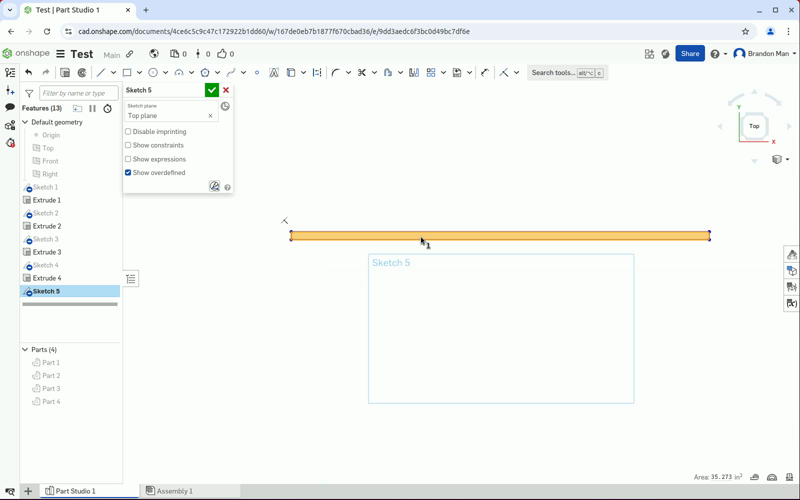
scroll(-6)
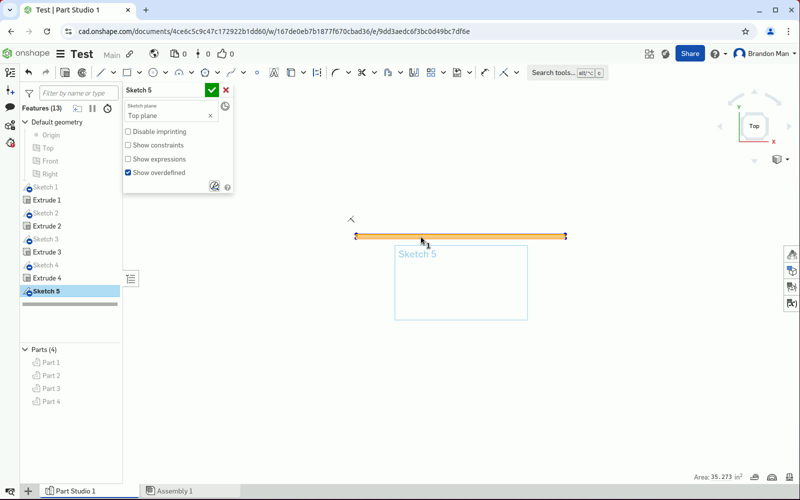
mouse_move(73, 352)
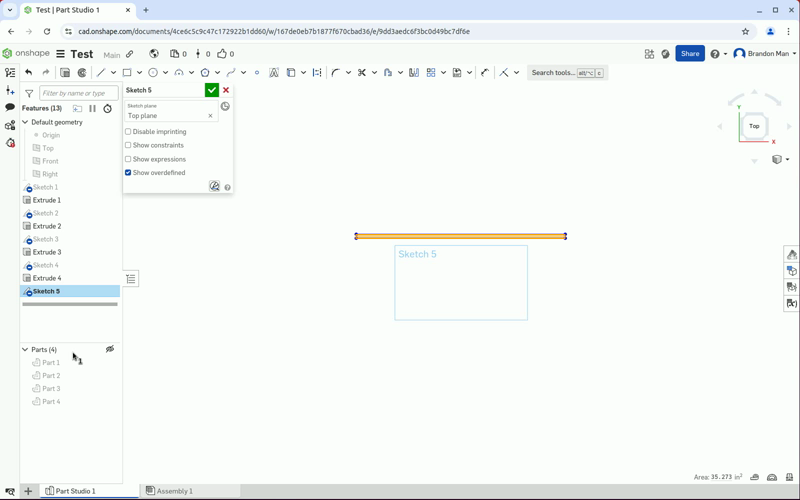
key(shift+y)
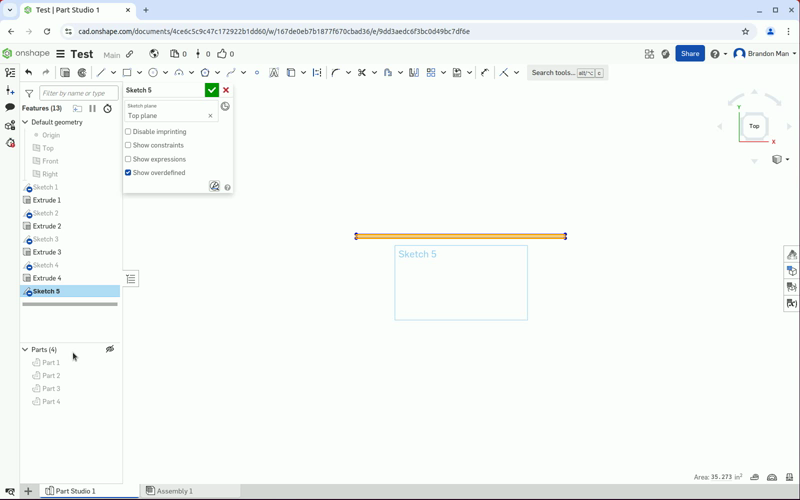
key(shift+e)
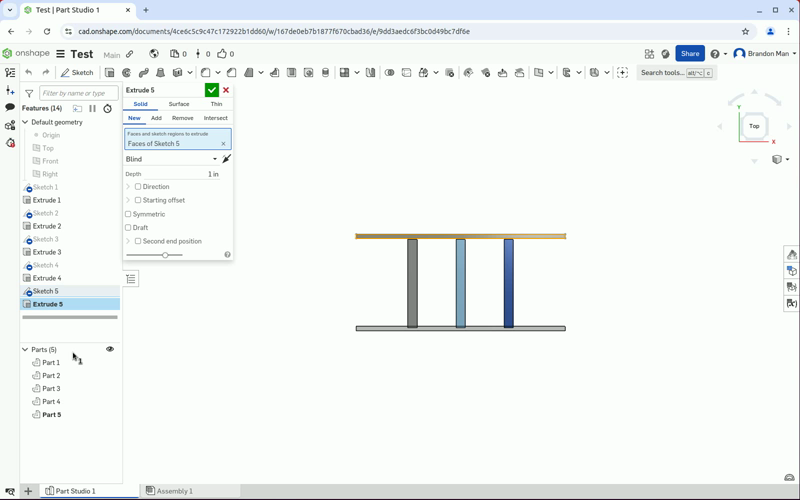
mouse_move(143, 106)
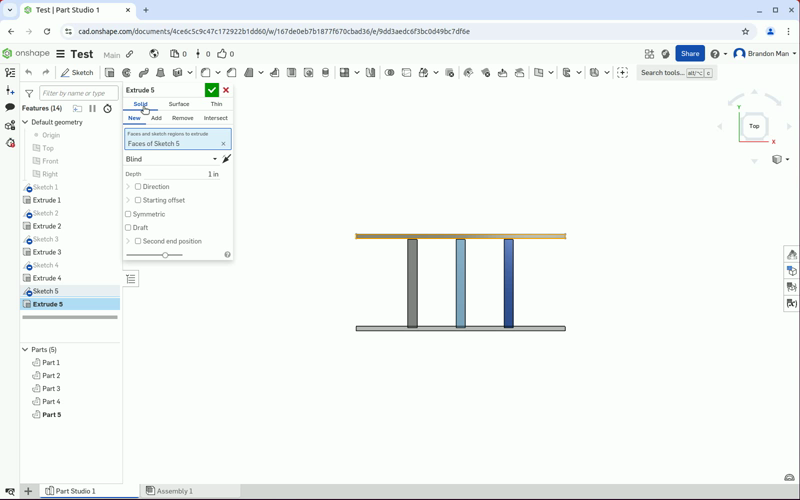
click(143, 106)
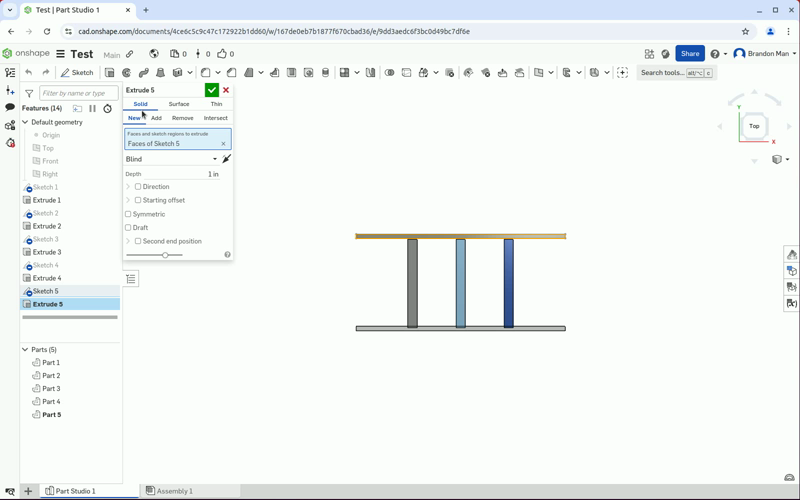
mouse_move(137, 120)
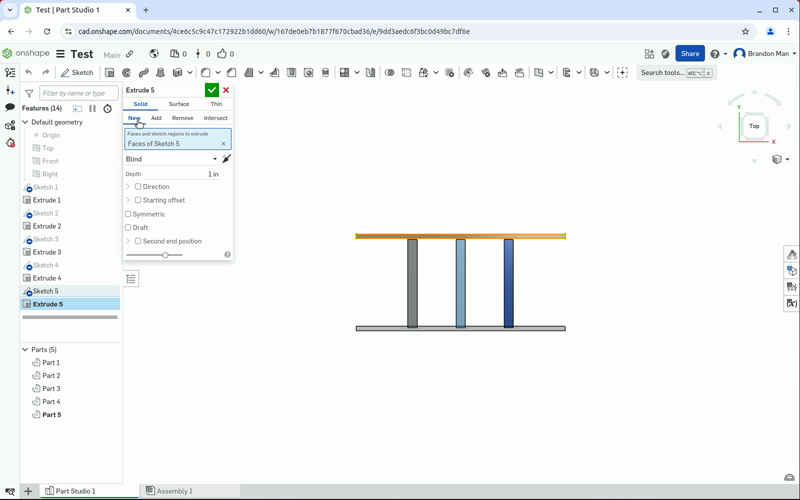
click(137, 120)
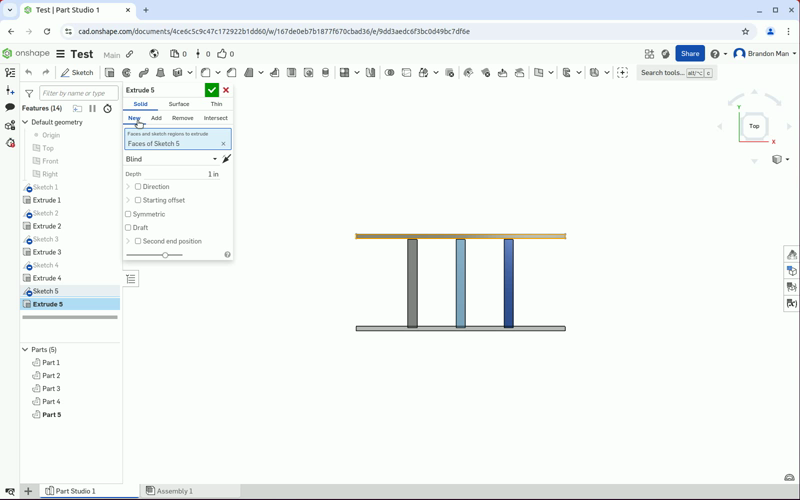
key(tab, 4)
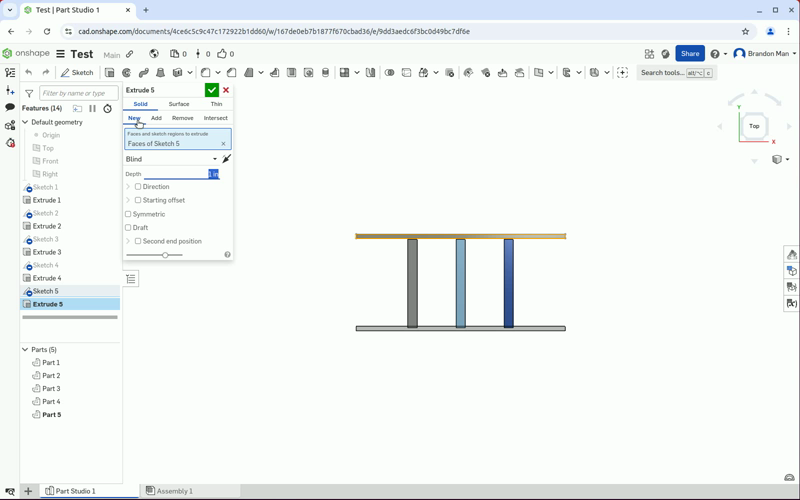
text(-1.926)
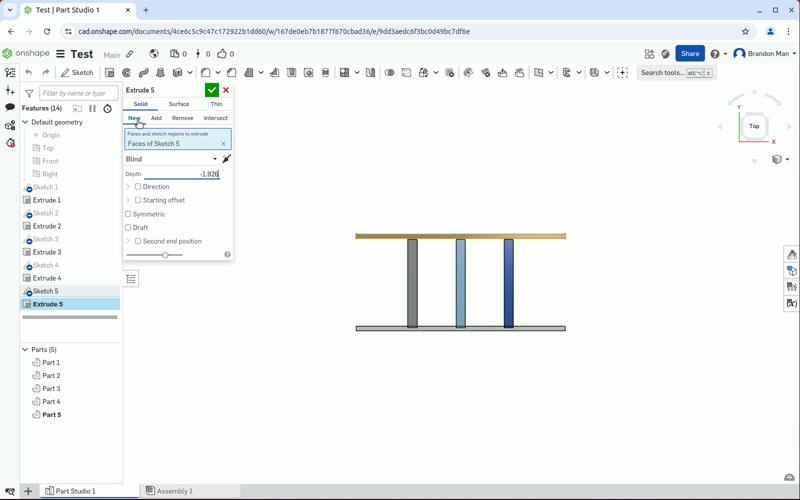
key(enter)
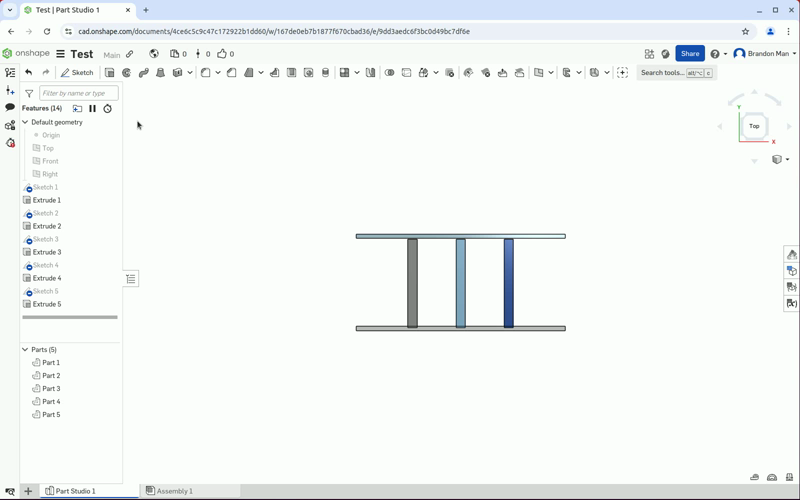
key(shift+h)
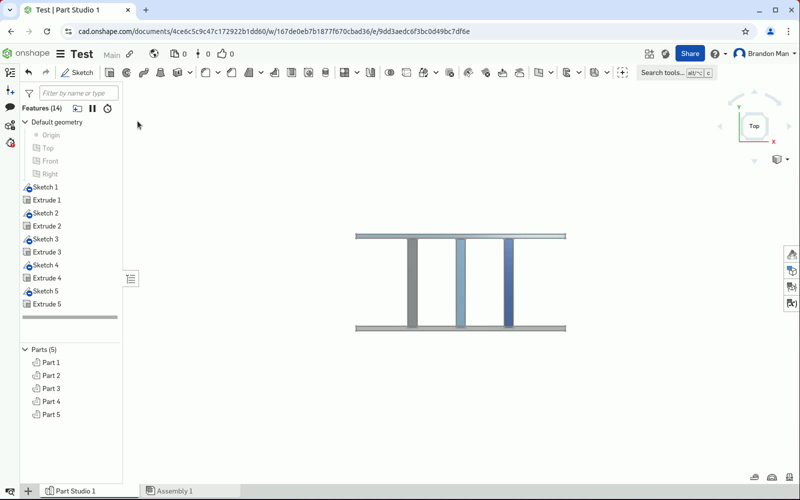
key(shift+h)
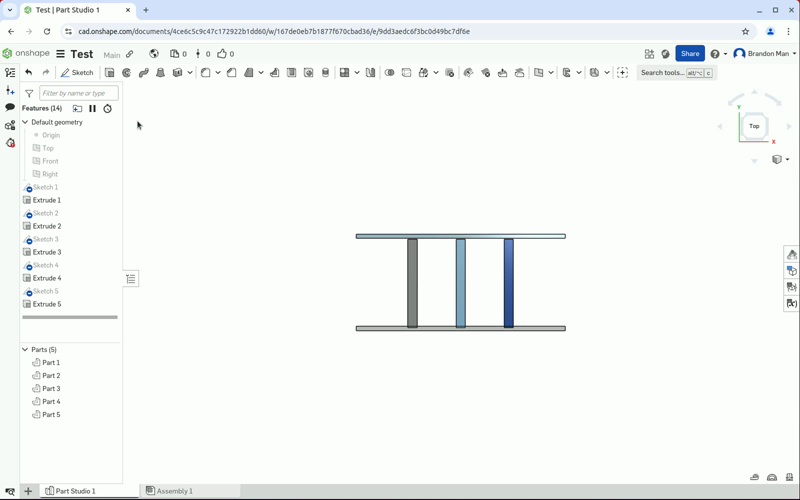
mouse_move(73, 189)
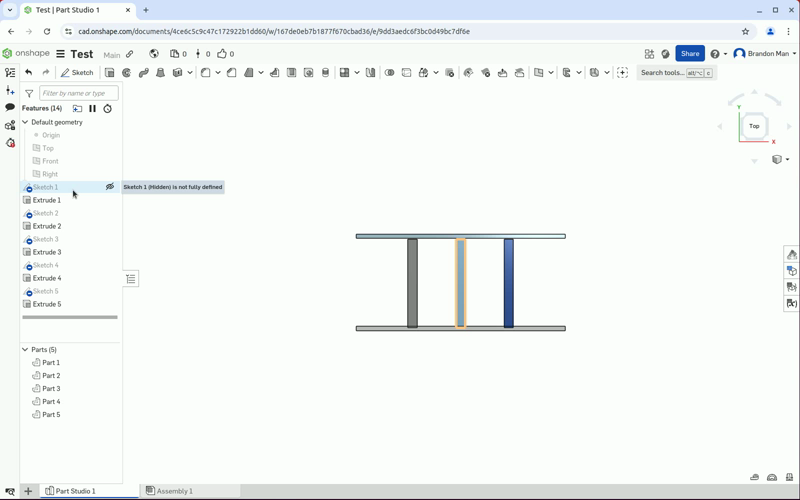
click(73, 189)
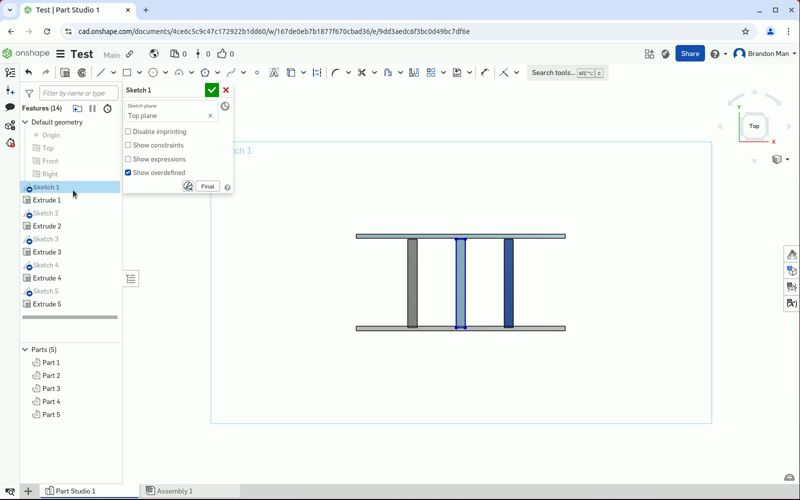
mouse_move(229, 92)
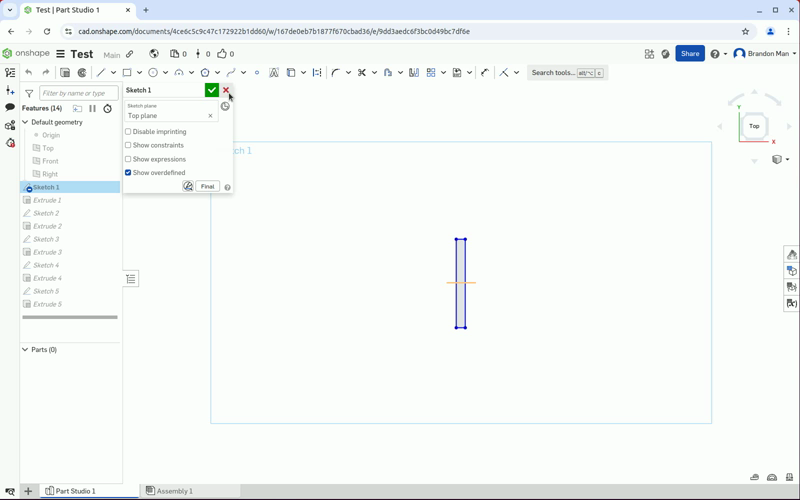
click(229, 92)
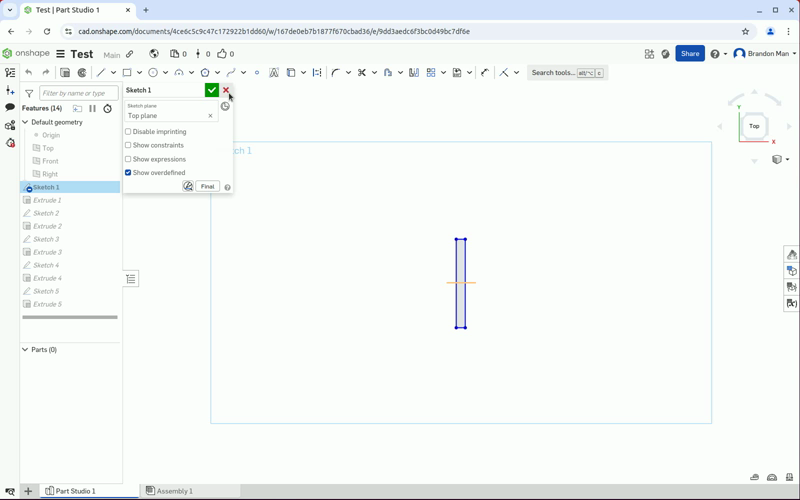
key(shift+s)
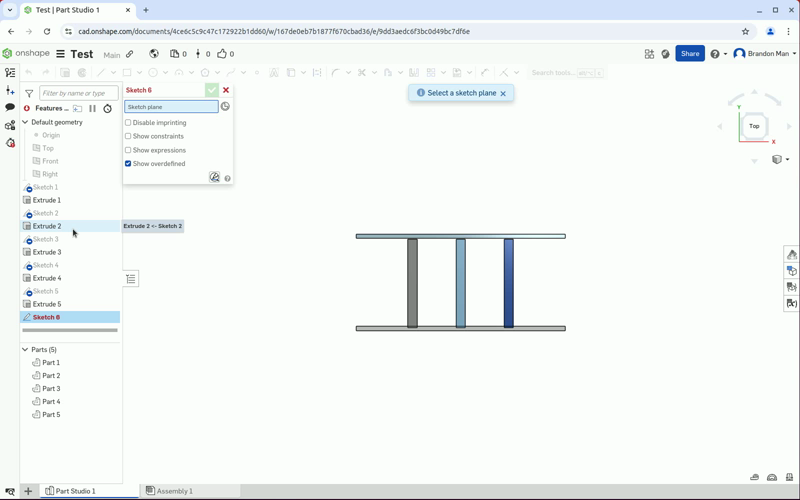
scroll(3)
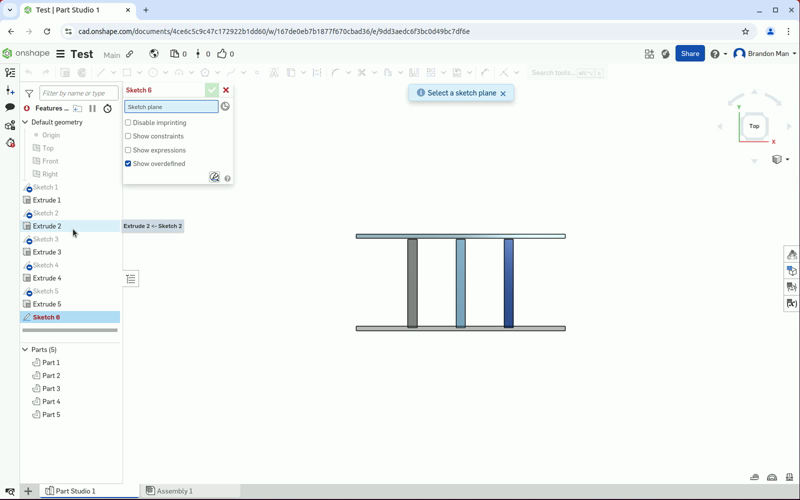
mouse_move(73, 150)
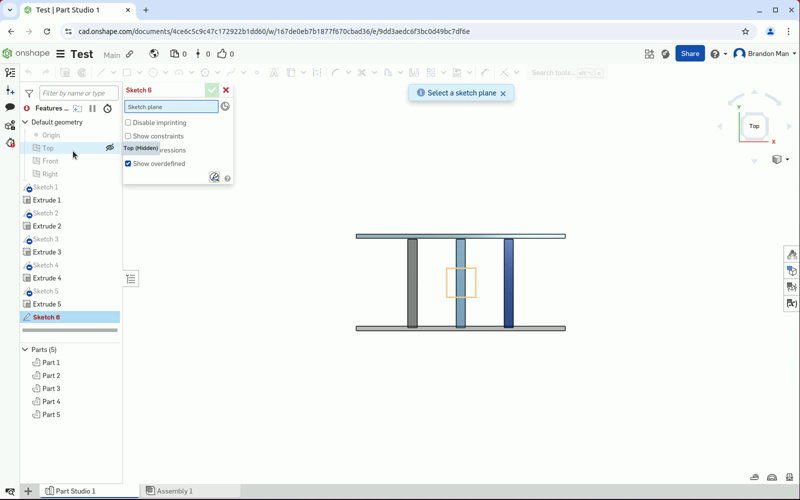
click(73, 150)
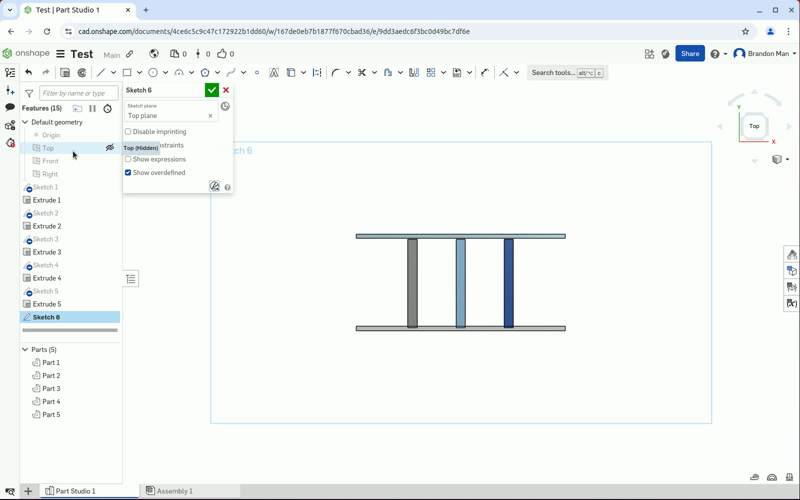
mouse_move(73, 352)
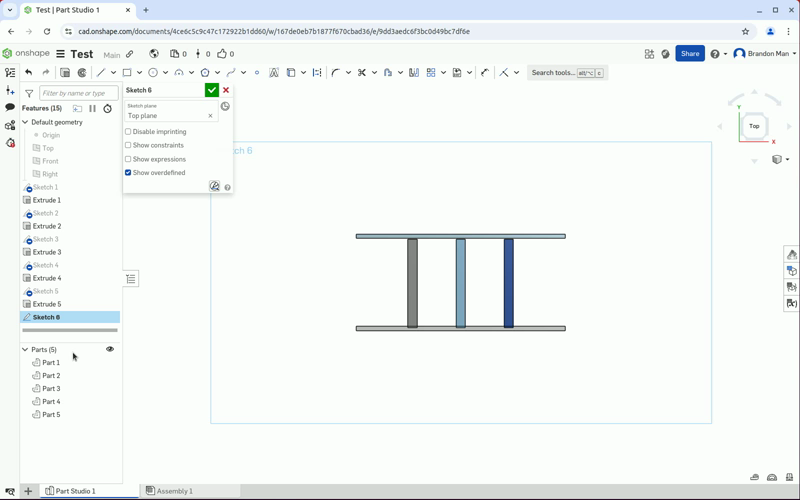
key(y)
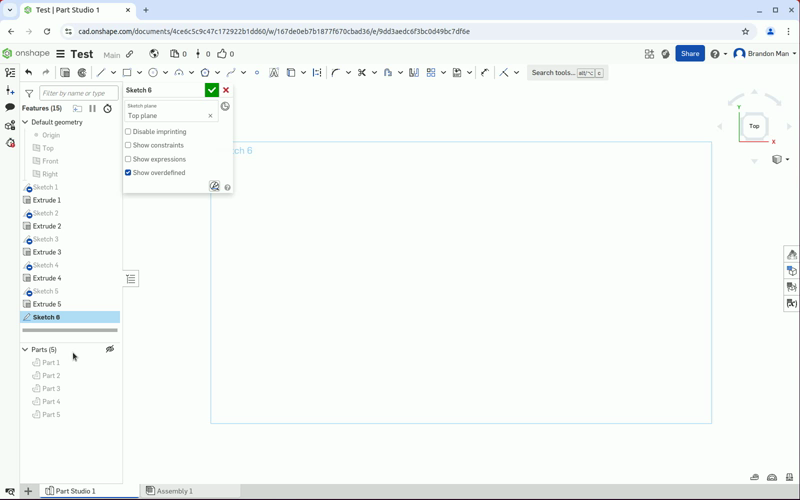
key(l)
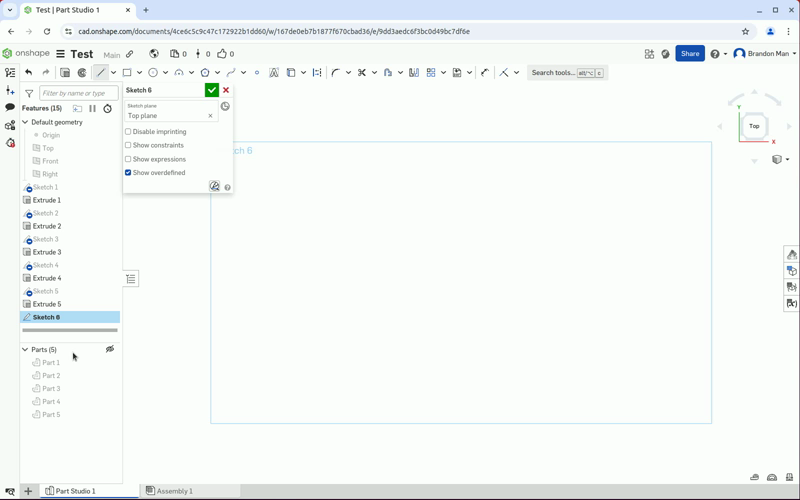
key_down(shift)
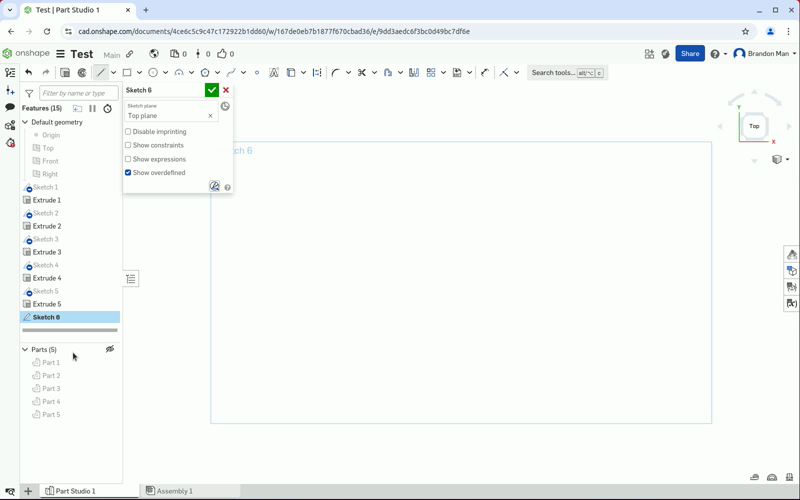
mouse_move(569, 327)
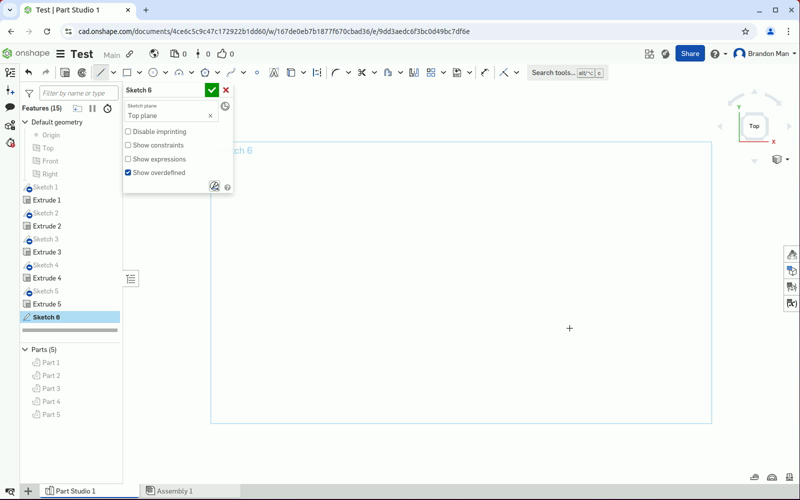
click(569, 327)
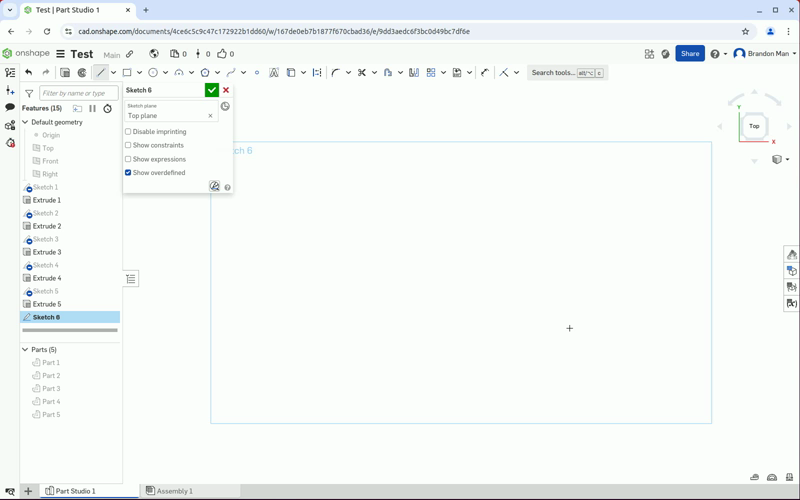
key_up(shift)
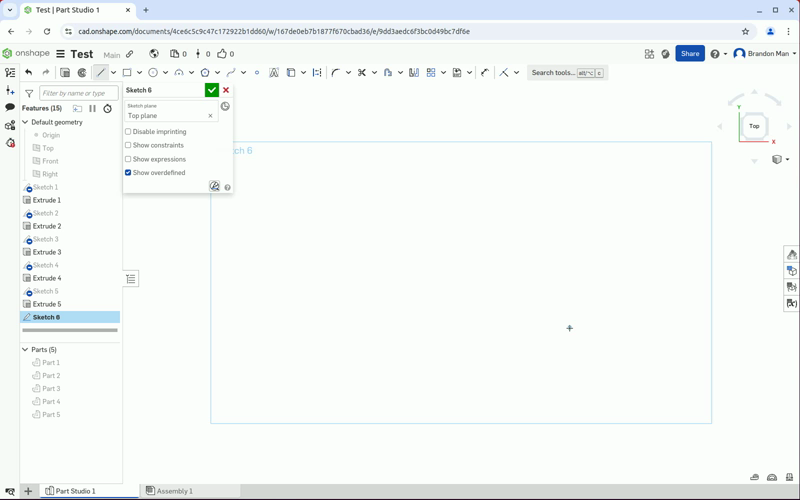
key_down(shift)
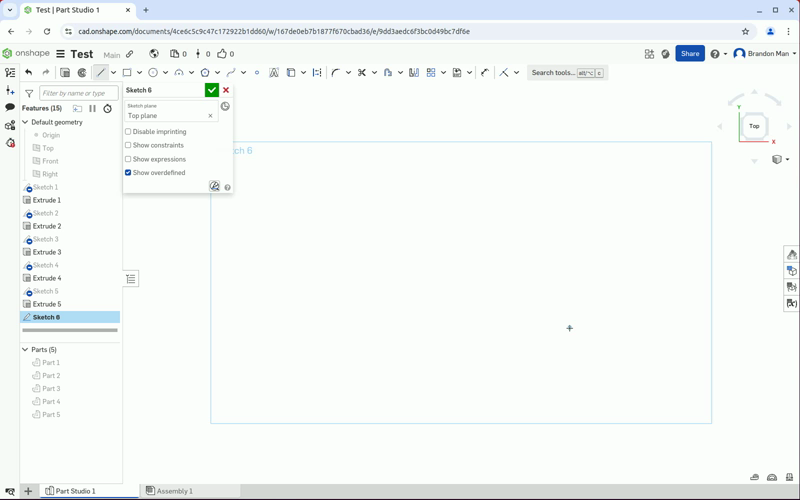
mouse_move(589, 327)
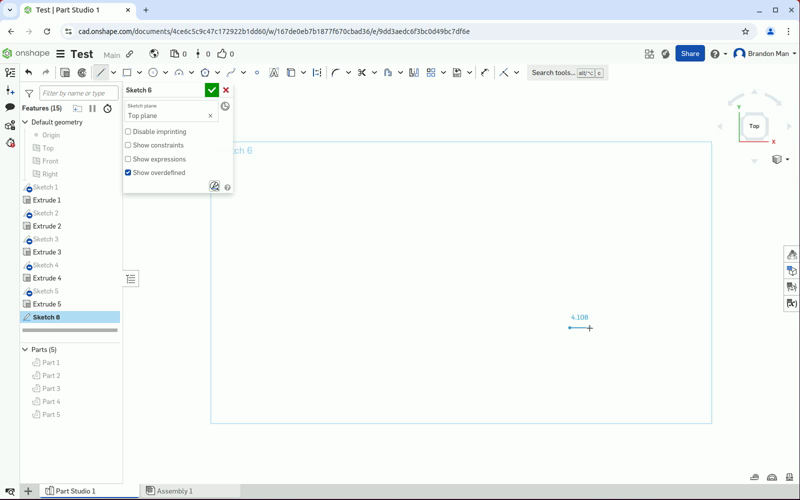
mouse_move(573, 327)
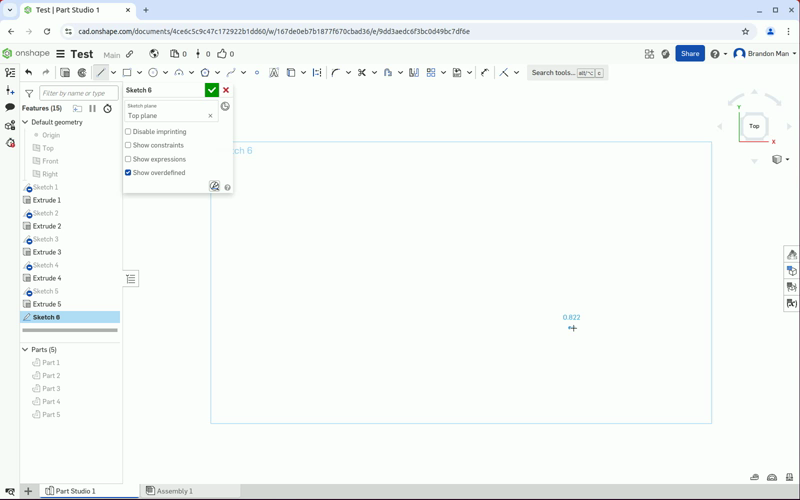
scroll(6)
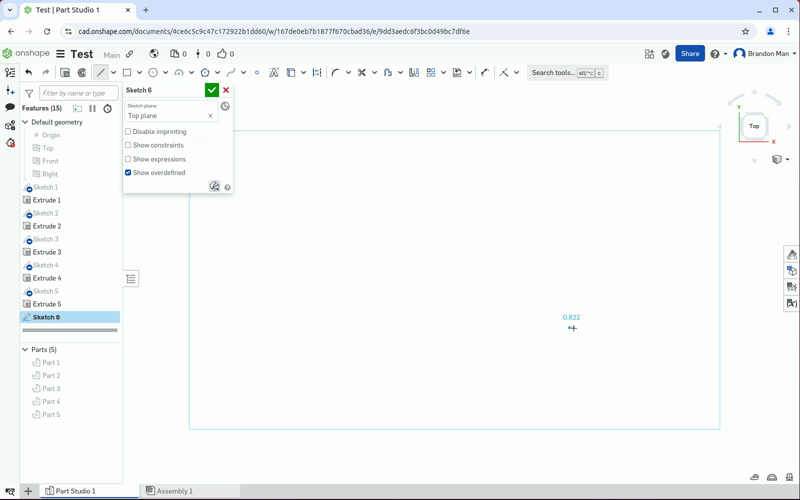
scroll(6)
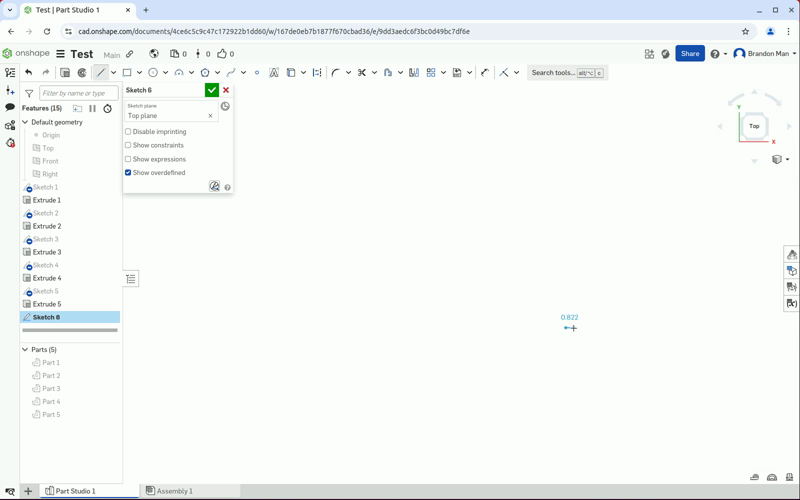
scroll(6)
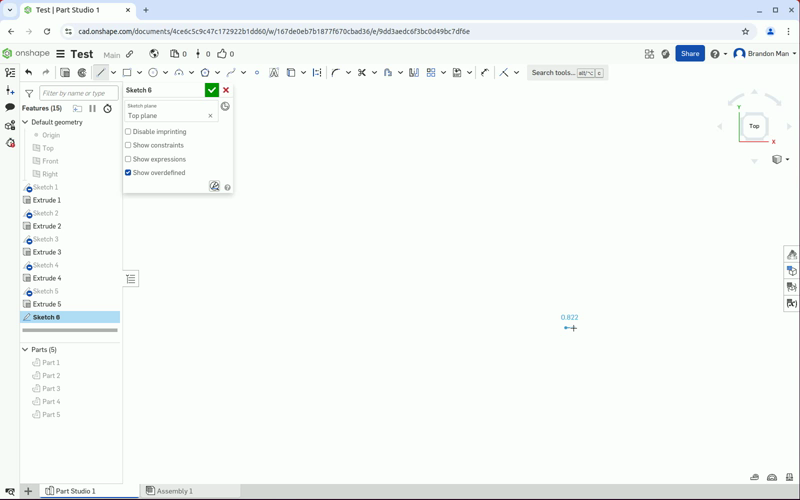
scroll(6)
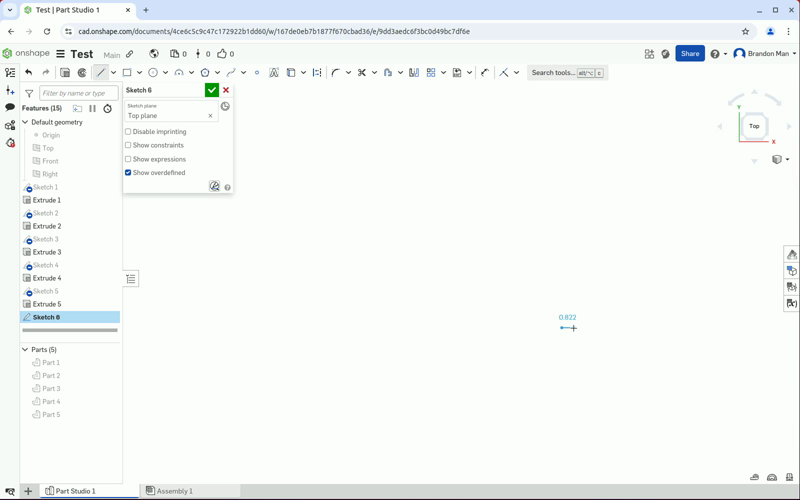
scroll(6)
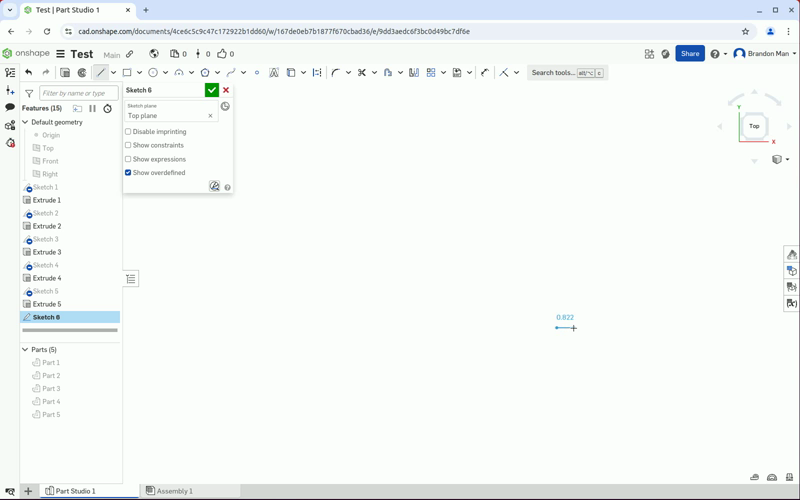
scroll(6)
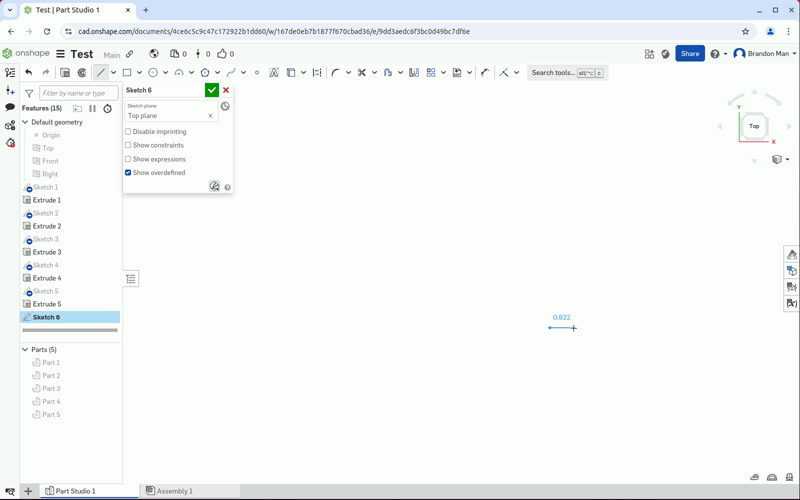
scroll(6)
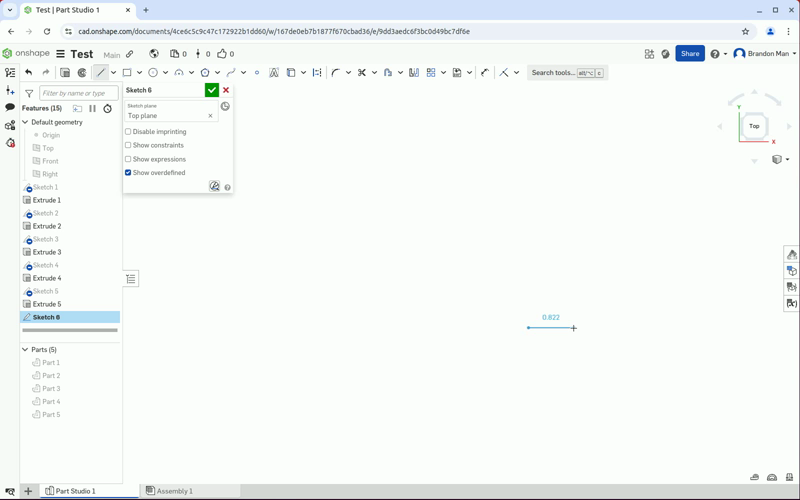
click(573, 327)
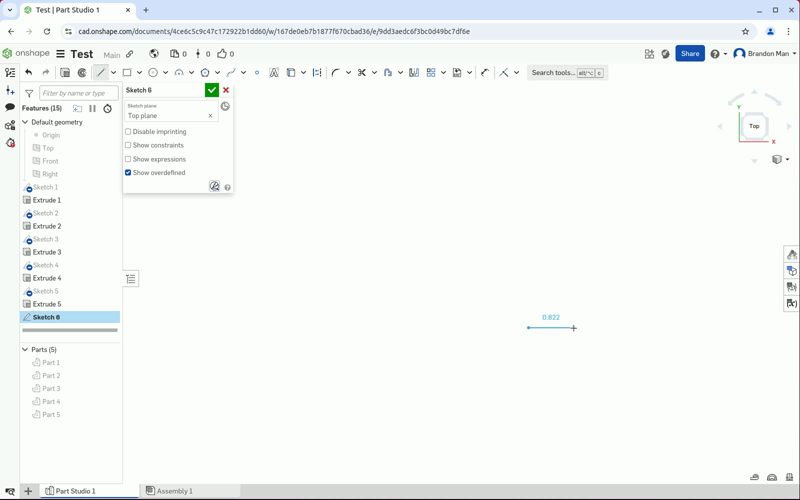
scroll(-6)
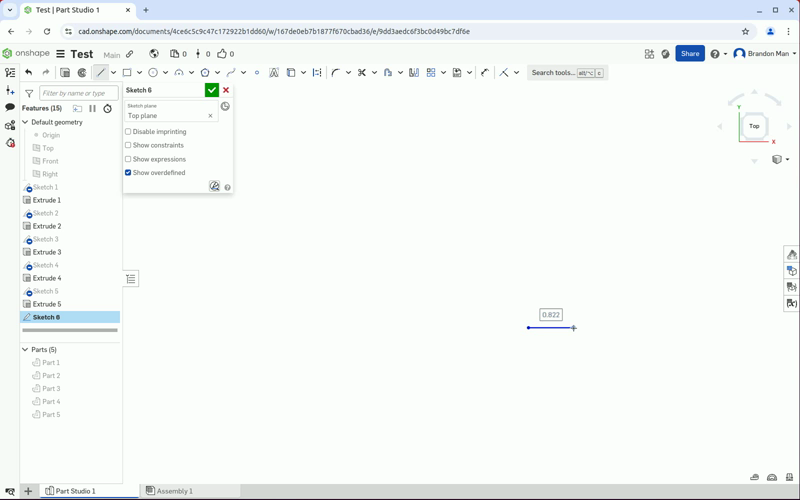
scroll(-6)
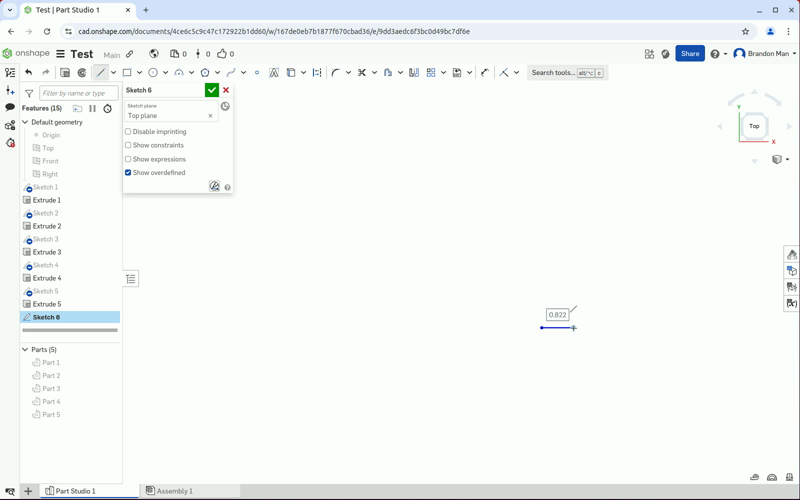
scroll(-6)
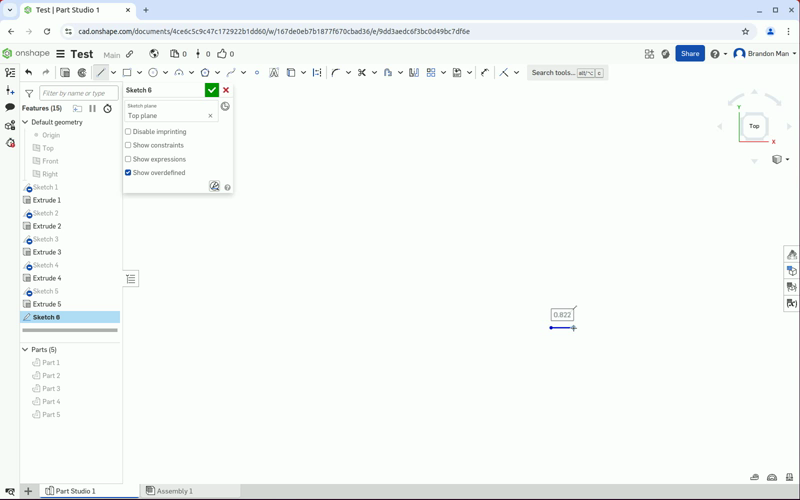
scroll(-6)
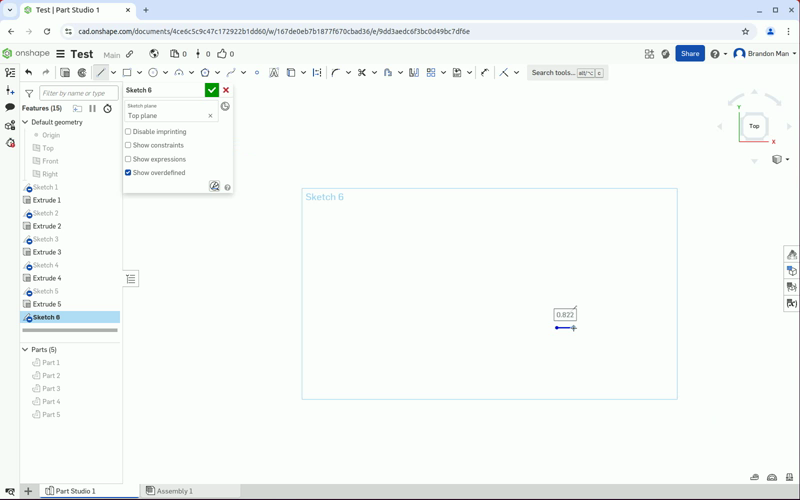
scroll(-6)
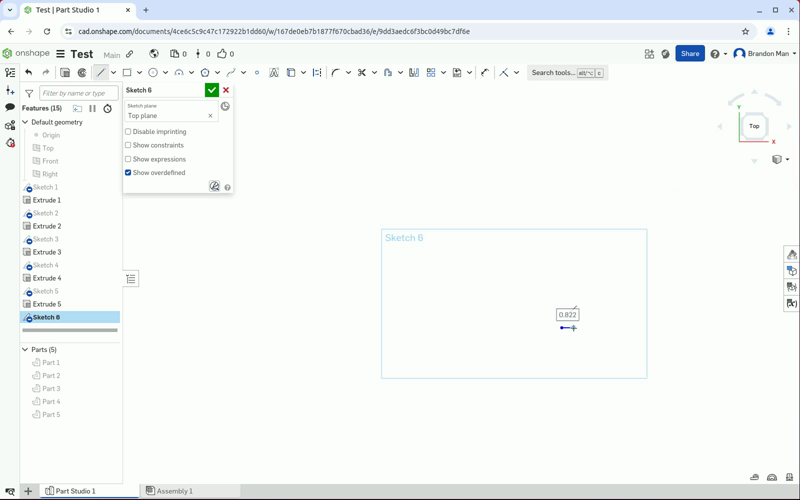
scroll(-6)
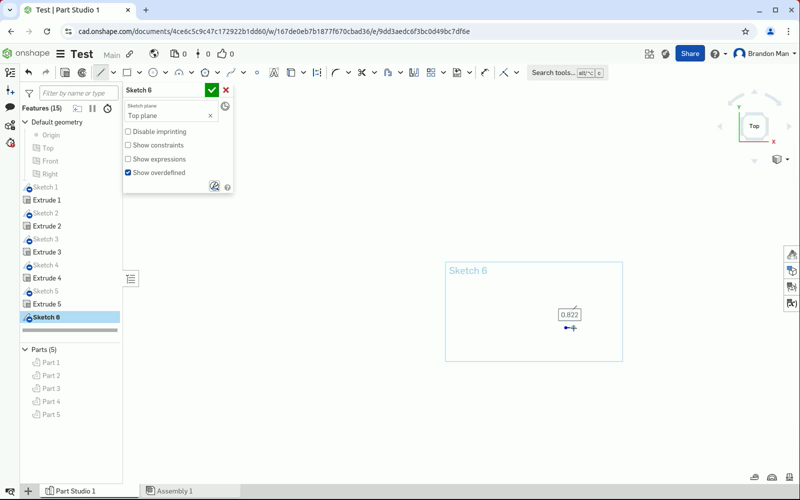
scroll(-6)
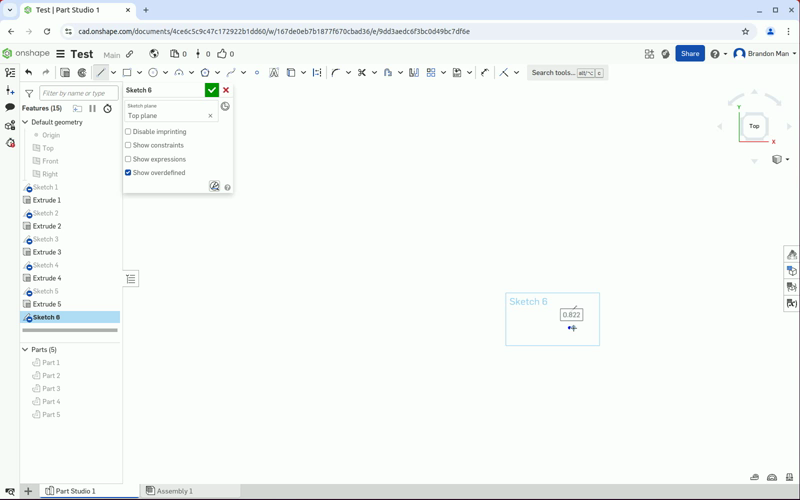
key_up(shift)
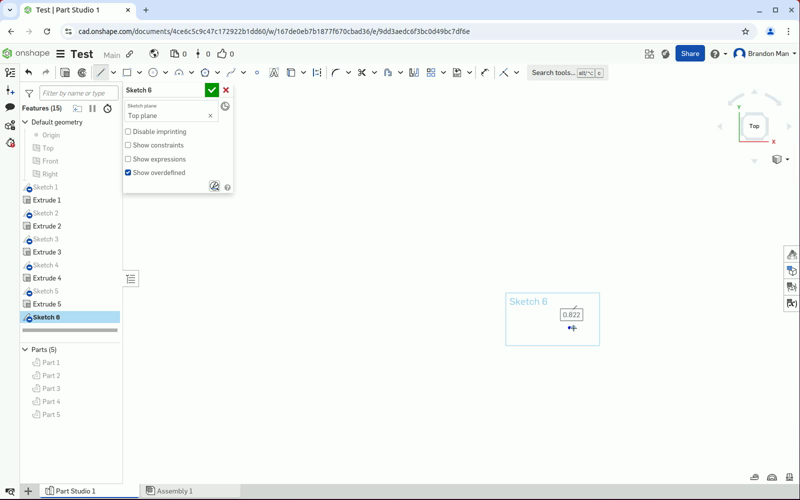
key_down(shift)
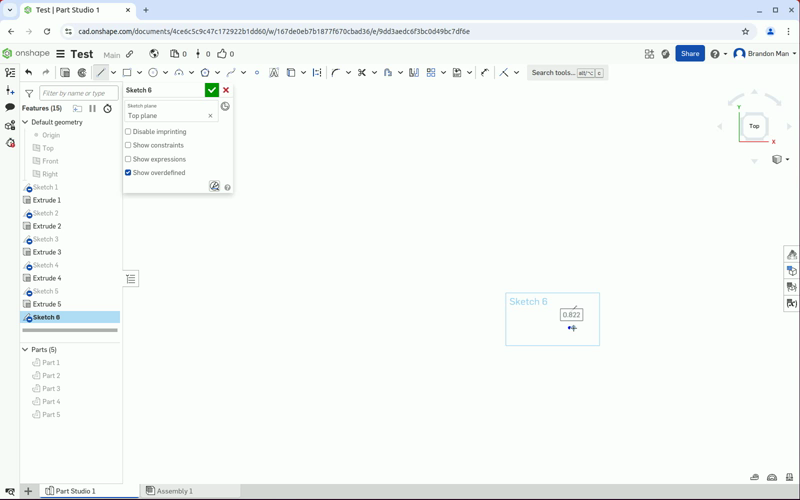
mouse_move(573, 239)
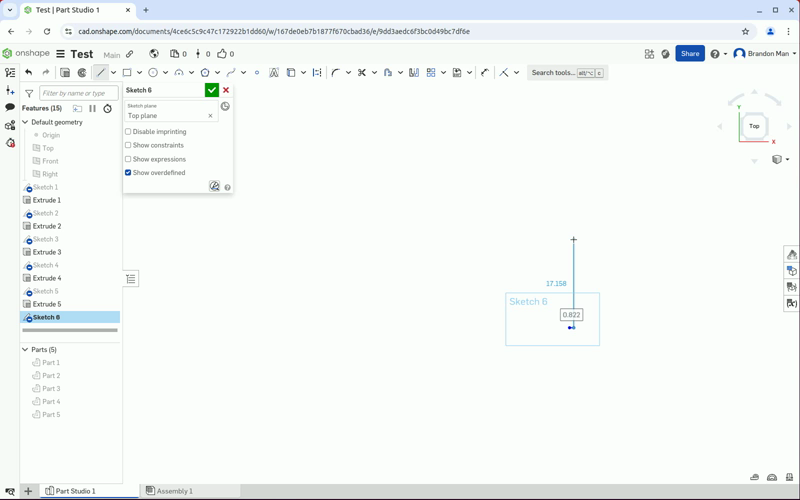
click(573, 239)
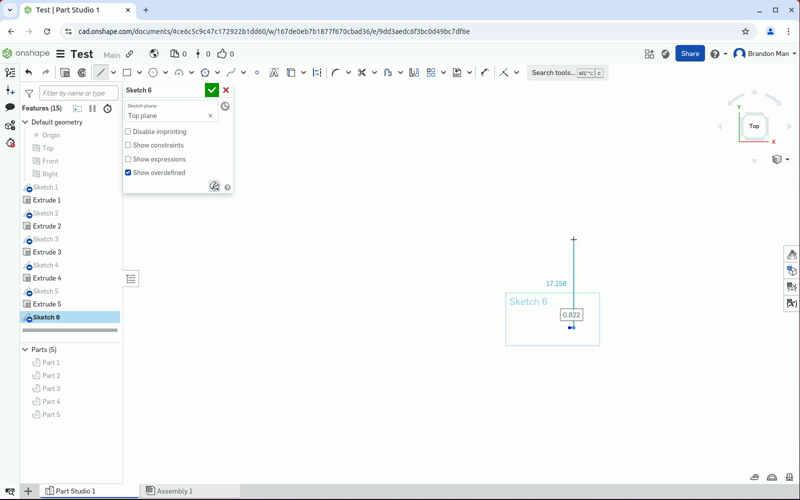
key_up(shift)
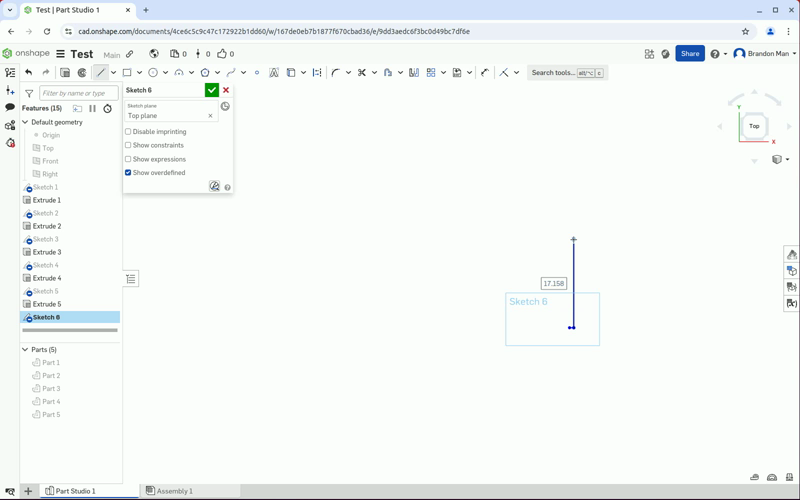
key_down(shift)
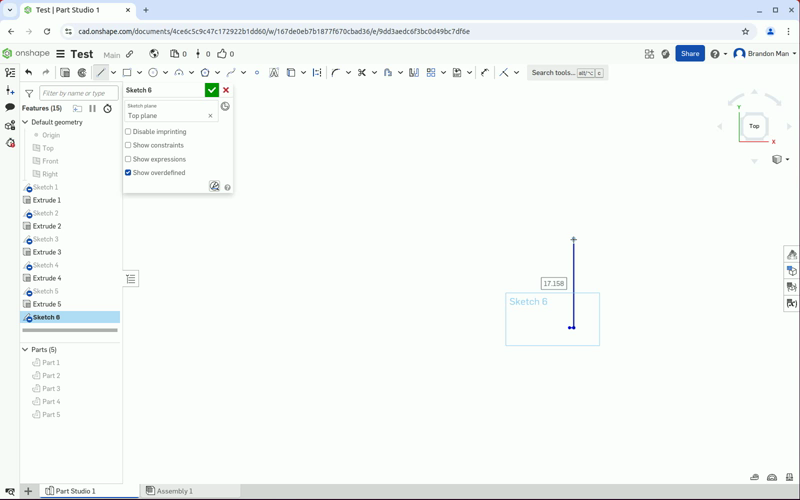
mouse_move(589, 239)
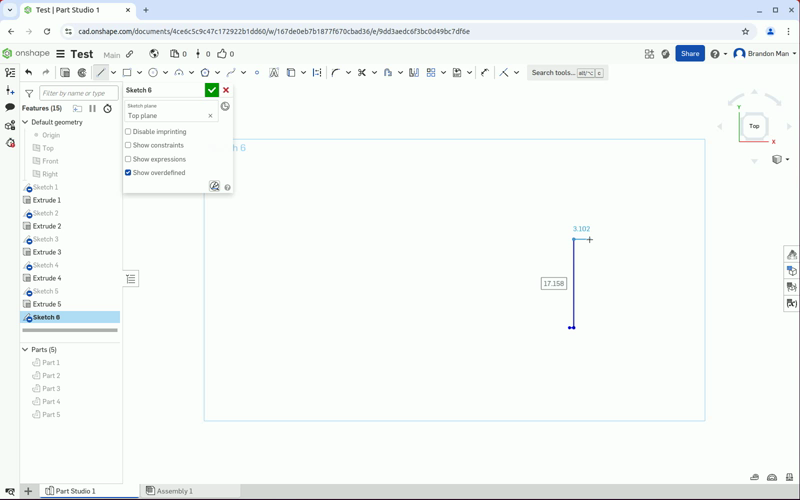
mouse_move(569, 239)
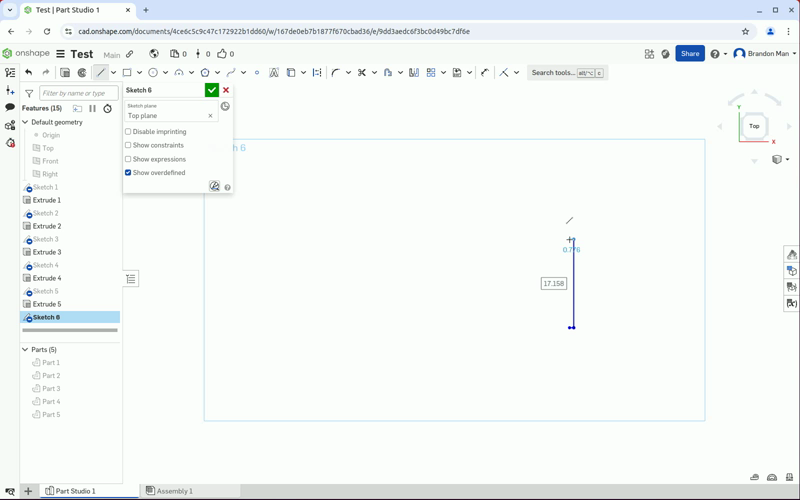
scroll(6)
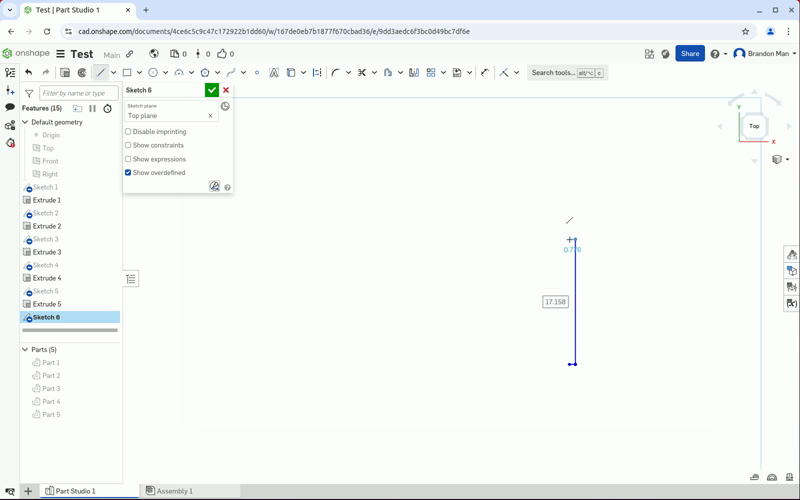
scroll(6)
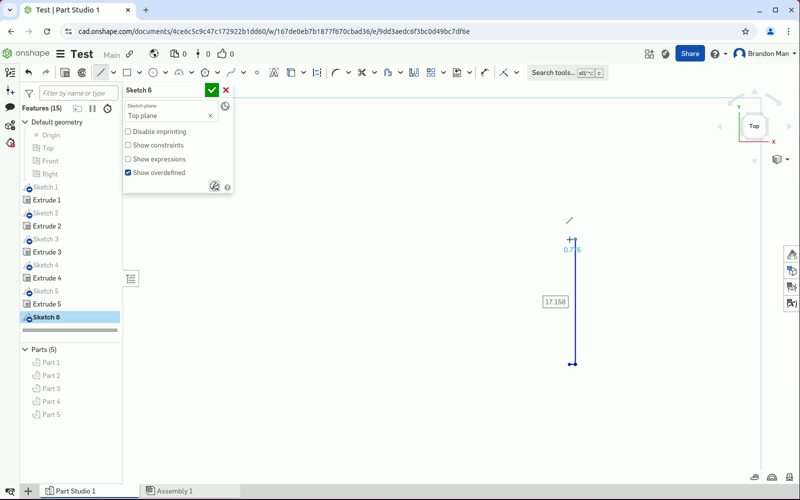
scroll(6)
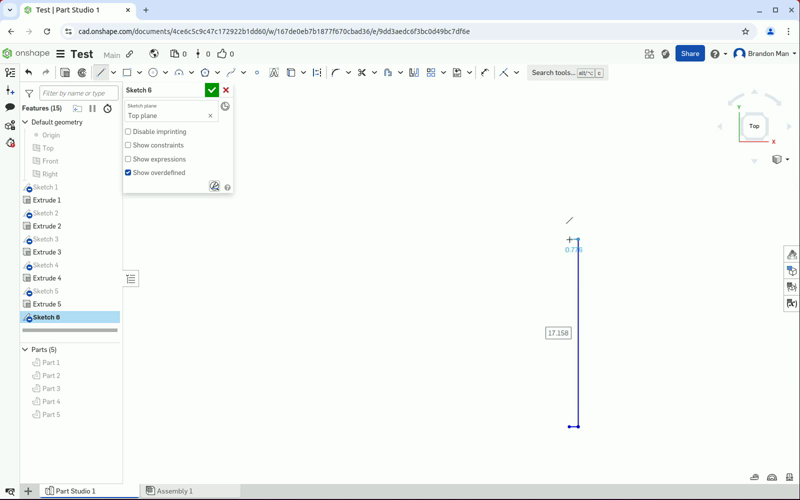
scroll(6)
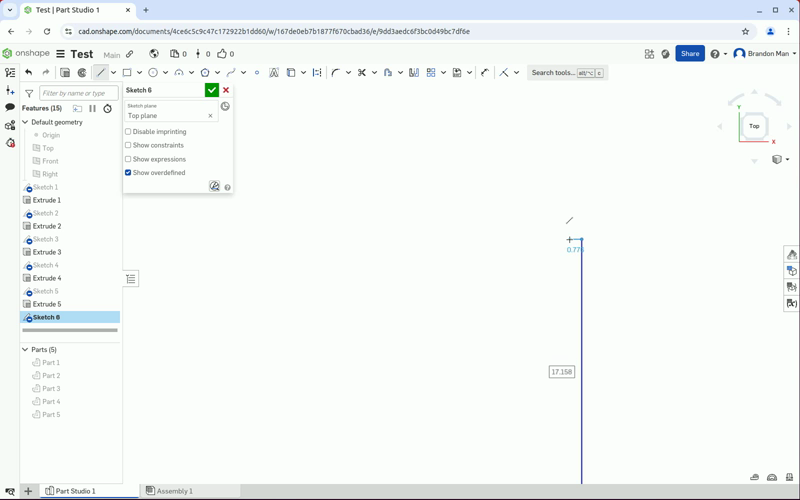
scroll(6)
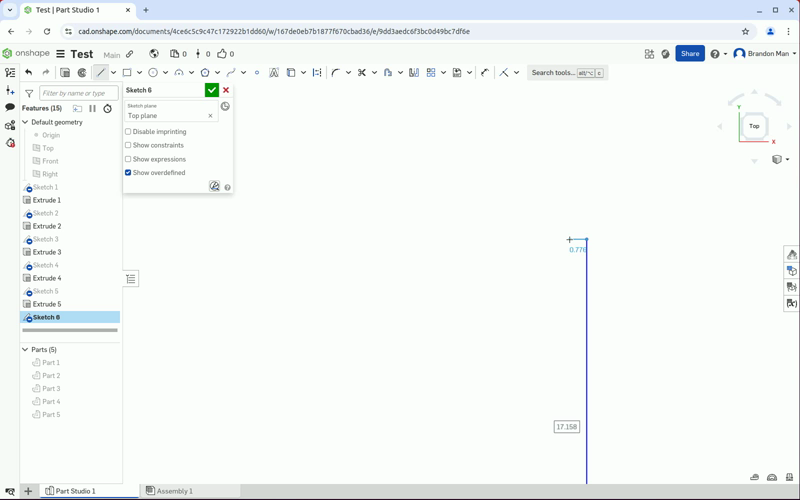
scroll(6)
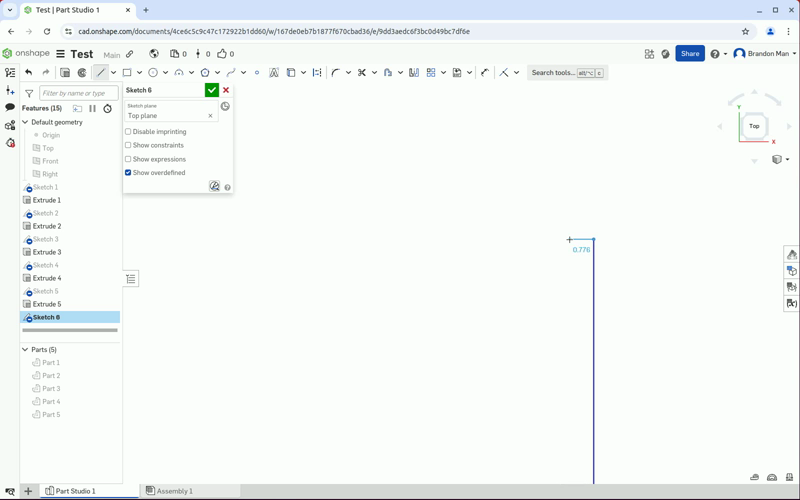
scroll(6)
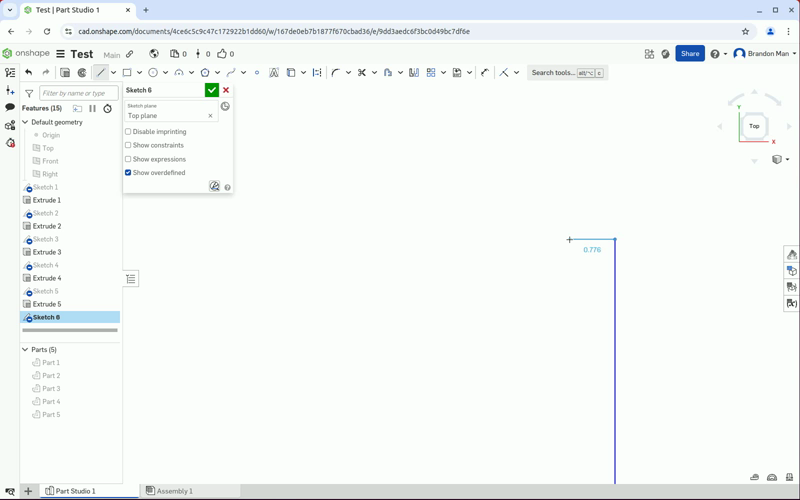
click(569, 239)
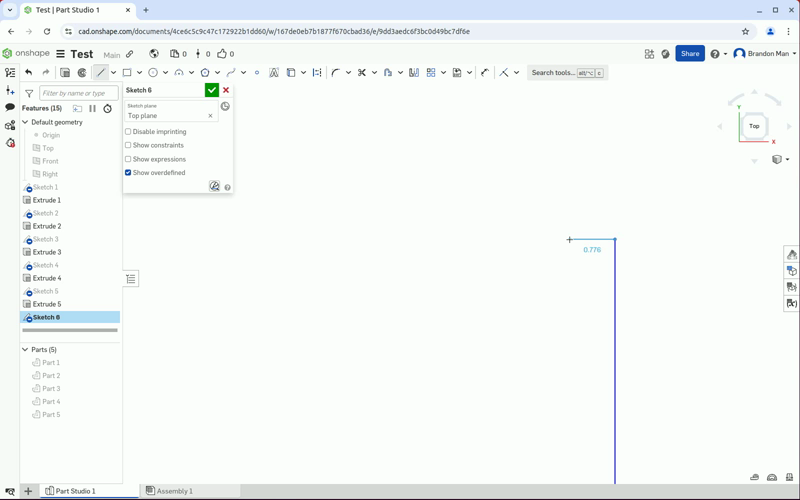
scroll(-6)
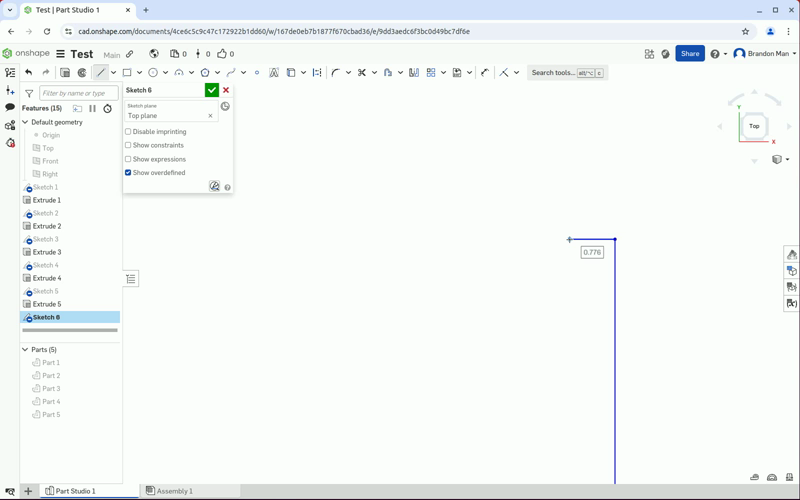
scroll(-6)
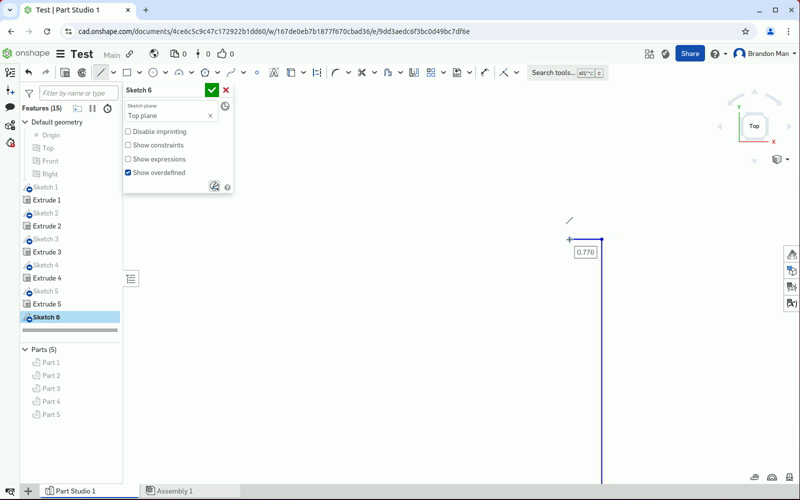
scroll(-6)
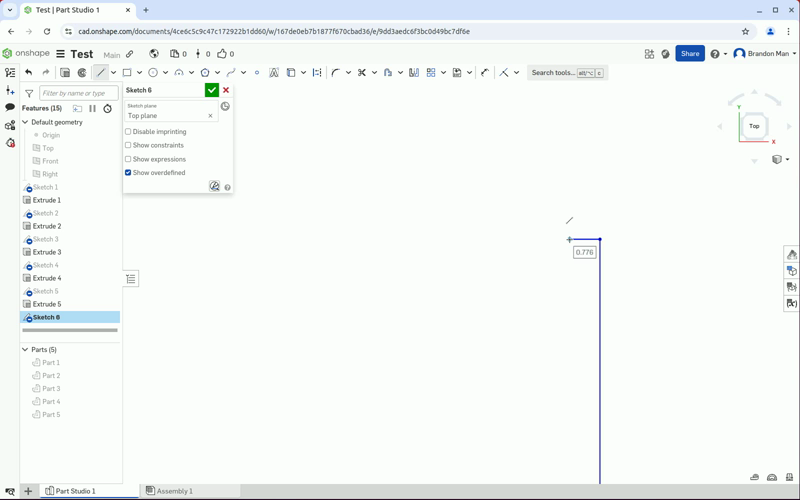
scroll(-6)
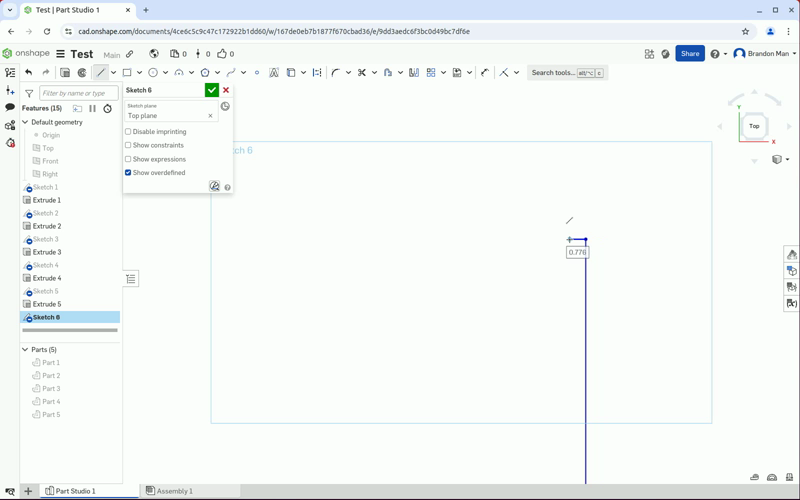
scroll(-6)
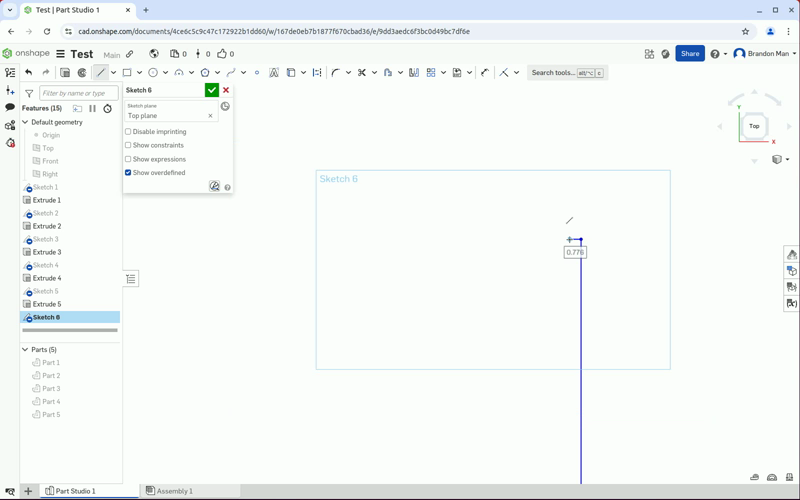
scroll(-6)
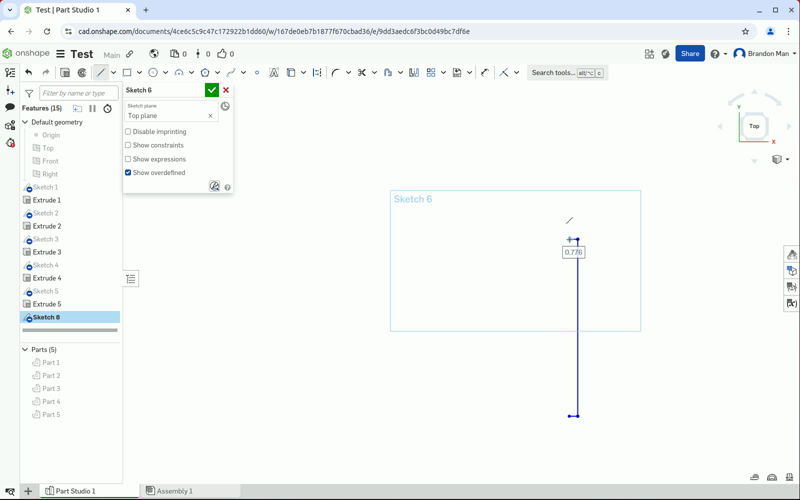
scroll(-6)
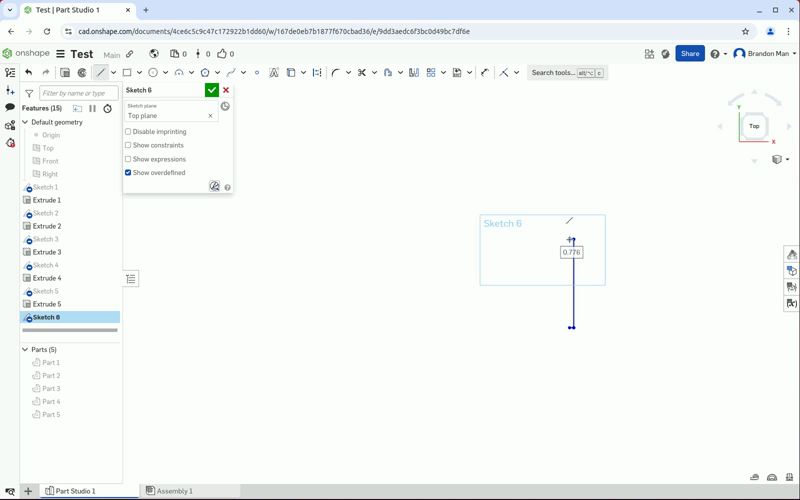
key_up(shift)
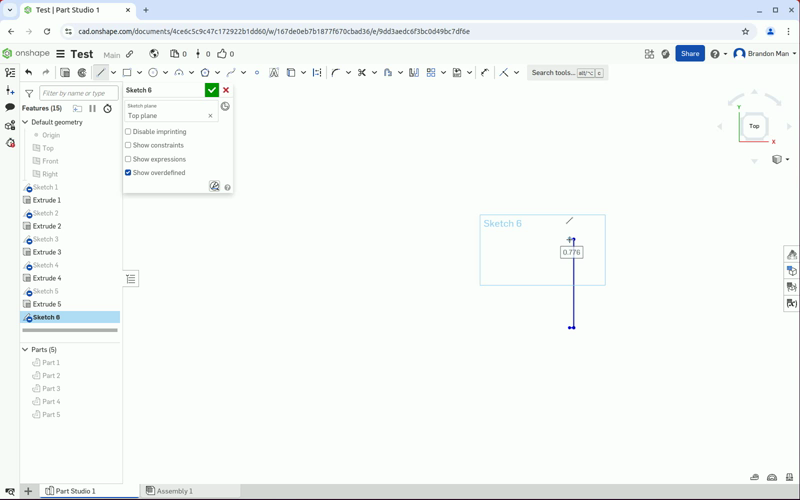
key_down(shift)
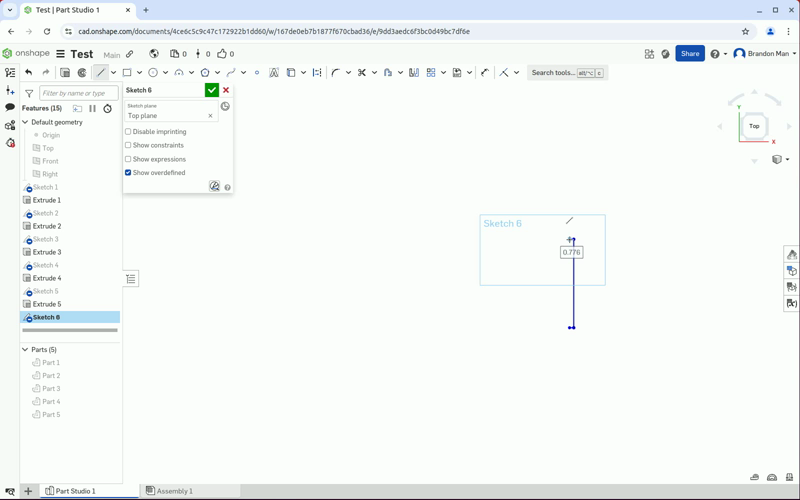
mouse_move(569, 327)
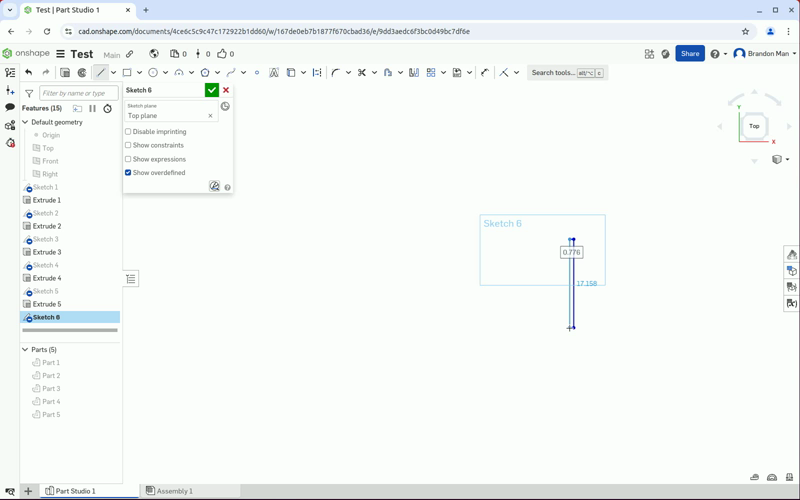
scroll(6)
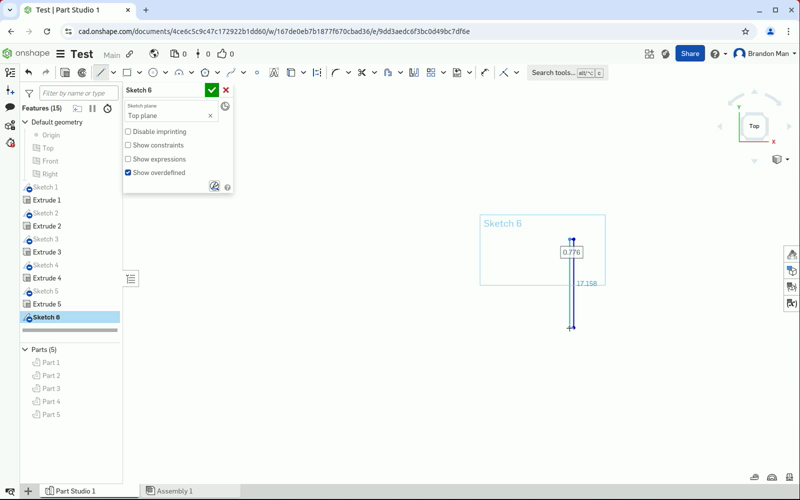
scroll(6)
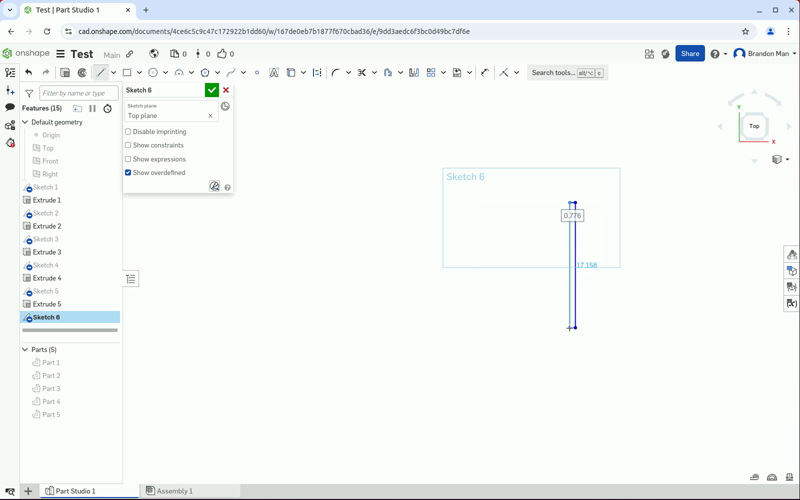
scroll(6)
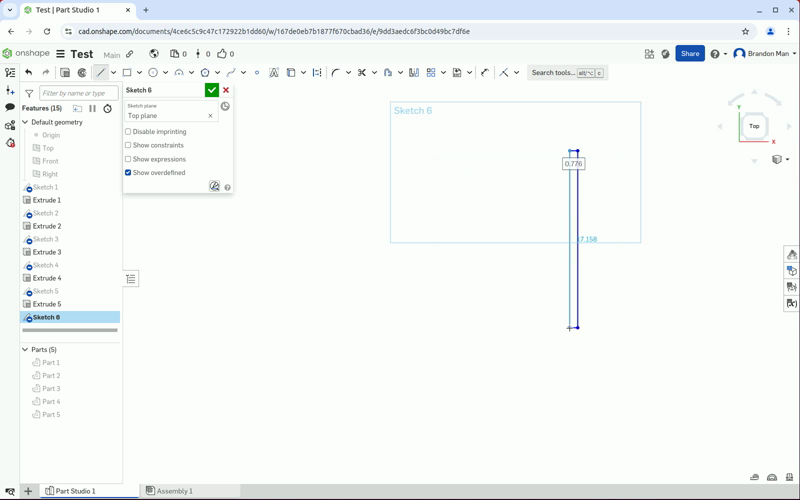
scroll(6)
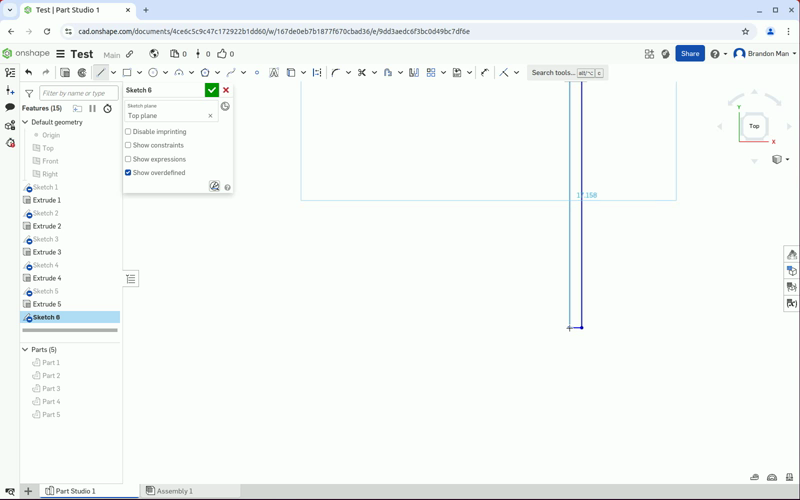
scroll(6)
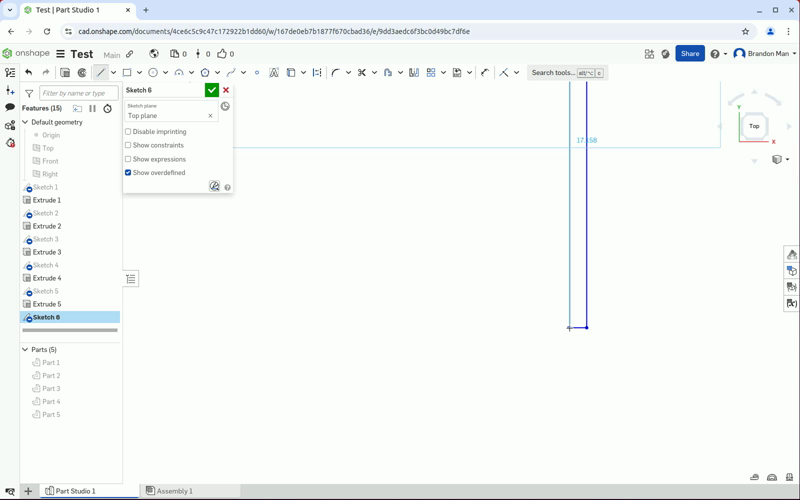
scroll(6)
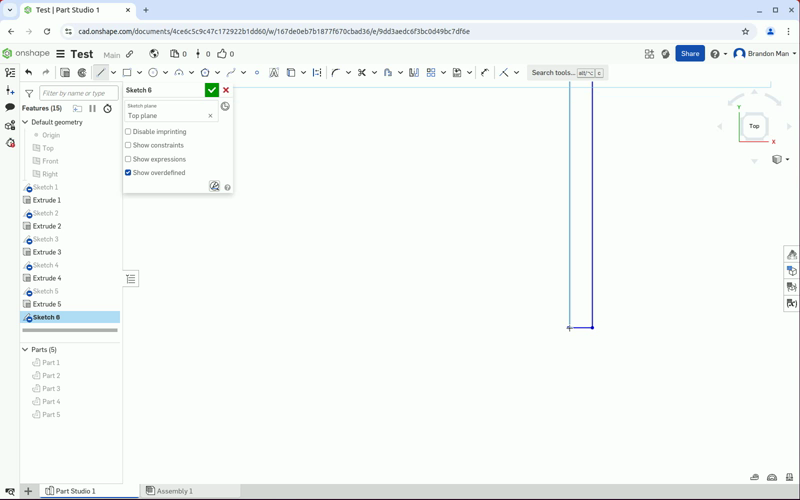
scroll(6)
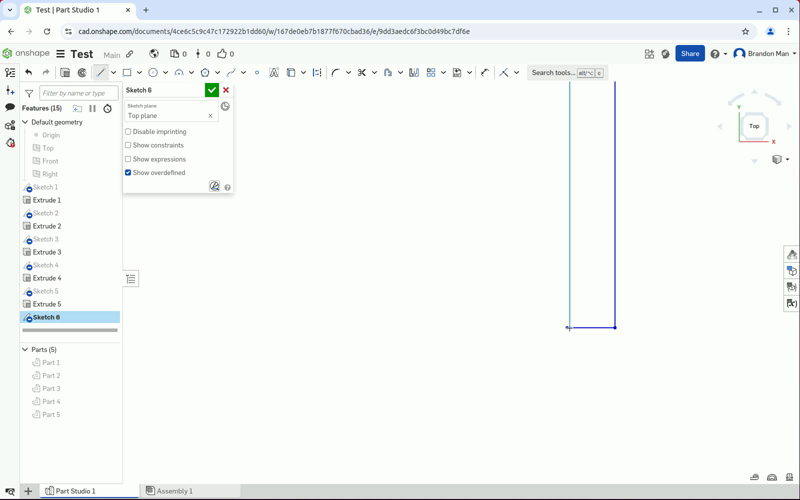
key_up(shift)
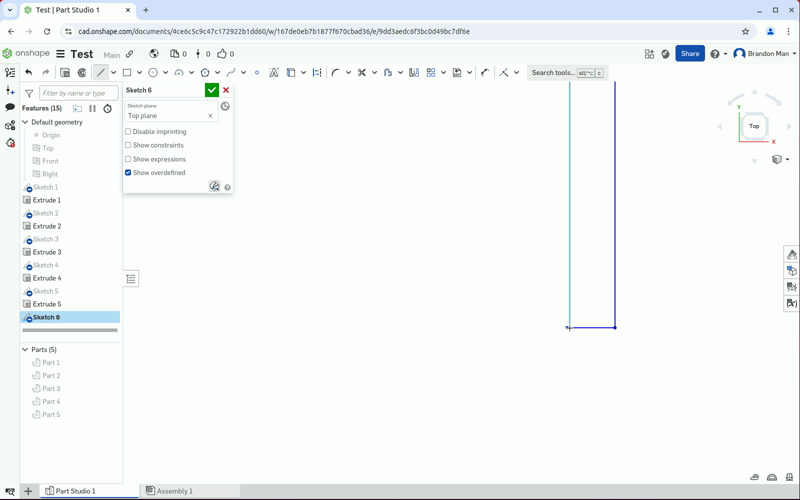
click(569, 327)
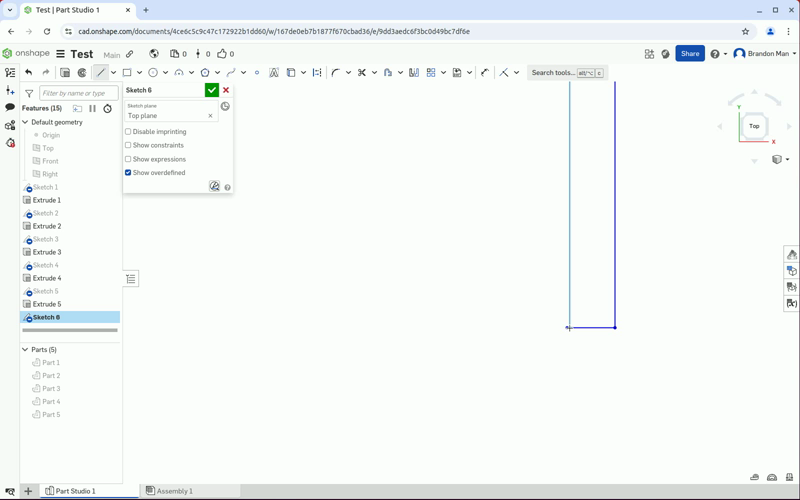
scroll(-6)
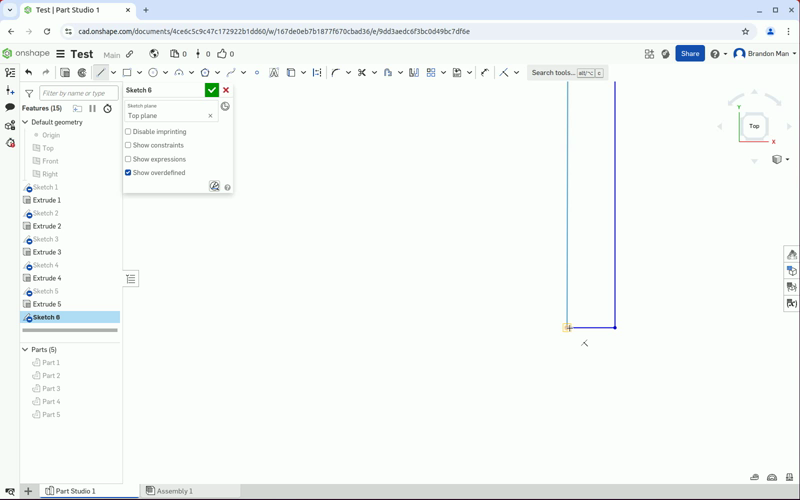
scroll(-6)
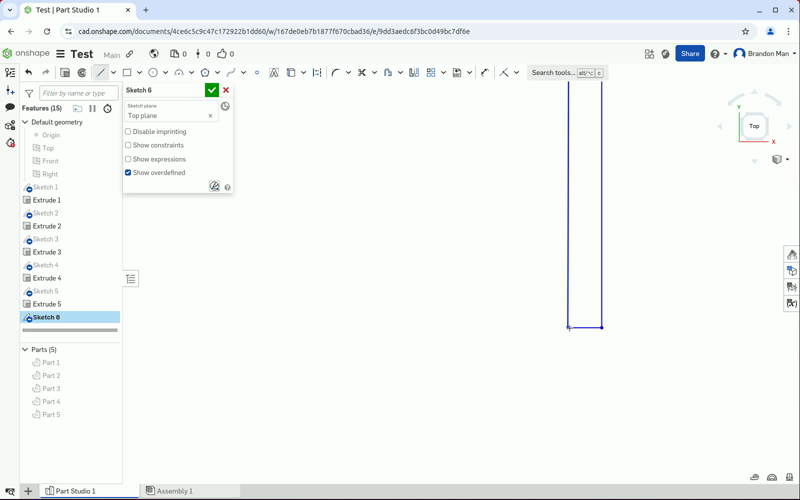
scroll(-6)
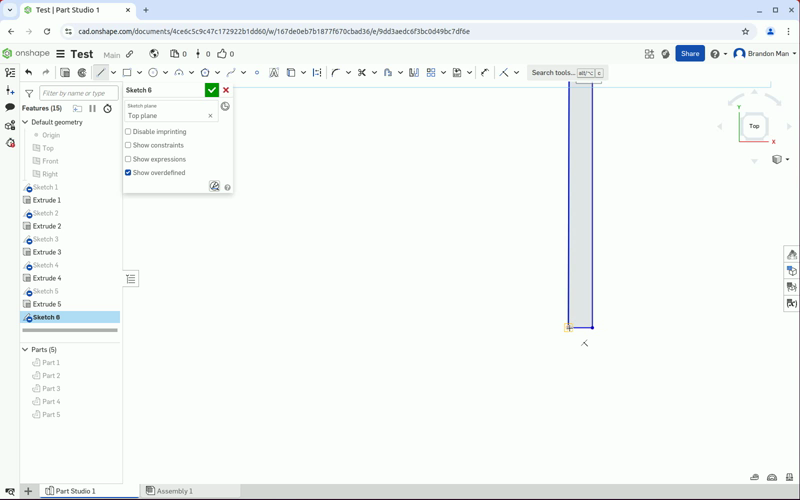
scroll(-6)
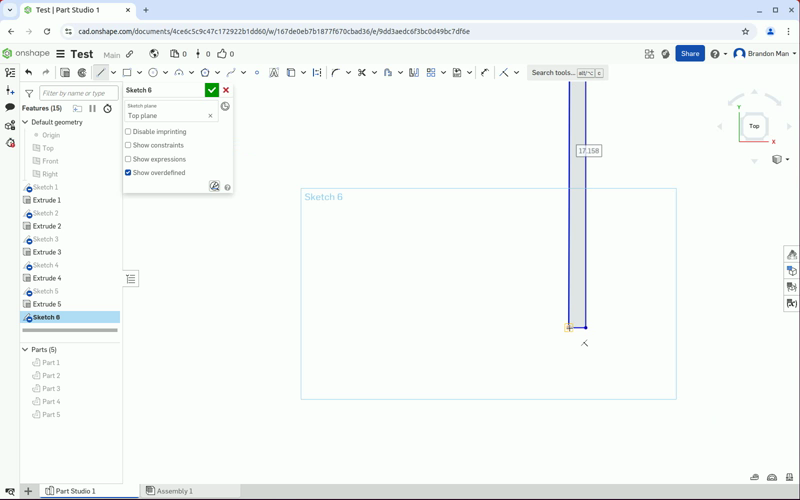
scroll(-6)
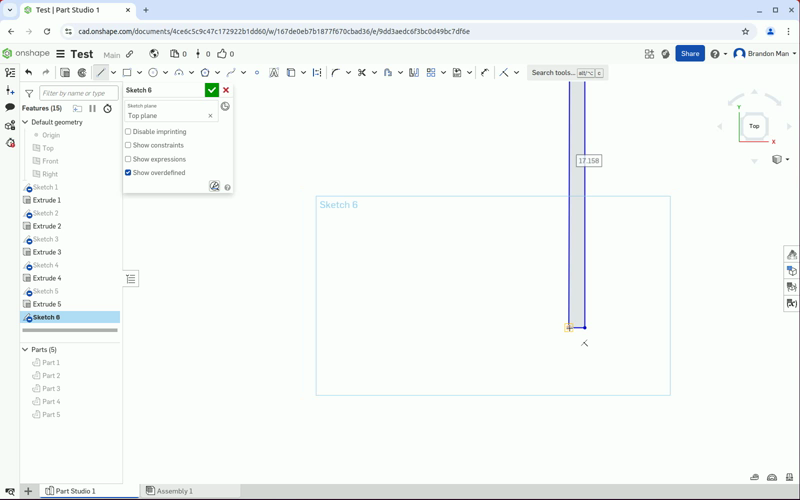
scroll(-6)
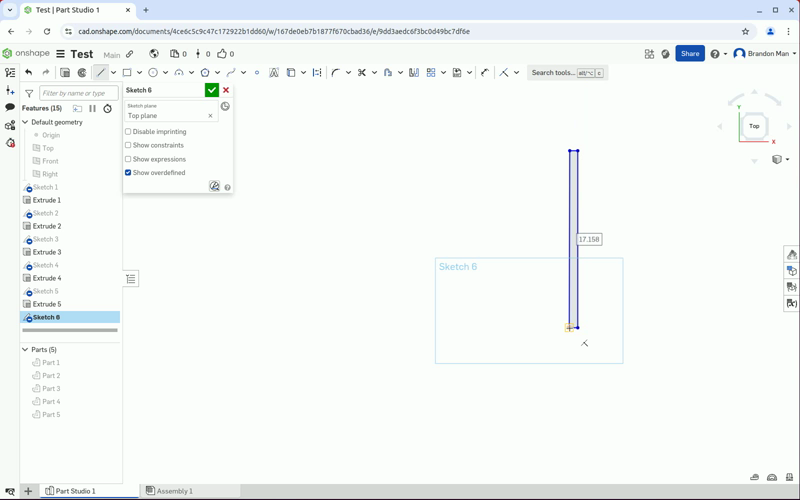
scroll(-6)
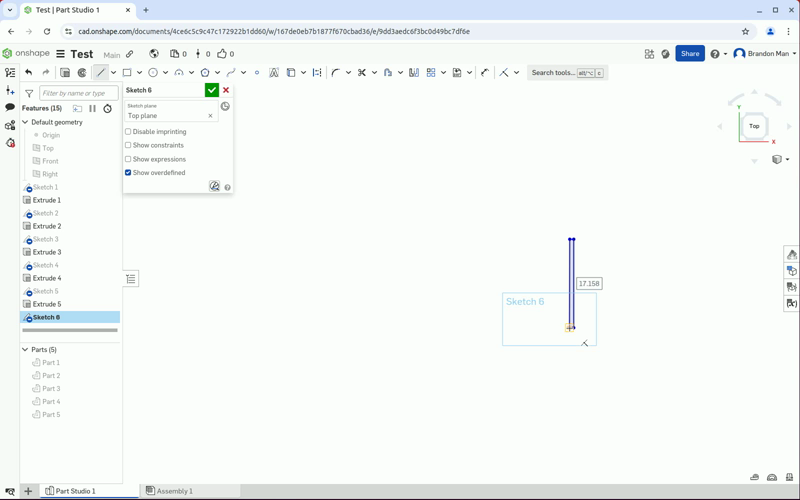
key(esc)
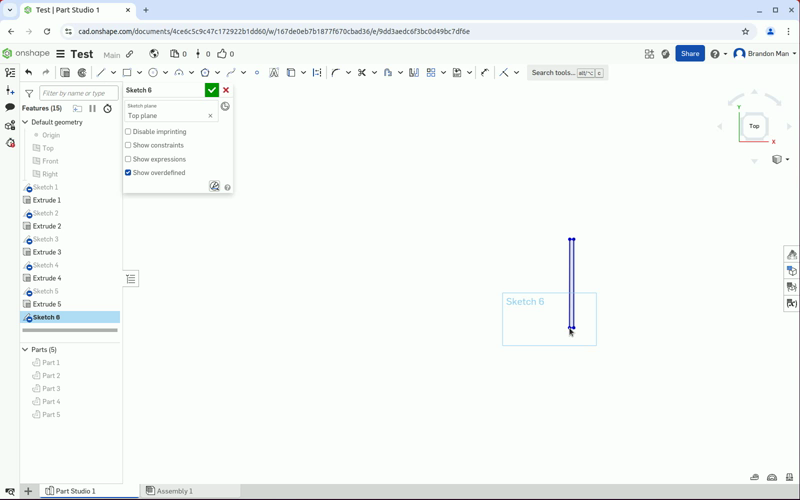
mouse_move(571, 271)
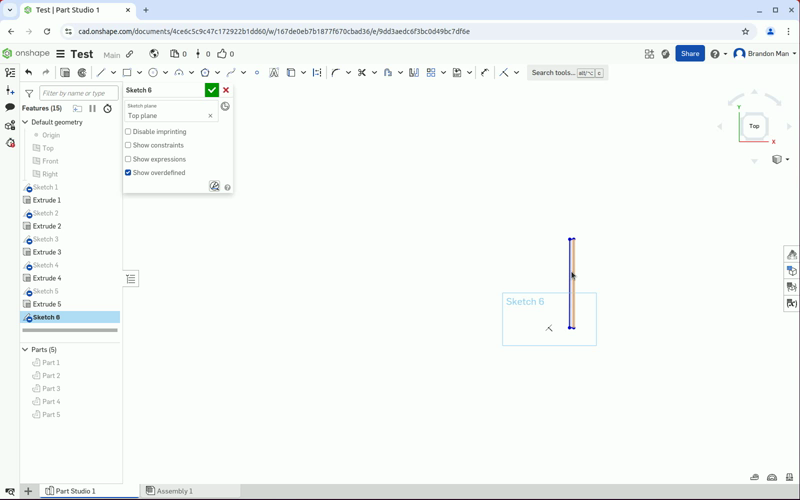
scroll(6)
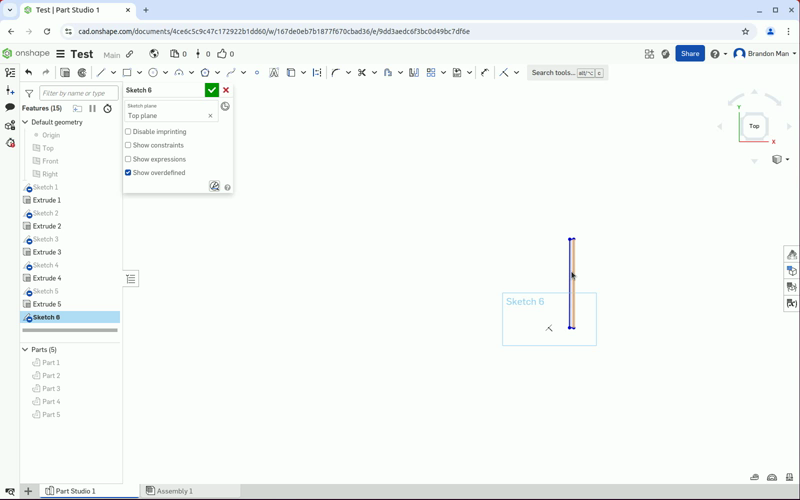
scroll(6)
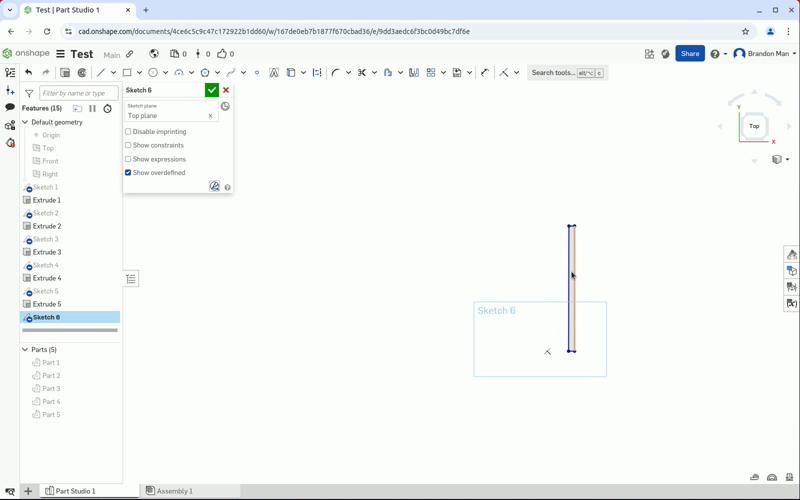
scroll(6)
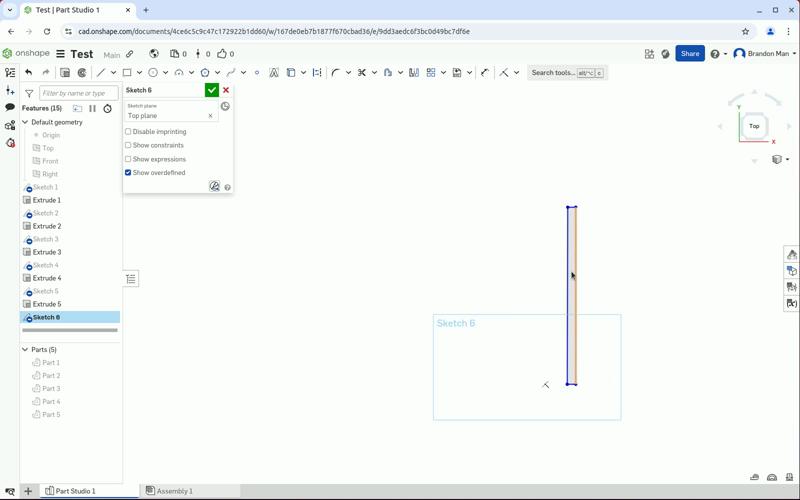
scroll(6)
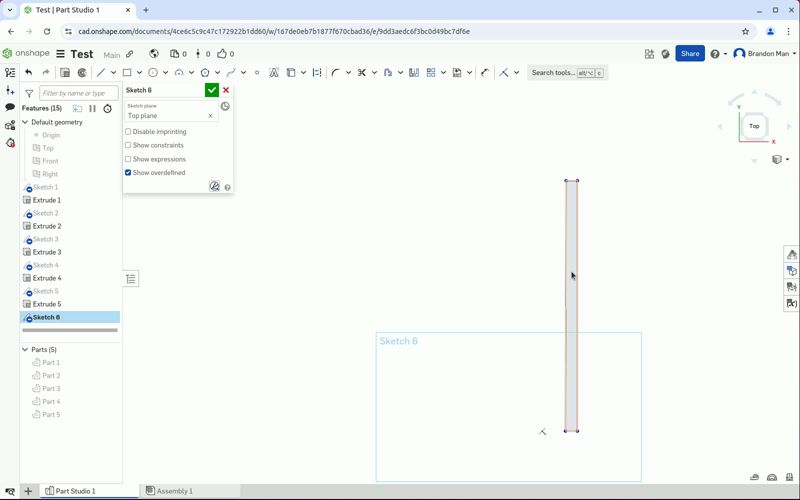
scroll(6)
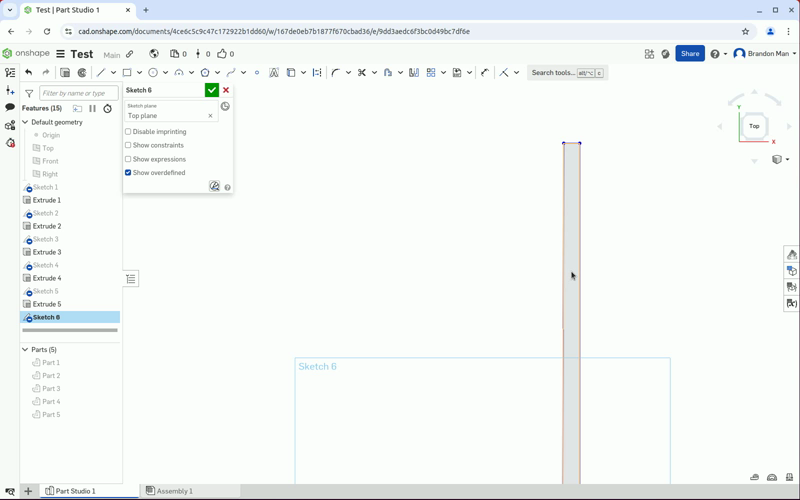
scroll(6)
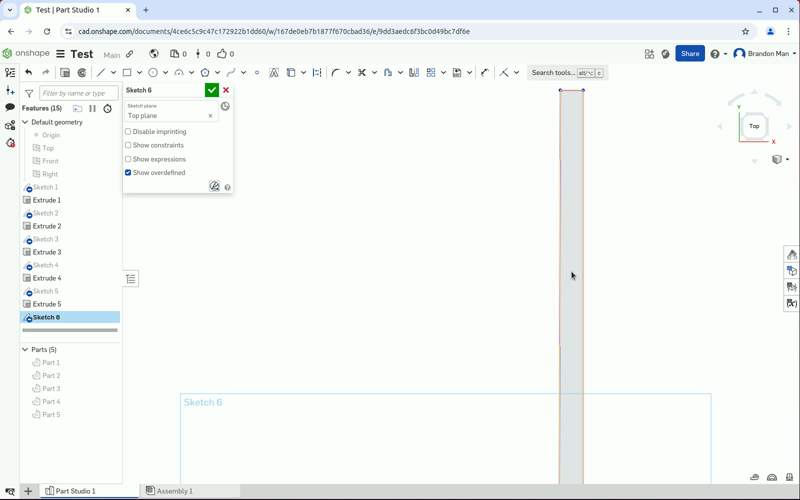
scroll(6)
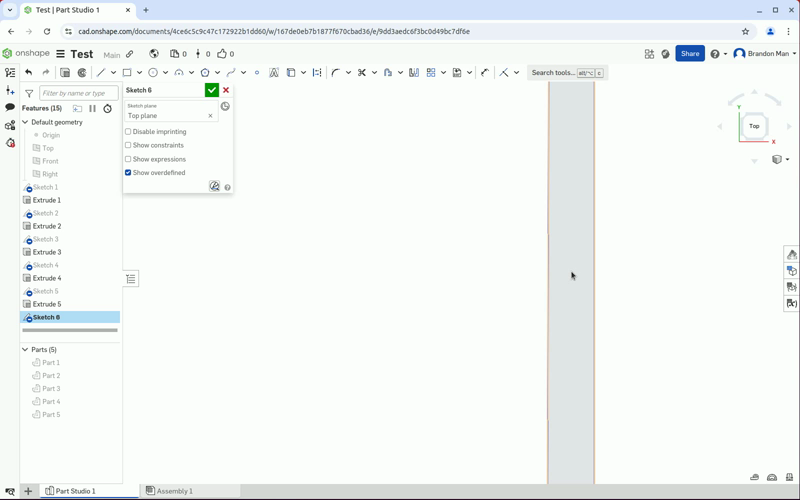
click(571, 271)
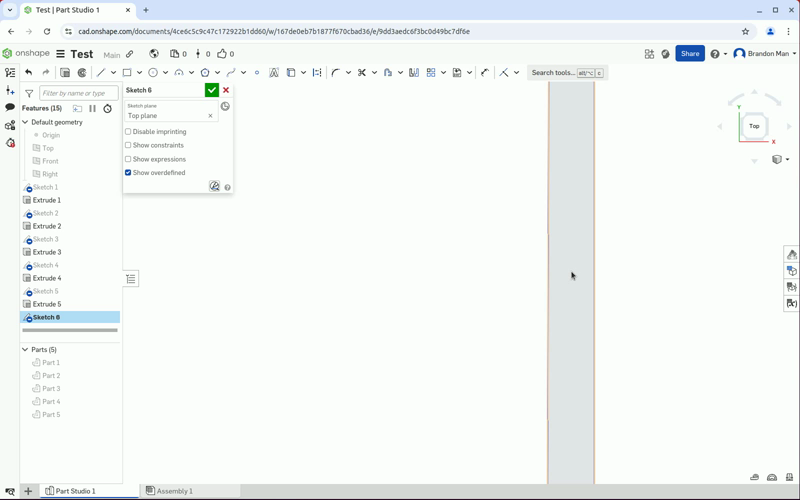
scroll(-6)
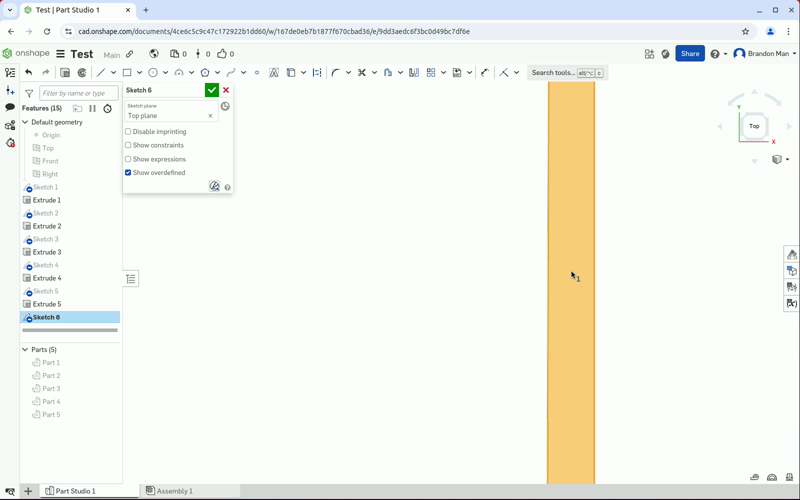
scroll(-6)
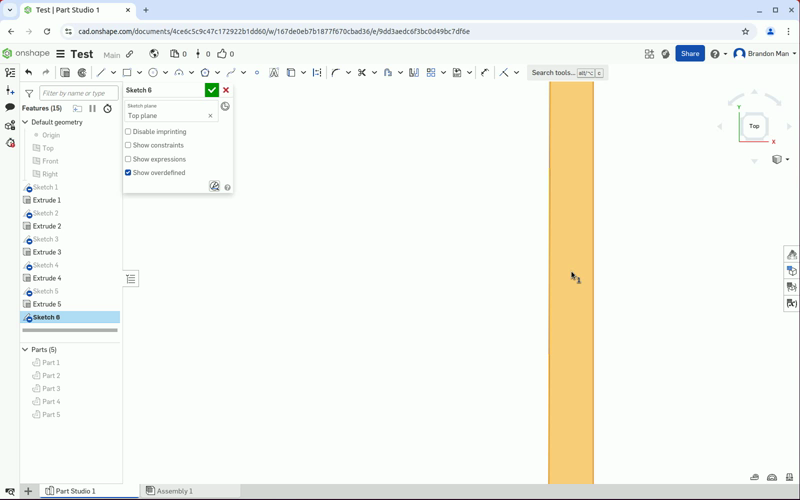
scroll(-6)
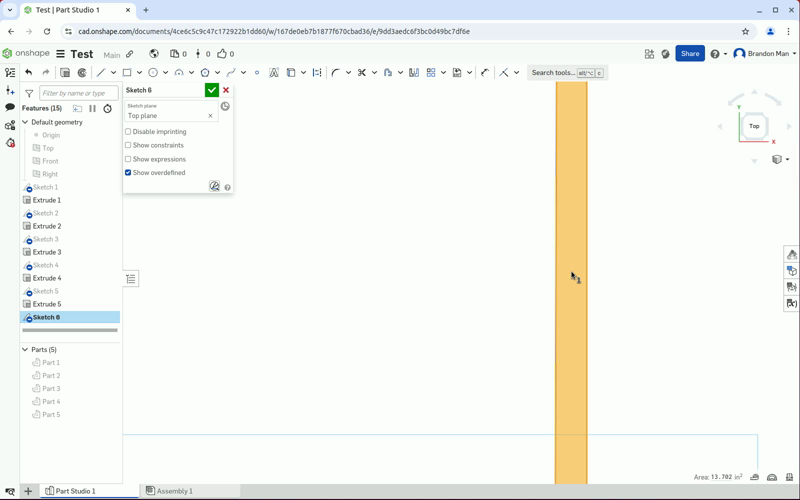
scroll(-6)
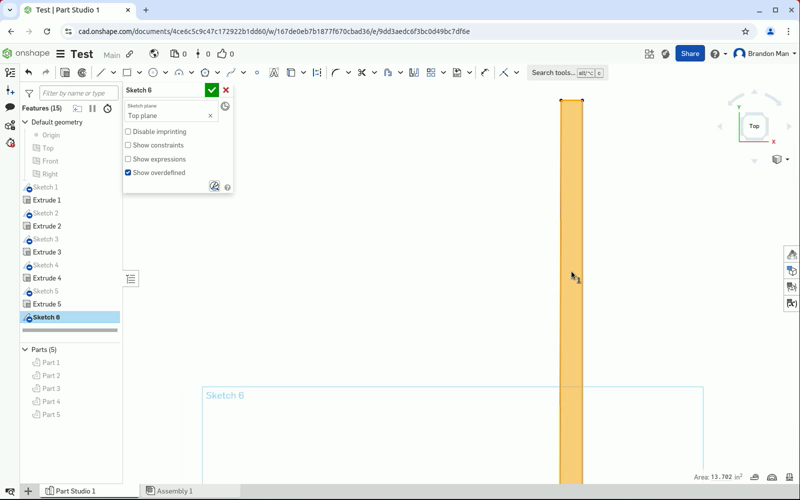
scroll(-6)
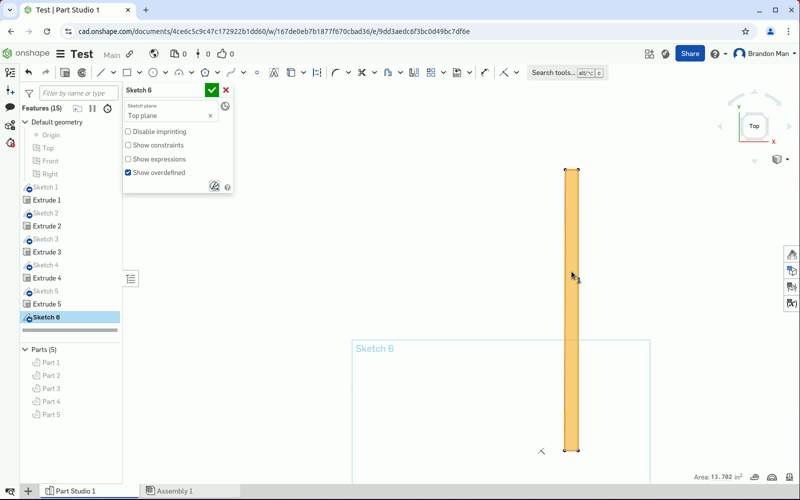
scroll(-6)
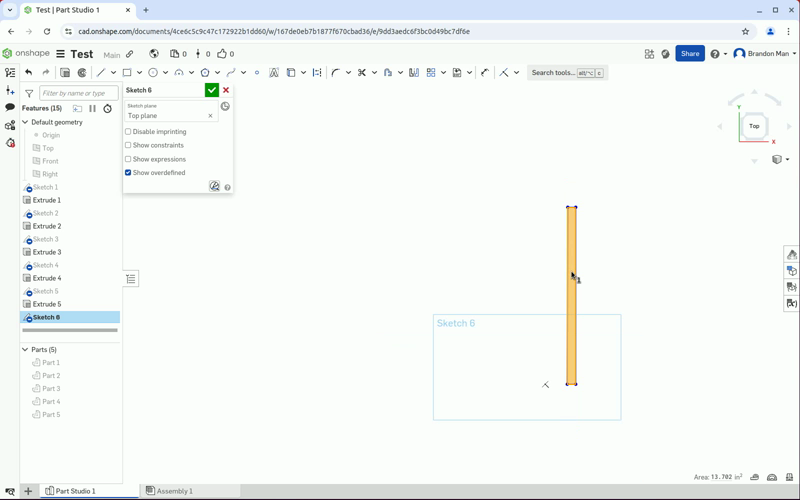
scroll(-6)
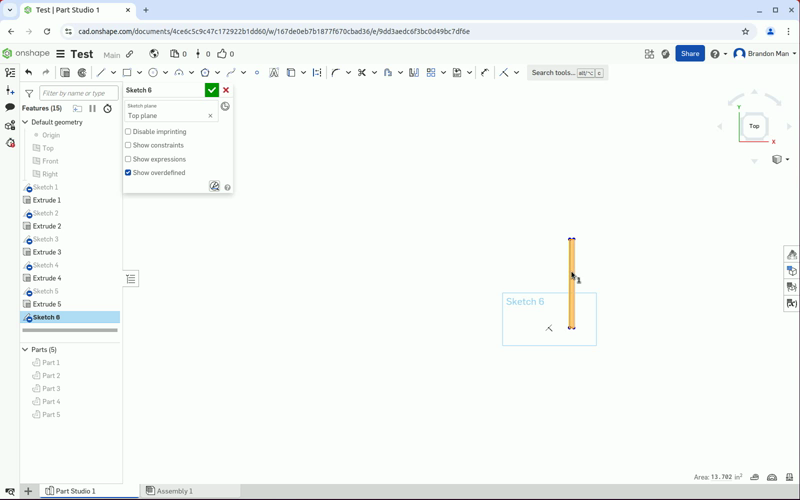
mouse_move(73, 352)
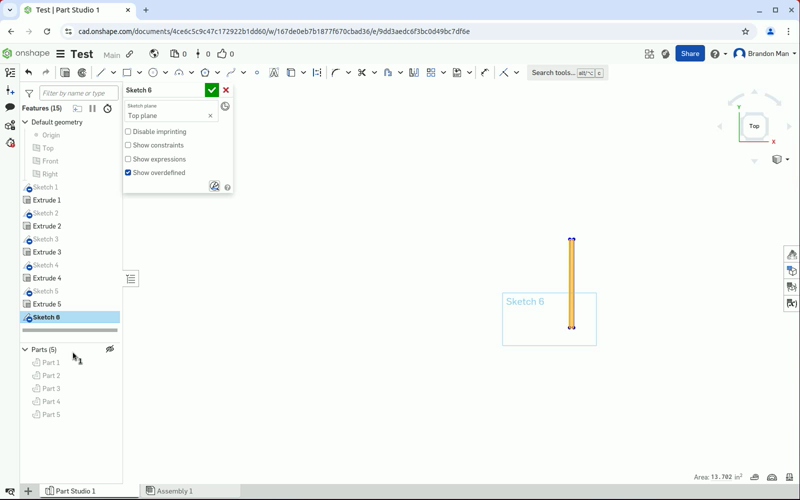
key(shift+y)
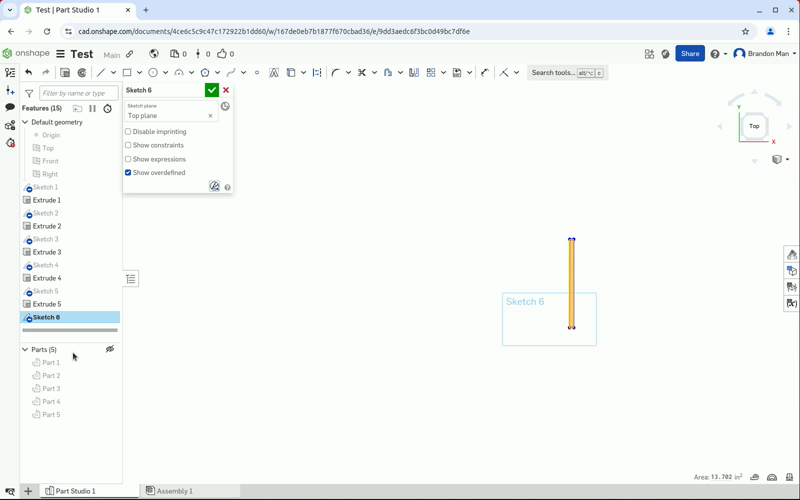
key(shift+e)
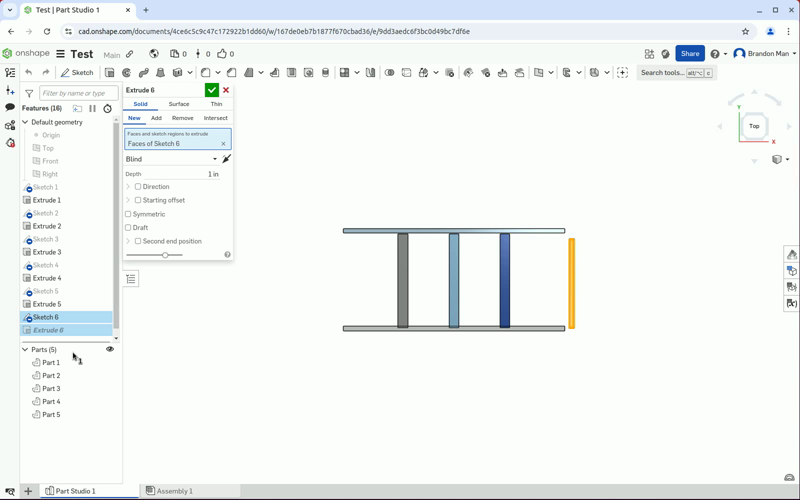
mouse_move(143, 106)
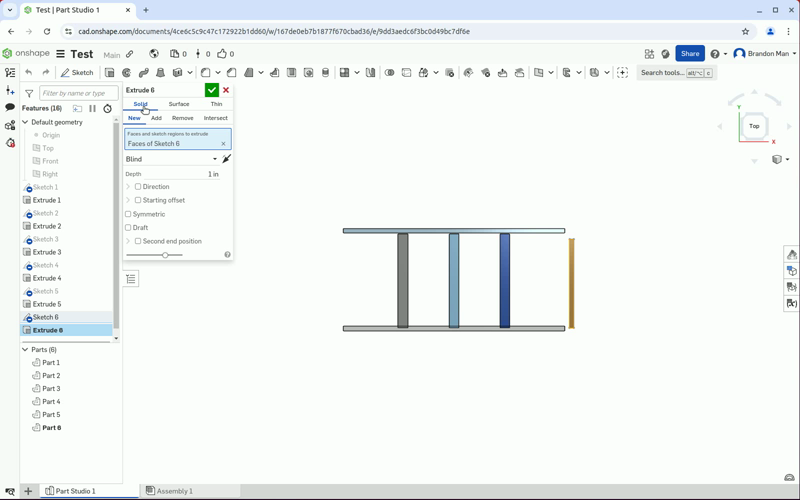
click(143, 106)
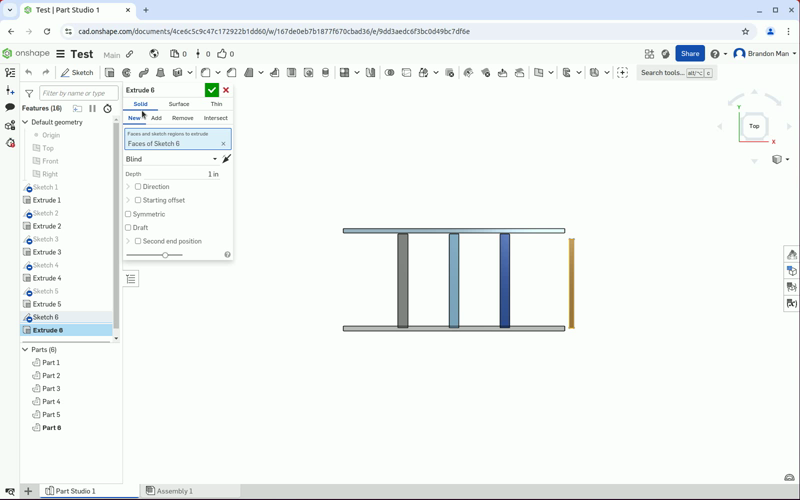
mouse_move(137, 120)
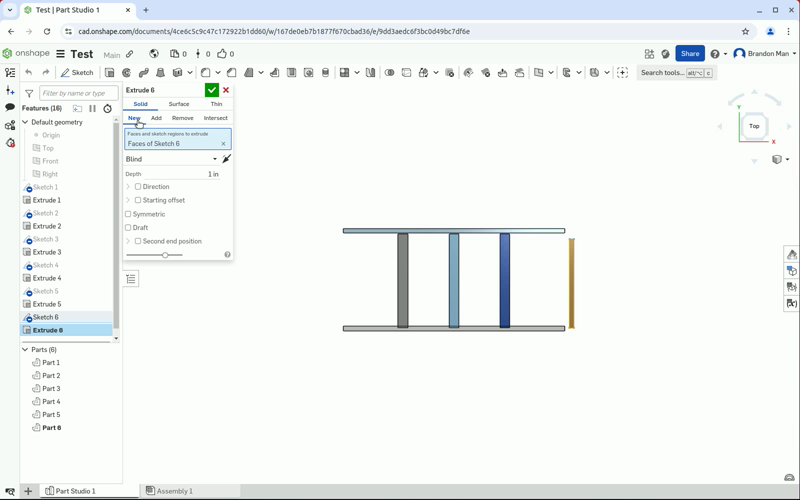
click(137, 120)
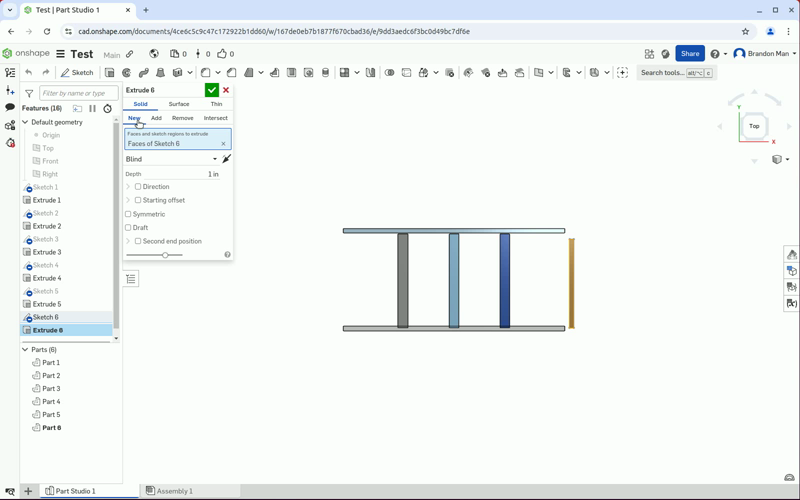
key(tab, 4)
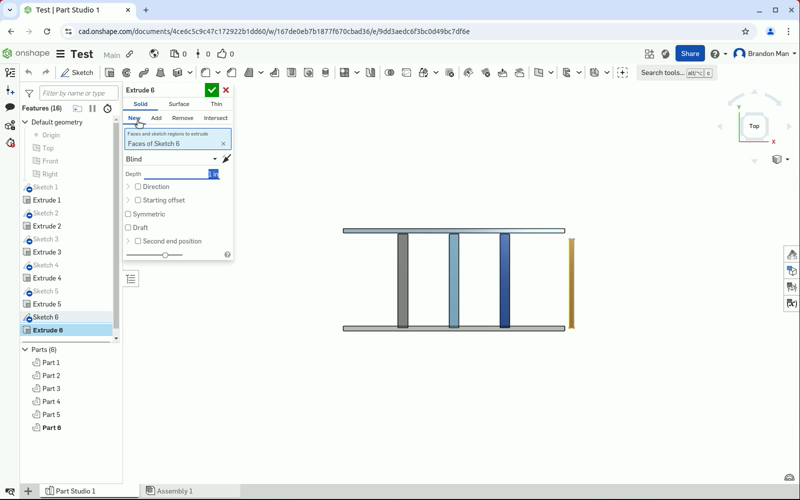
text(-1.926)
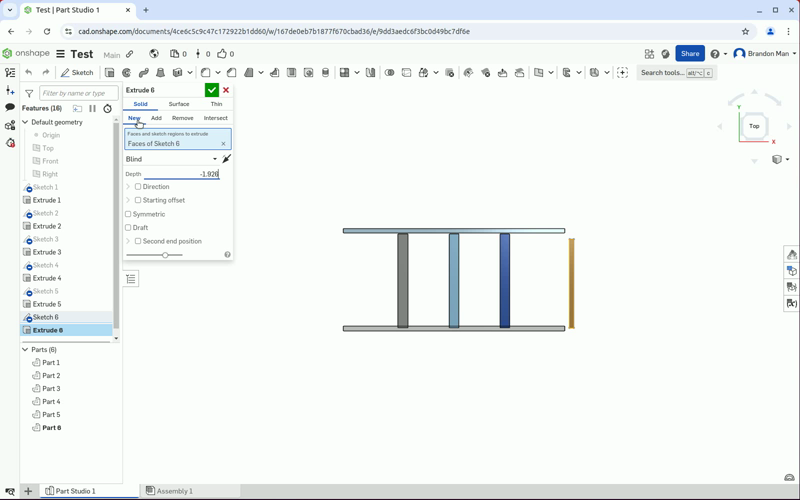
key(enter)
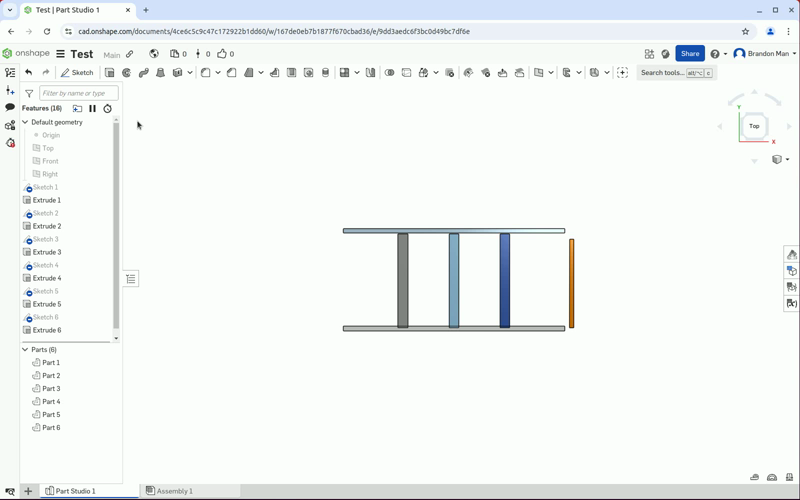
key(shift+h)
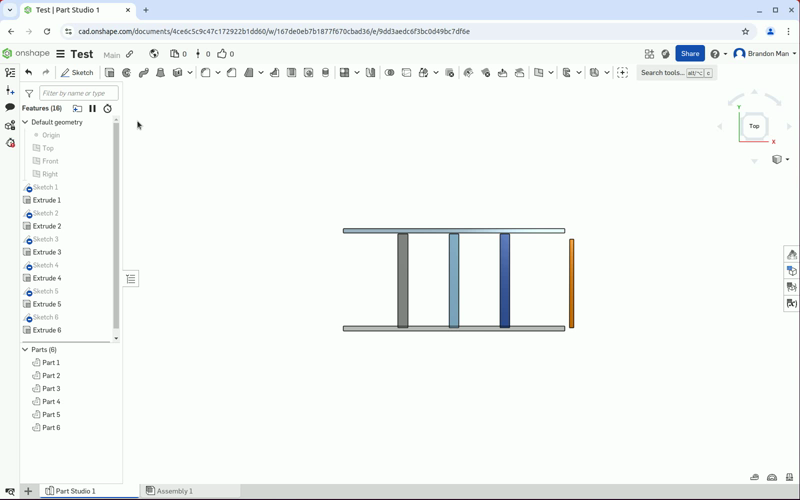
key(shift+h)
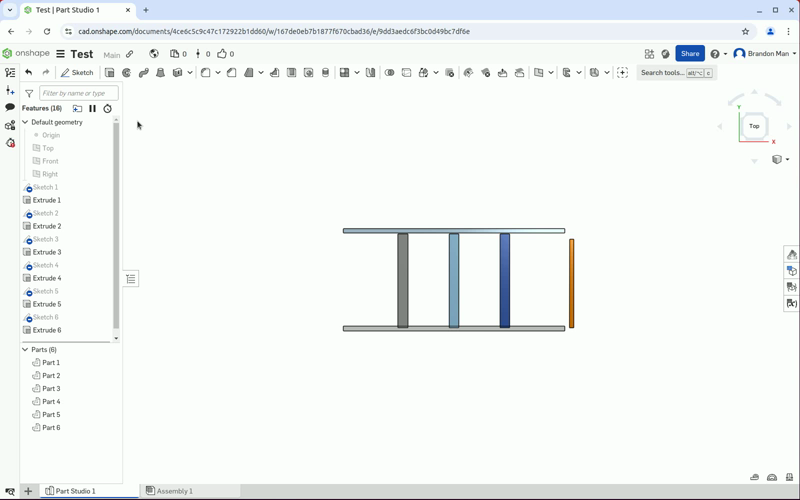
mouse_move(69, 189)
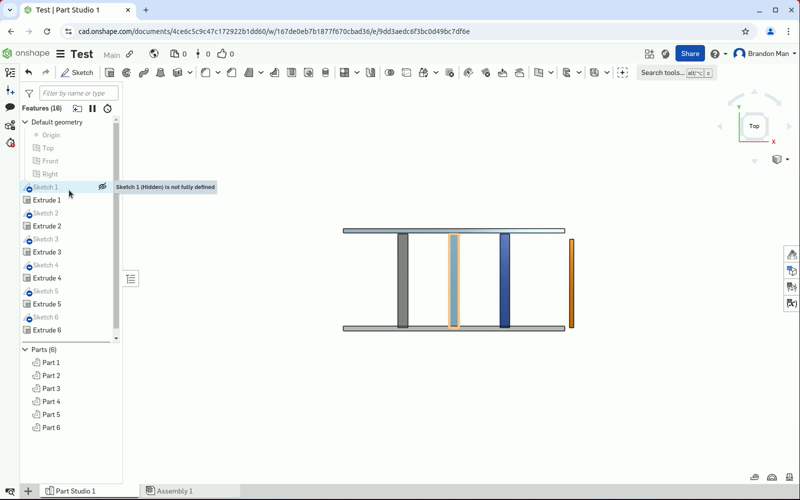
click(69, 189)
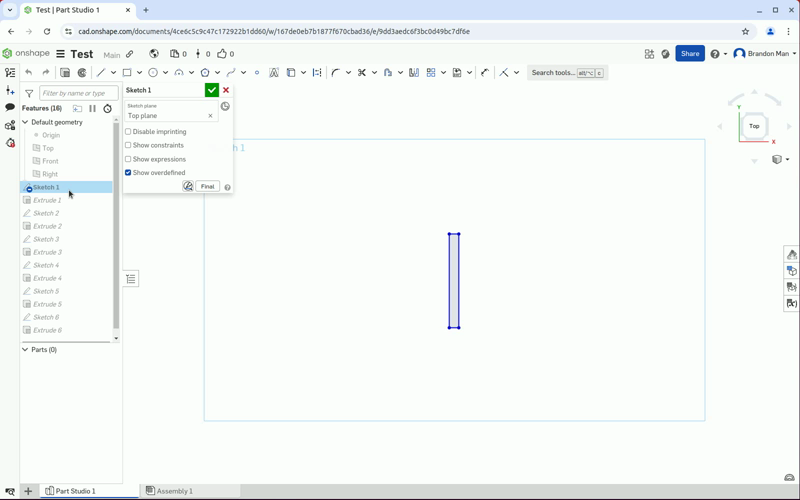
mouse_move(229, 92)
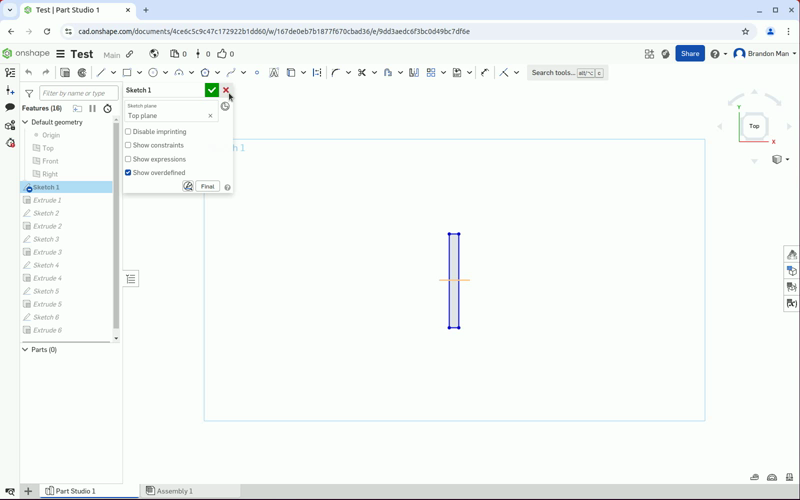
click(229, 92)
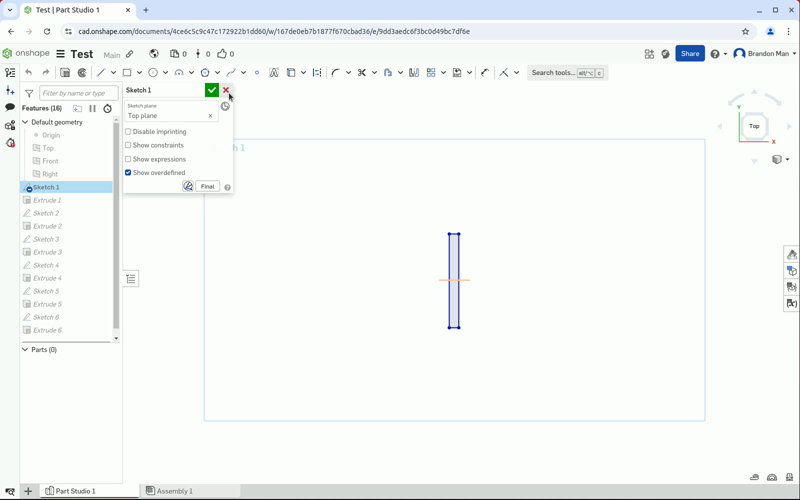
key(shift+s)
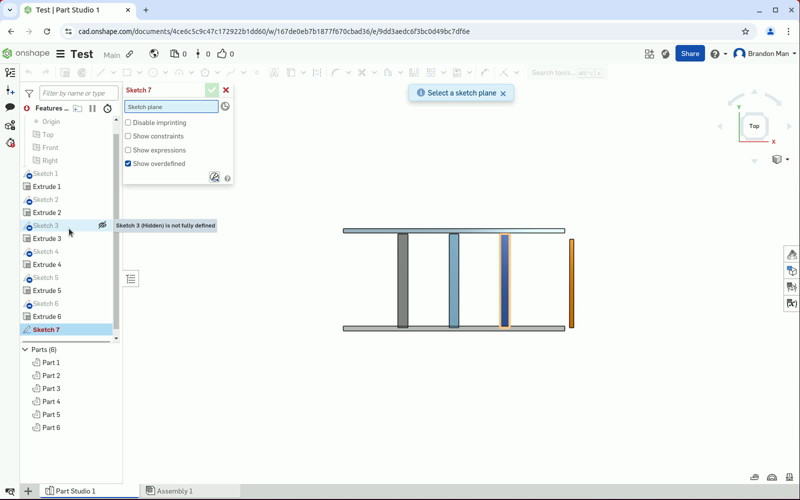
scroll(3)
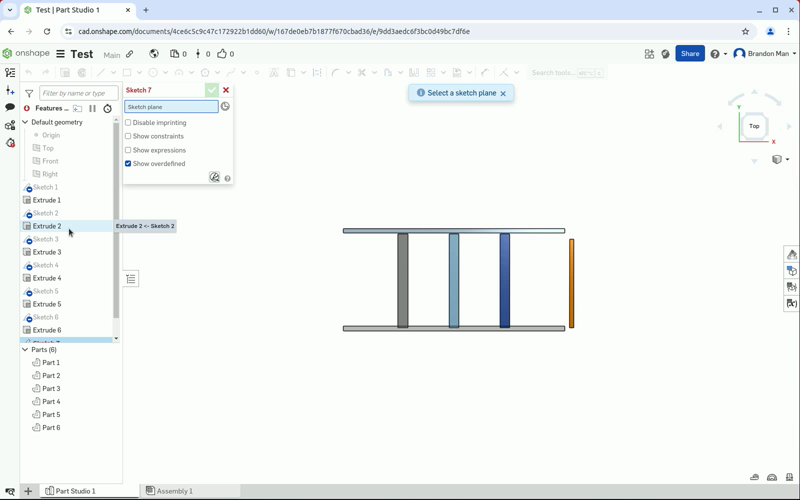
mouse_move(69, 150)
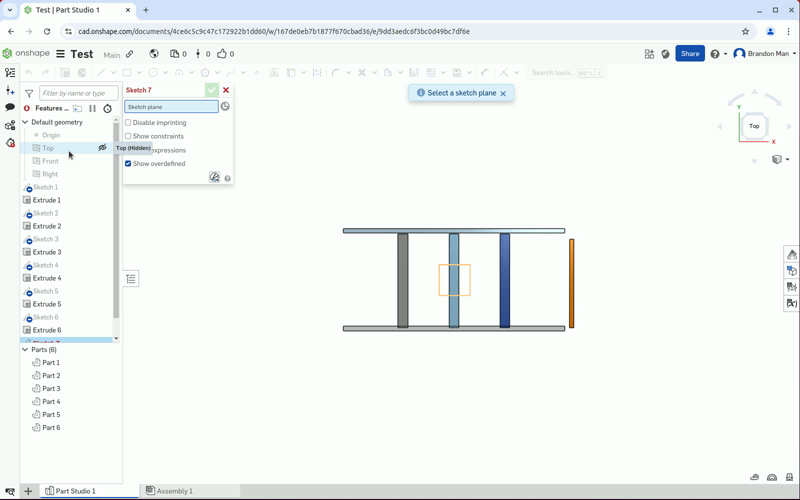
click(69, 150)
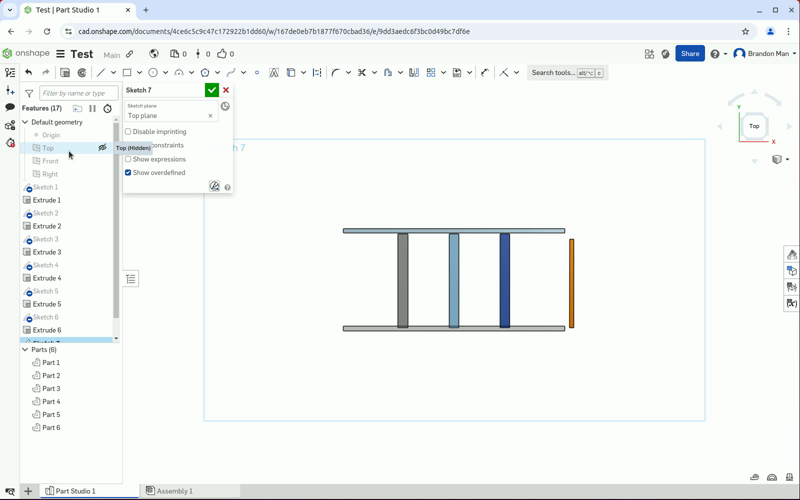
mouse_move(73, 352)
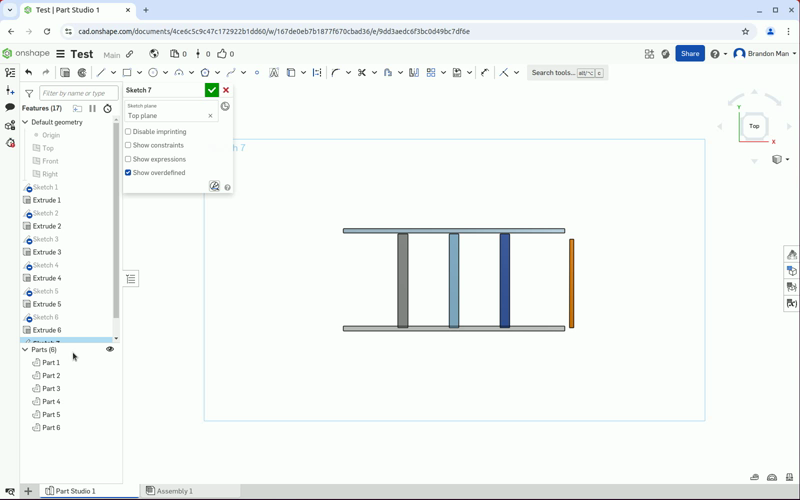
key(y)
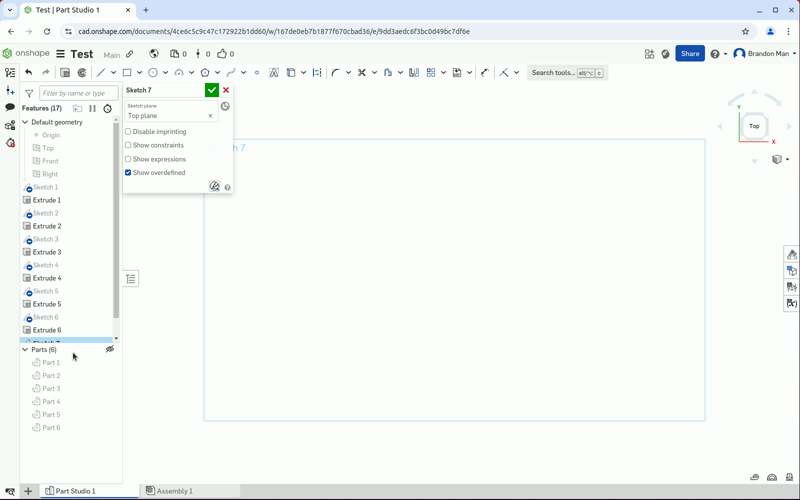
key(l)
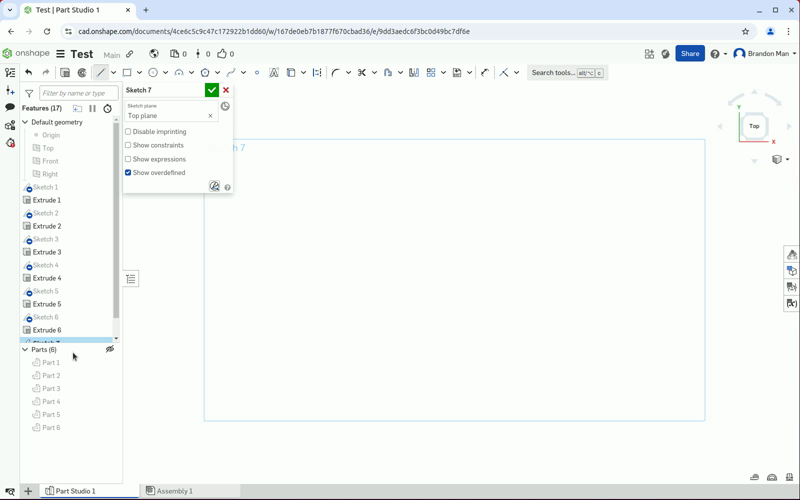
key_down(shift)
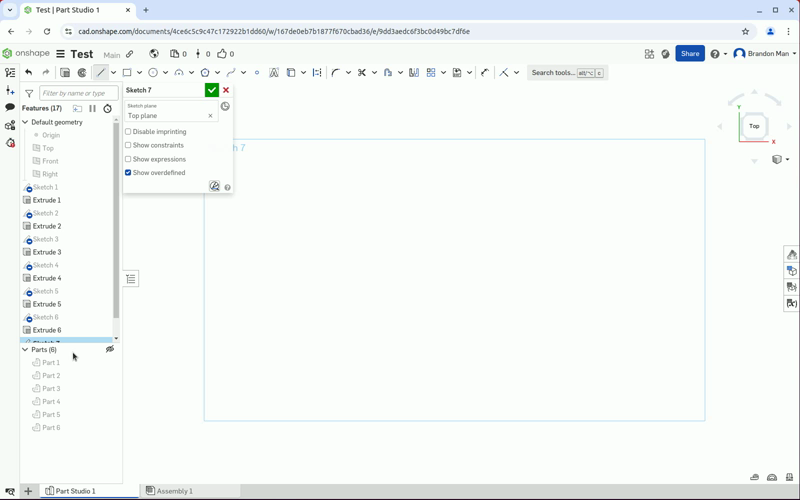
mouse_move(561, 327)
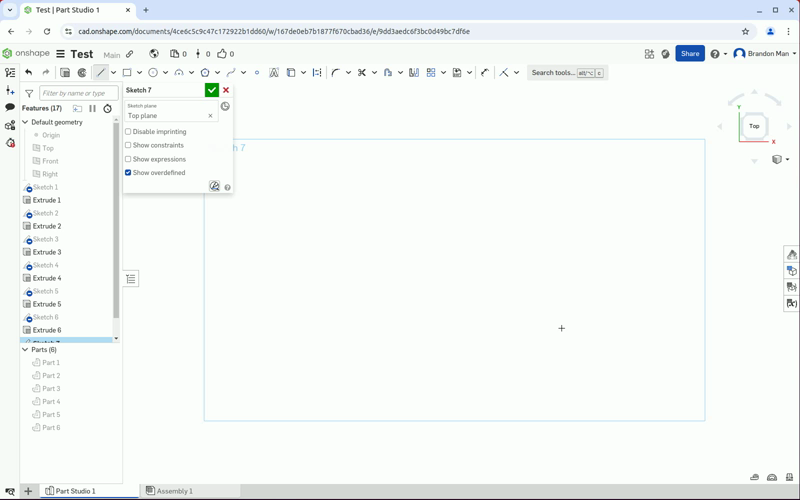
click(561, 327)
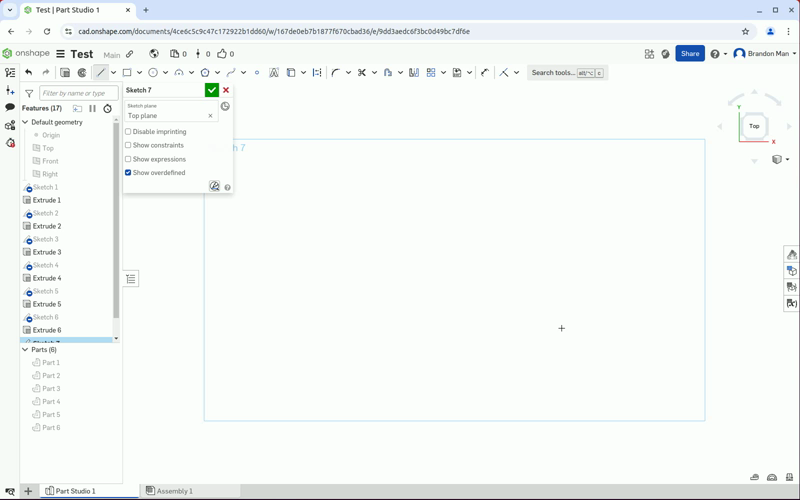
key_up(shift)
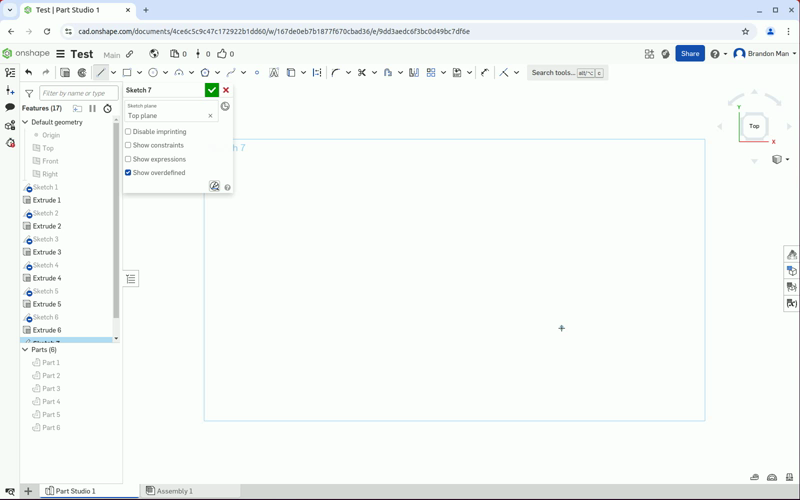
key_down(shift)
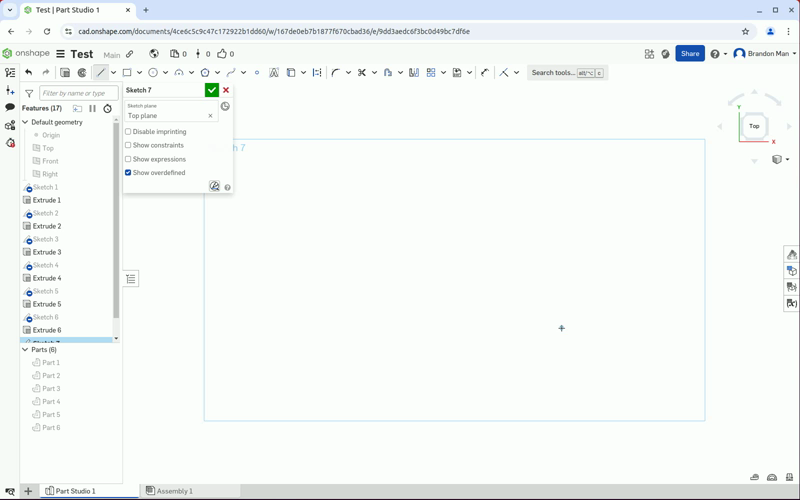
mouse_move(589, 327)
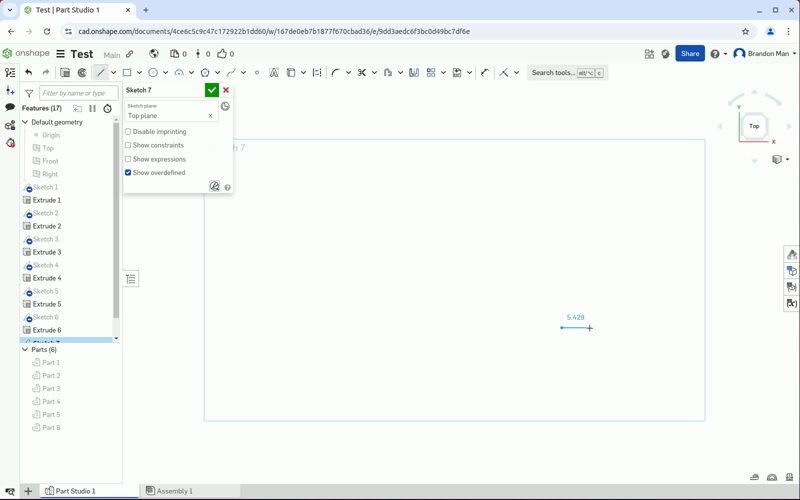
mouse_move(565, 327)
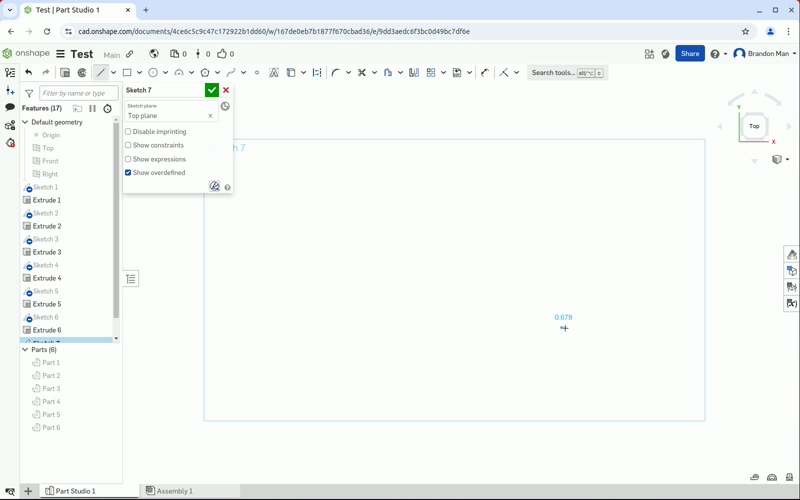
scroll(6)
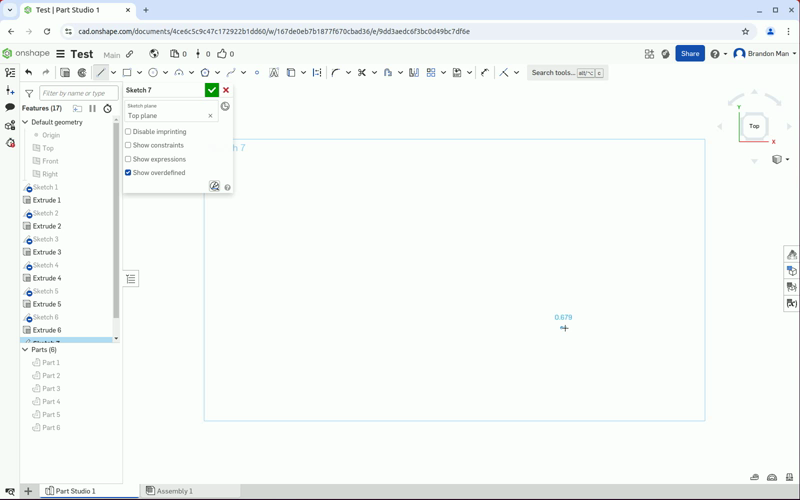
scroll(6)
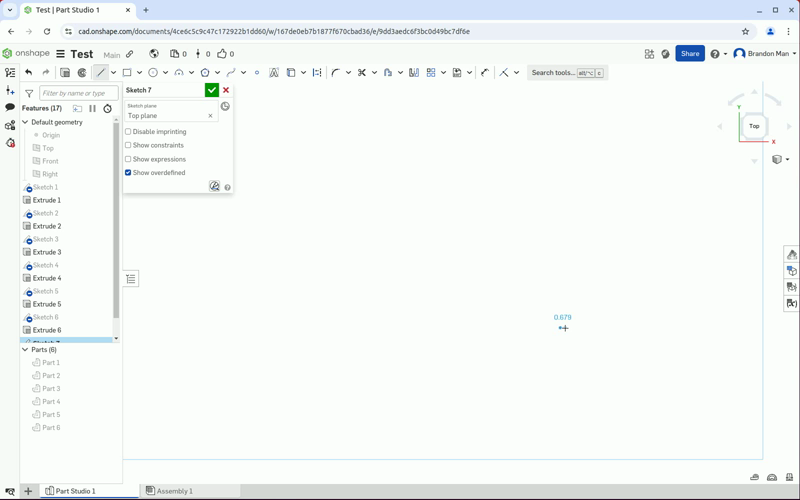
scroll(6)
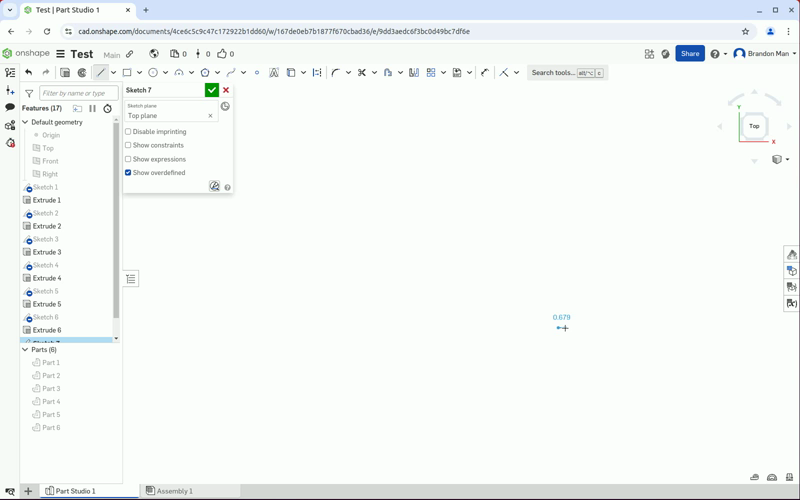
scroll(6)
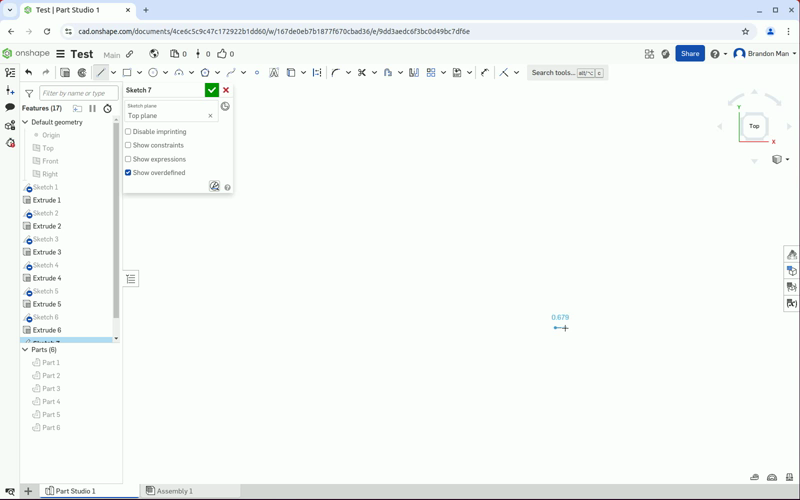
scroll(6)
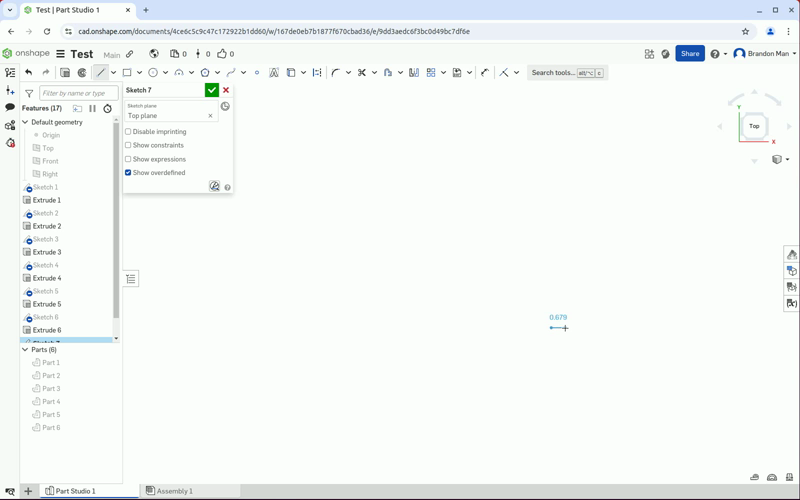
scroll(6)
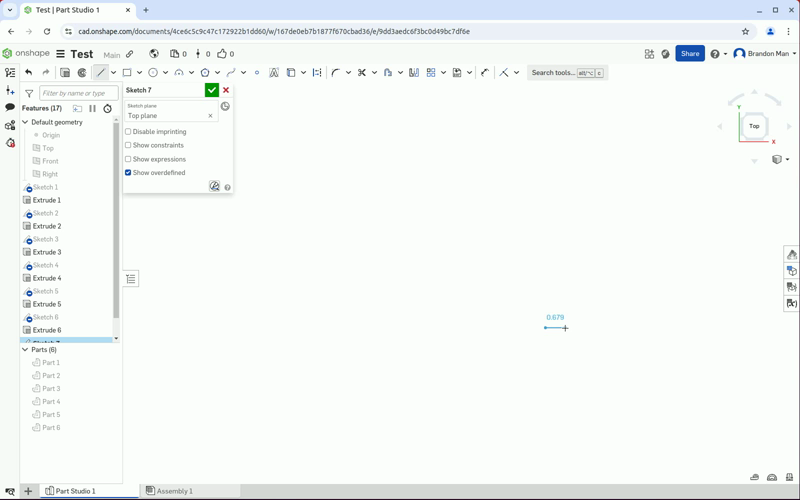
scroll(6)
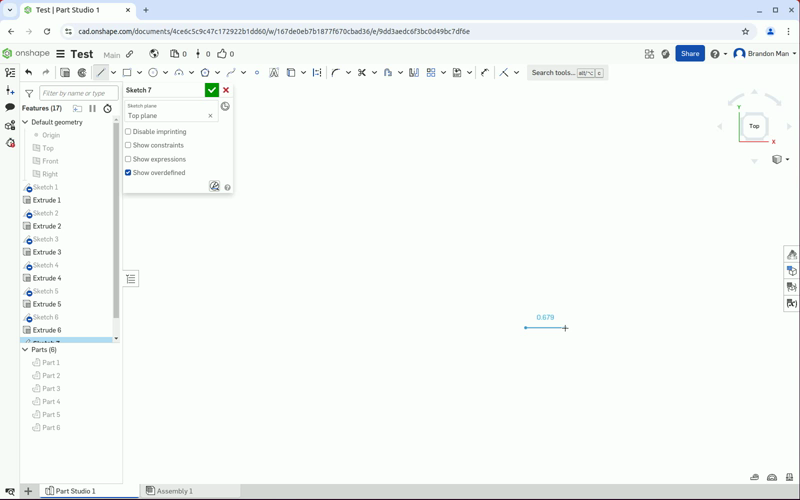
click(565, 327)
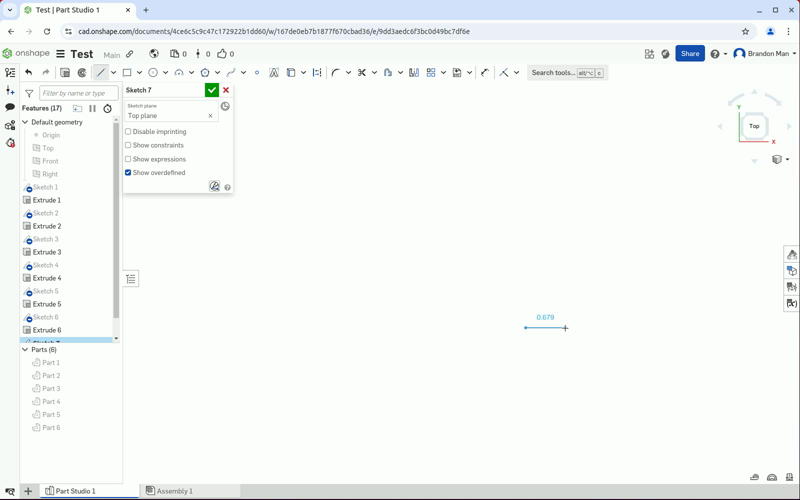
scroll(-6)
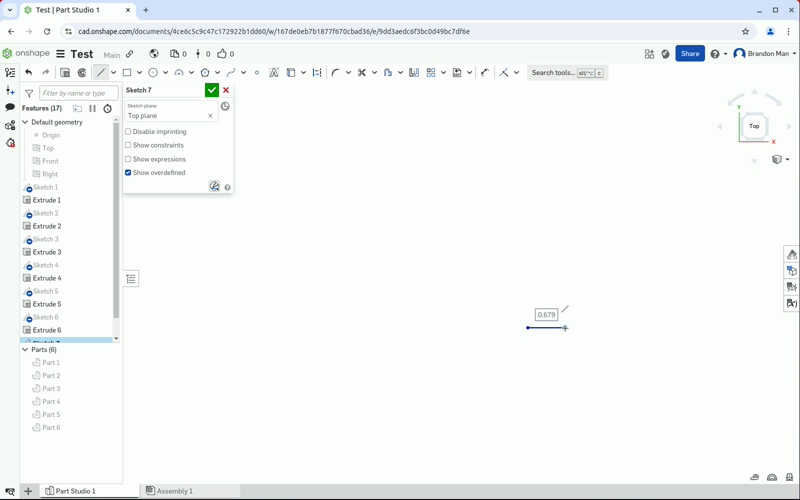
scroll(-6)
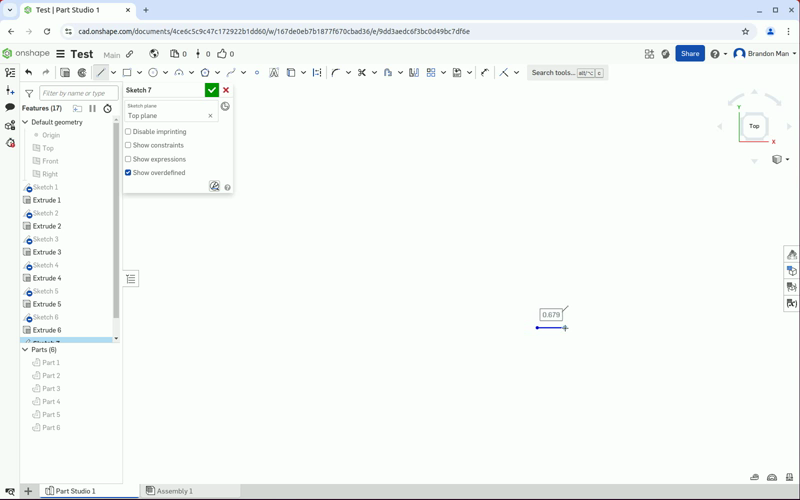
scroll(-6)
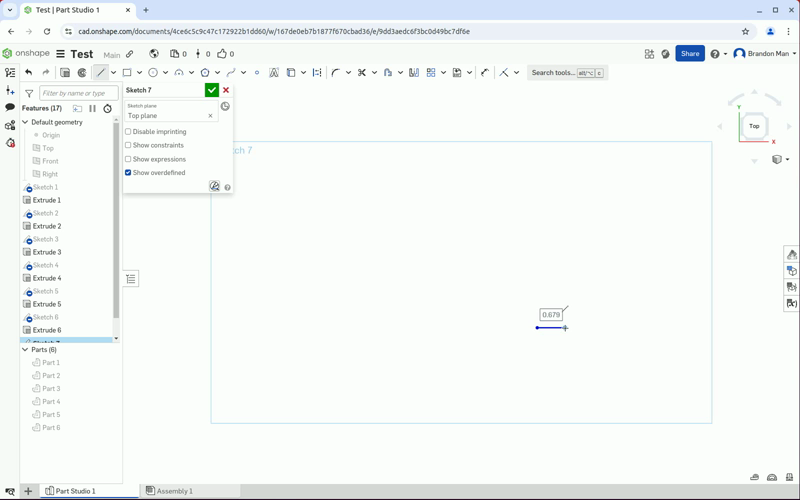
scroll(-6)
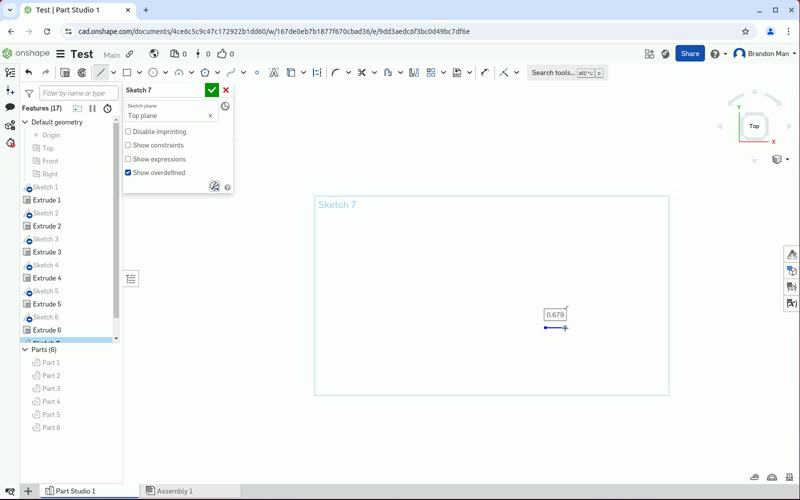
scroll(-6)
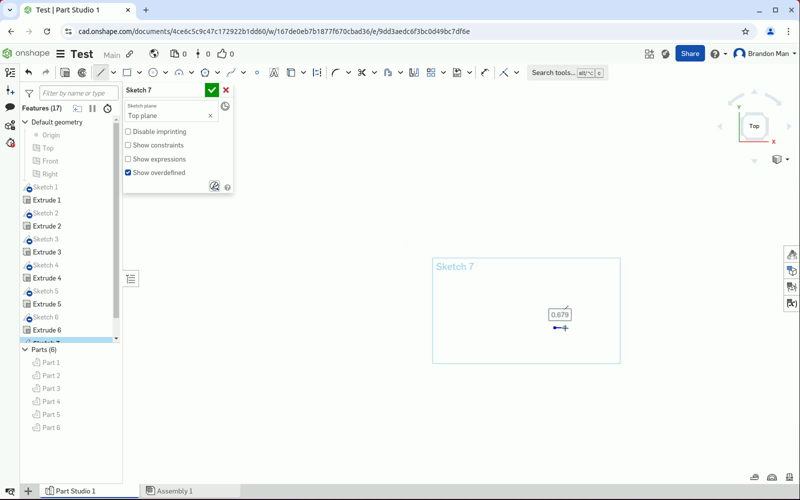
scroll(-6)
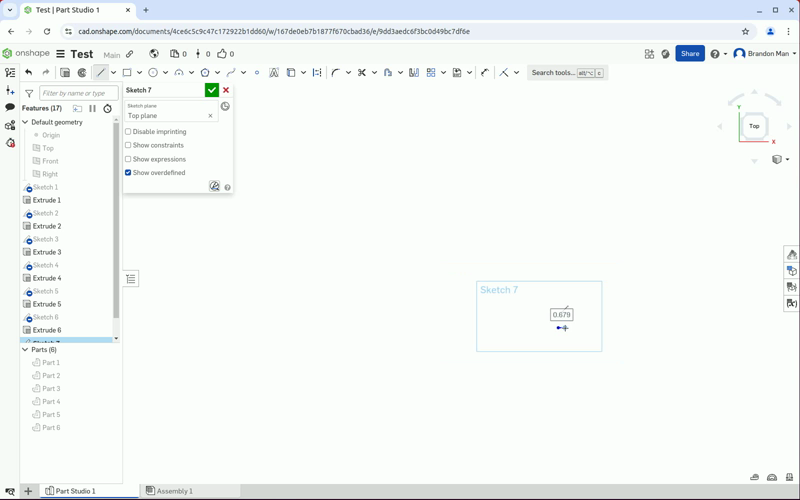
scroll(-6)
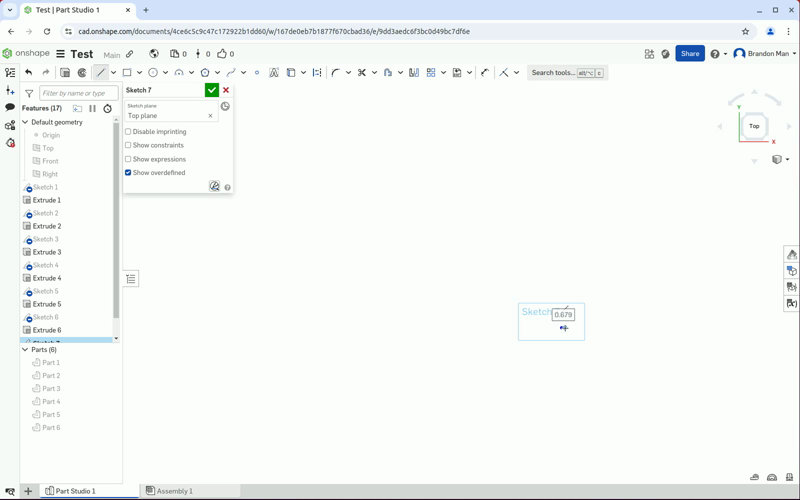
key_up(shift)
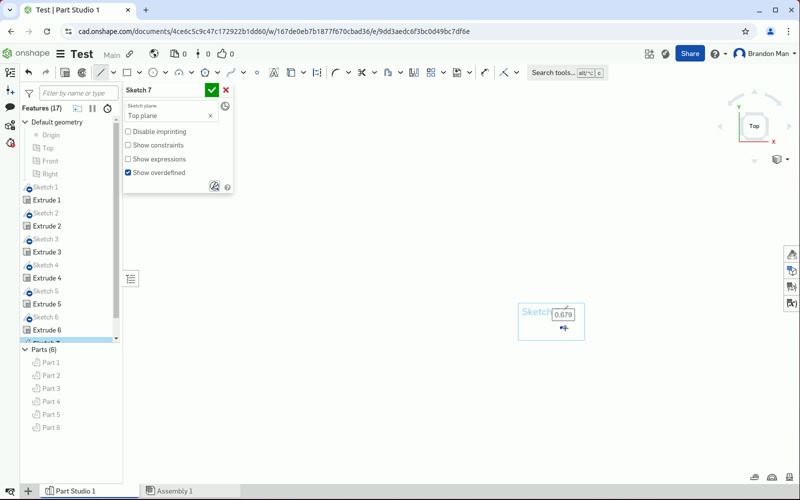
key_down(shift)
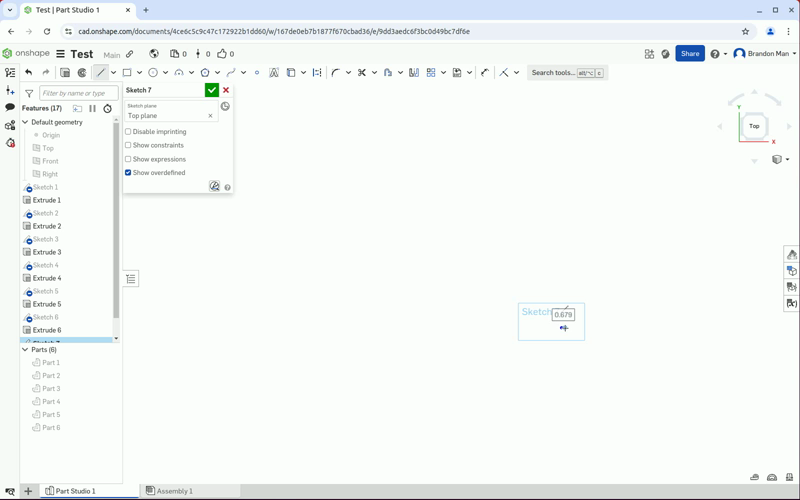
mouse_move(565, 239)
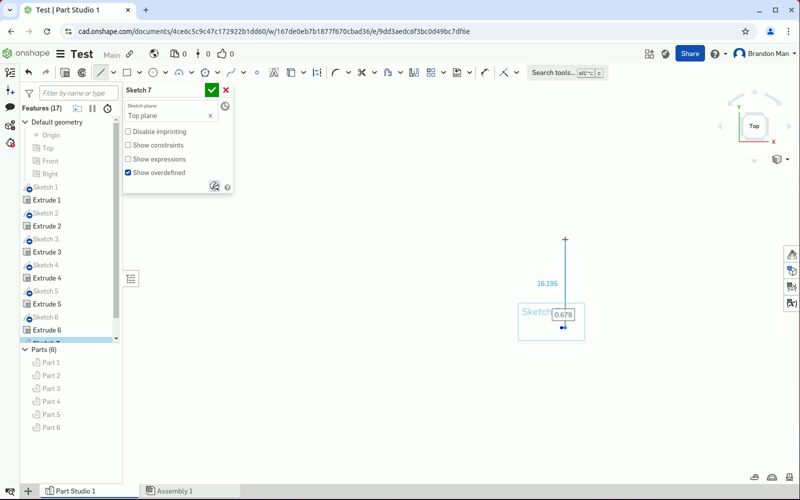
click(565, 239)
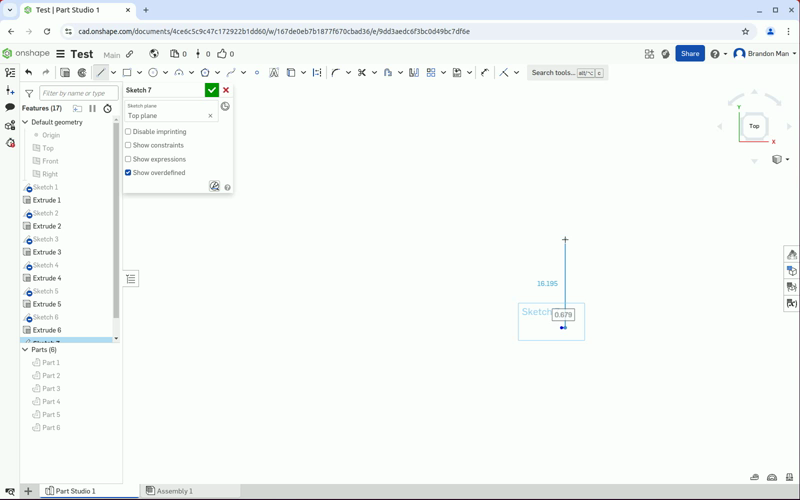
key_up(shift)
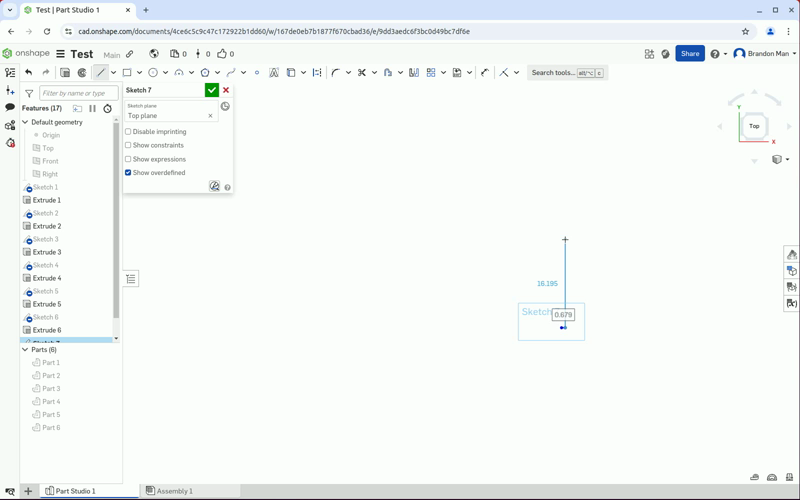
key_down(shift)
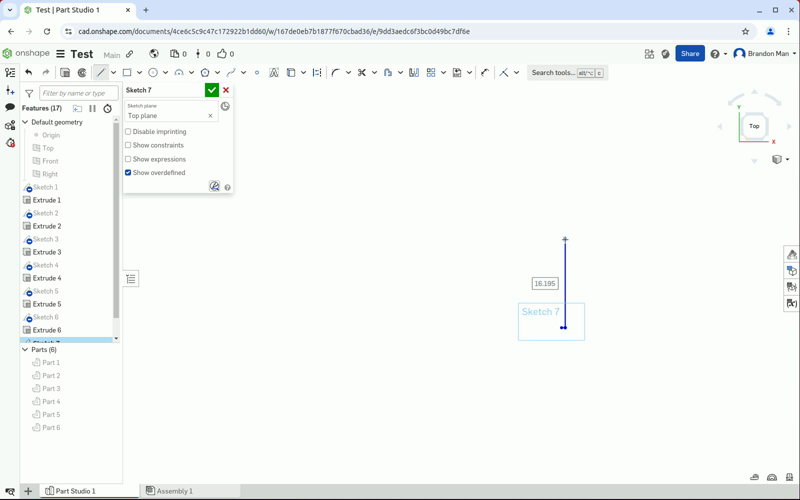
mouse_move(589, 239)
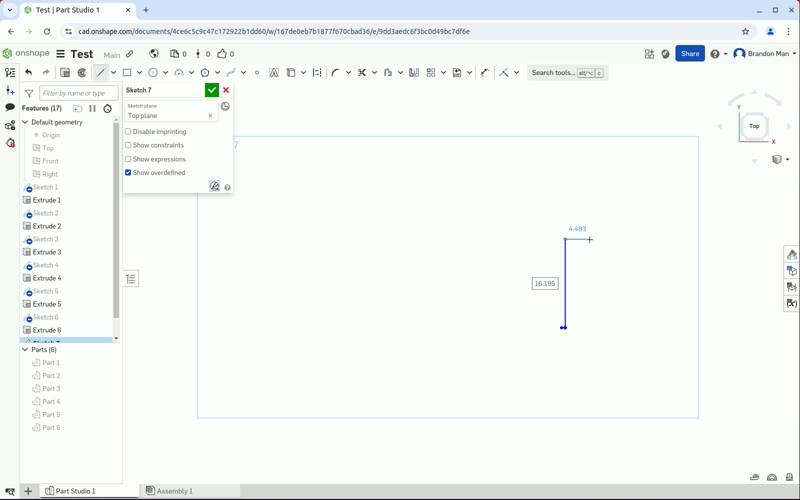
mouse_move(561, 239)
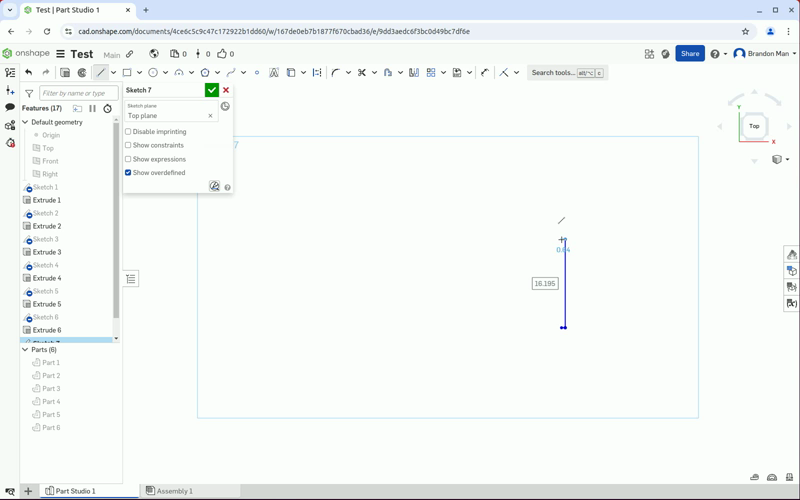
scroll(6)
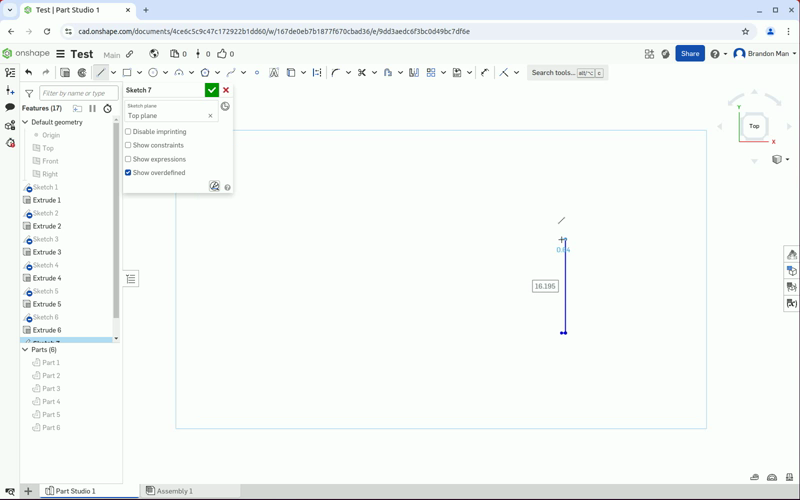
scroll(6)
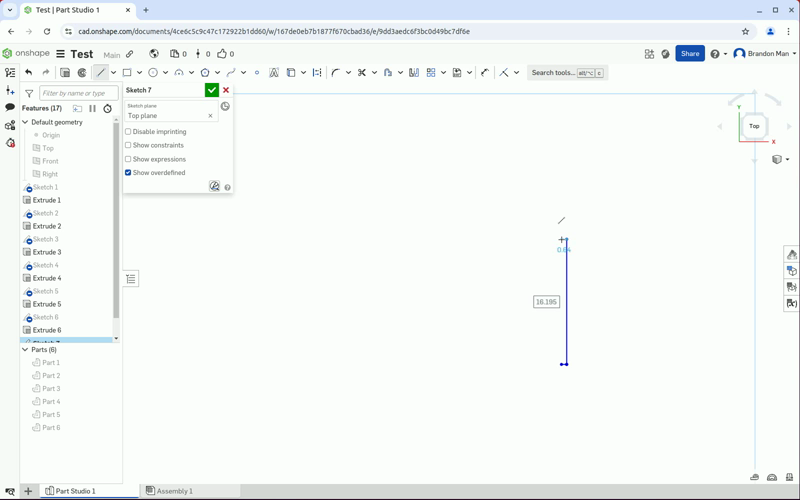
scroll(6)
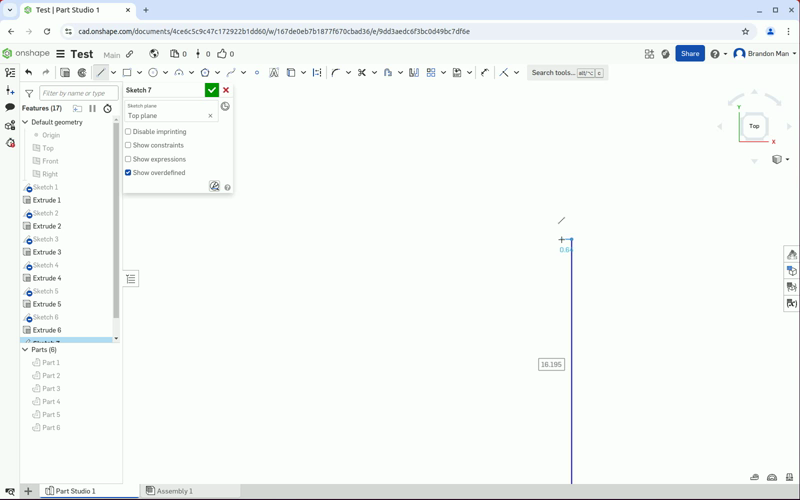
scroll(6)
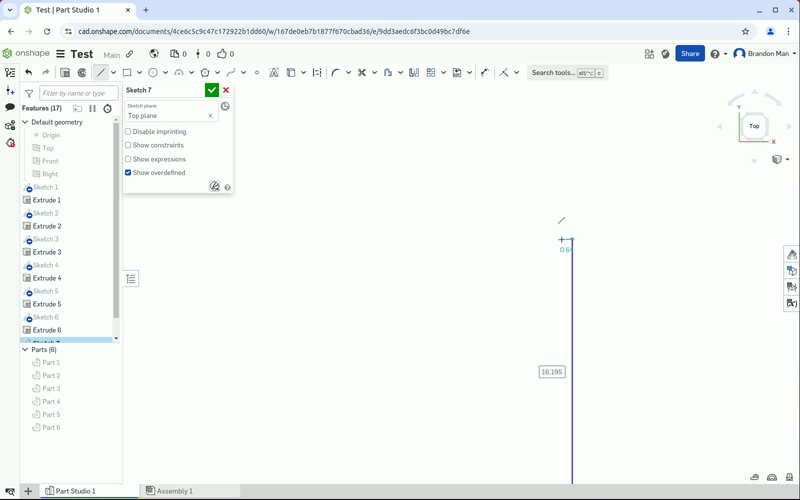
scroll(6)
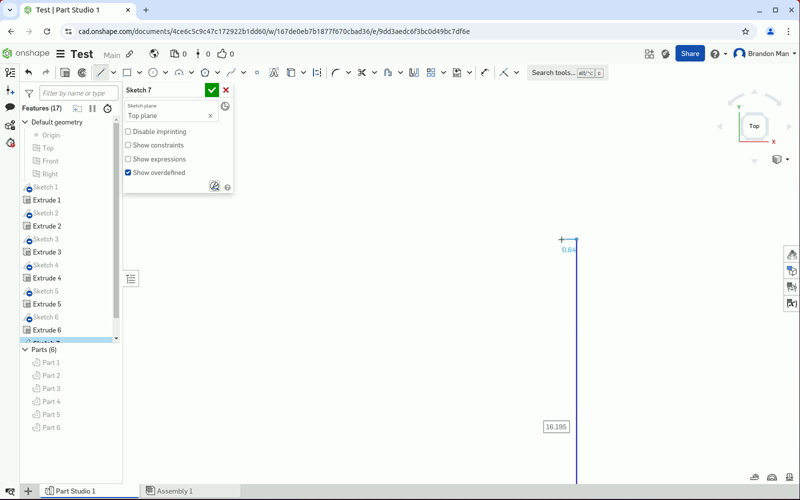
scroll(6)
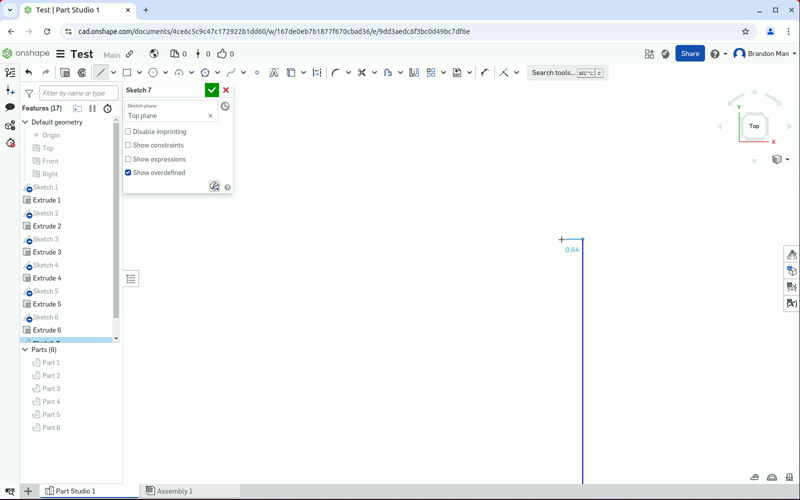
scroll(6)
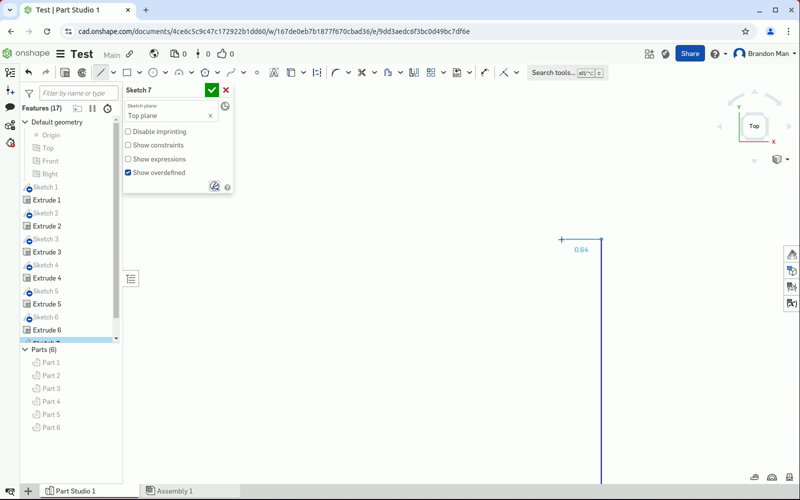
click(561, 239)
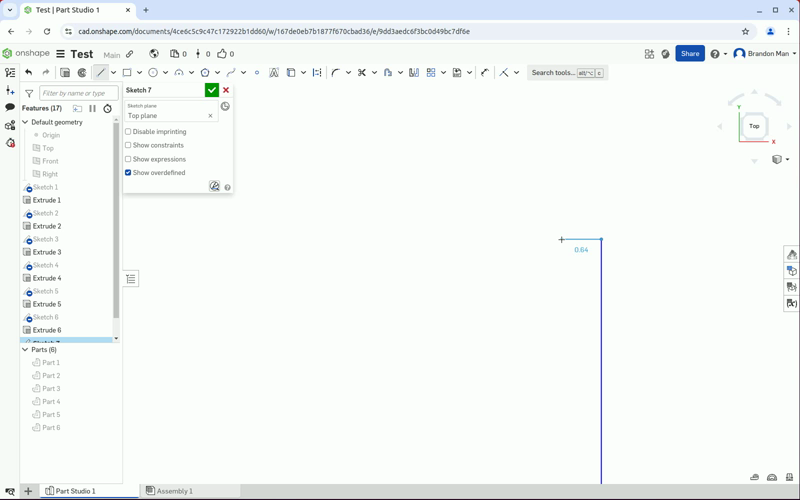
scroll(-6)
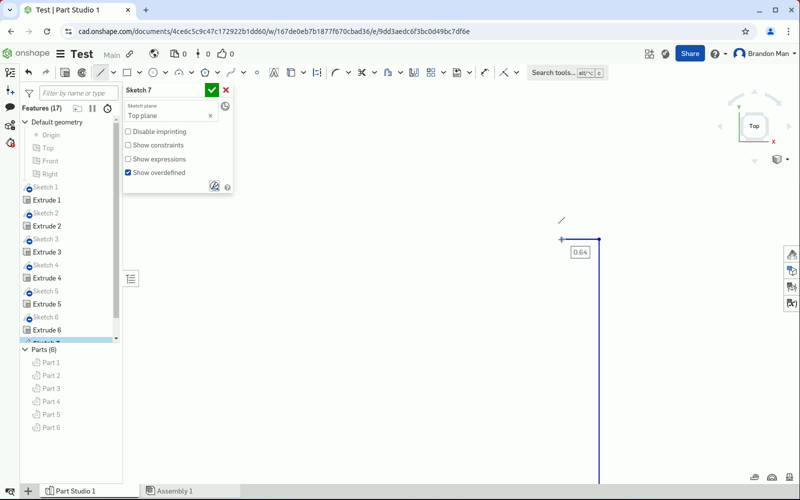
scroll(-6)
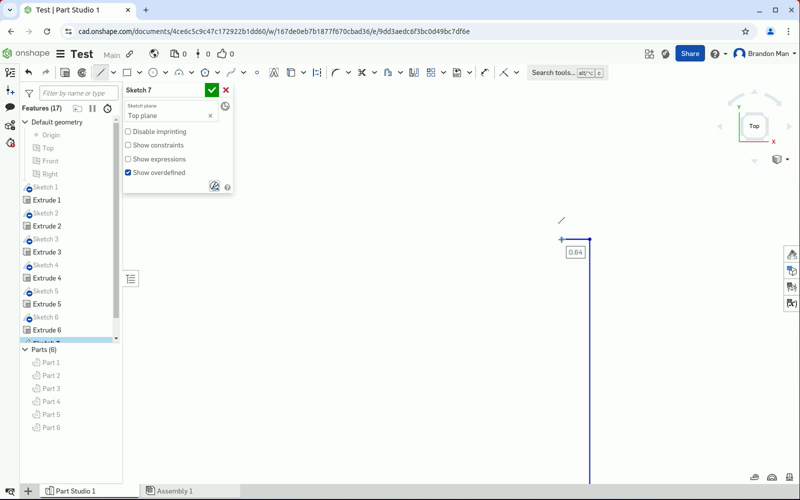
scroll(-6)
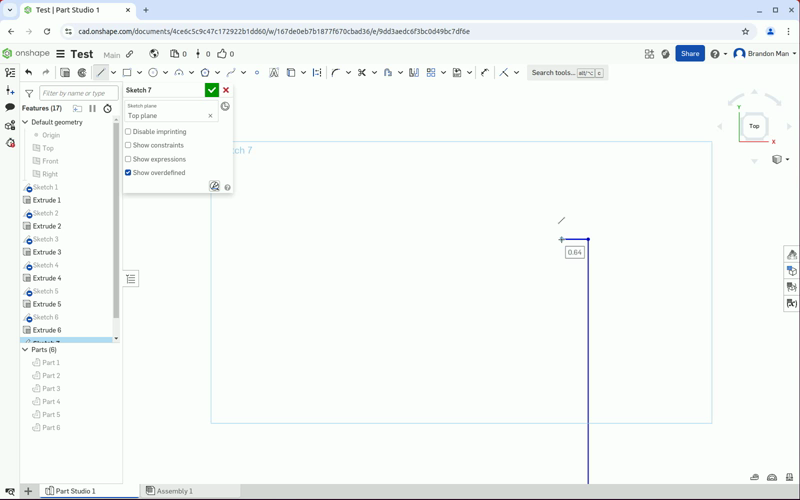
scroll(-6)
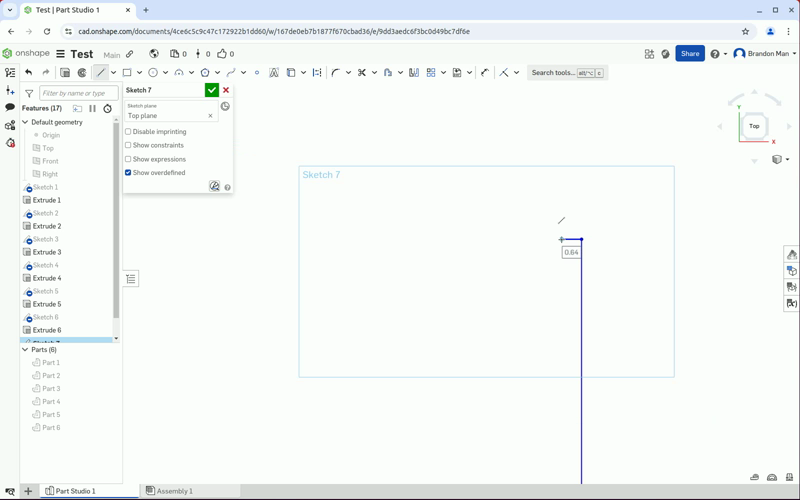
scroll(-6)
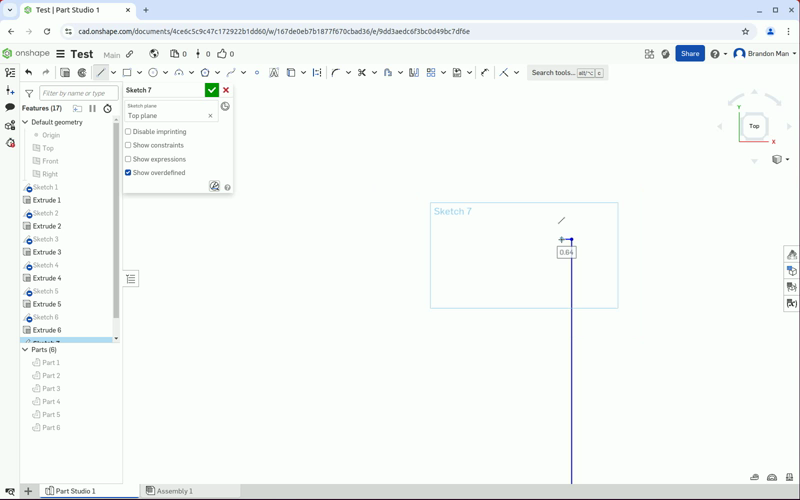
scroll(-6)
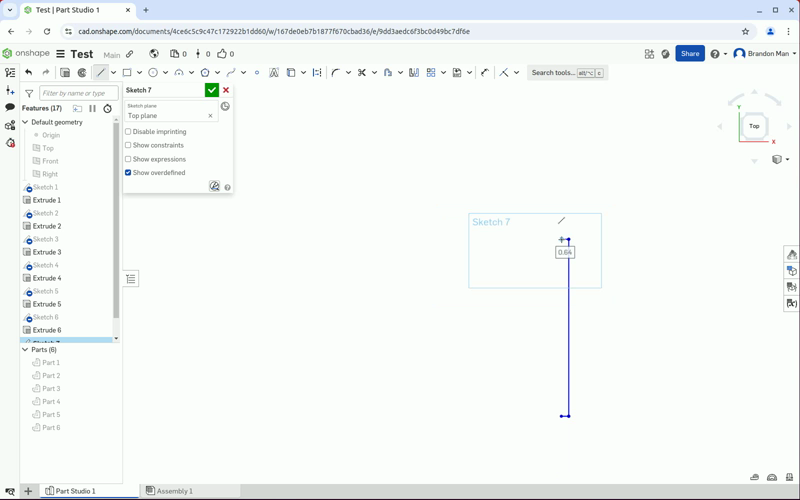
scroll(-6)
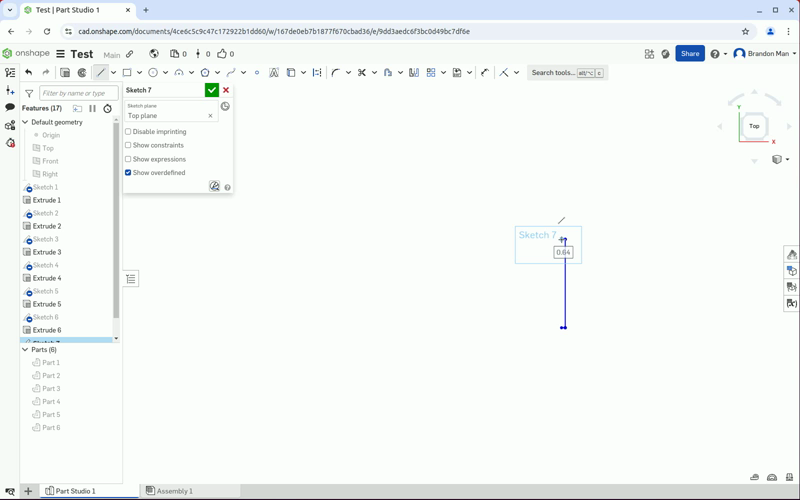
key_up(shift)
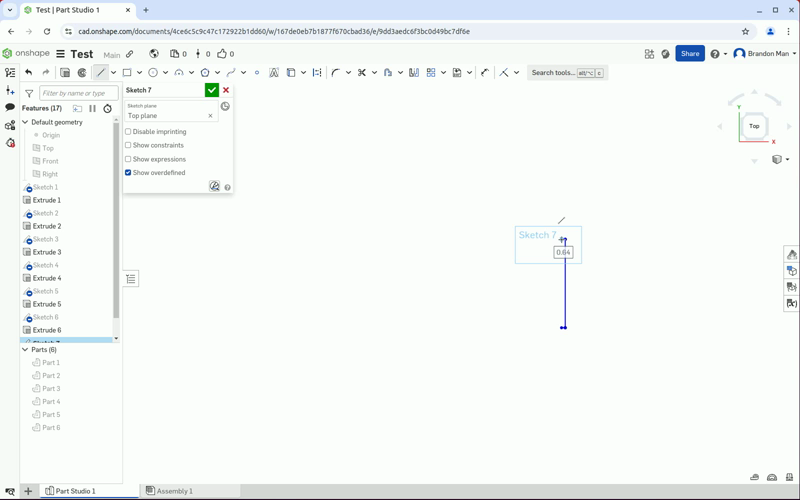
key_down(shift)
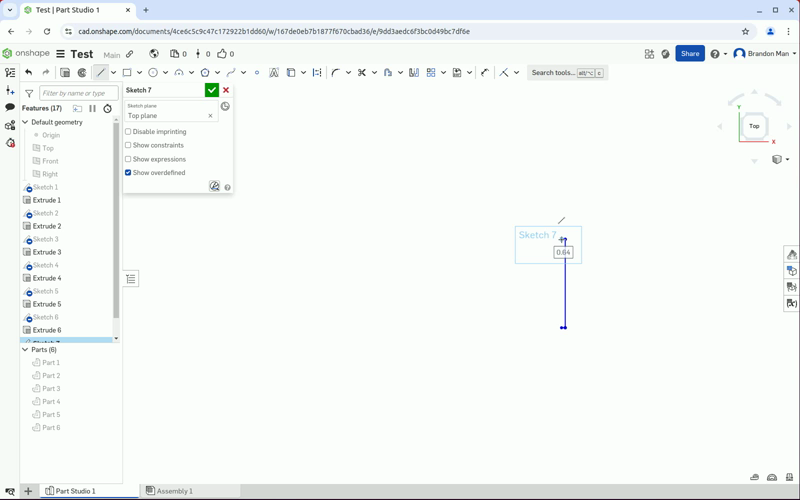
mouse_move(561, 327)
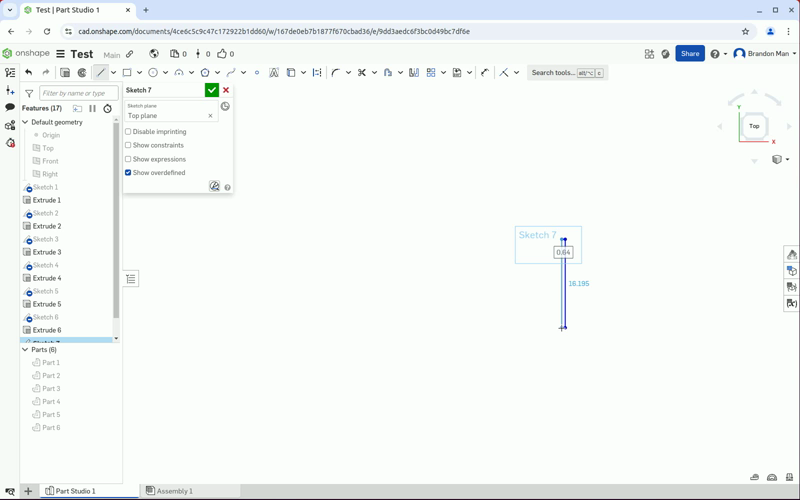
scroll(6)
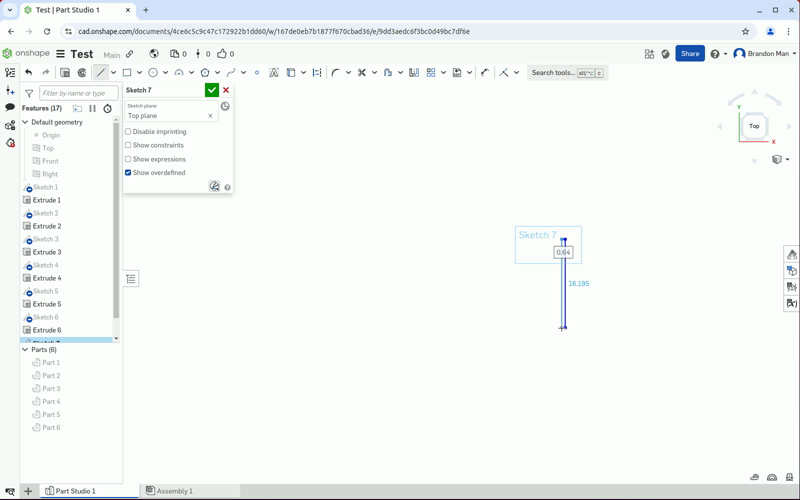
scroll(6)
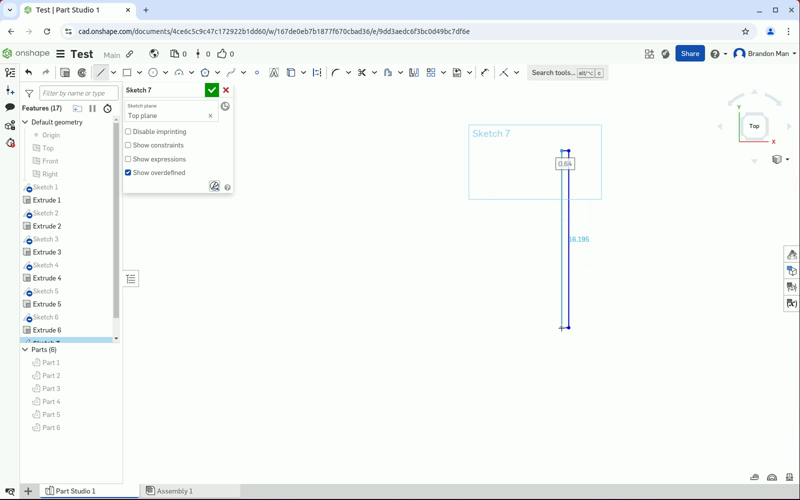
scroll(6)
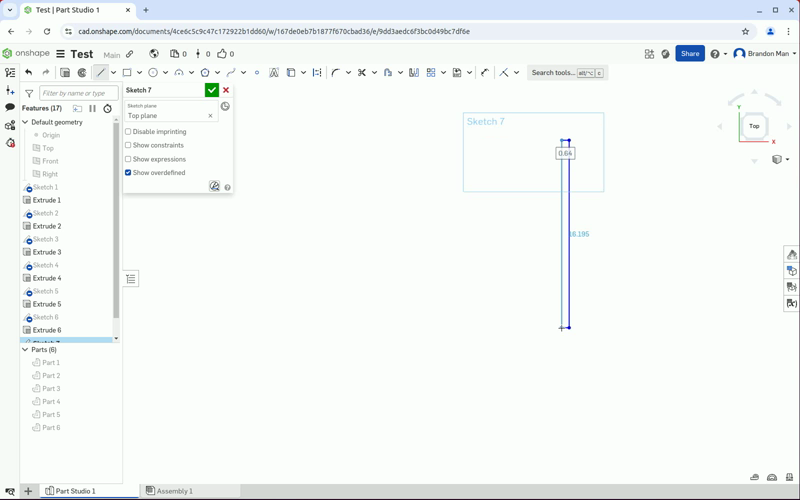
scroll(6)
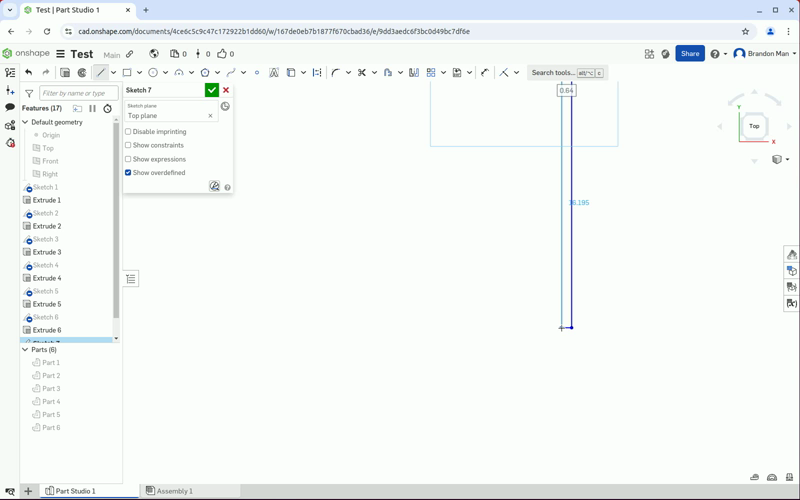
scroll(6)
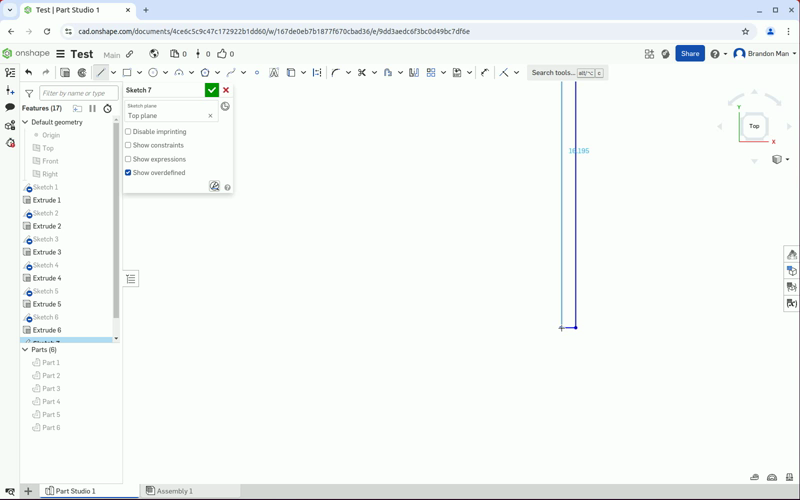
scroll(6)
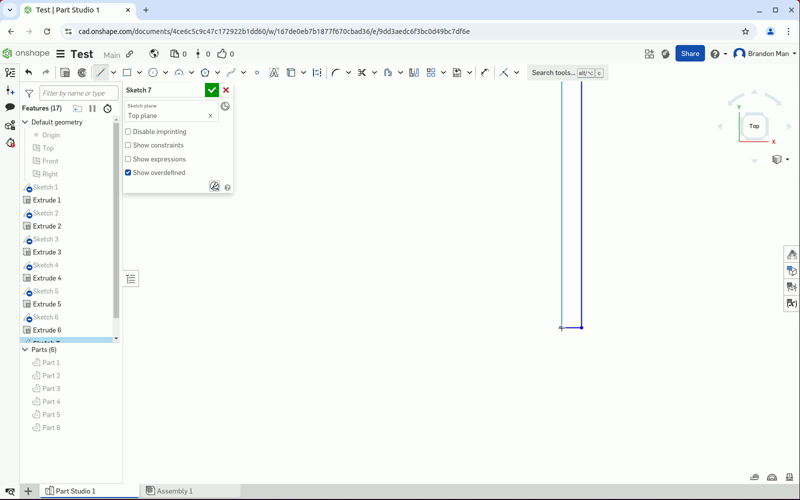
scroll(6)
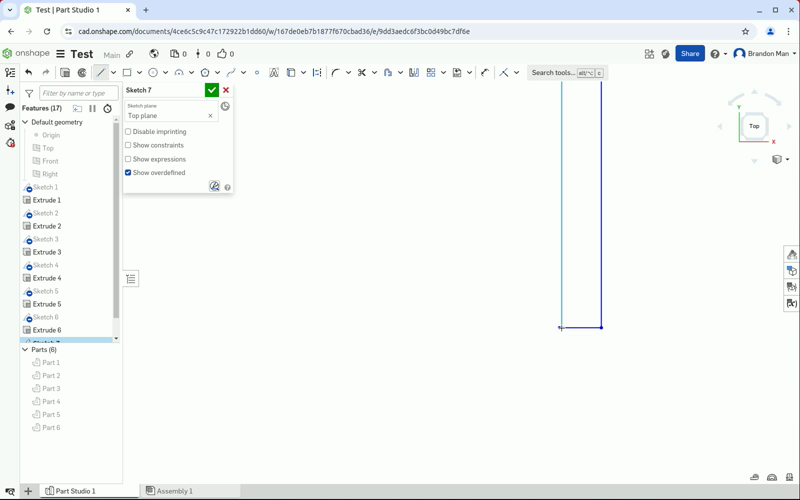
key_up(shift)
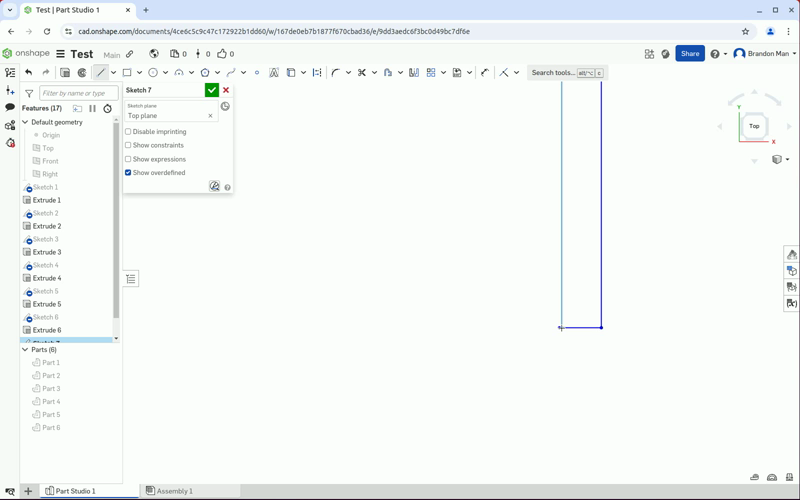
click(561, 327)
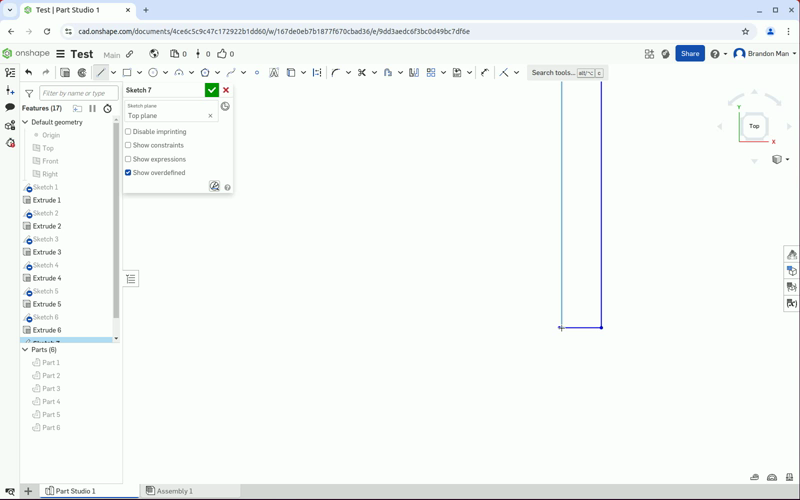
scroll(-6)
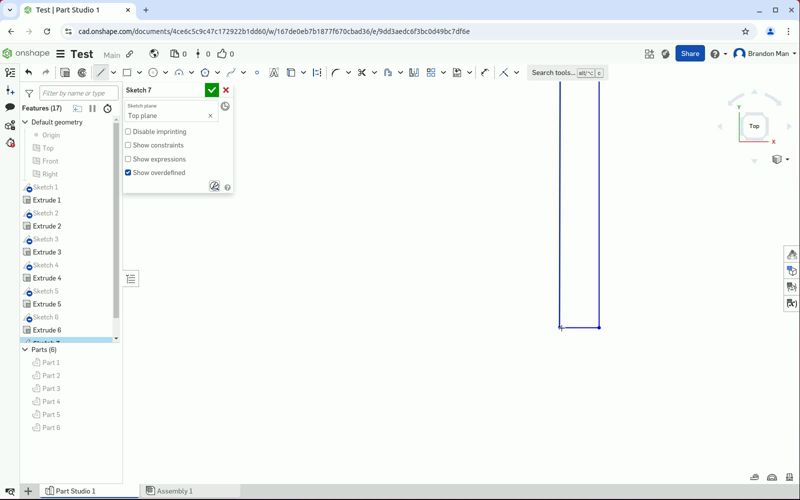
scroll(-6)
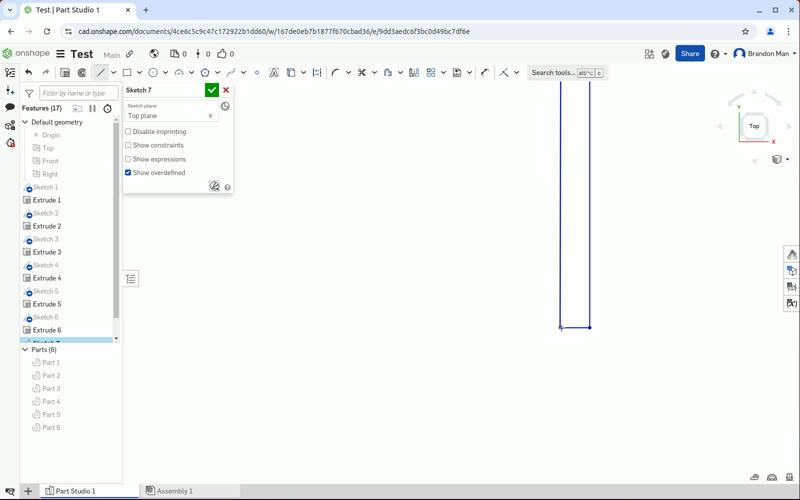
scroll(-6)
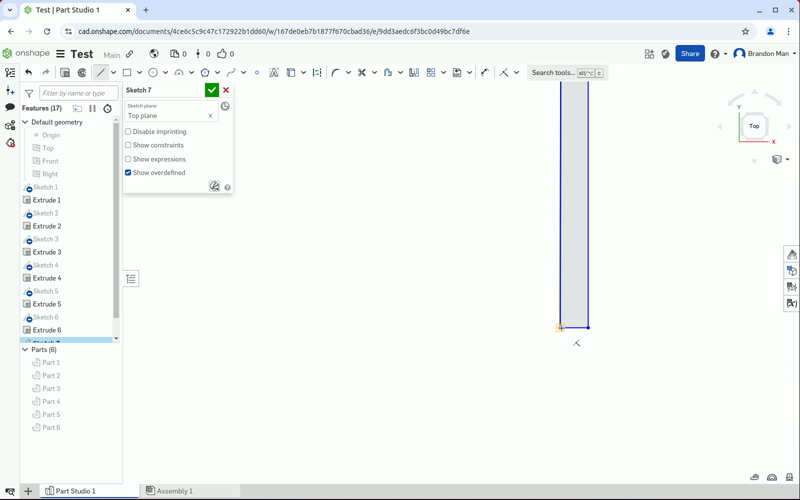
scroll(-6)
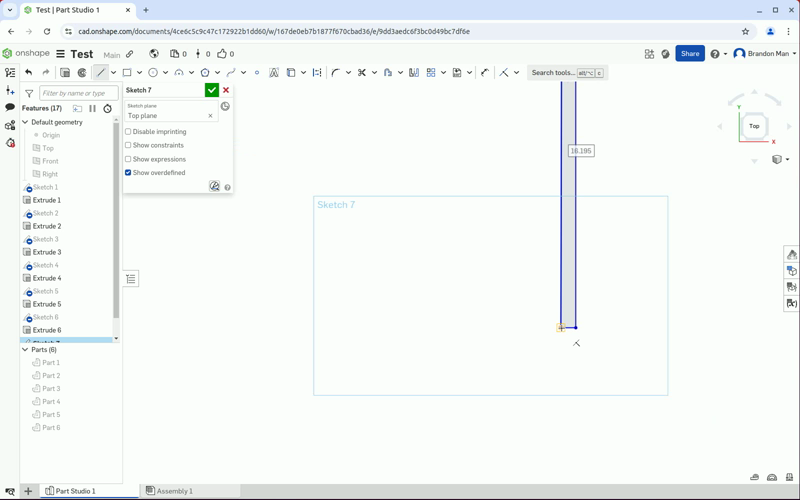
scroll(-6)
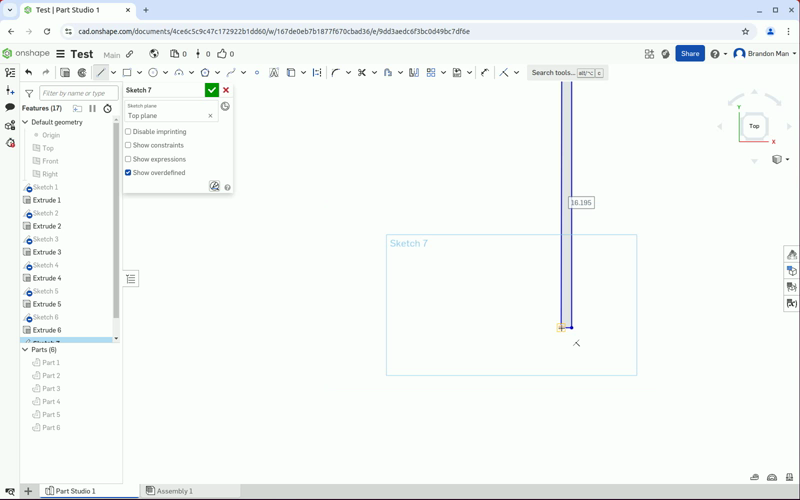
scroll(-6)
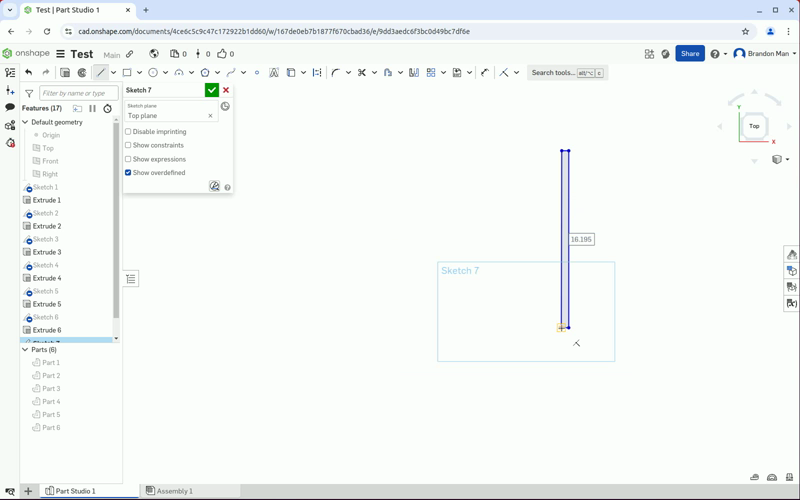
scroll(-6)
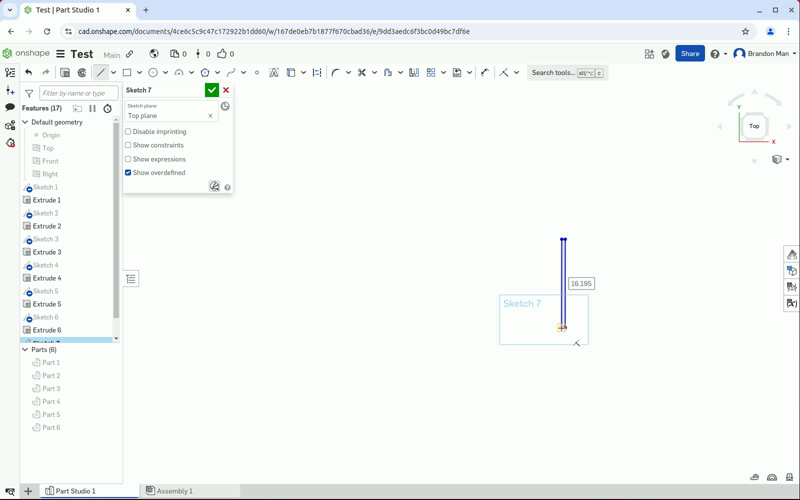
key(esc)
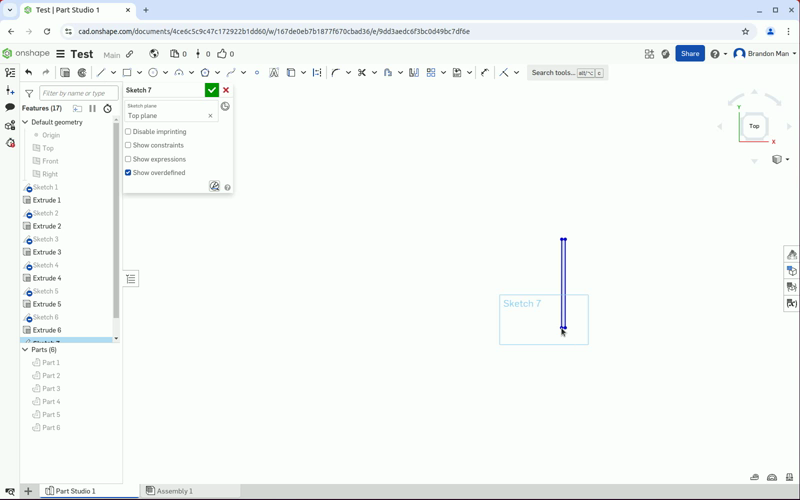
mouse_move(563, 257)
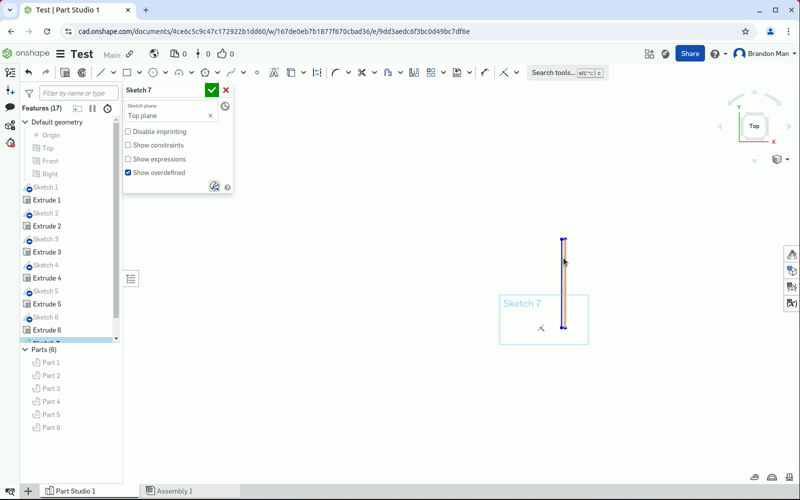
scroll(6)
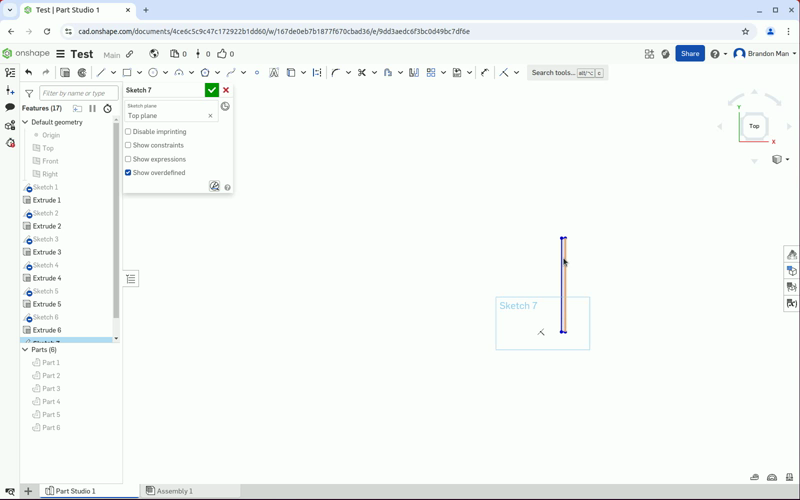
scroll(6)
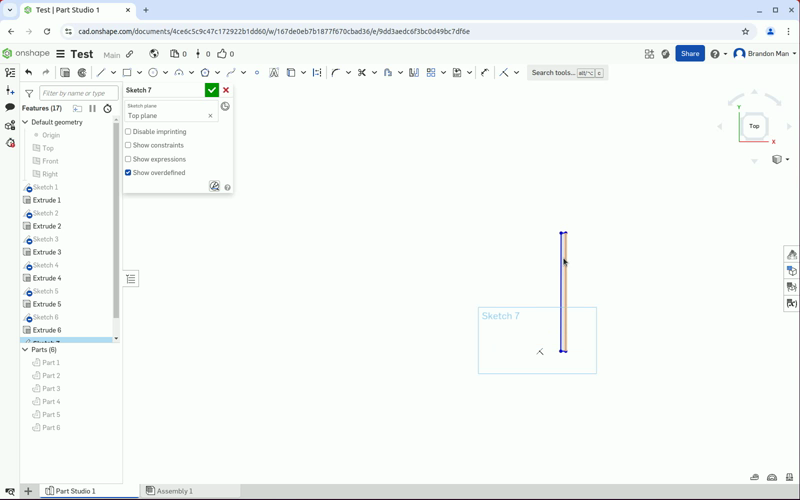
scroll(6)
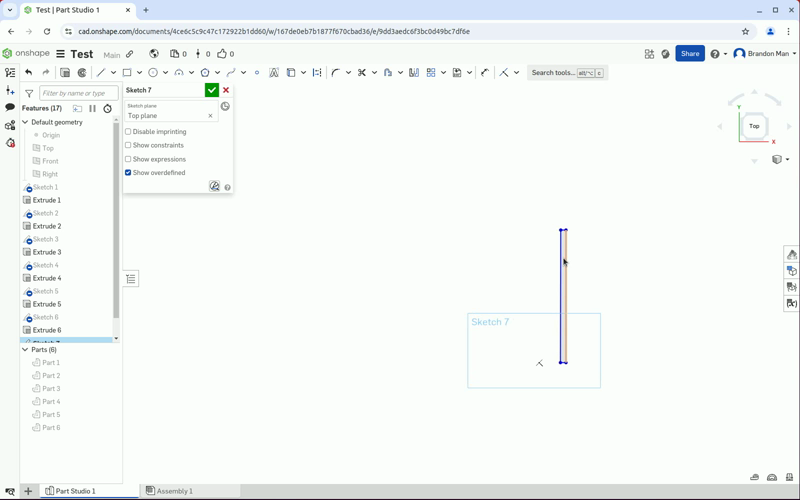
scroll(6)
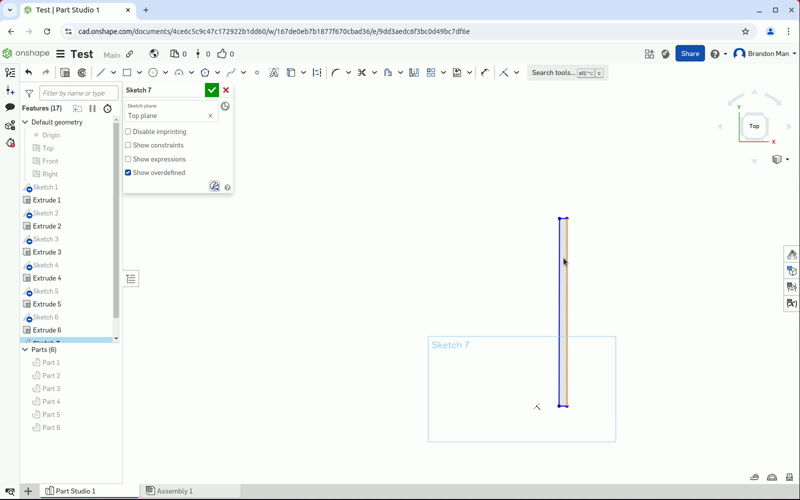
scroll(6)
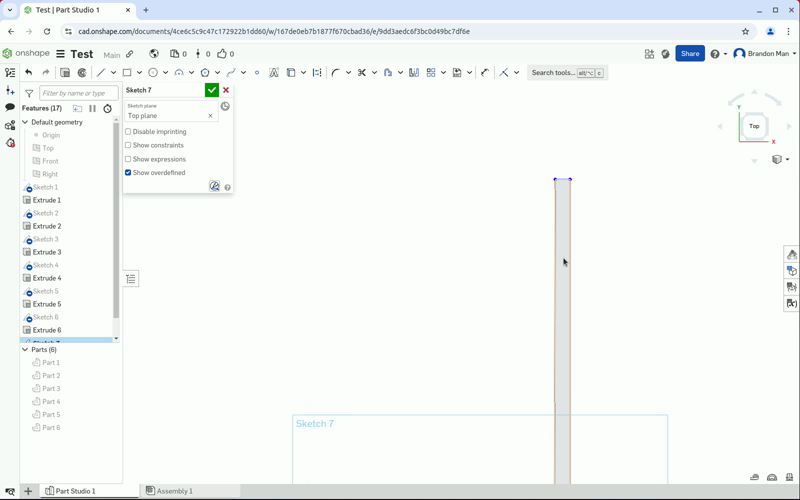
scroll(6)
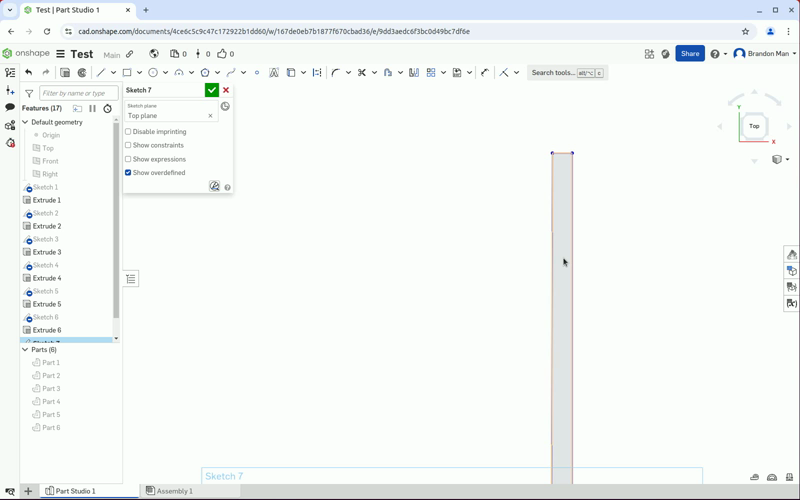
scroll(6)
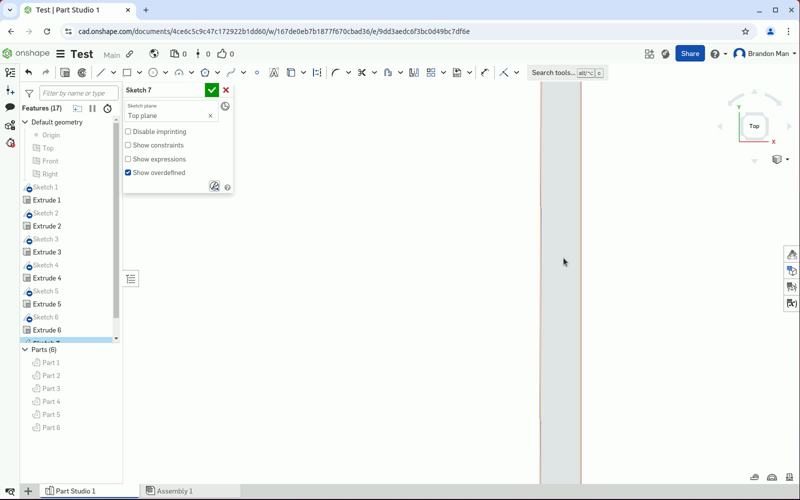
click(563, 257)
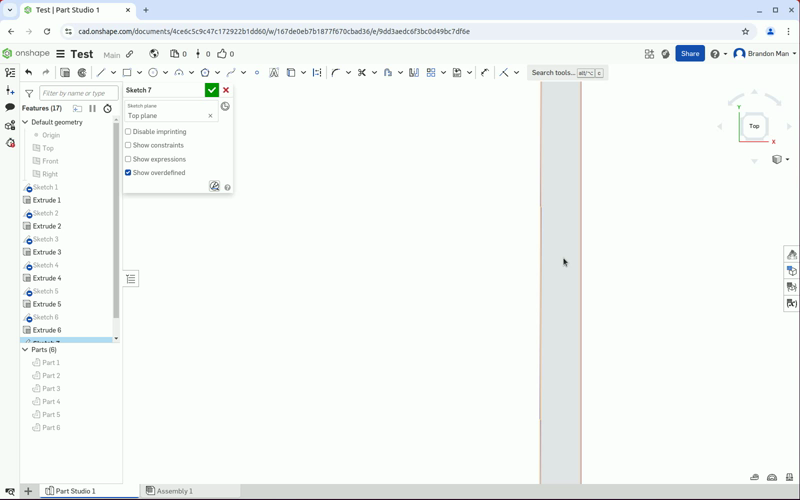
scroll(-6)
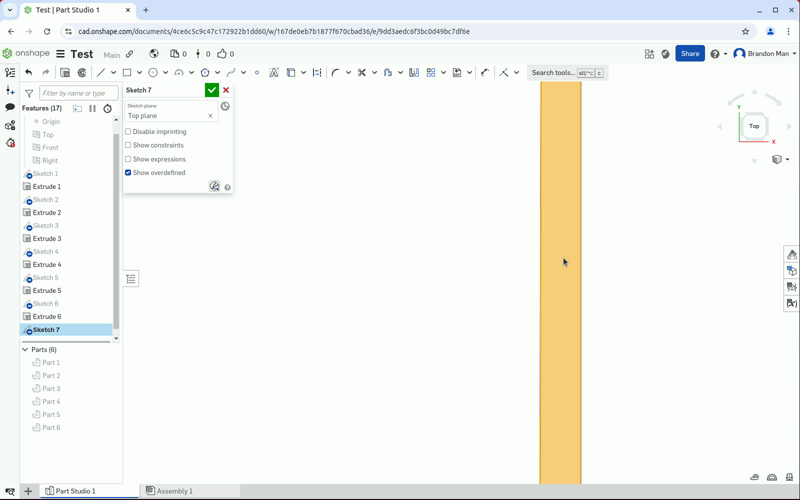
scroll(-6)
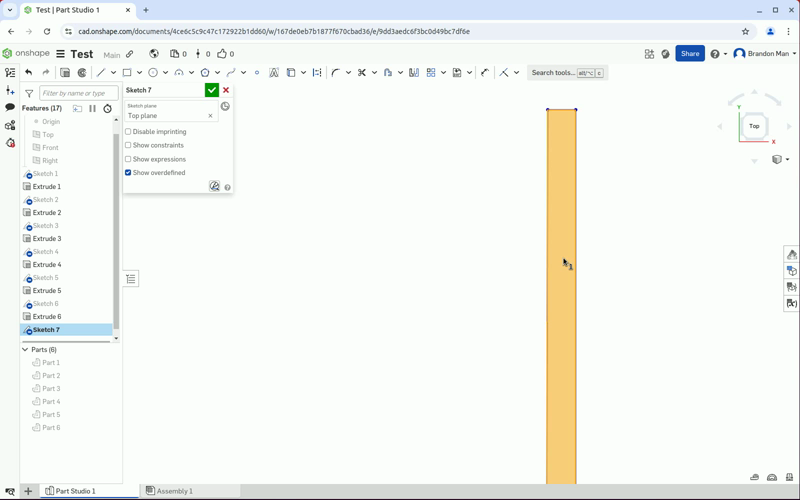
scroll(-6)
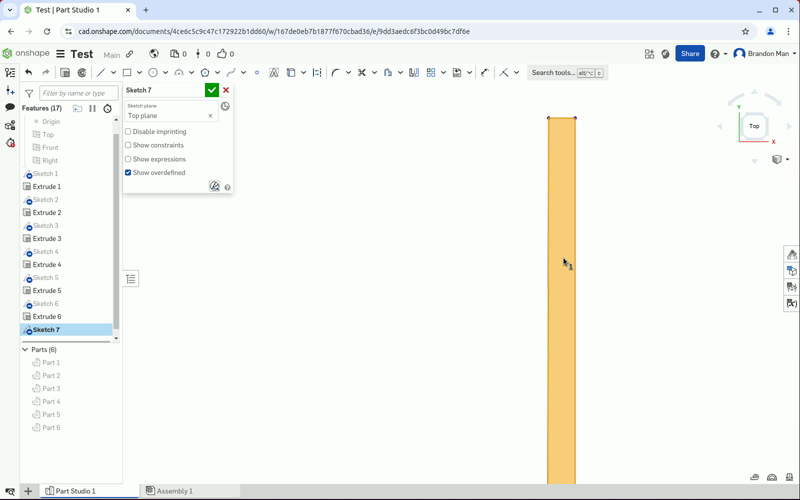
scroll(-6)
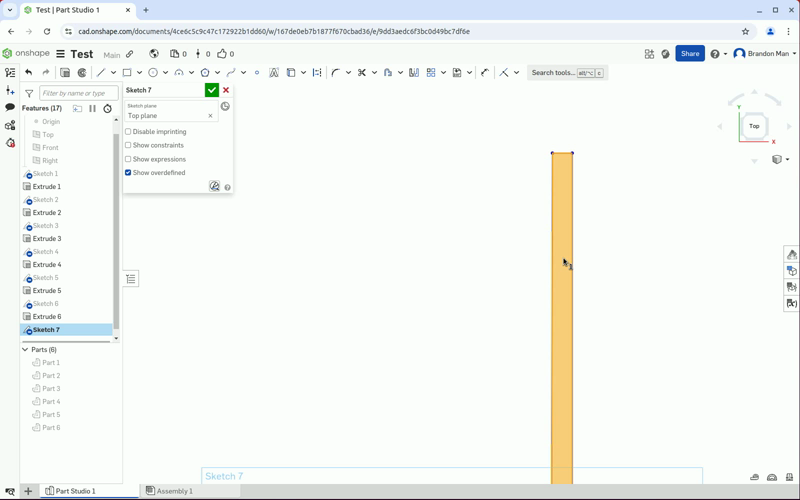
scroll(-6)
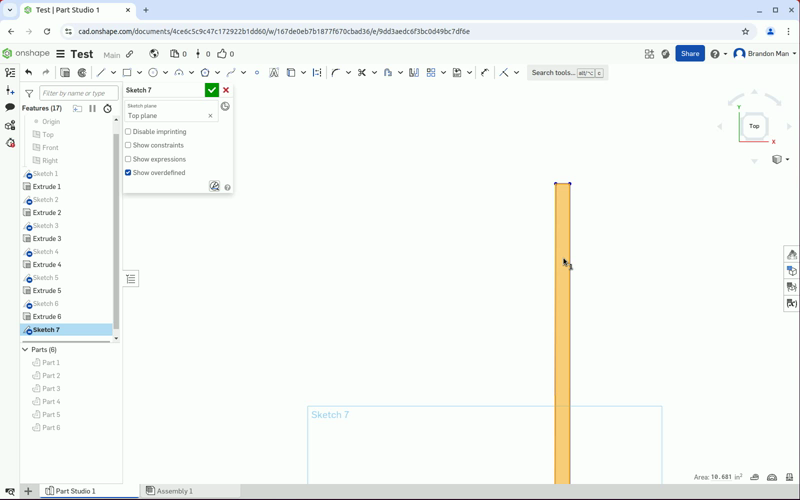
scroll(-6)
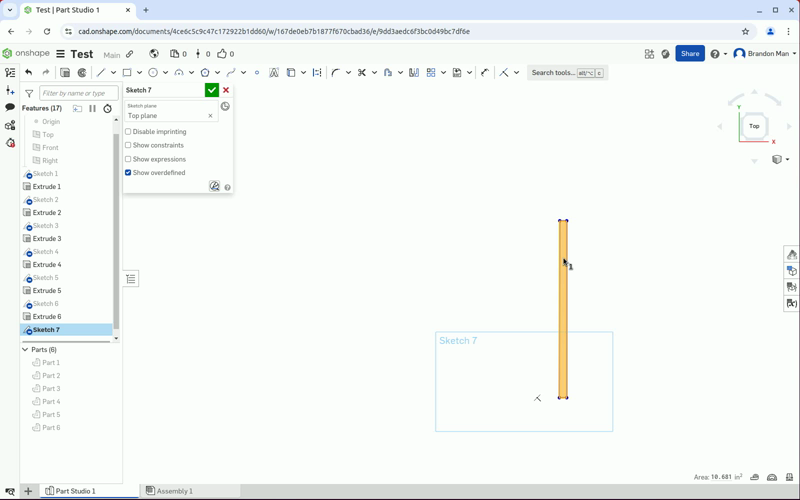
scroll(-6)
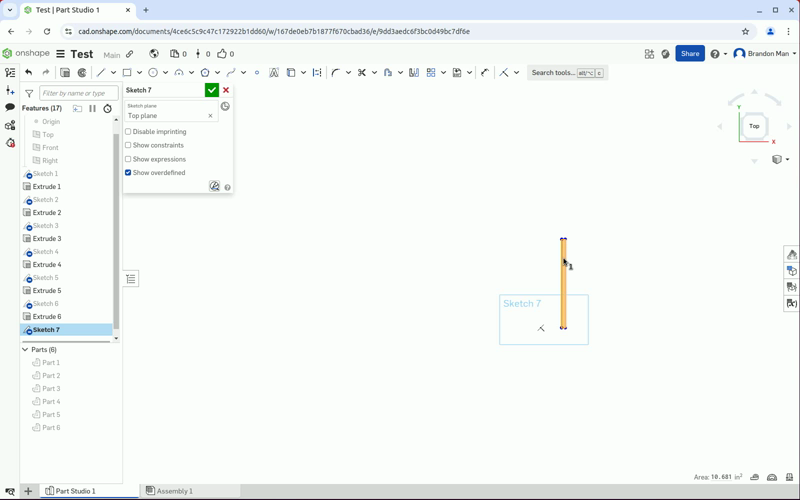
mouse_move(73, 352)
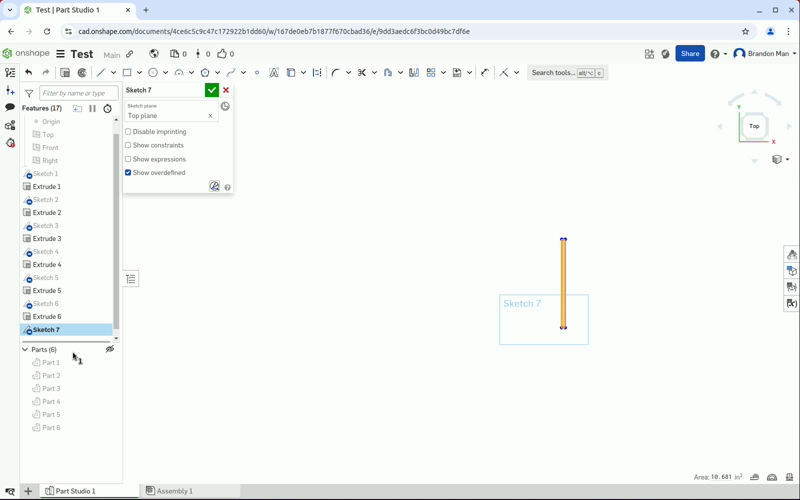
key(shift+y)
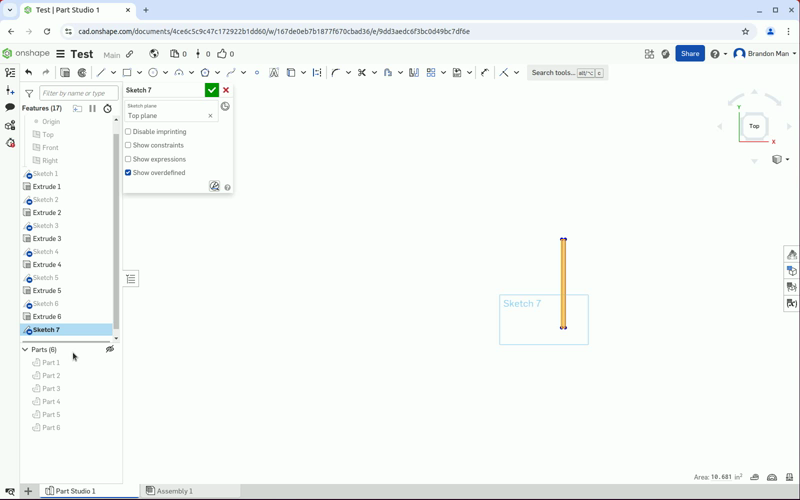
key(shift+e)
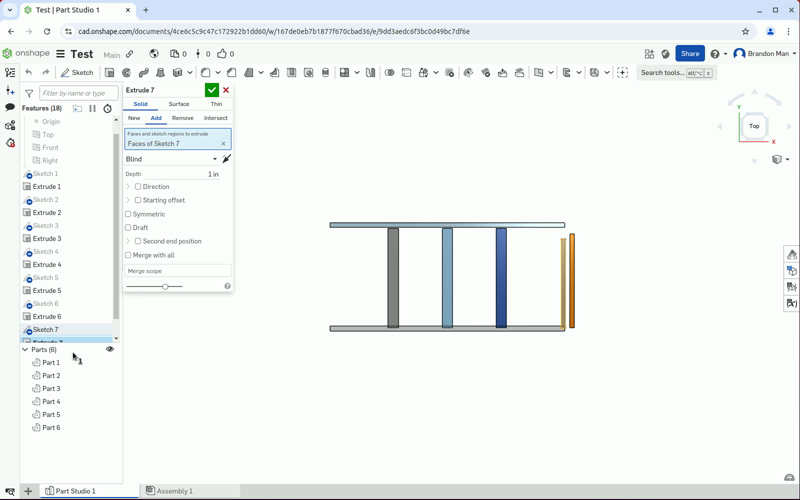
mouse_move(143, 106)
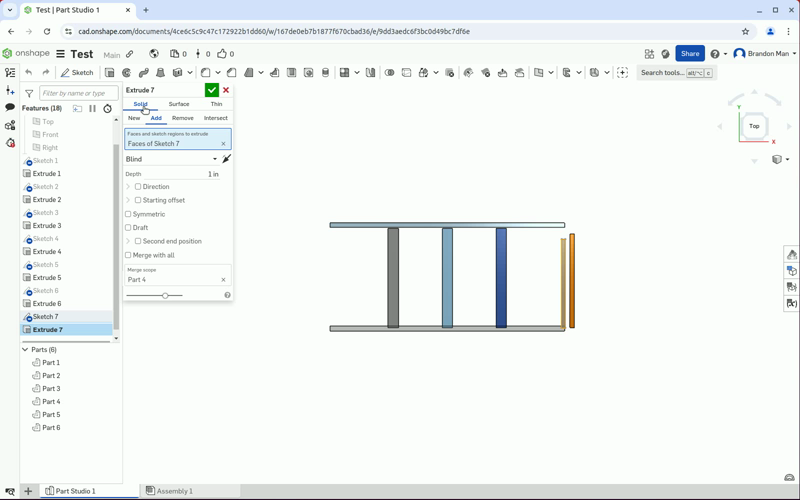
click(143, 106)
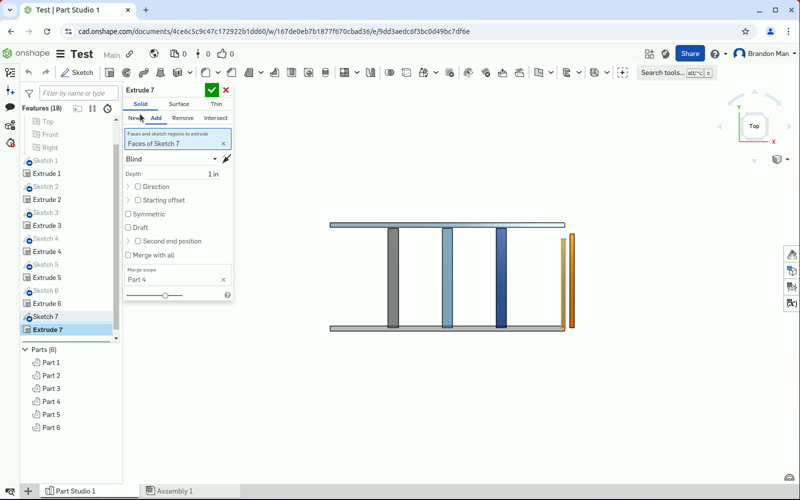
mouse_move(137, 120)
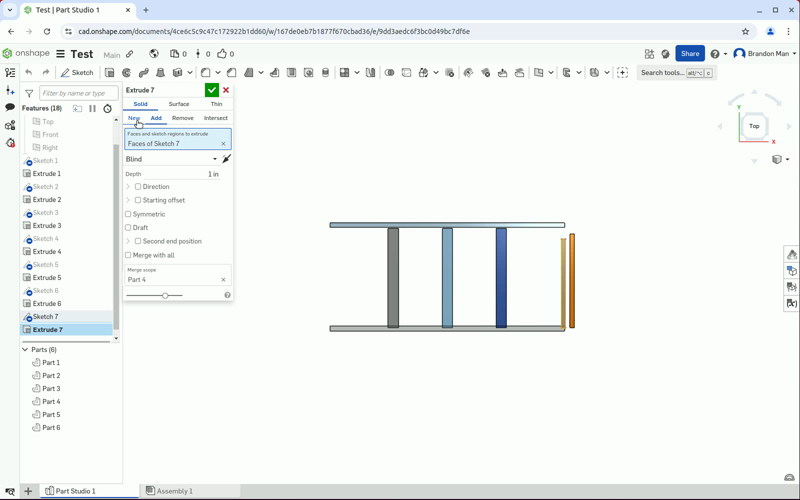
click(137, 120)
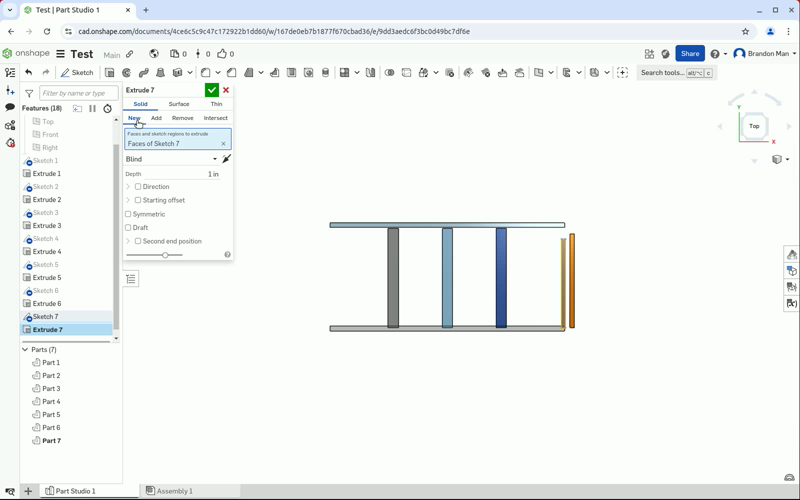
key(tab, 4)
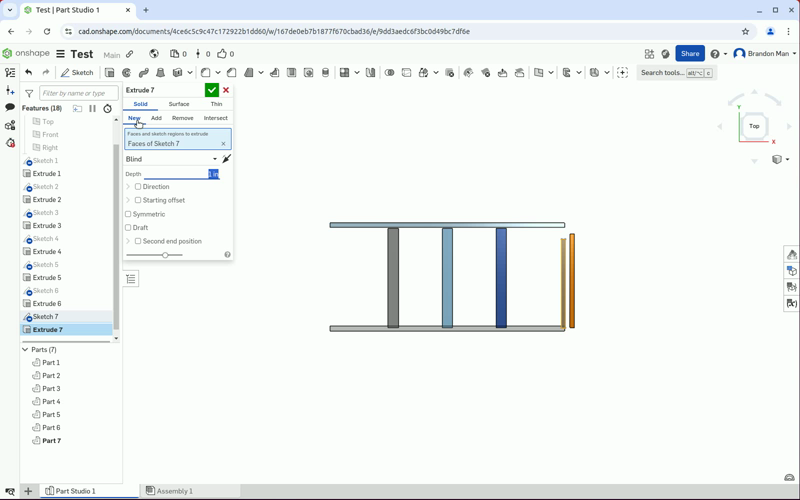
text(-1.926)
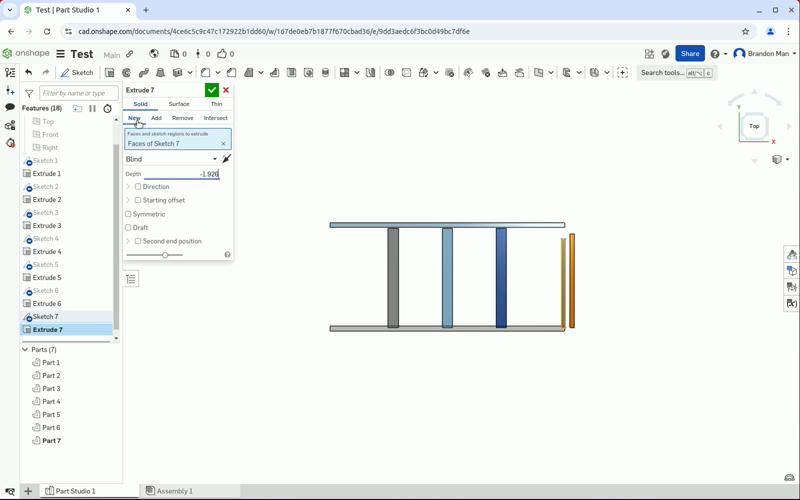
key(enter)
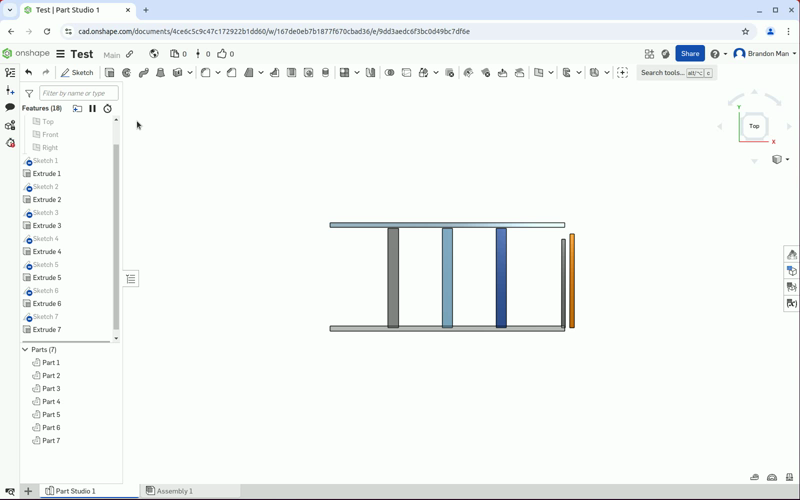
key(shift+h)
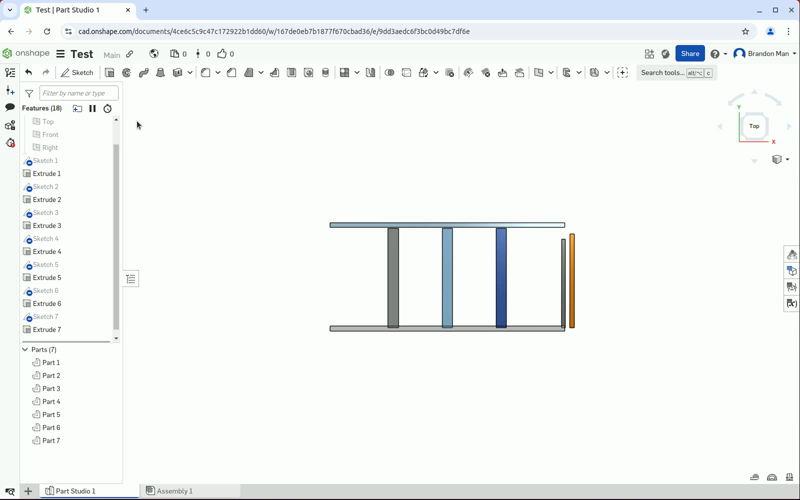
key(shift+h)
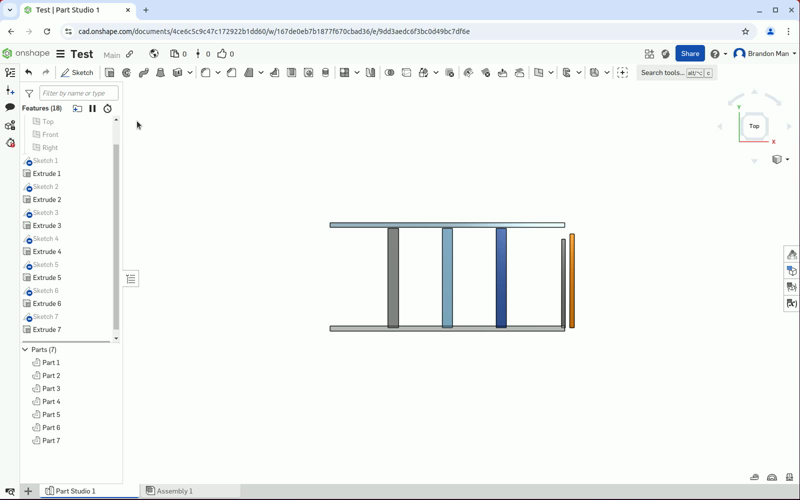
mouse_move(69, 163)
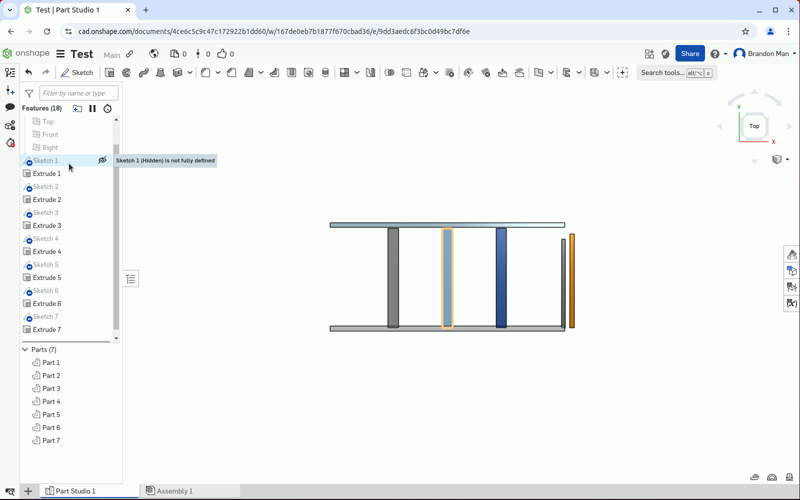
click(69, 163)
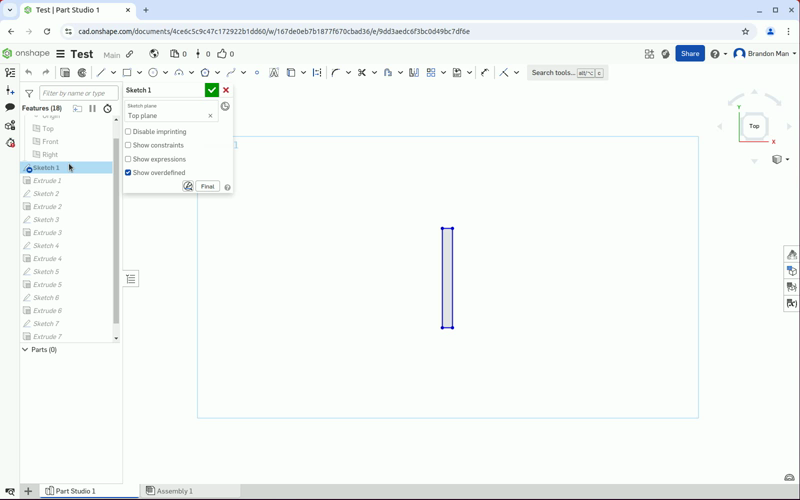
mouse_move(229, 92)
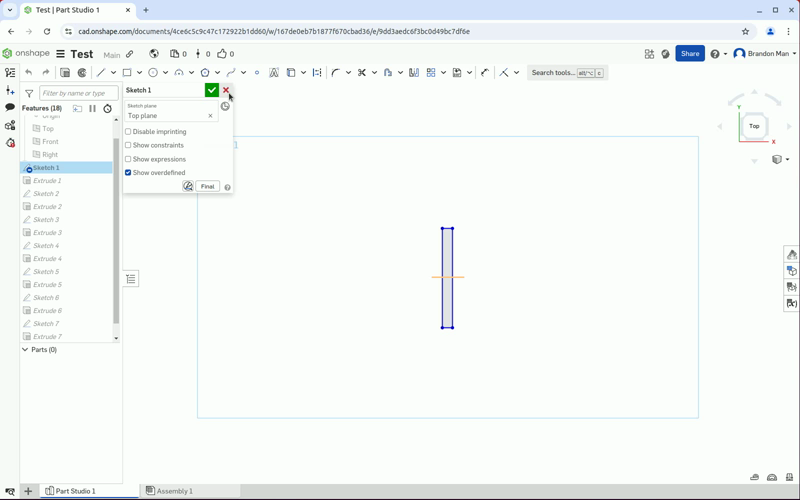
click(229, 92)
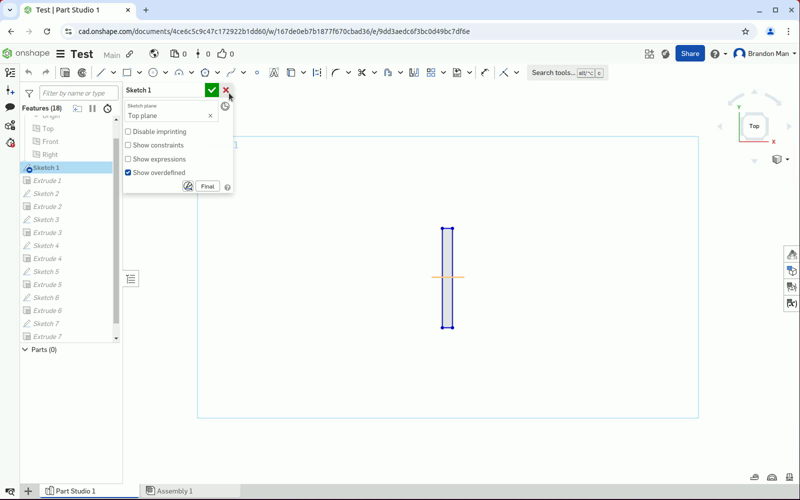
key(shift+s)
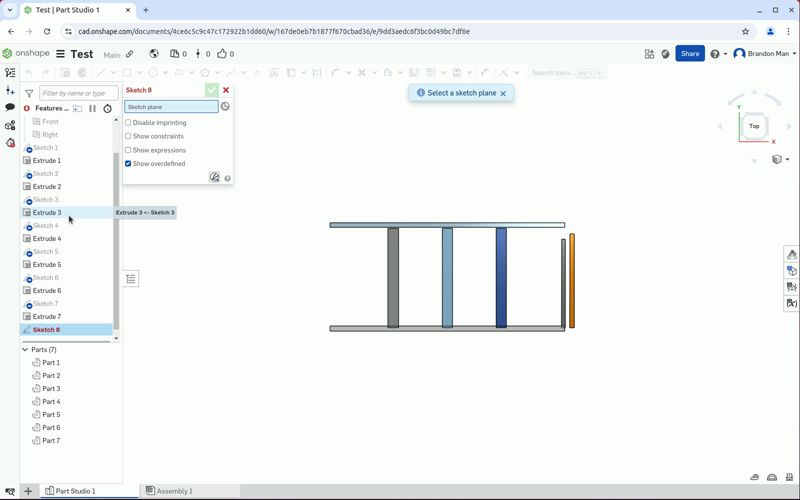
scroll(3)
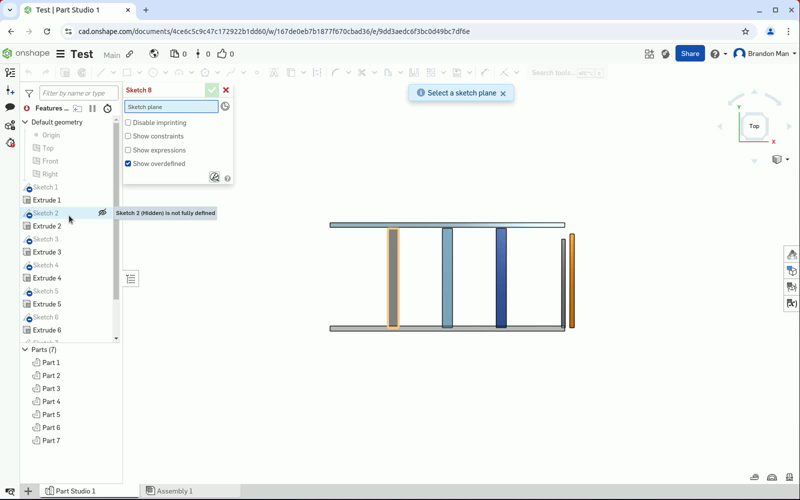
mouse_move(69, 150)
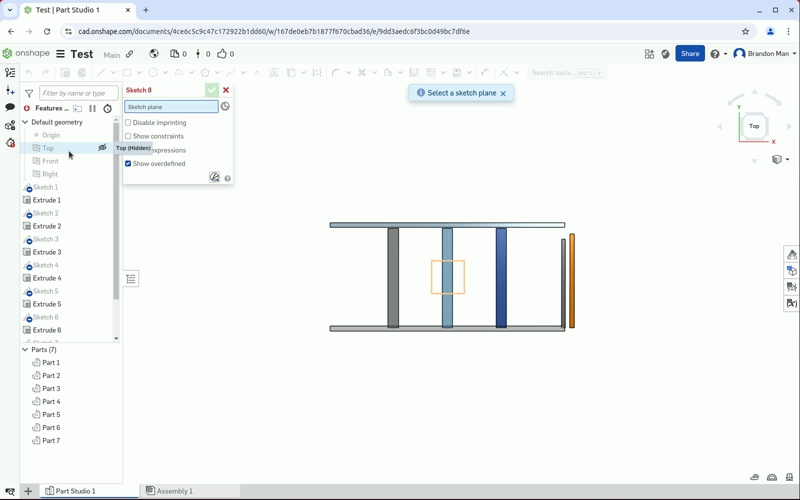
click(69, 150)
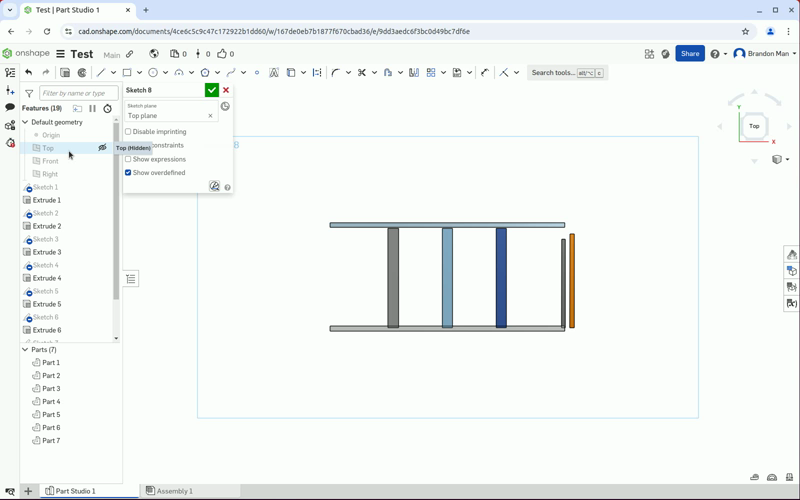
mouse_move(73, 352)
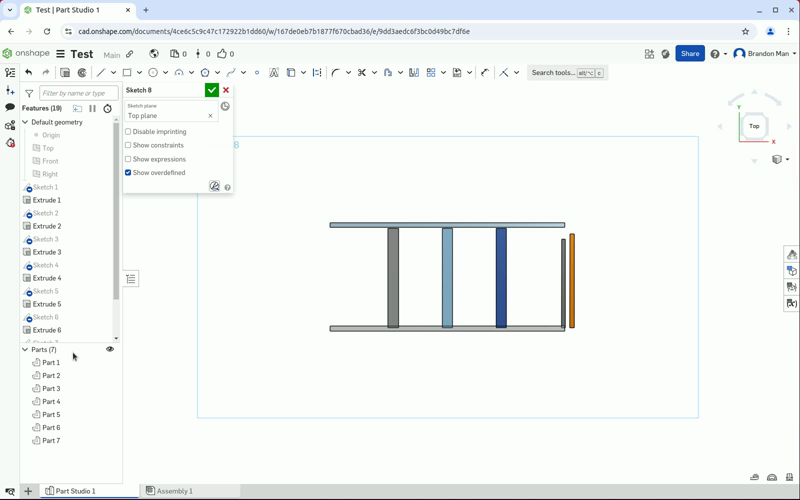
key(y)
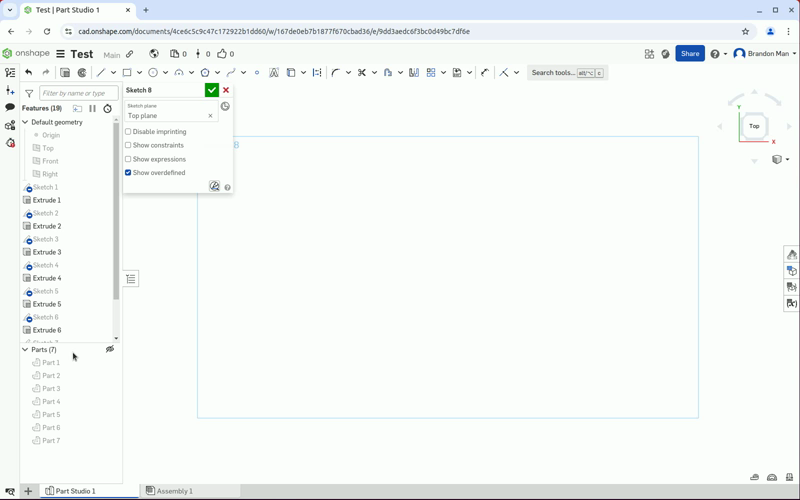
key(l)
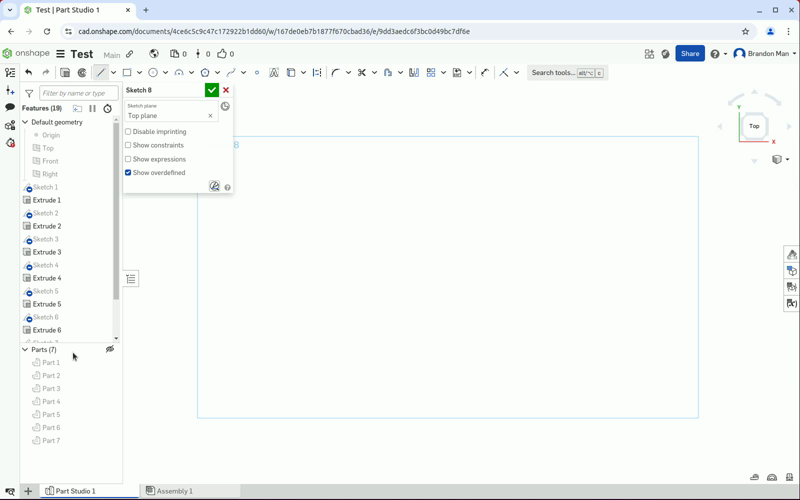
key_down(shift)
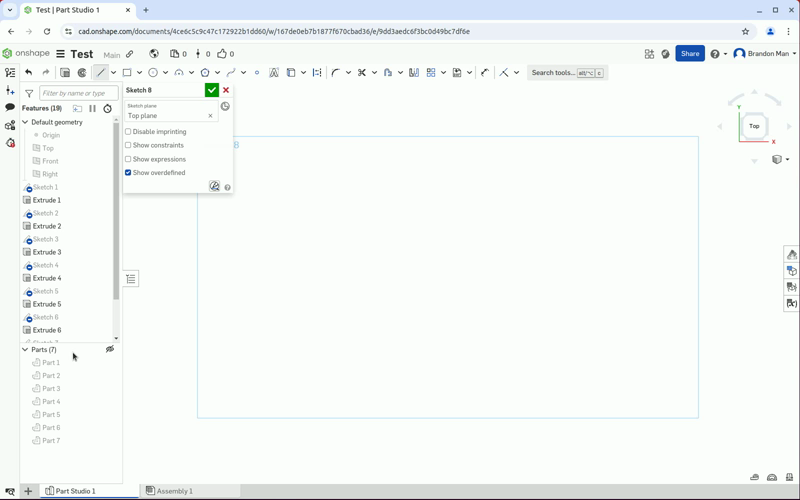
mouse_move(348, 327)
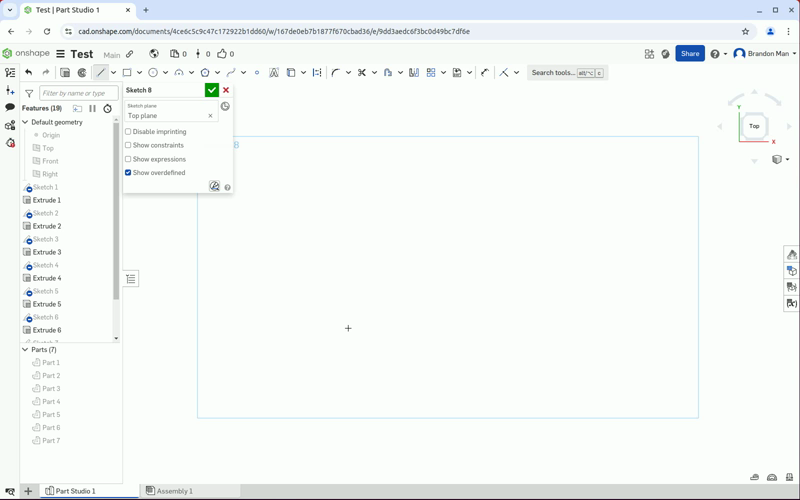
click(348, 327)
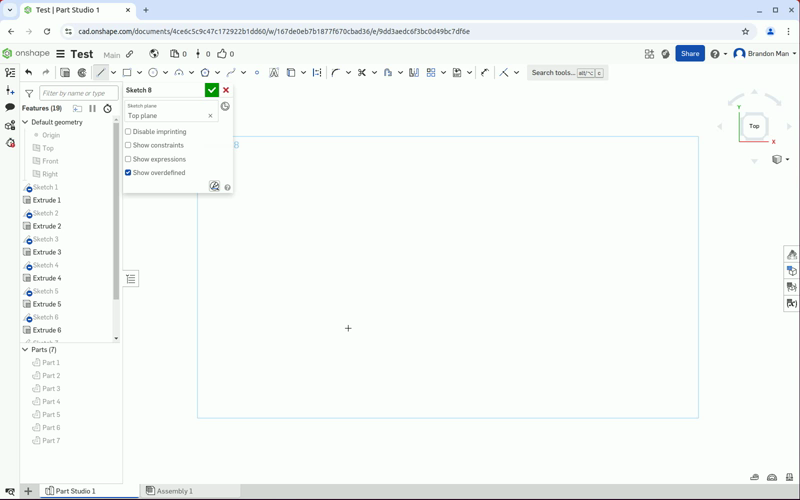
key_up(shift)
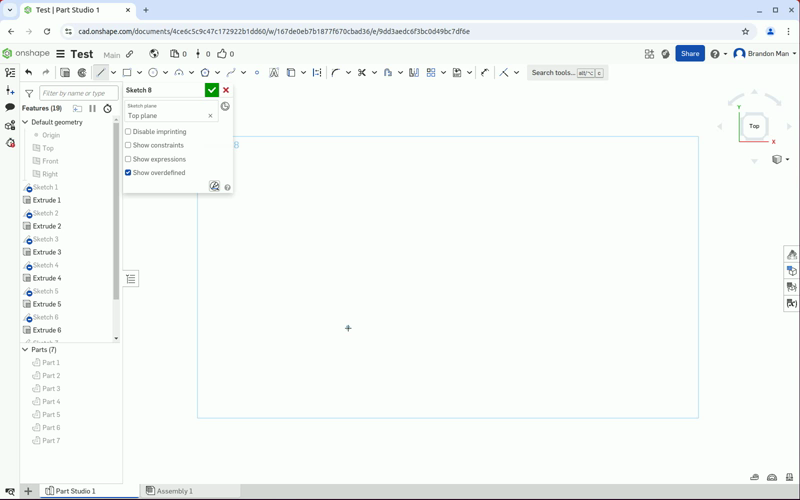
key_down(shift)
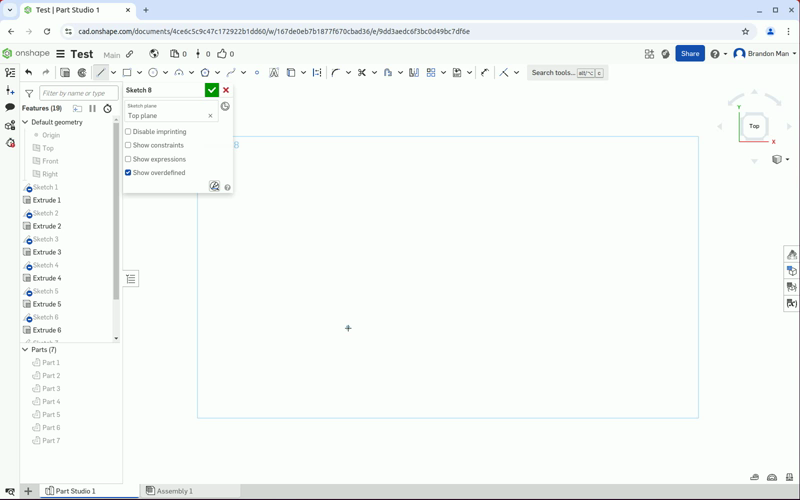
mouse_move(378, 327)
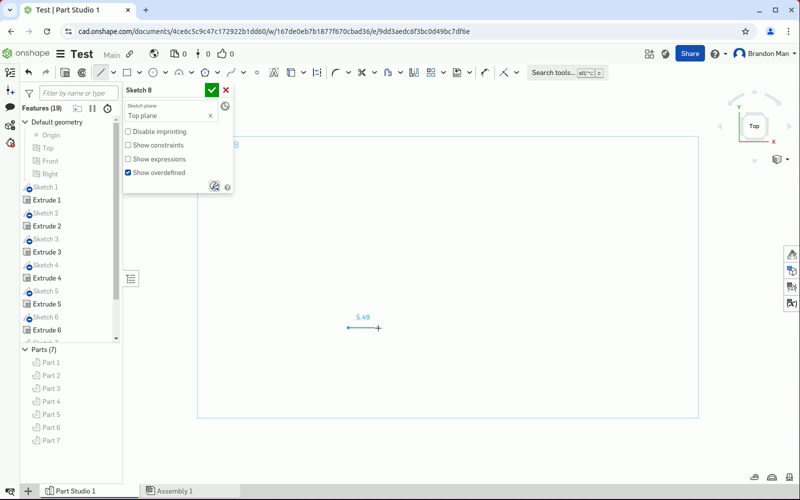
mouse_move(351, 327)
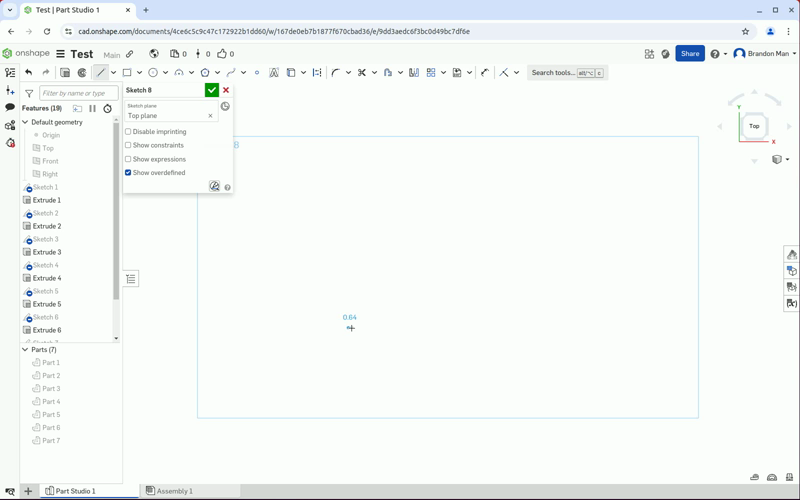
scroll(6)
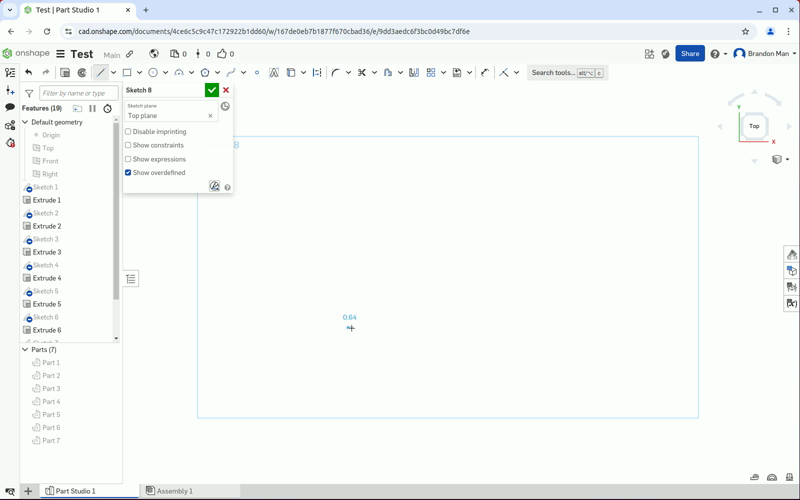
scroll(6)
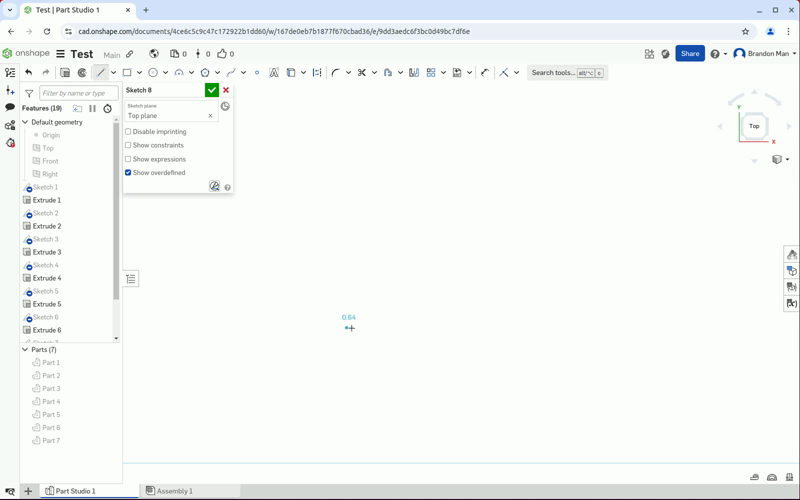
scroll(6)
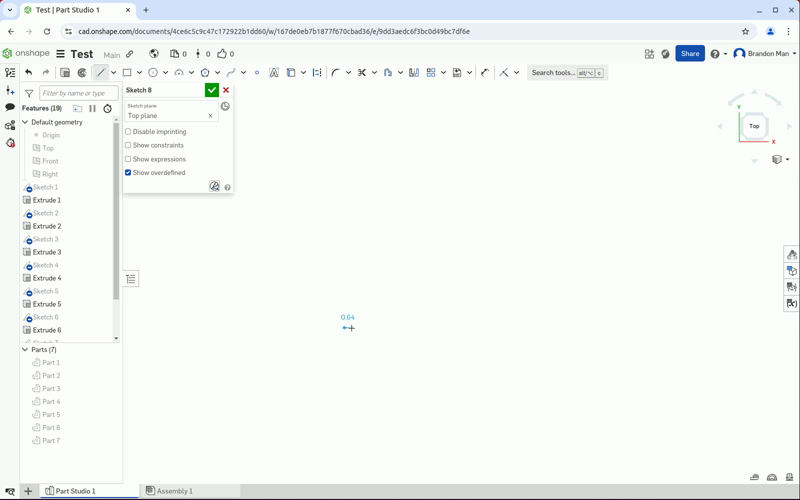
scroll(6)
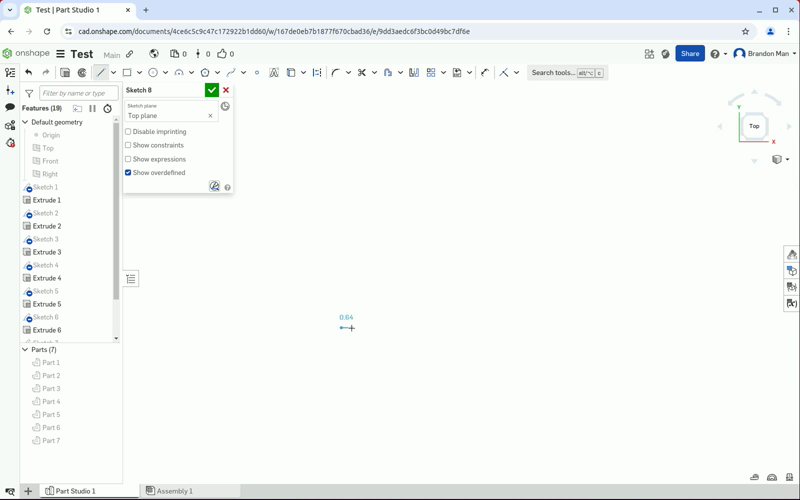
scroll(6)
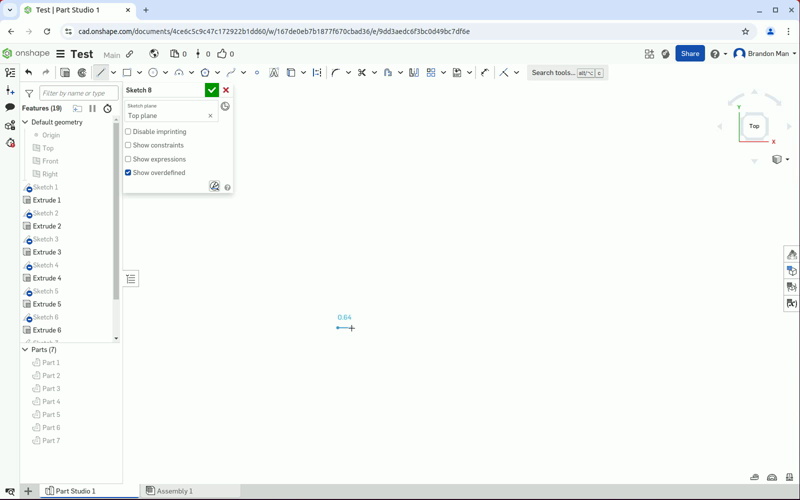
scroll(6)
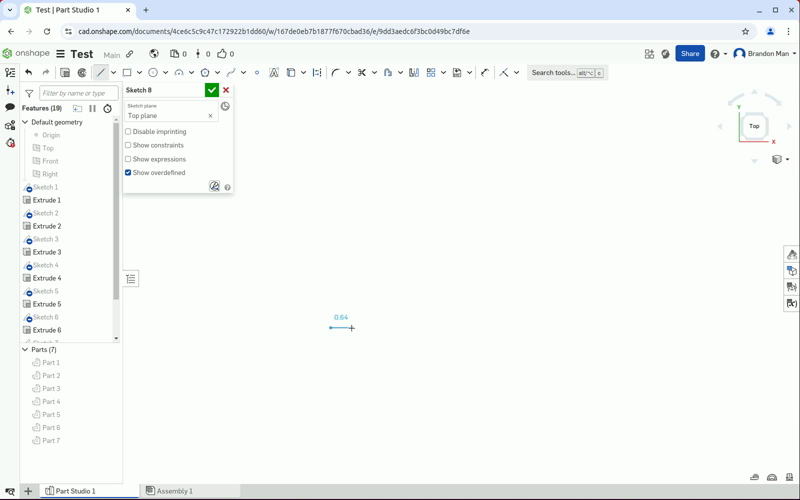
scroll(6)
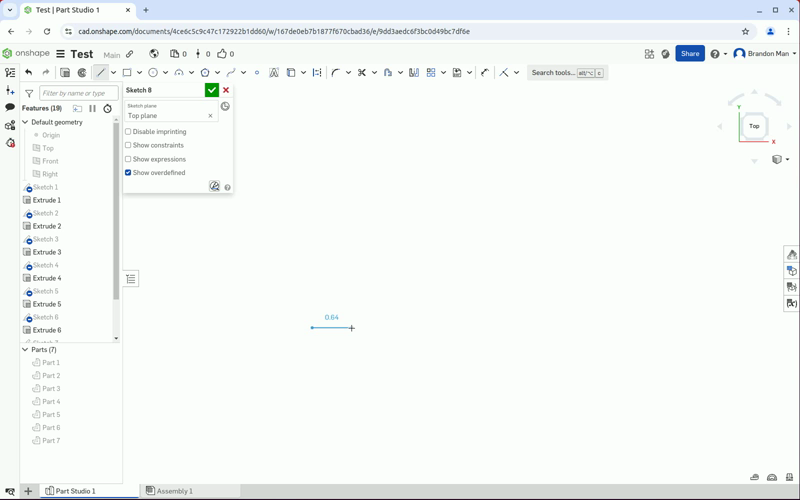
click(351, 327)
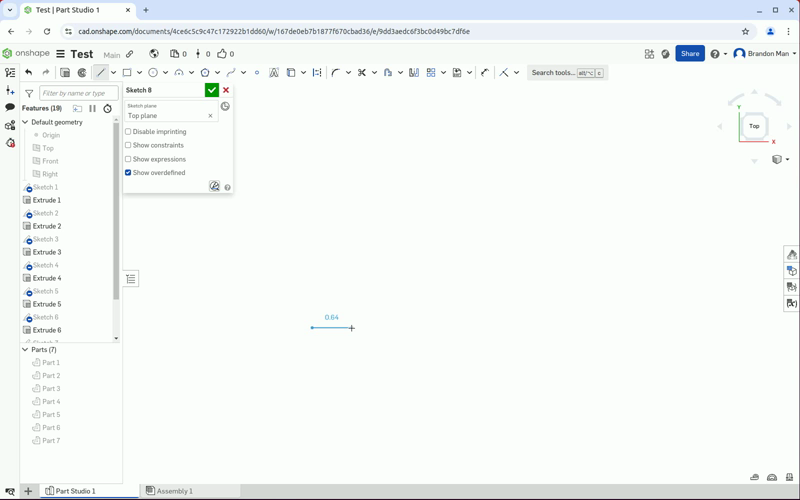
scroll(-6)
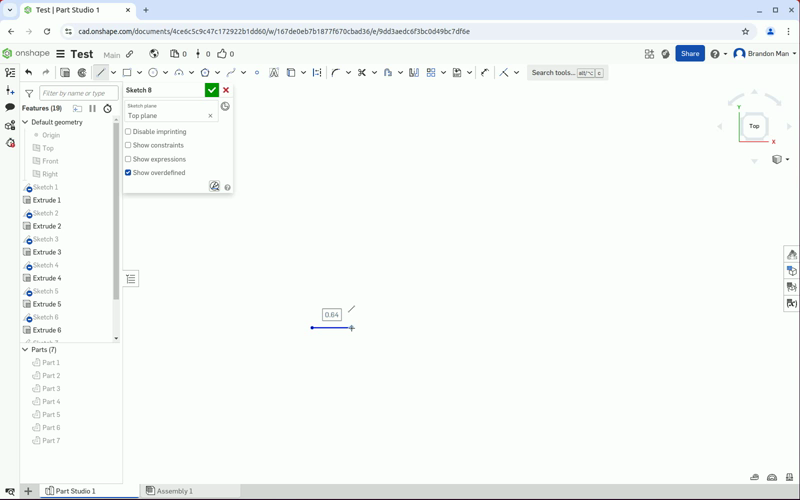
scroll(-6)
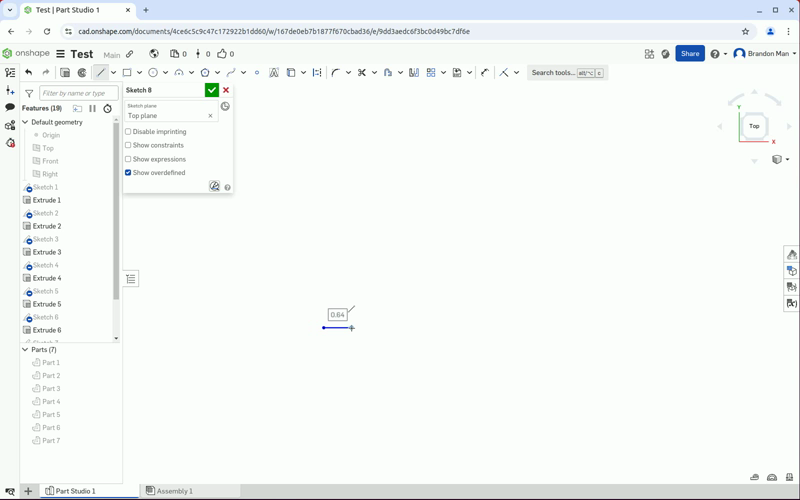
scroll(-6)
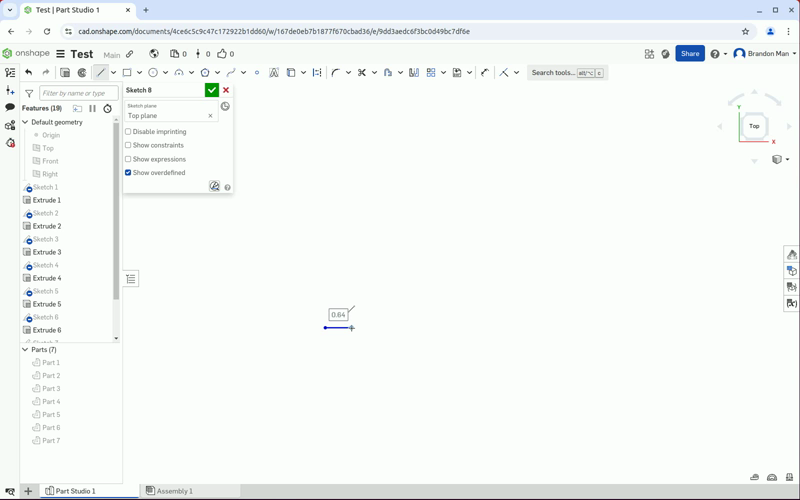
scroll(-6)
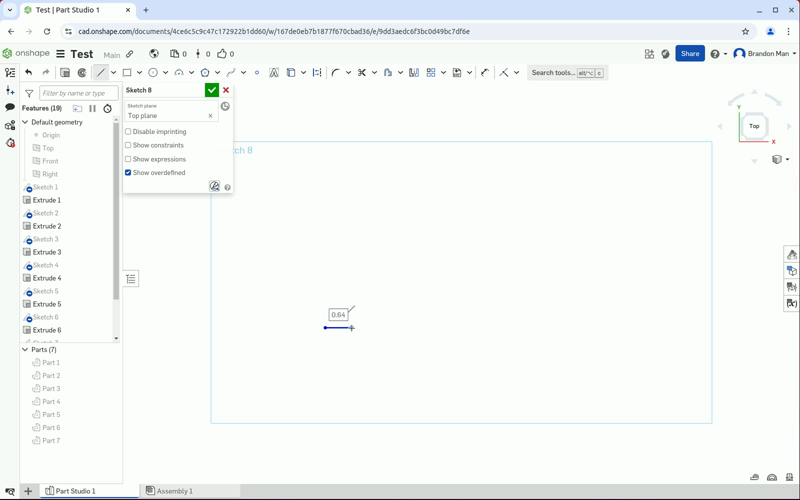
scroll(-6)
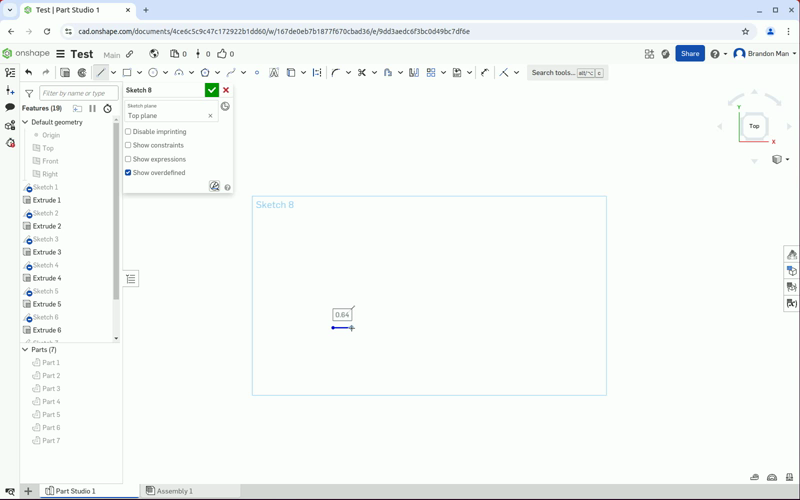
scroll(-6)
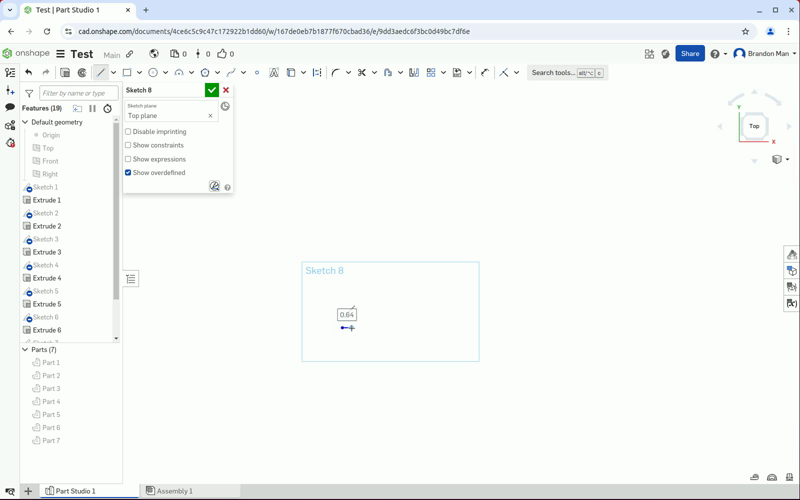
scroll(-6)
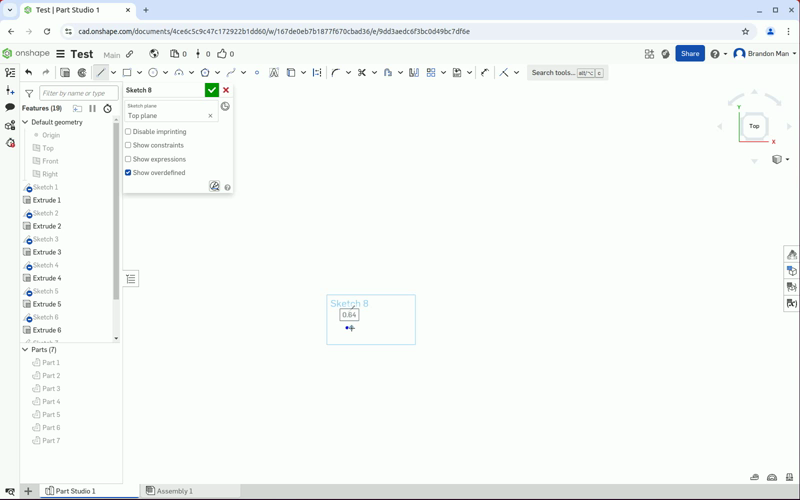
key_up(shift)
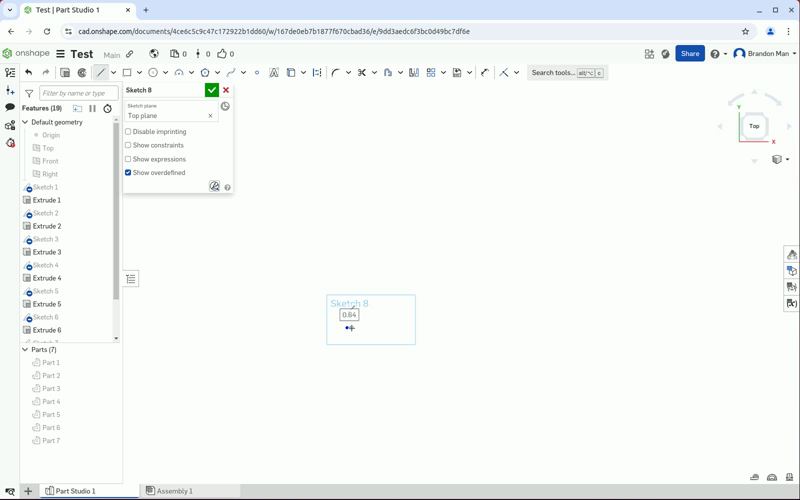
key_down(shift)
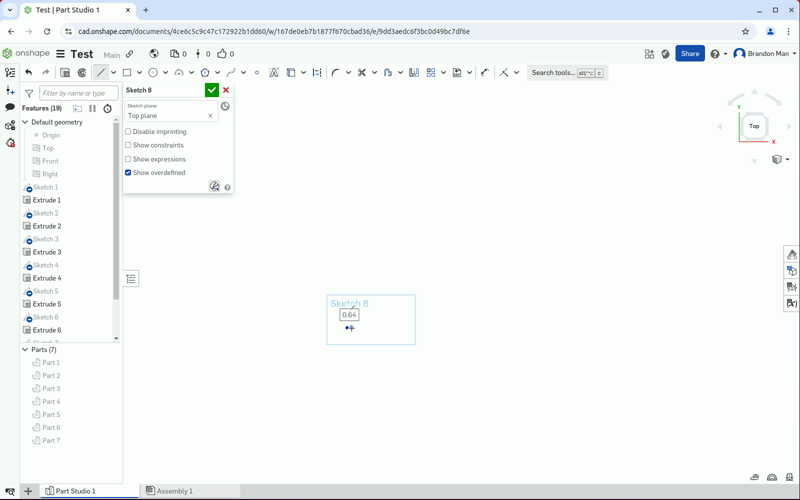
mouse_move(351, 239)
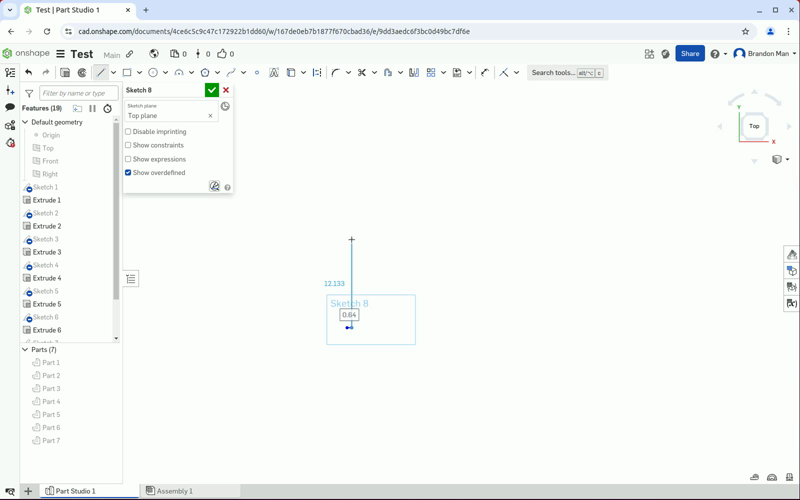
click(351, 239)
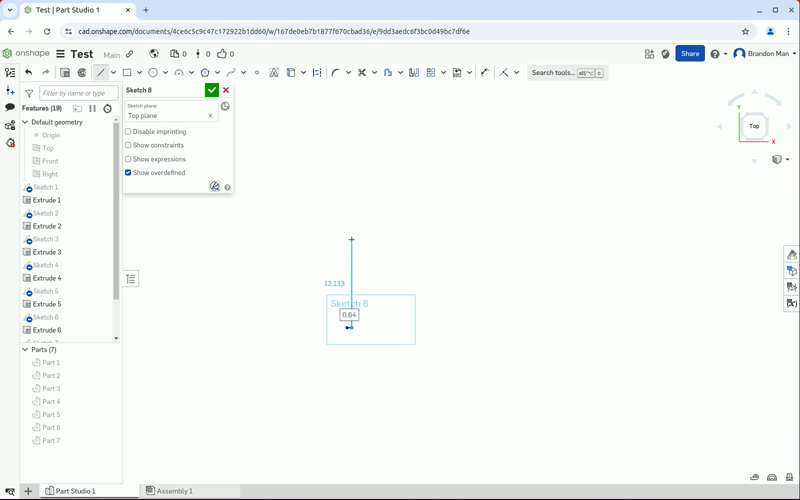
key_up(shift)
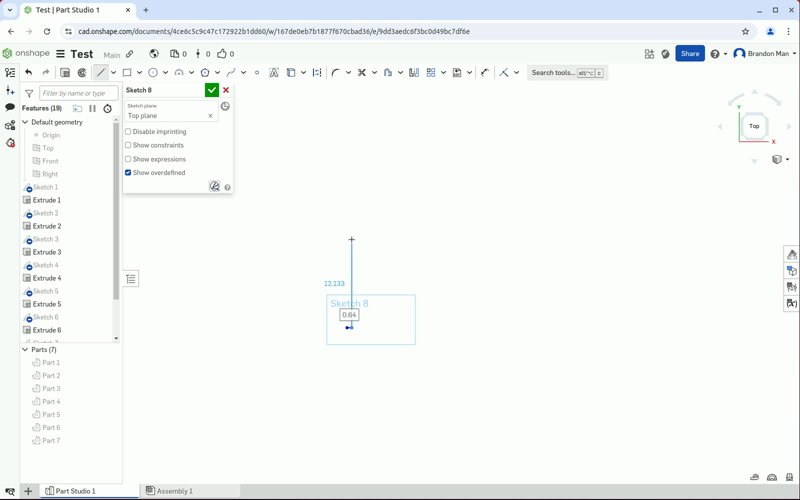
key_down(shift)
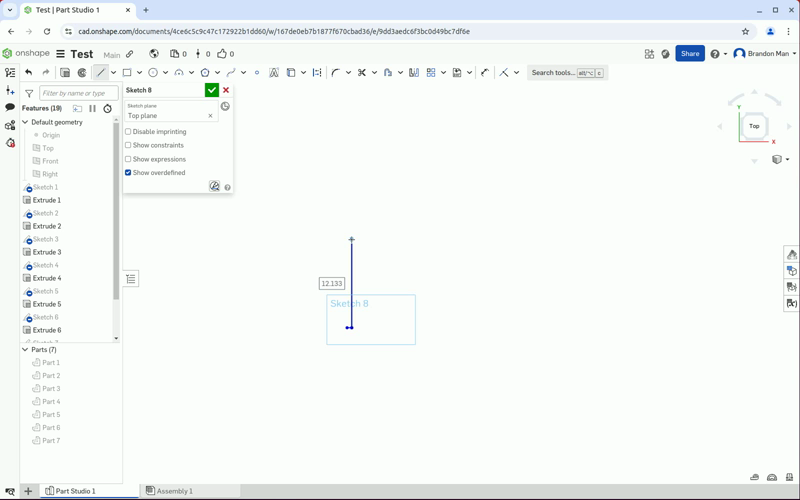
mouse_move(381, 239)
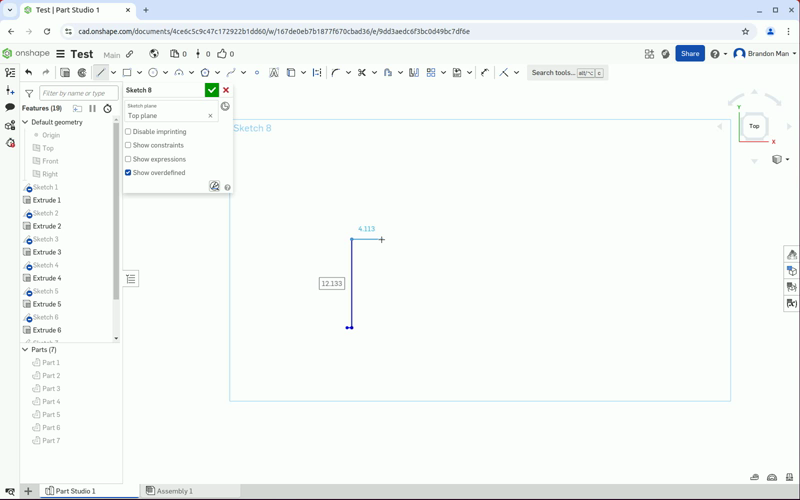
mouse_move(348, 239)
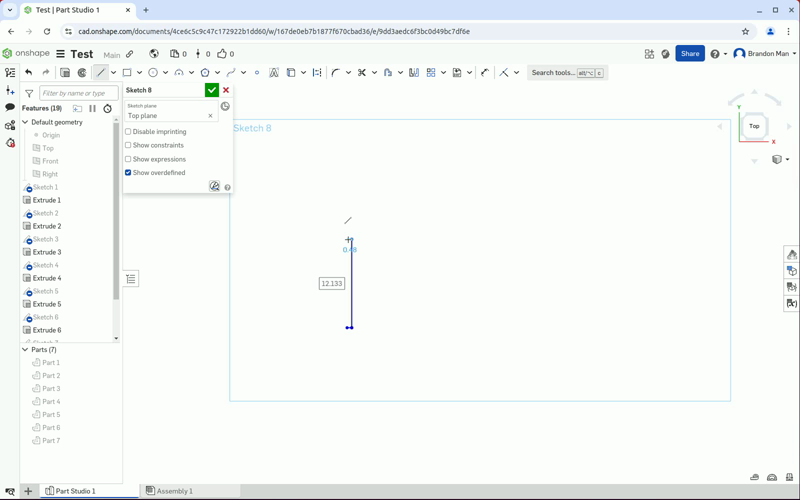
scroll(6)
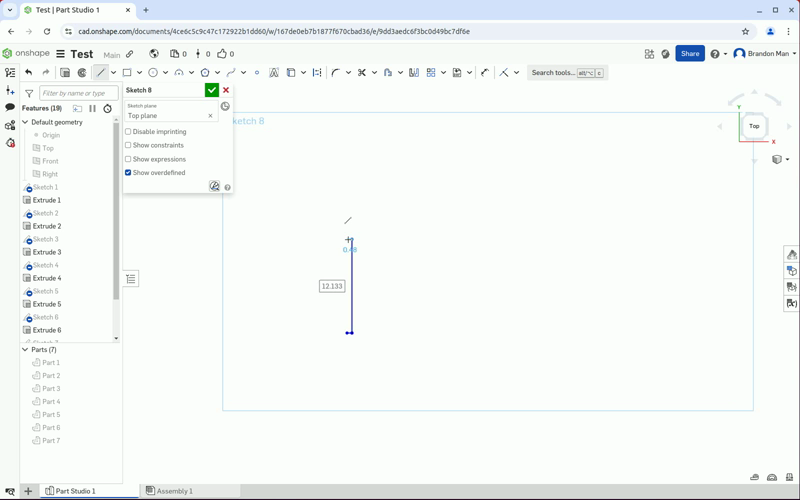
scroll(6)
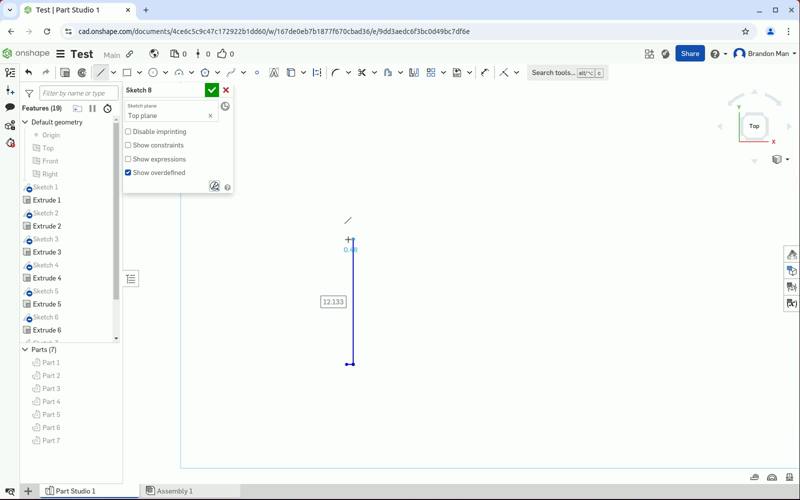
scroll(6)
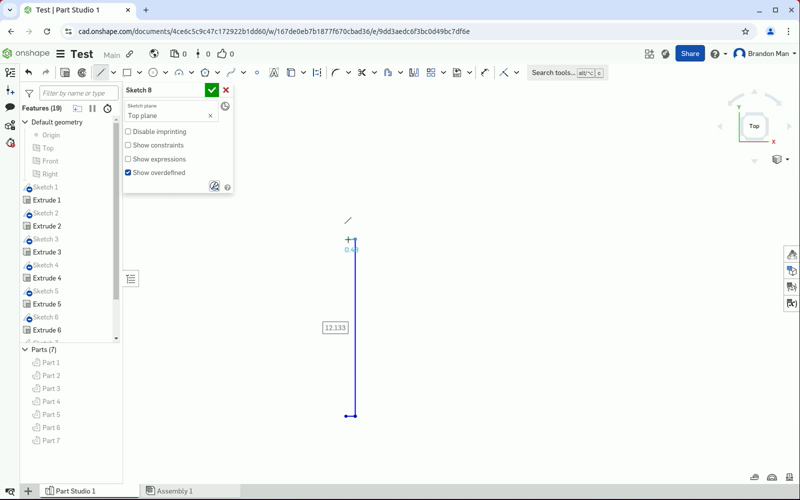
scroll(6)
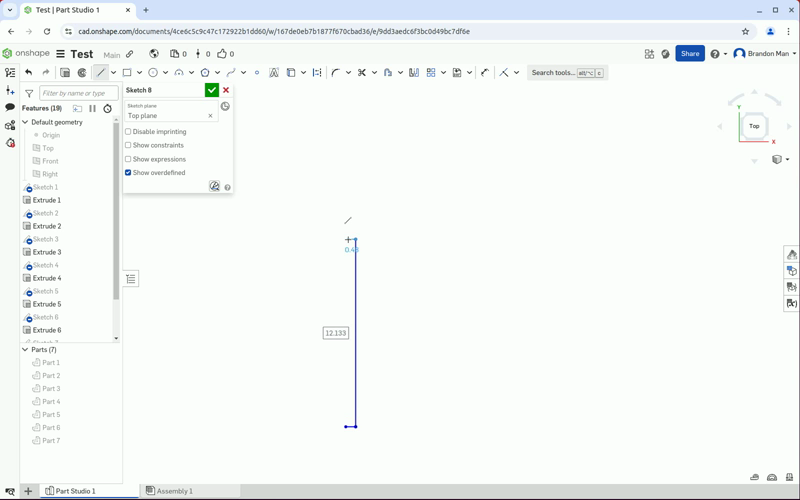
scroll(6)
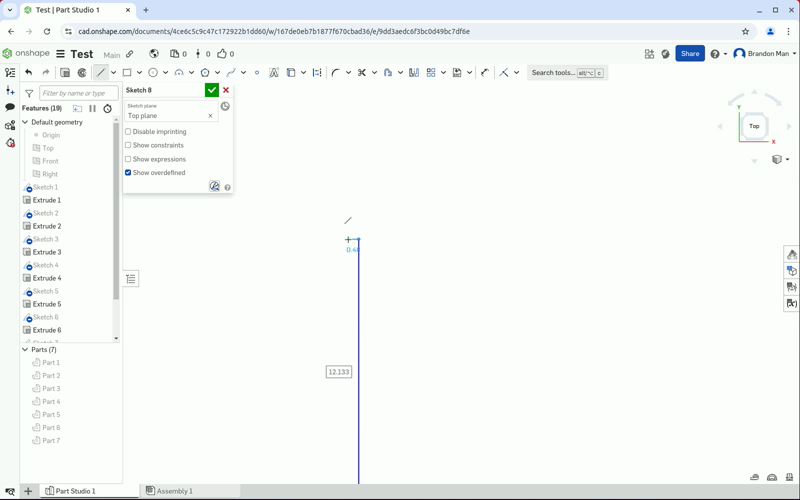
scroll(6)
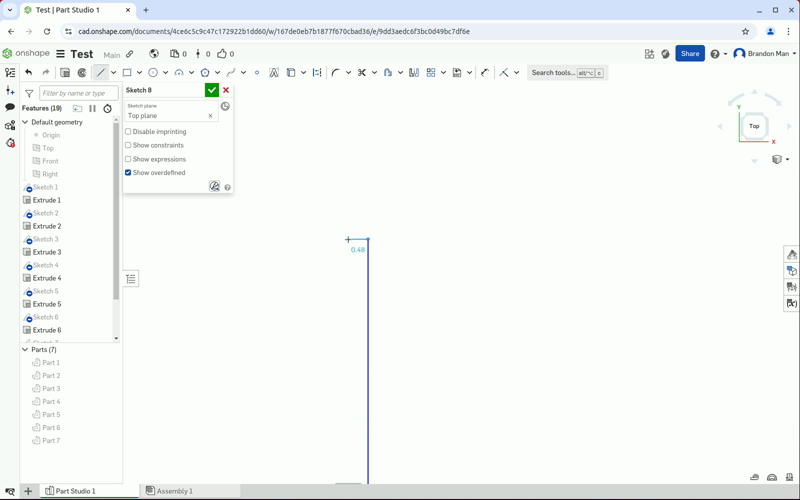
scroll(6)
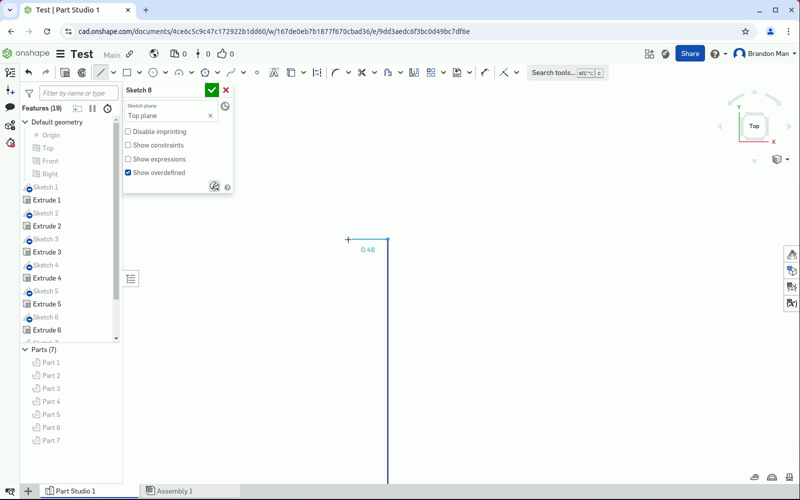
click(348, 239)
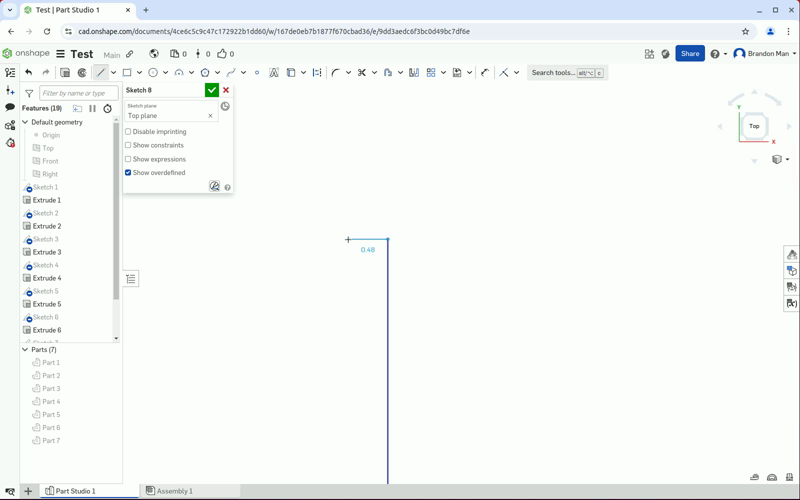
scroll(-6)
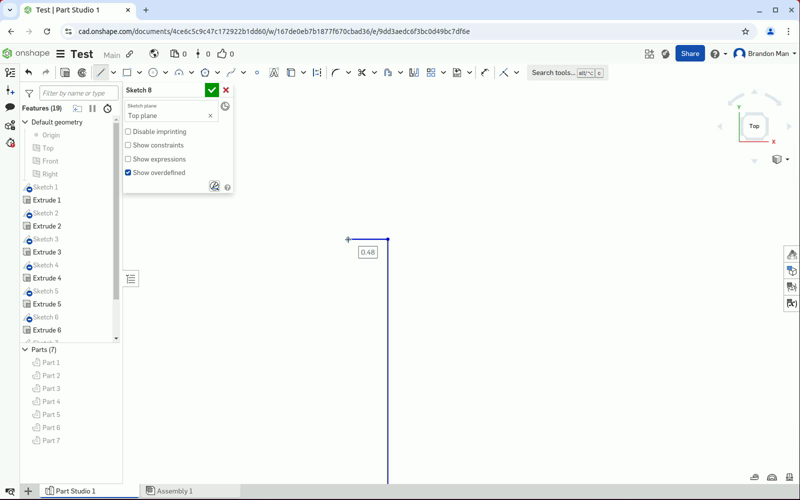
scroll(-6)
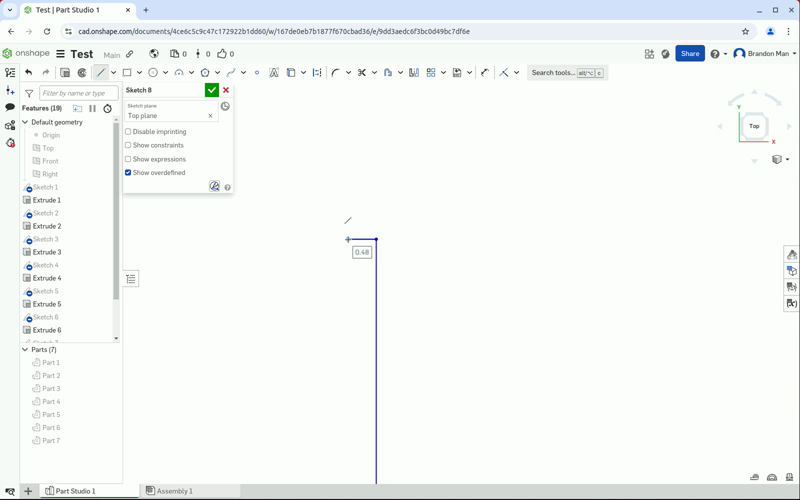
scroll(-6)
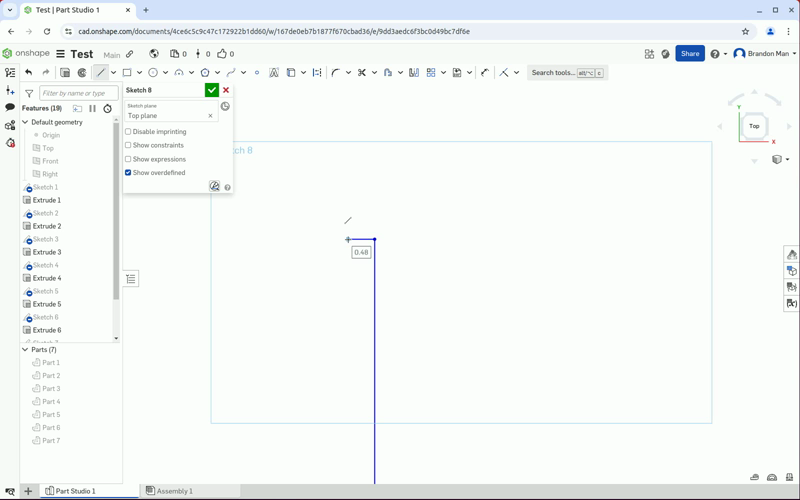
scroll(-6)
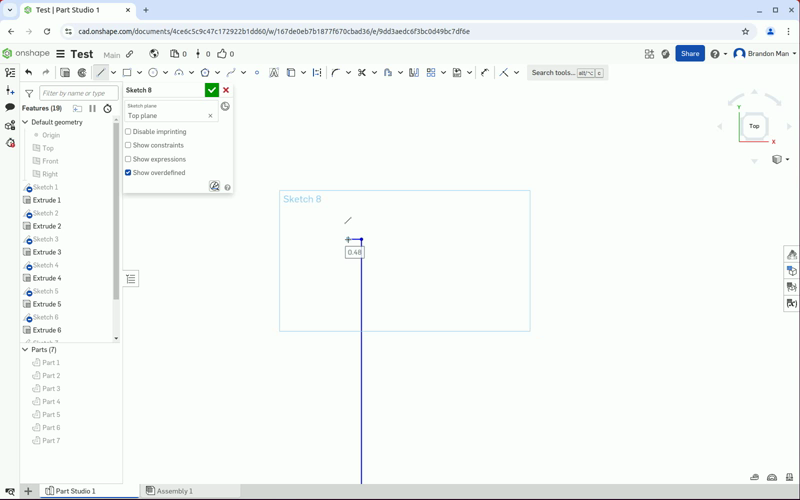
scroll(-6)
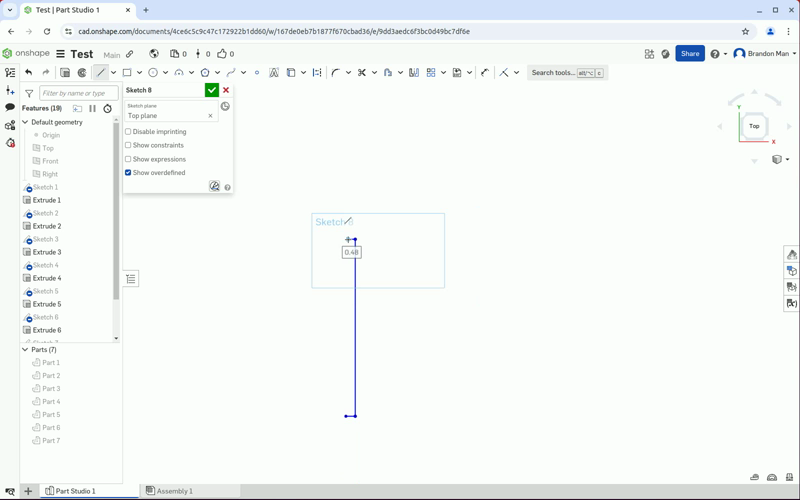
scroll(-6)
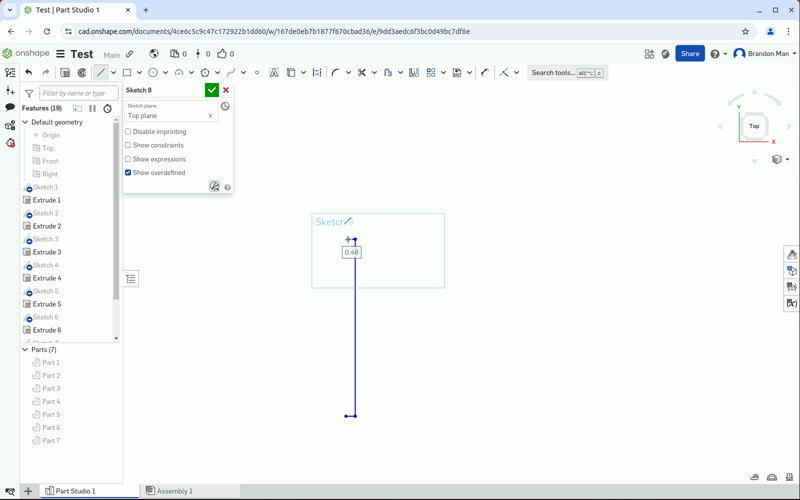
scroll(-6)
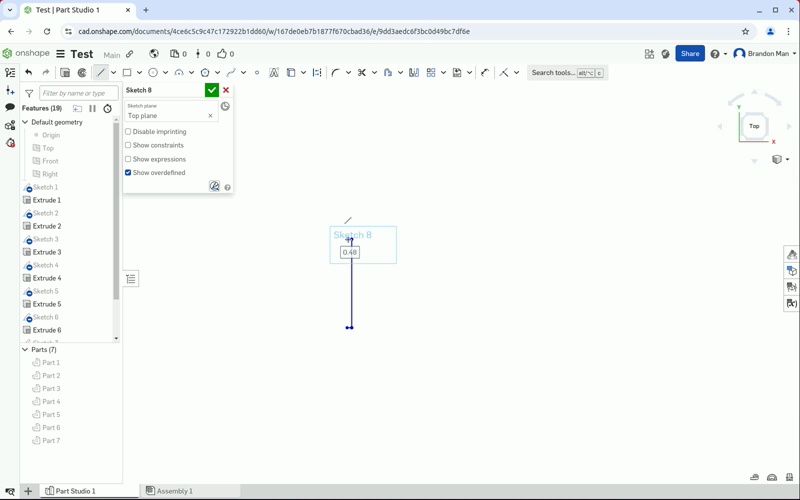
key_up(shift)
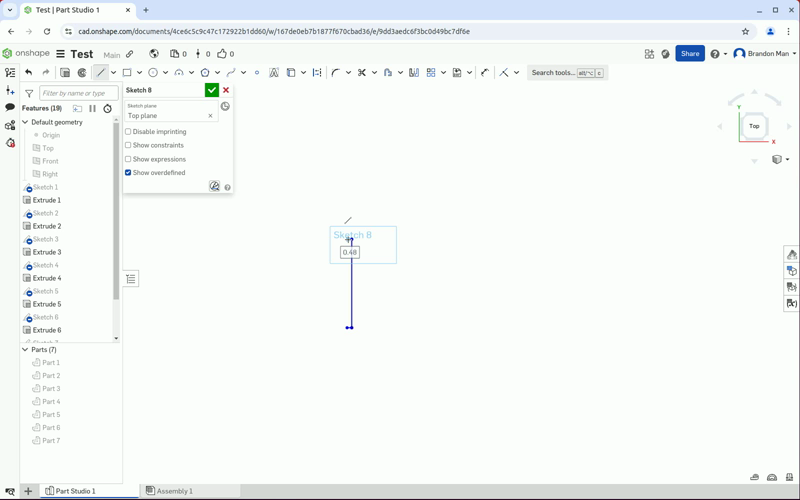
key_down(shift)
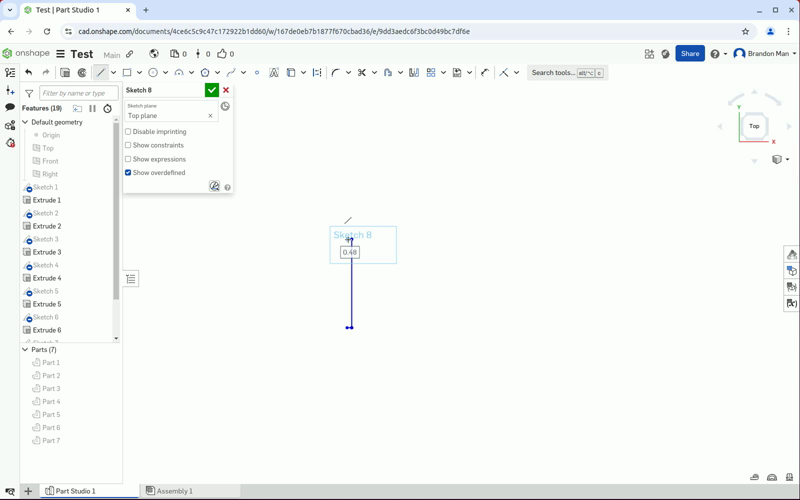
mouse_move(348, 327)
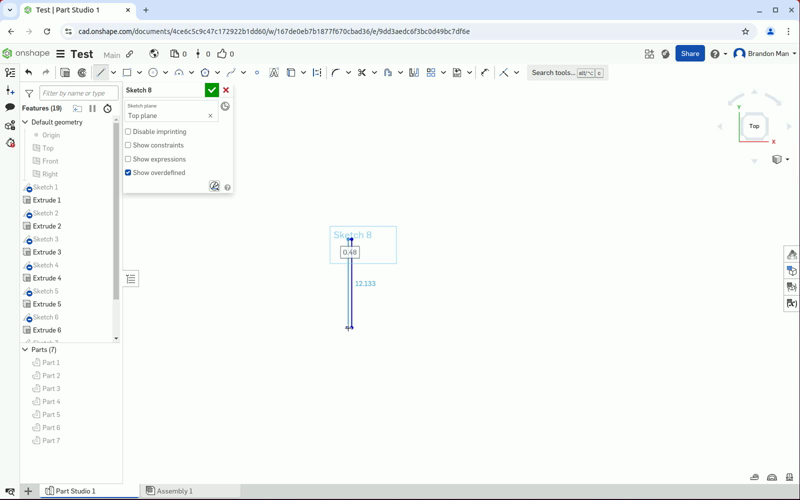
scroll(6)
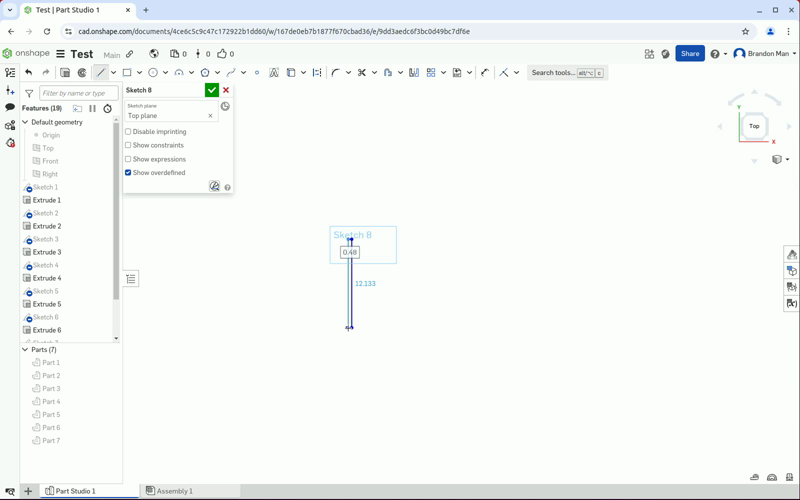
scroll(6)
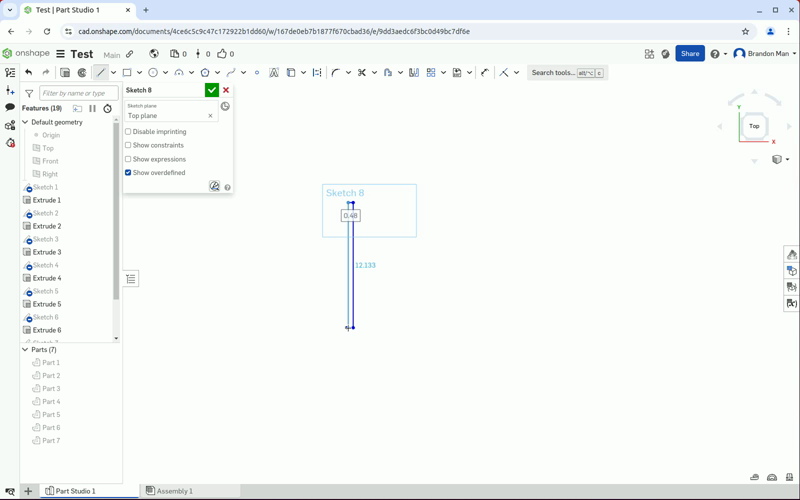
scroll(6)
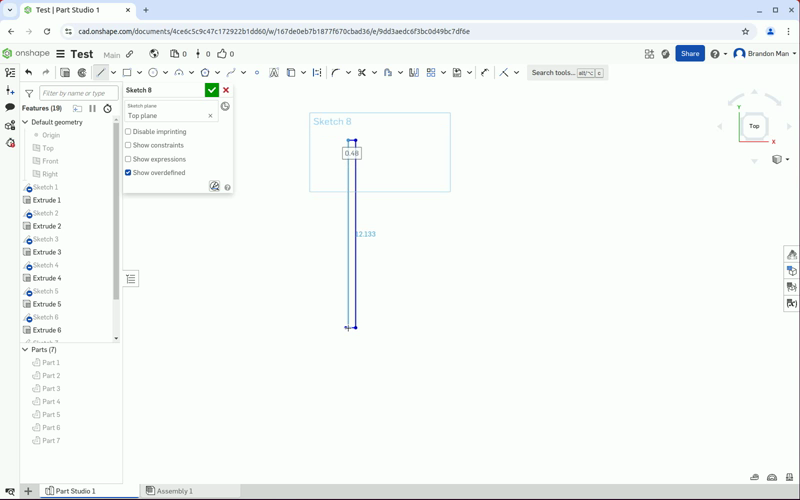
scroll(6)
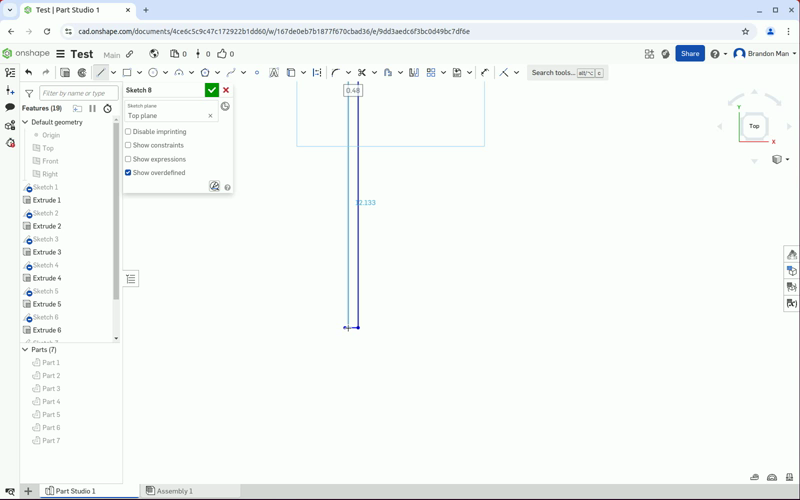
scroll(6)
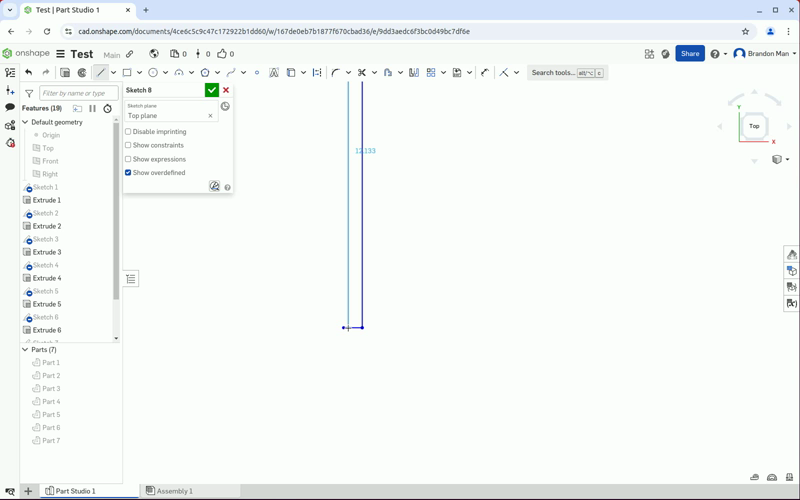
scroll(6)
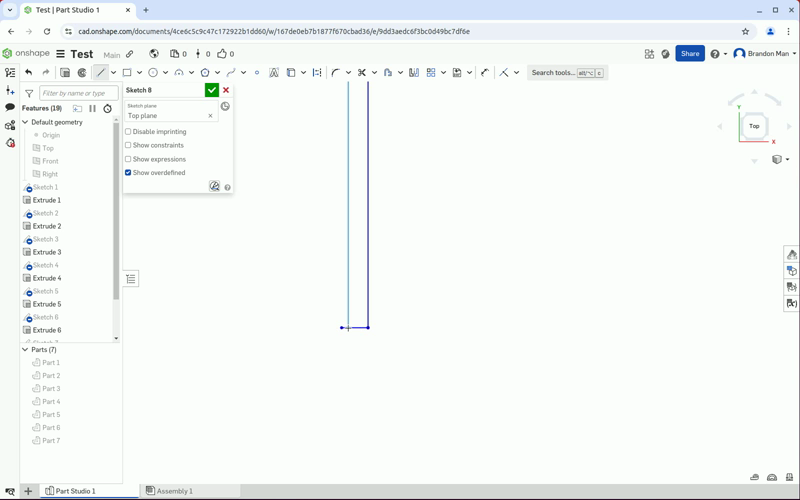
scroll(6)
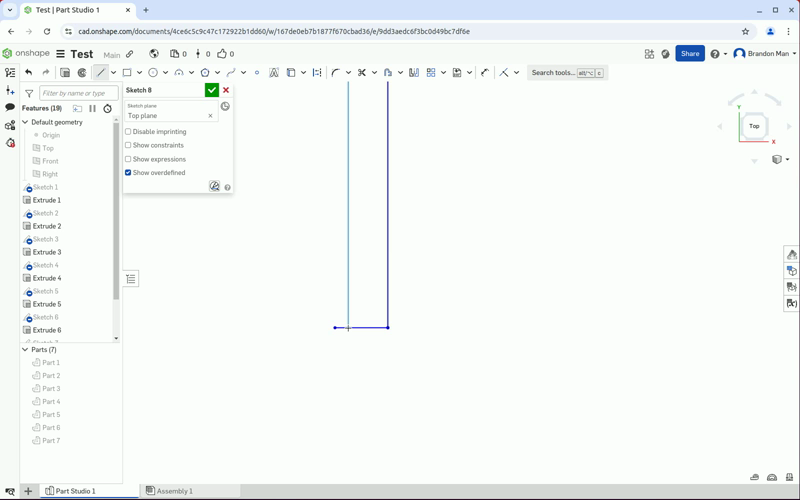
key_up(shift)
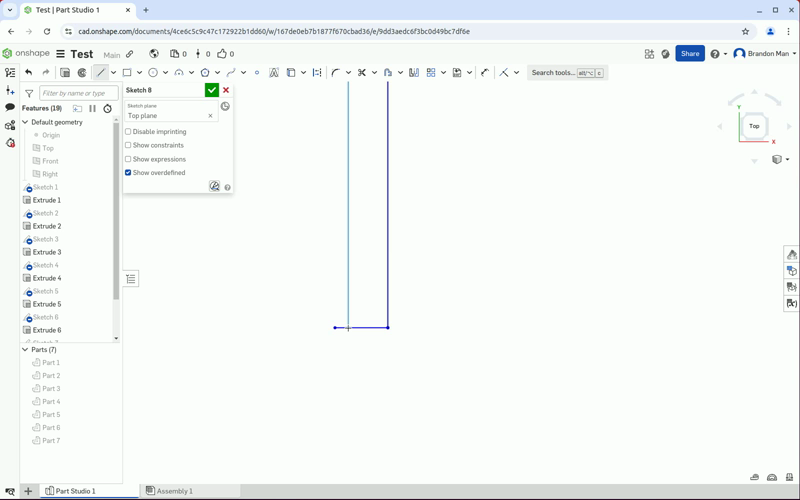
click(348, 327)
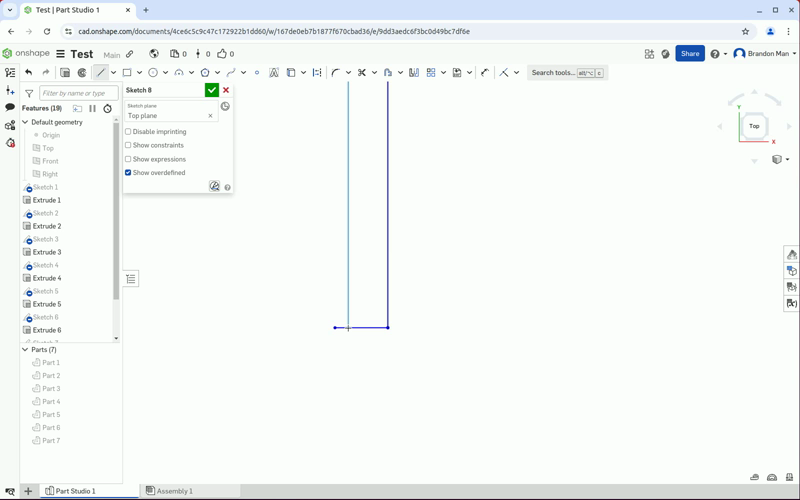
scroll(-6)
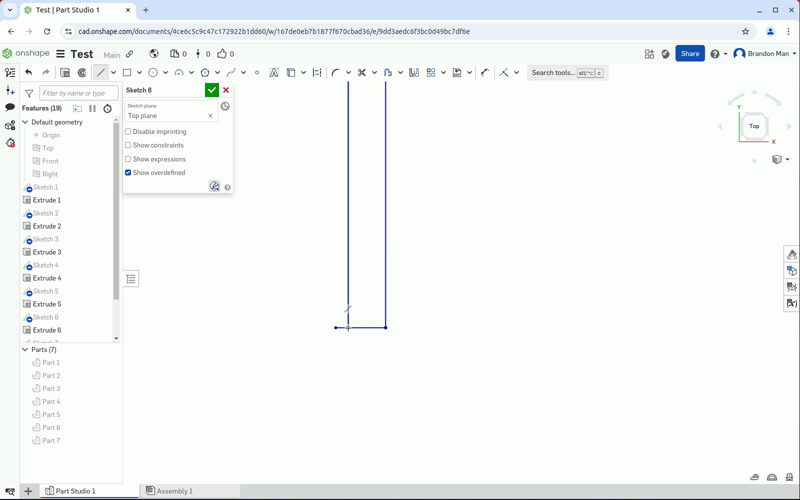
scroll(-6)
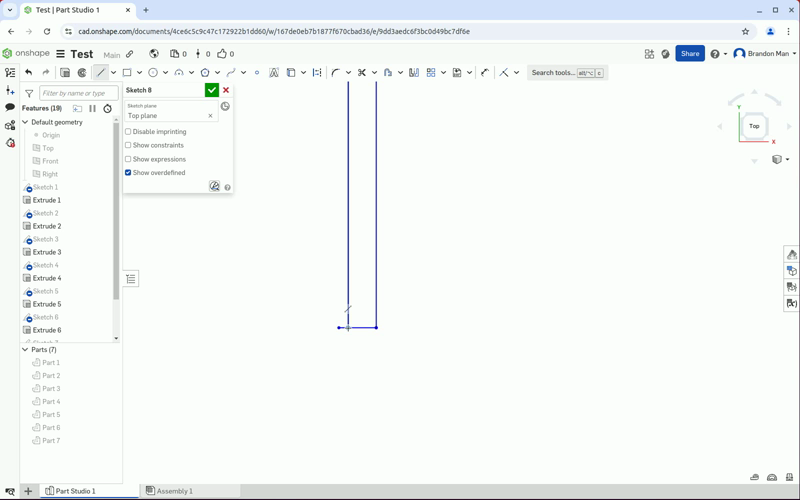
scroll(-6)
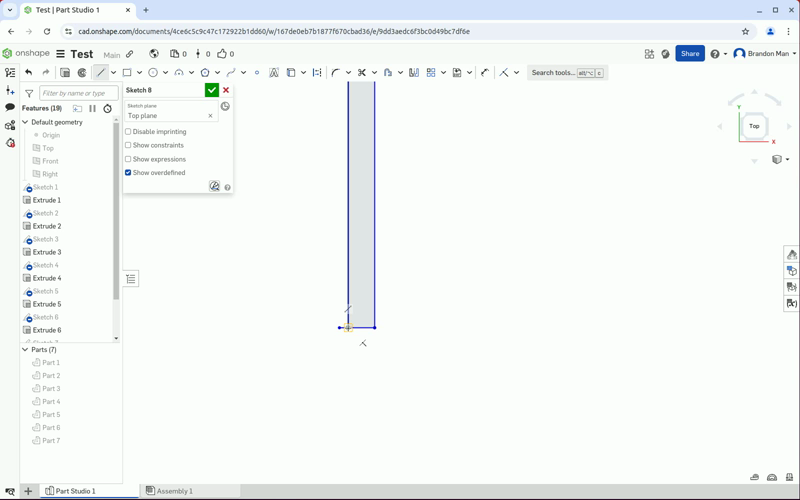
scroll(-6)
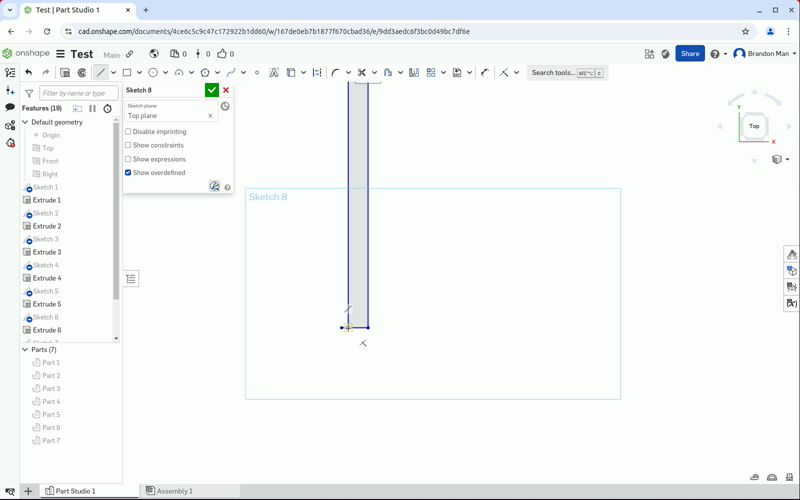
scroll(-6)
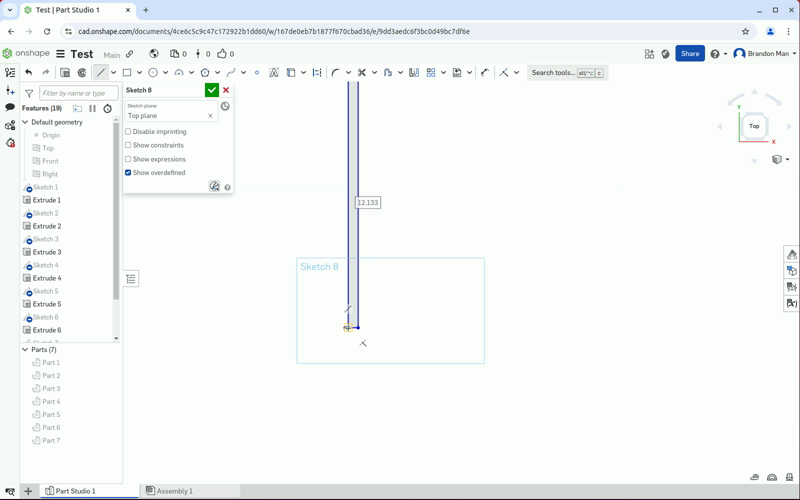
scroll(-6)
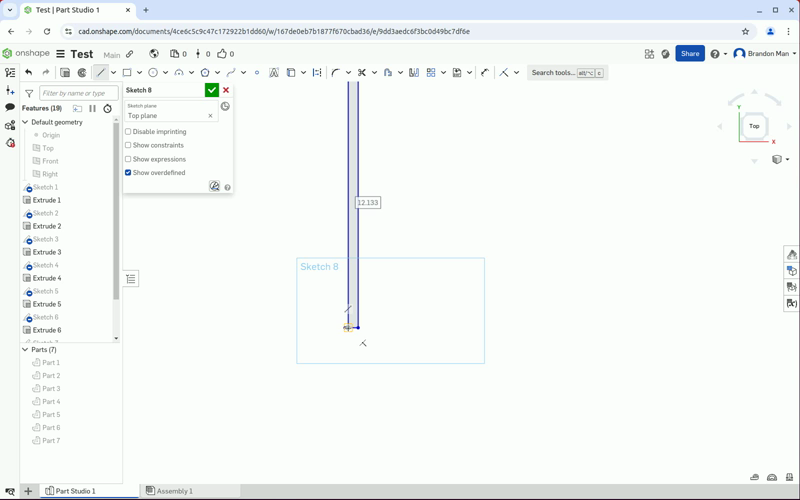
scroll(-6)
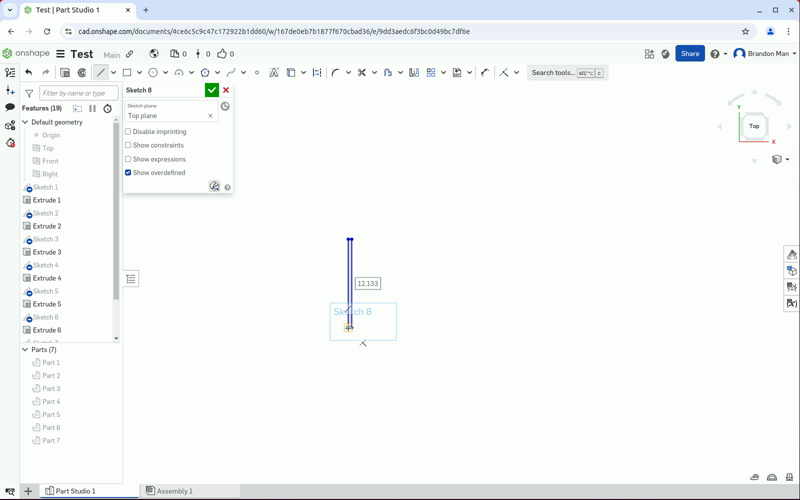
key(esc)
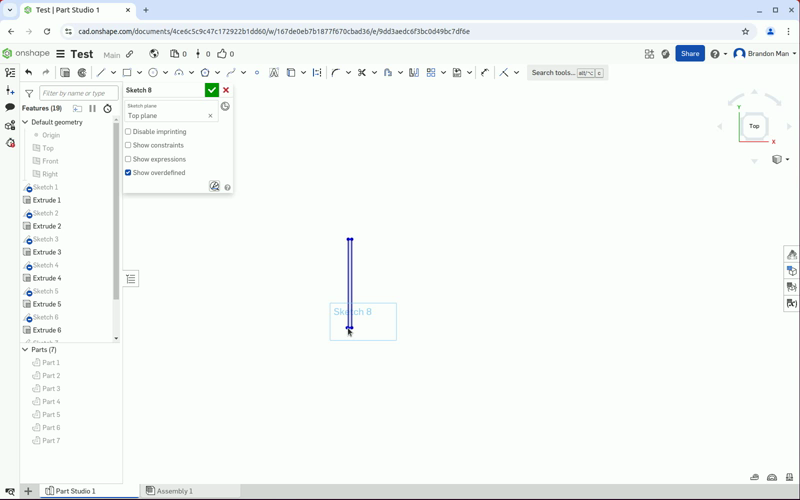
mouse_move(348, 295)
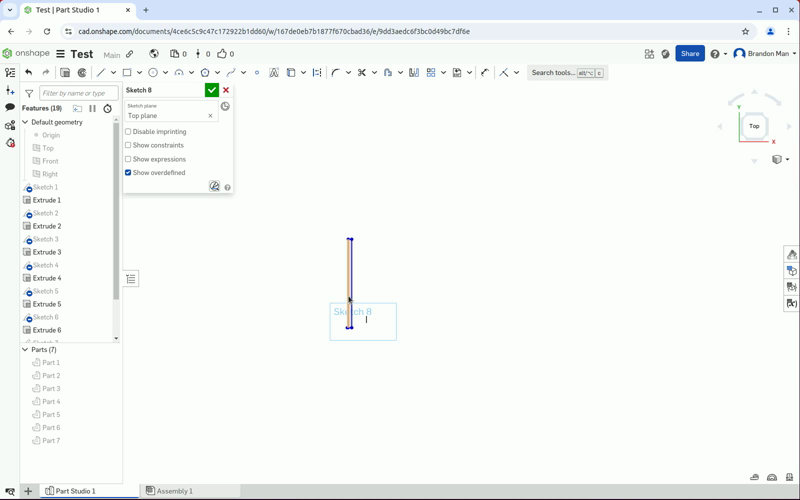
scroll(6)
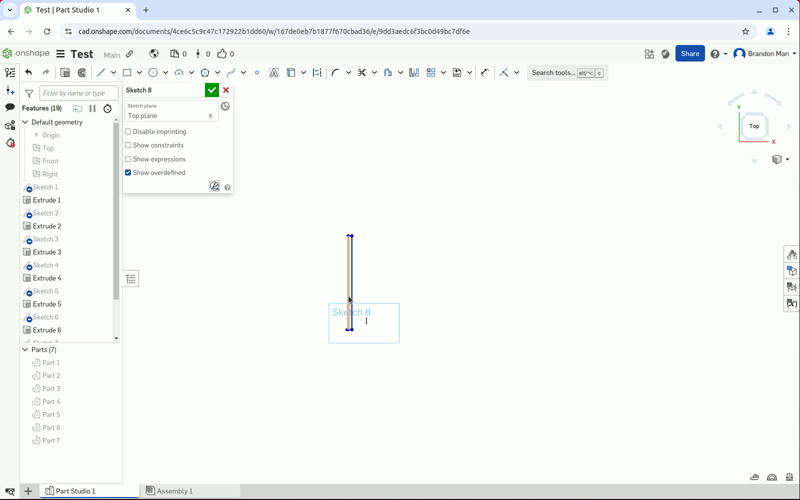
scroll(6)
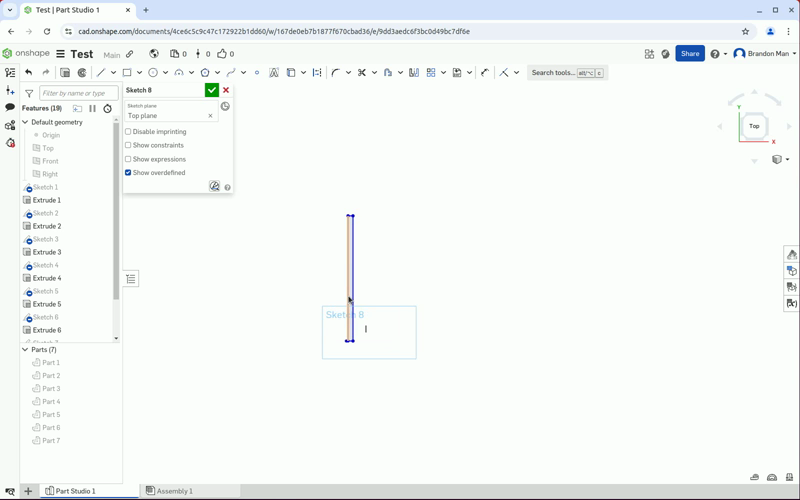
scroll(6)
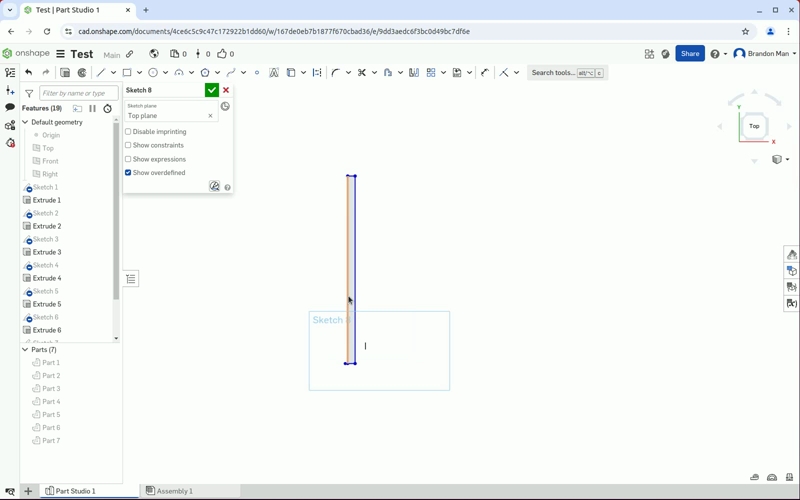
scroll(6)
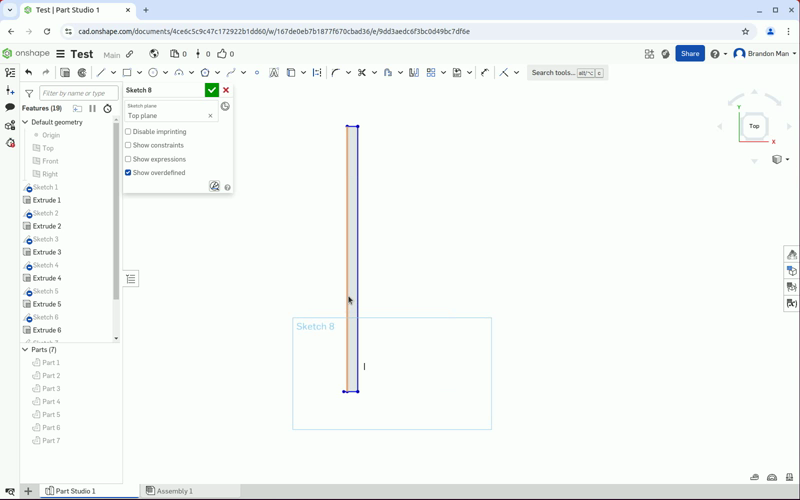
scroll(6)
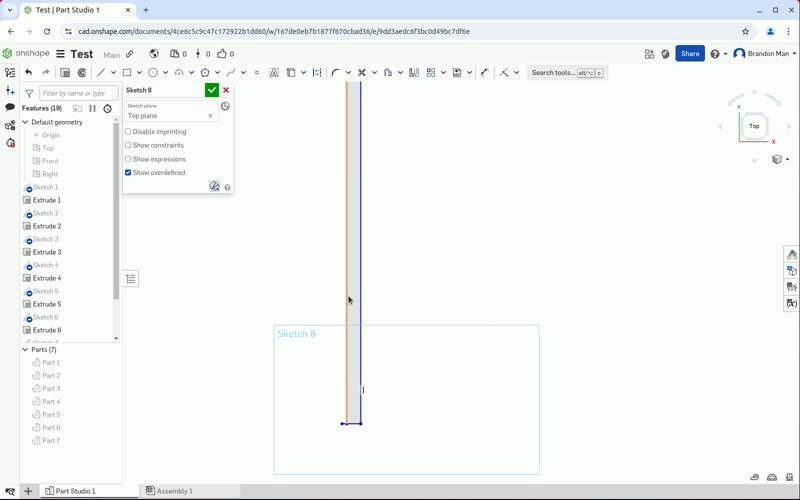
scroll(6)
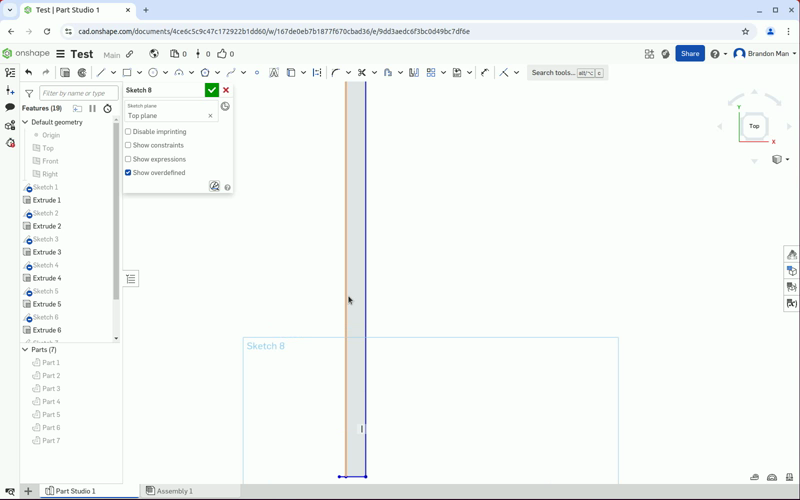
scroll(6)
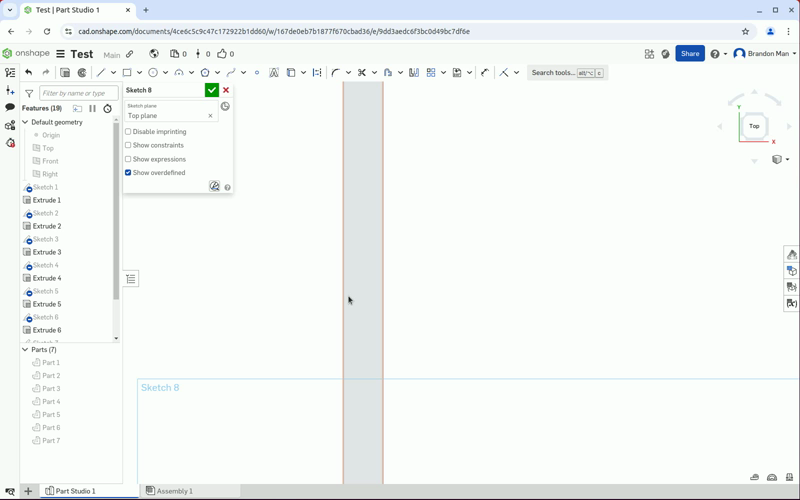
click(348, 295)
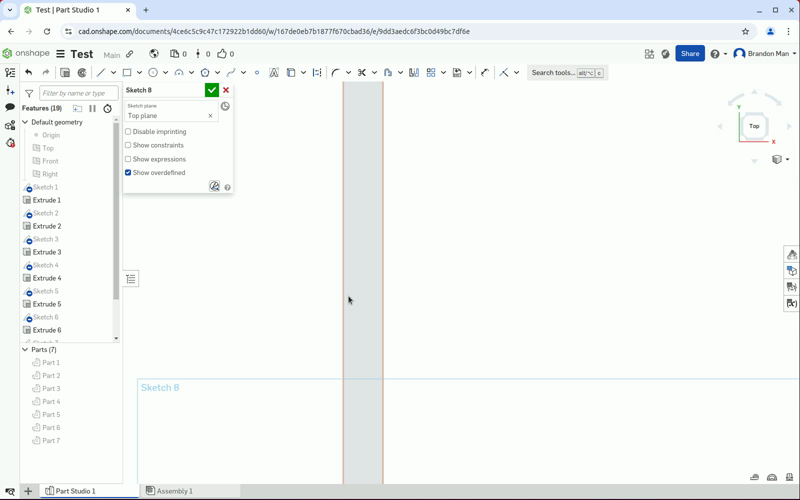
scroll(-6)
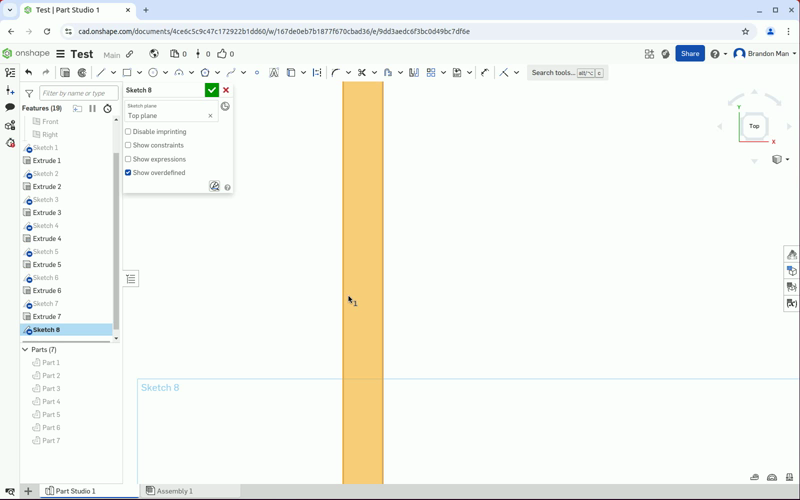
scroll(-6)
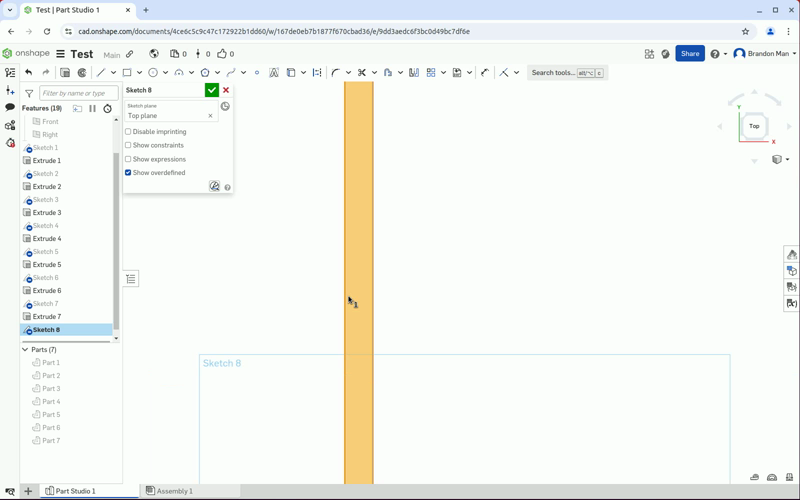
scroll(-6)
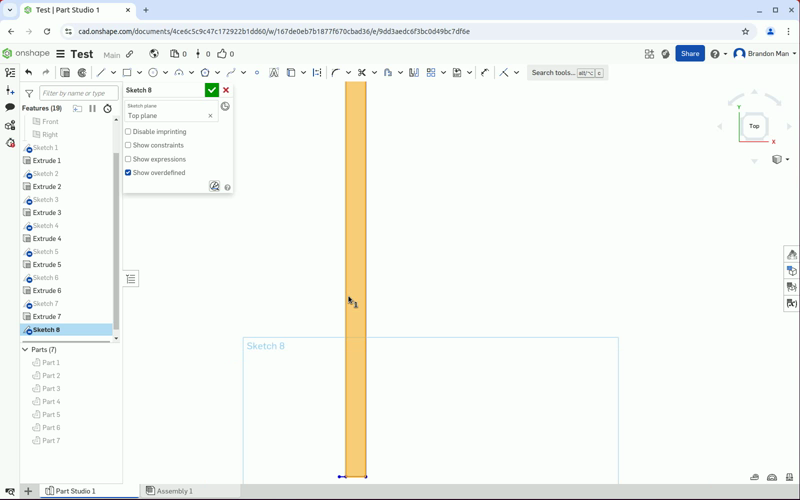
scroll(-6)
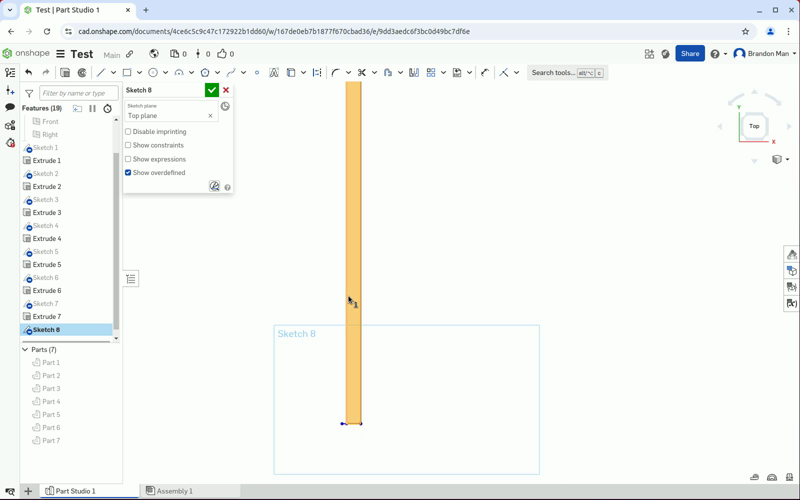
scroll(-6)
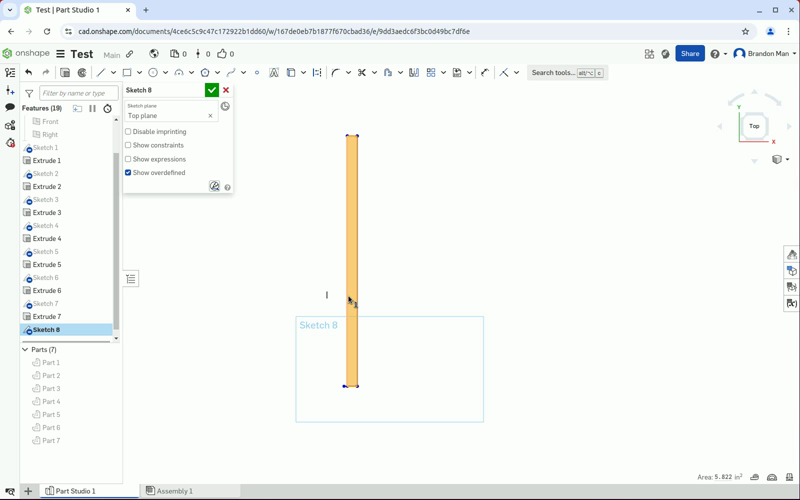
scroll(-6)
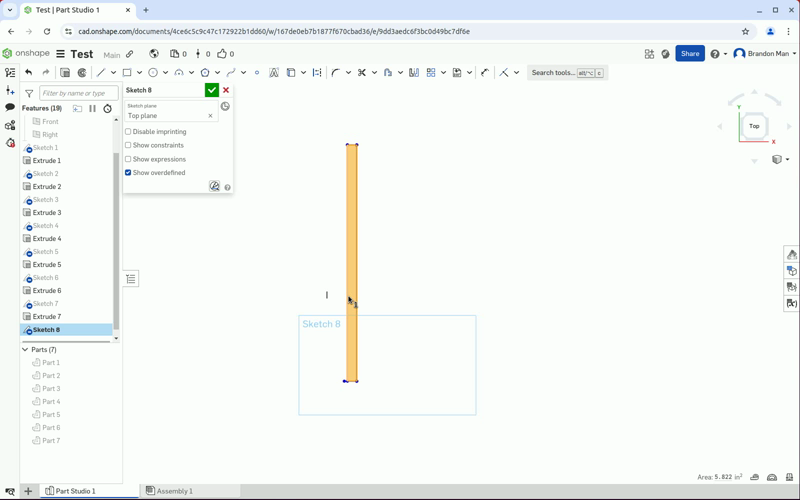
scroll(-6)
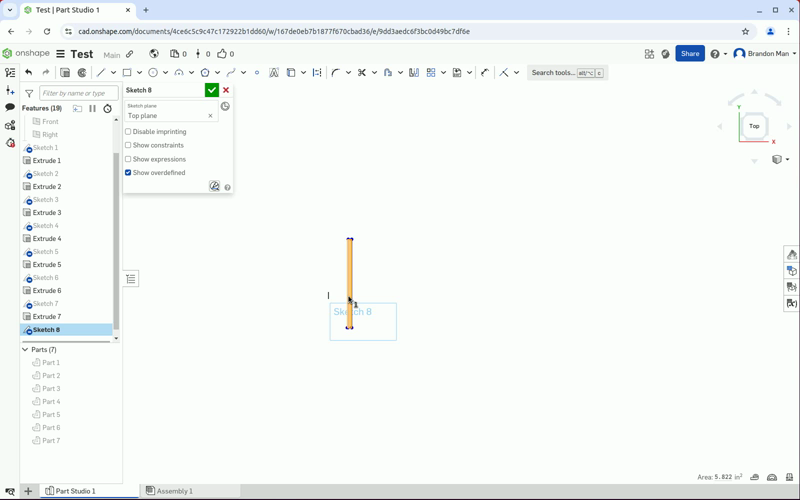
mouse_move(73, 352)
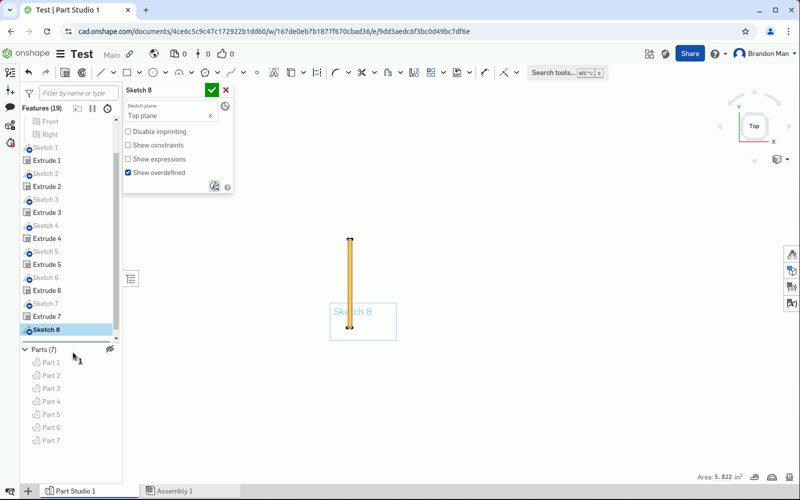
key(shift+y)
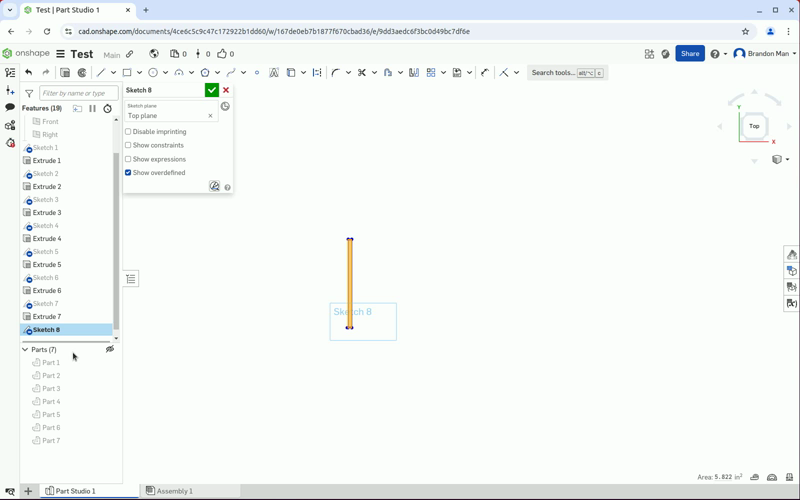
key(shift+e)
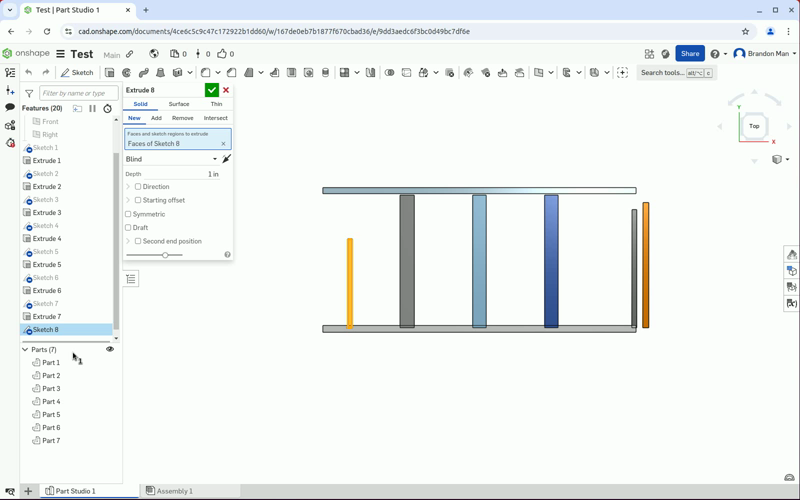
mouse_move(143, 106)
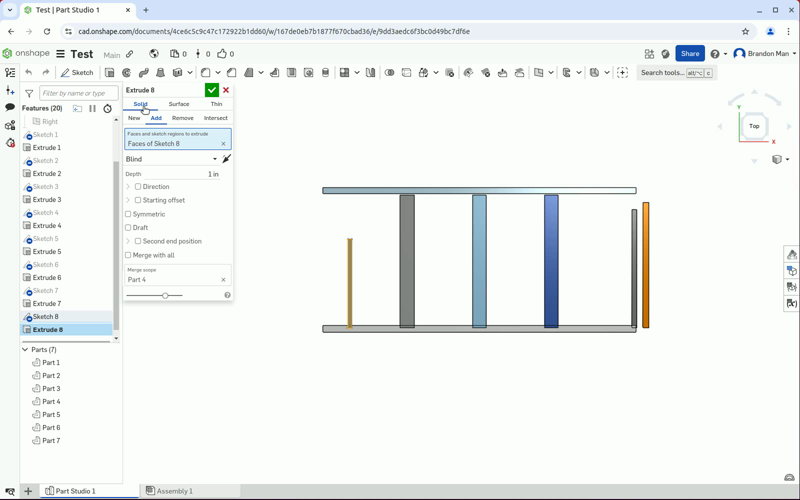
click(143, 106)
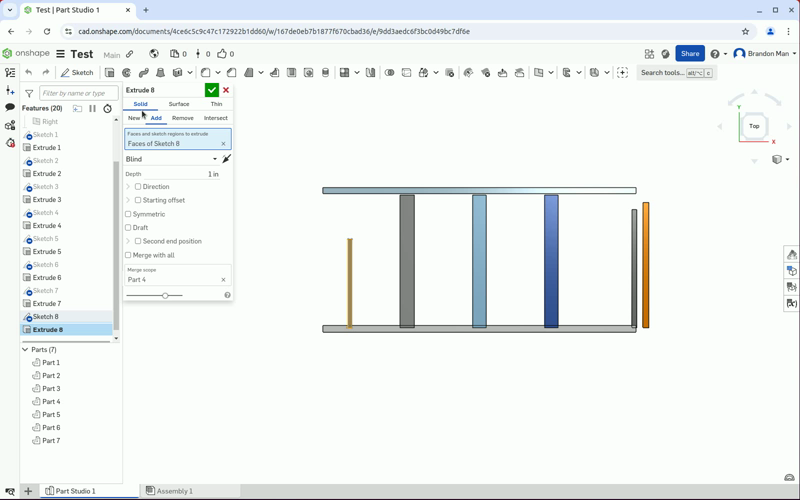
mouse_move(137, 120)
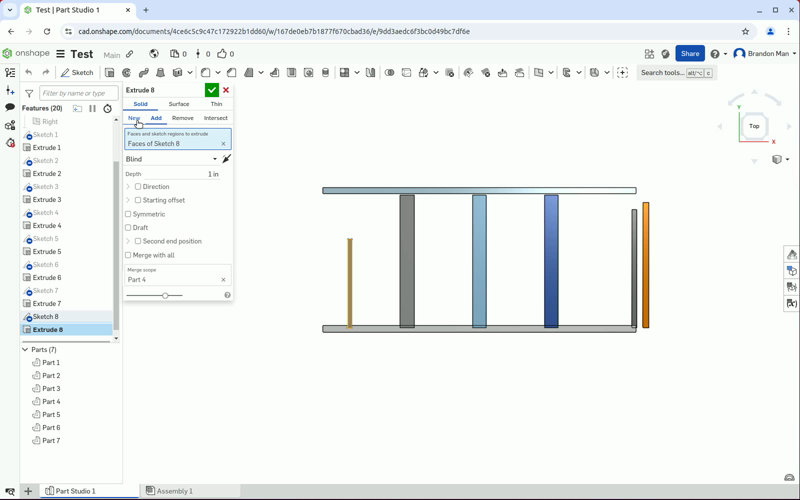
click(137, 120)
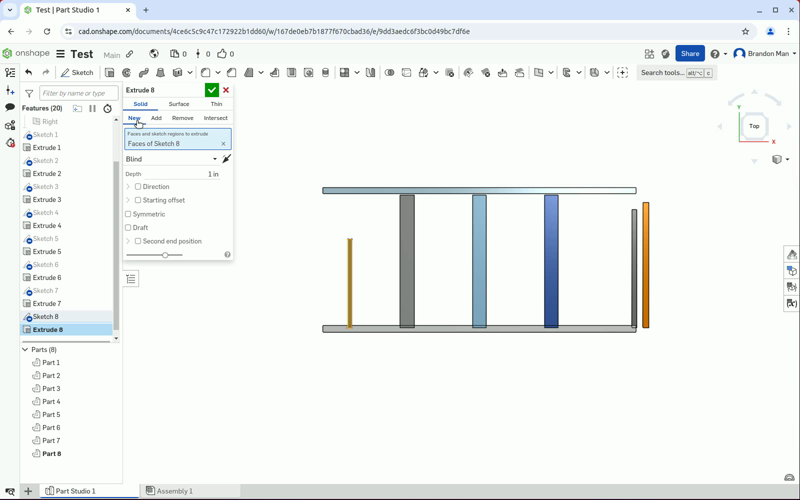
key(tab, 4)
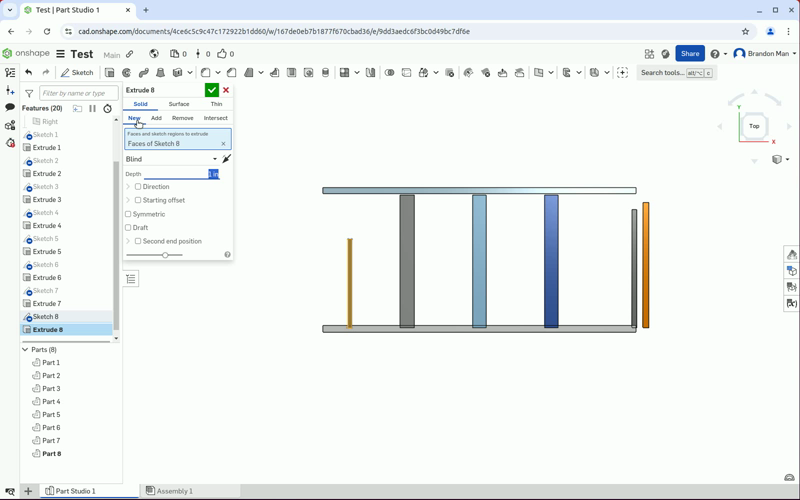
text(-1.926)
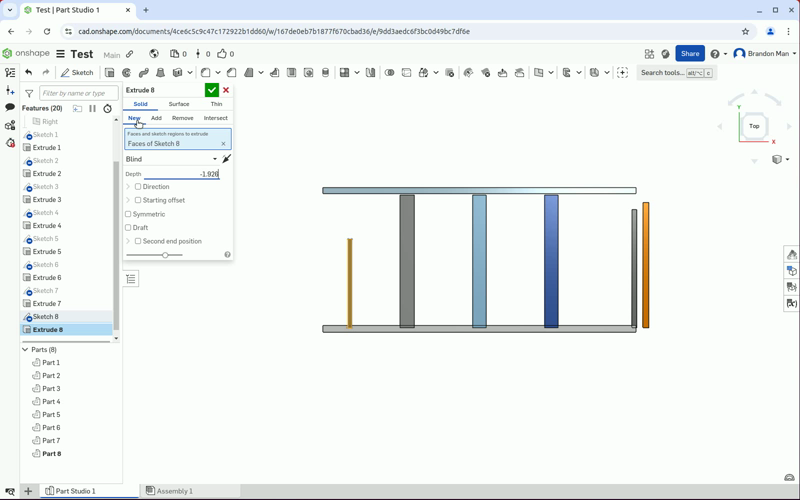
key(enter)
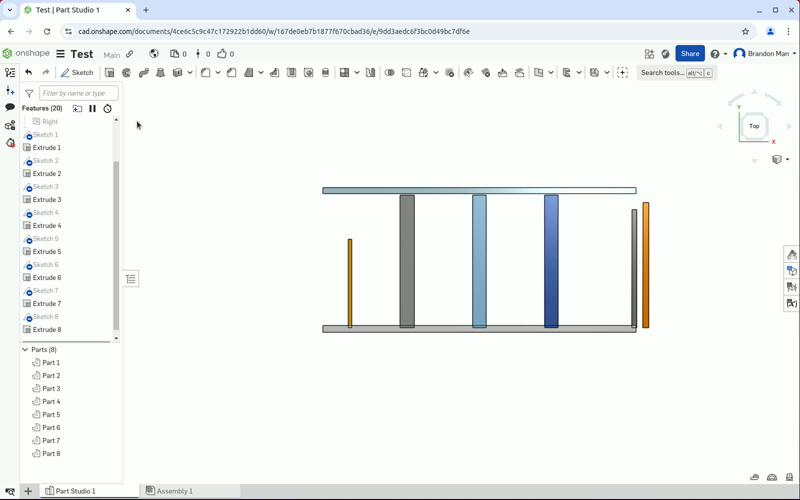
key(shift+h)
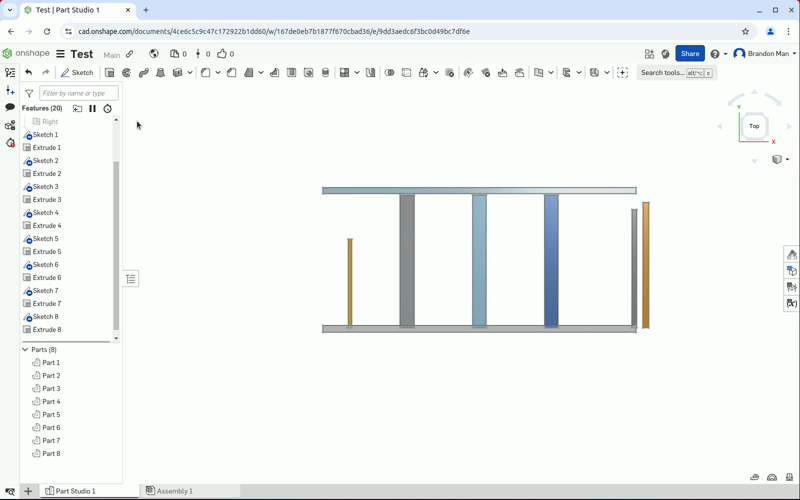
key(shift+h)
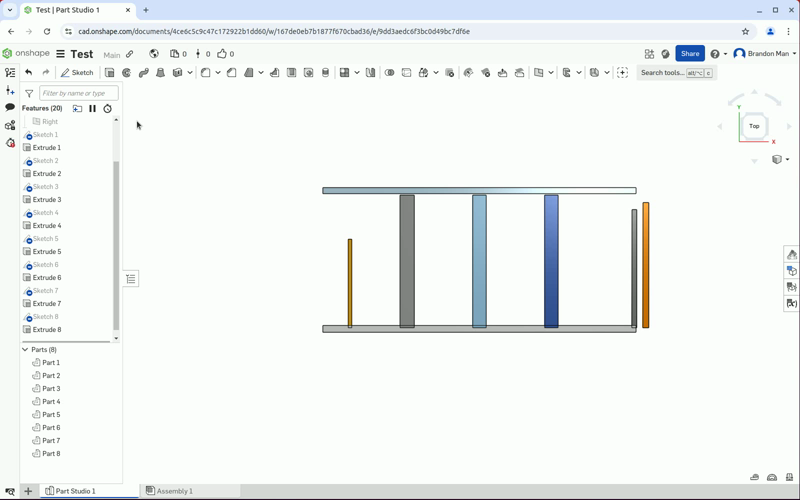
mouse_move(69, 137)
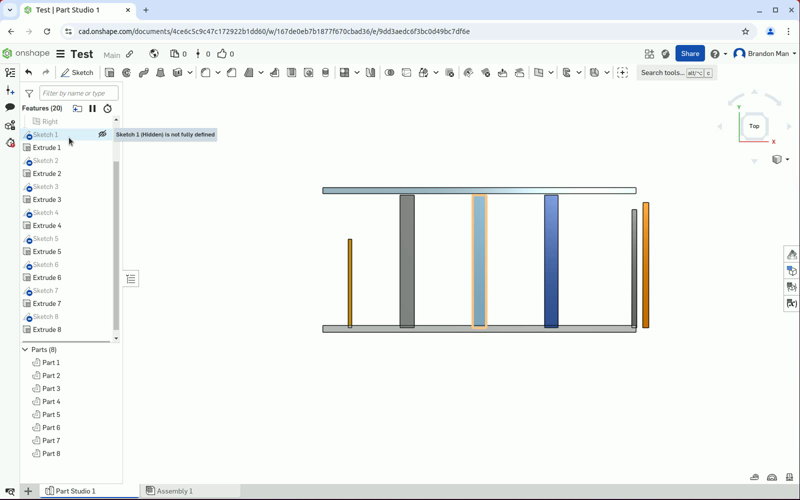
click(69, 137)
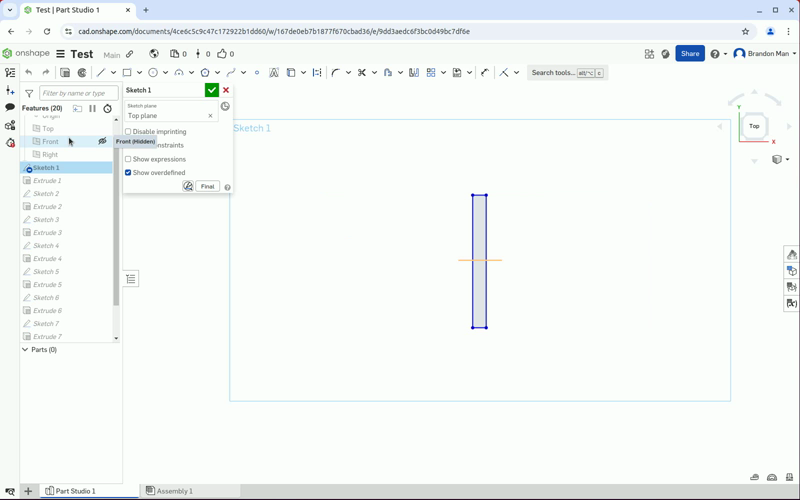
mouse_move(229, 92)
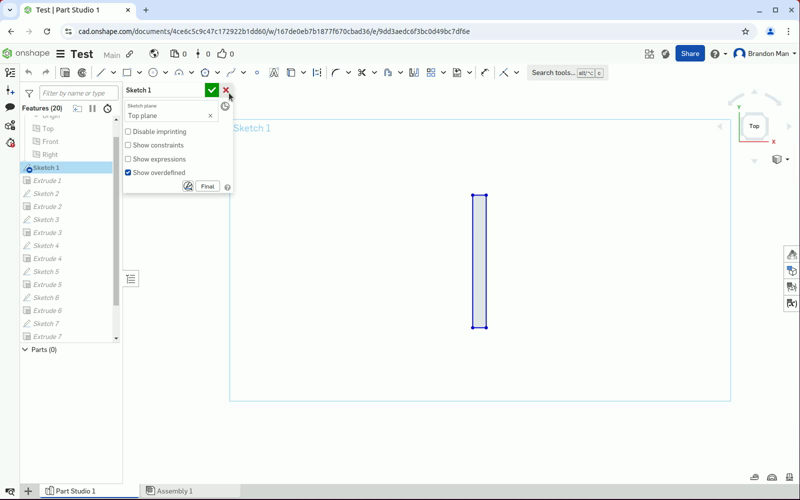
click(229, 92)
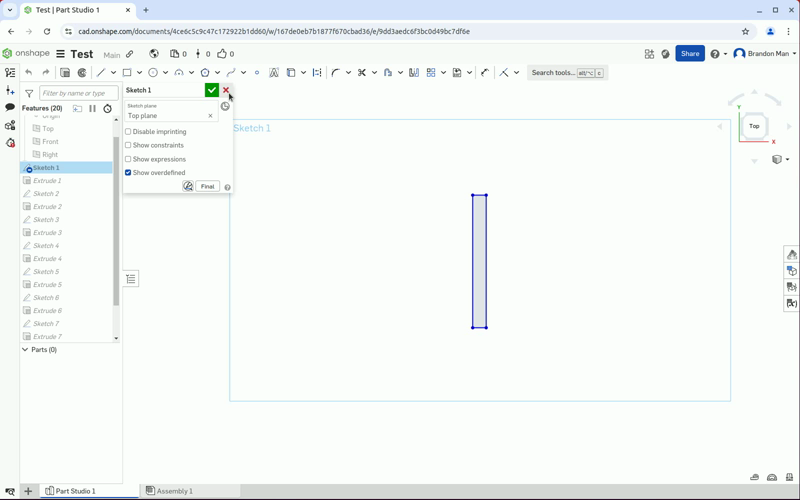
key(shift+s)
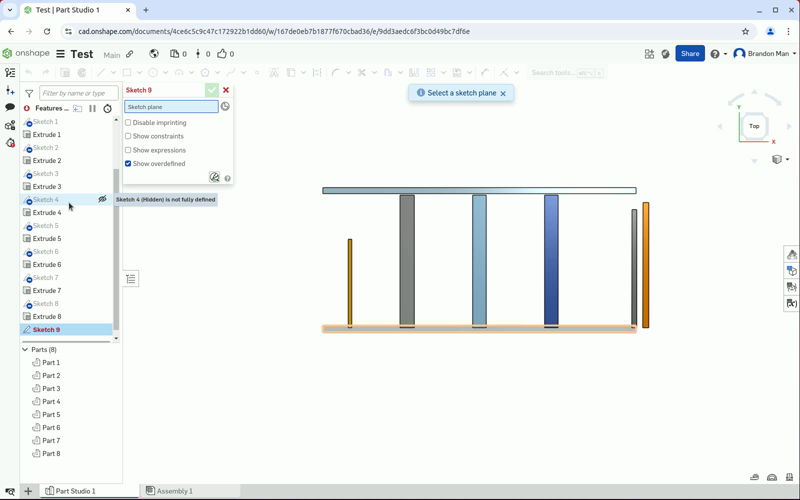
scroll(3)
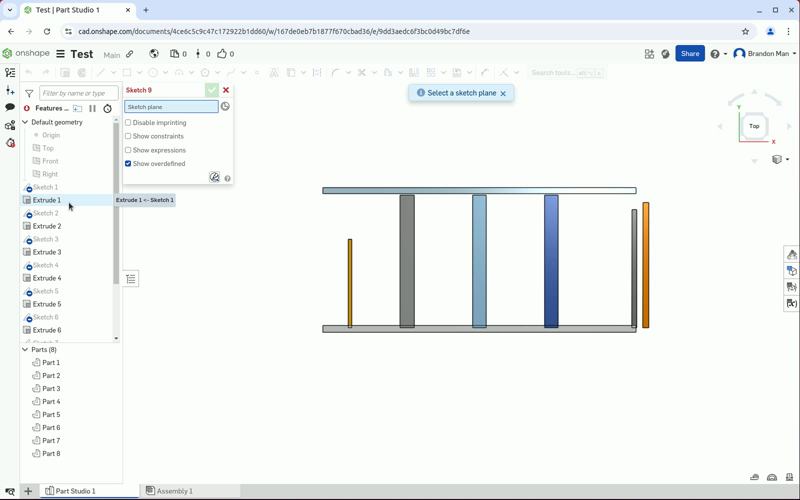
mouse_move(69, 150)
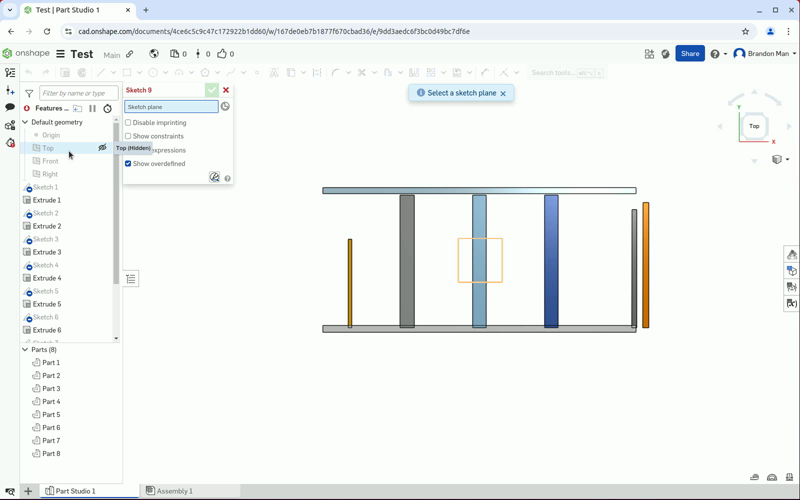
click(69, 150)
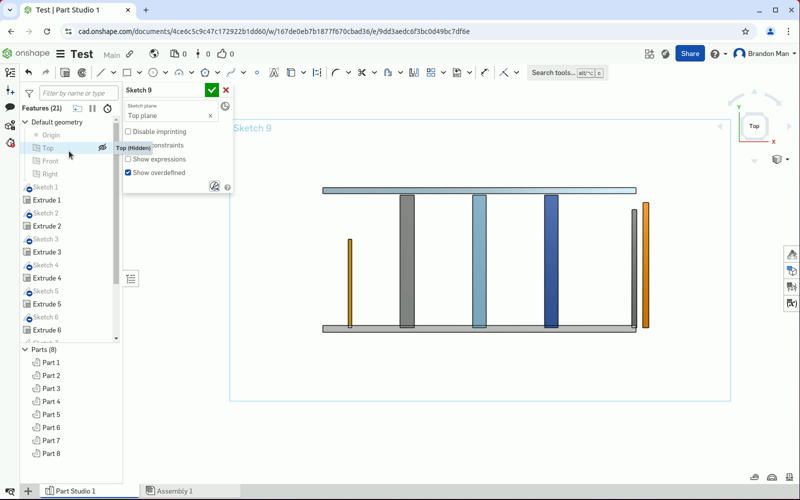
mouse_move(73, 352)
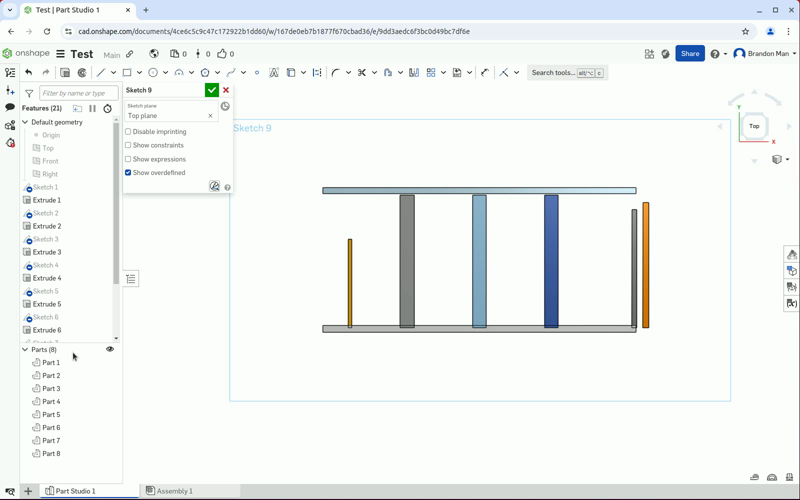
key(y)
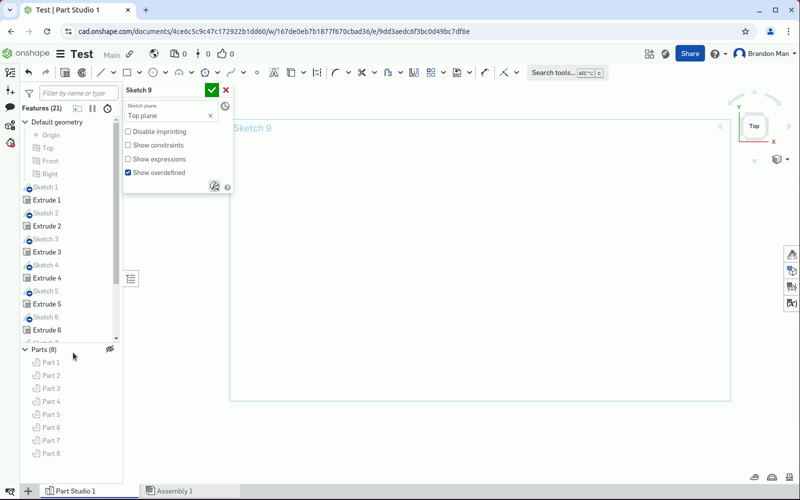
key(l)
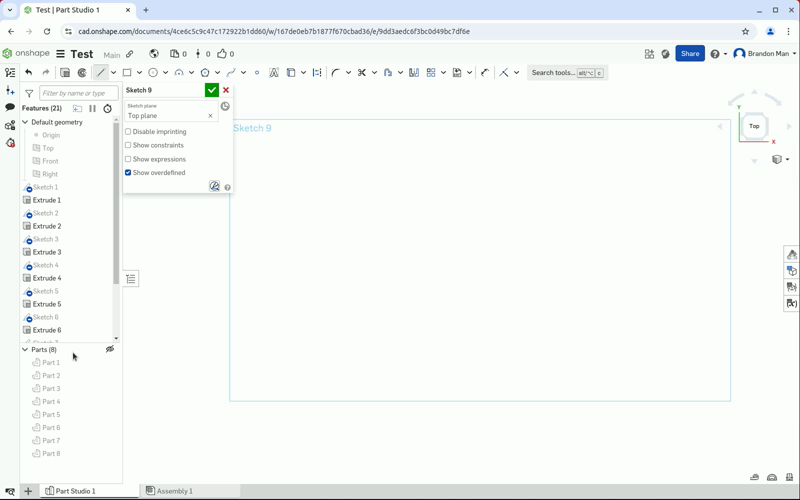
key_down(shift)
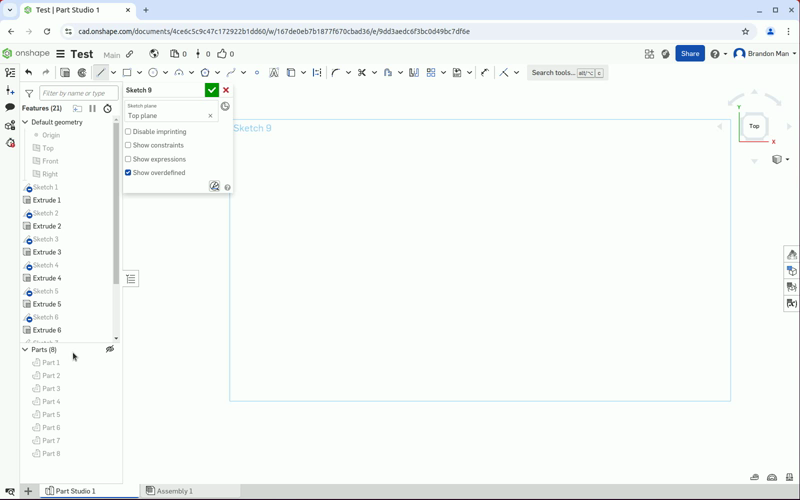
mouse_move(356, 327)
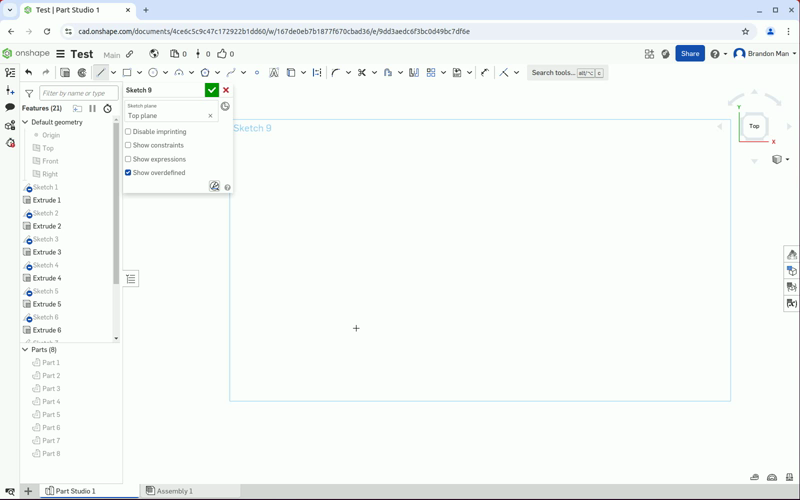
click(356, 327)
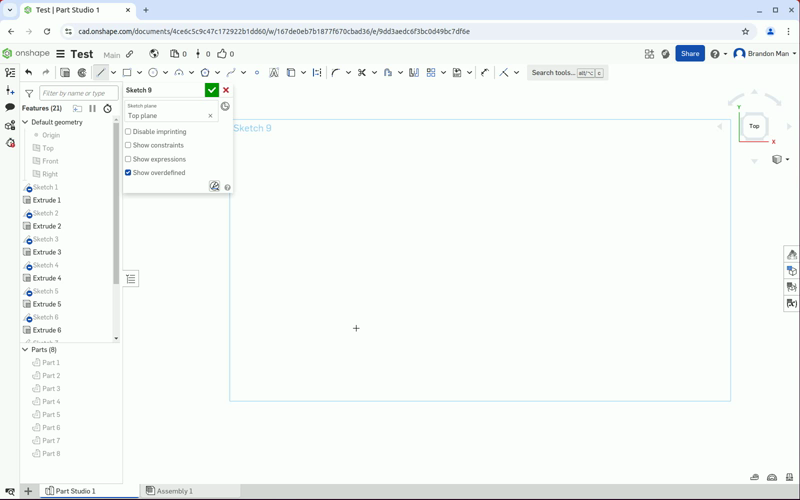
key_up(shift)
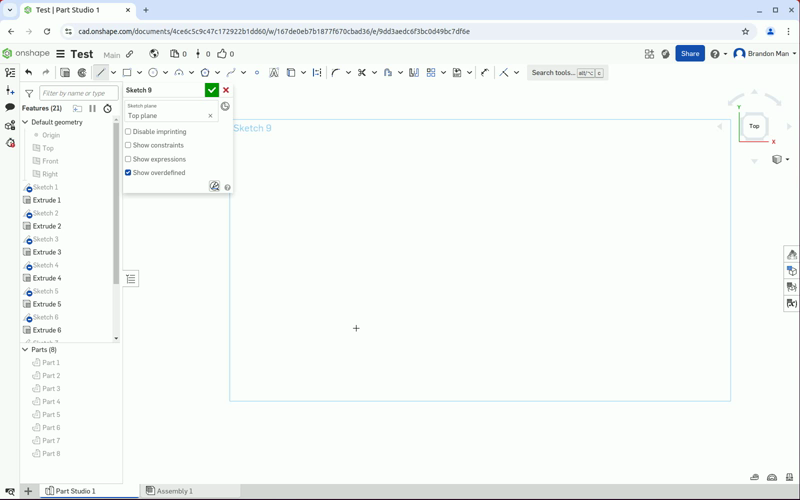
key_down(shift)
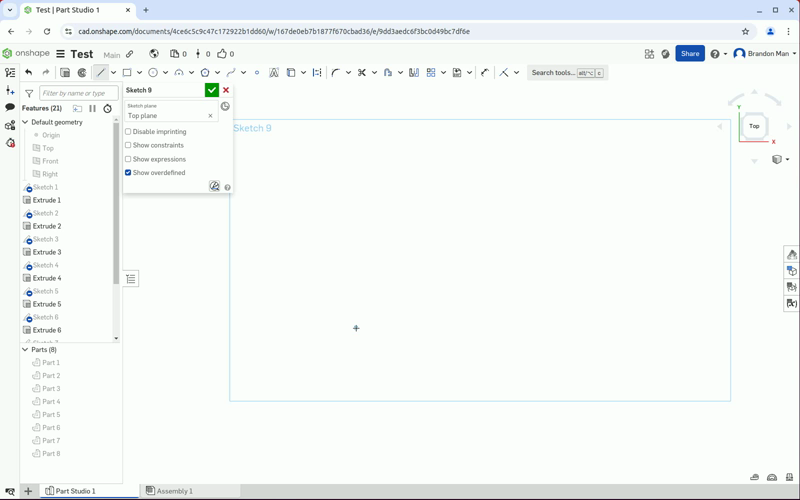
mouse_move(386, 327)
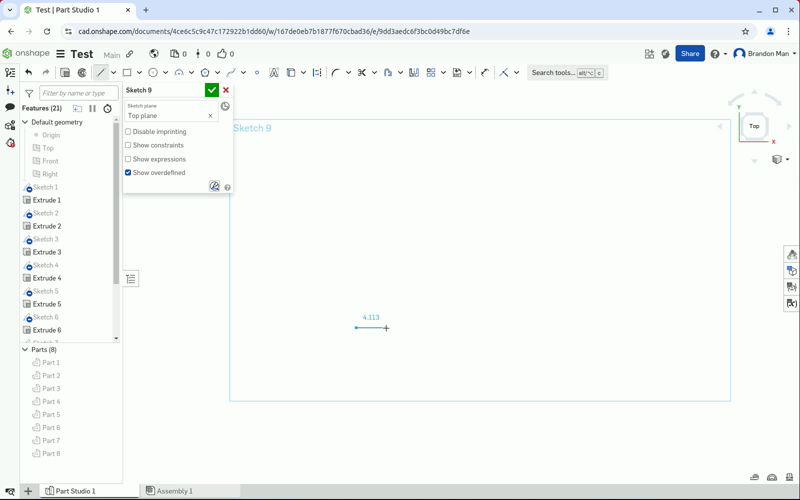
mouse_move(360, 327)
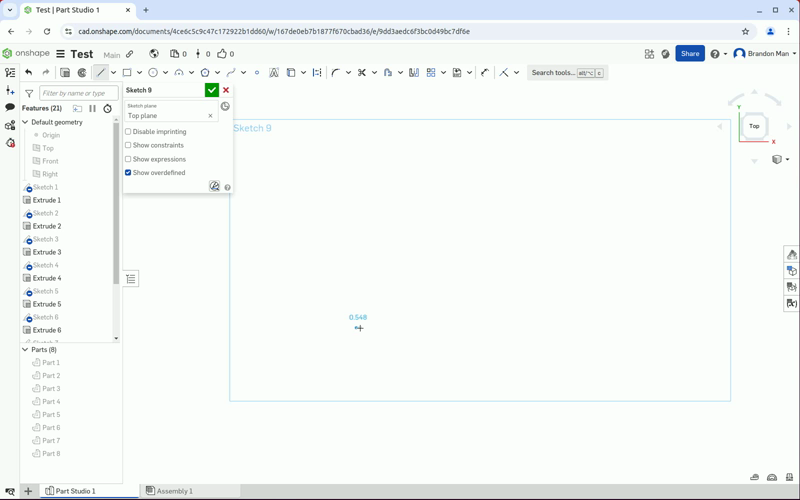
scroll(6)
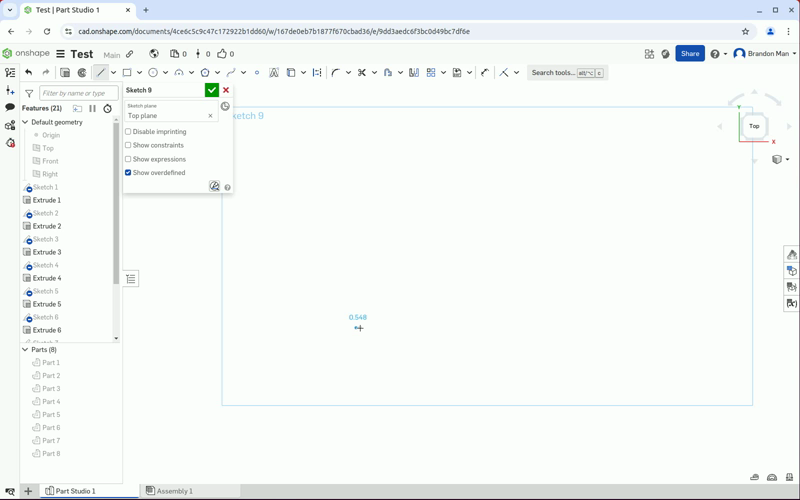
scroll(6)
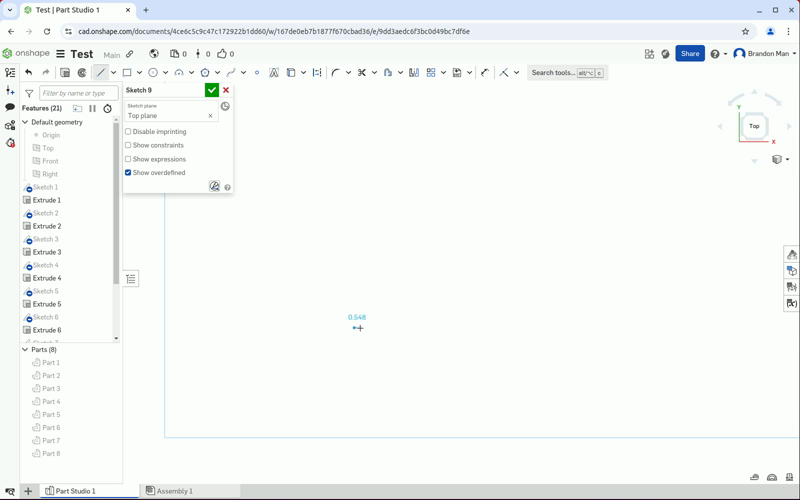
scroll(6)
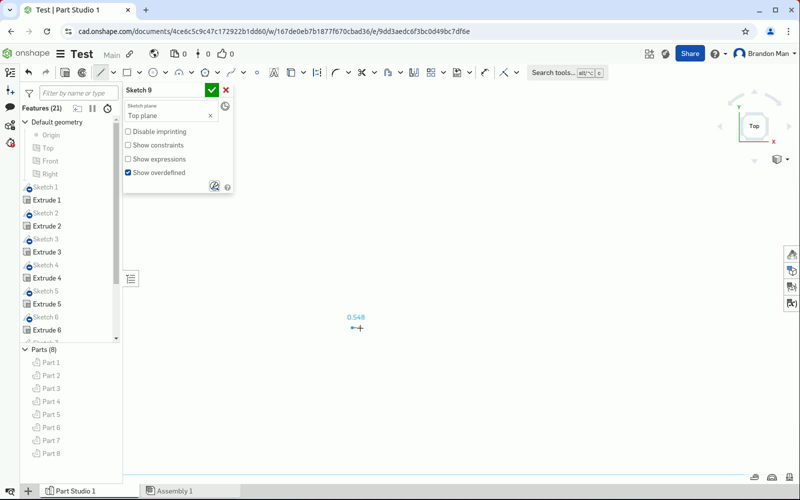
scroll(6)
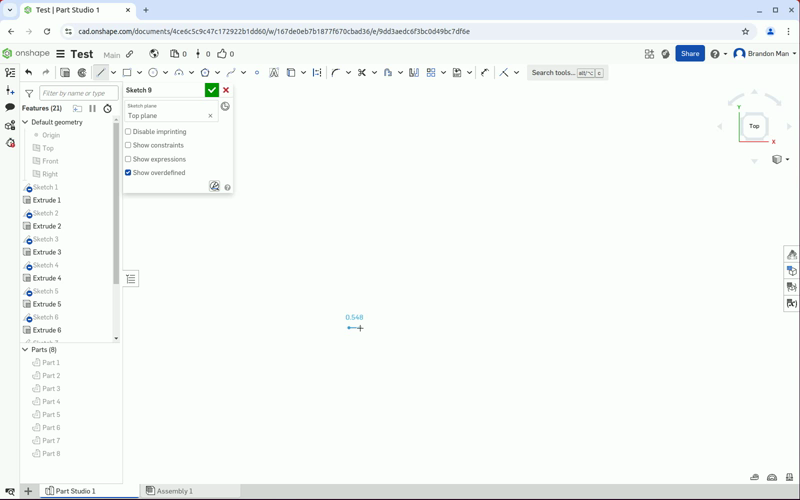
scroll(6)
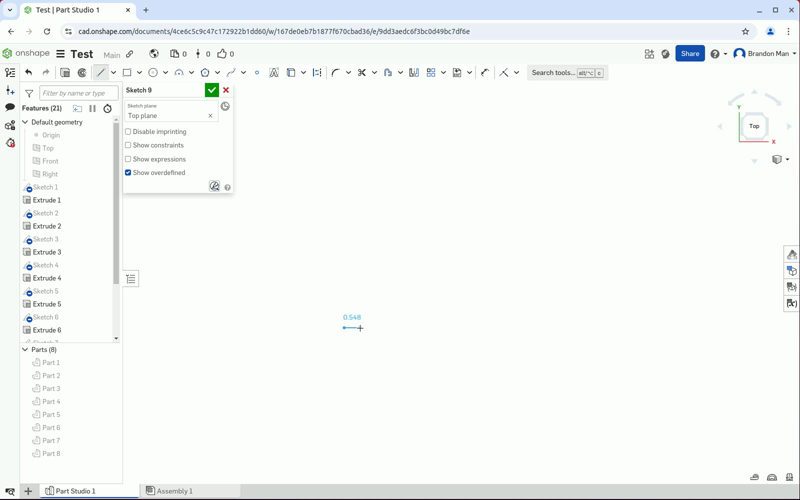
scroll(6)
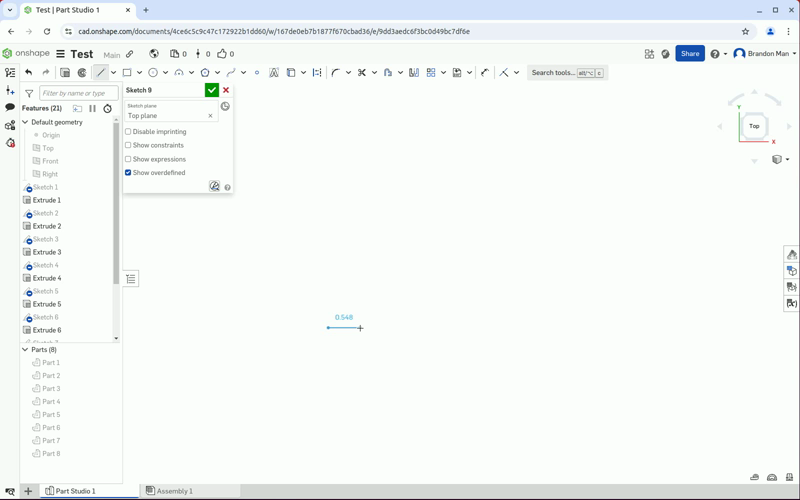
scroll(6)
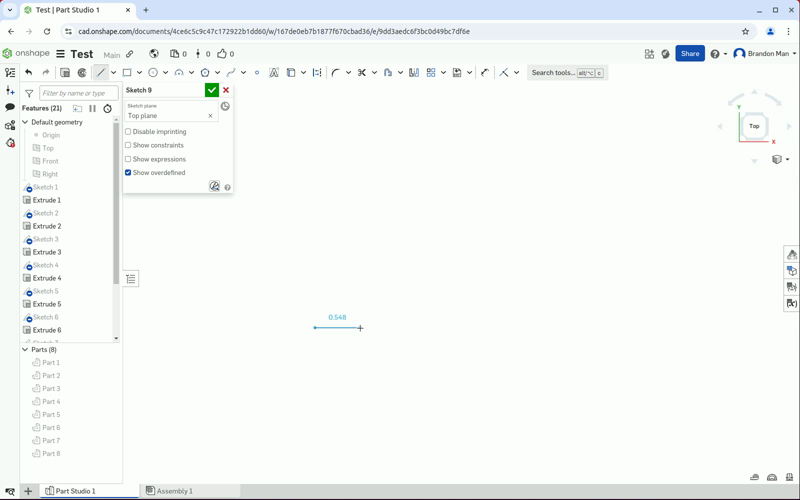
click(360, 327)
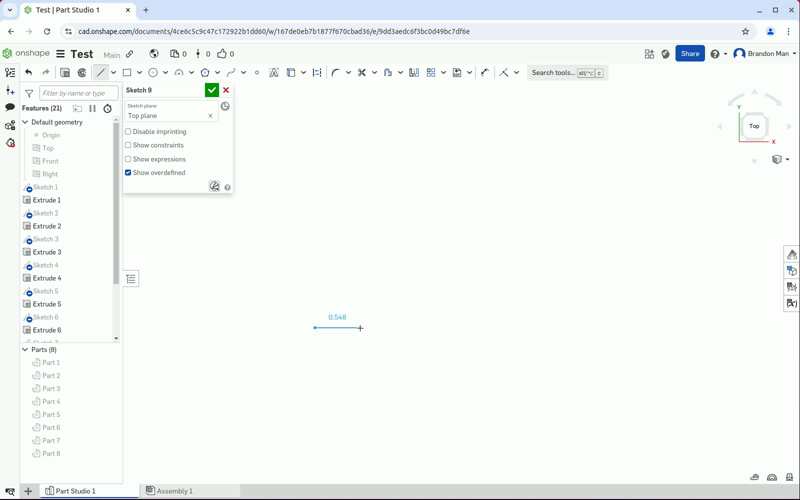
scroll(-6)
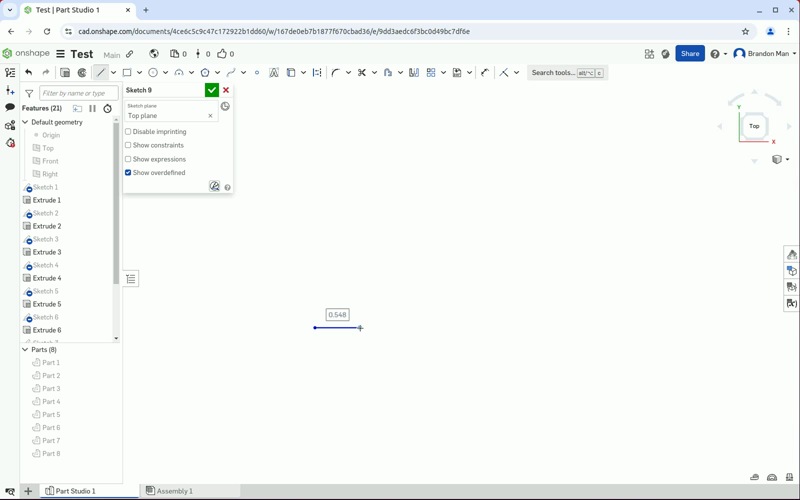
scroll(-6)
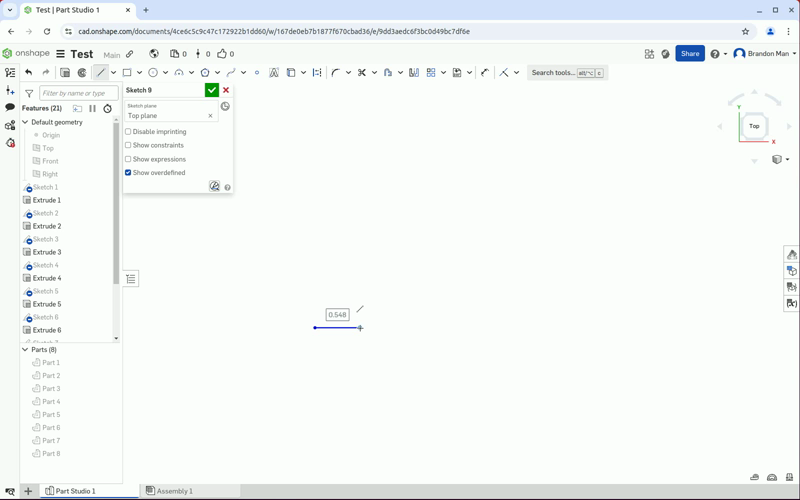
scroll(-6)
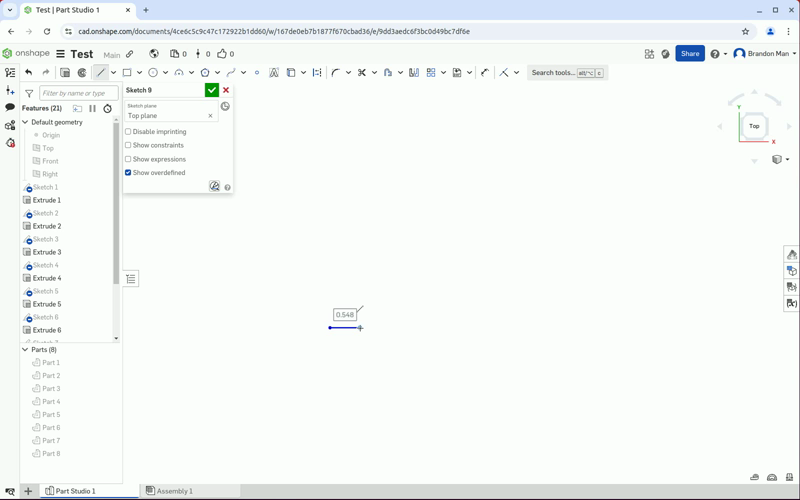
scroll(-6)
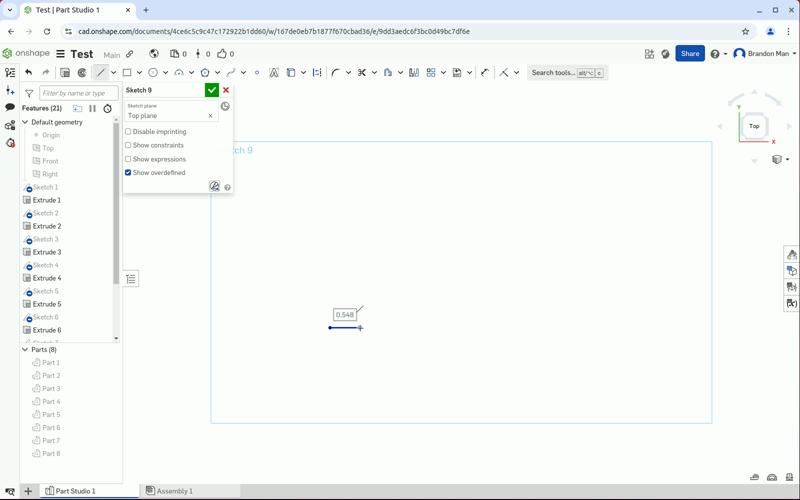
scroll(-6)
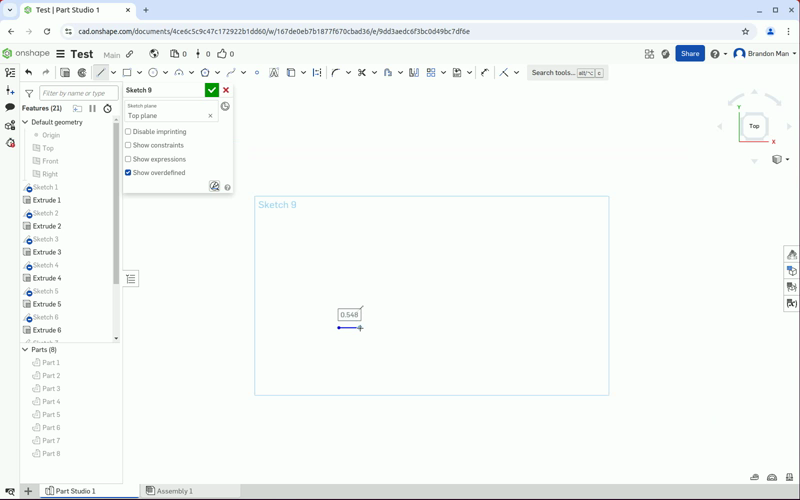
scroll(-6)
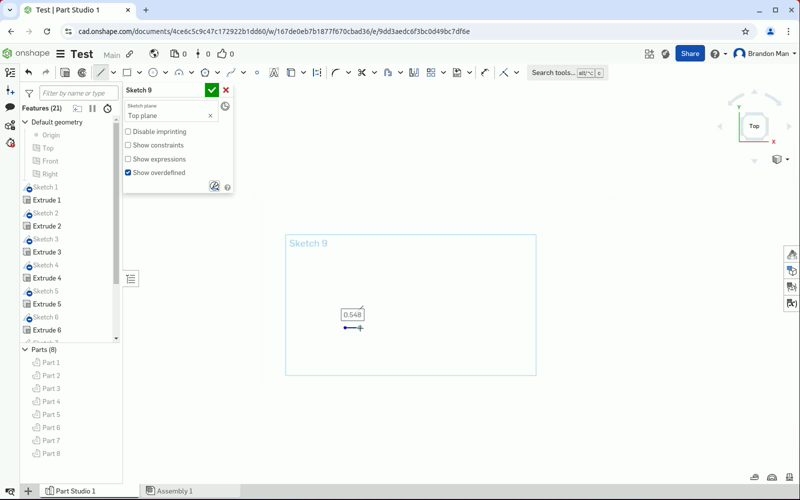
scroll(-6)
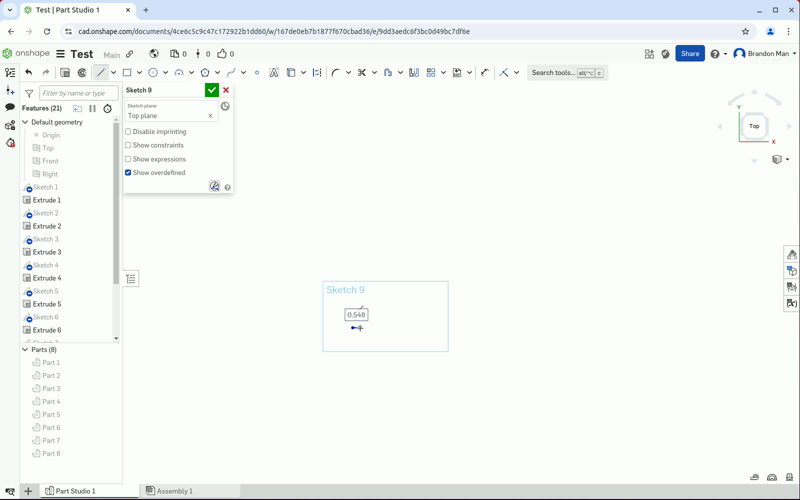
key_up(shift)
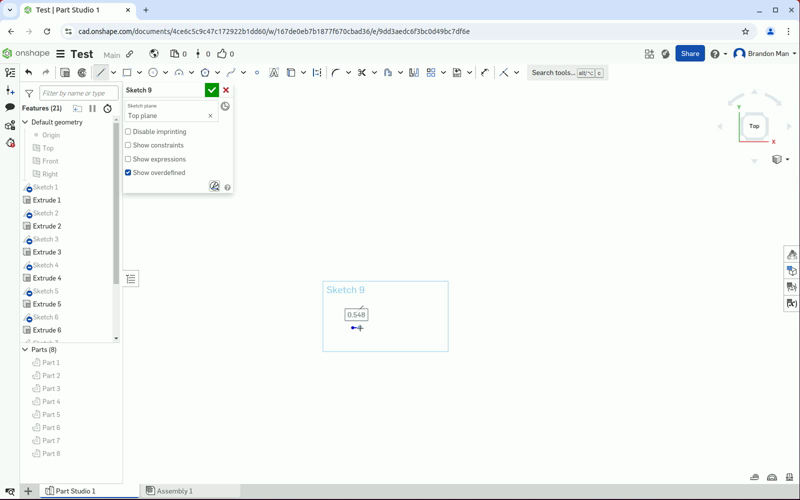
key_down(shift)
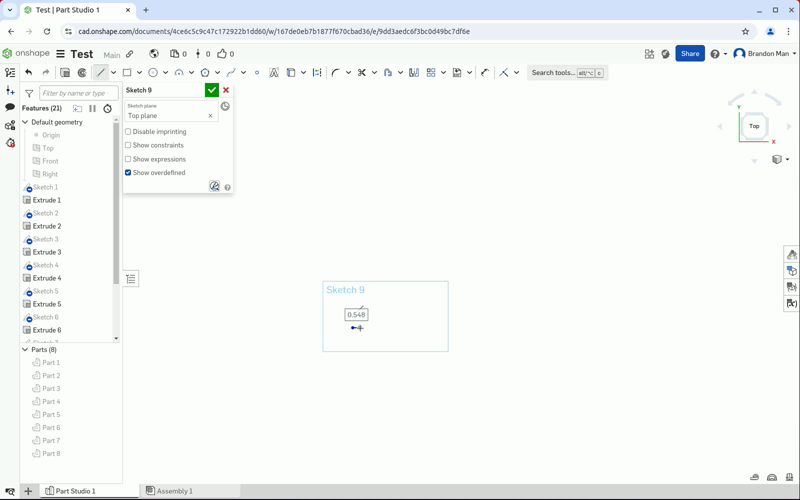
mouse_move(360, 239)
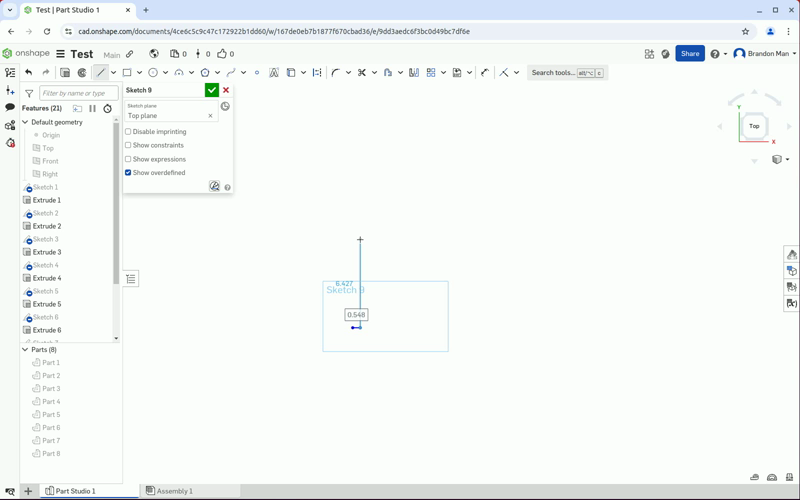
click(360, 239)
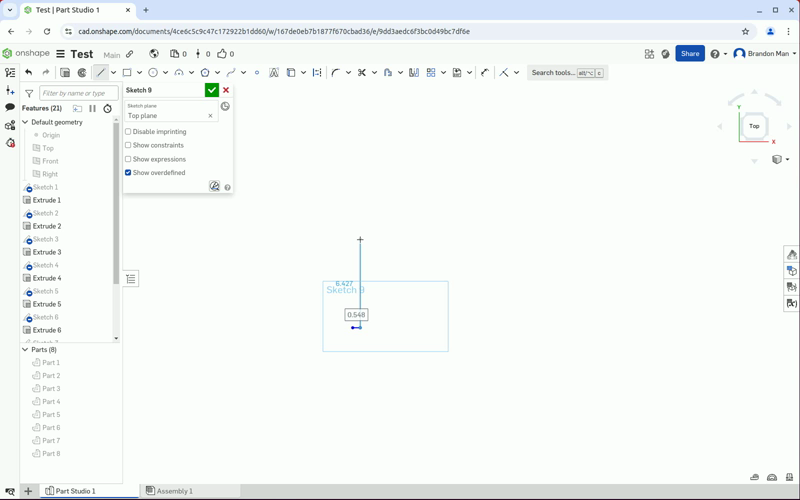
key_up(shift)
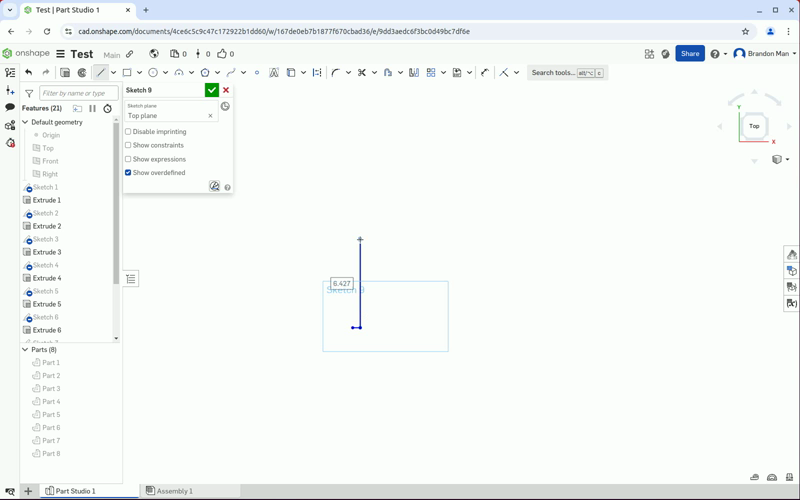
key_down(shift)
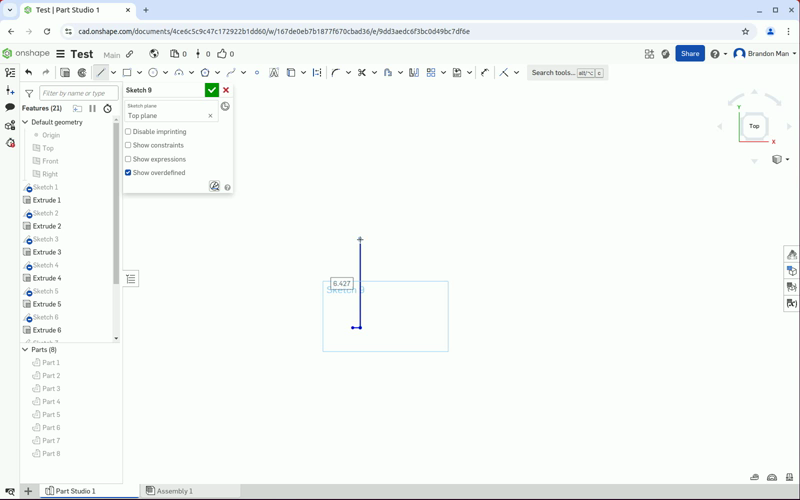
mouse_move(390, 239)
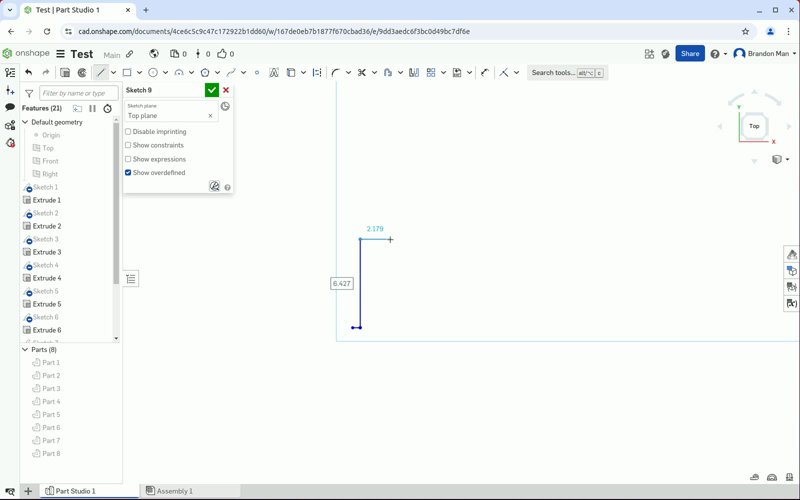
mouse_move(356, 239)
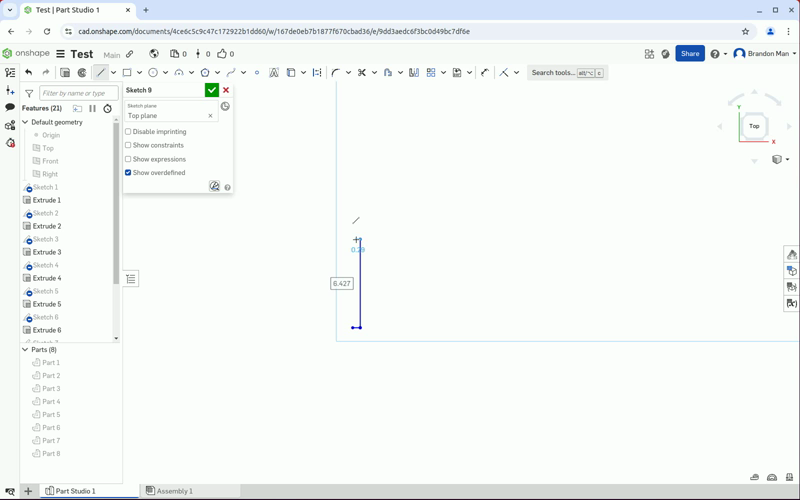
scroll(6)
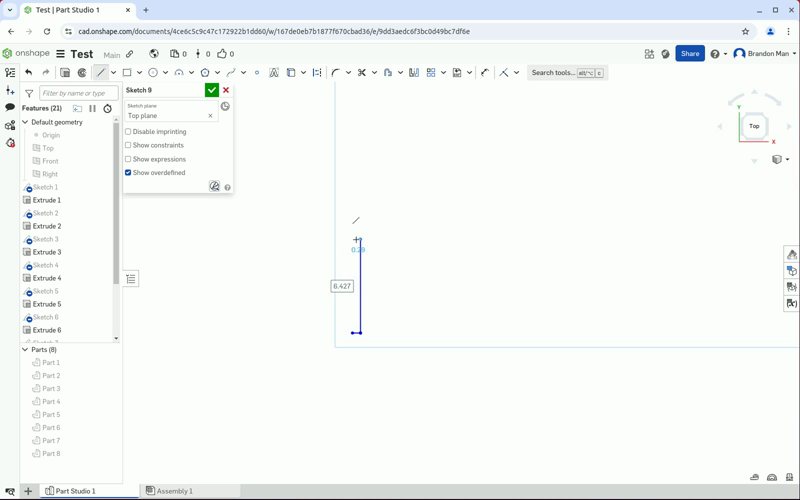
scroll(6)
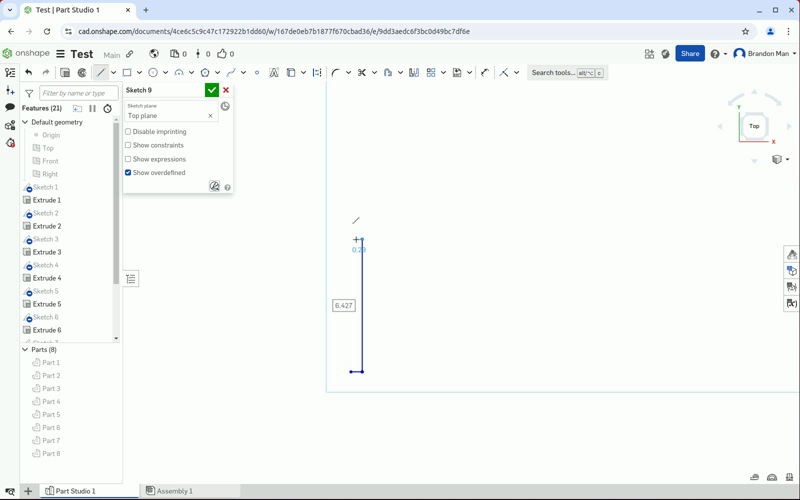
scroll(6)
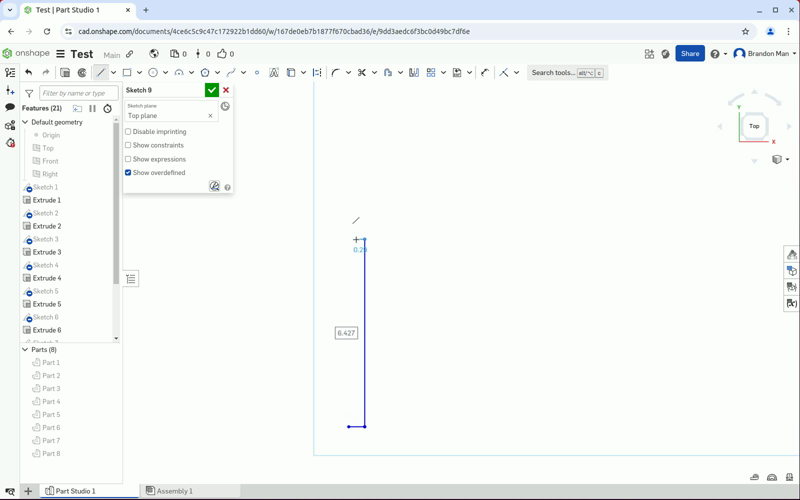
scroll(6)
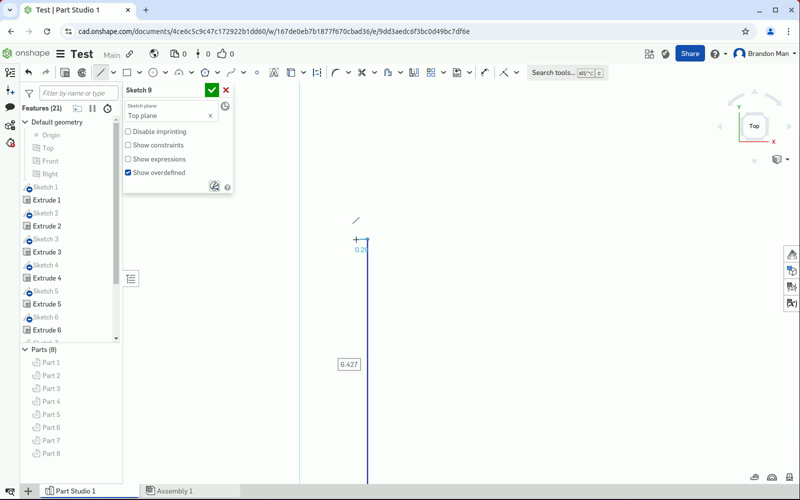
scroll(6)
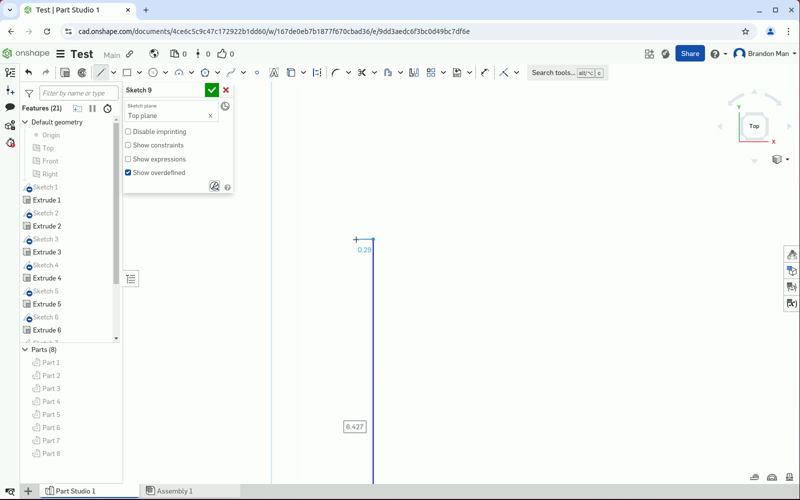
scroll(6)
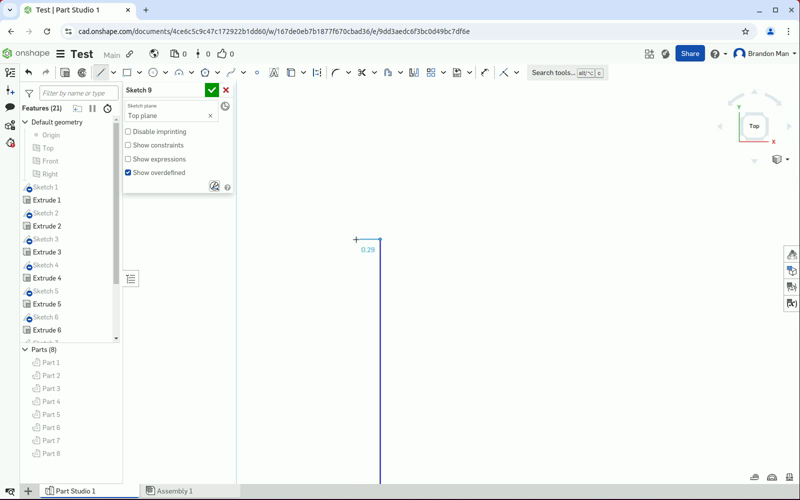
scroll(6)
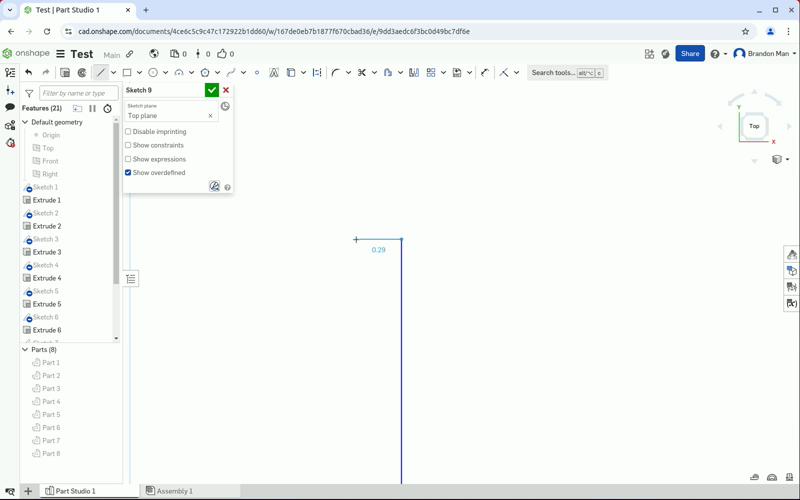
click(356, 239)
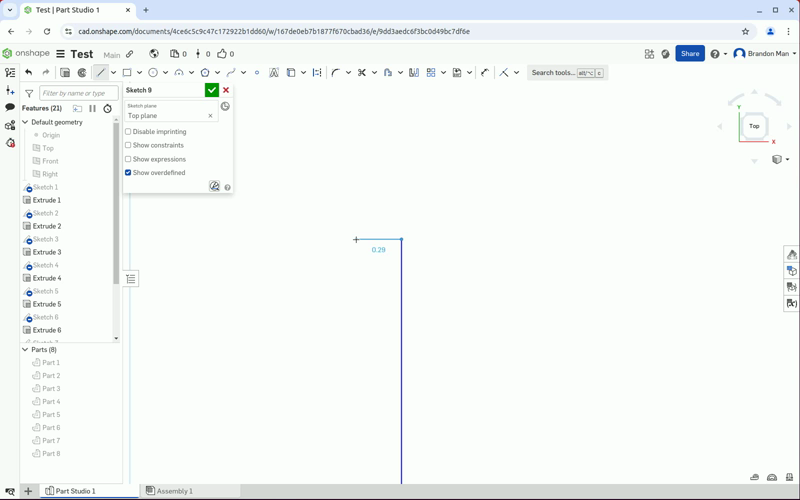
scroll(-6)
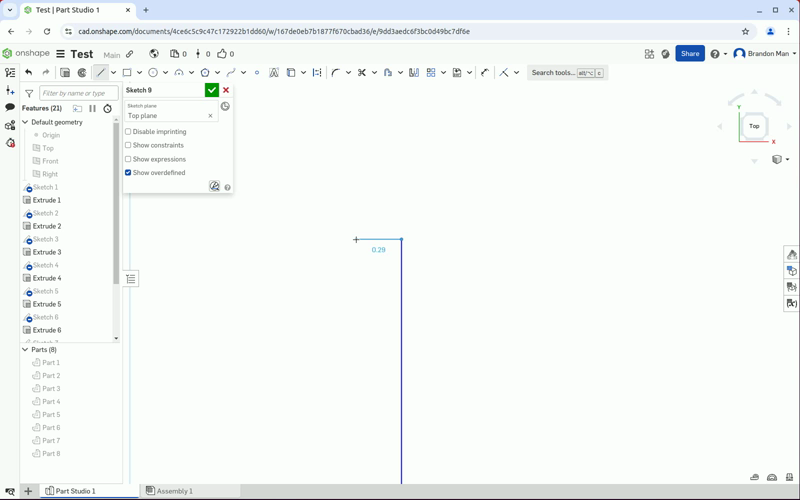
scroll(-6)
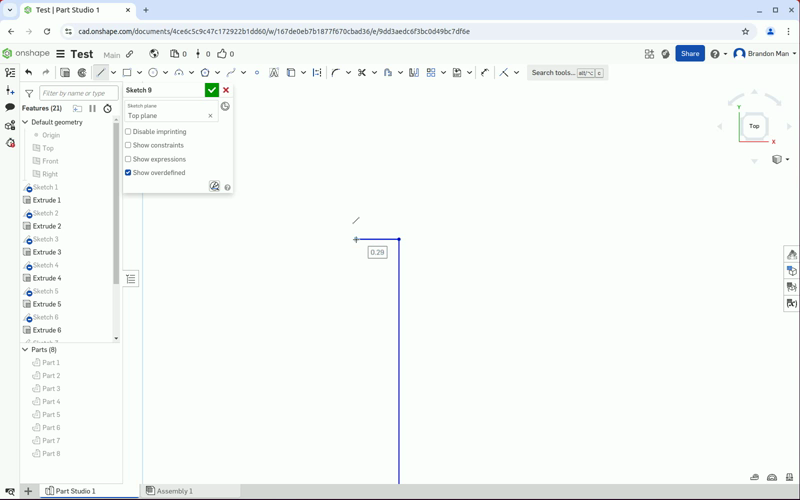
scroll(-6)
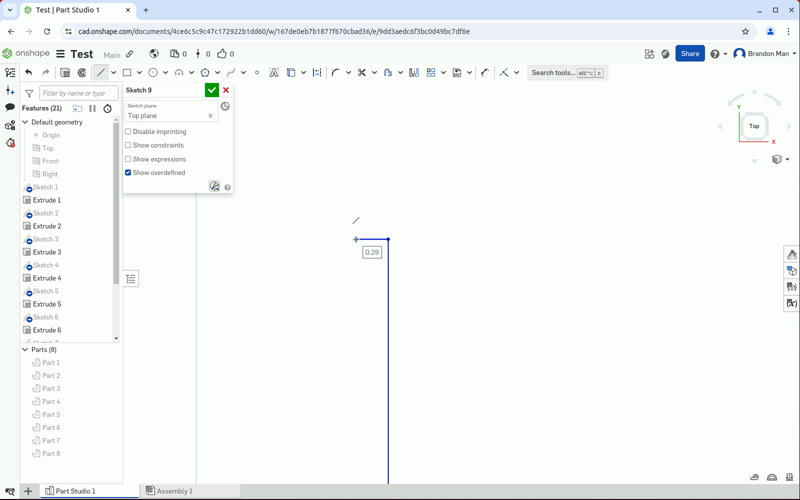
scroll(-6)
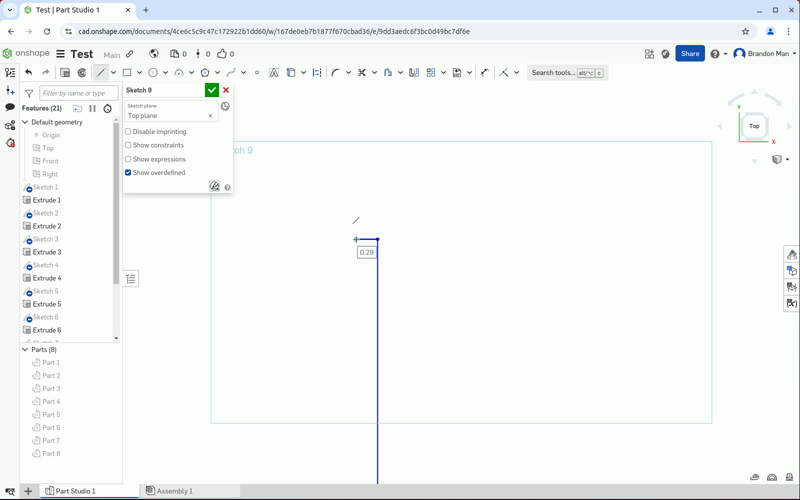
scroll(-6)
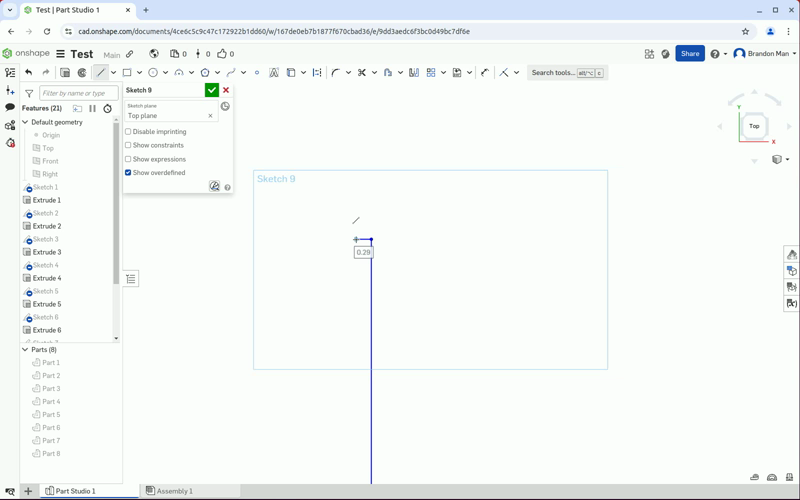
scroll(-6)
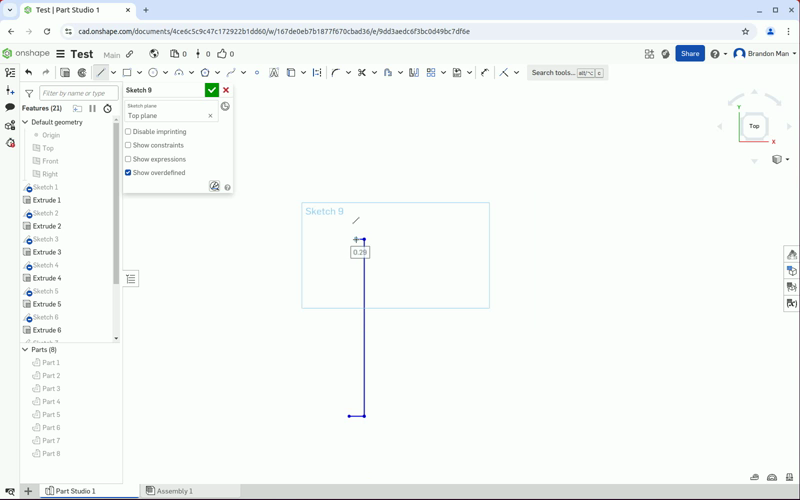
scroll(-6)
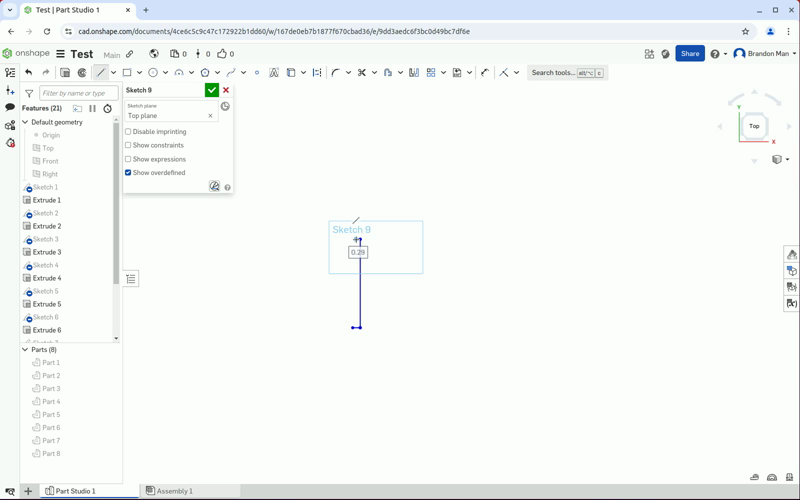
key_up(shift)
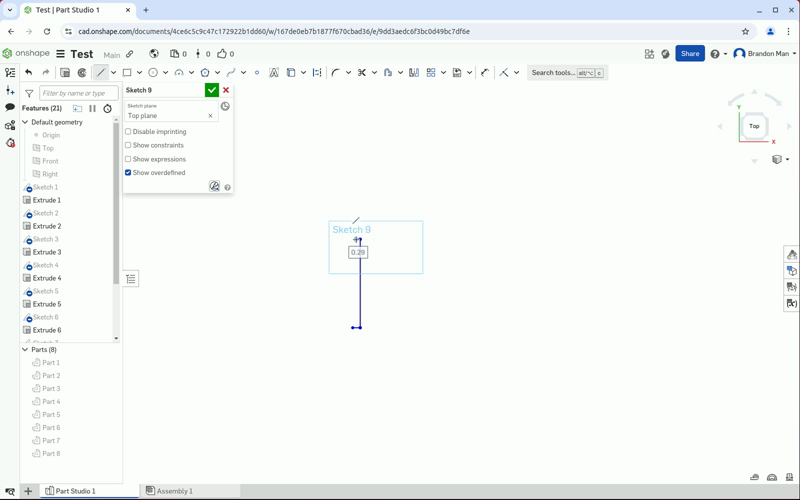
key_down(shift)
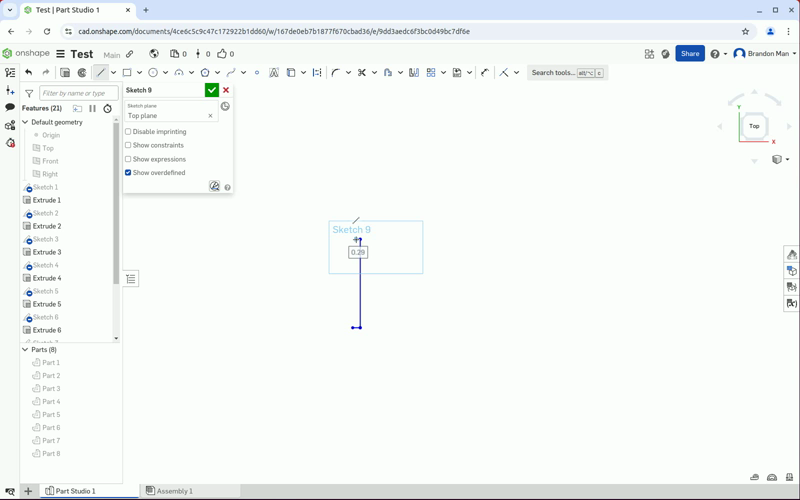
mouse_move(356, 327)
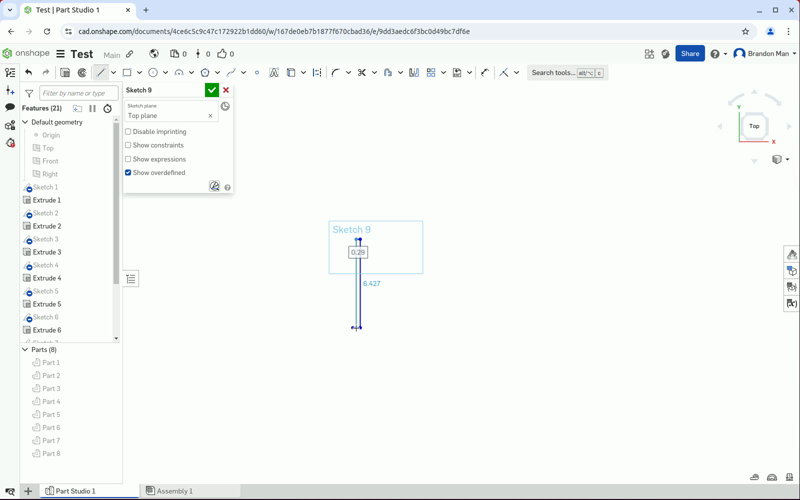
scroll(6)
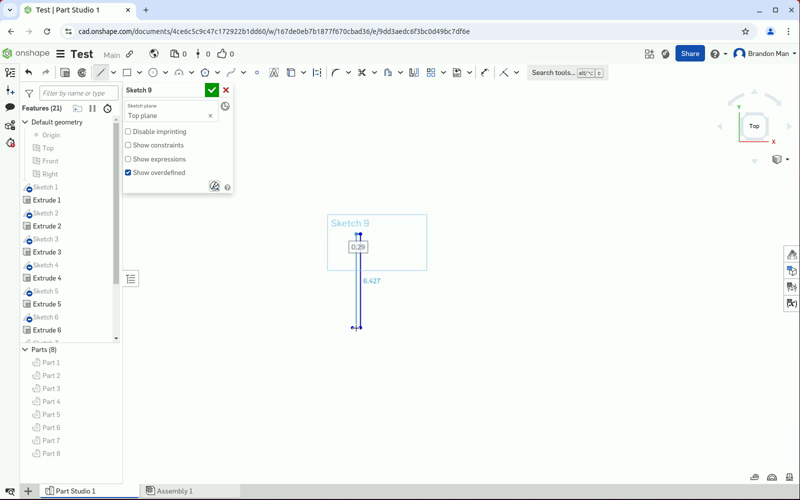
scroll(6)
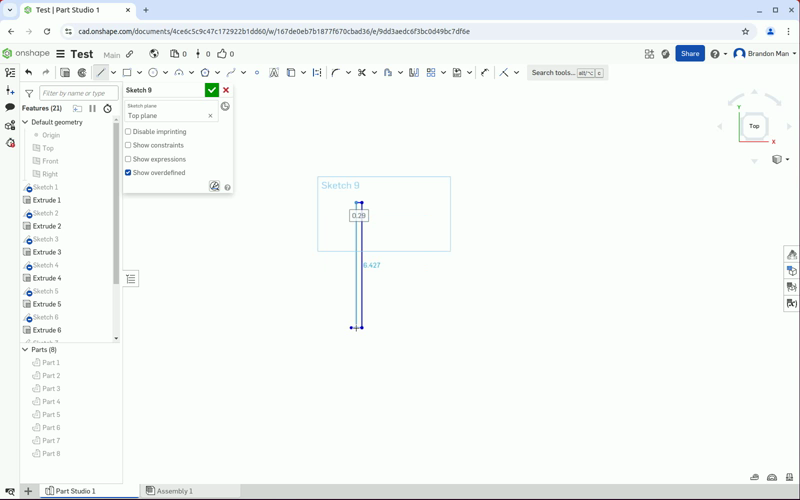
scroll(6)
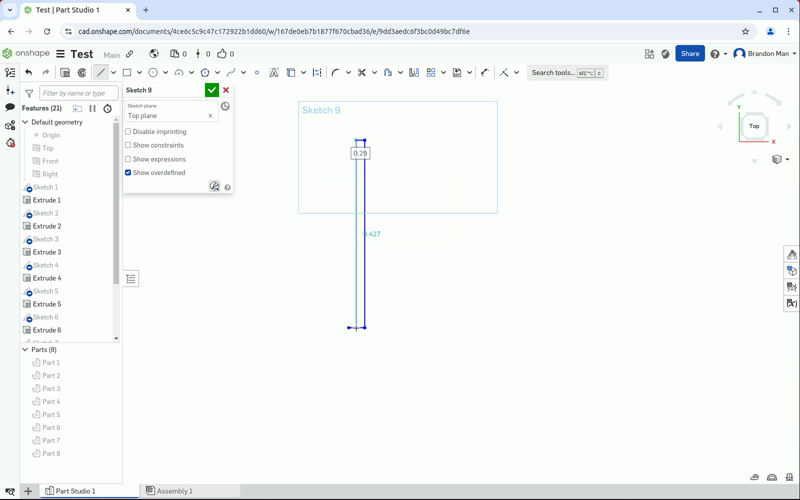
scroll(6)
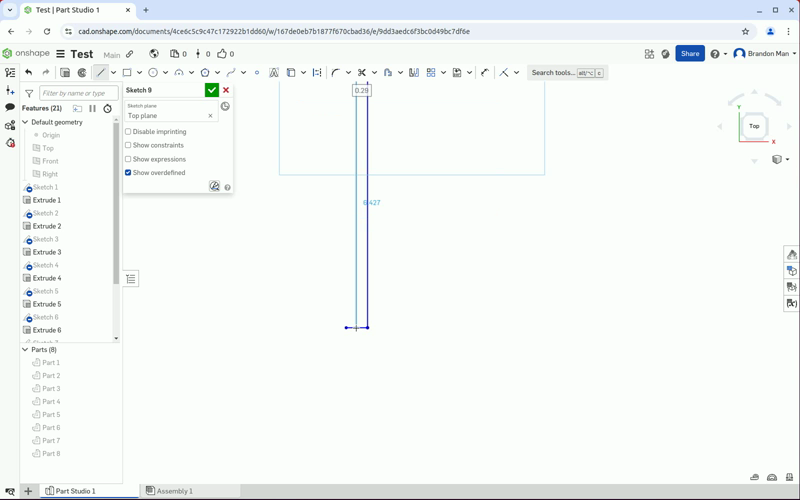
scroll(6)
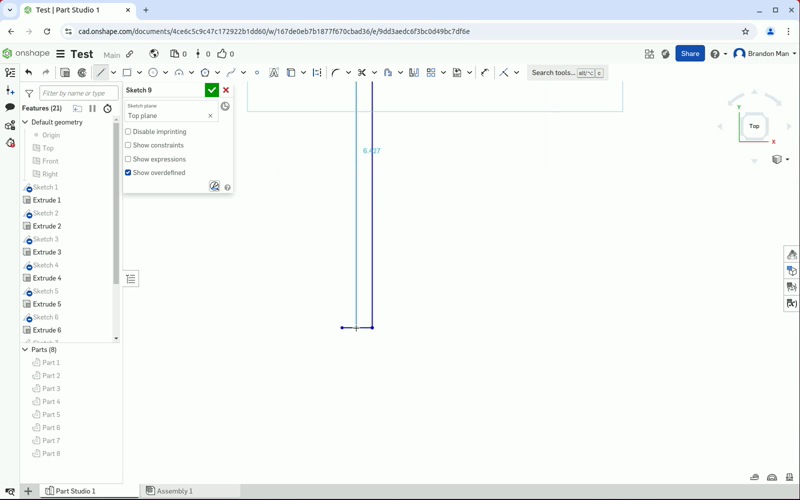
scroll(6)
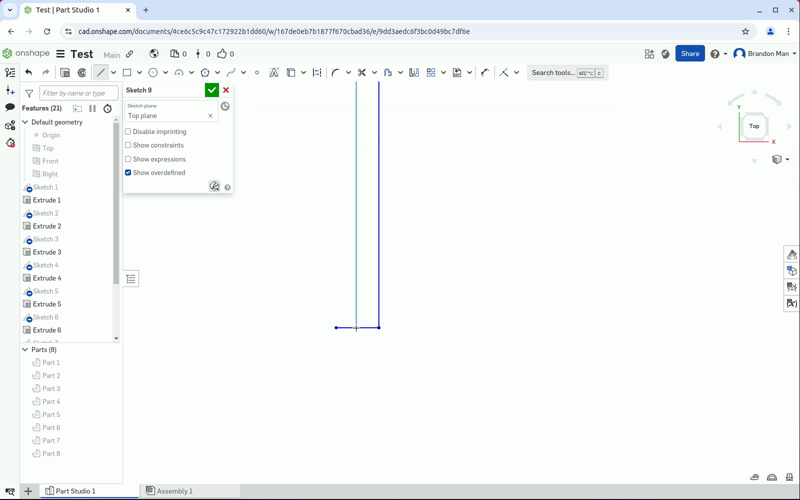
scroll(6)
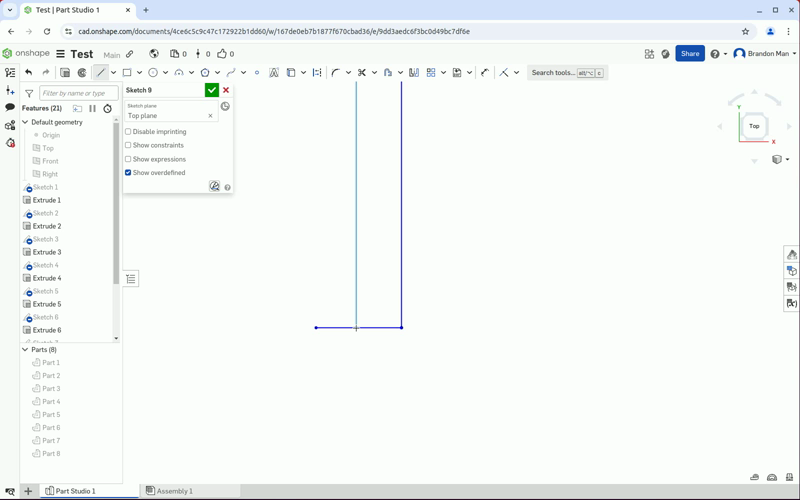
key_up(shift)
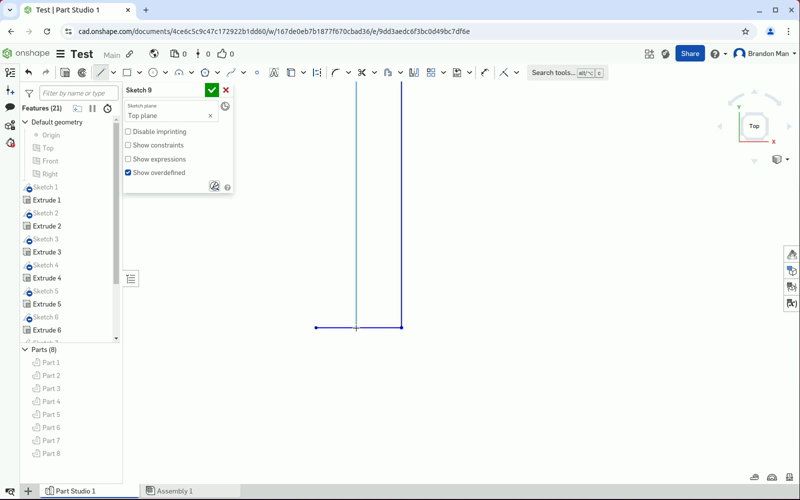
click(356, 327)
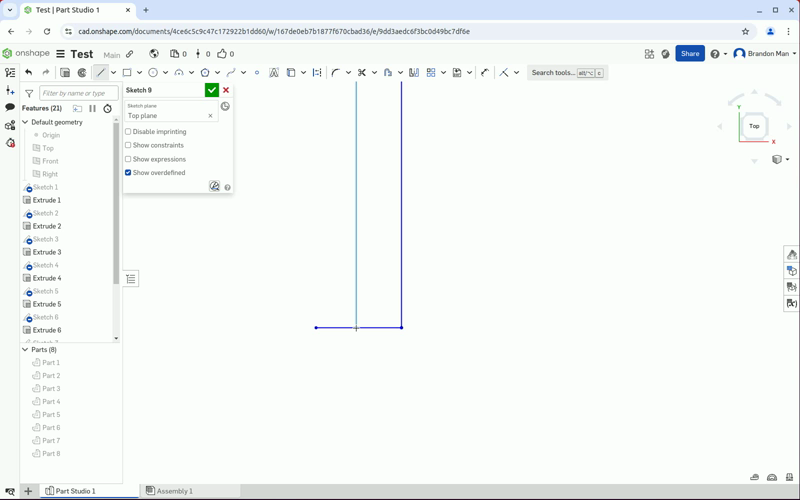
scroll(-6)
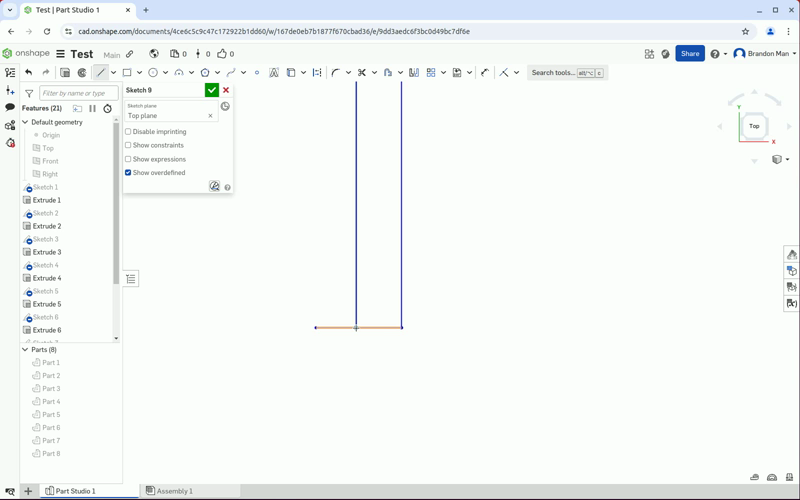
scroll(-6)
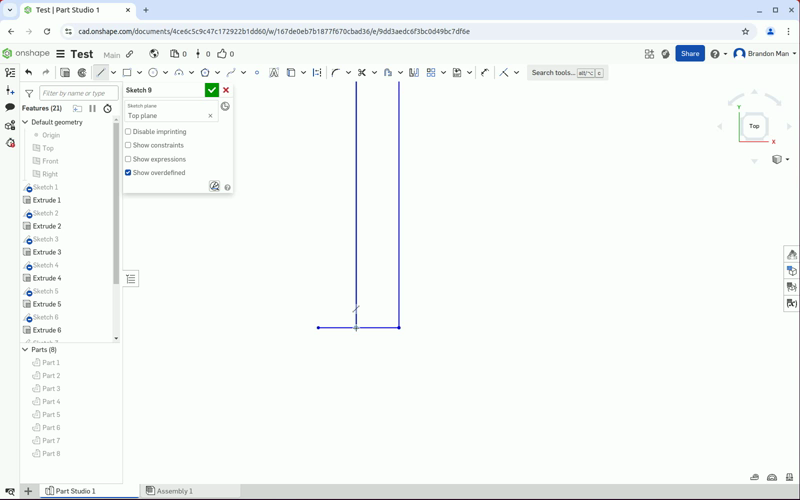
scroll(-6)
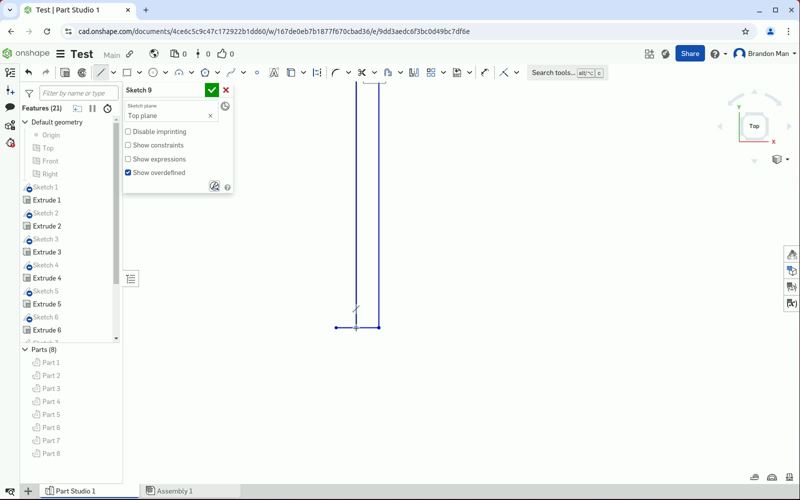
scroll(-6)
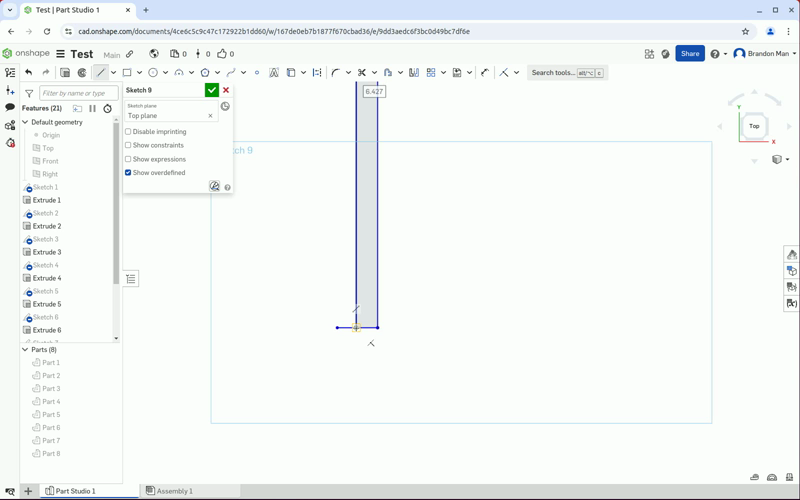
scroll(-6)
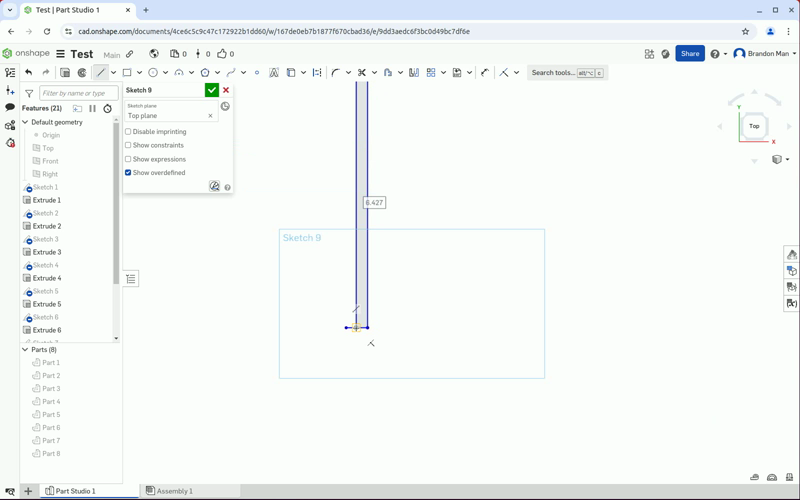
scroll(-6)
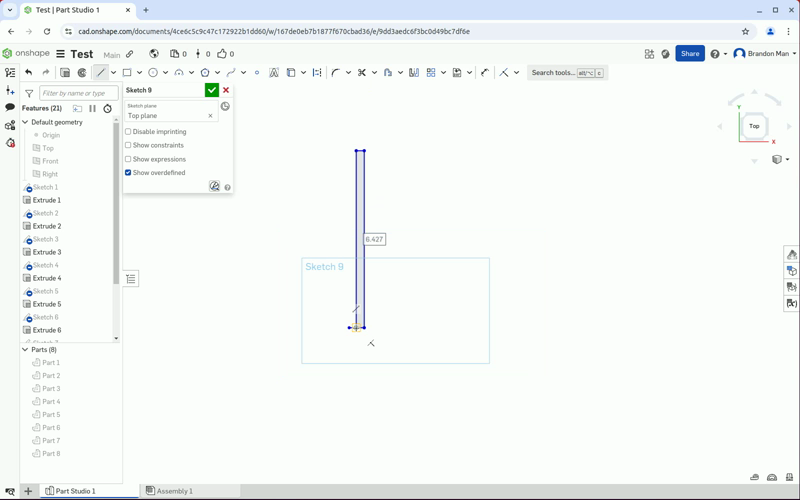
scroll(-6)
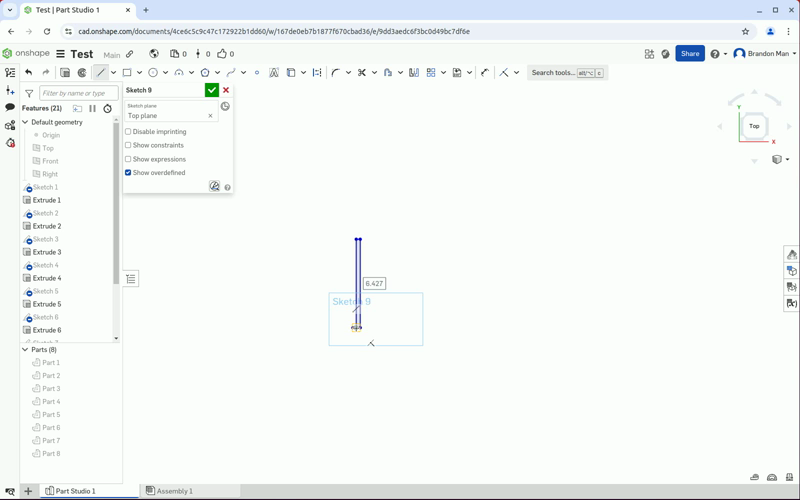
key(esc)
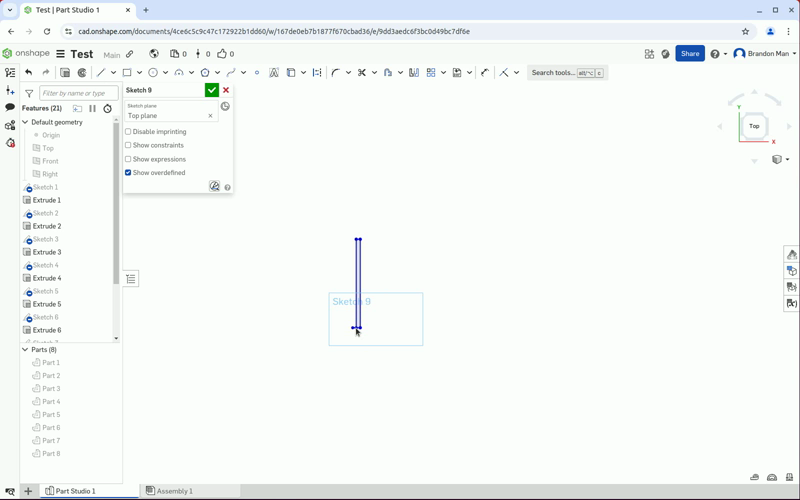
mouse_move(358, 269)
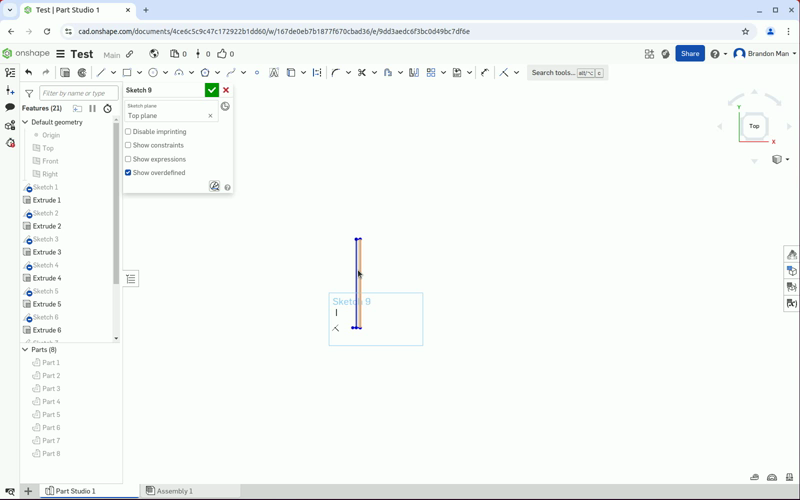
scroll(6)
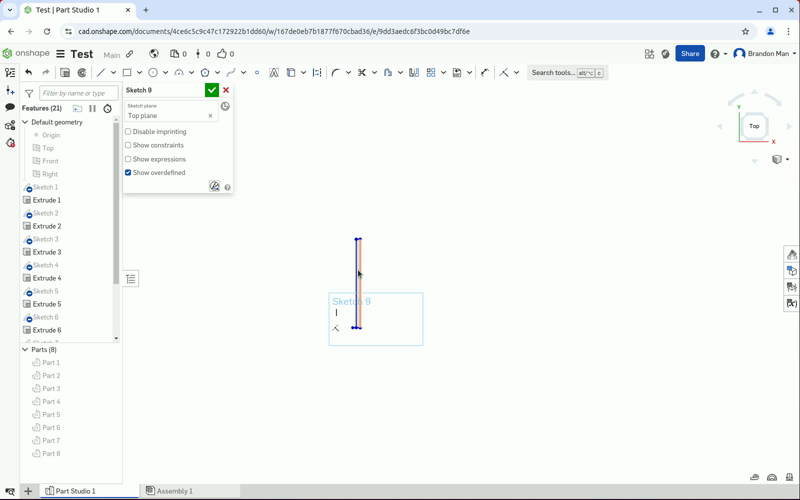
scroll(6)
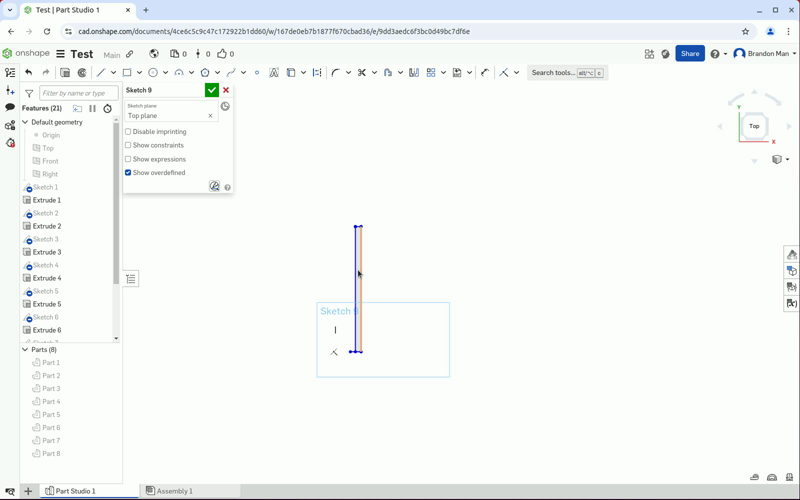
scroll(6)
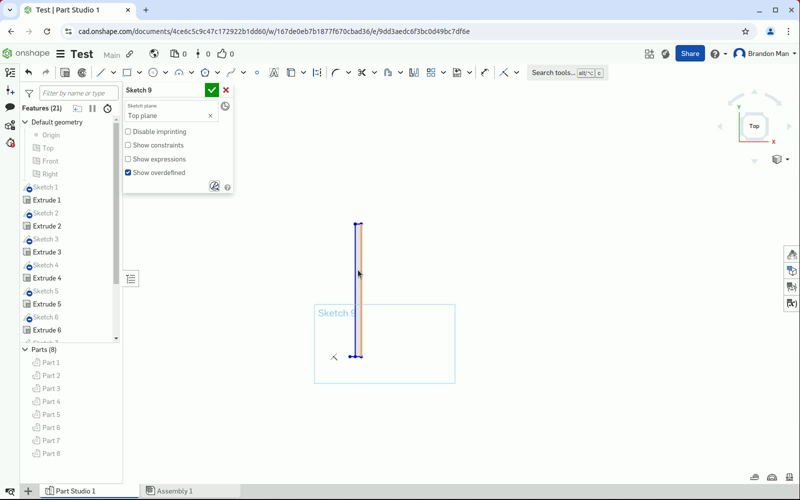
scroll(6)
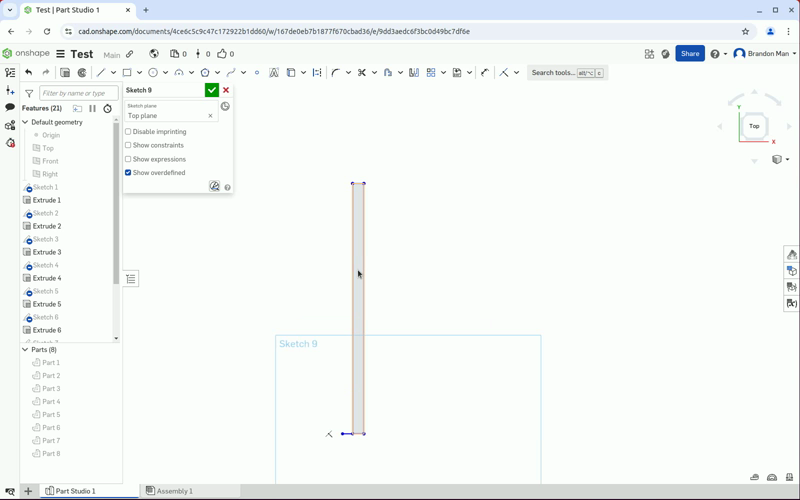
scroll(6)
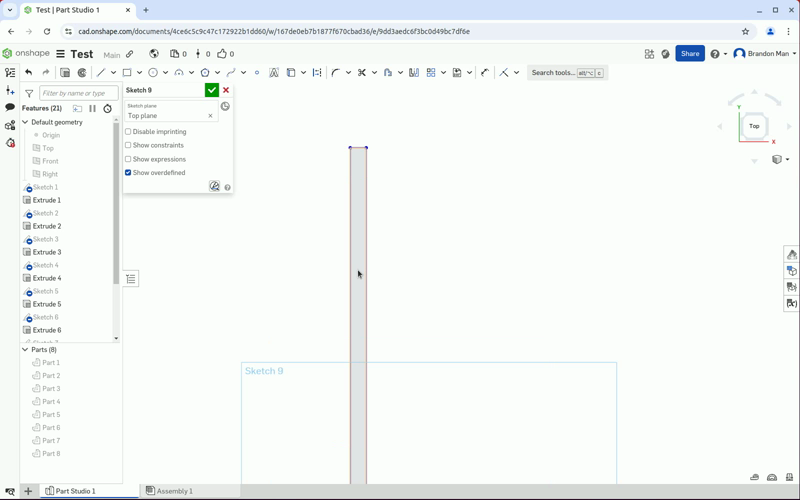
scroll(6)
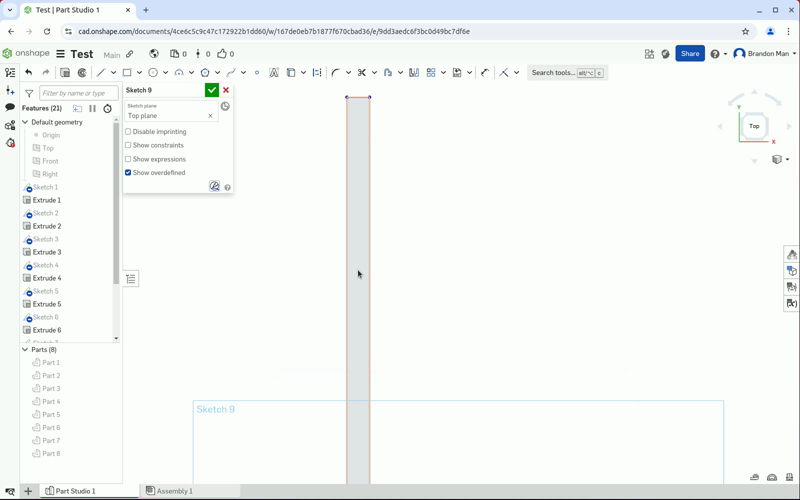
scroll(6)
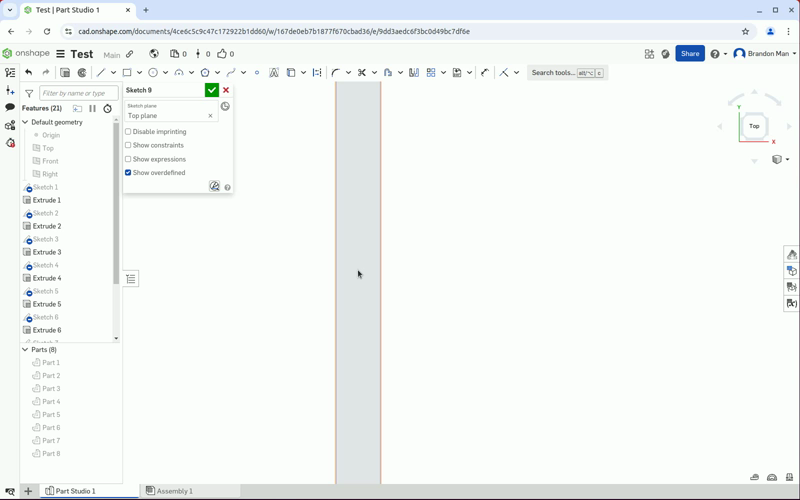
click(358, 269)
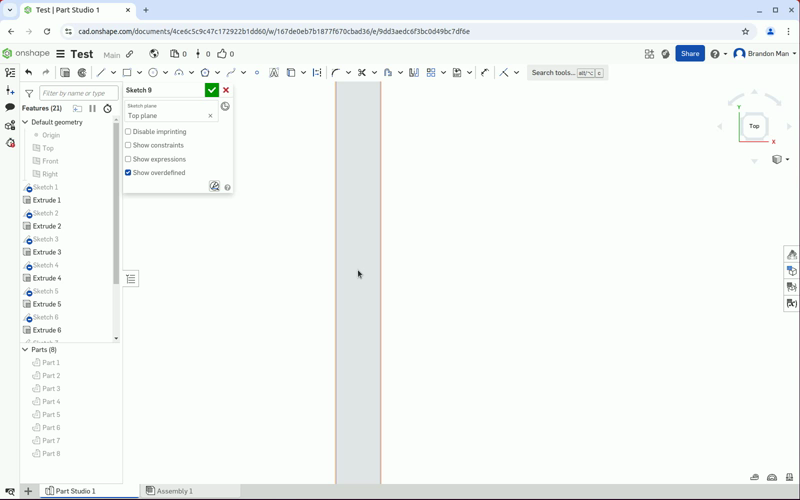
scroll(-6)
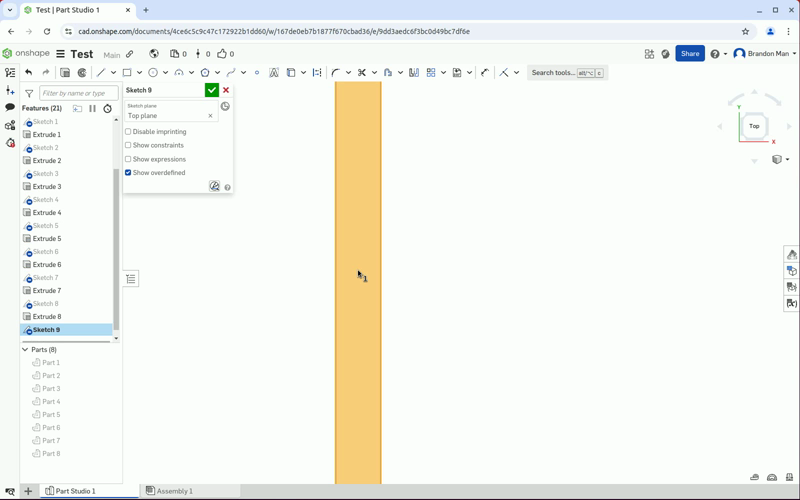
scroll(-6)
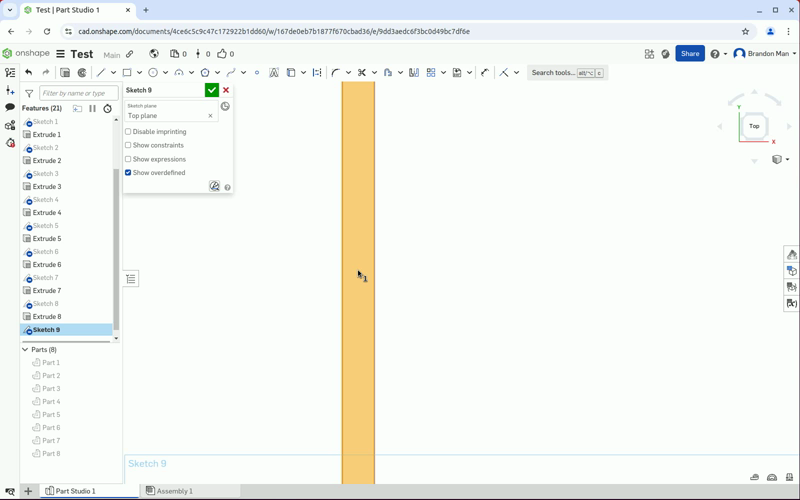
scroll(-6)
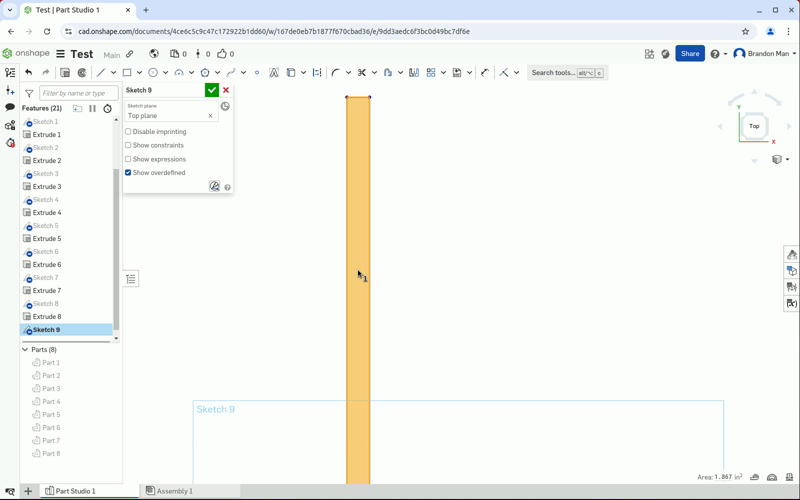
scroll(-6)
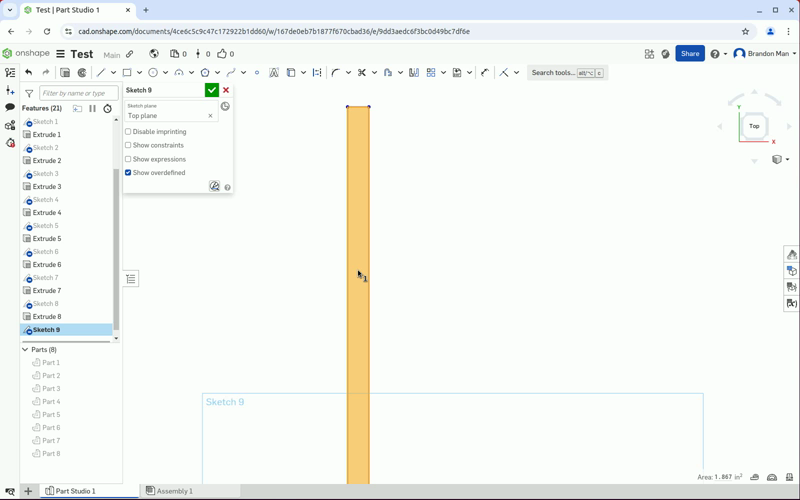
scroll(-6)
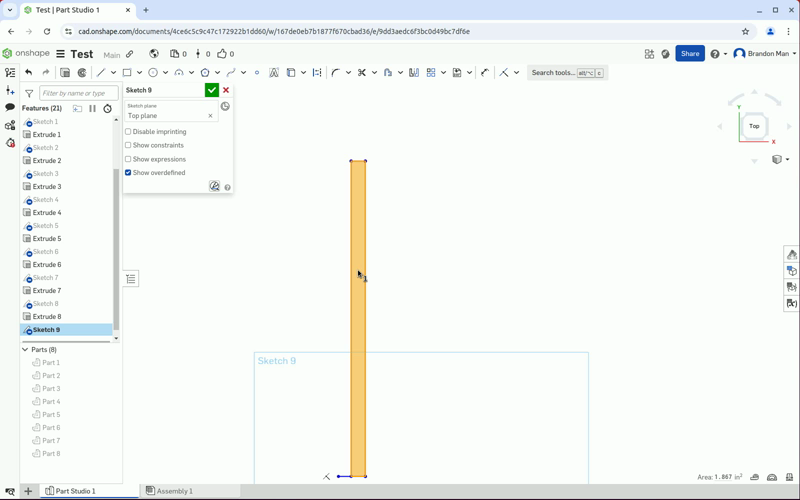
scroll(-6)
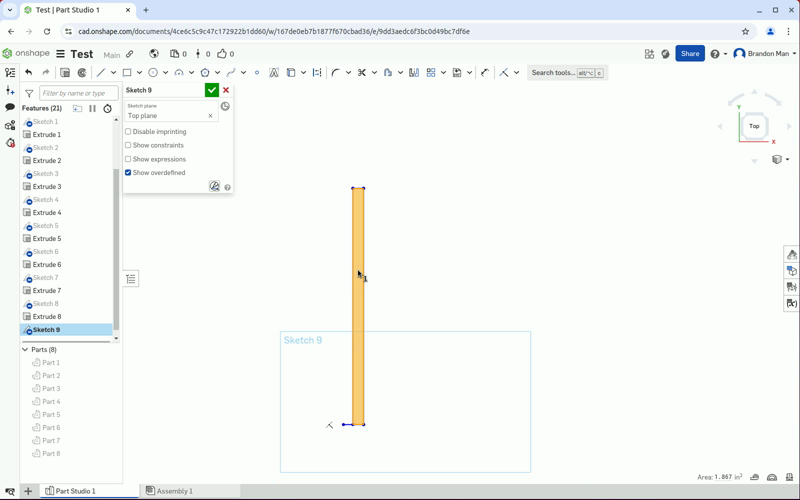
scroll(-6)
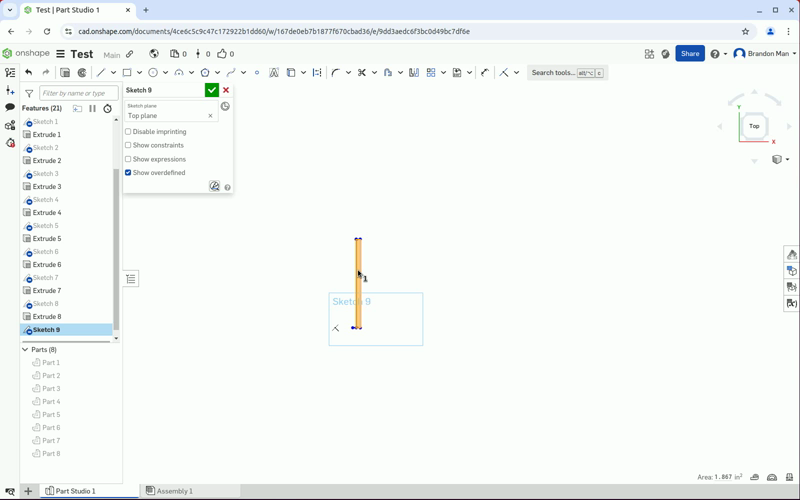
mouse_move(73, 352)
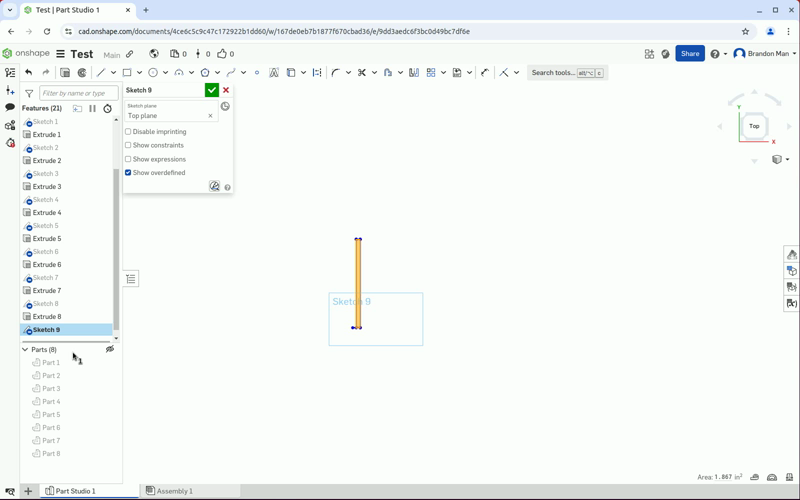
key(shift+y)
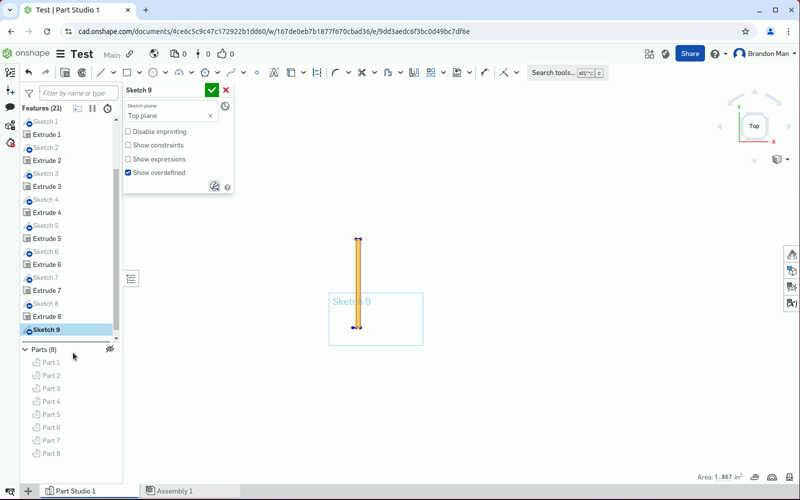
key(shift+e)
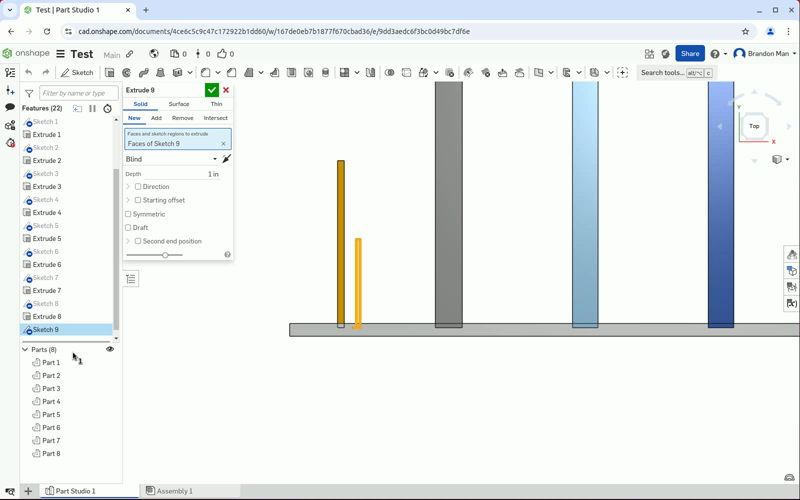
mouse_move(143, 106)
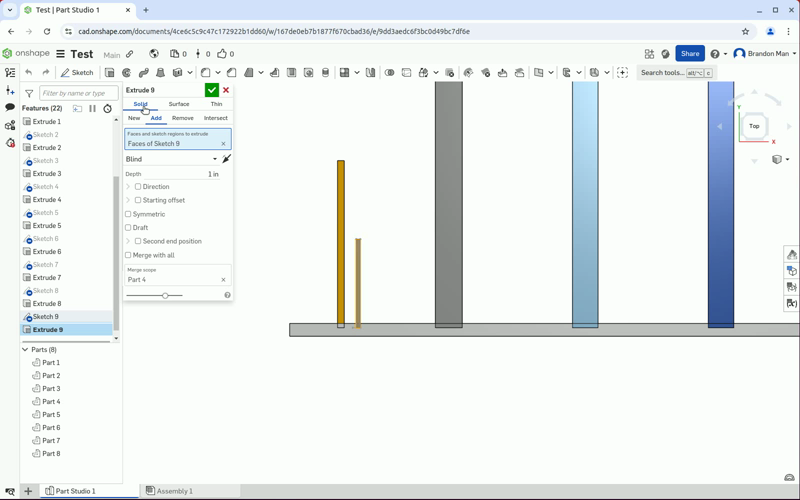
click(143, 106)
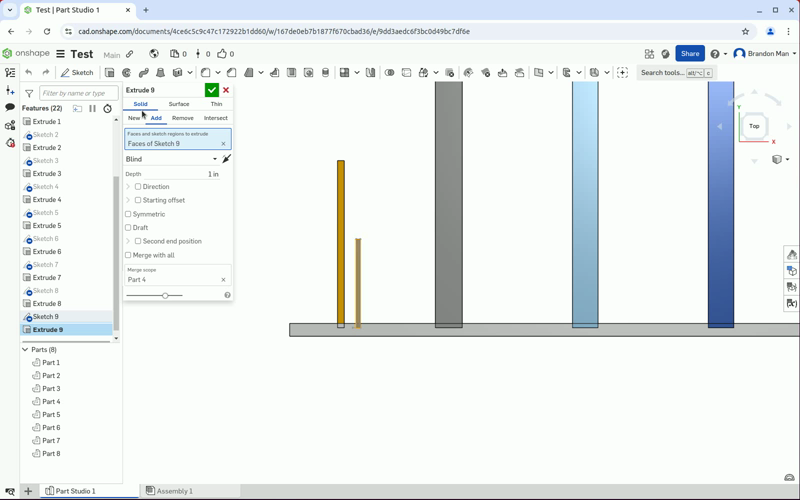
mouse_move(137, 120)
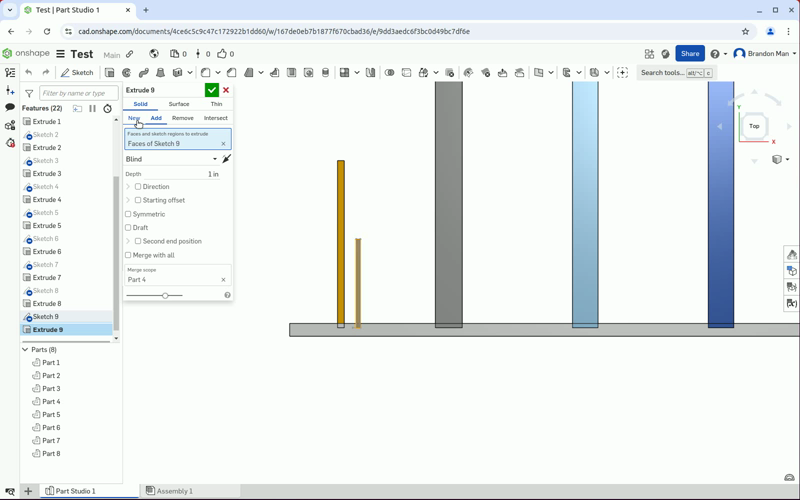
click(137, 120)
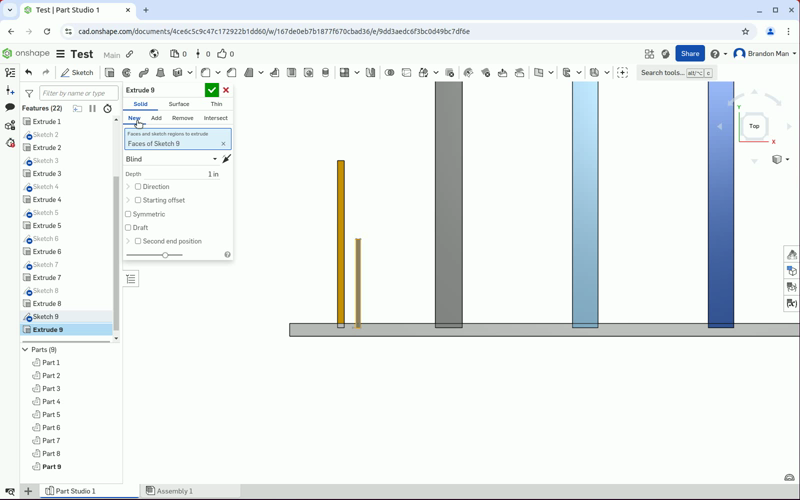
key(tab, 4)
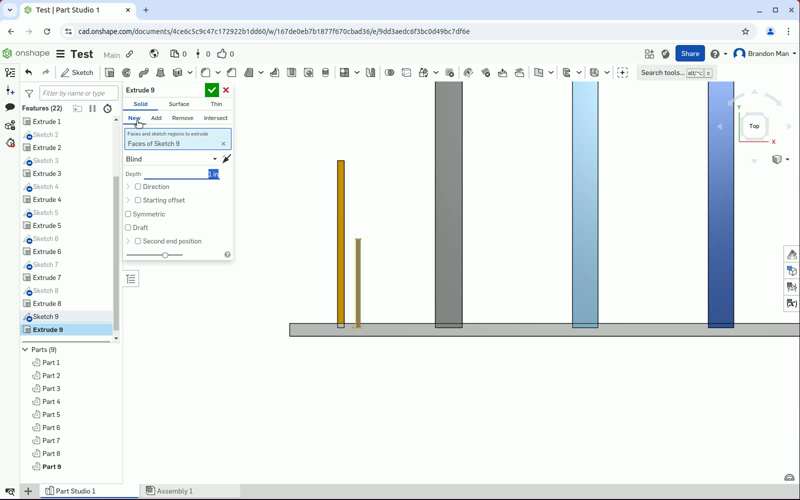
text(-1.926)
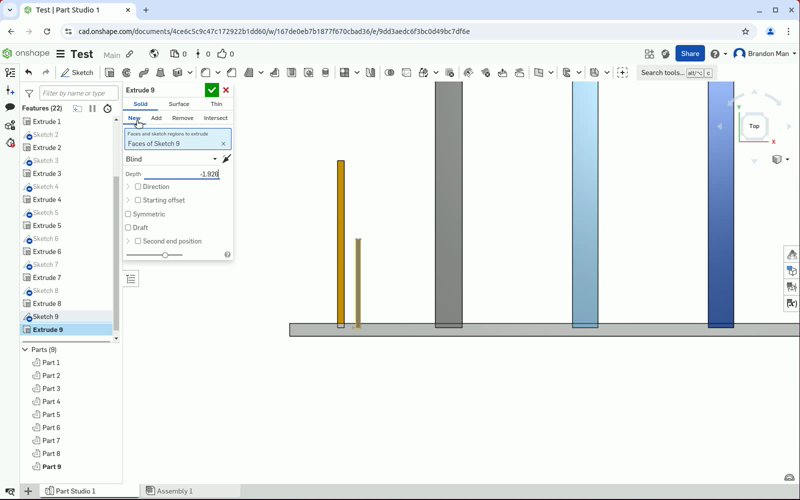
key(enter)
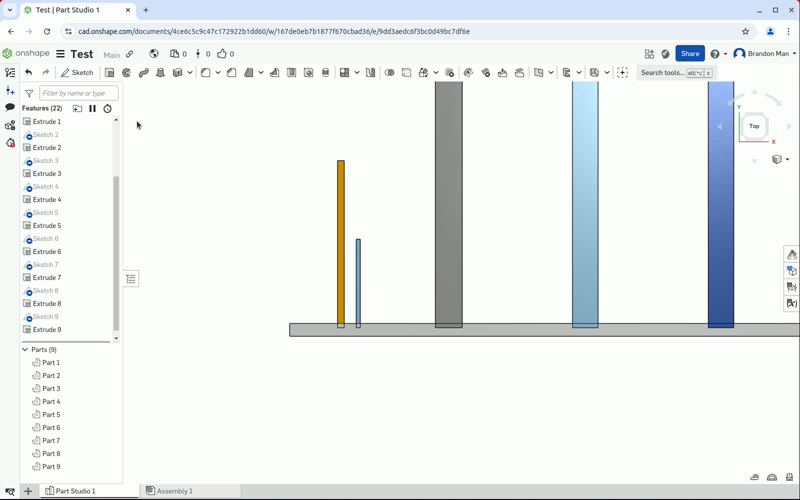
key(shift+h)
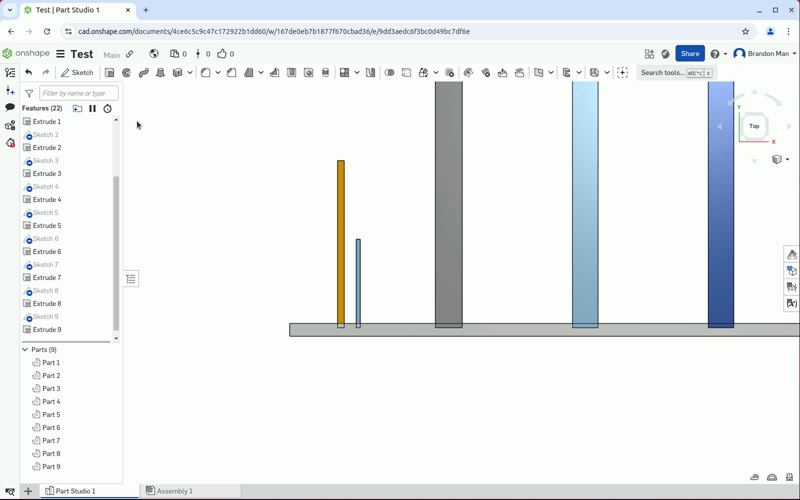
key(shift+h)
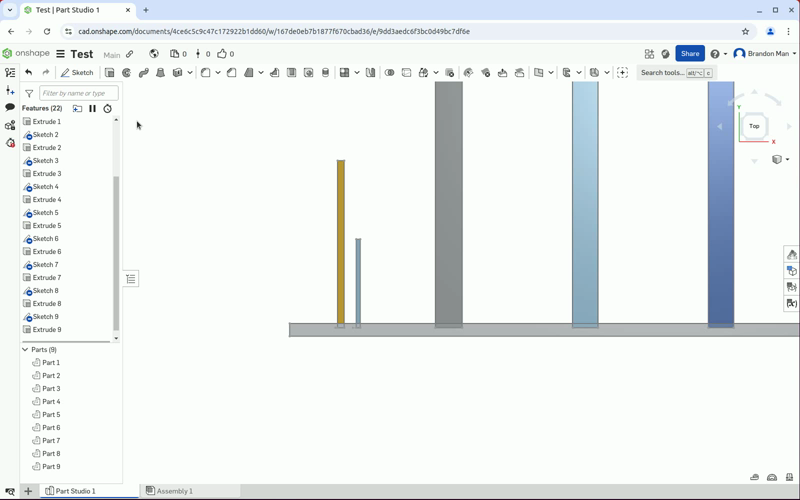
key(shift+7)
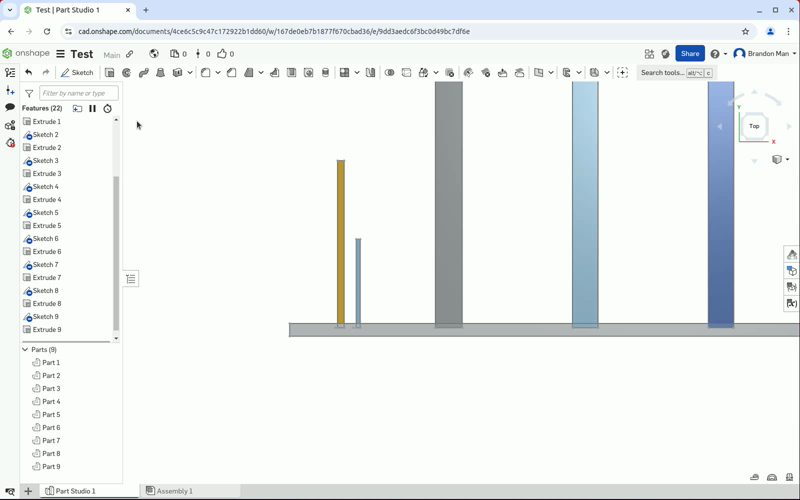
key(up, 3)
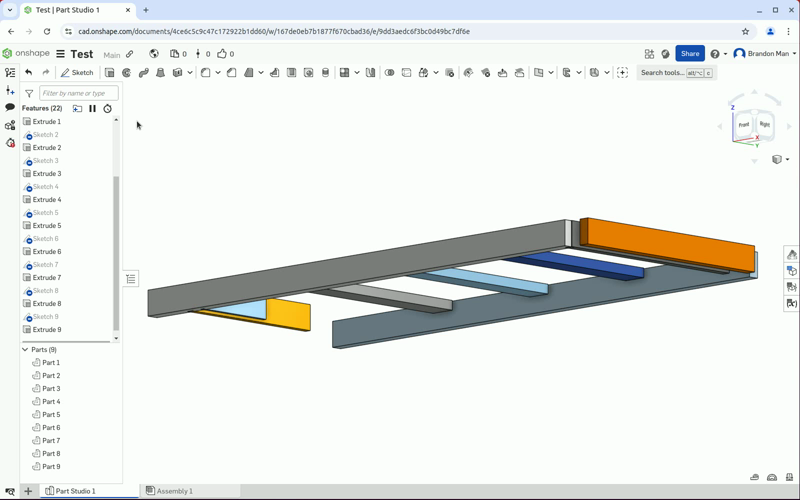
key(left, 3)
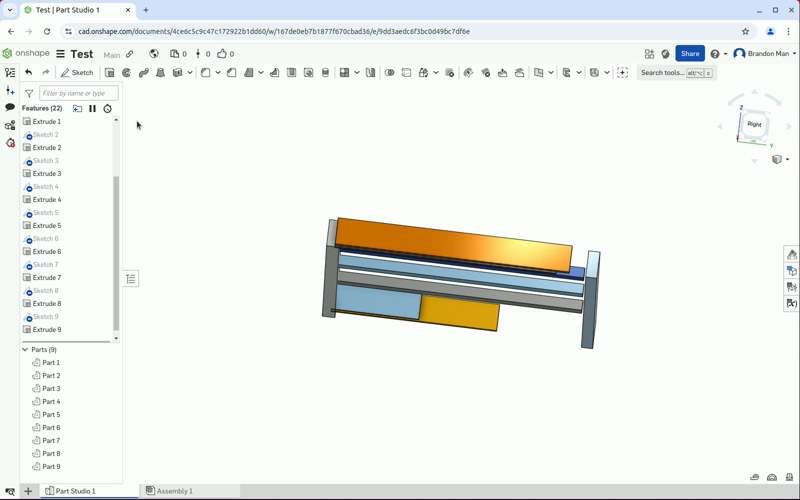
key(right, 3)
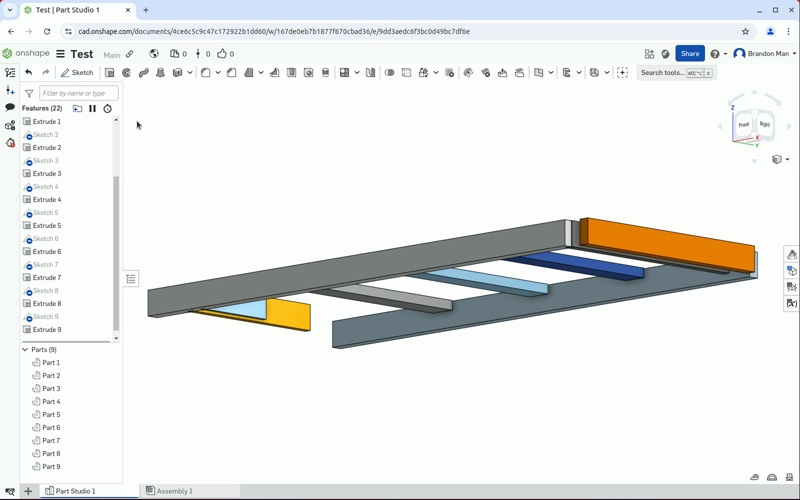
key(down, 3)
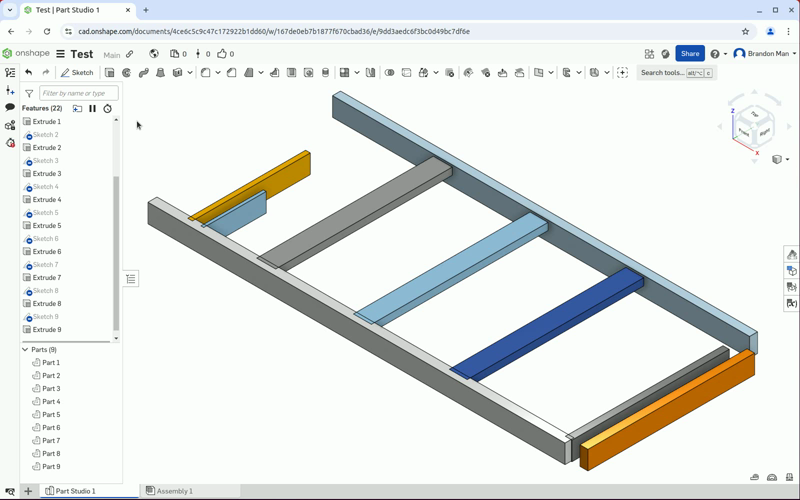
mouse_move(69, 111)
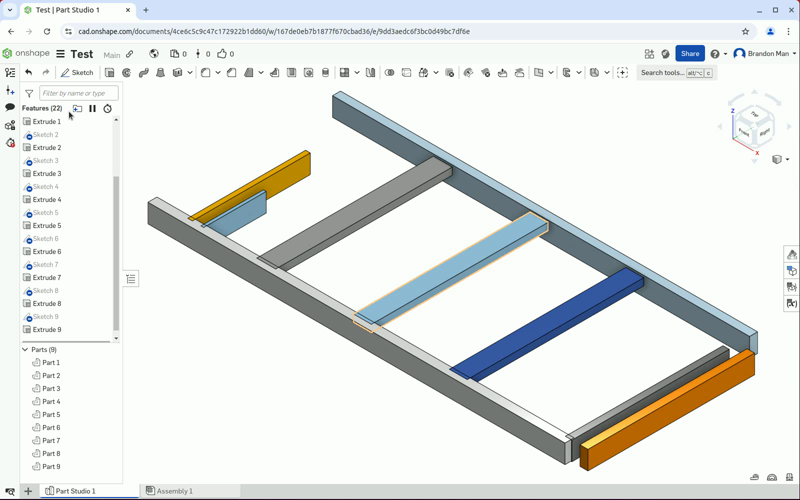
click(69, 111)